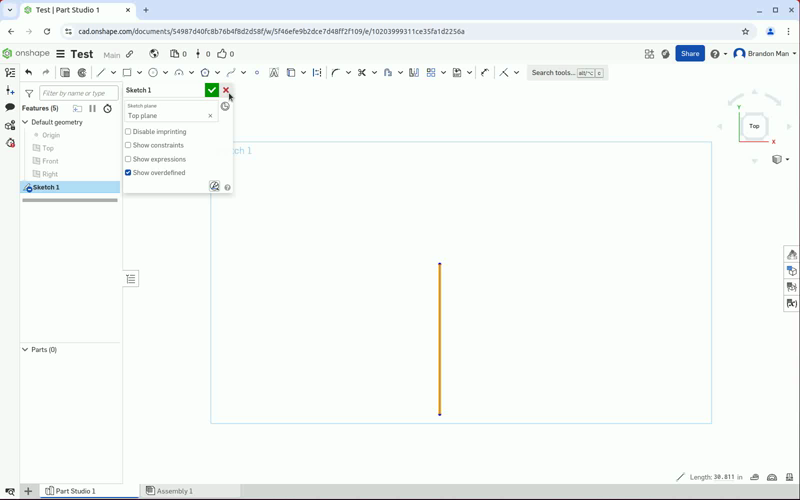
key(shift+h)
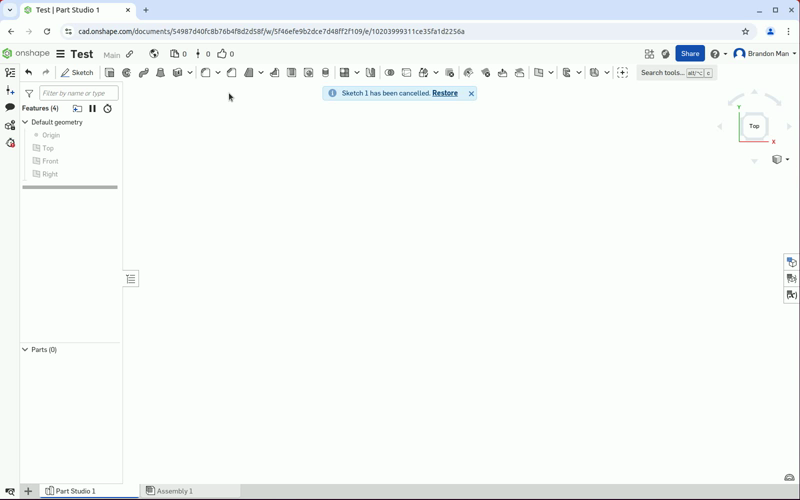
mouse_move(73, 352)
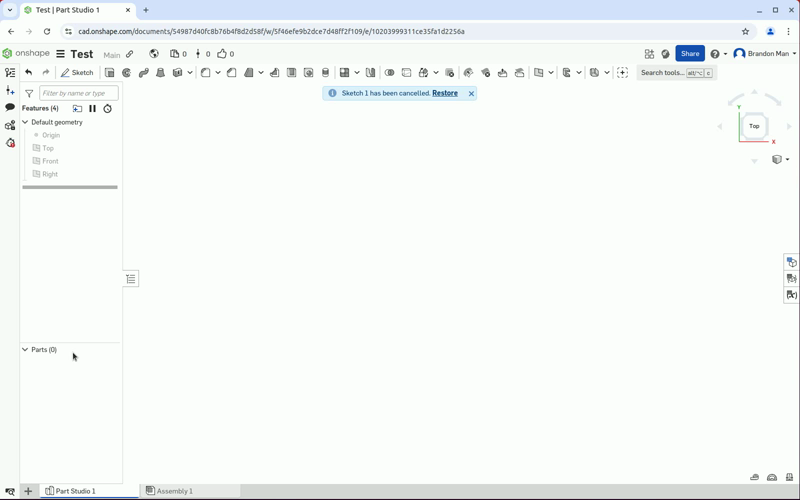
key(y)
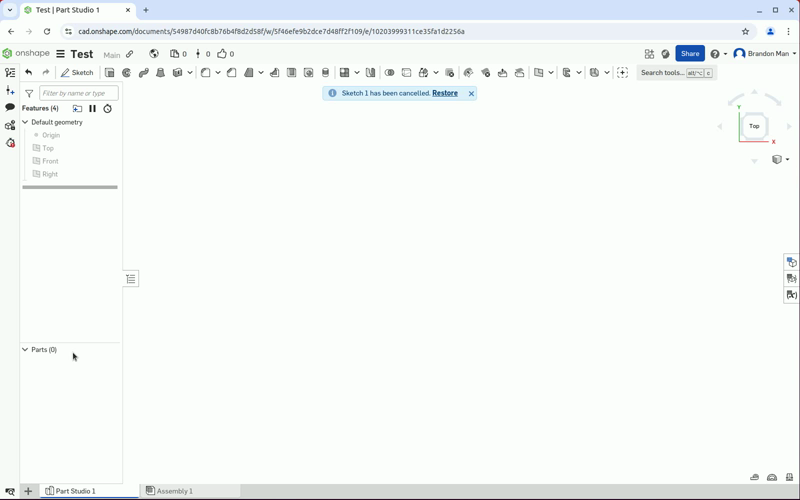
key(shift+p)
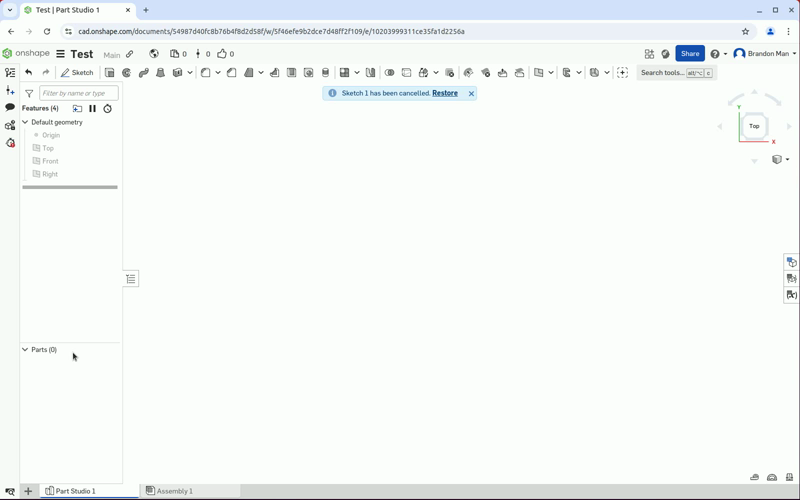
key(space)
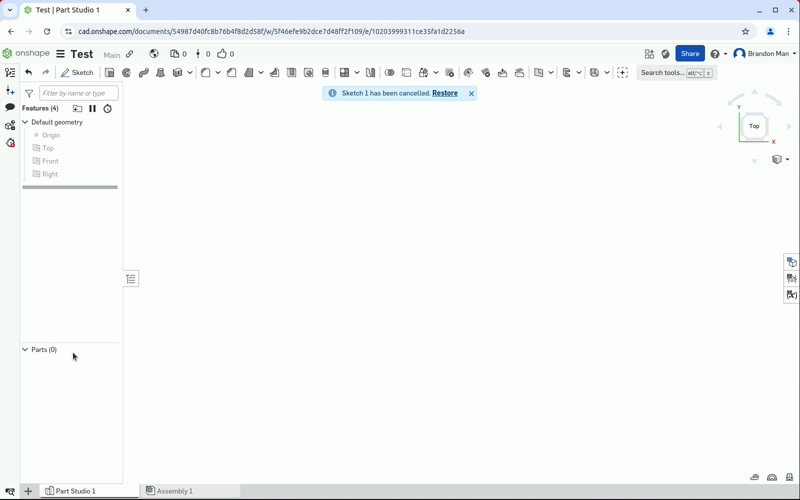
key_down(shift)
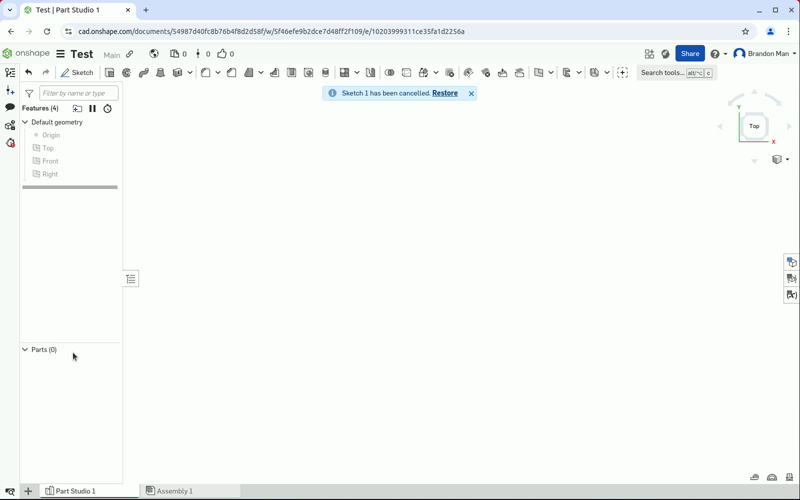
key(up)
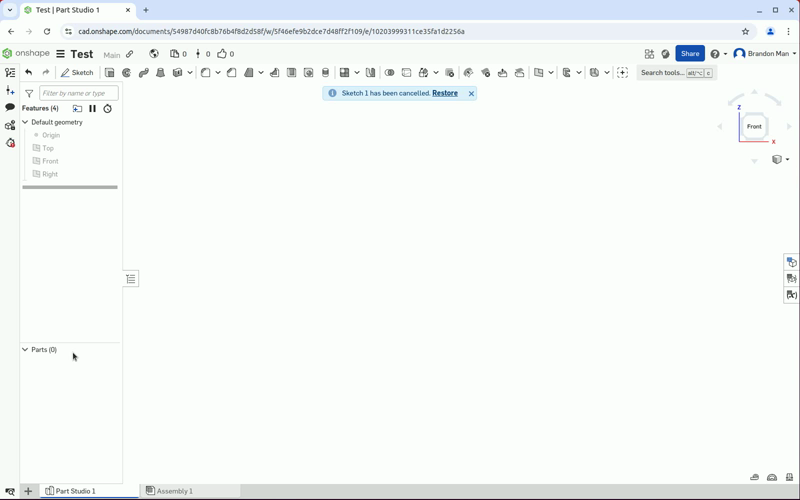
key_up(shift)
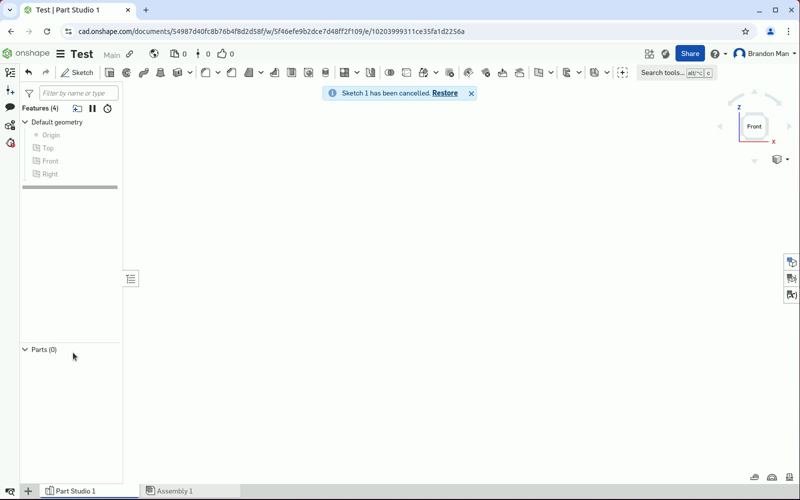
mouse_move(73, 352)
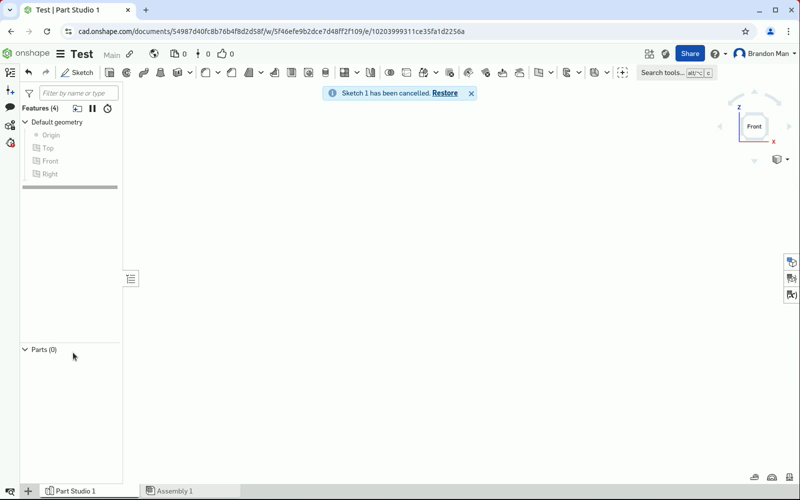
key(shift+y)
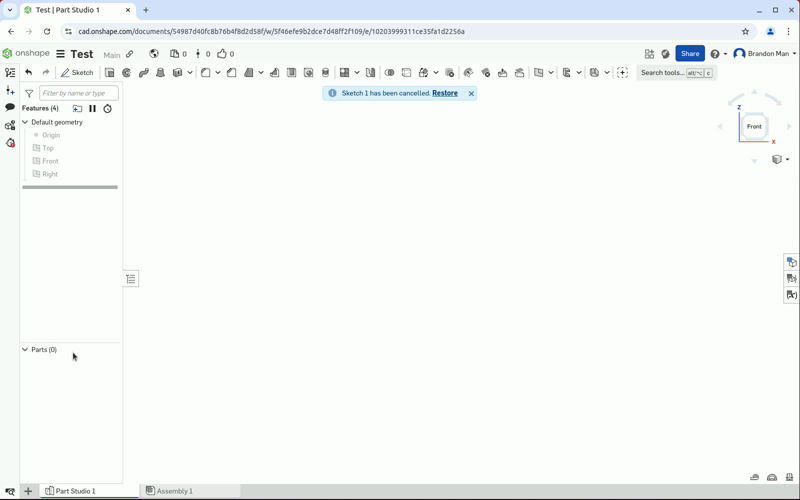
key(shift+s)
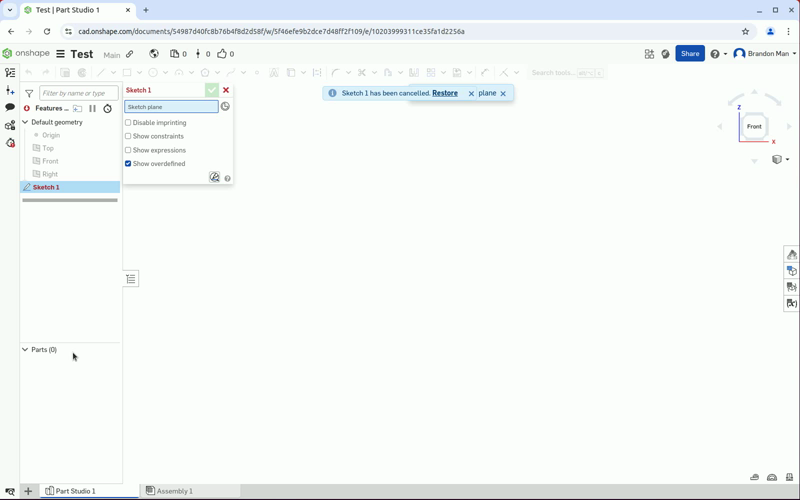
mouse_move(73, 163)
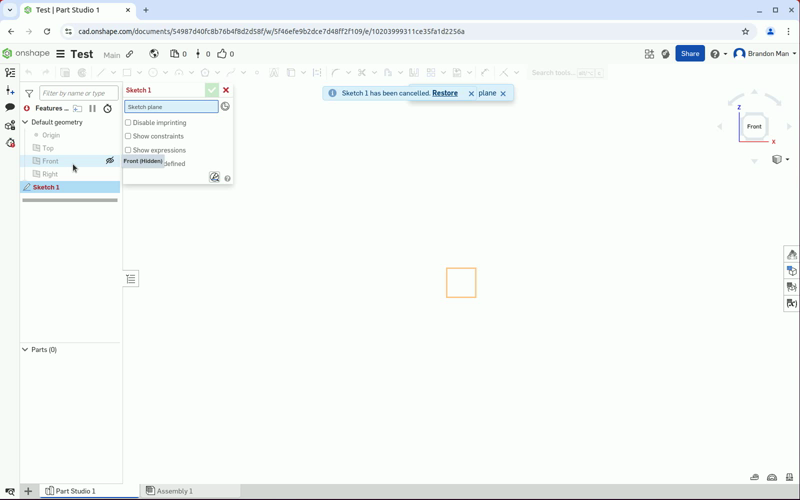
click(73, 163)
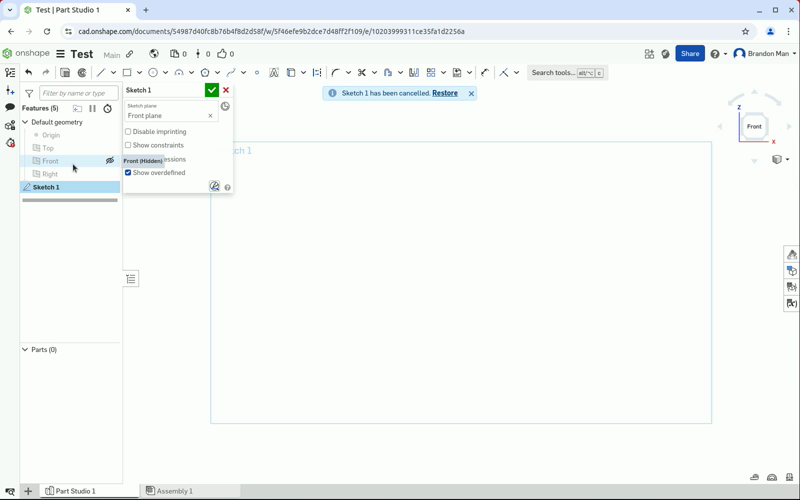
mouse_move(73, 352)
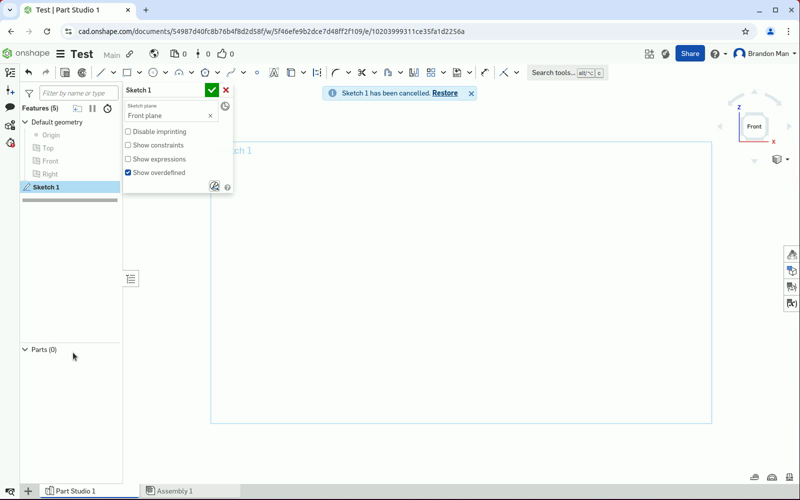
key(y)
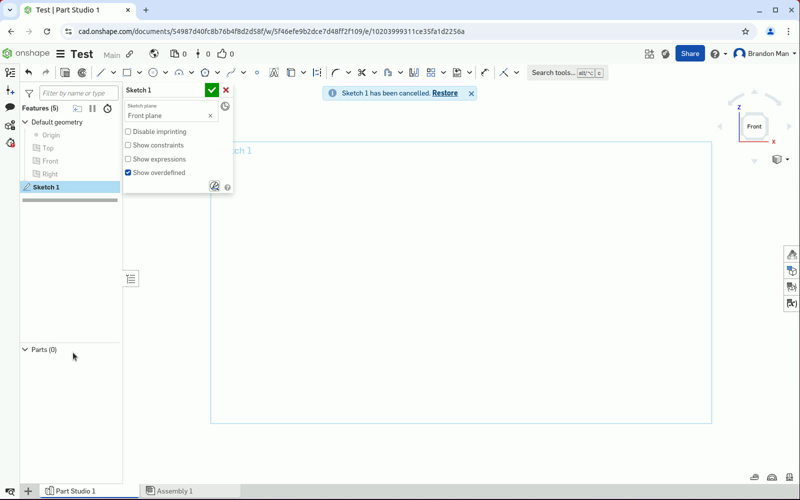
key(a)
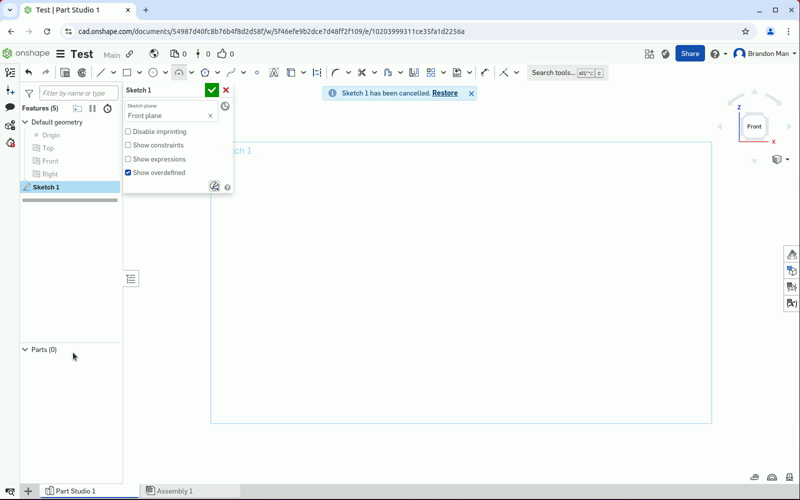
key_down(shift)
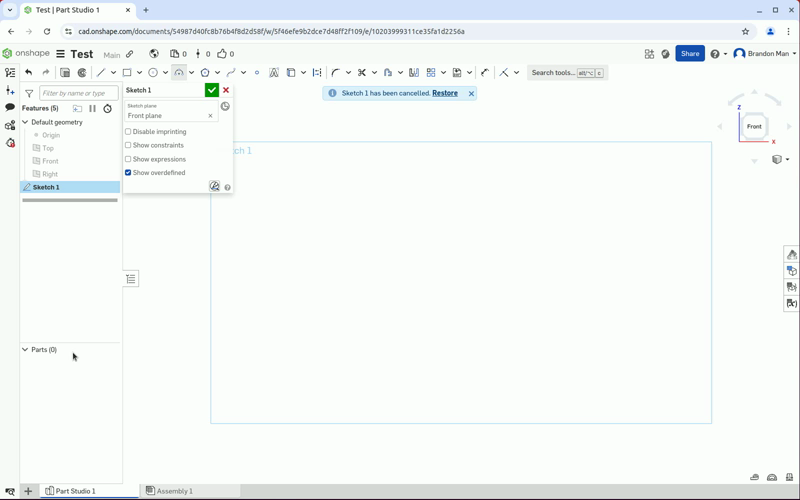
mouse_move(458, 284)
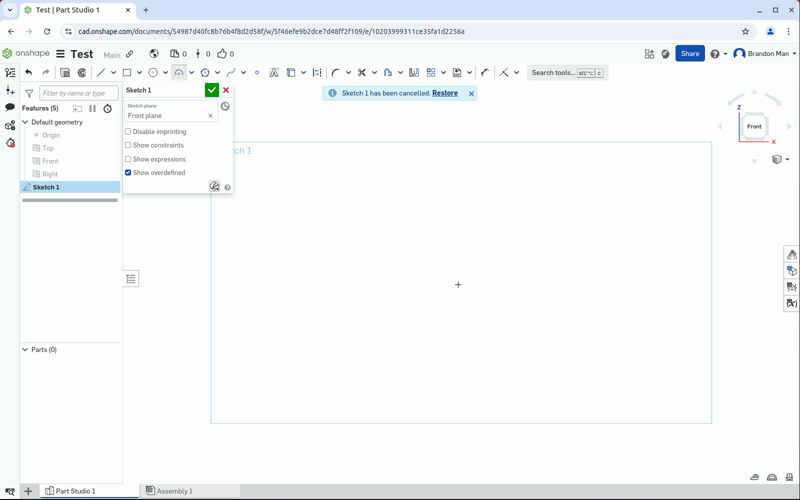
click(458, 284)
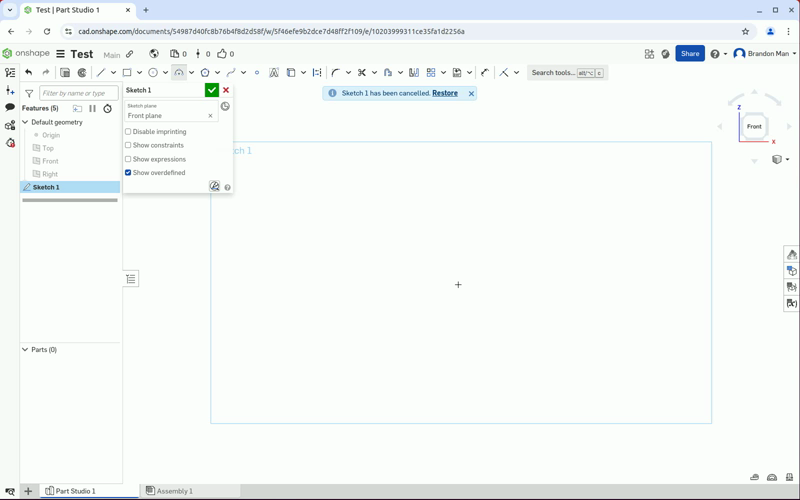
key_up(shift)
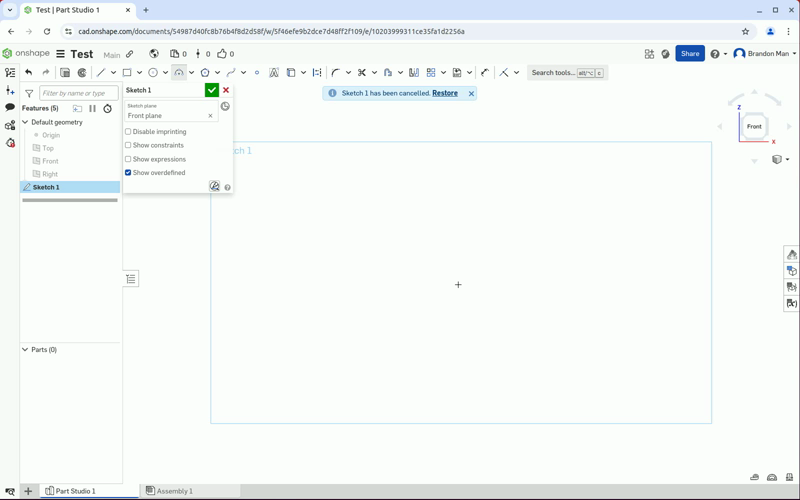
key_down(shift)
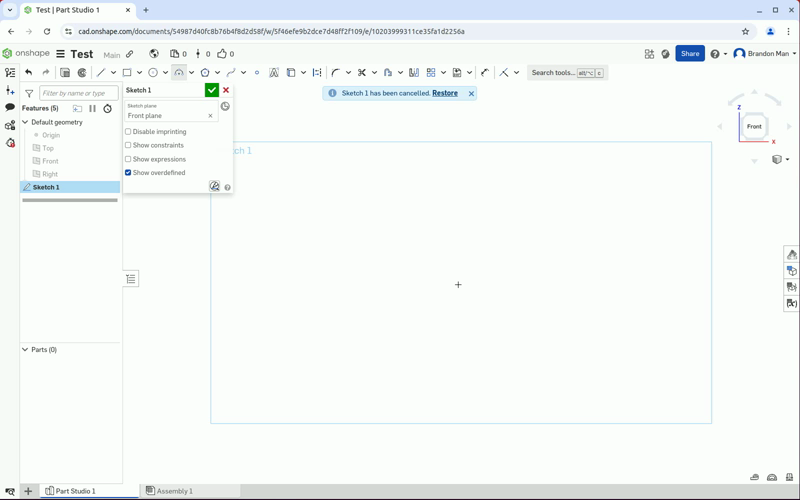
mouse_move(458, 284)
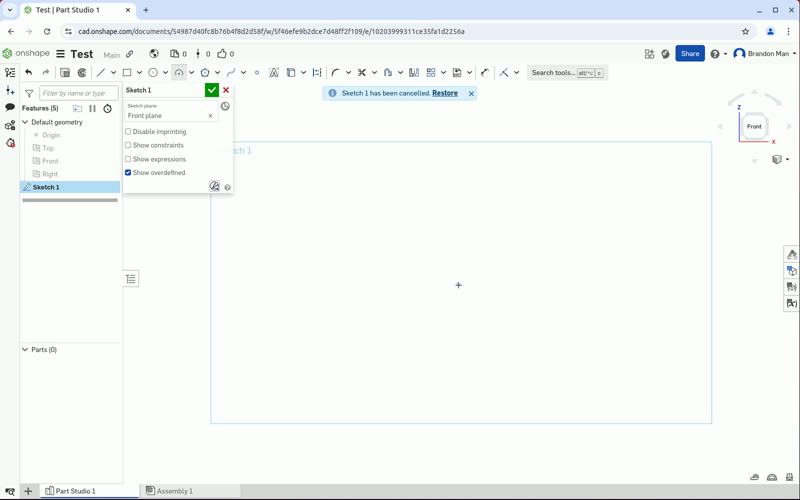
scroll(6)
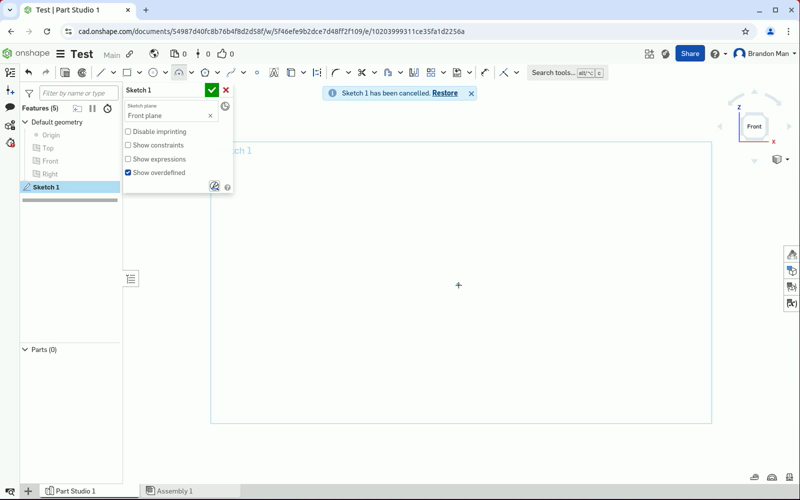
scroll(6)
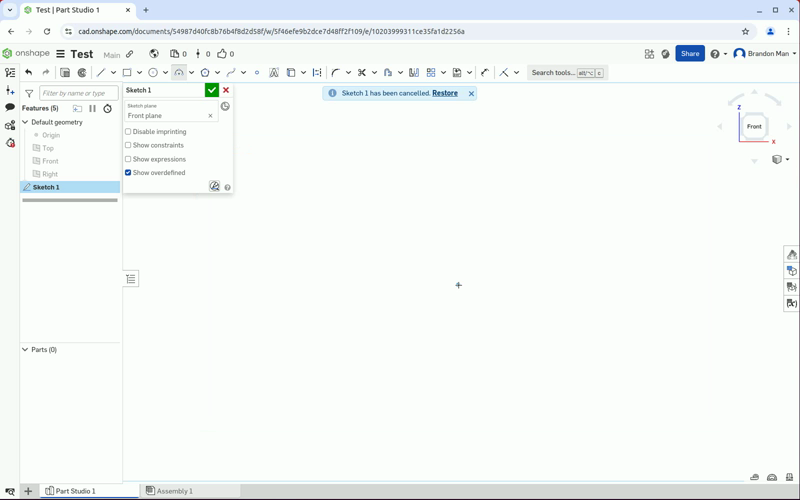
scroll(6)
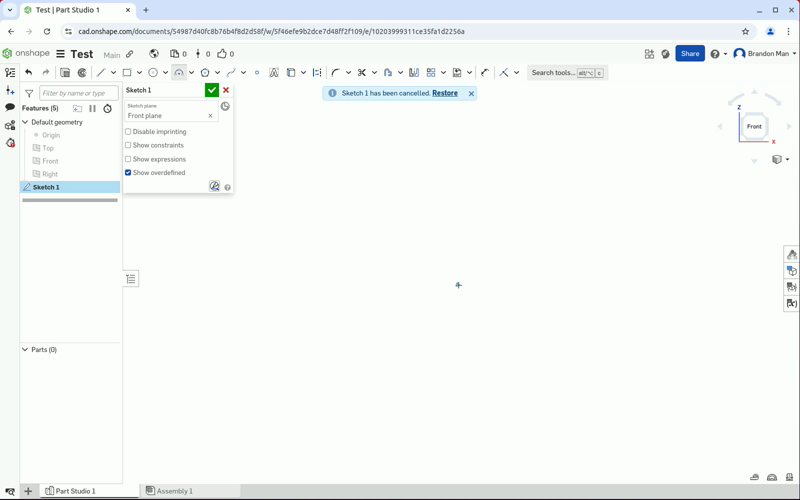
scroll(6)
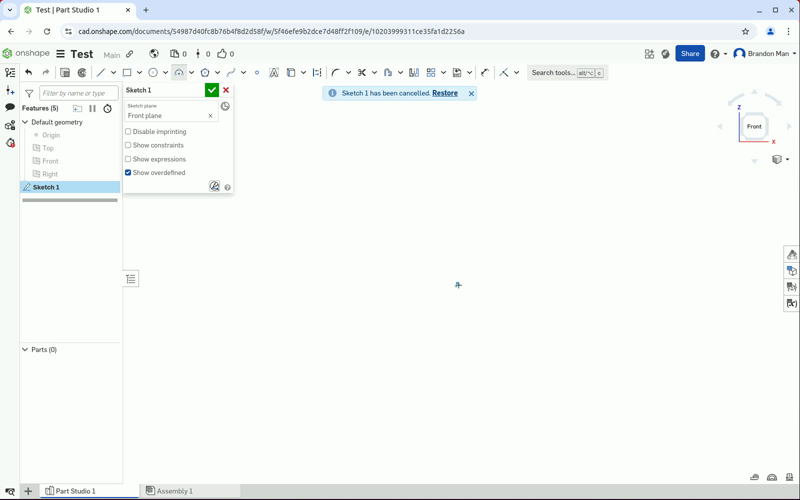
scroll(6)
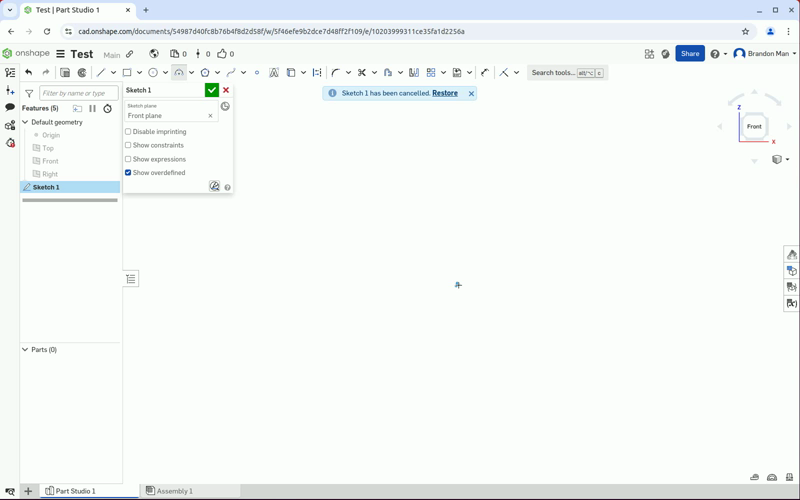
scroll(6)
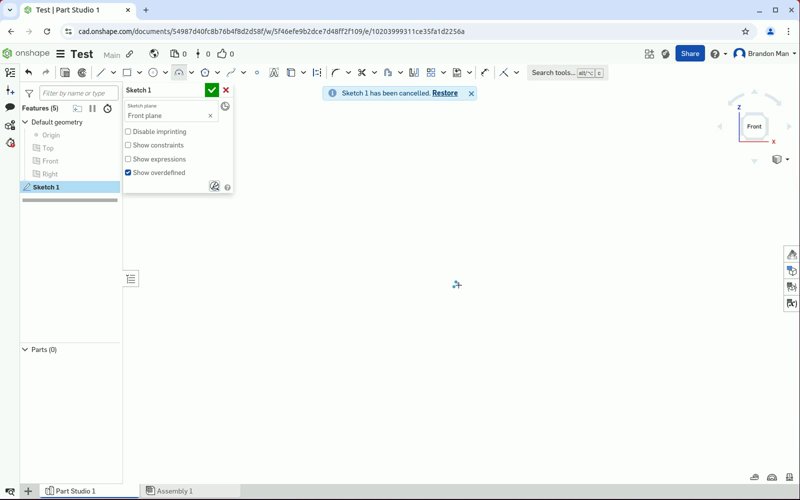
scroll(6)
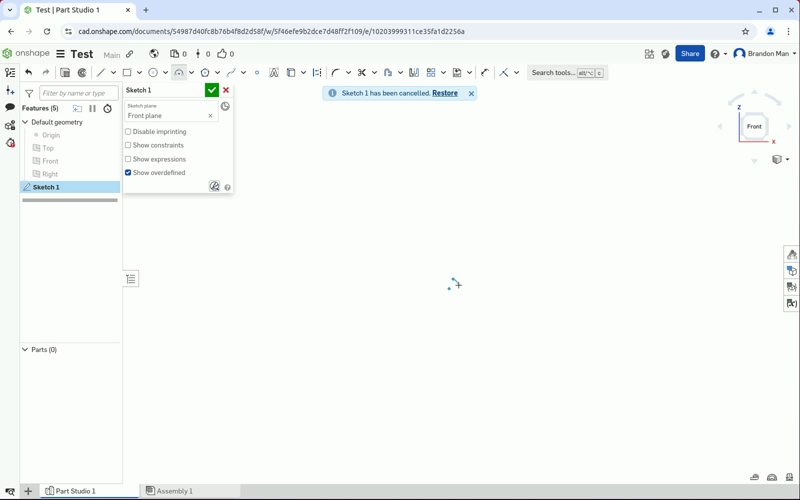
click(458, 284)
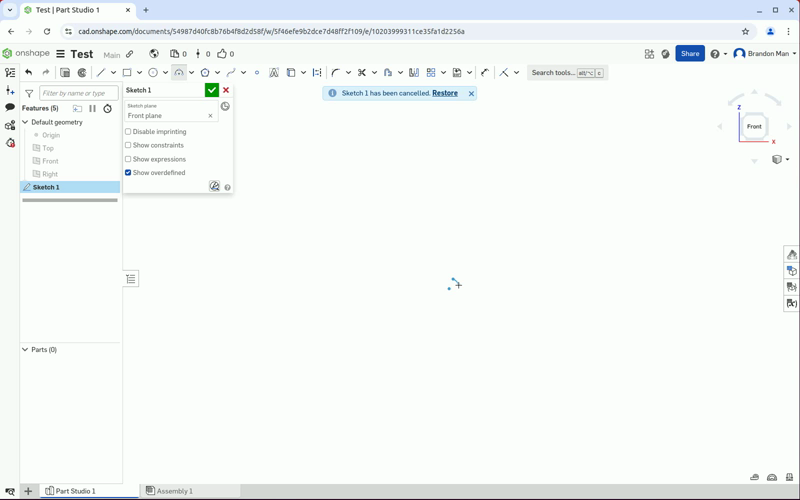
scroll(-6)
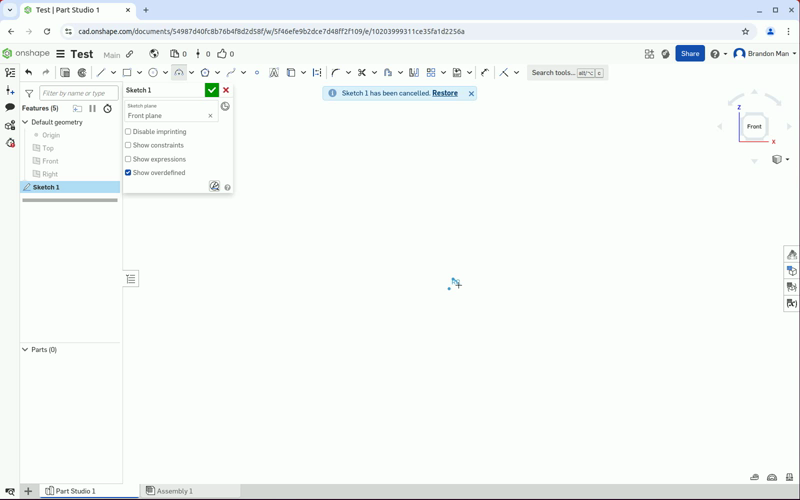
scroll(-6)
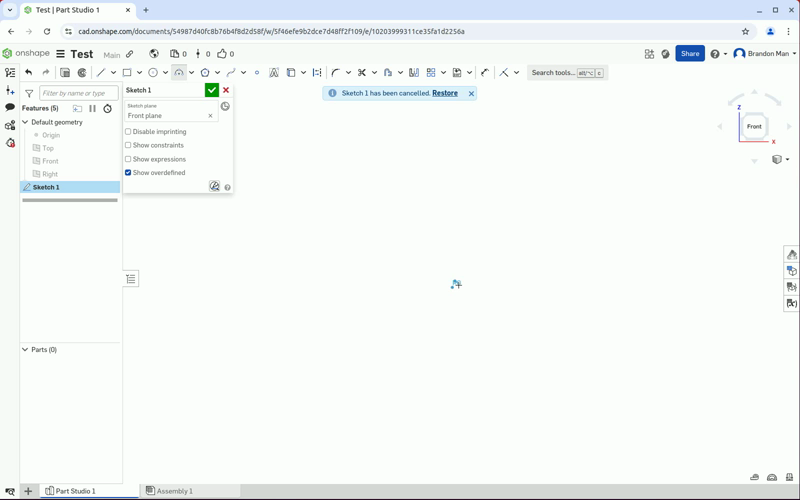
scroll(-6)
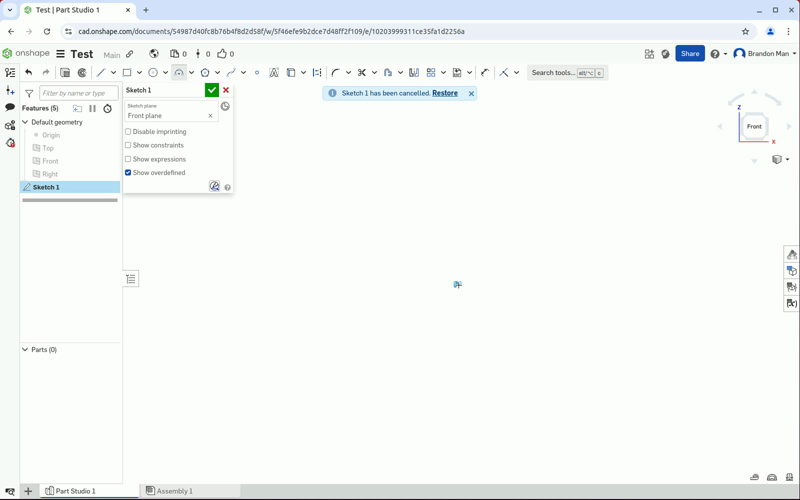
scroll(-6)
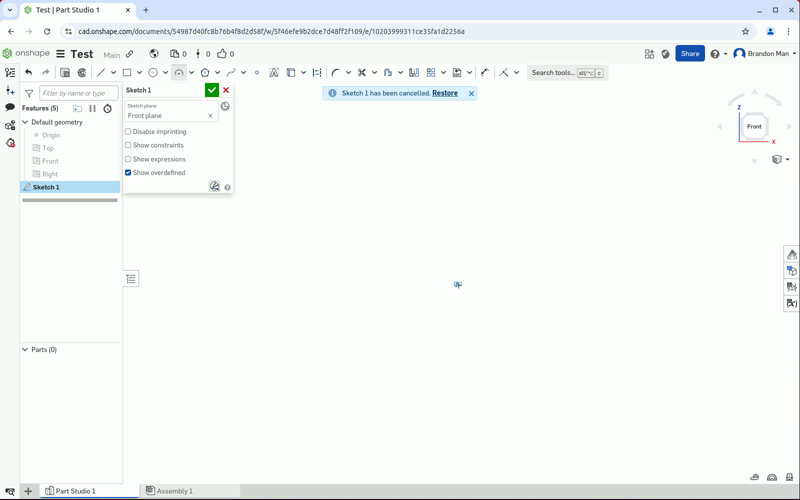
scroll(-6)
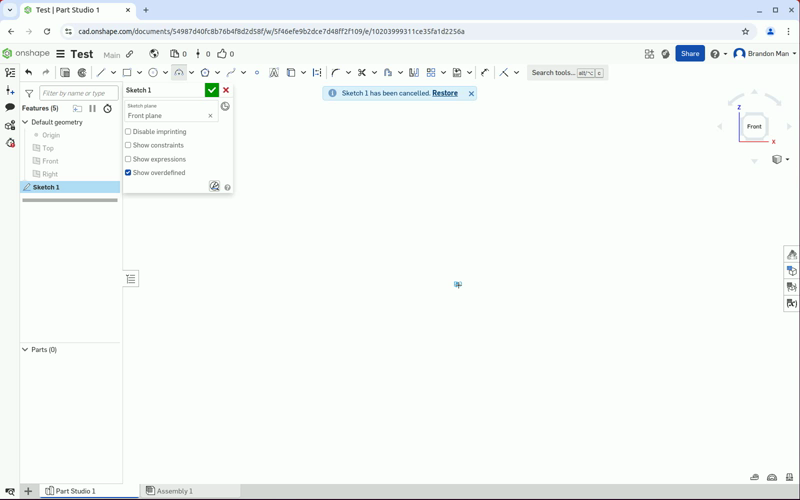
scroll(-6)
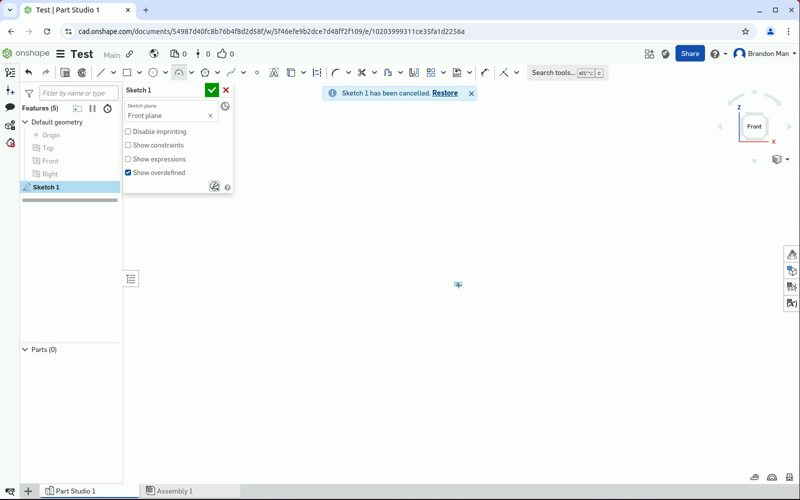
scroll(-6)
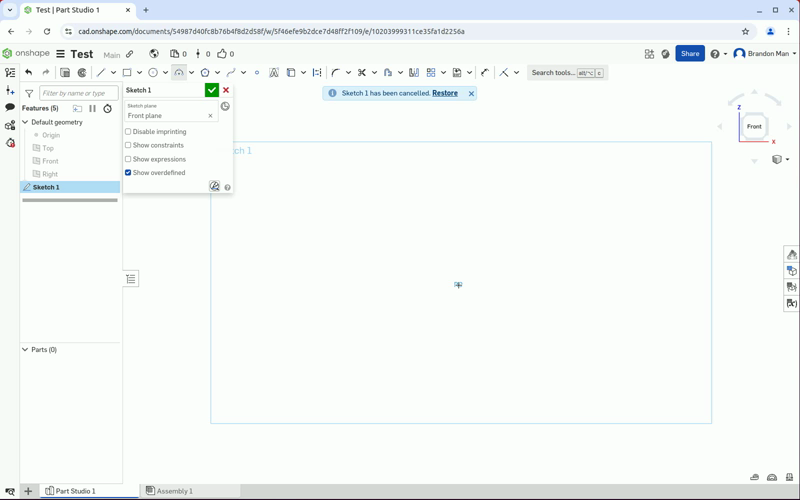
mouse_move(458, 284)
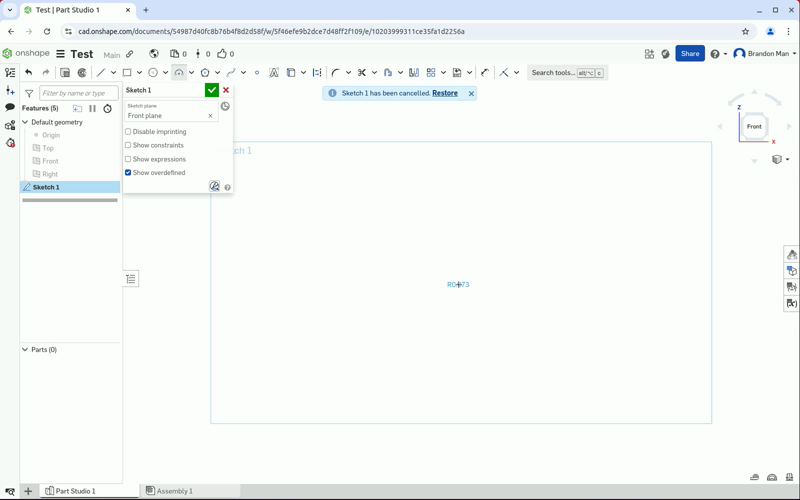
scroll(6)
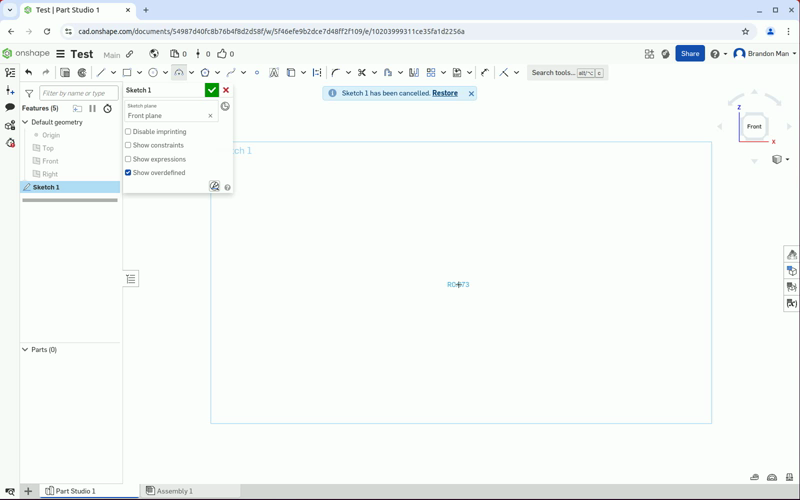
scroll(6)
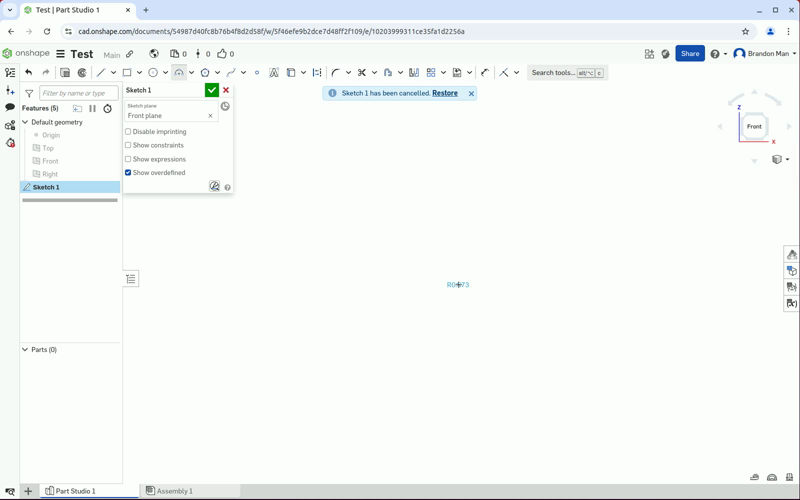
scroll(6)
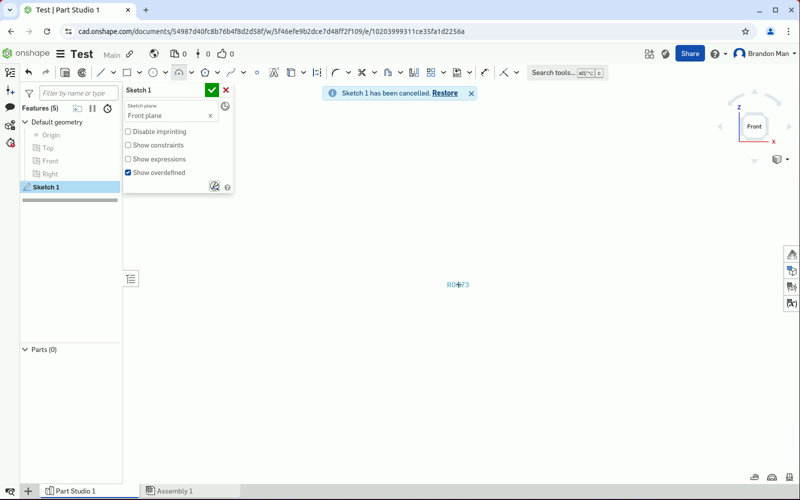
scroll(6)
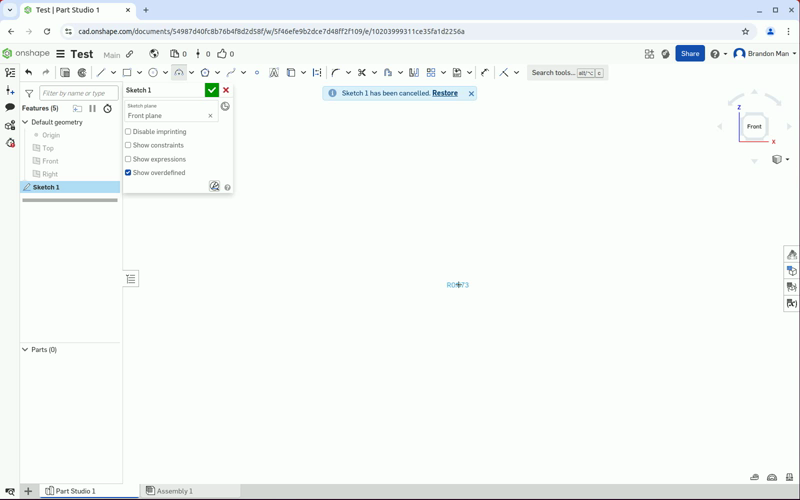
scroll(6)
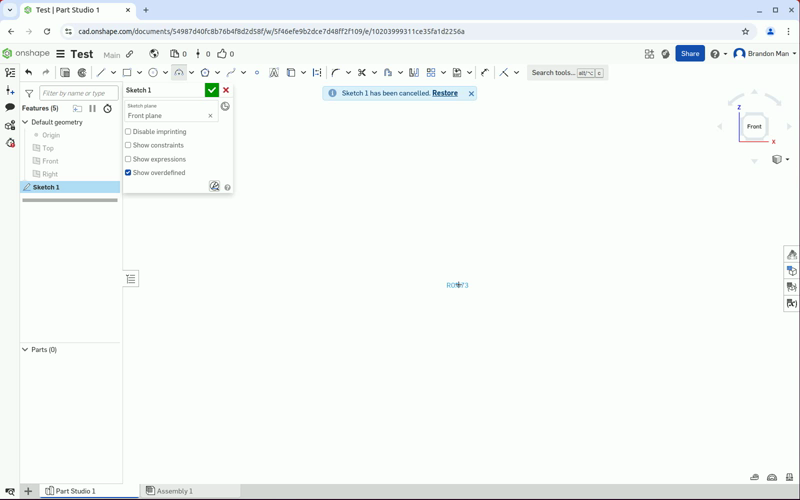
scroll(6)
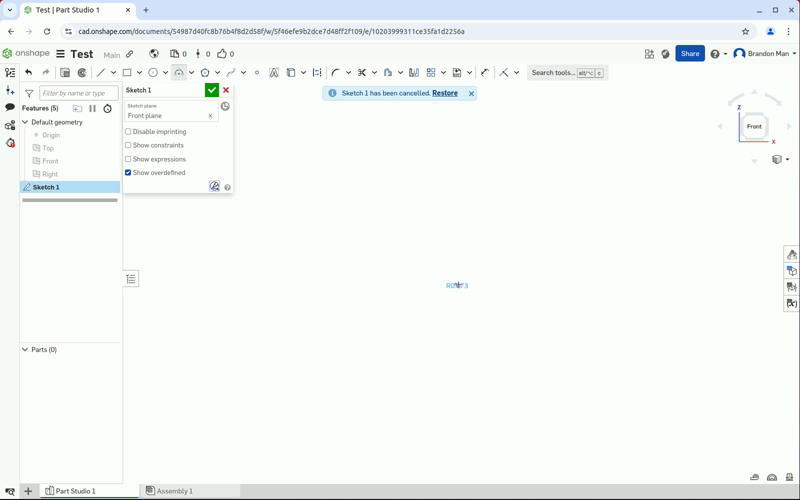
scroll(6)
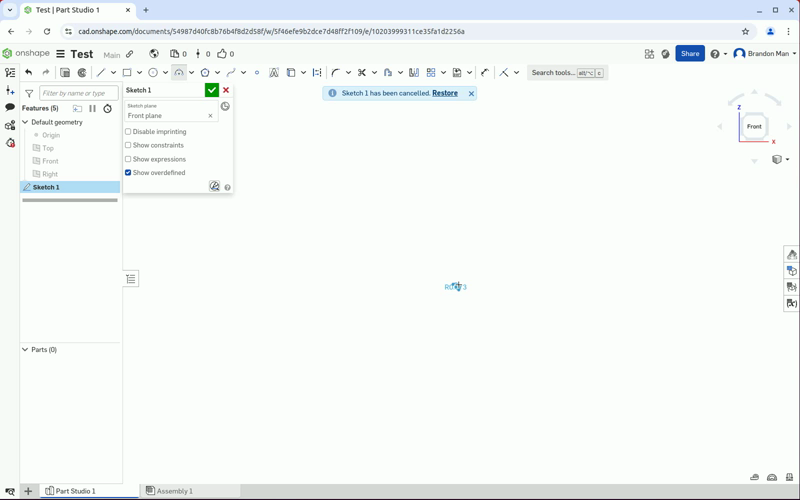
click(458, 284)
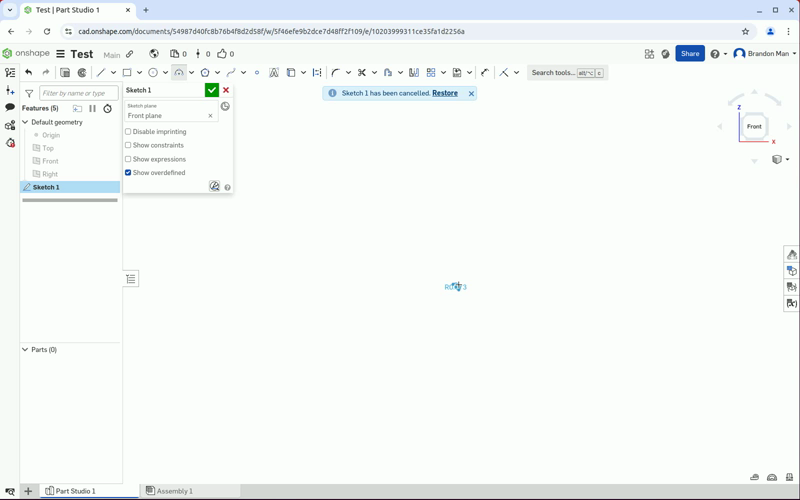
scroll(-6)
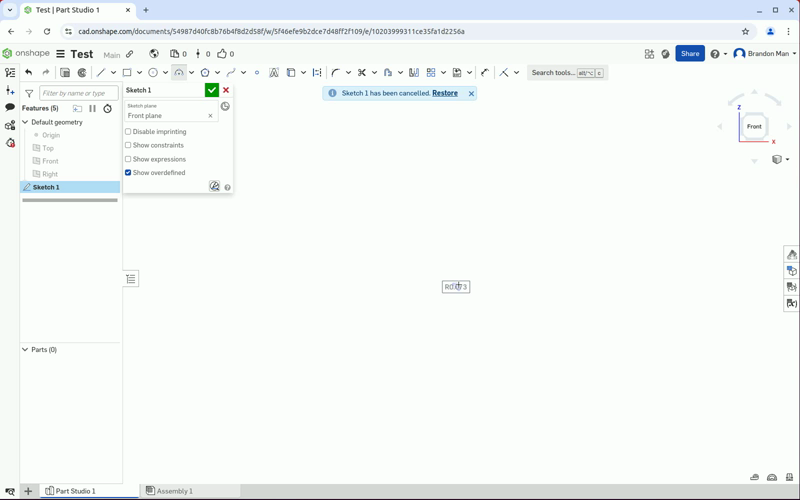
scroll(-6)
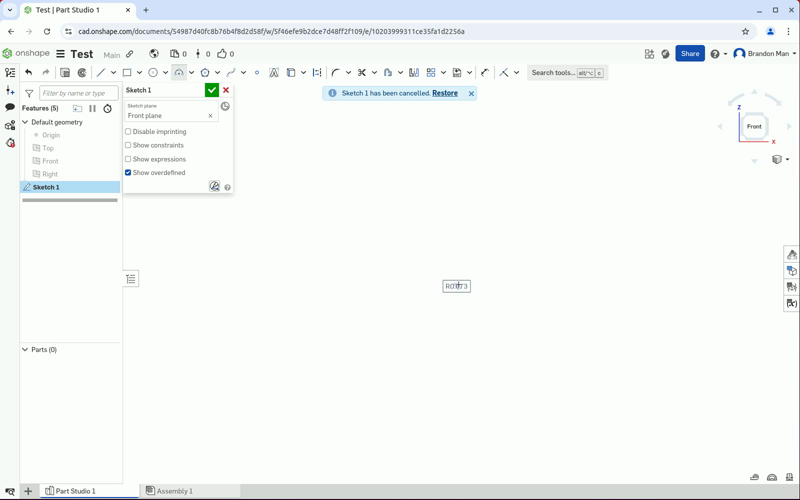
scroll(-6)
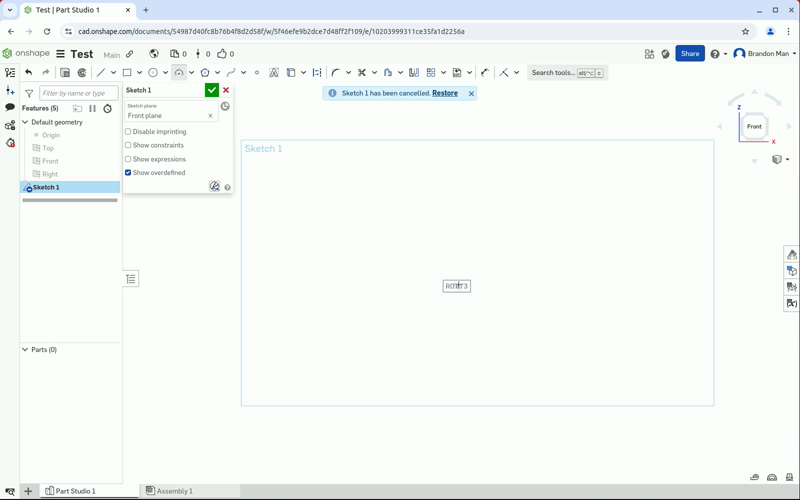
scroll(-6)
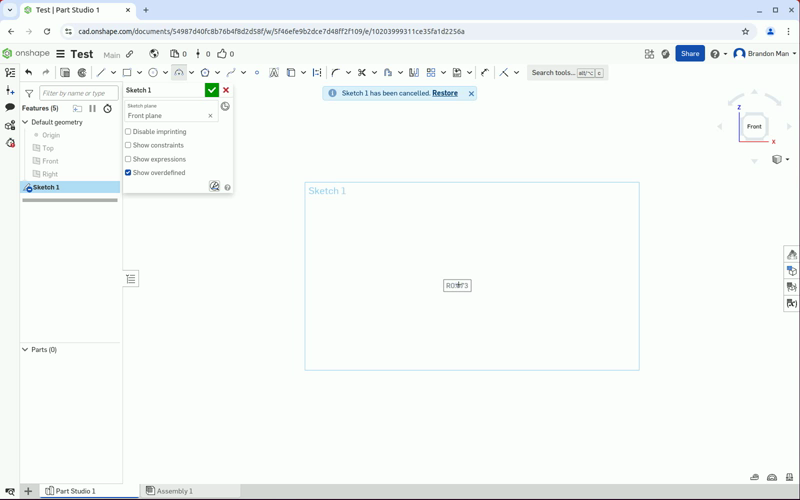
scroll(-6)
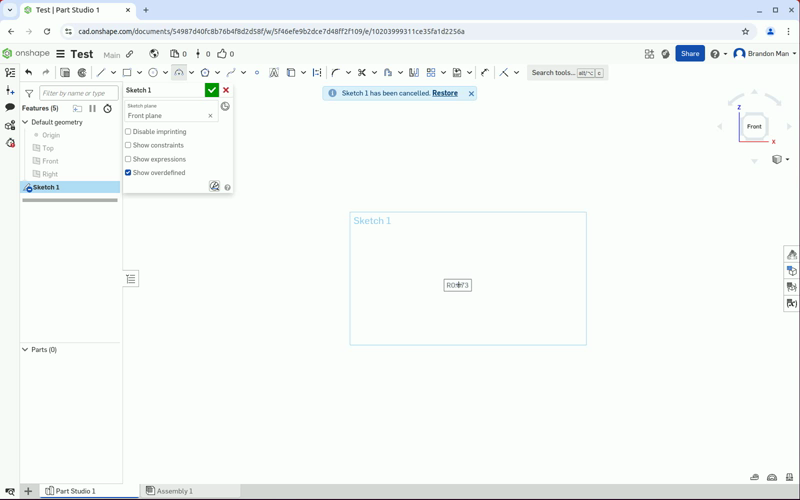
scroll(-6)
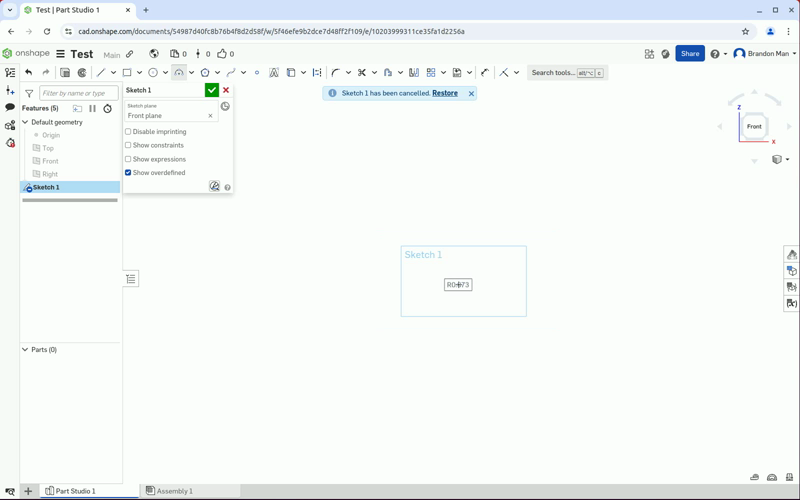
scroll(-6)
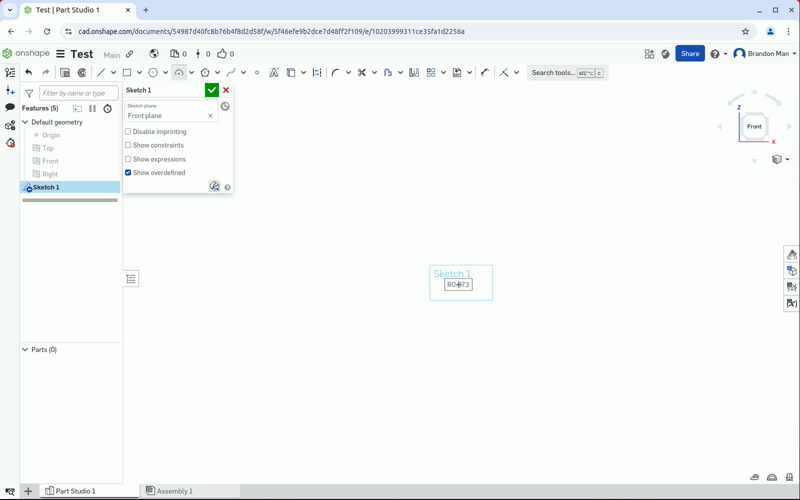
key_up(shift)
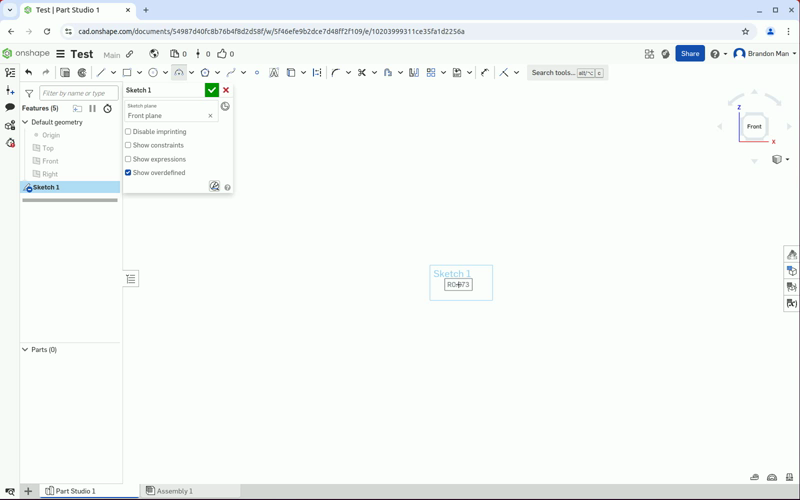
key(esc)
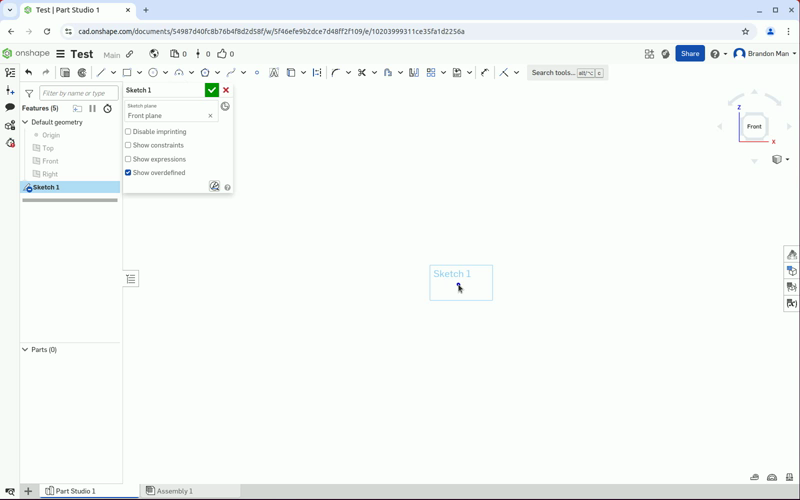
key(l)
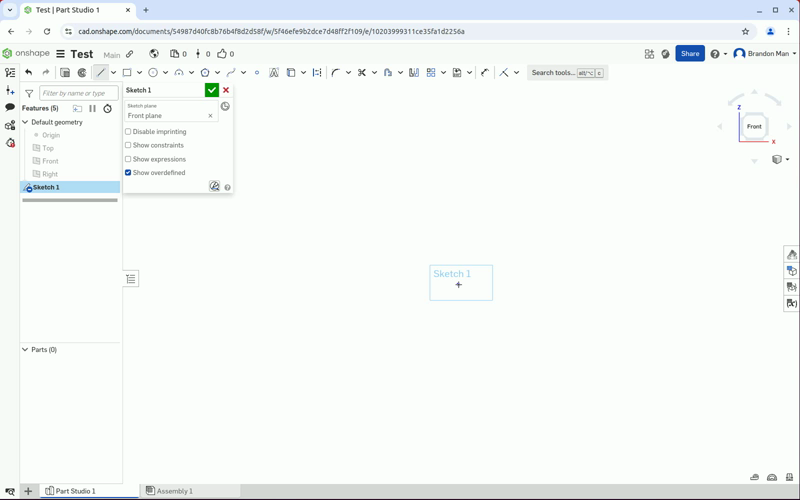
mouse_move(458, 284)
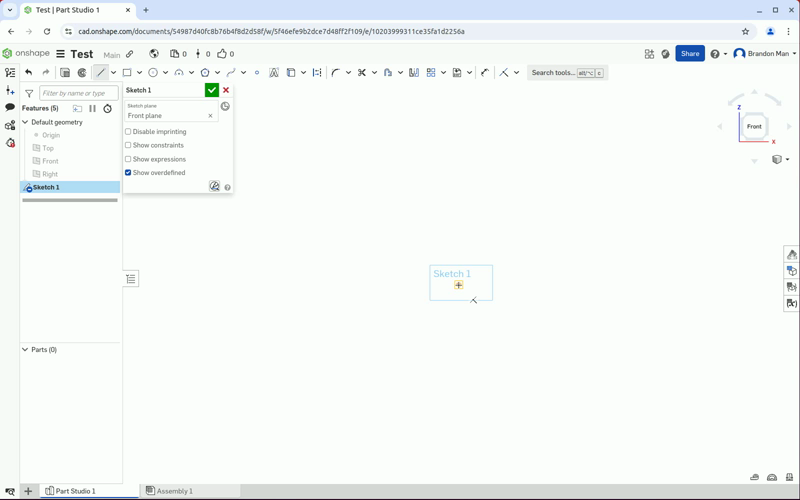
scroll(6)
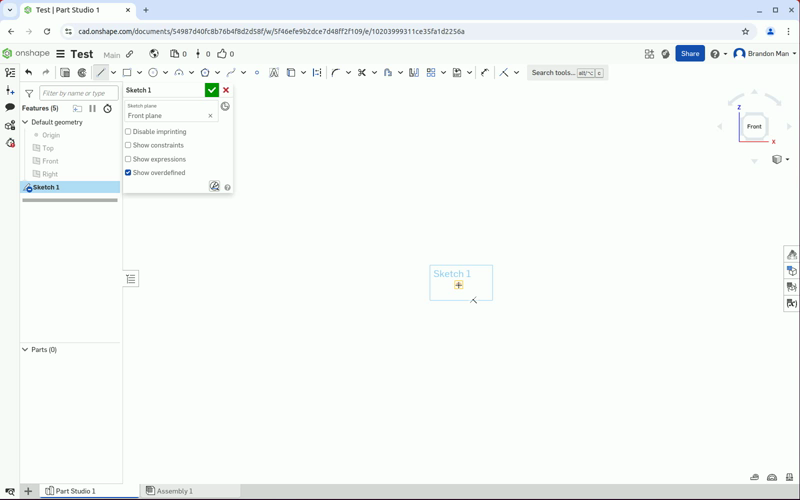
scroll(6)
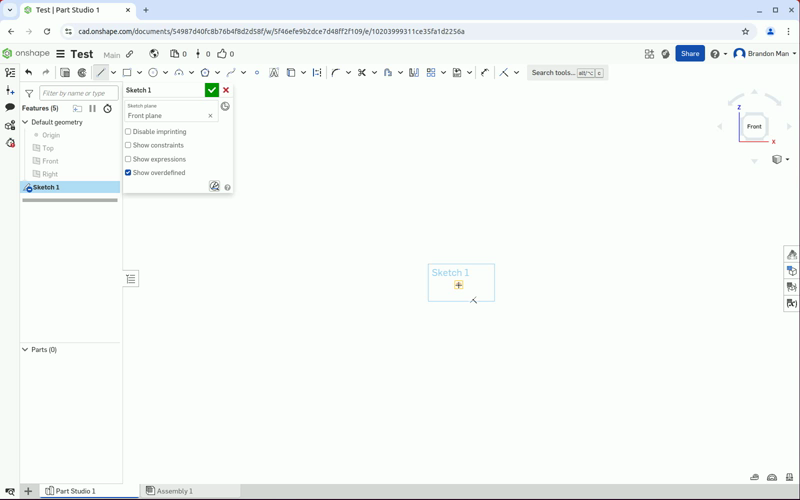
scroll(6)
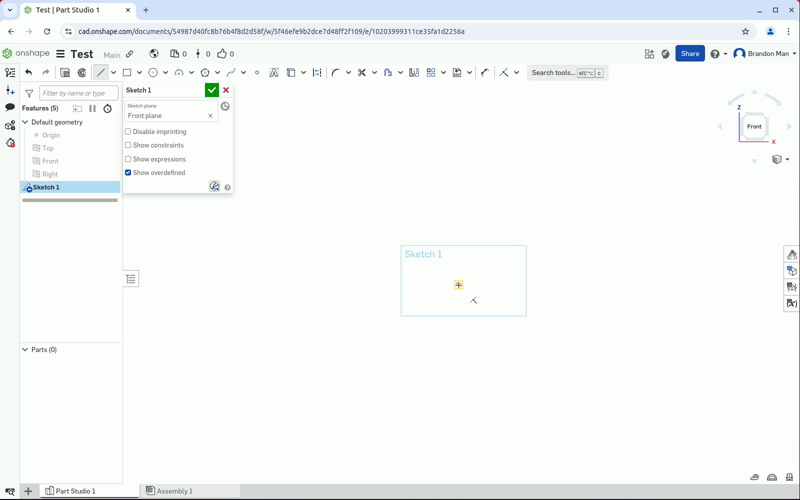
scroll(6)
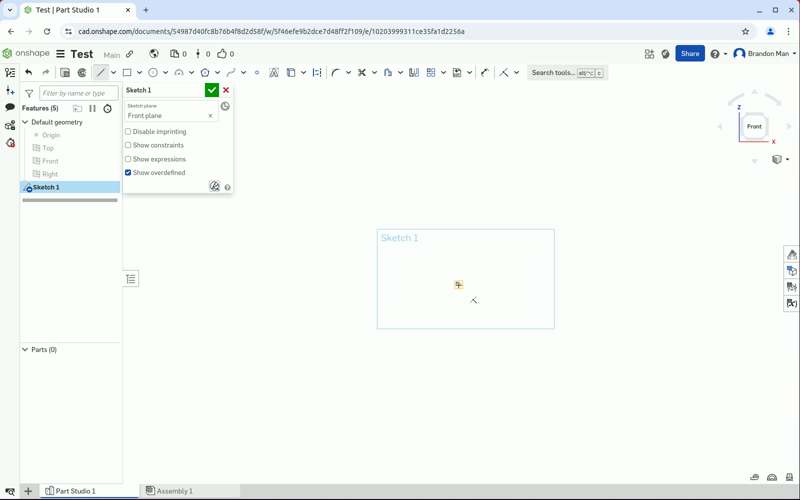
scroll(6)
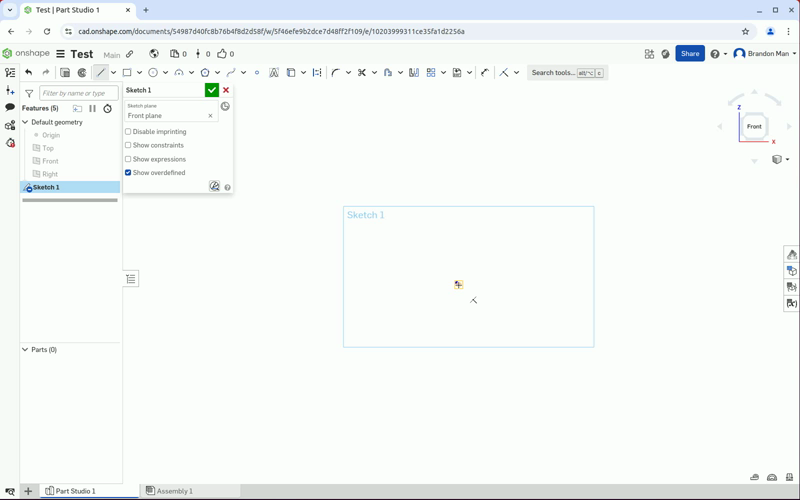
scroll(6)
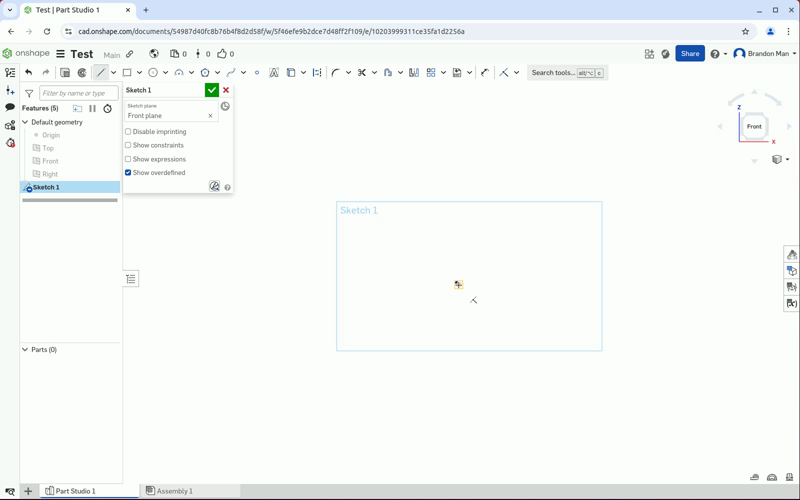
scroll(6)
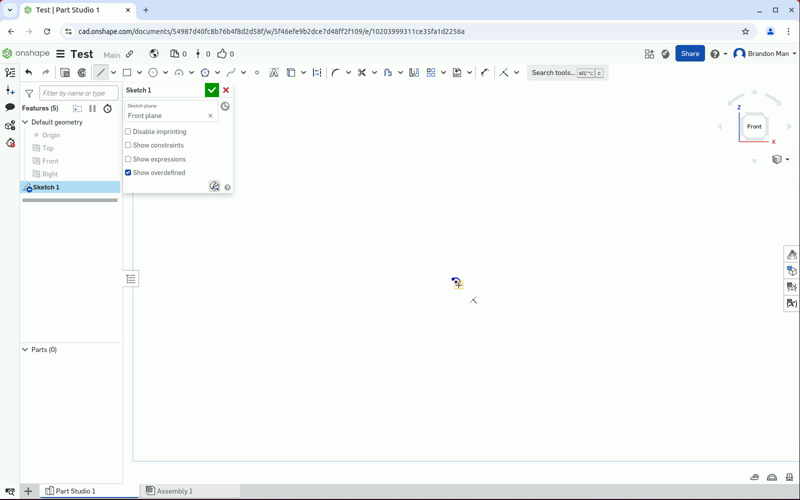
click(458, 284)
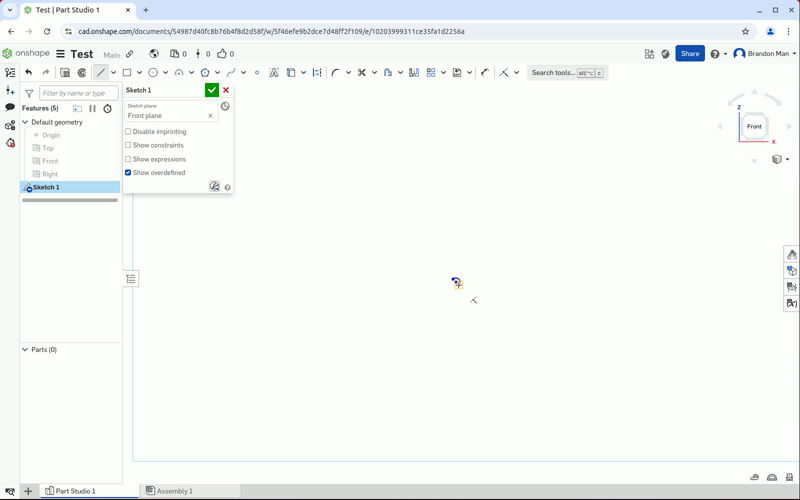
scroll(-6)
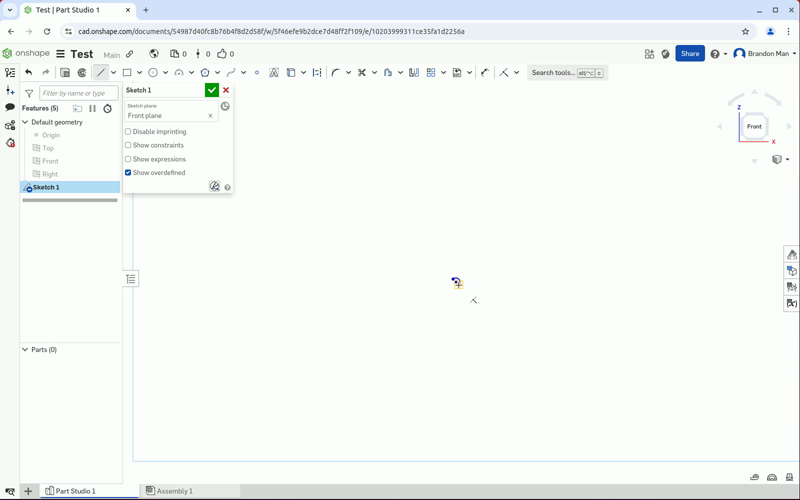
scroll(-6)
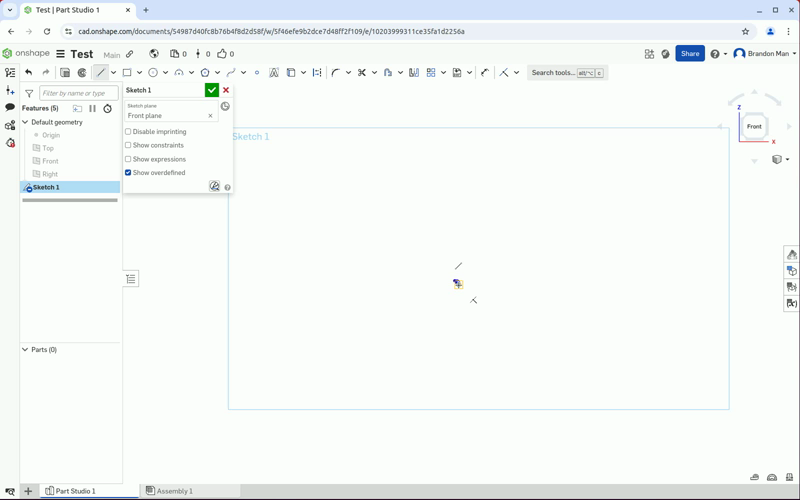
scroll(-6)
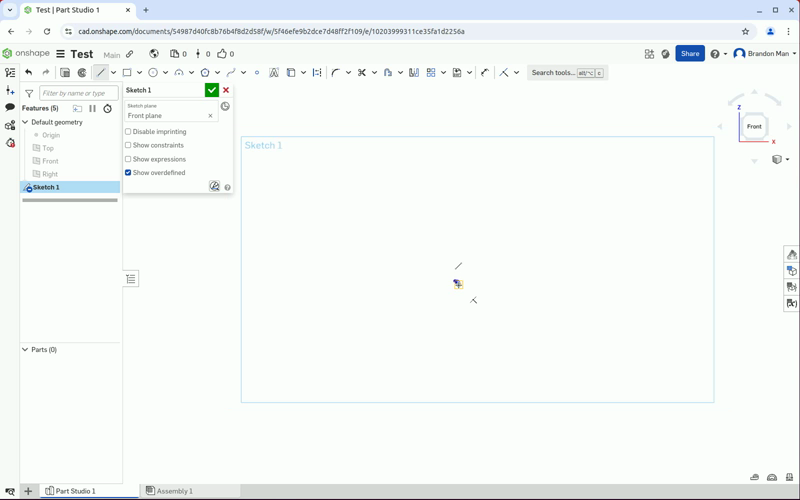
scroll(-6)
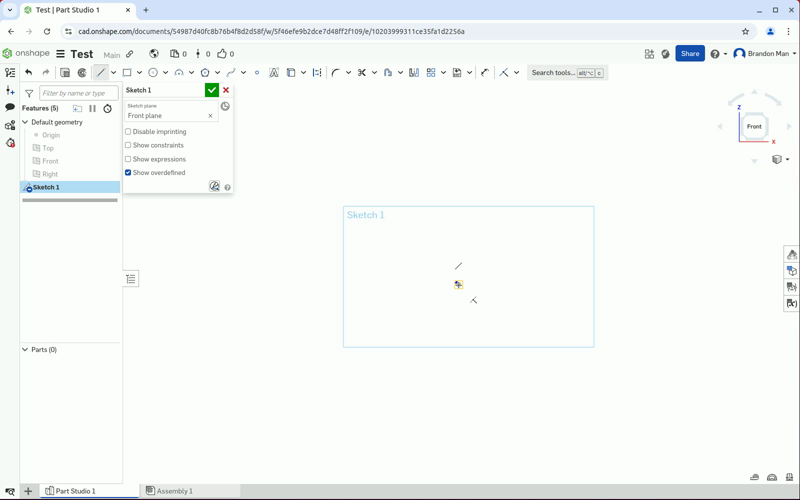
scroll(-6)
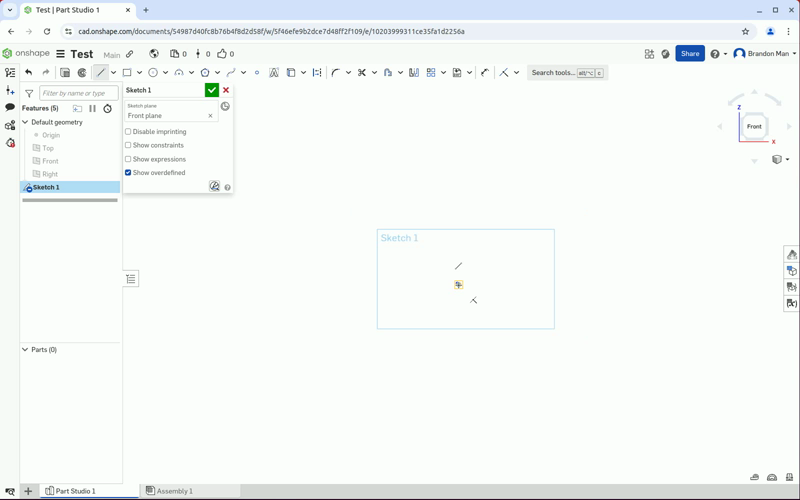
scroll(-6)
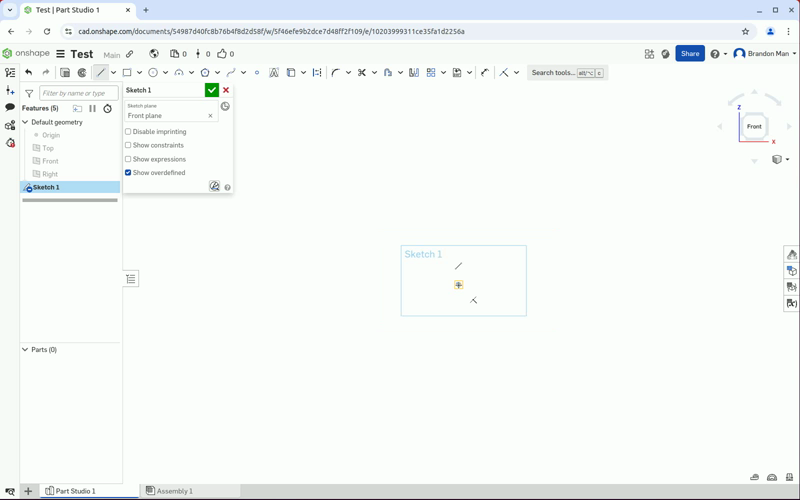
scroll(-6)
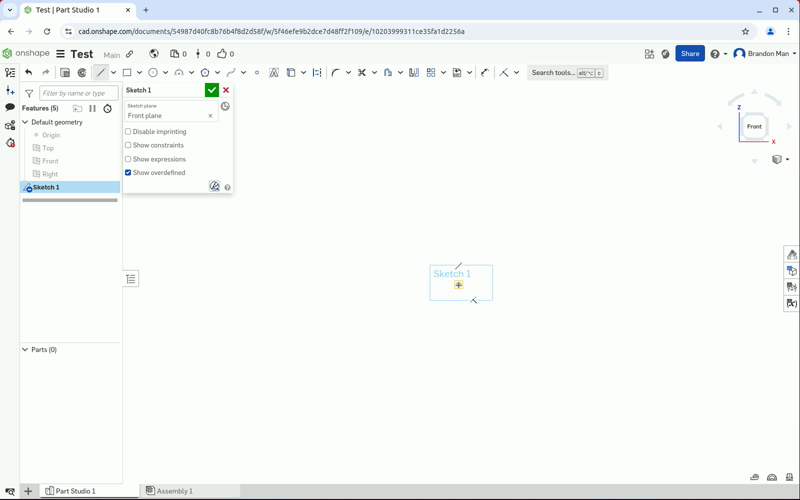
key_down(shift)
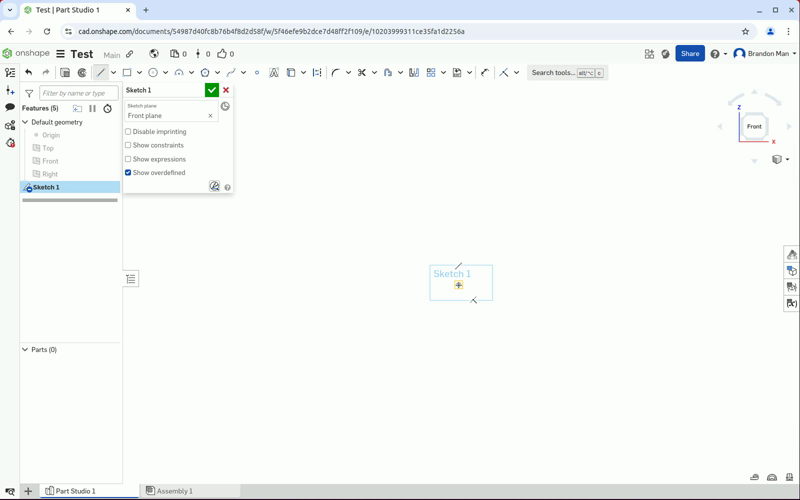
mouse_move(489, 284)
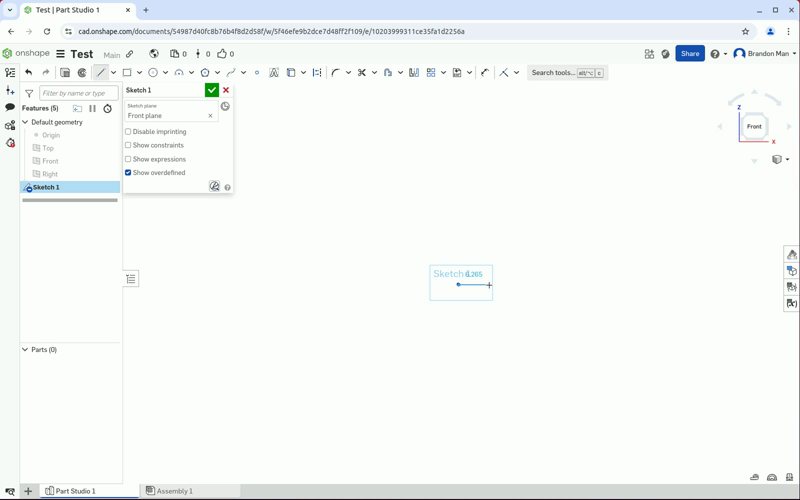
mouse_move(462, 284)
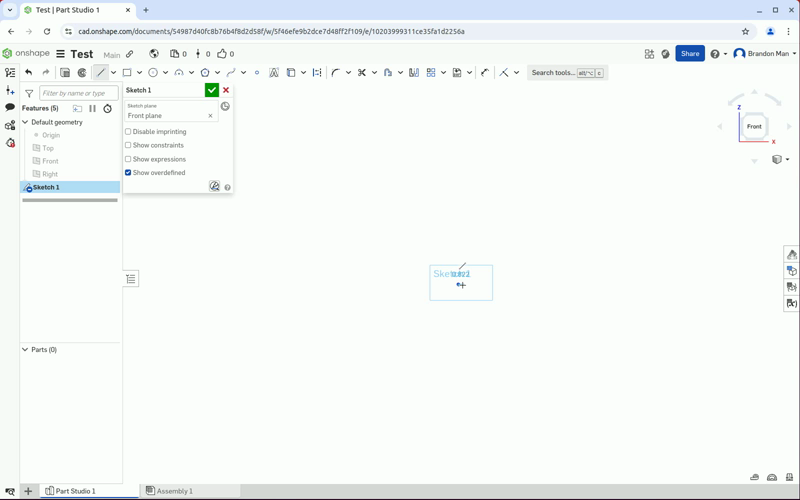
scroll(6)
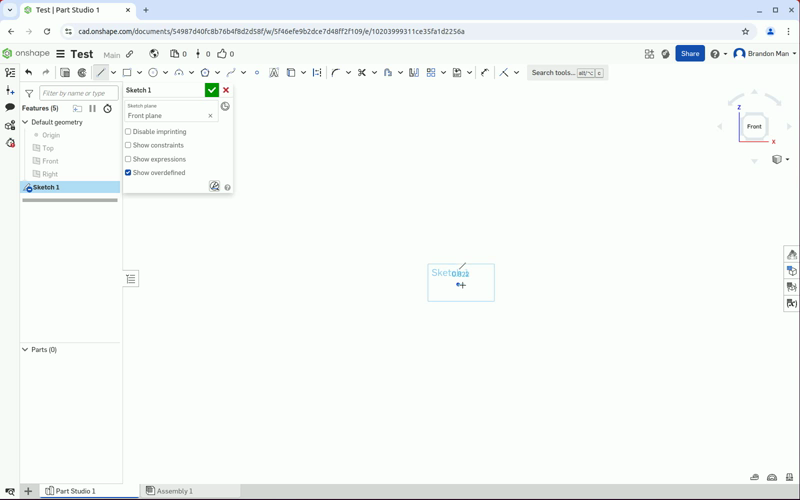
scroll(6)
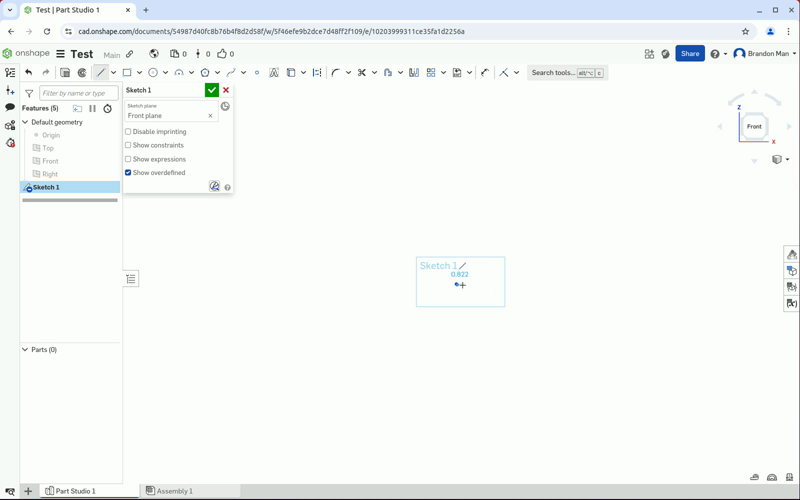
scroll(6)
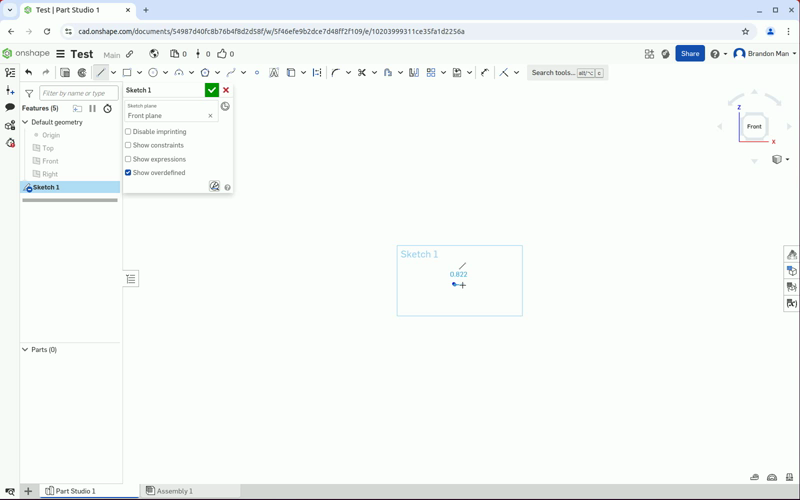
scroll(6)
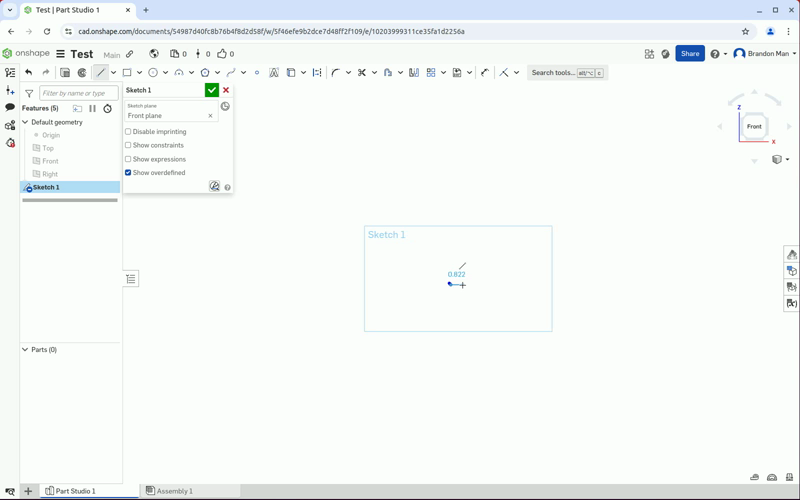
scroll(6)
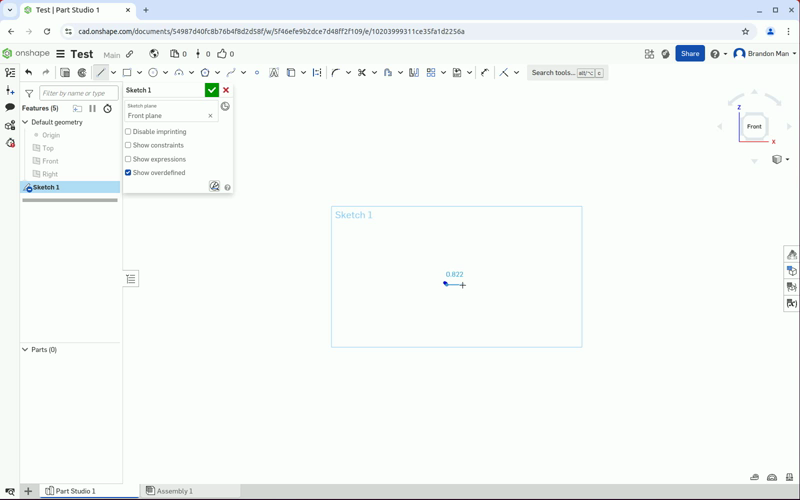
scroll(6)
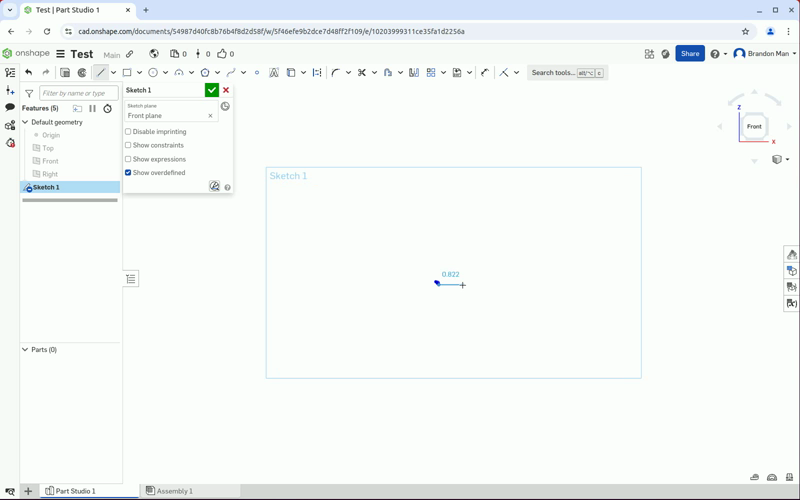
scroll(6)
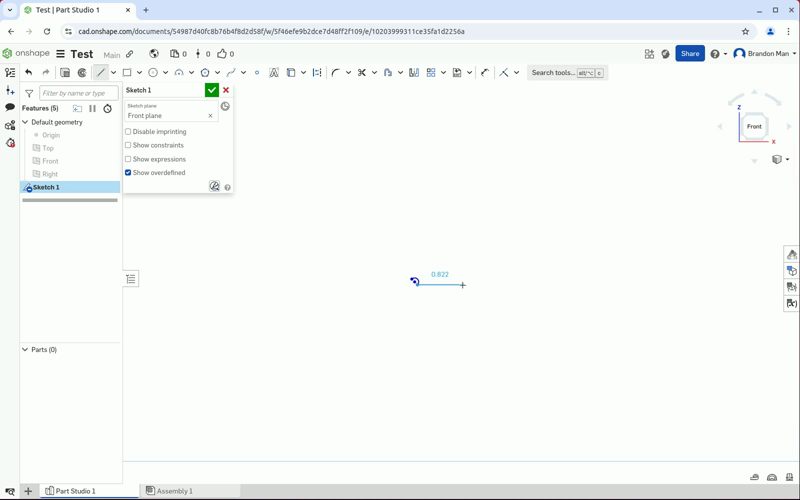
click(462, 284)
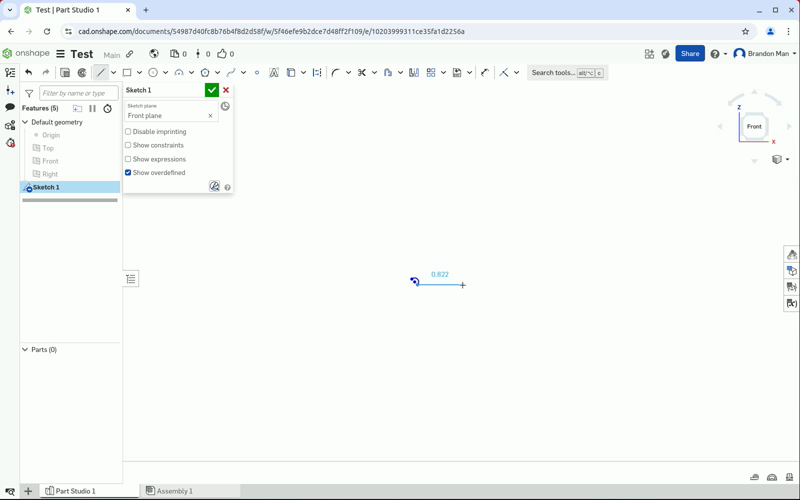
scroll(-6)
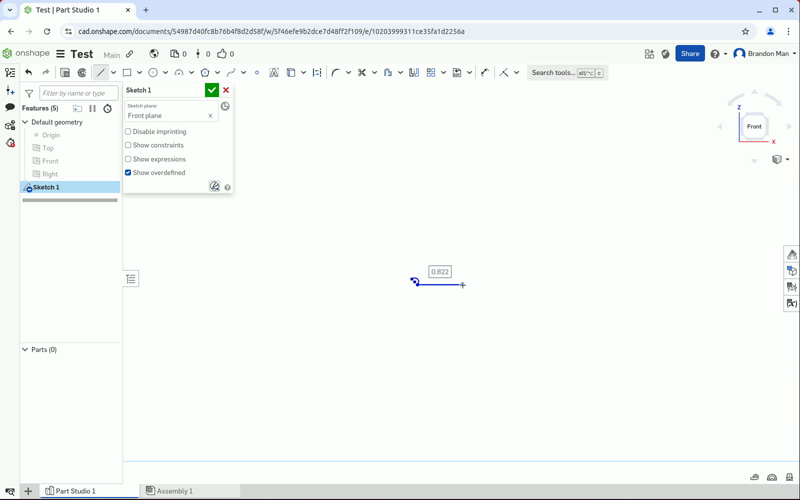
scroll(-6)
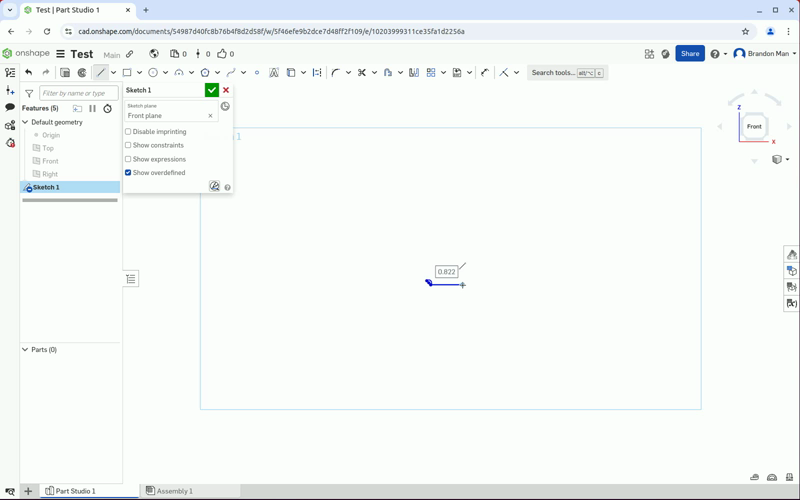
scroll(-6)
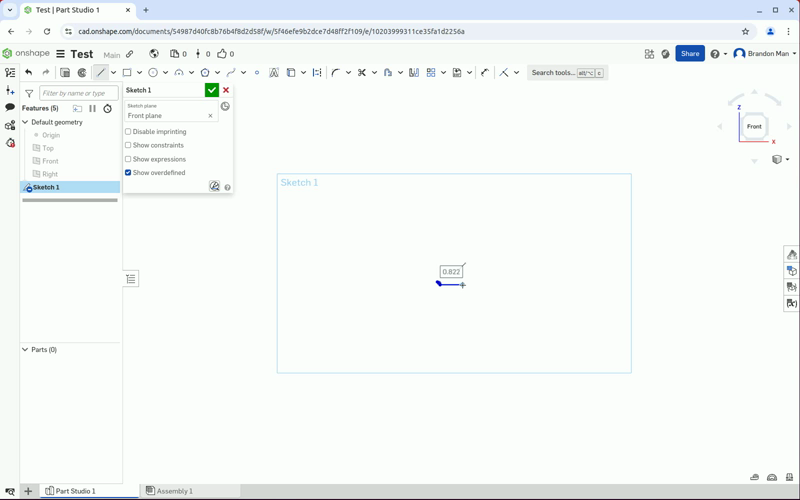
scroll(-6)
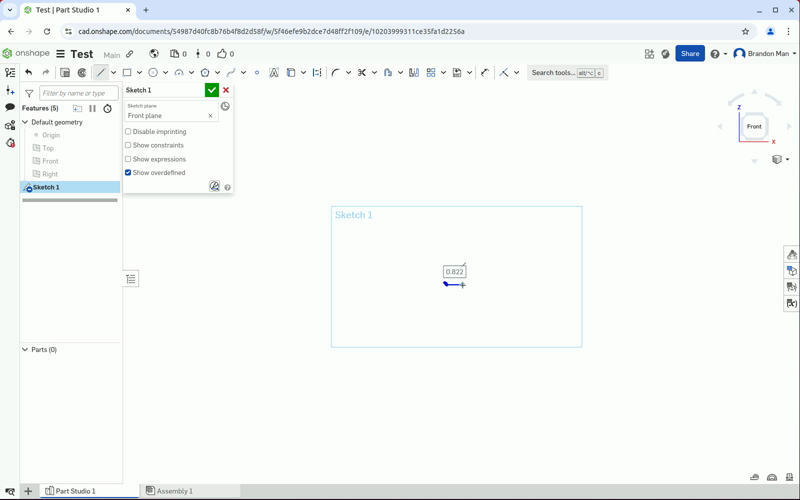
scroll(-6)
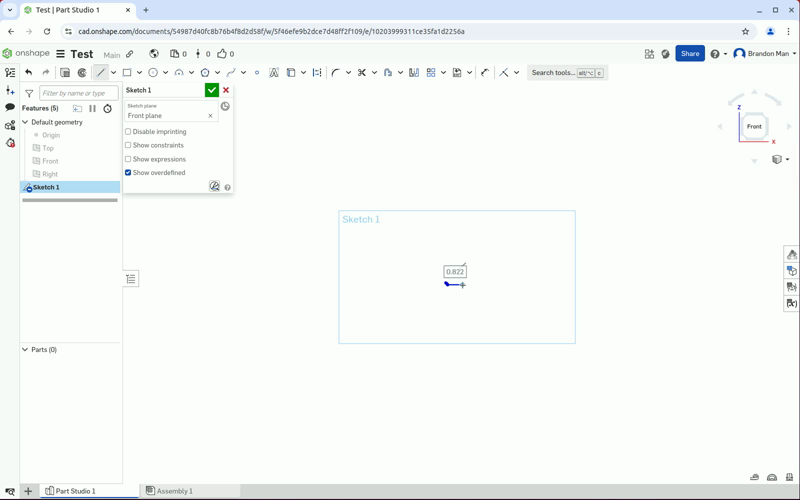
scroll(-6)
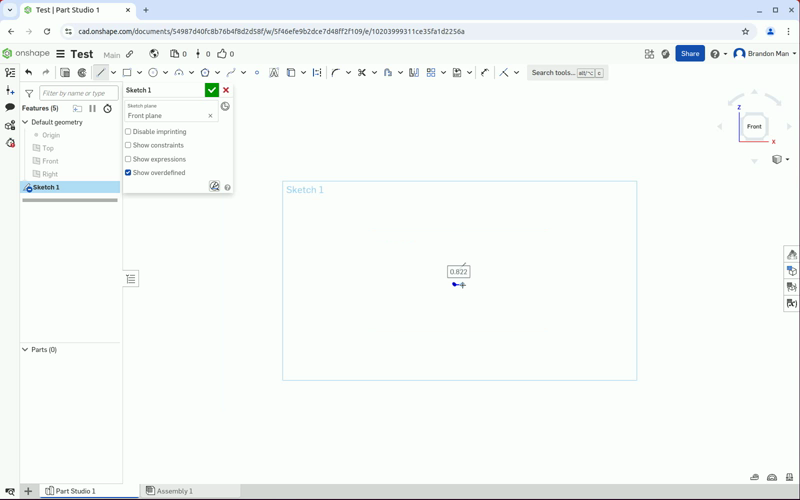
scroll(-6)
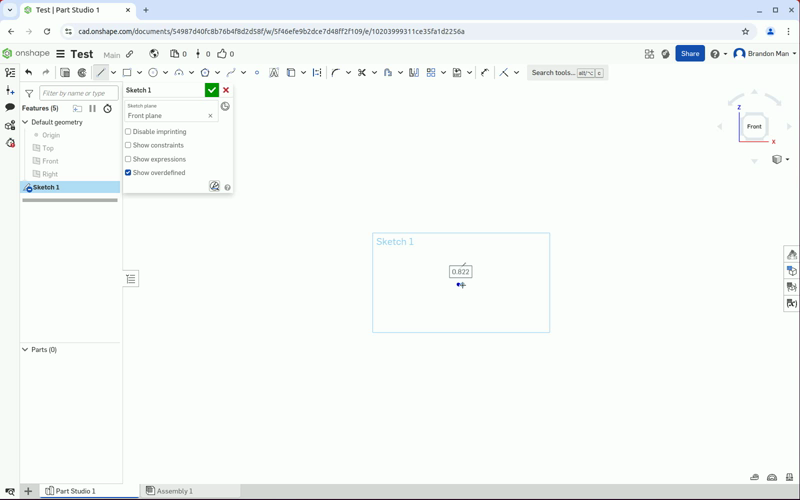
key_up(shift)
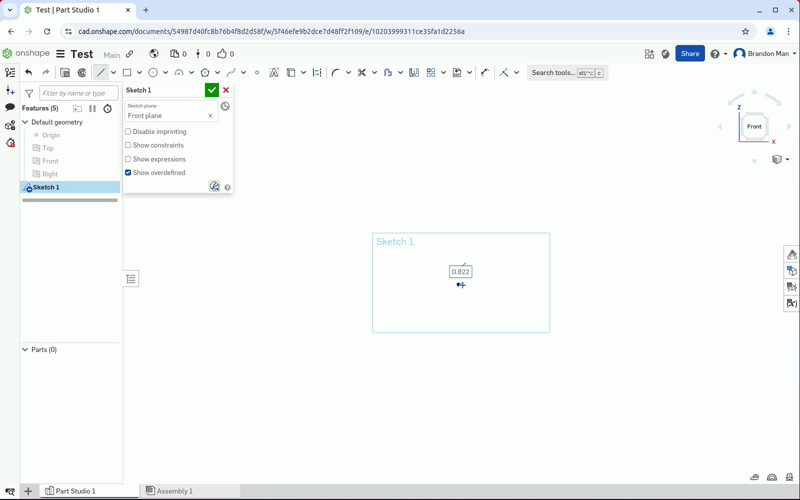
key(esc)
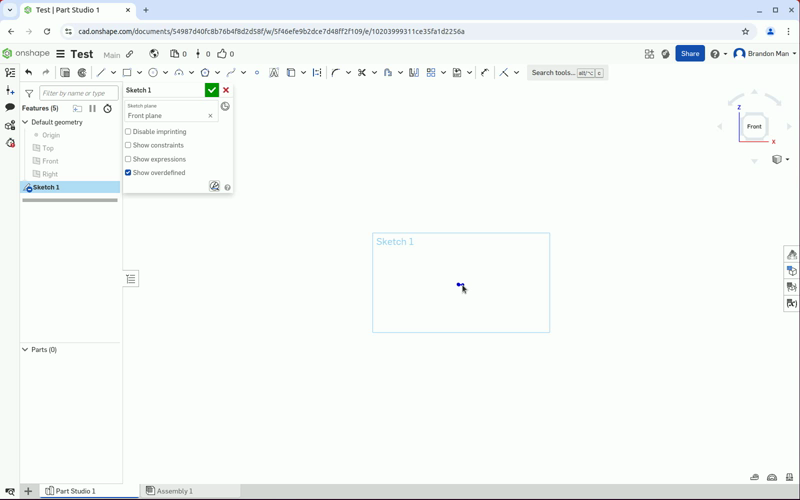
key(a)
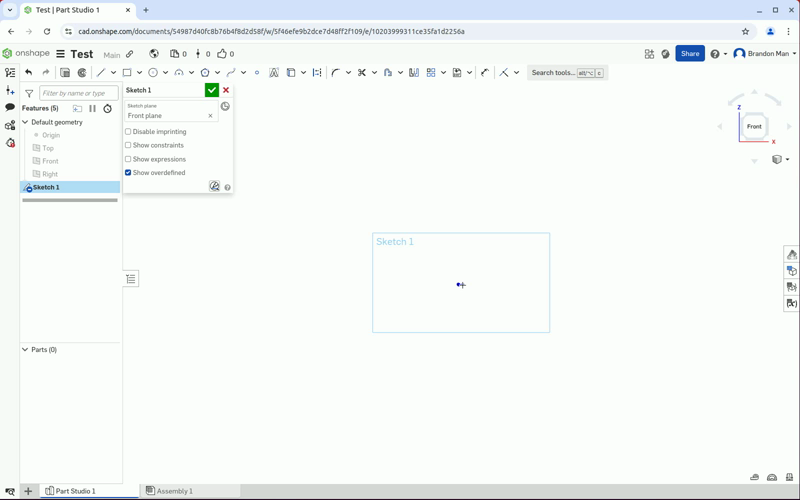
mouse_move(462, 284)
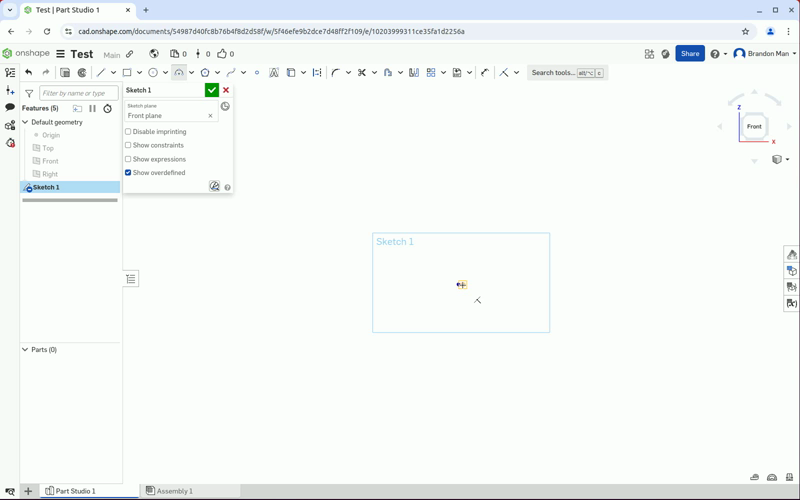
scroll(6)
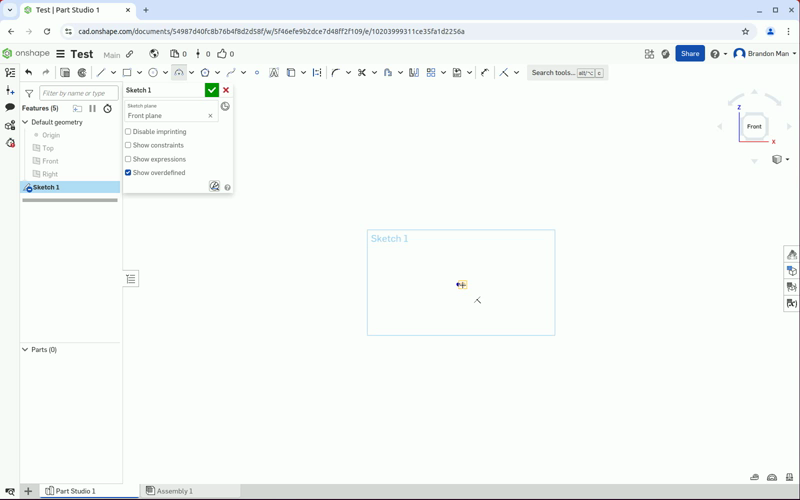
scroll(6)
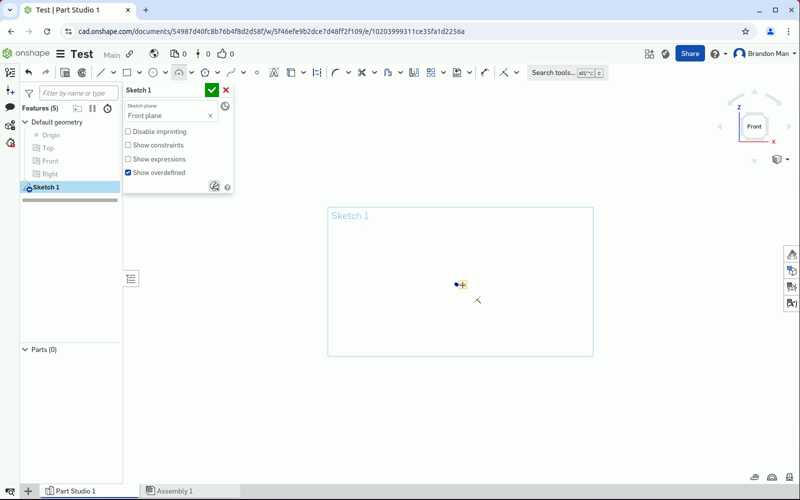
scroll(6)
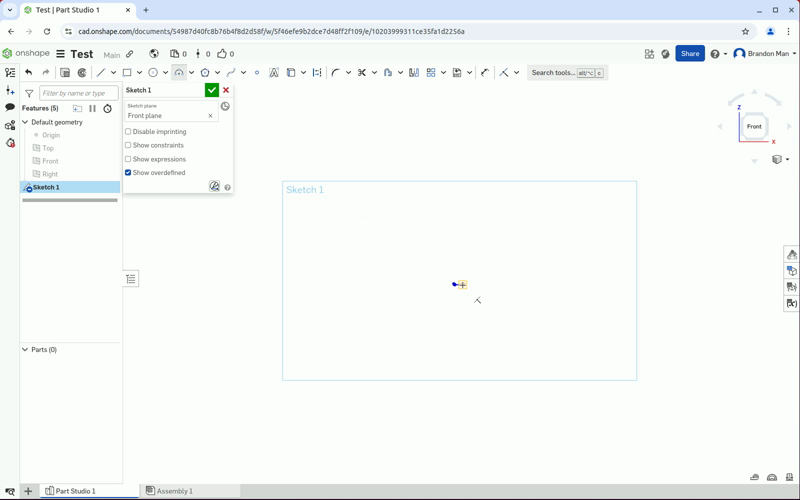
scroll(6)
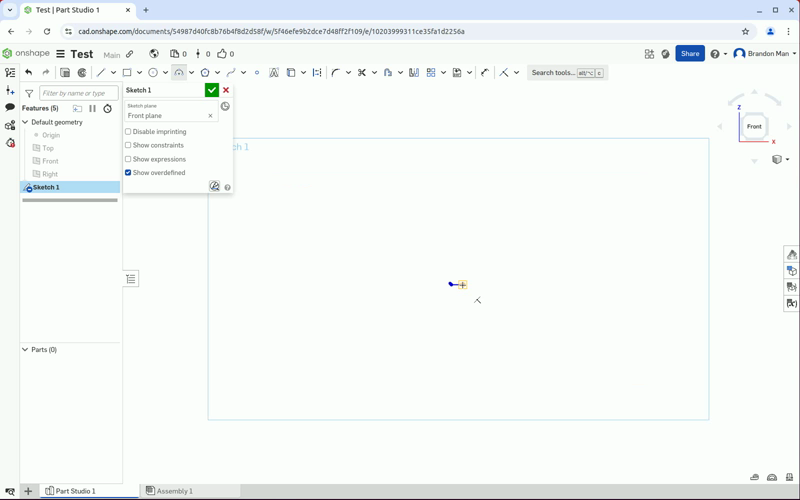
scroll(6)
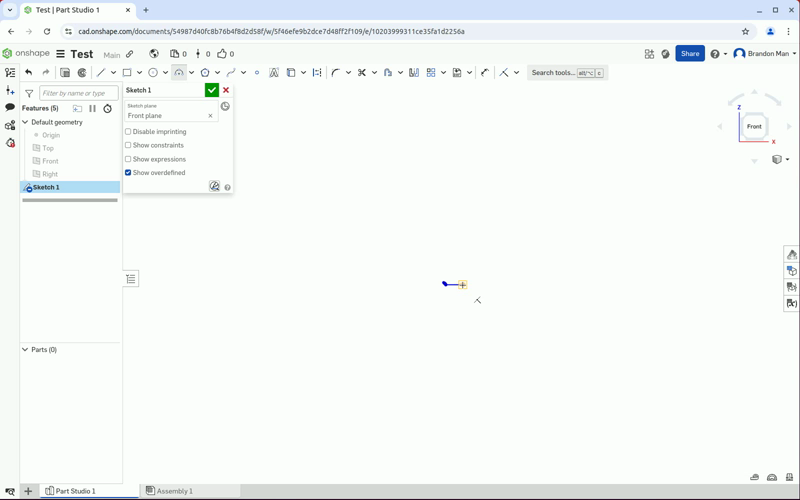
scroll(6)
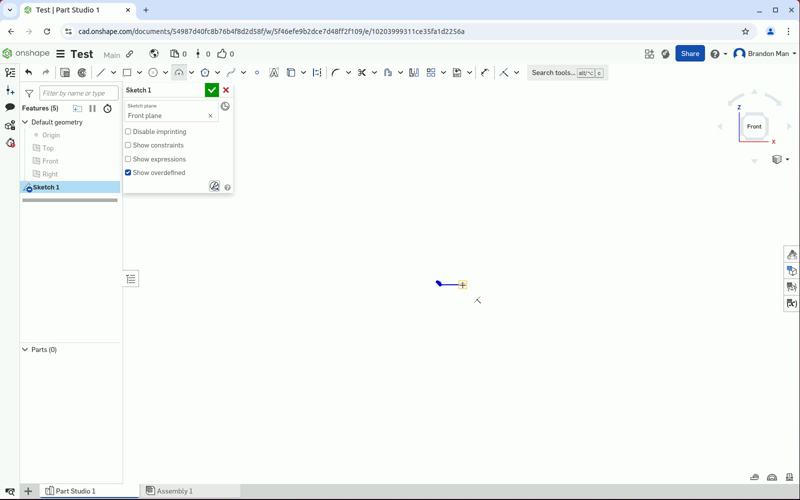
scroll(6)
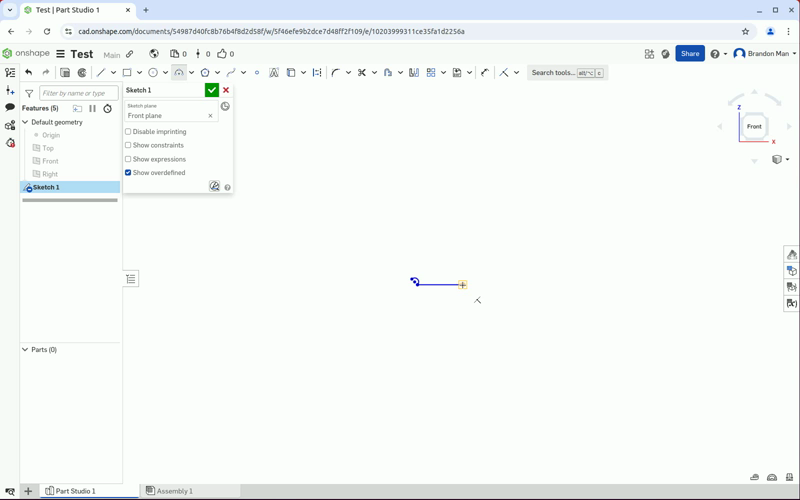
click(462, 284)
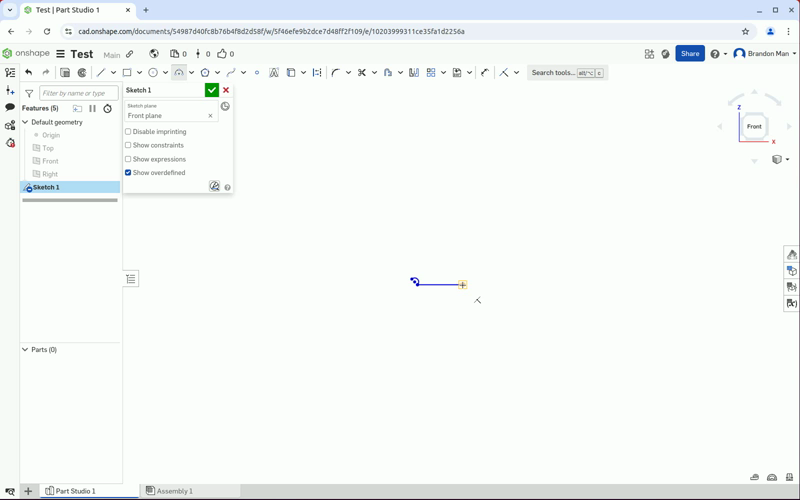
scroll(-6)
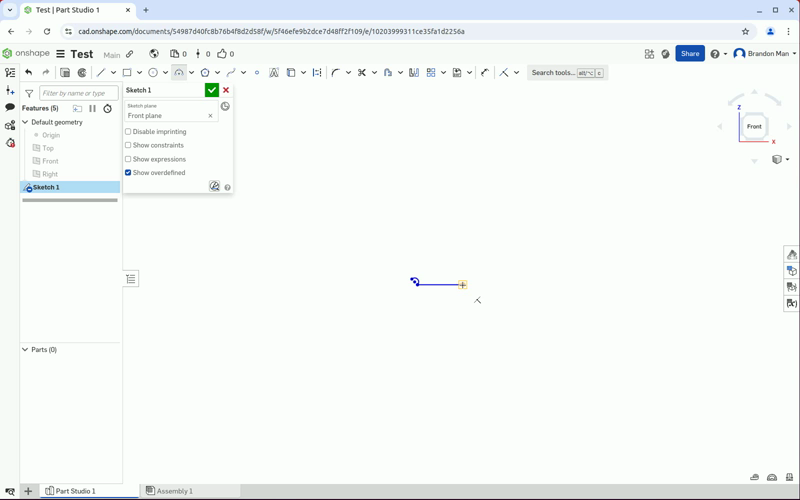
scroll(-6)
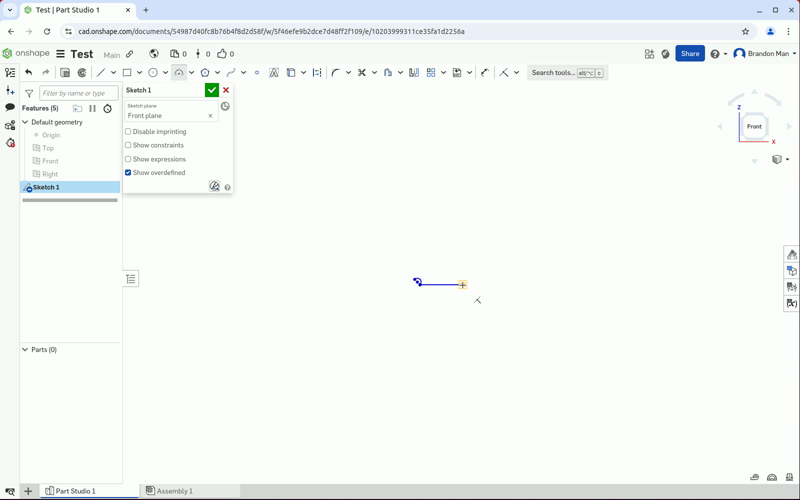
scroll(-6)
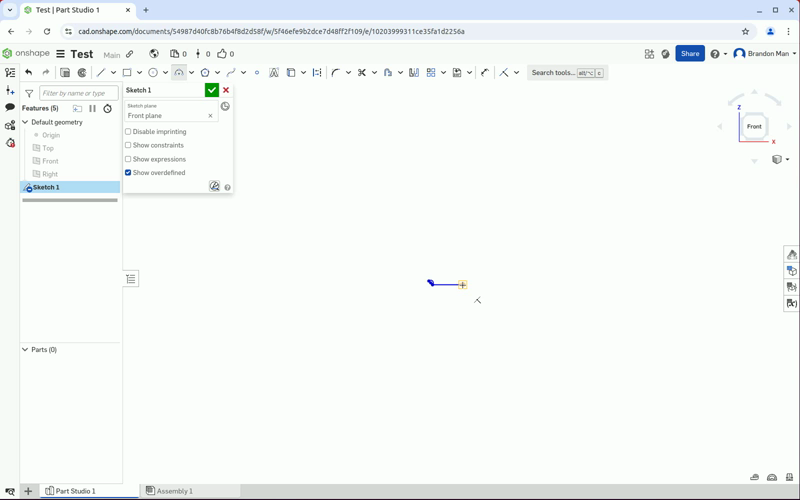
scroll(-6)
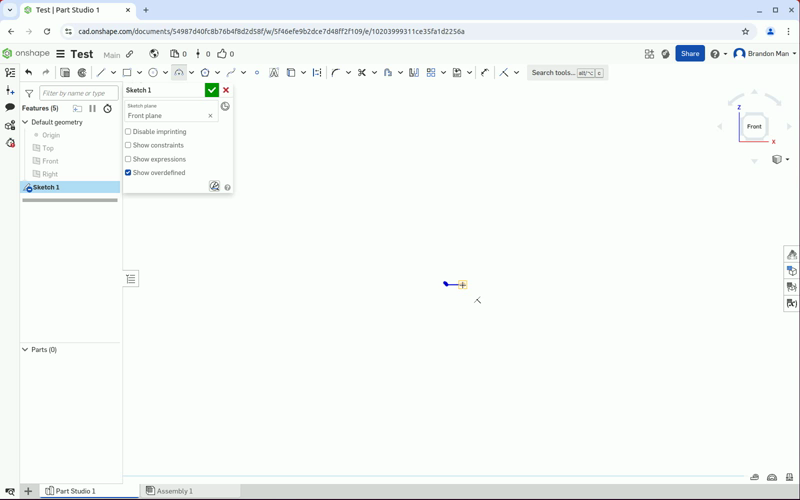
scroll(-6)
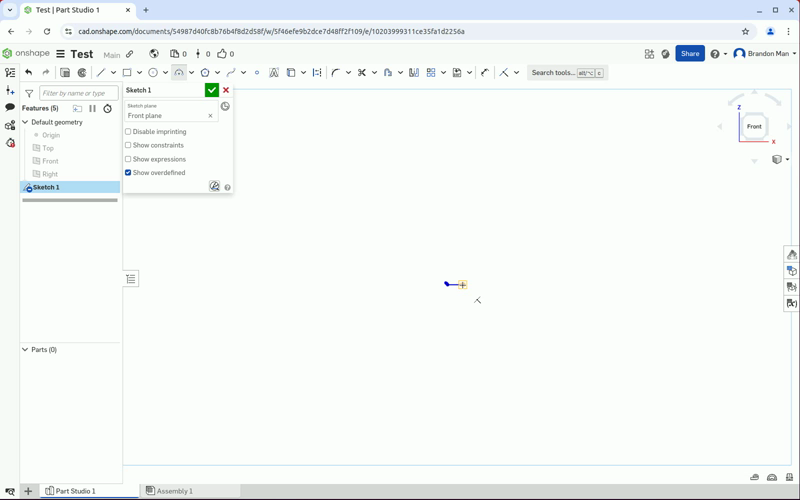
scroll(-6)
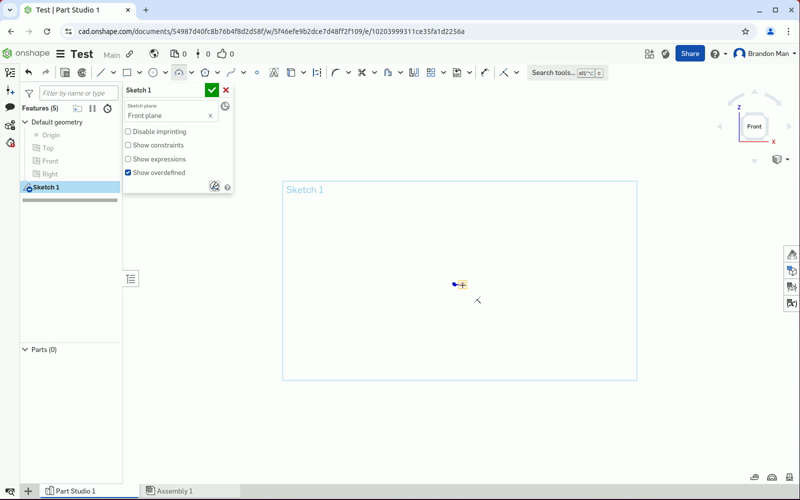
scroll(-6)
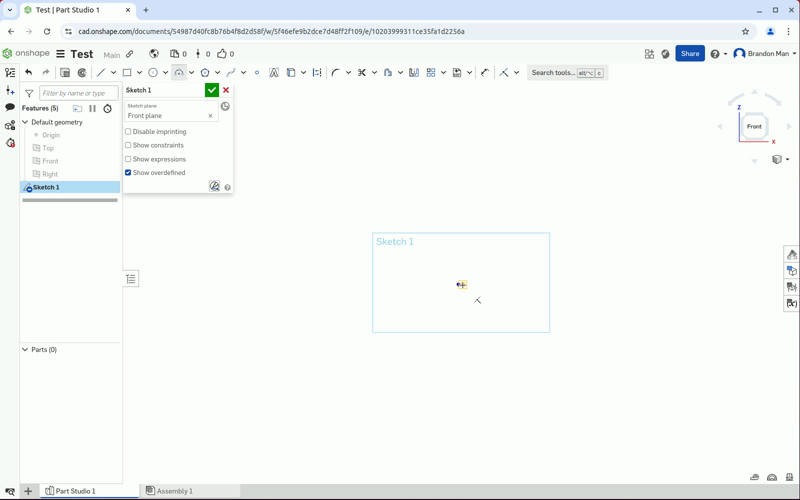
key_down(shift)
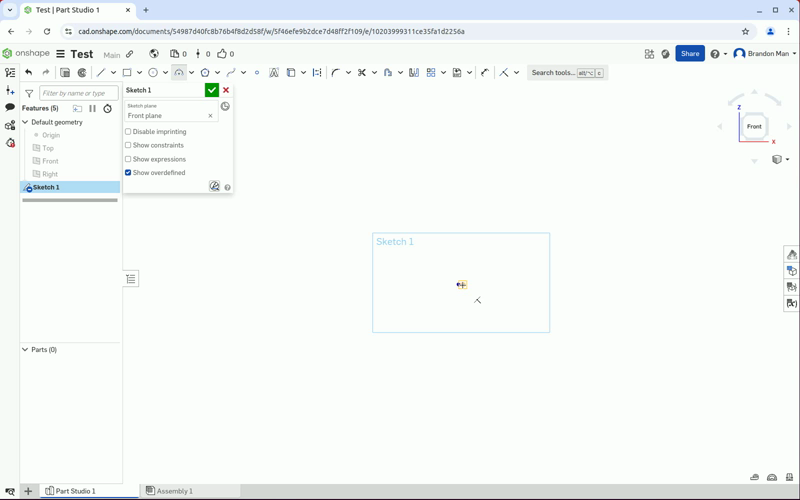
mouse_move(462, 284)
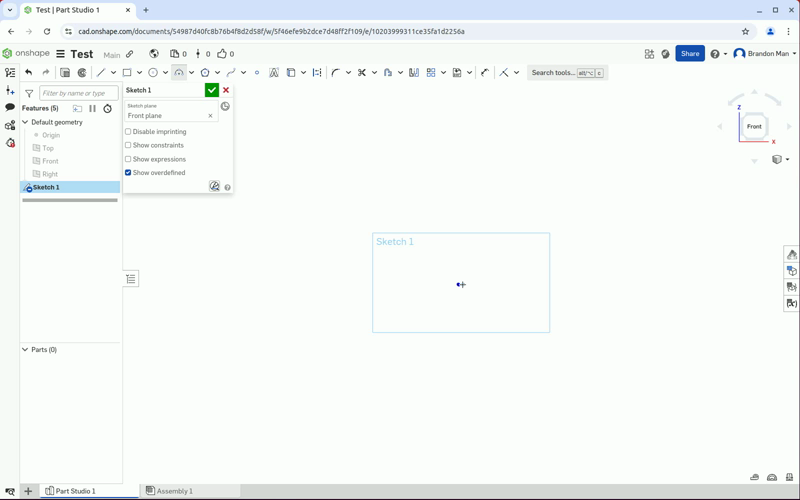
scroll(6)
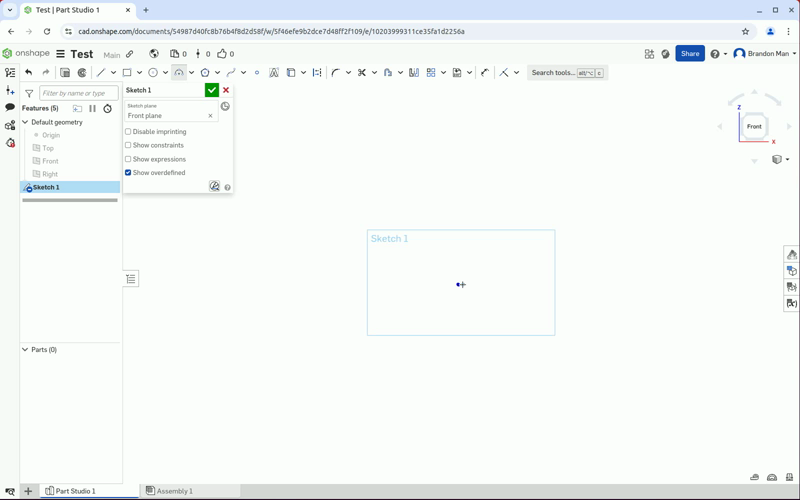
scroll(6)
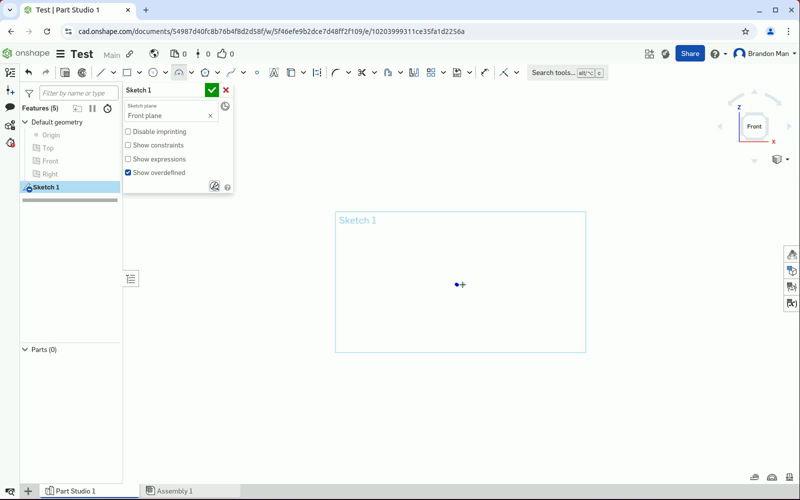
scroll(6)
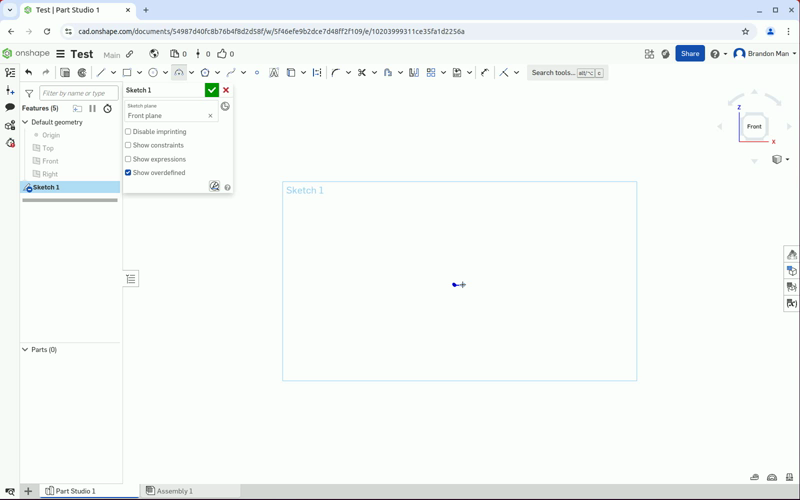
scroll(6)
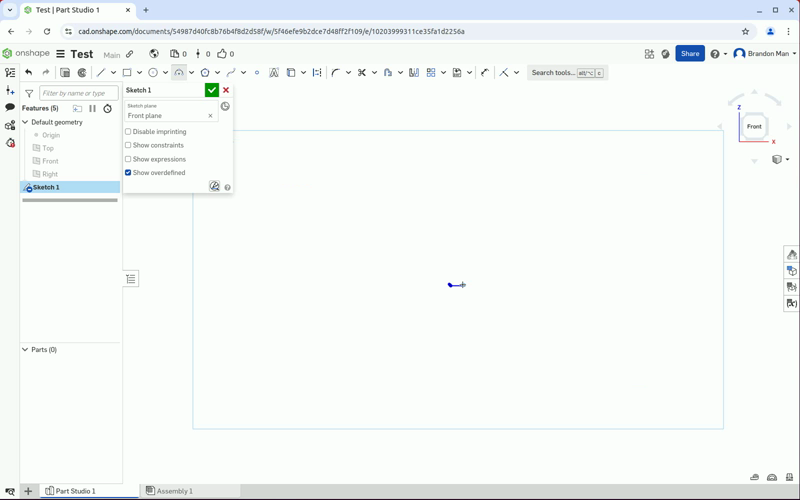
scroll(6)
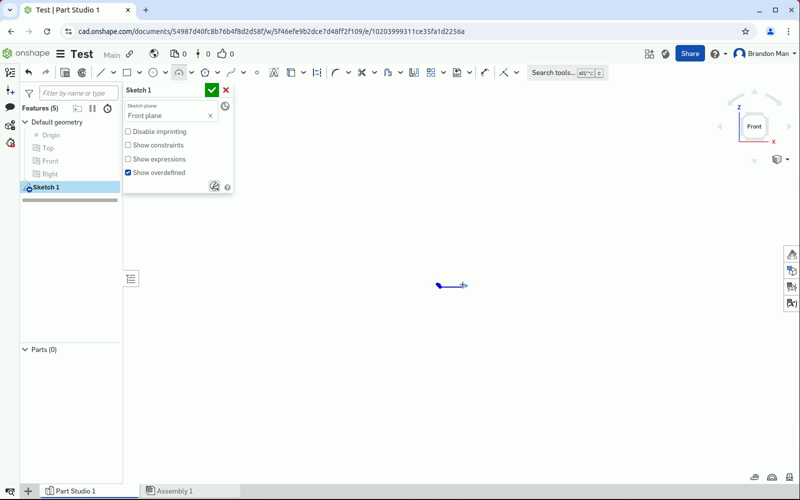
scroll(6)
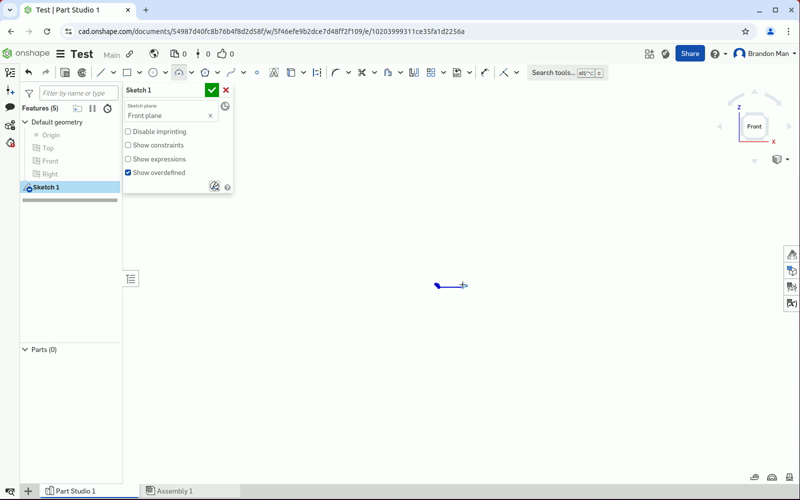
scroll(6)
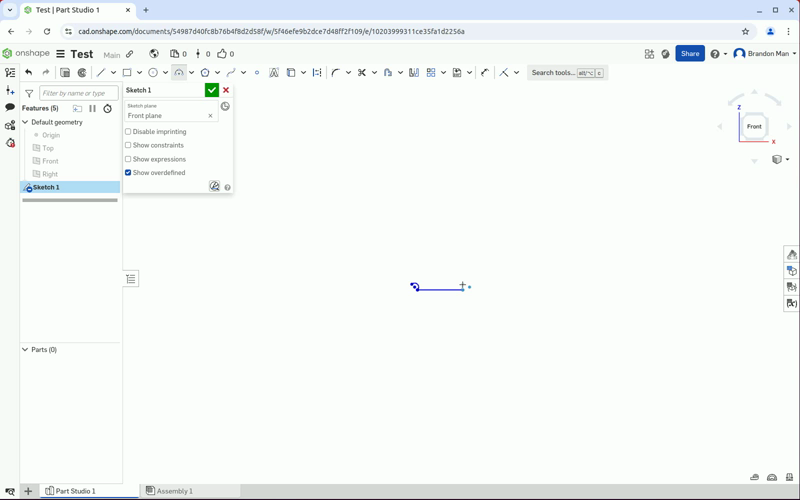
click(462, 284)
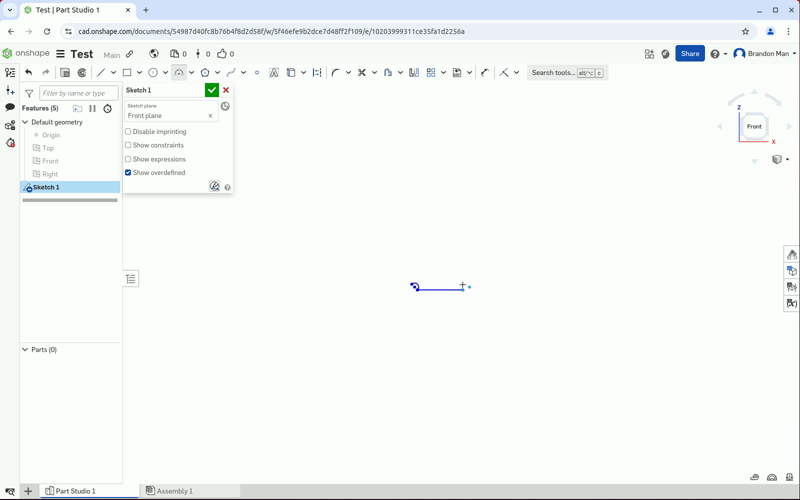
scroll(-6)
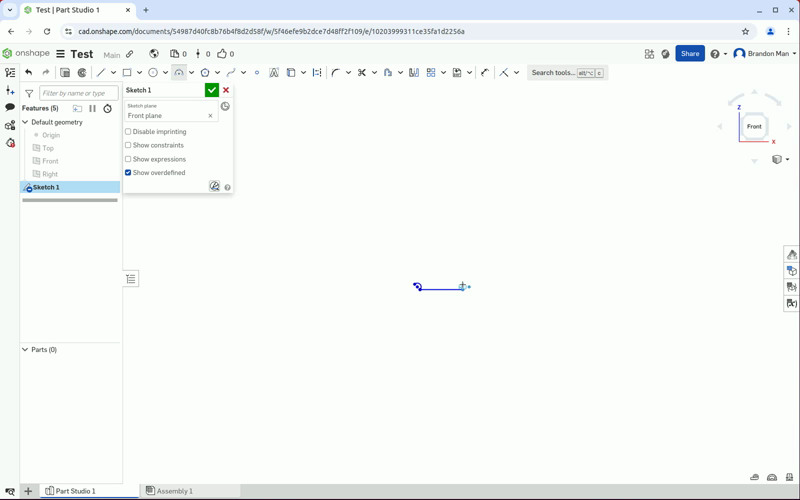
scroll(-6)
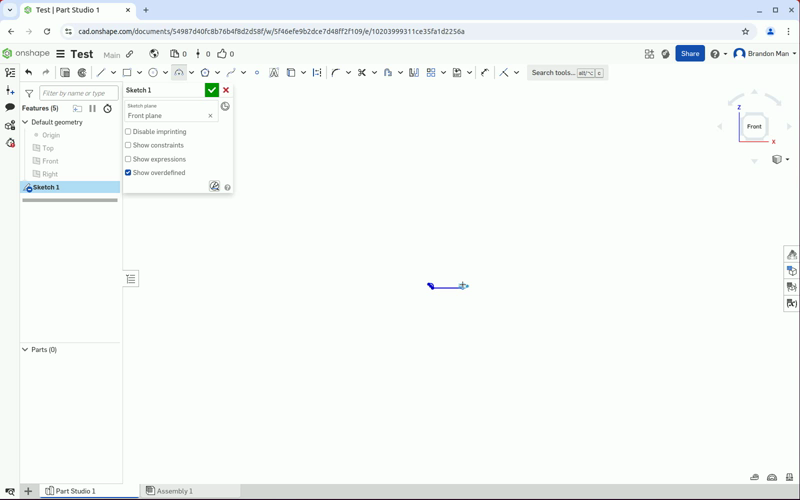
scroll(-6)
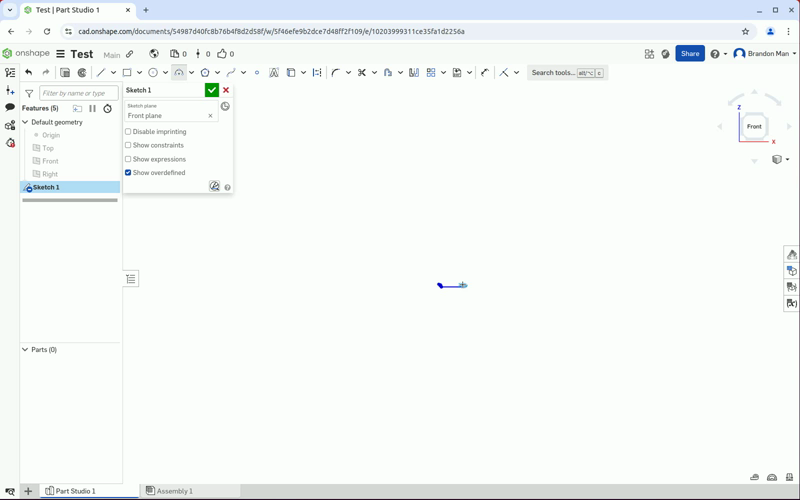
scroll(-6)
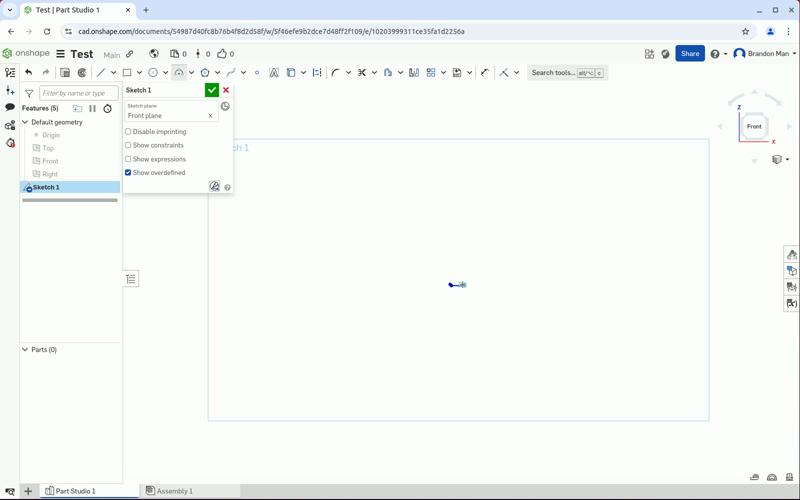
scroll(-6)
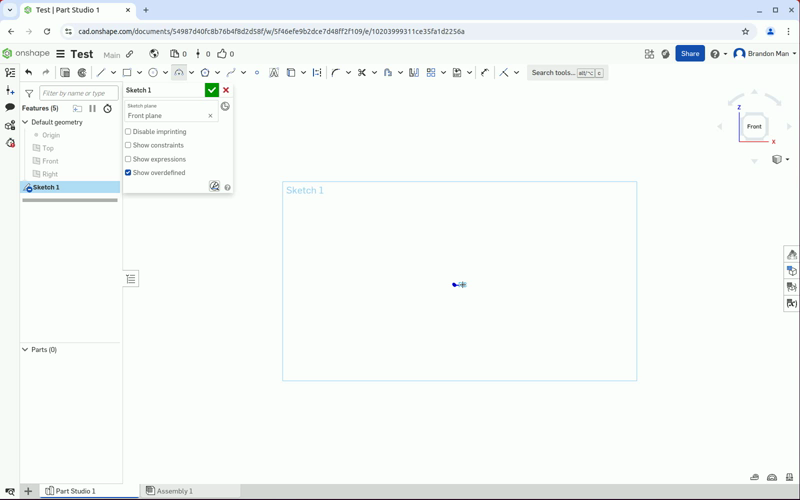
scroll(-6)
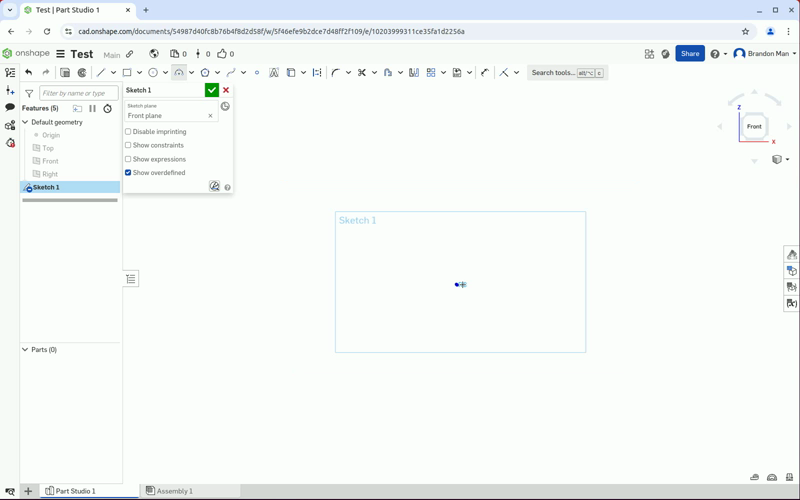
scroll(-6)
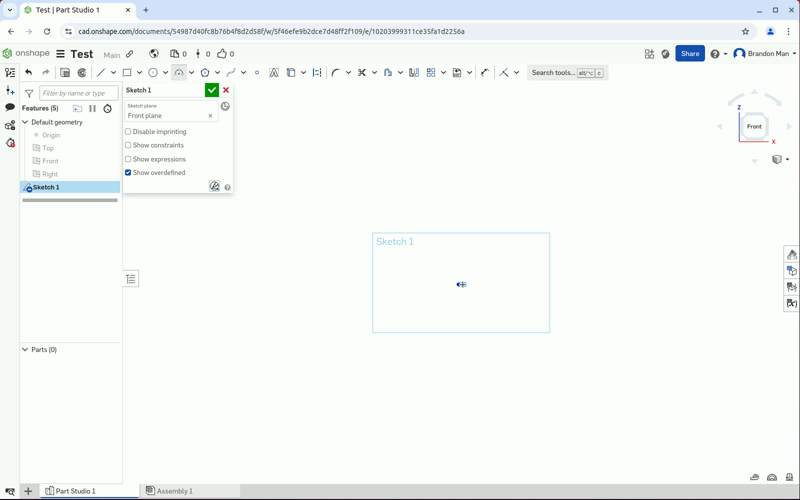
mouse_move(462, 284)
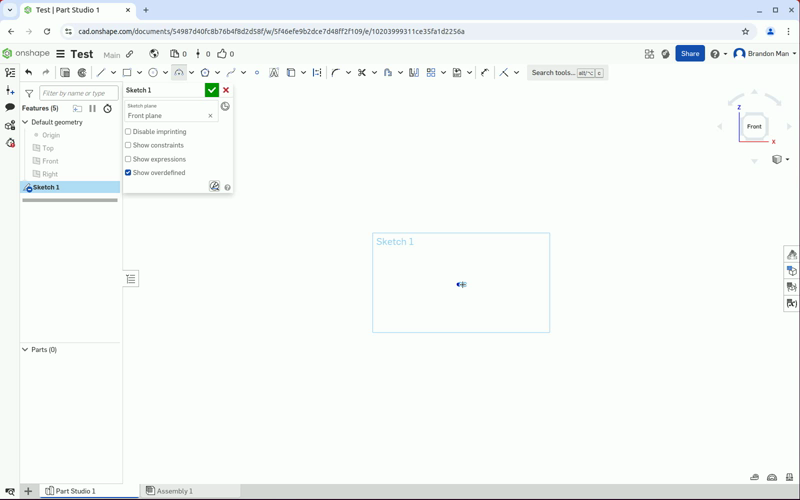
scroll(6)
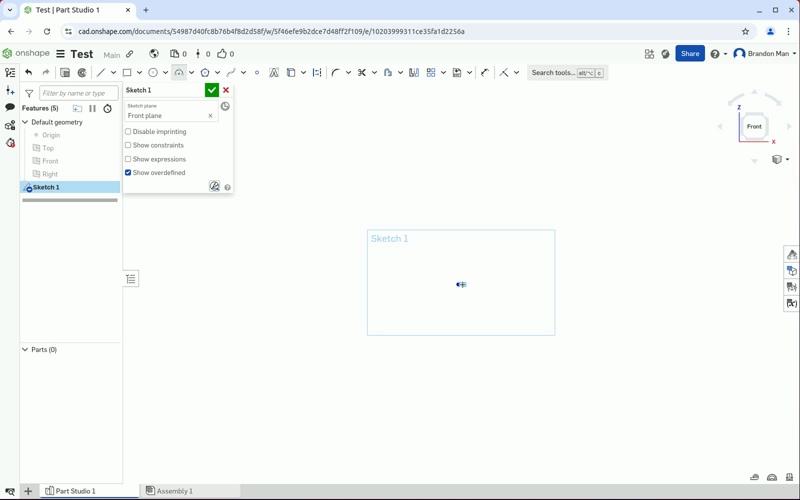
scroll(6)
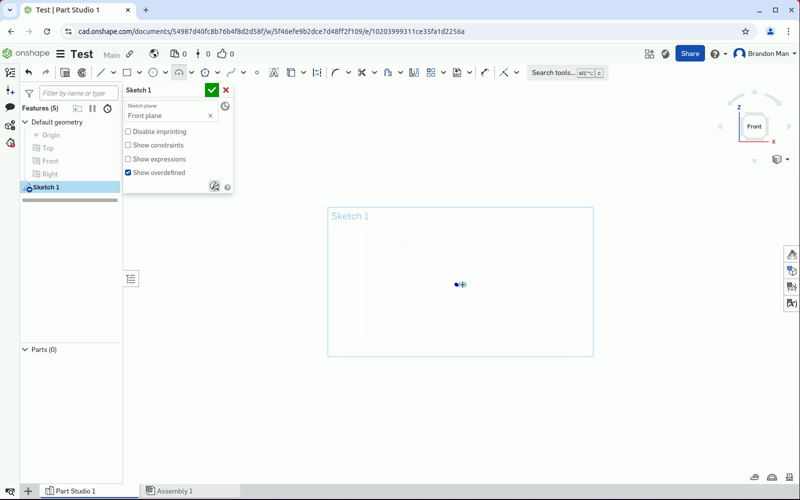
scroll(6)
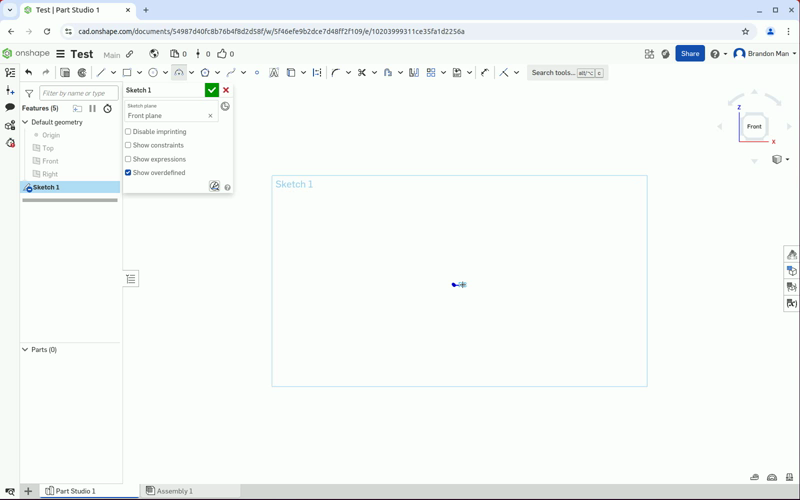
scroll(6)
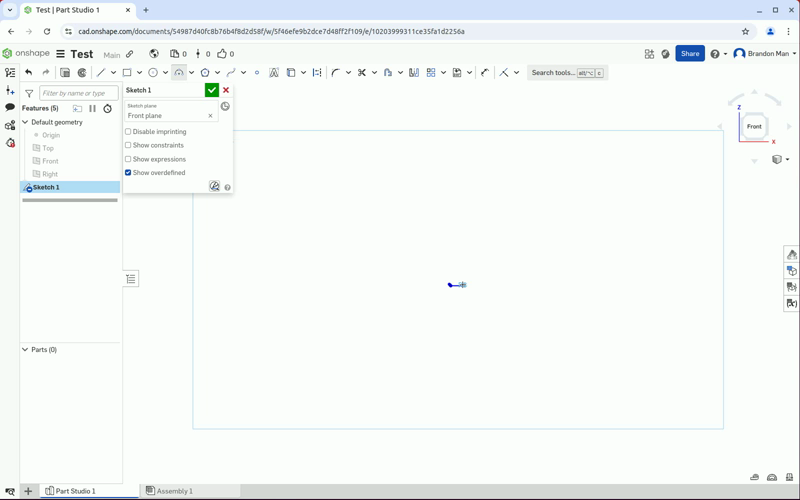
scroll(6)
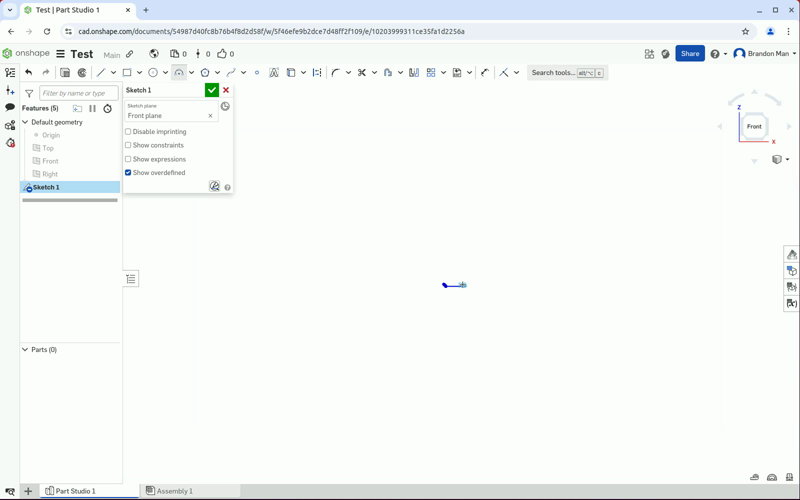
scroll(6)
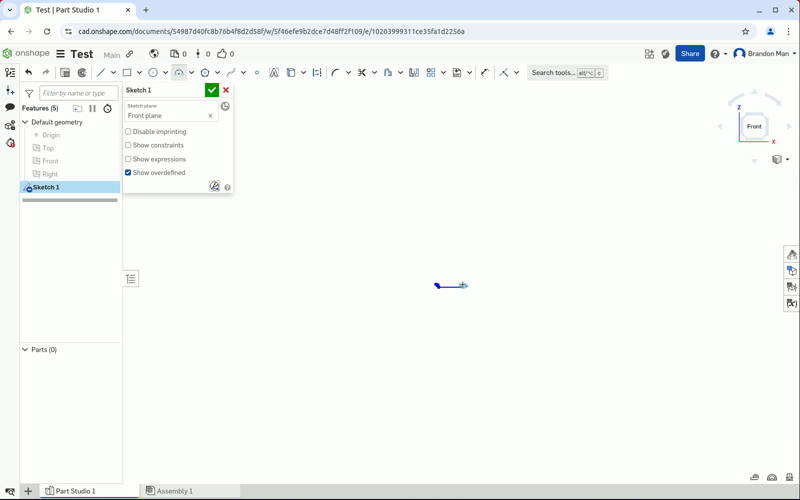
scroll(6)
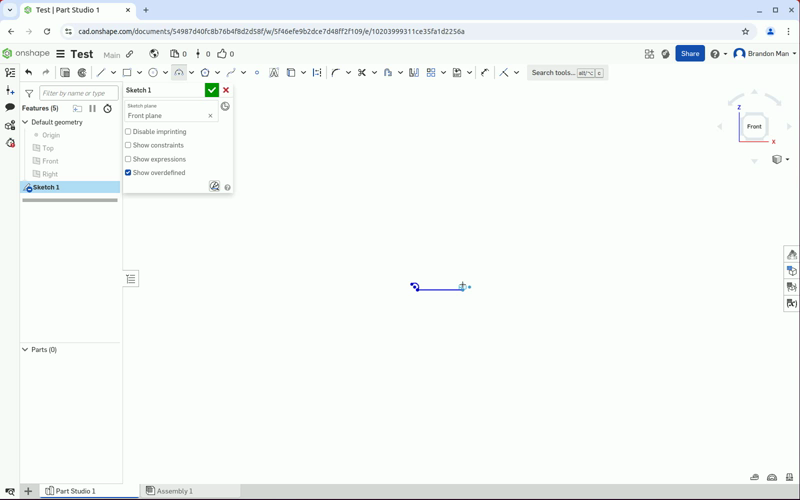
click(462, 284)
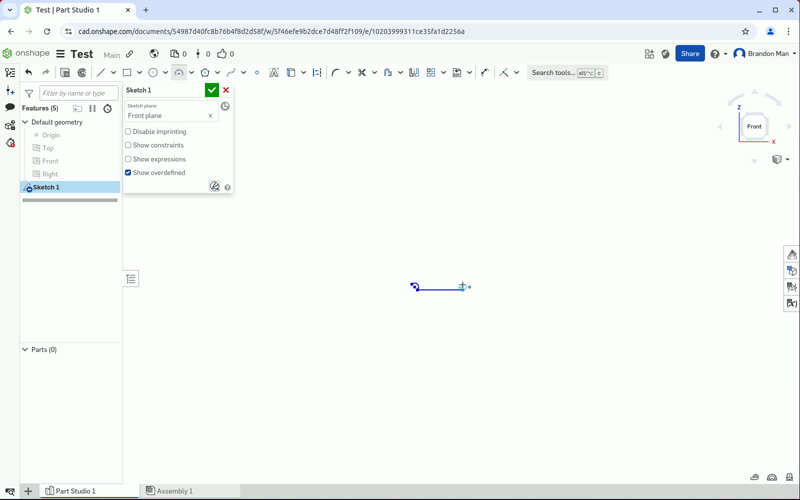
scroll(-6)
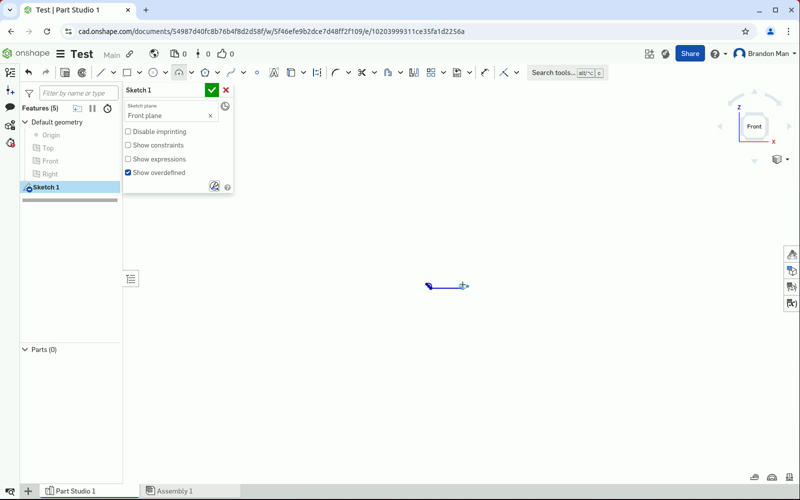
scroll(-6)
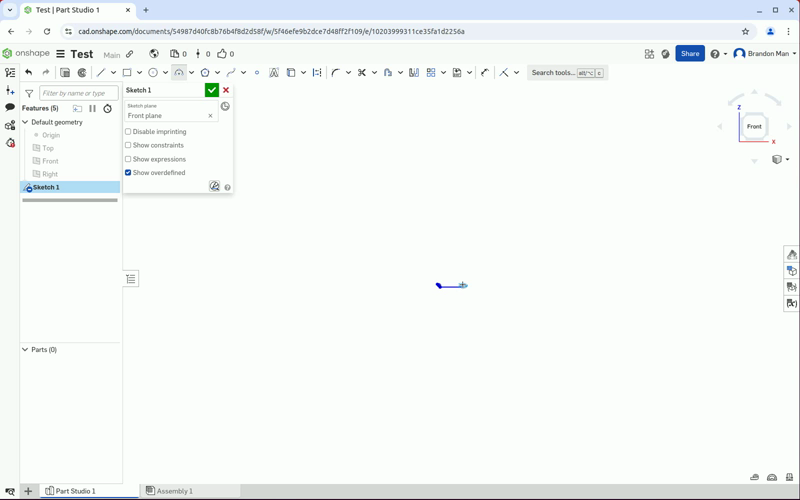
scroll(-6)
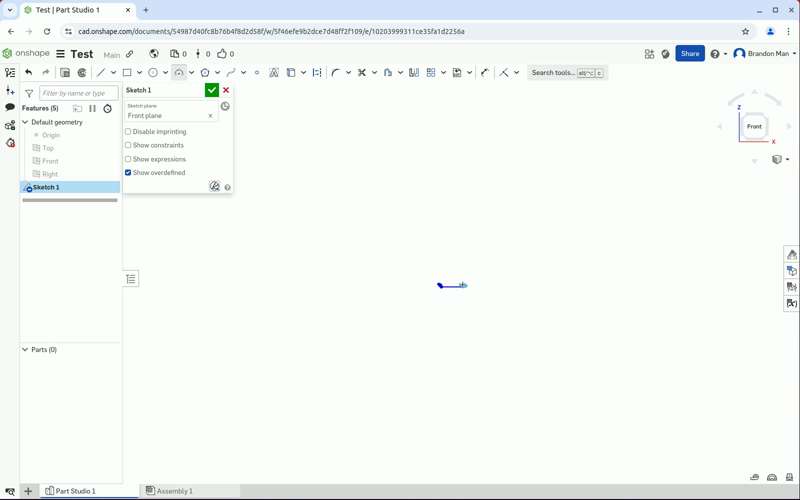
scroll(-6)
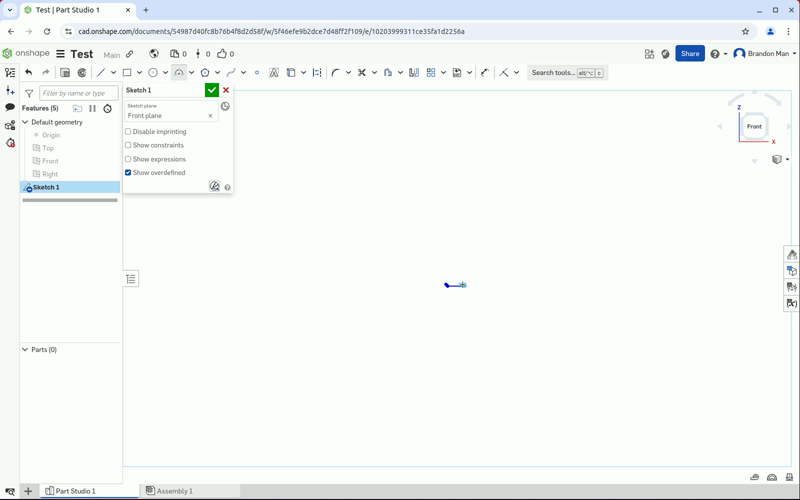
scroll(-6)
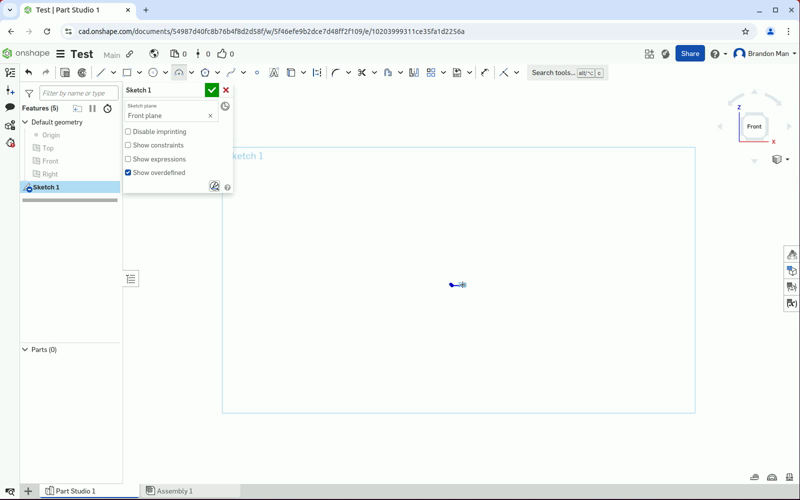
scroll(-6)
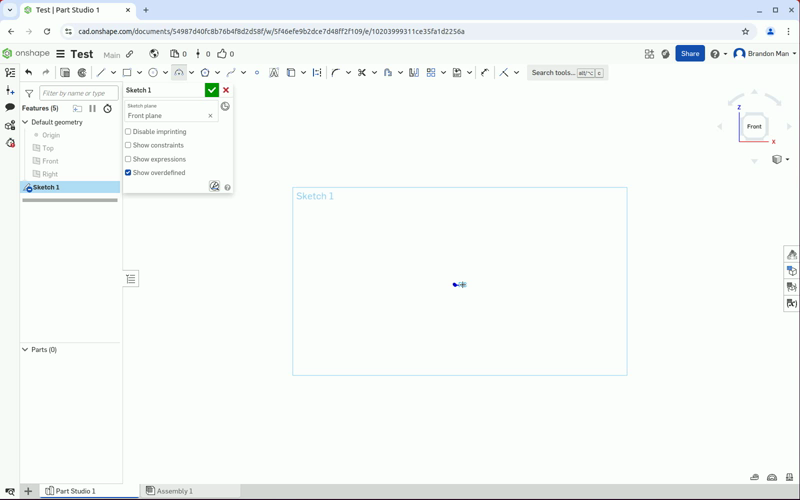
scroll(-6)
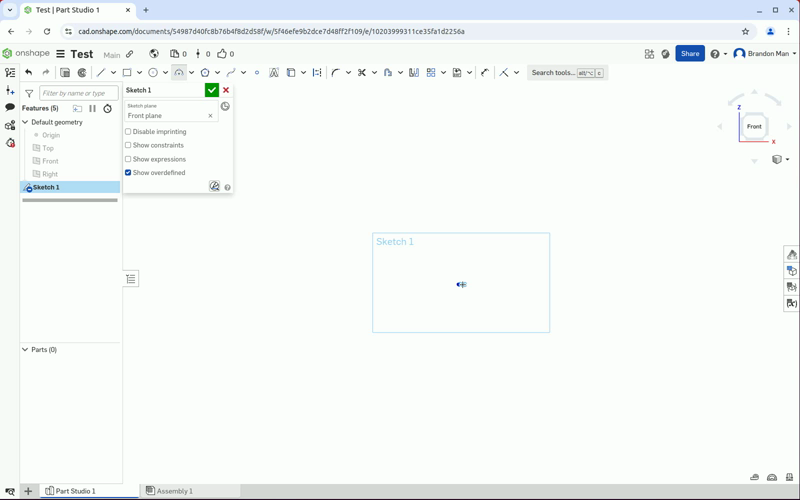
key_up(shift)
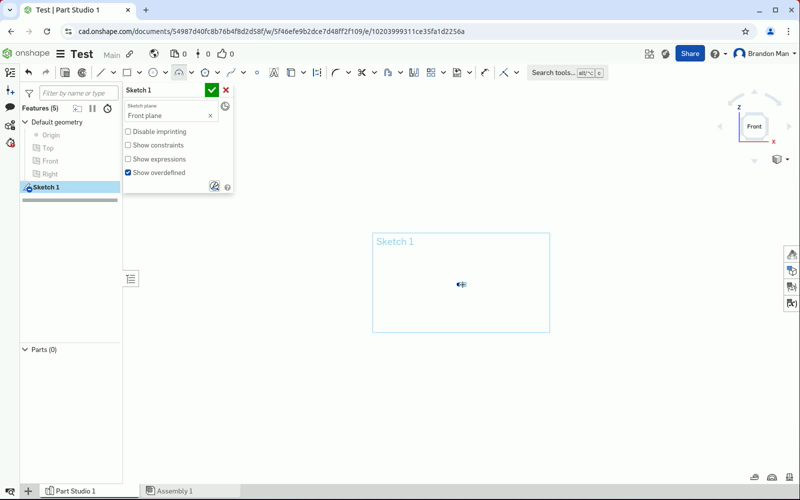
key(esc)
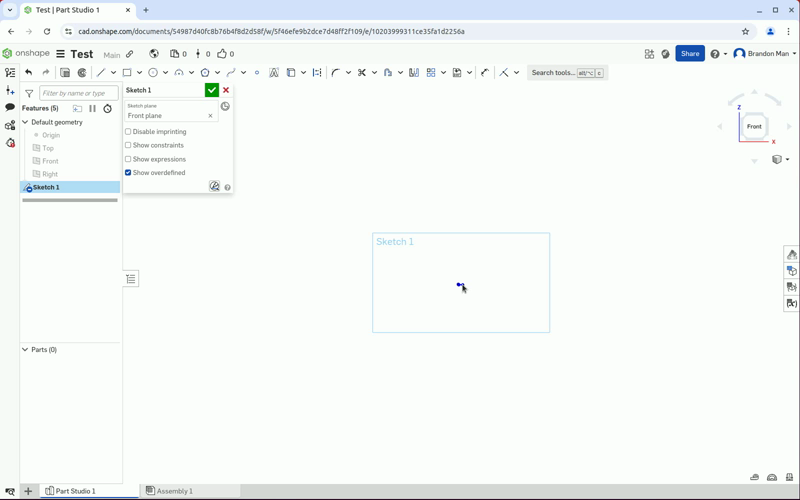
key(l)
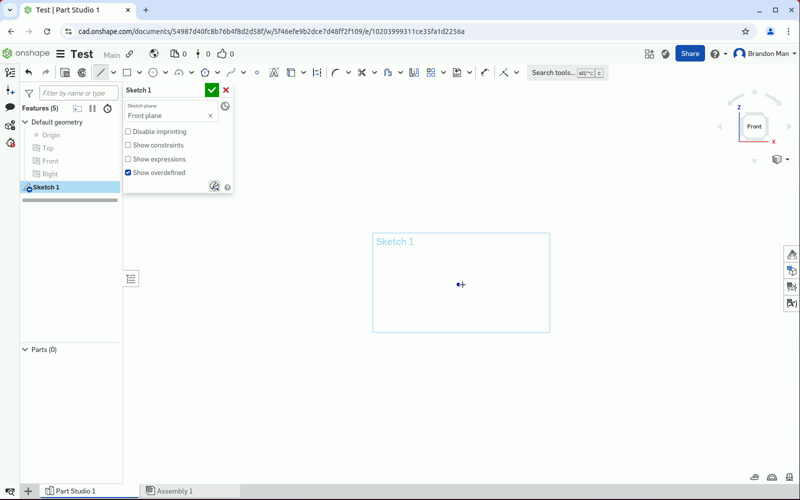
mouse_move(462, 284)
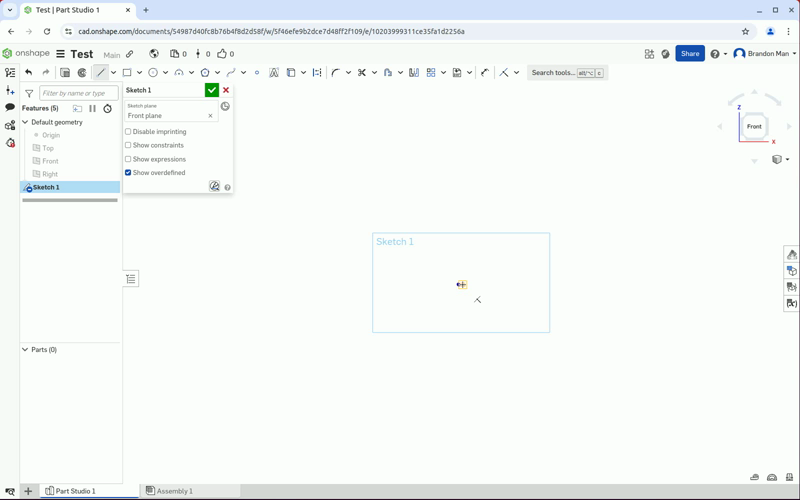
scroll(6)
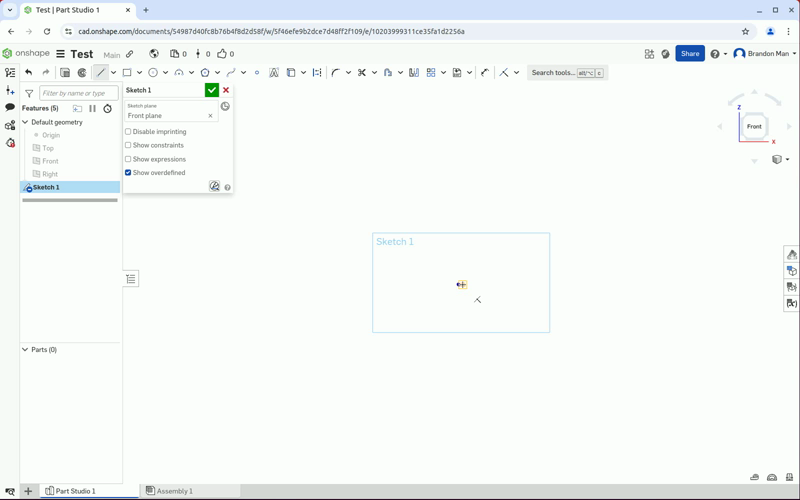
scroll(6)
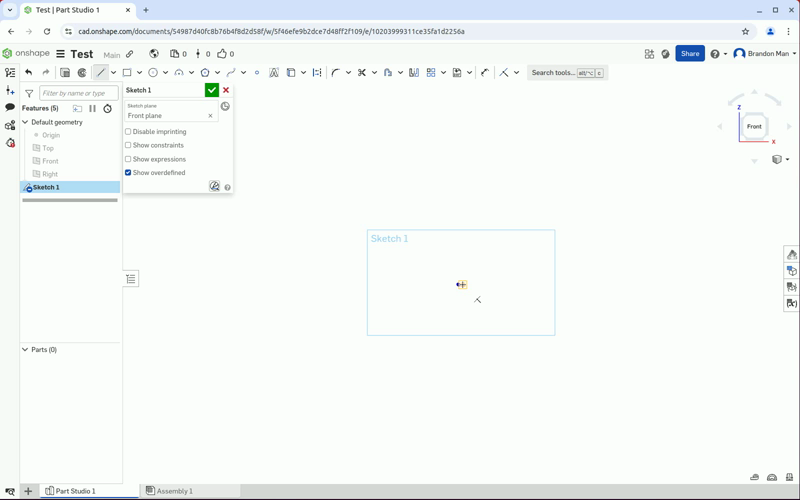
scroll(6)
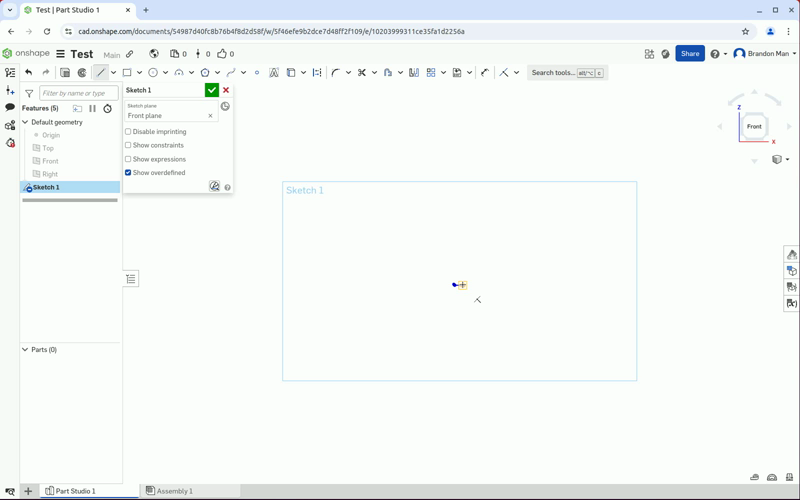
scroll(6)
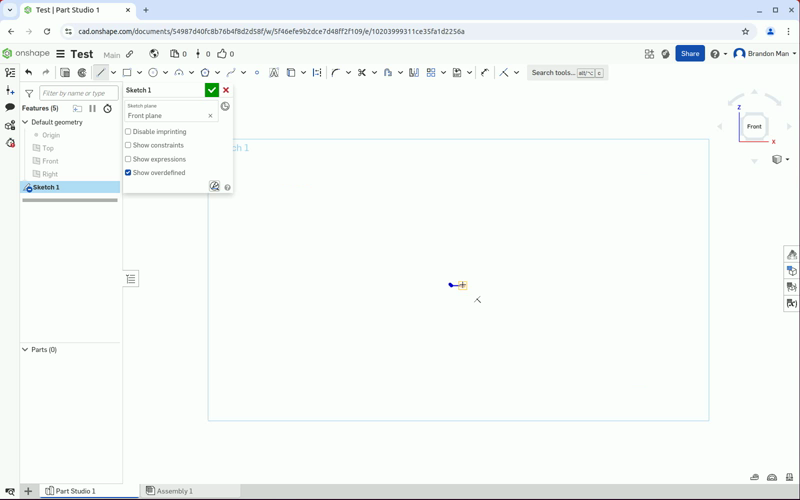
scroll(6)
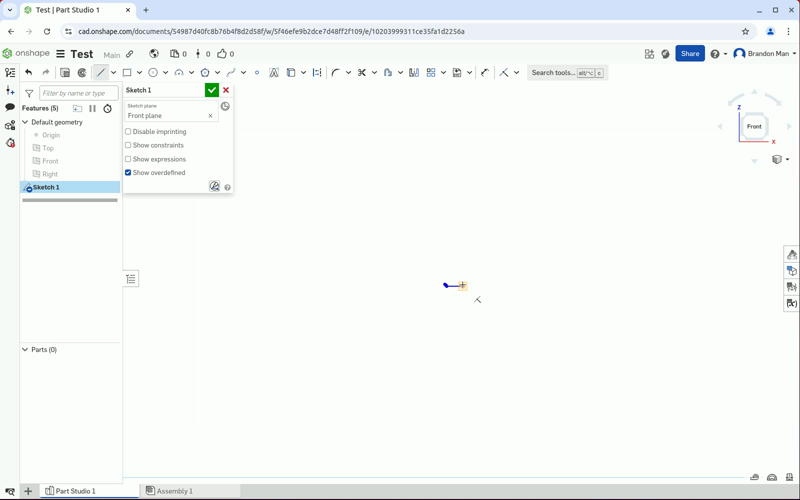
scroll(6)
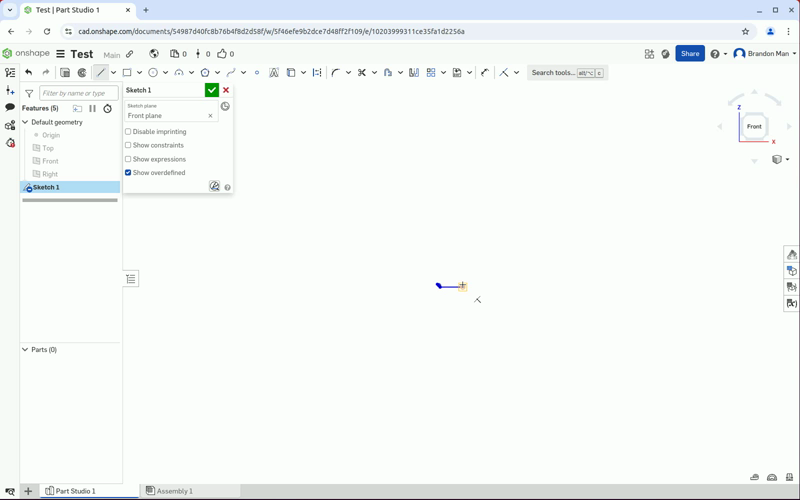
scroll(6)
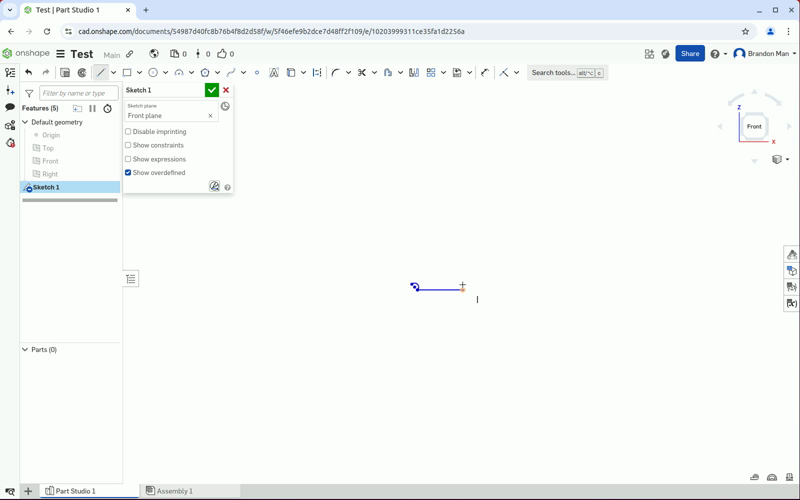
click(462, 284)
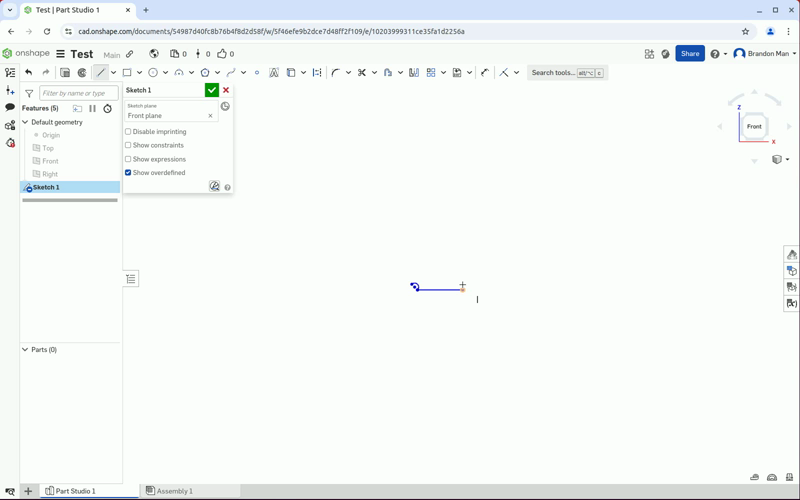
scroll(-6)
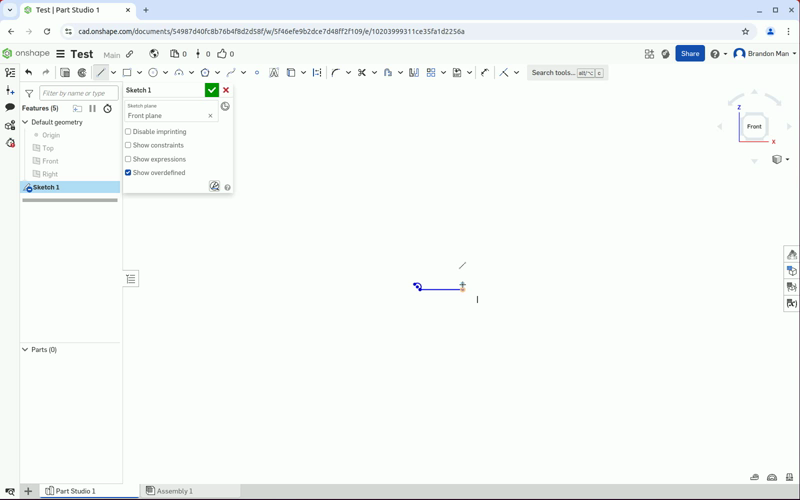
scroll(-6)
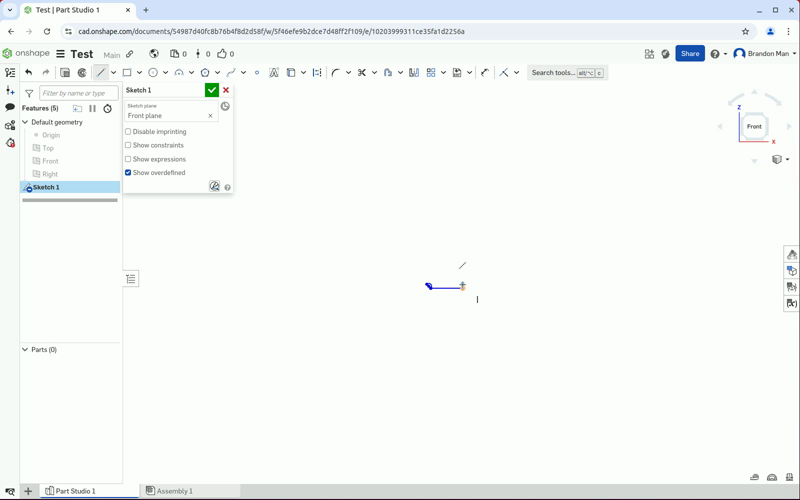
scroll(-6)
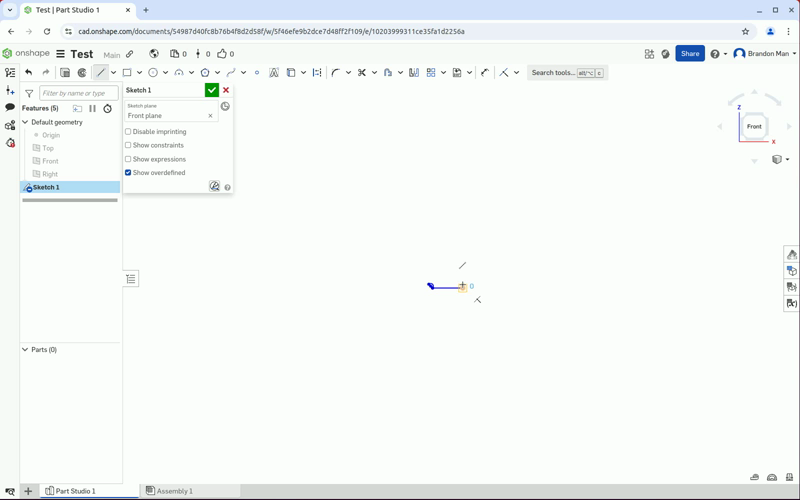
scroll(-6)
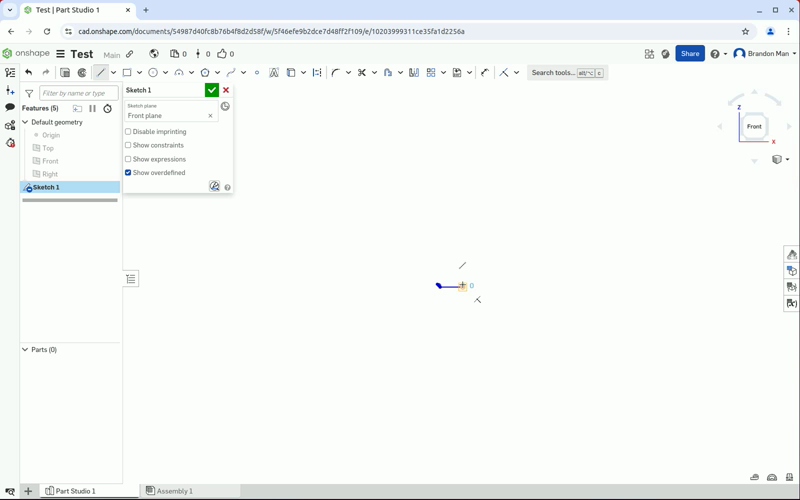
scroll(-6)
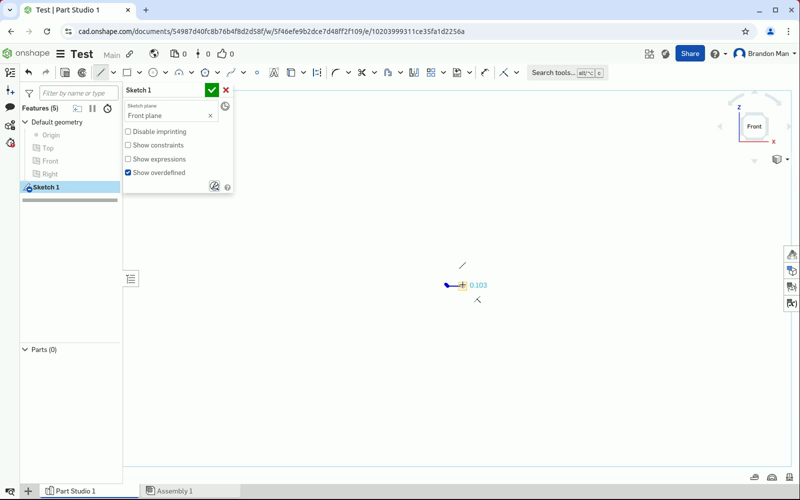
scroll(-6)
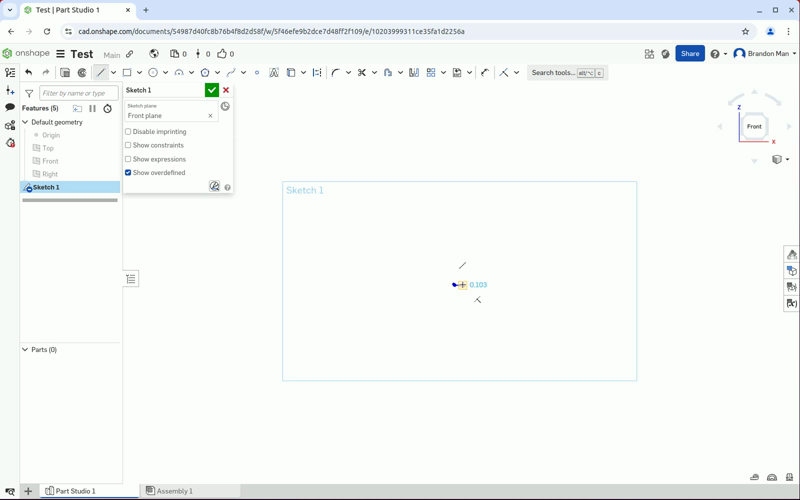
scroll(-6)
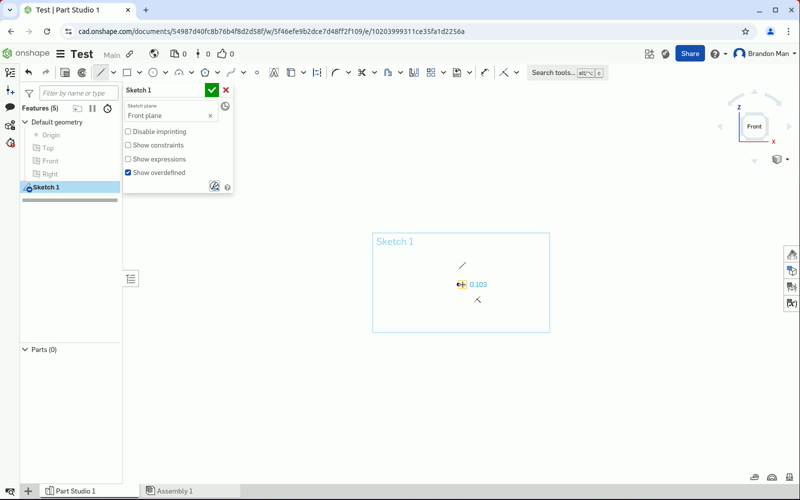
key_down(shift)
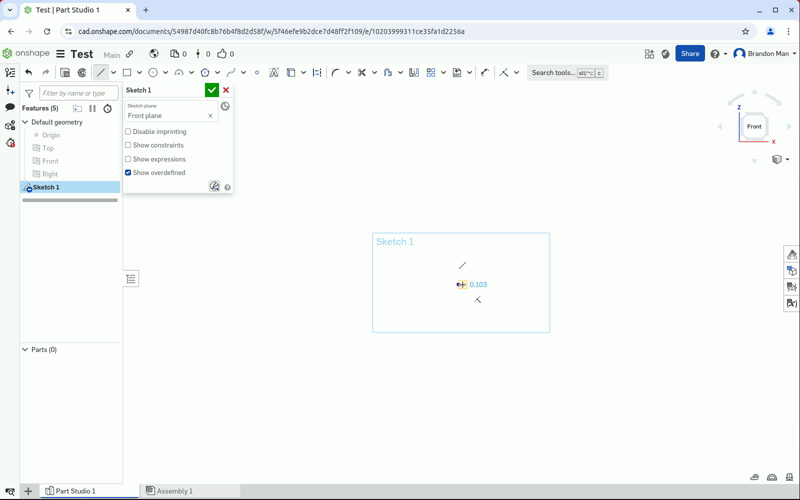
mouse_move(492, 284)
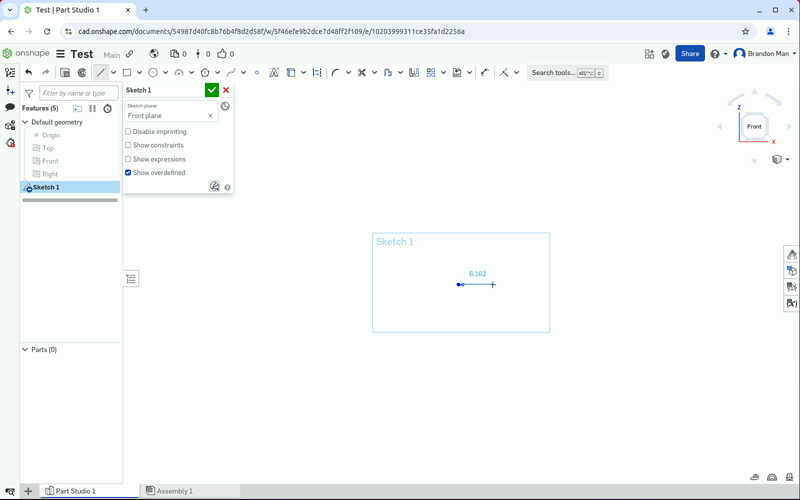
mouse_move(462, 280)
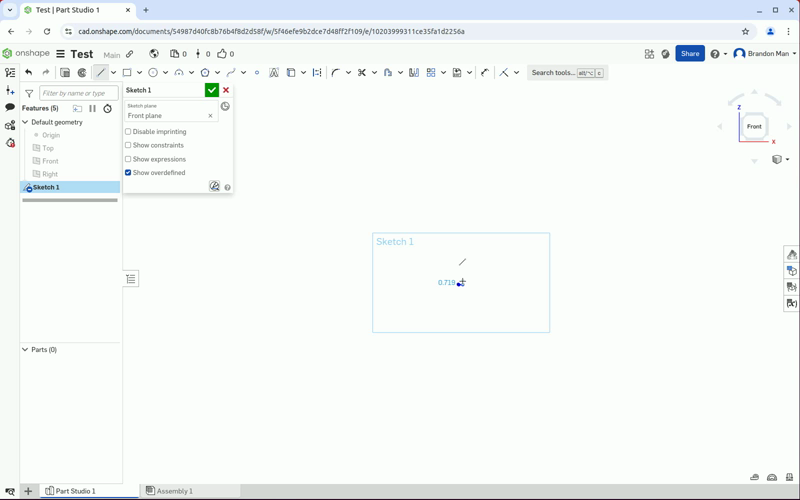
scroll(6)
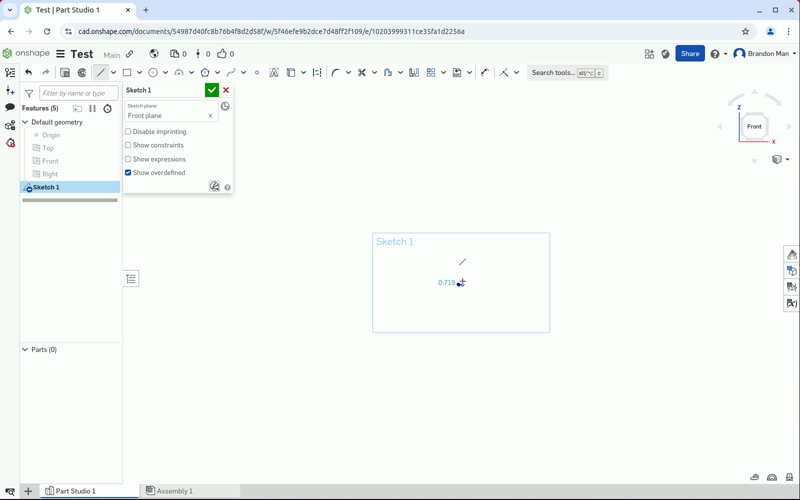
scroll(6)
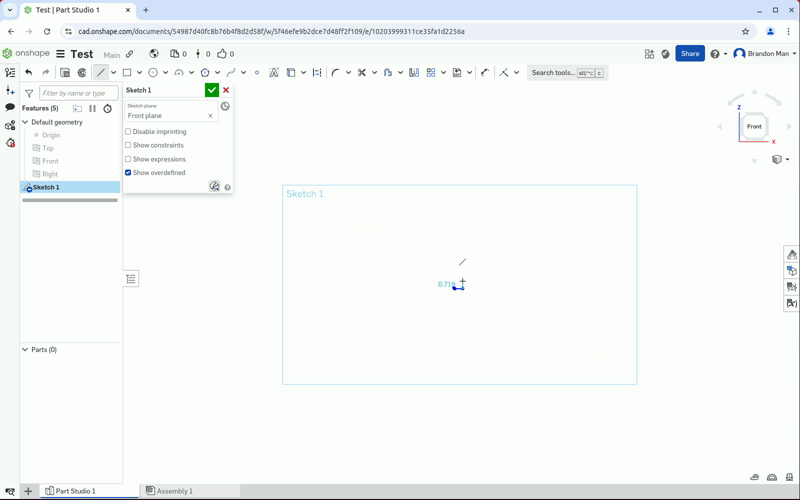
scroll(6)
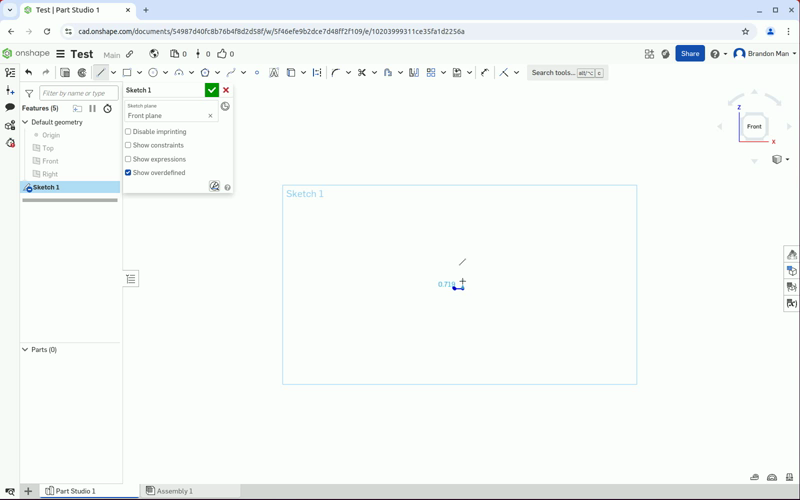
scroll(6)
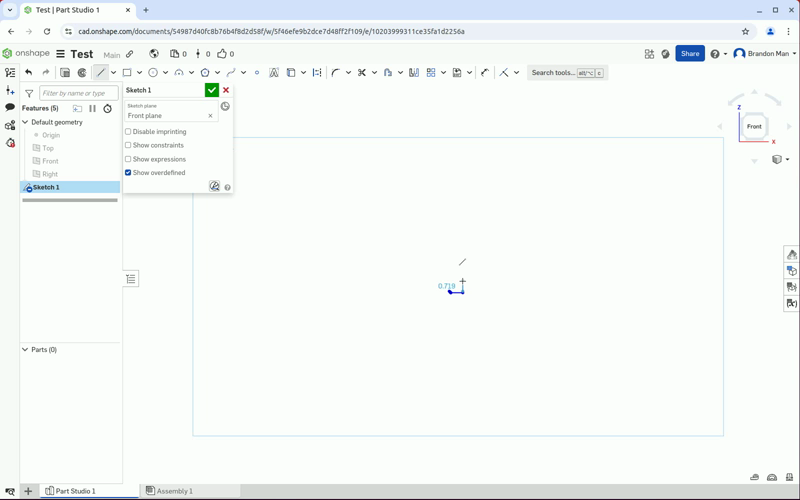
scroll(6)
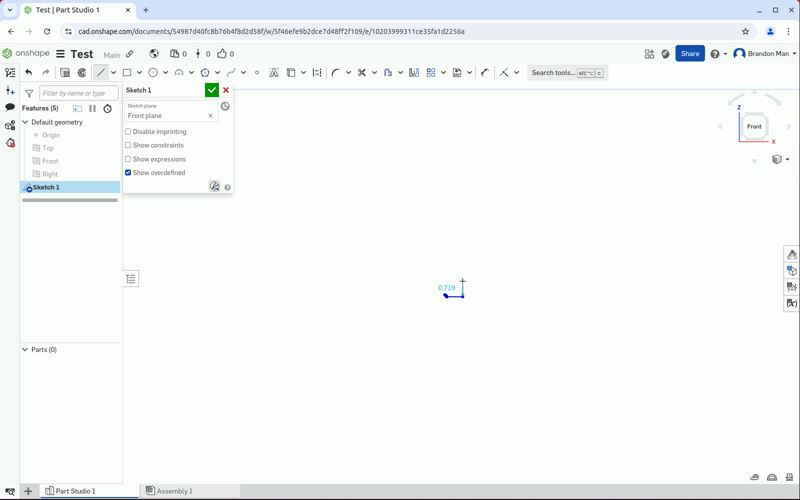
scroll(6)
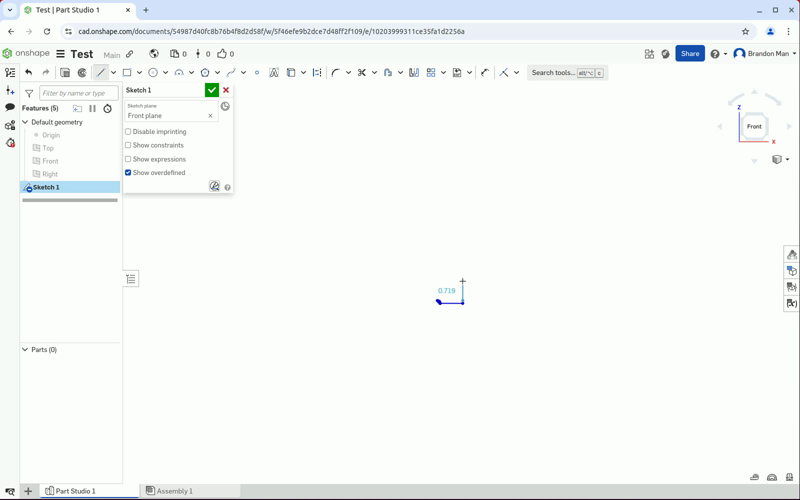
scroll(6)
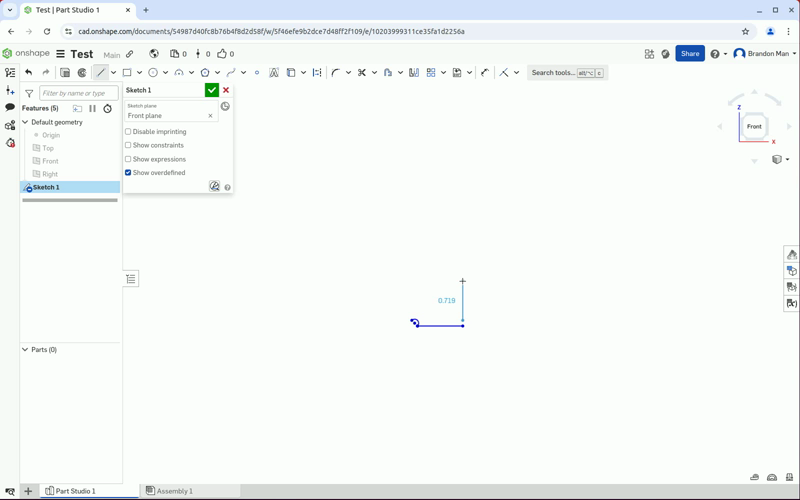
click(462, 280)
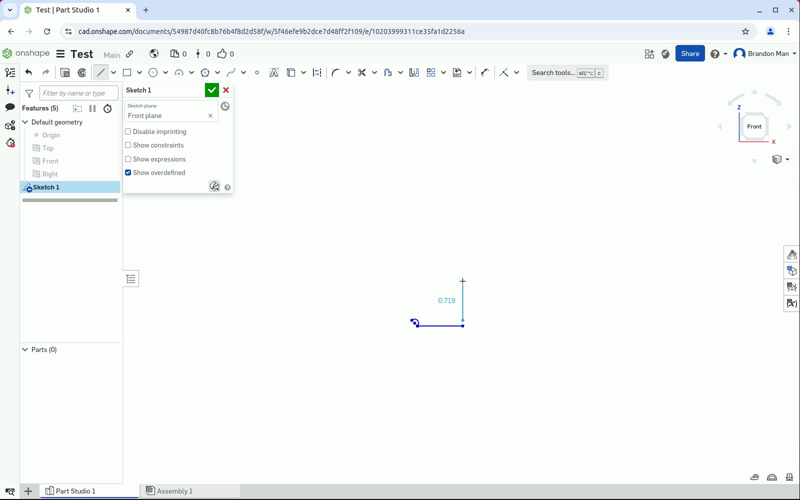
scroll(-6)
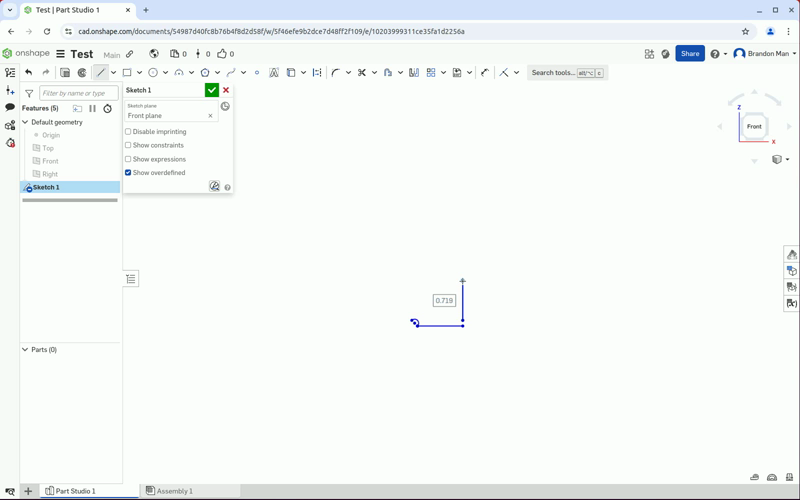
scroll(-6)
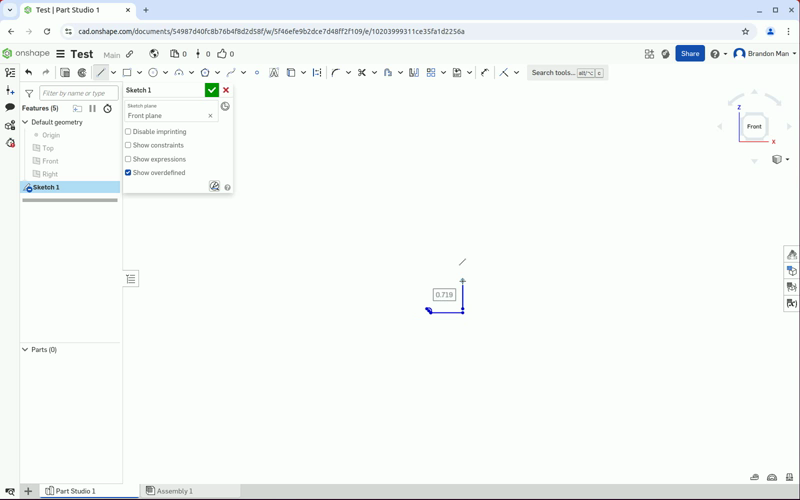
scroll(-6)
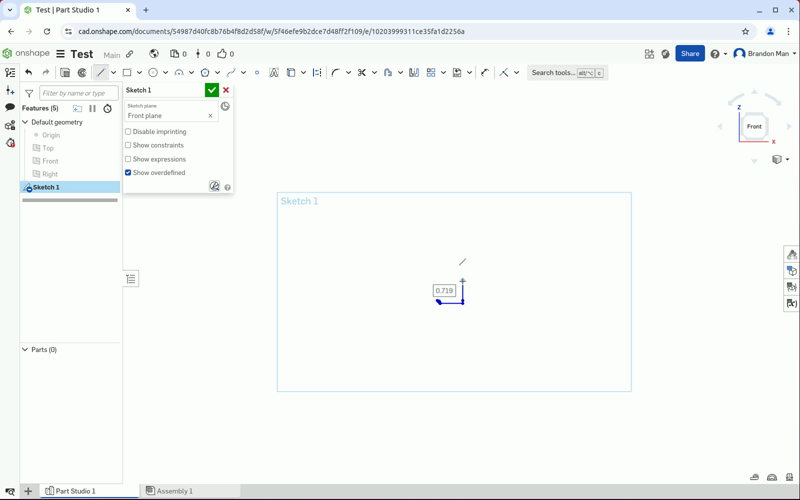
scroll(-6)
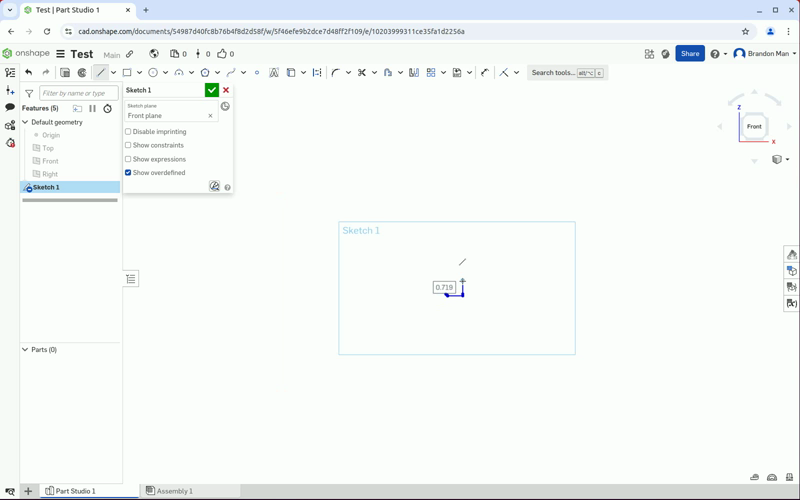
scroll(-6)
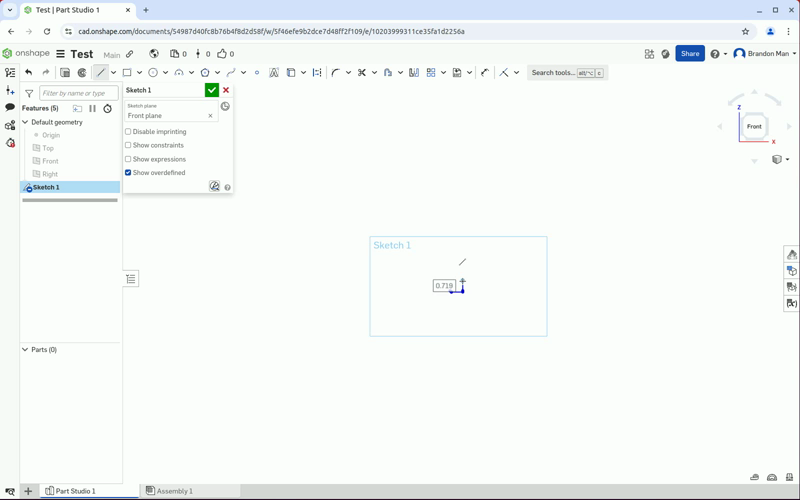
scroll(-6)
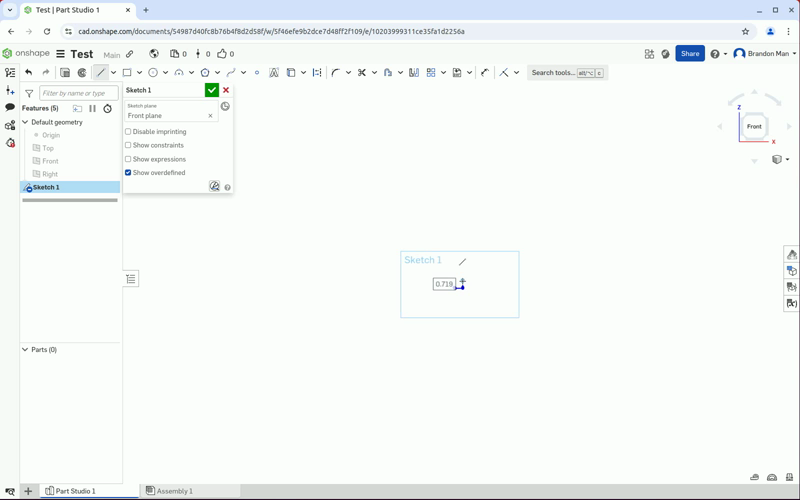
scroll(-6)
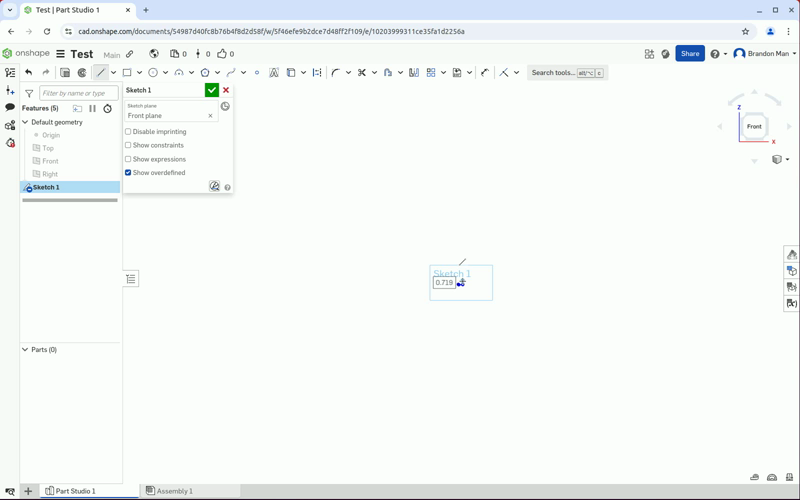
key_up(shift)
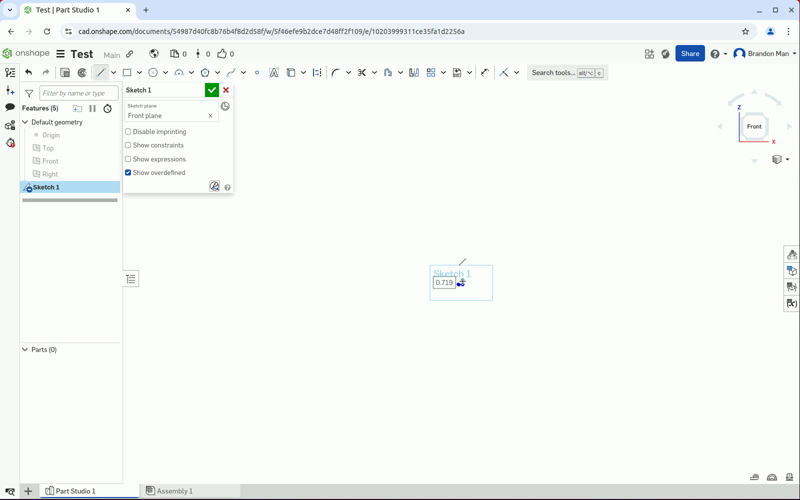
key(esc)
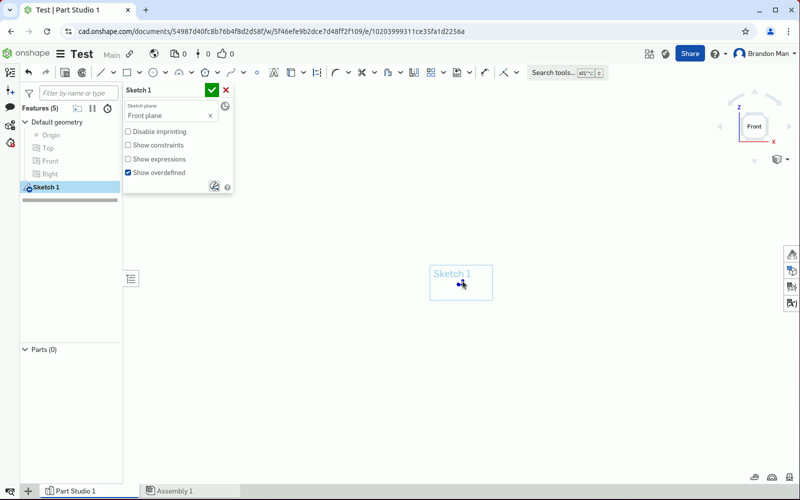
key(a)
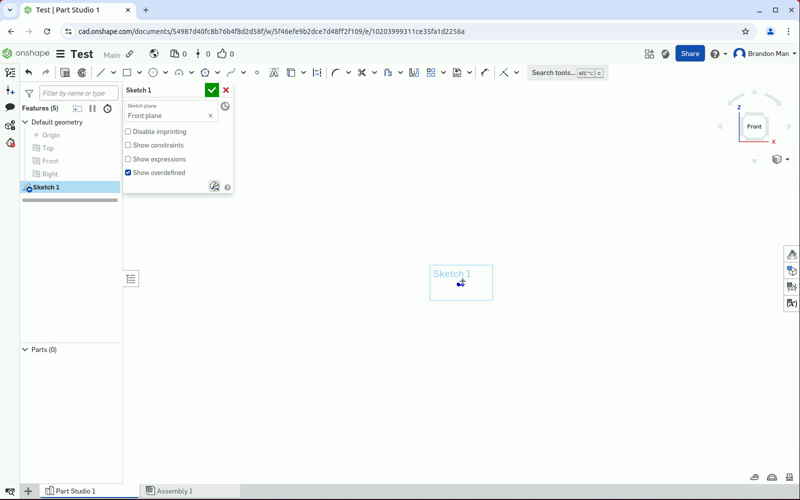
mouse_move(462, 280)
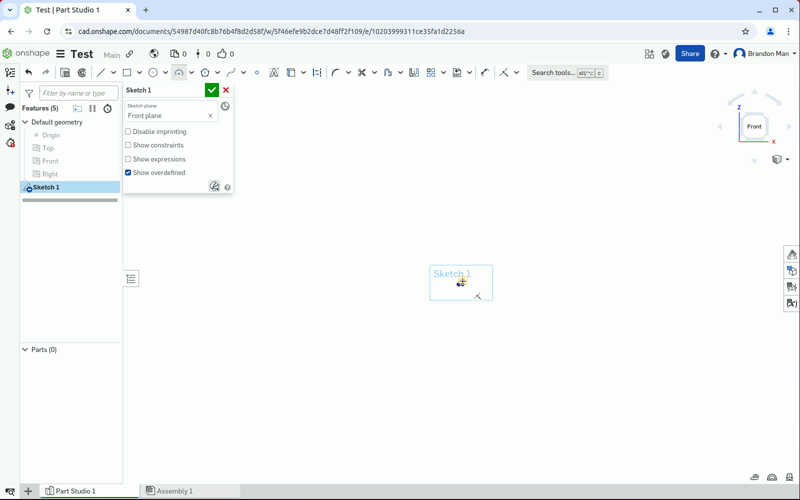
scroll(6)
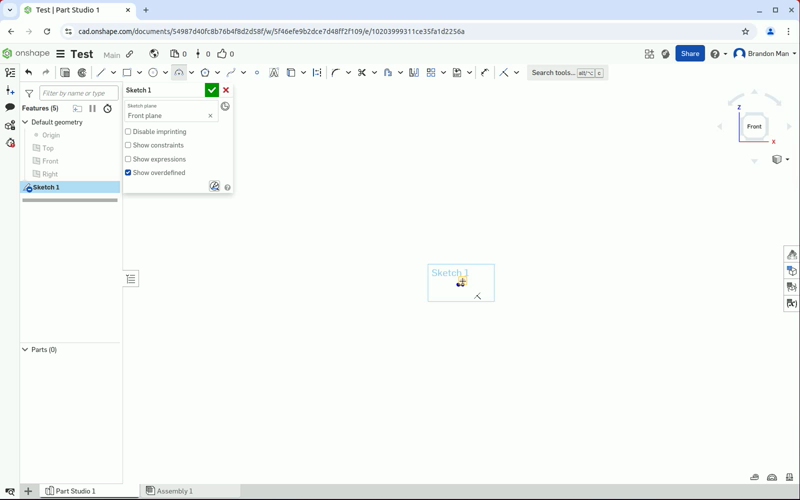
scroll(6)
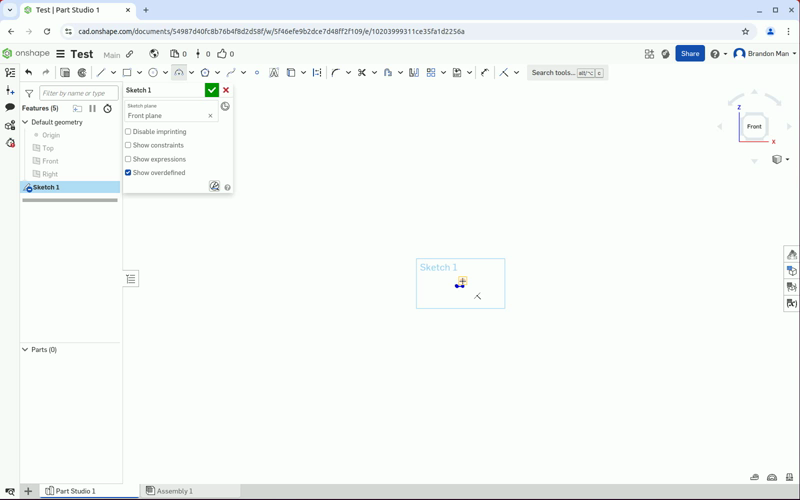
scroll(6)
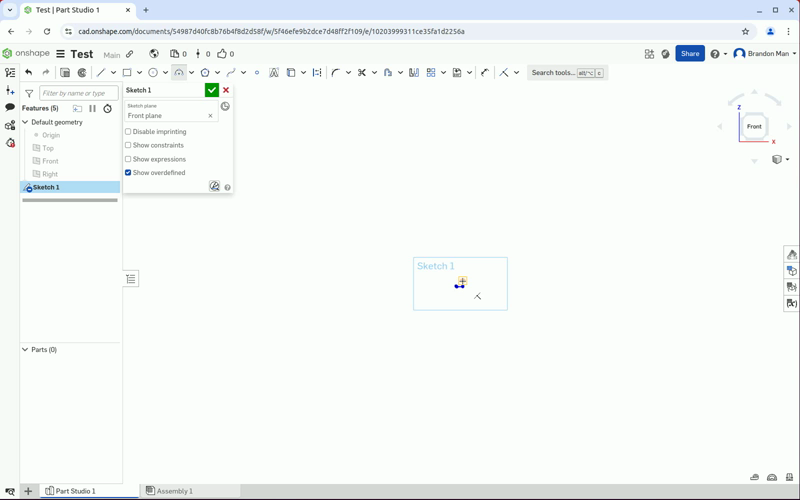
scroll(6)
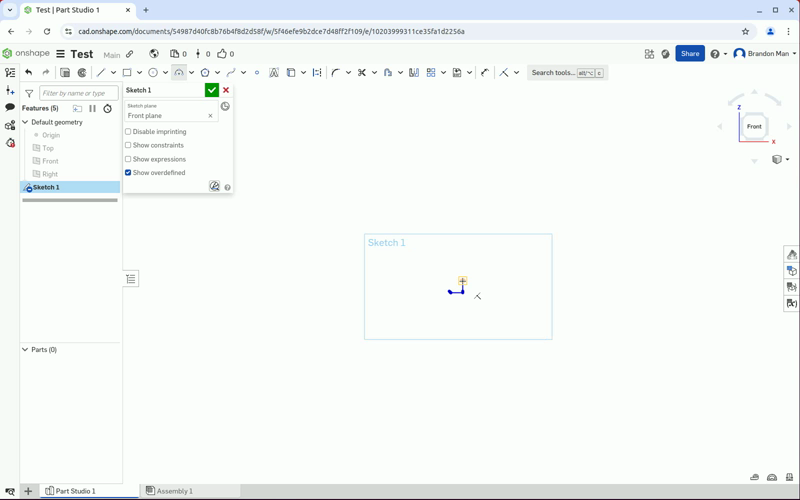
scroll(6)
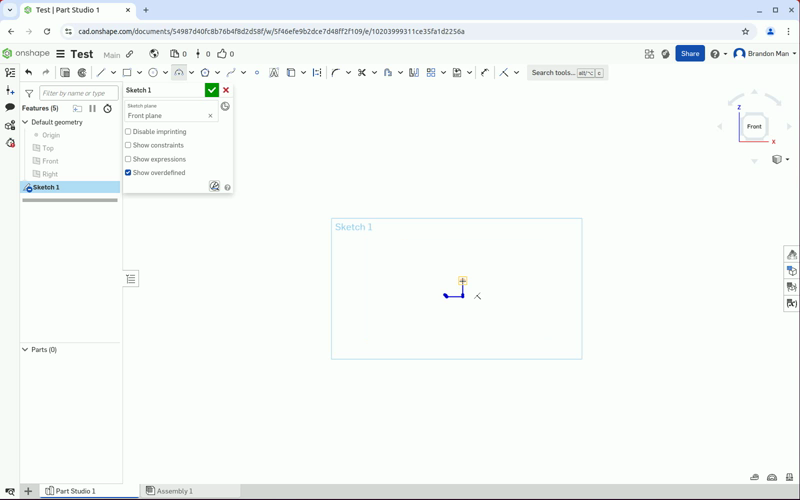
scroll(6)
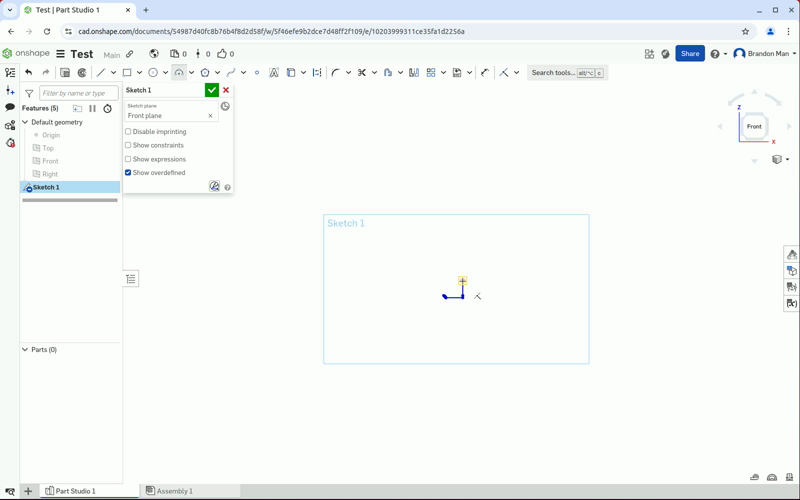
scroll(6)
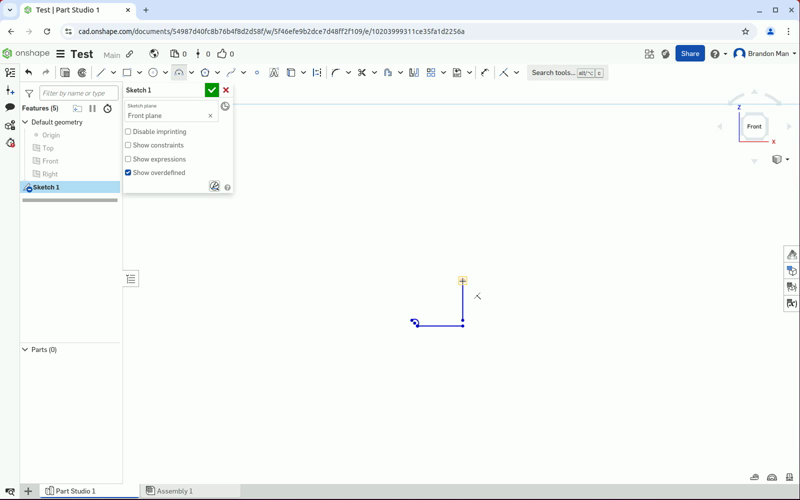
click(462, 280)
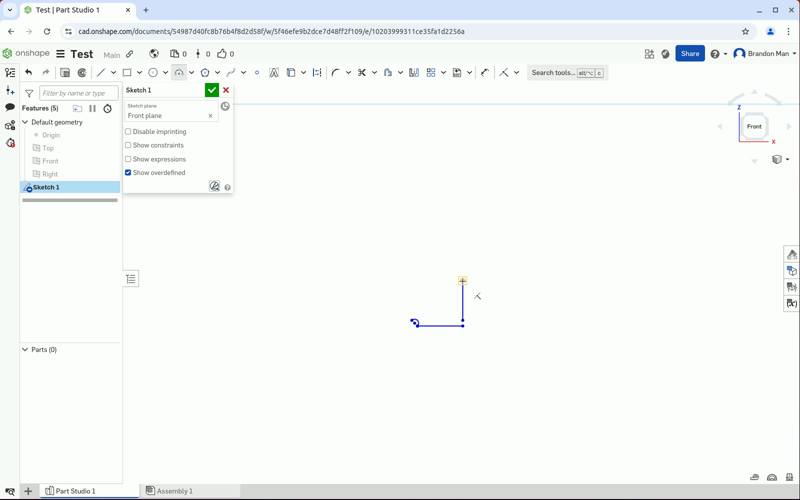
scroll(-6)
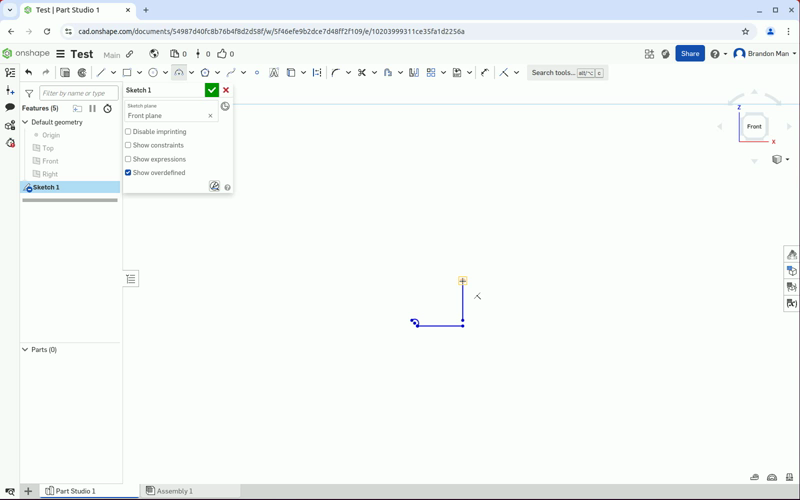
scroll(-6)
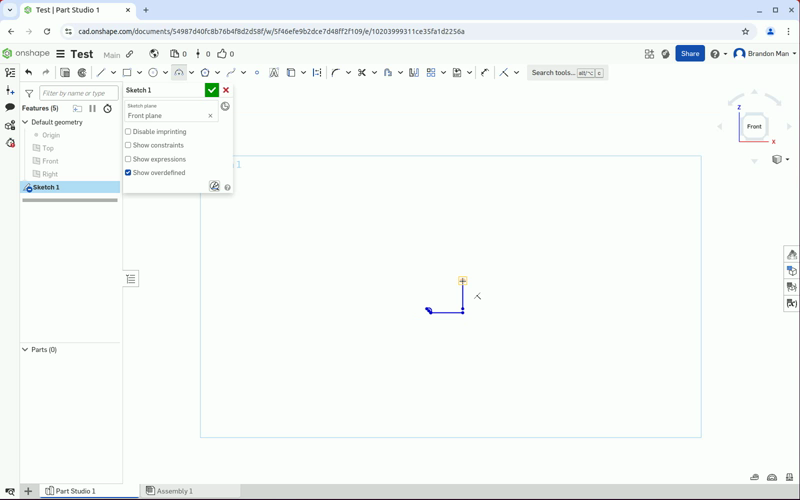
scroll(-6)
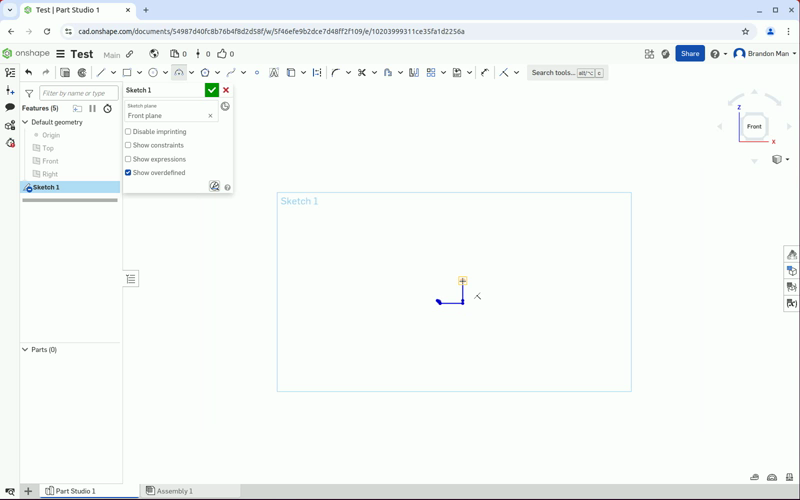
scroll(-6)
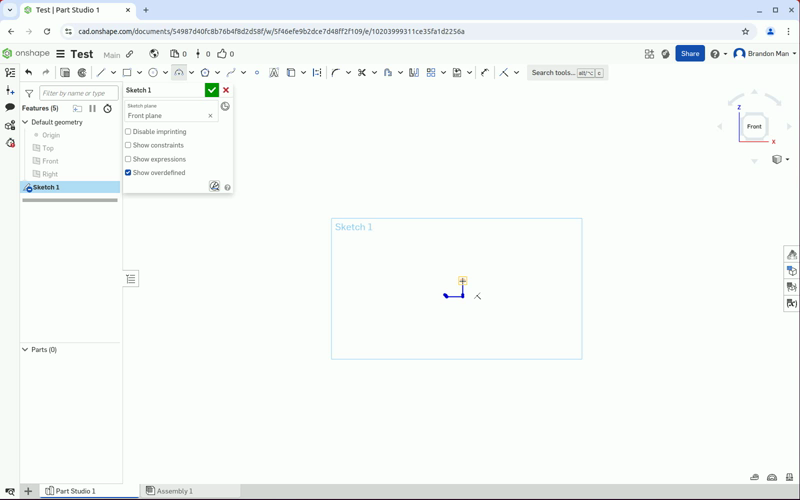
scroll(-6)
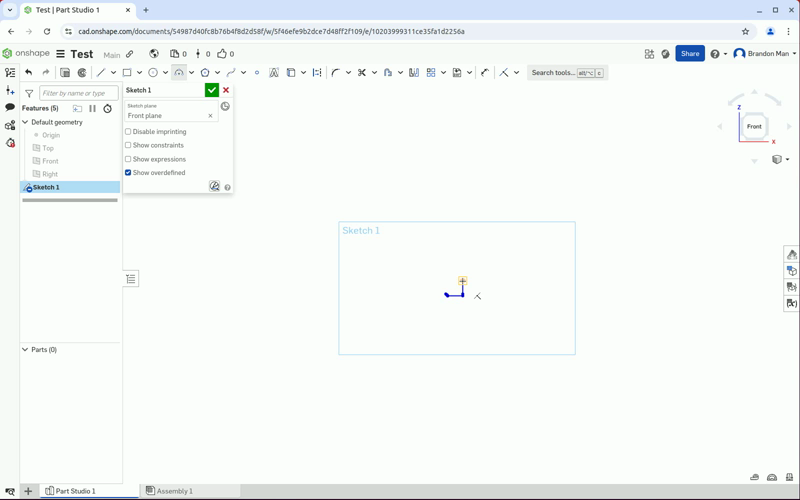
scroll(-6)
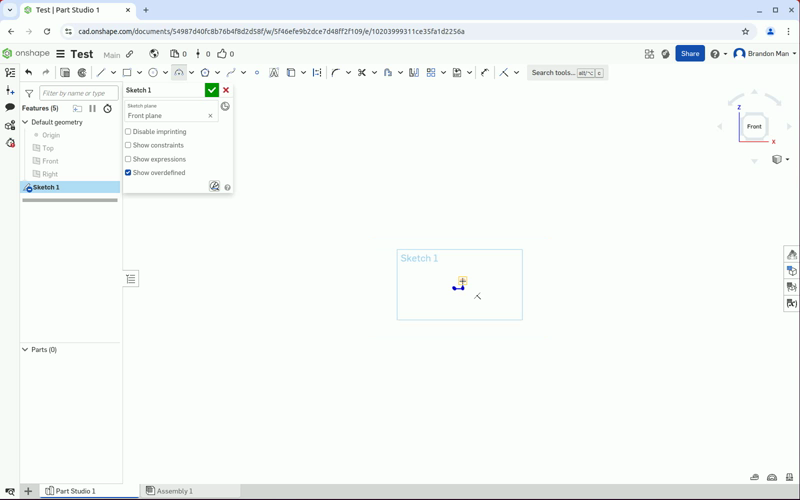
scroll(-6)
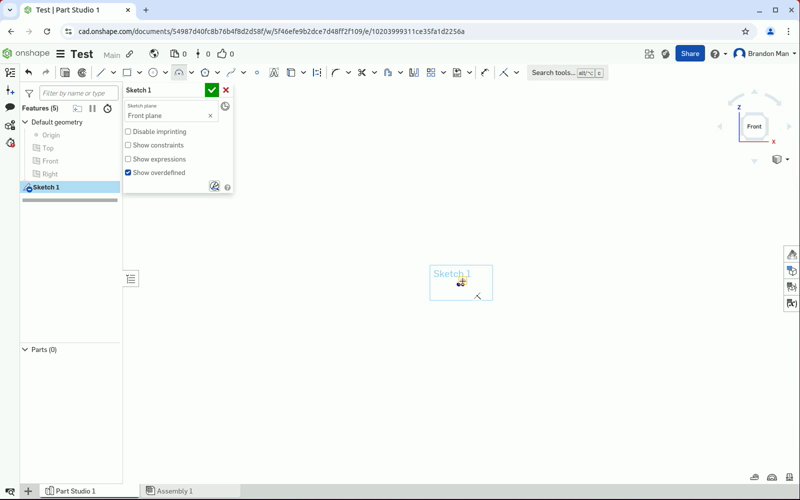
key_down(shift)
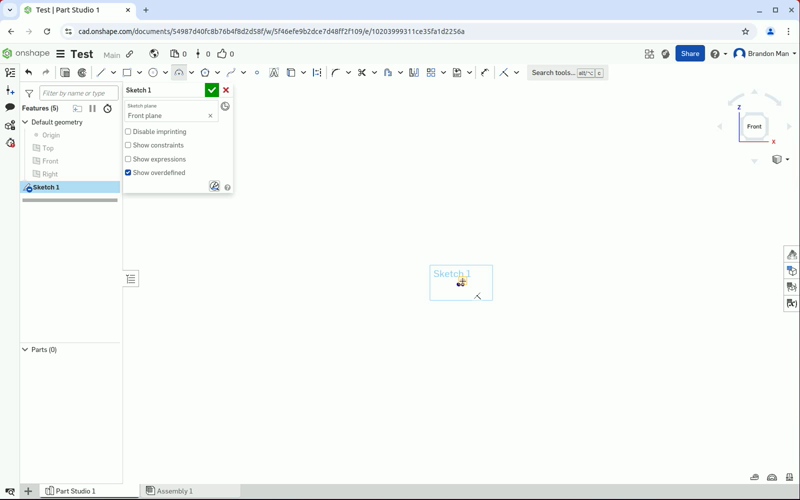
mouse_move(462, 279)
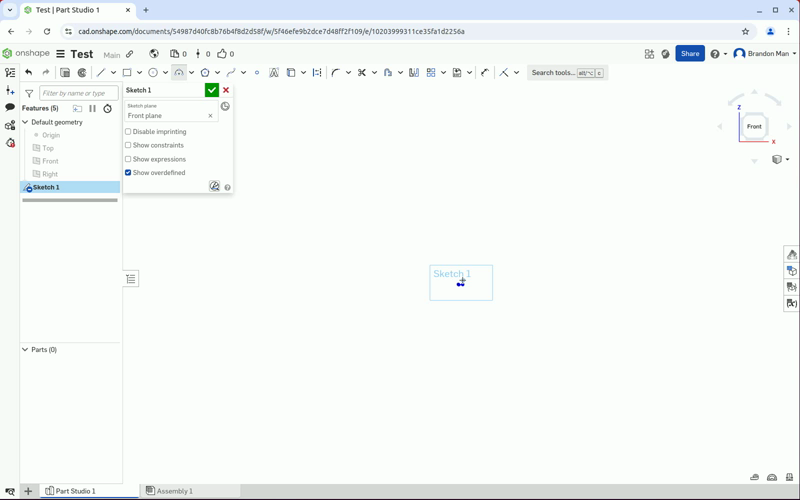
scroll(6)
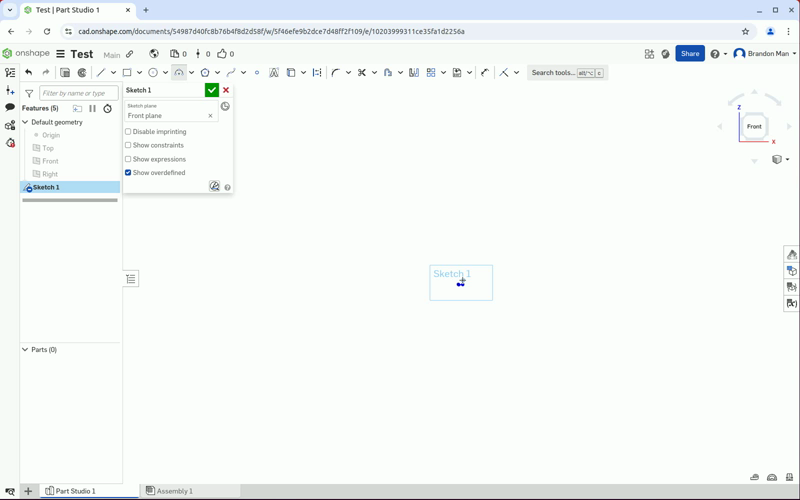
scroll(6)
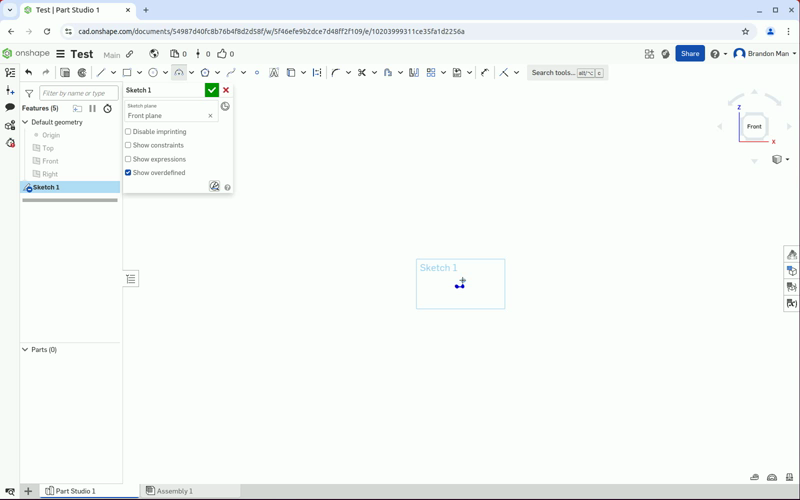
scroll(6)
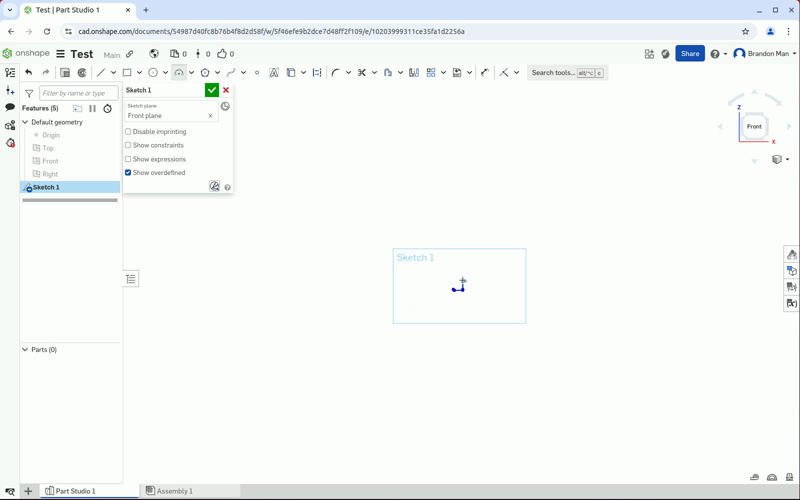
scroll(6)
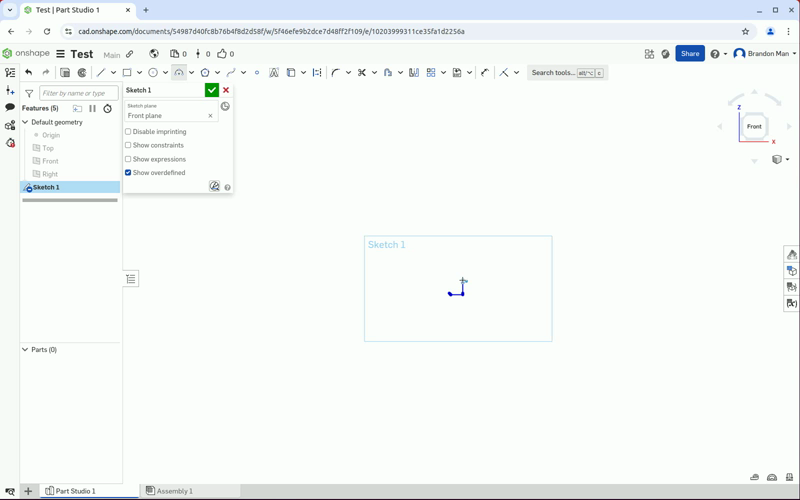
scroll(6)
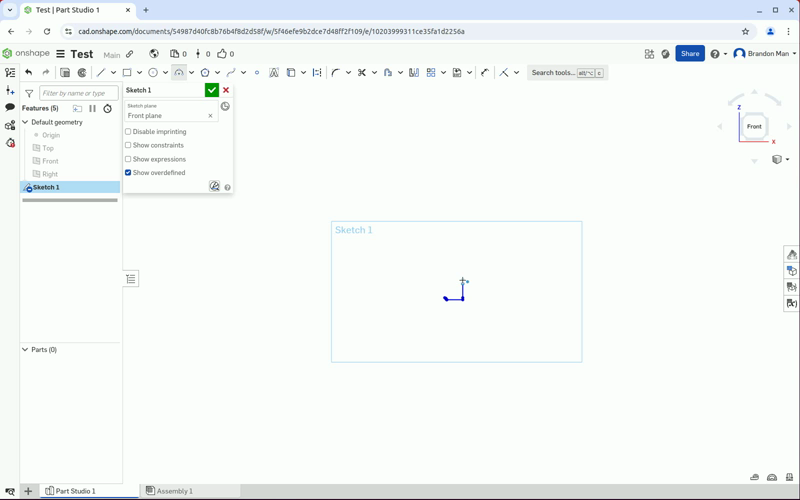
scroll(6)
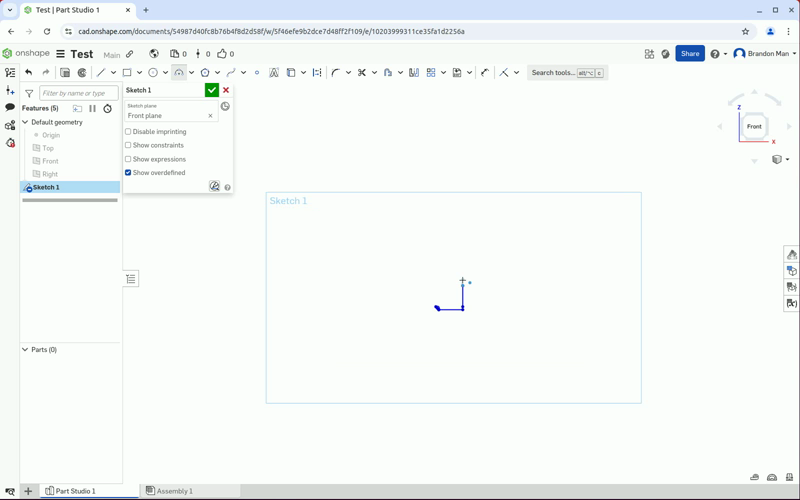
scroll(6)
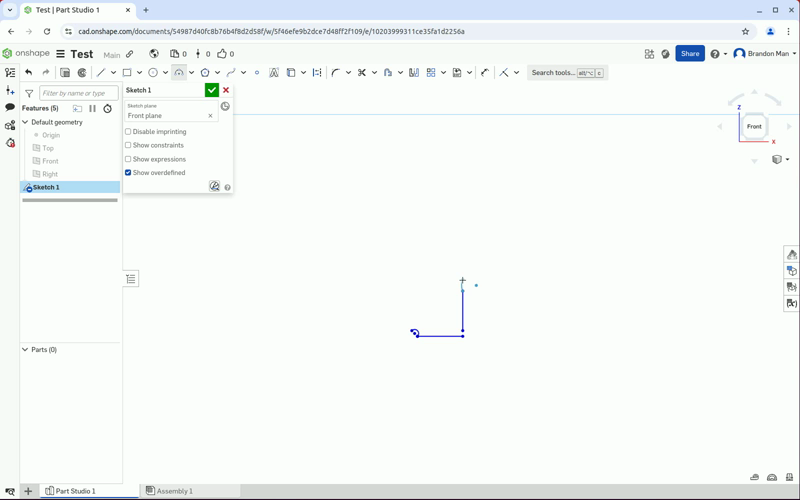
click(462, 279)
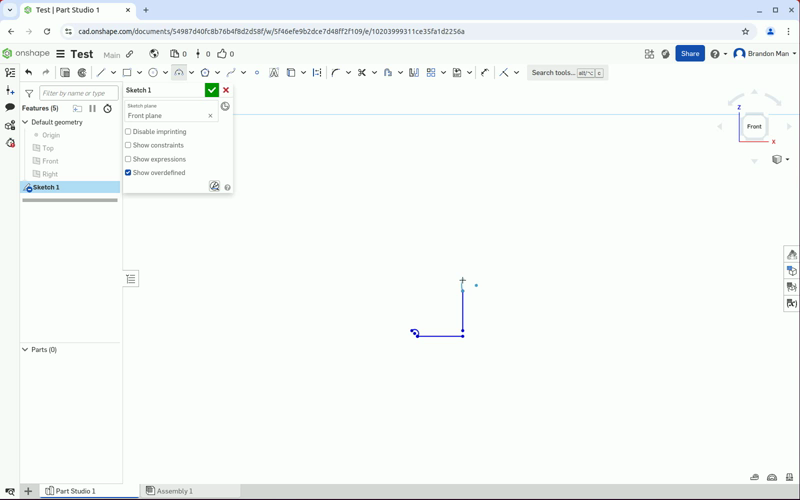
scroll(-6)
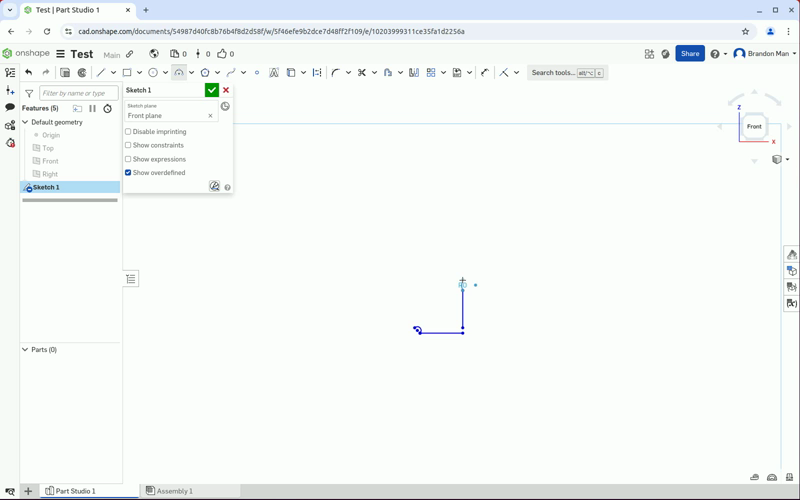
scroll(-6)
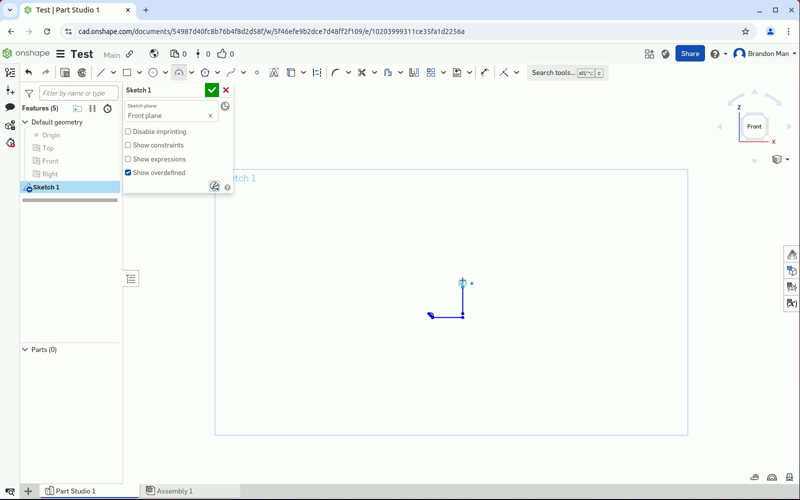
scroll(-6)
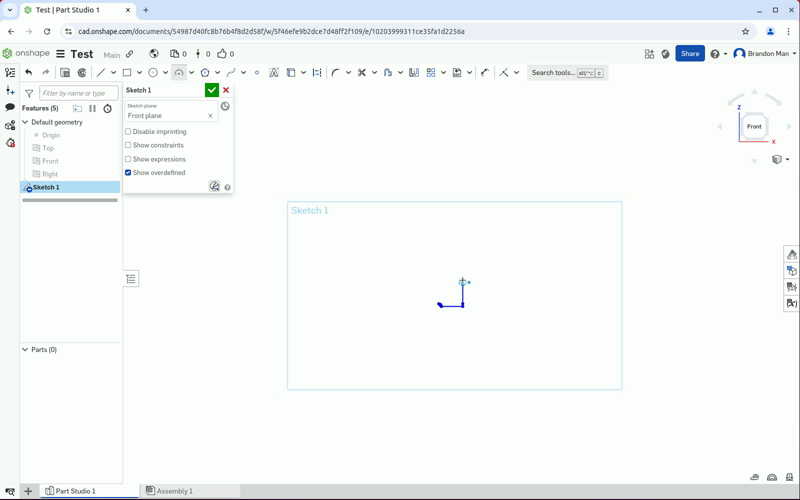
scroll(-6)
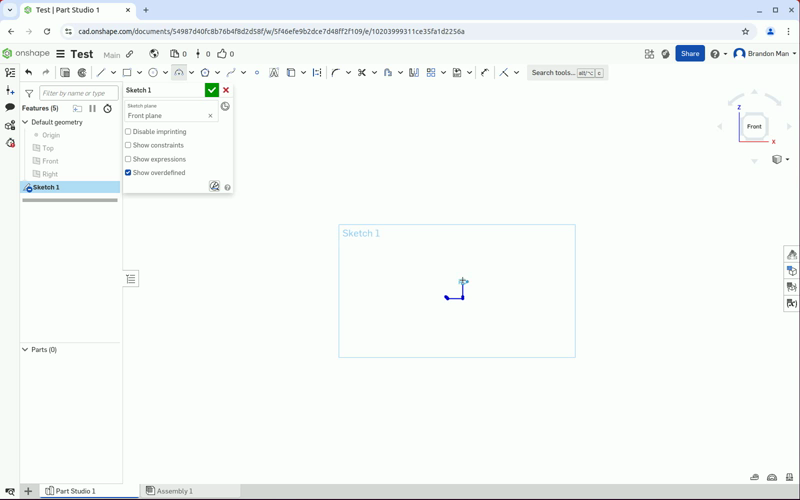
scroll(-6)
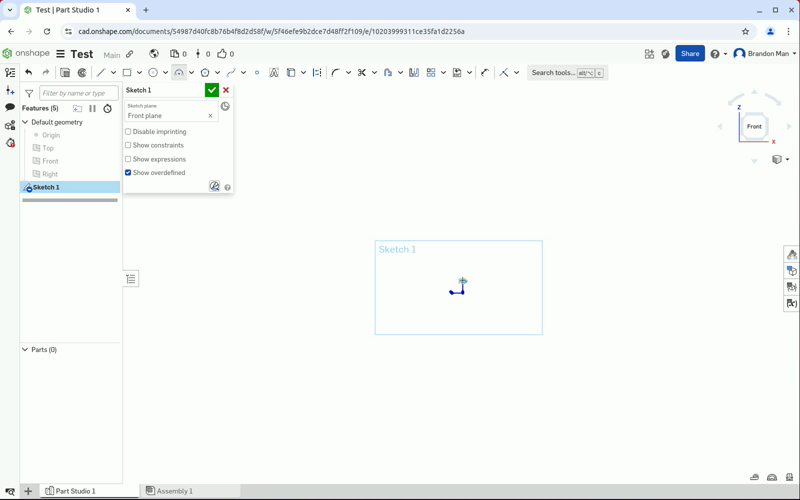
scroll(-6)
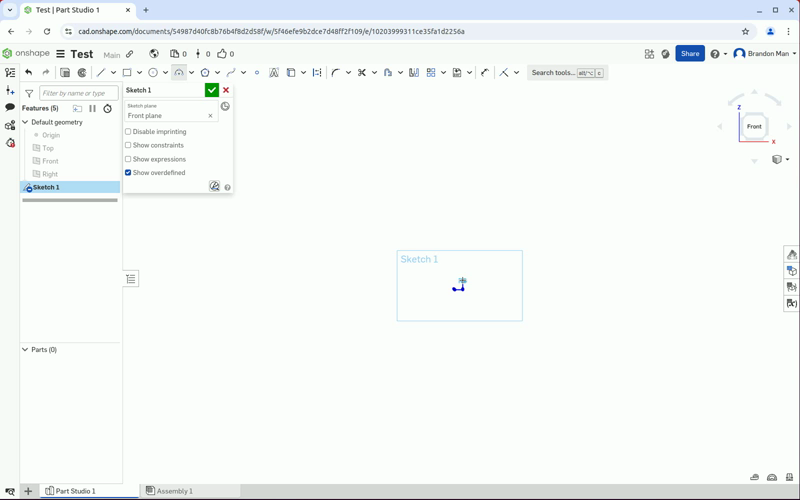
scroll(-6)
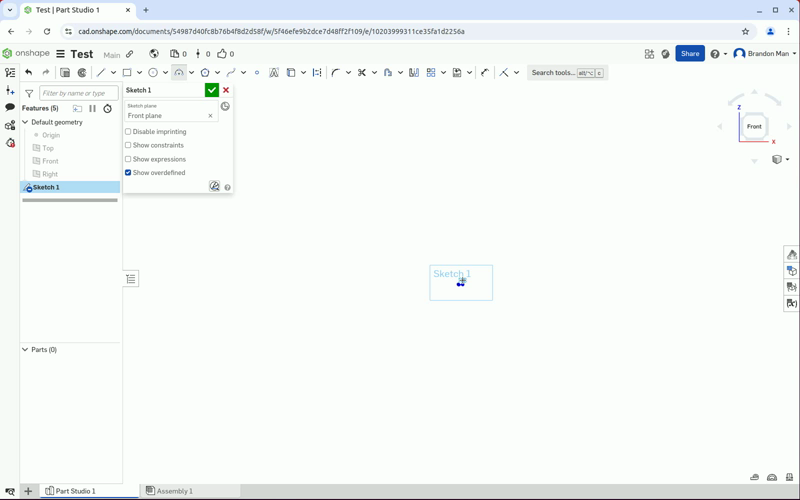
mouse_move(462, 280)
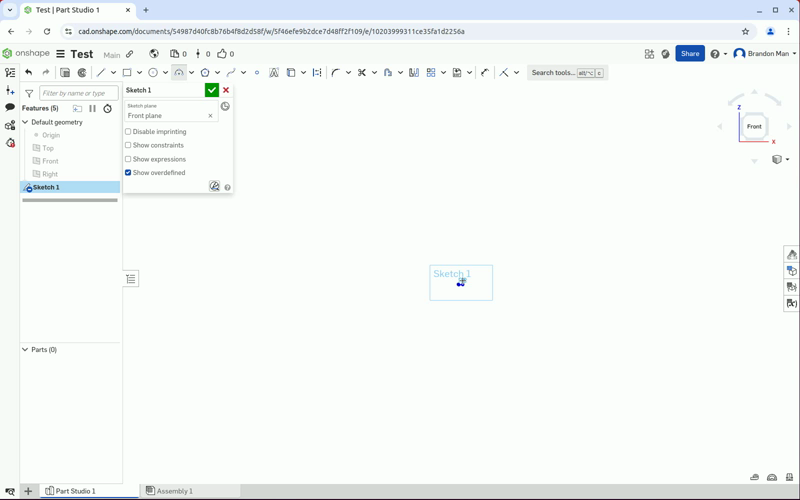
scroll(6)
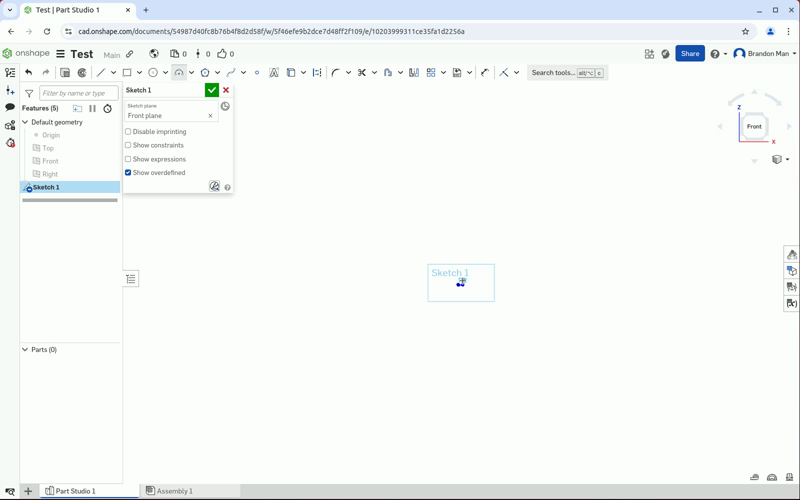
scroll(6)
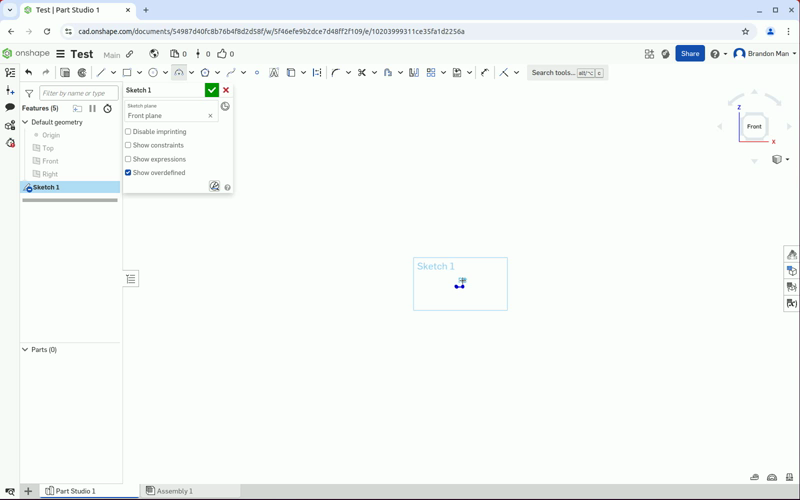
scroll(6)
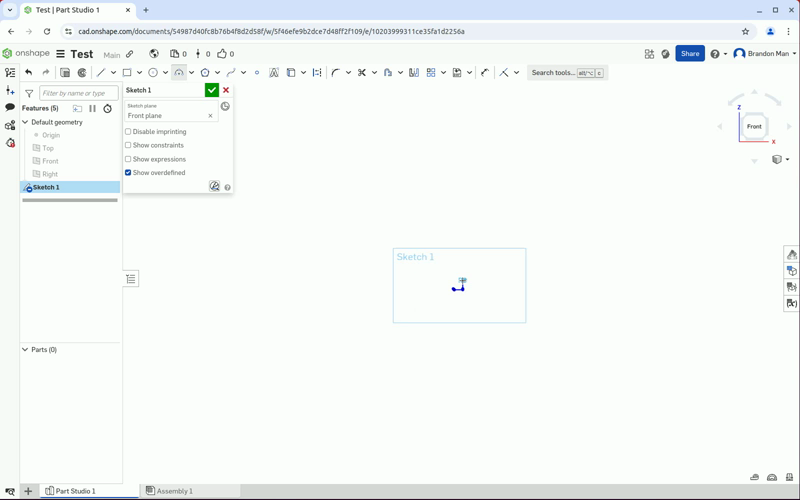
scroll(6)
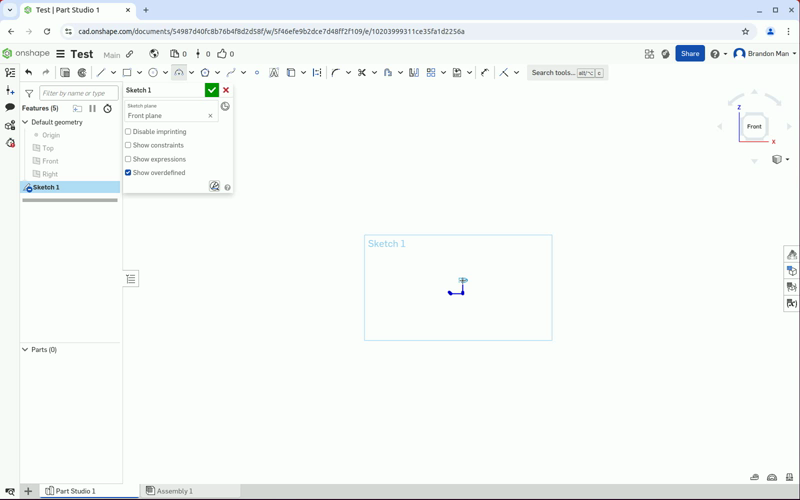
scroll(6)
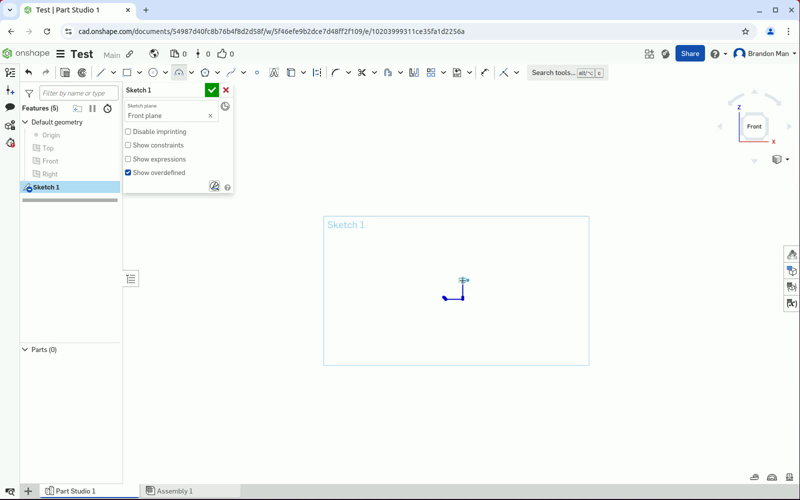
scroll(6)
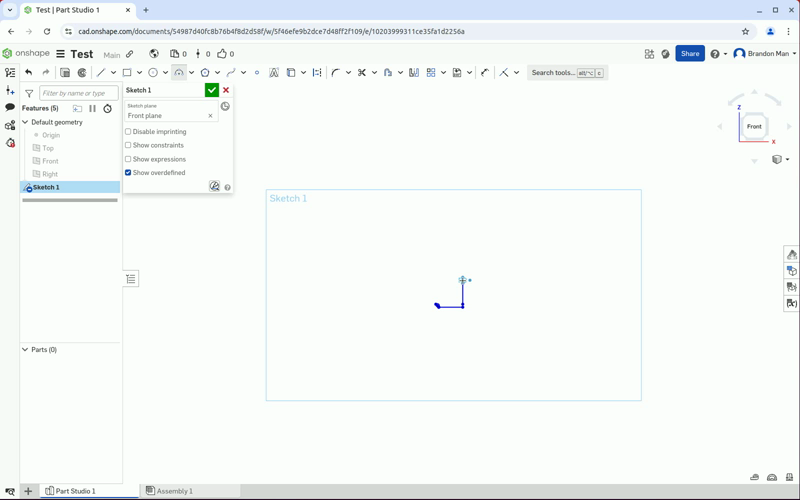
scroll(6)
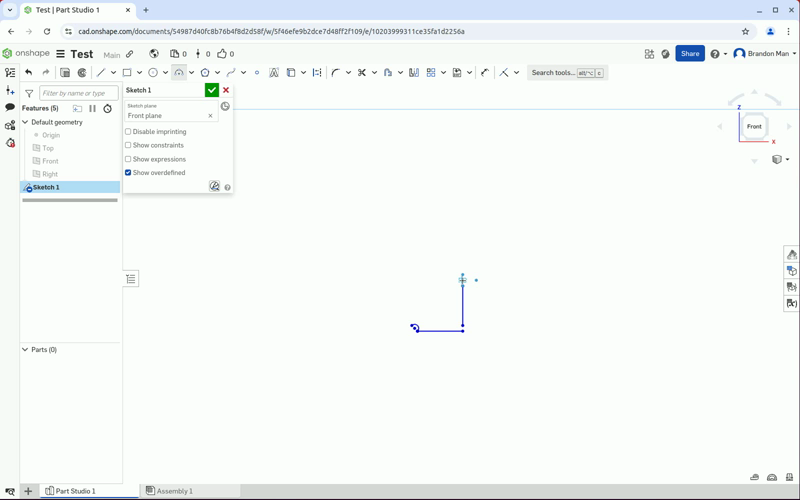
click(462, 280)
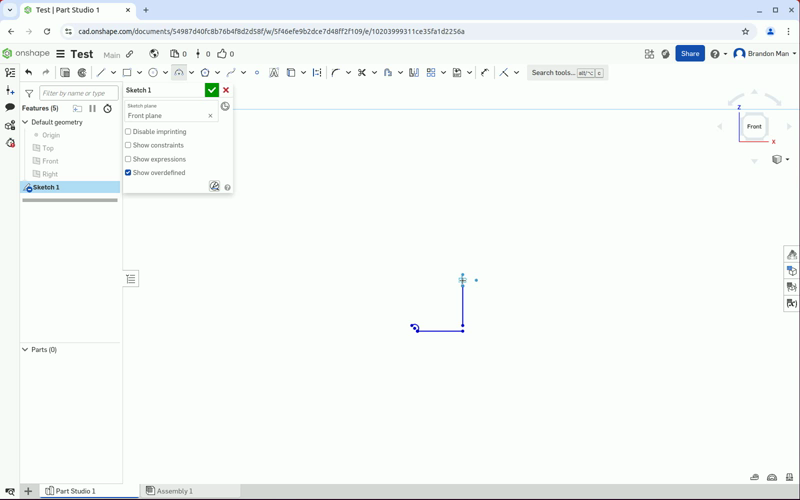
scroll(-6)
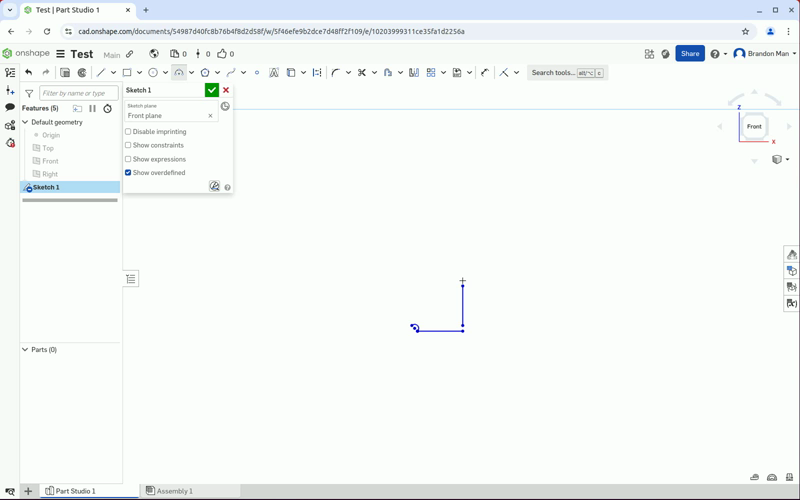
scroll(-6)
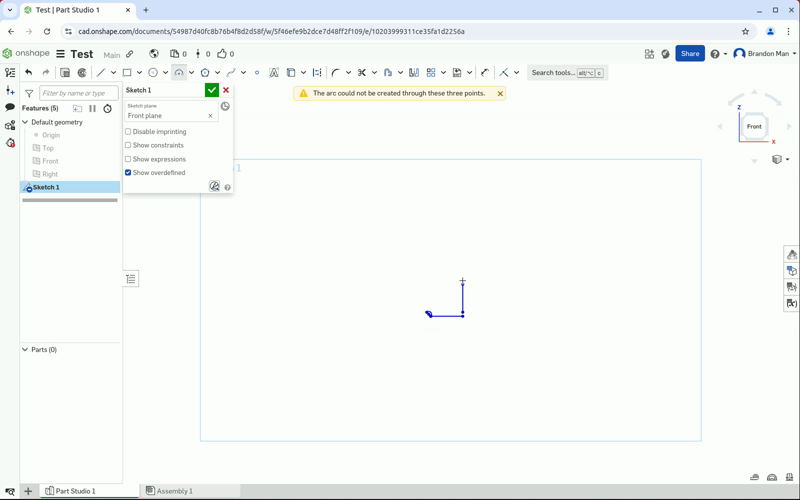
scroll(-6)
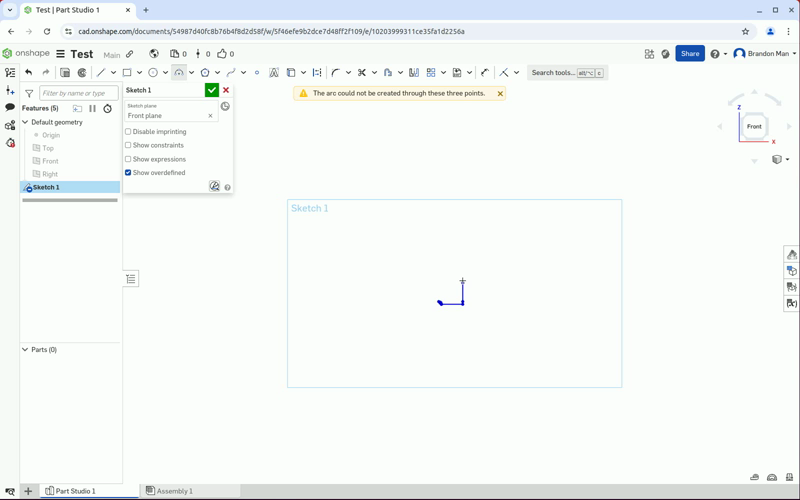
scroll(-6)
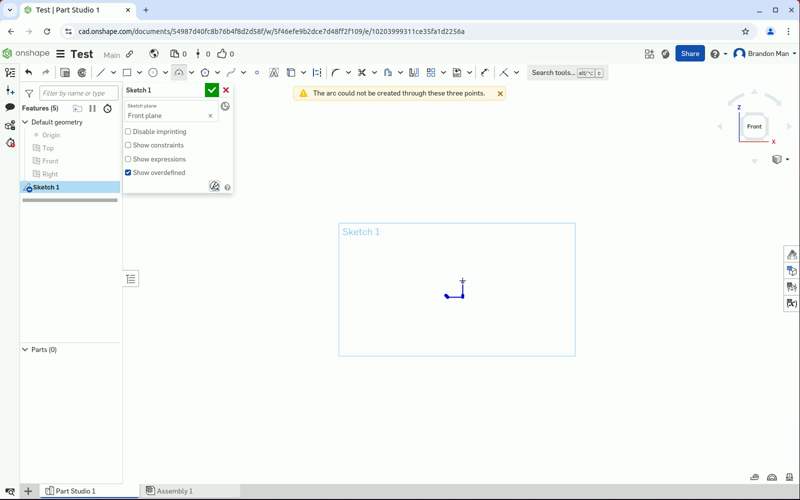
scroll(-6)
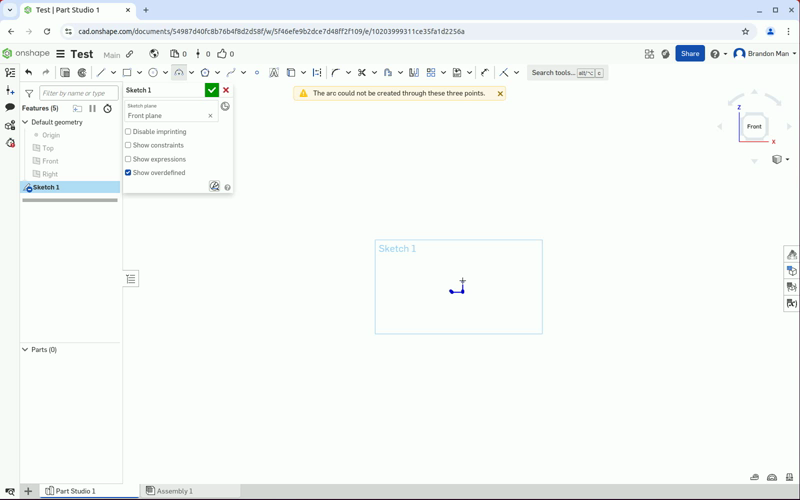
scroll(-6)
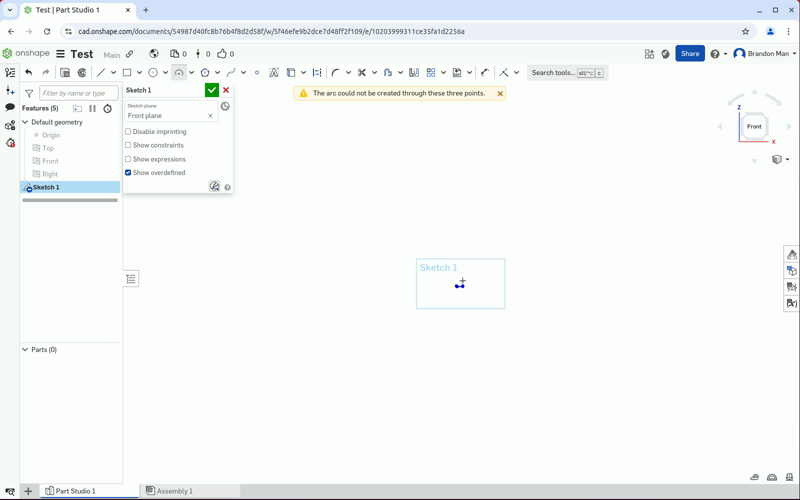
scroll(-6)
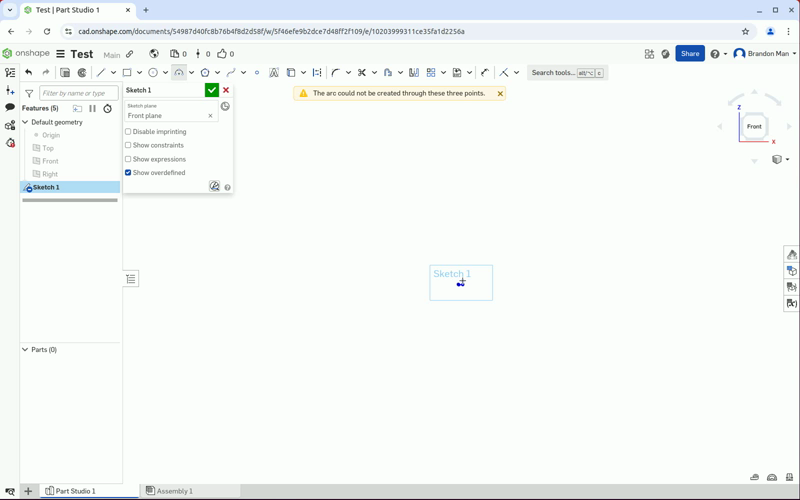
key_up(shift)
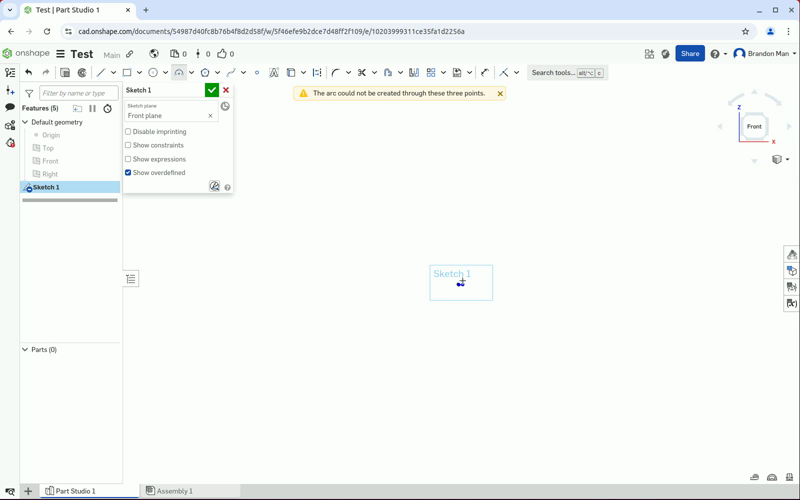
key(esc)
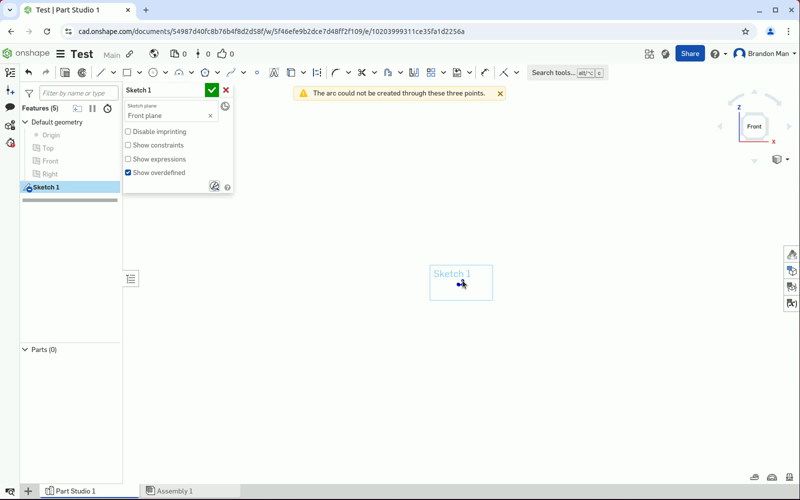
key(l)
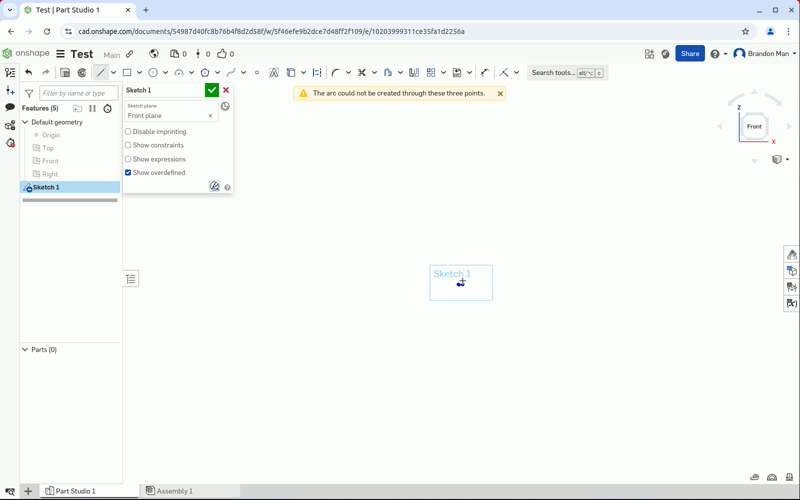
mouse_move(462, 279)
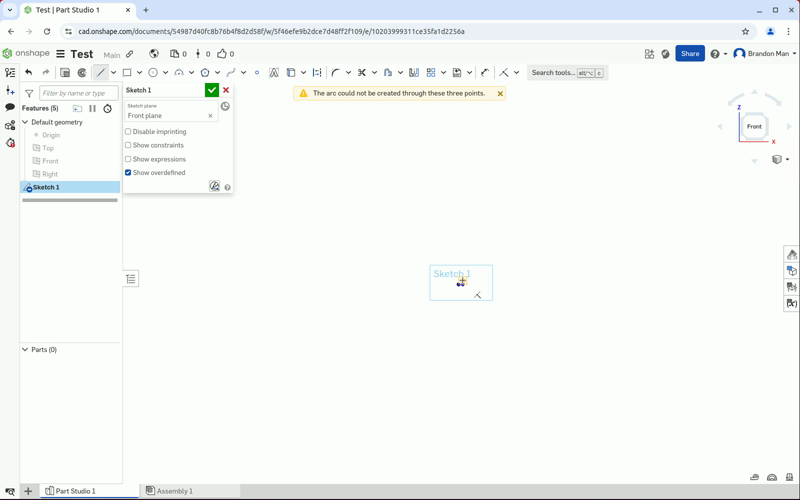
scroll(6)
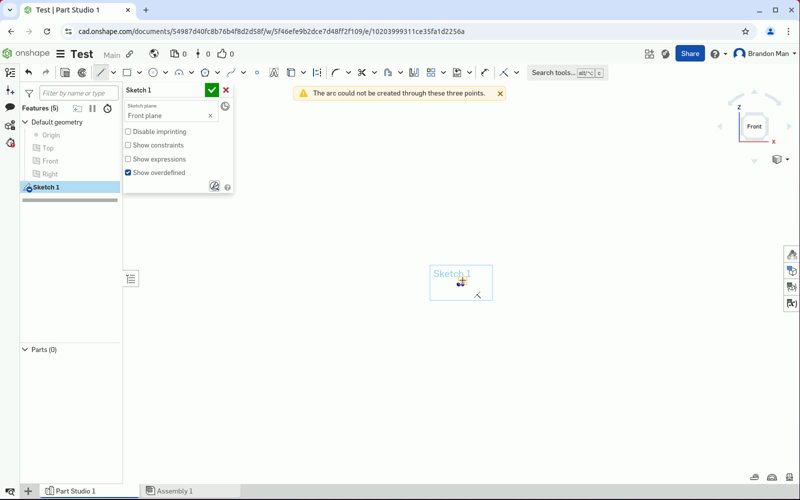
scroll(6)
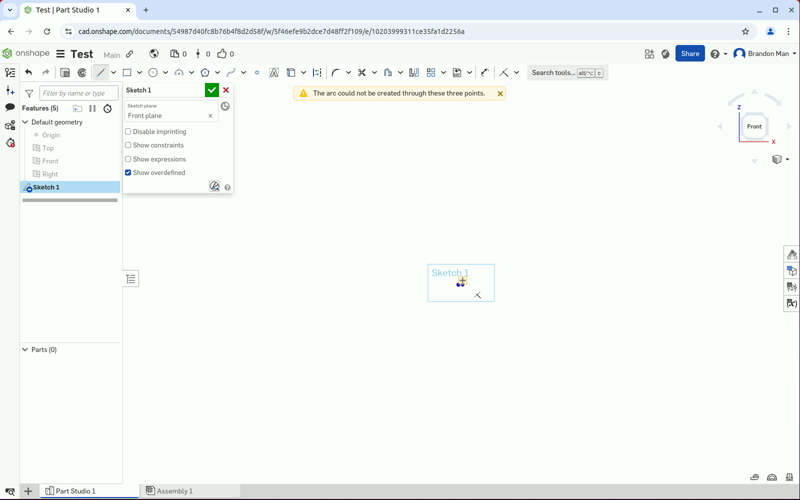
scroll(6)
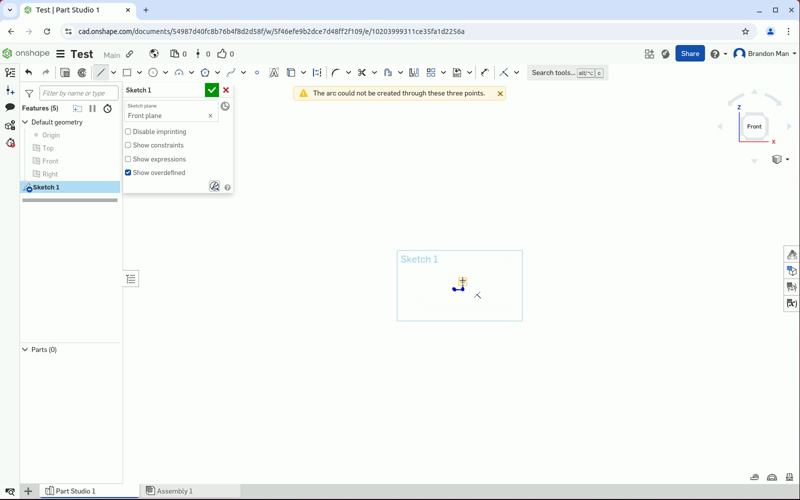
scroll(6)
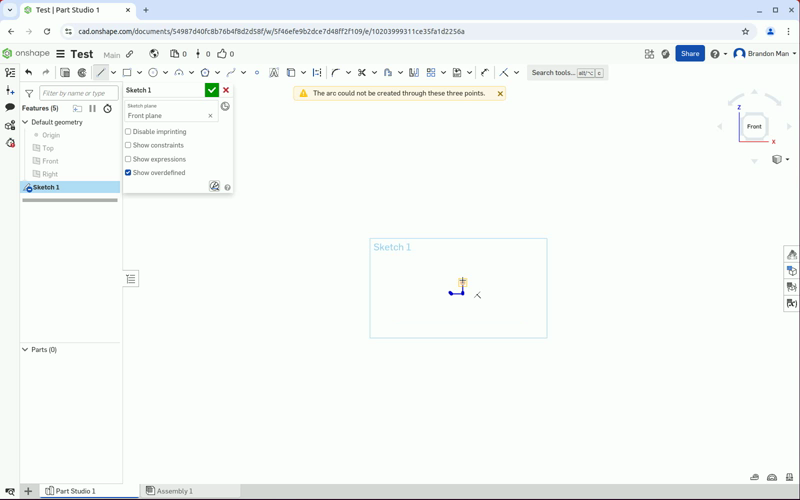
scroll(6)
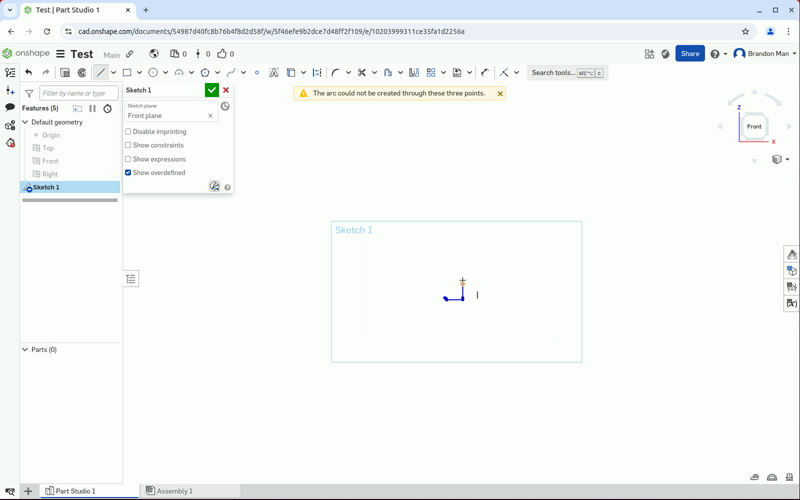
scroll(6)
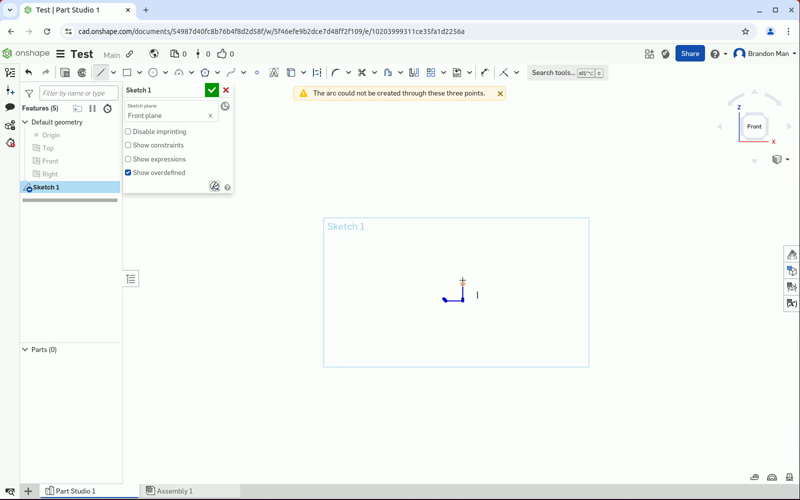
scroll(6)
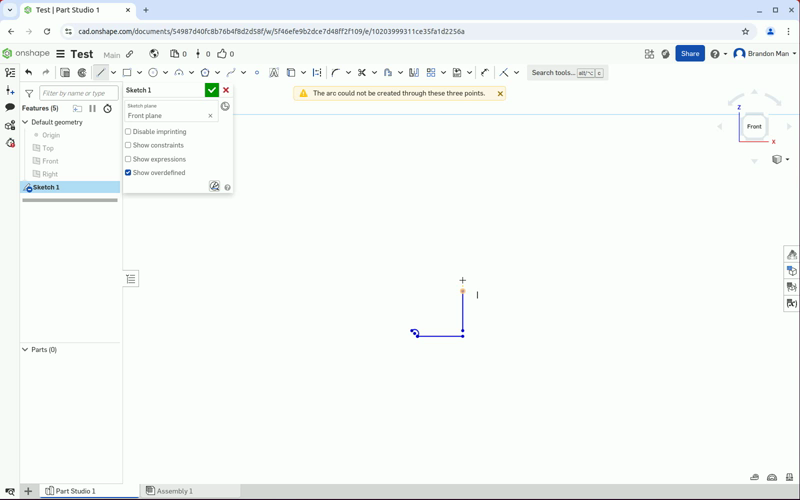
click(462, 279)
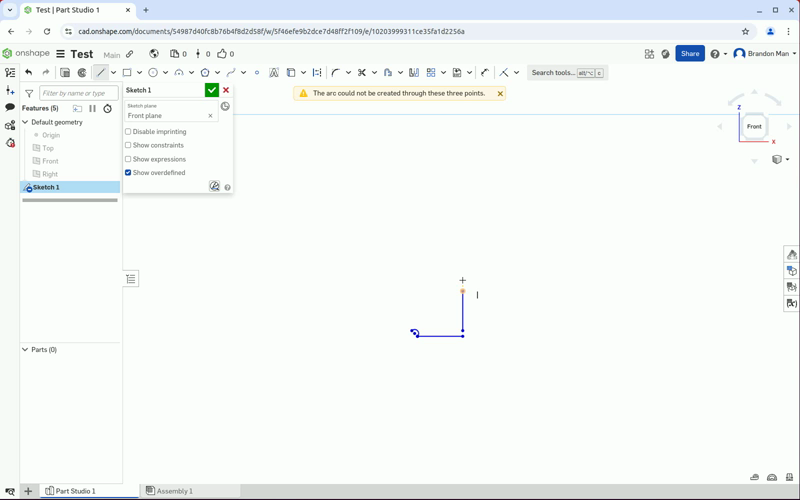
scroll(-6)
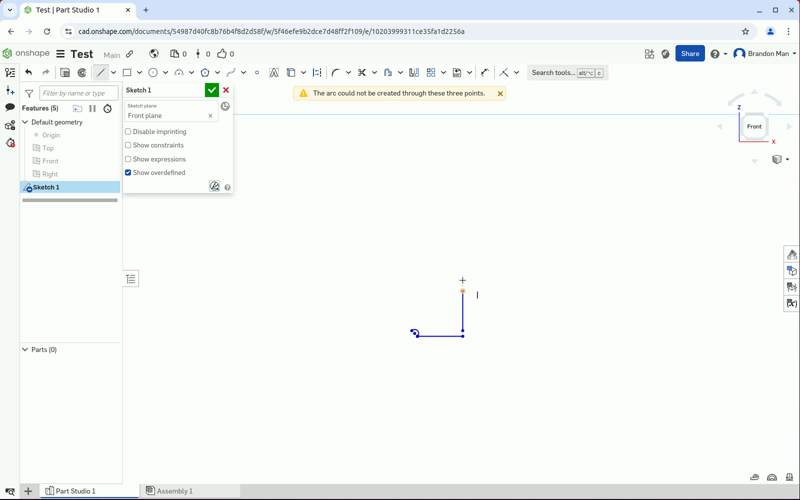
scroll(-6)
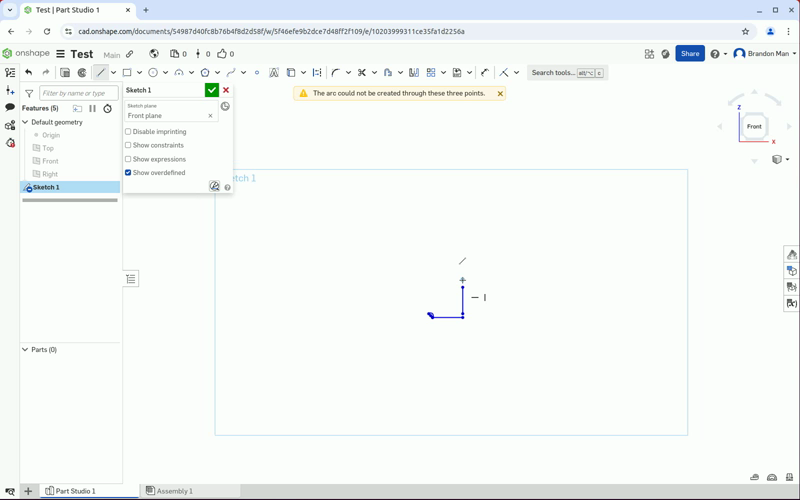
scroll(-6)
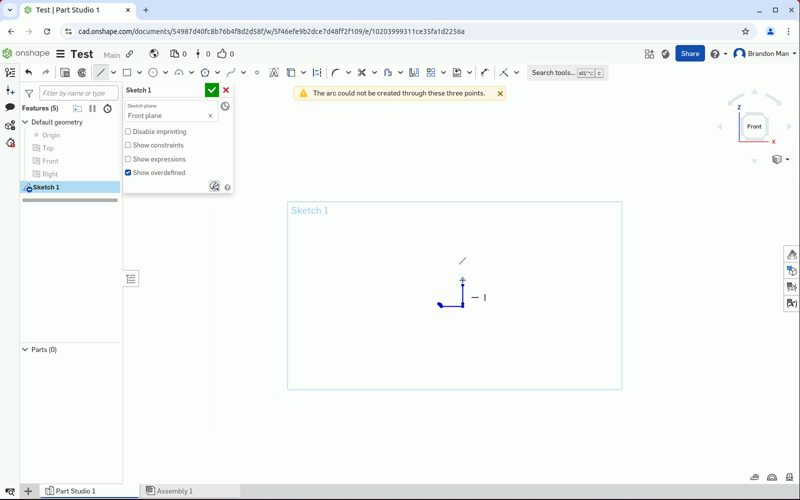
scroll(-6)
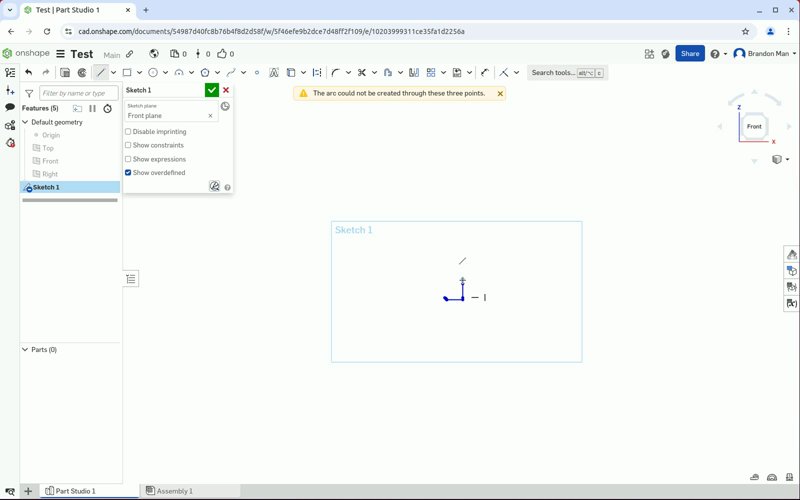
scroll(-6)
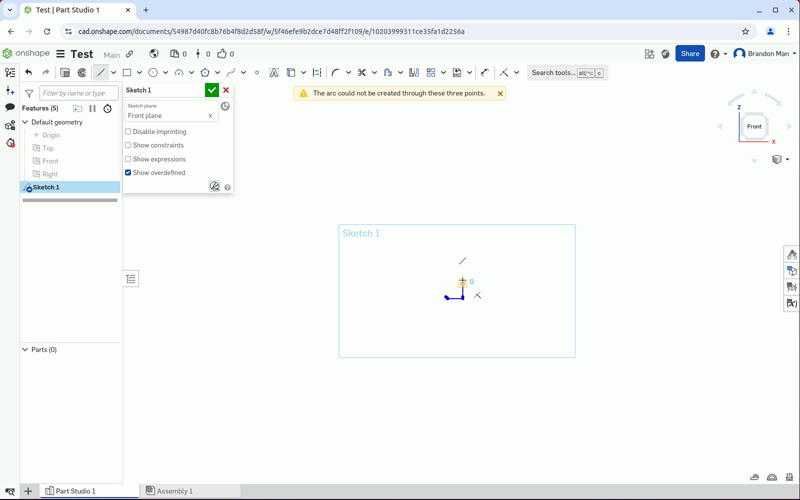
scroll(-6)
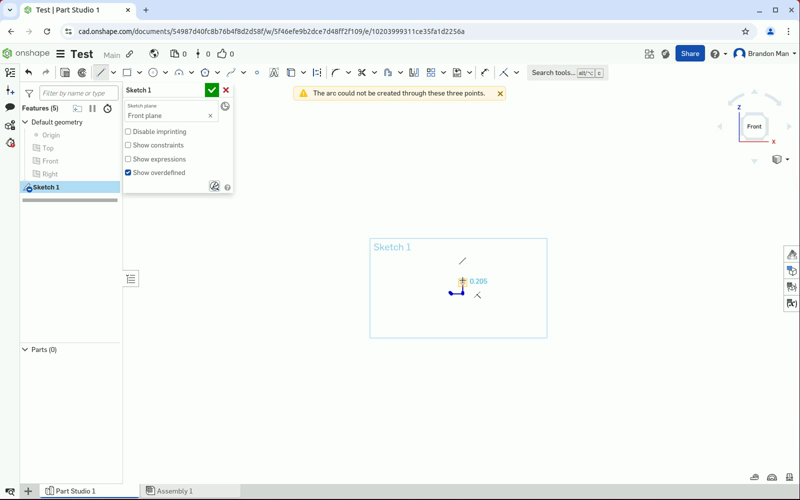
scroll(-6)
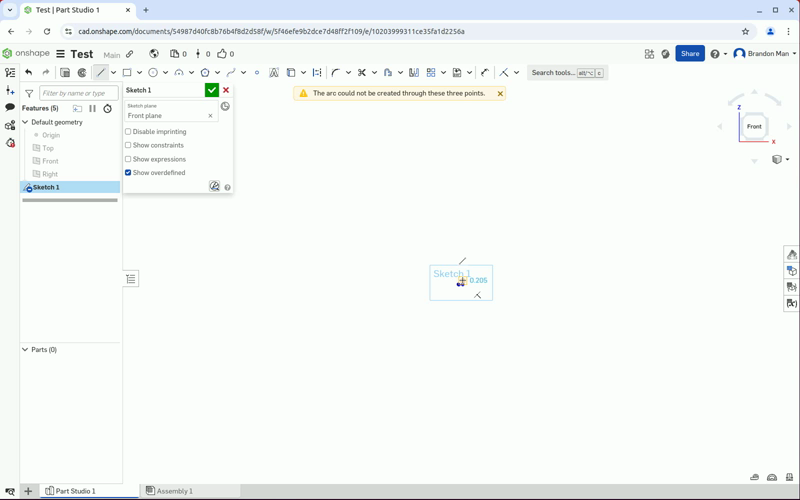
key_down(shift)
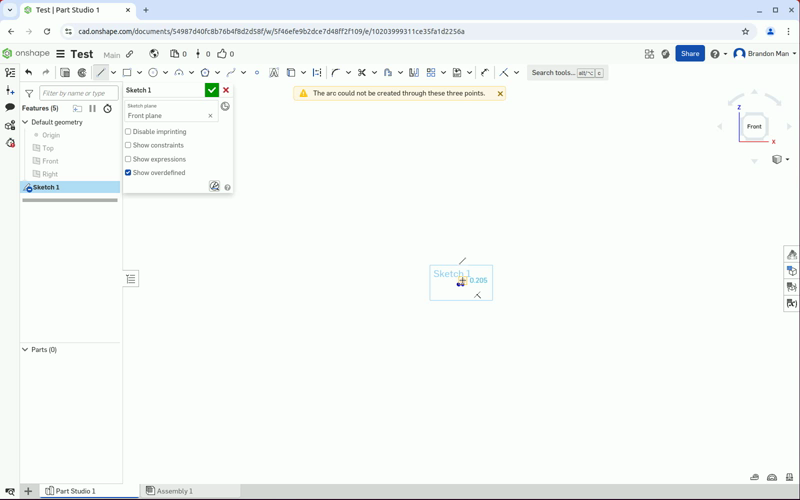
mouse_move(492, 279)
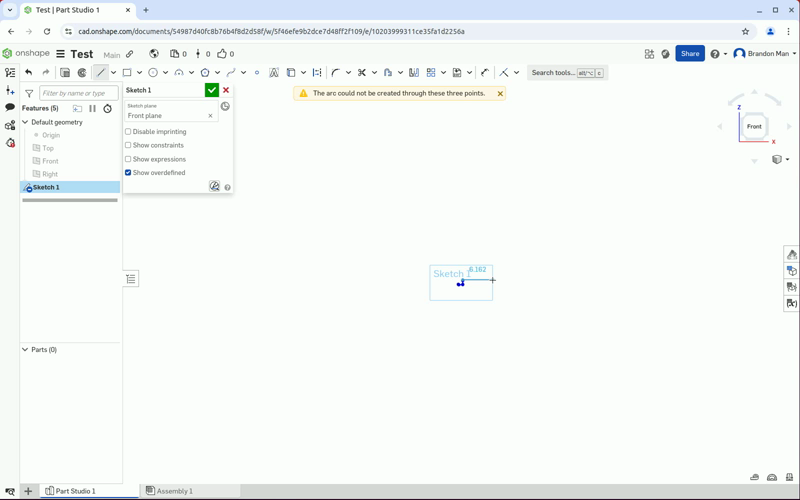
mouse_move(458, 279)
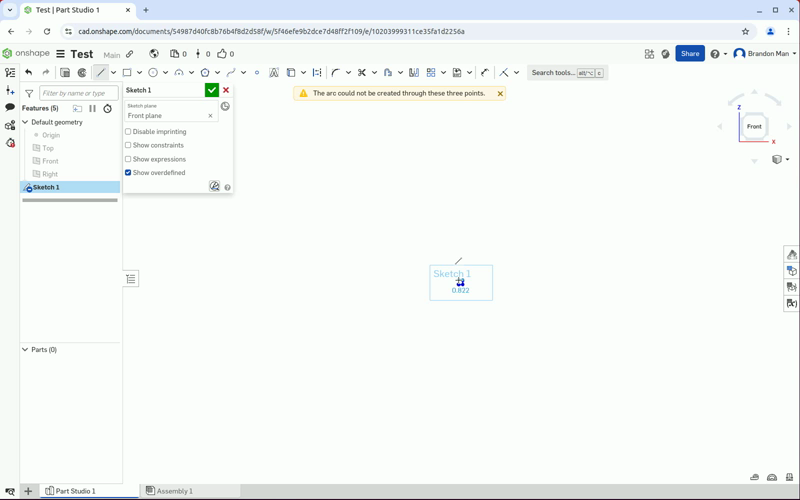
scroll(6)
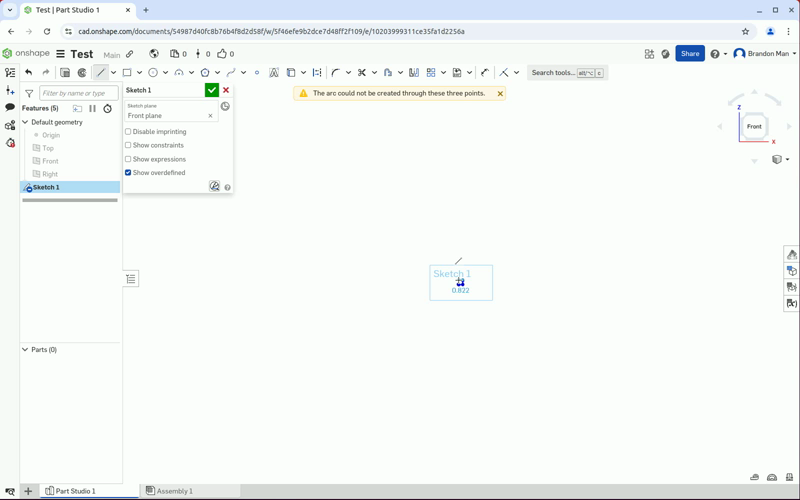
scroll(6)
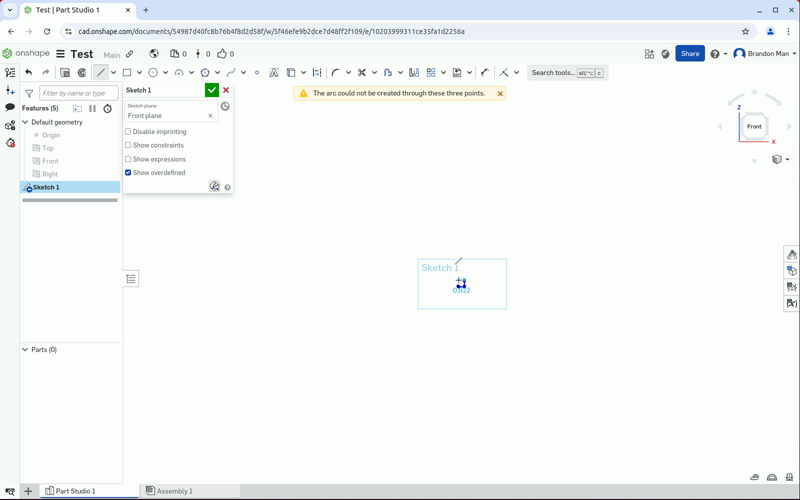
scroll(6)
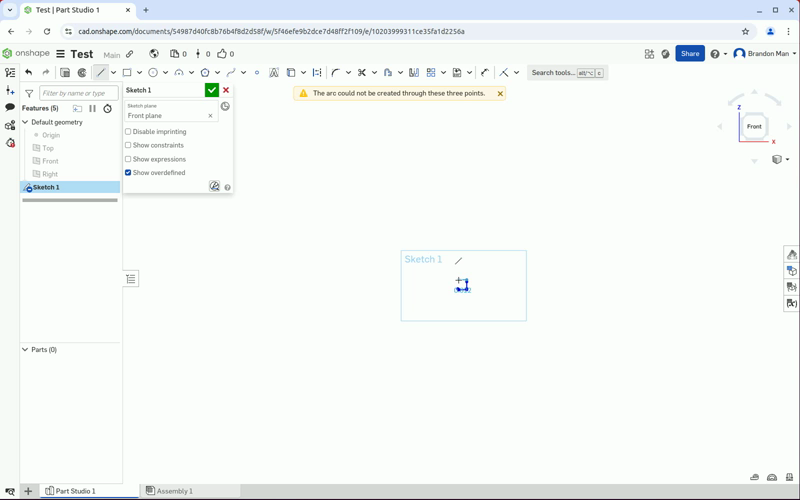
scroll(6)
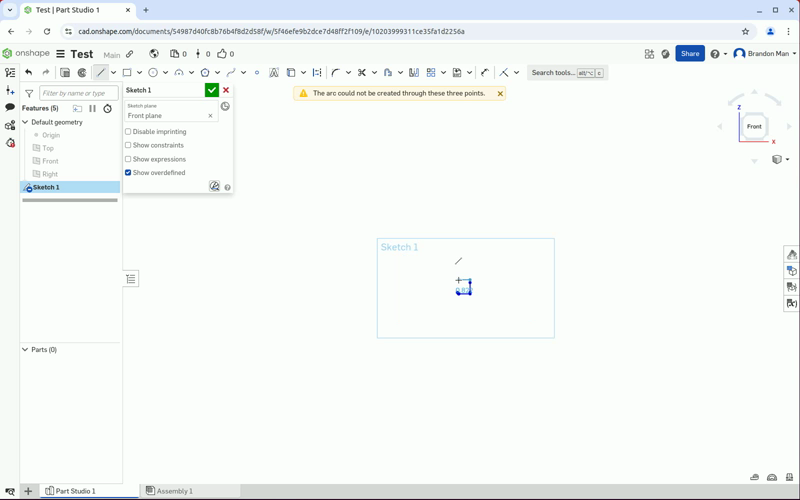
scroll(6)
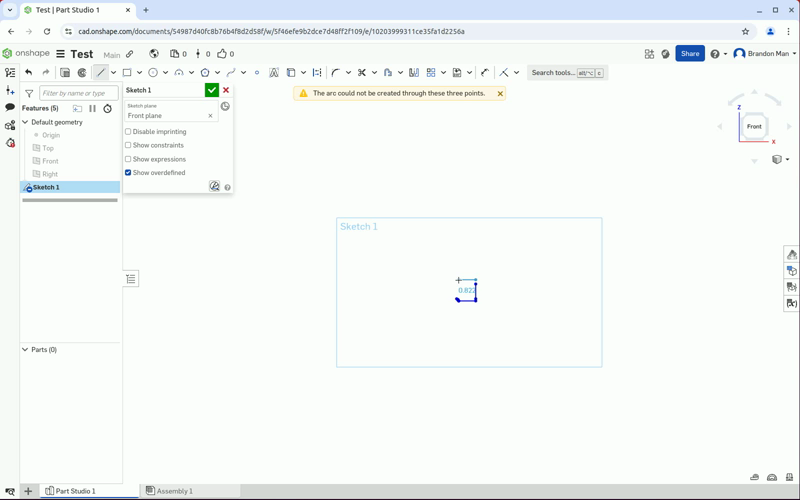
scroll(6)
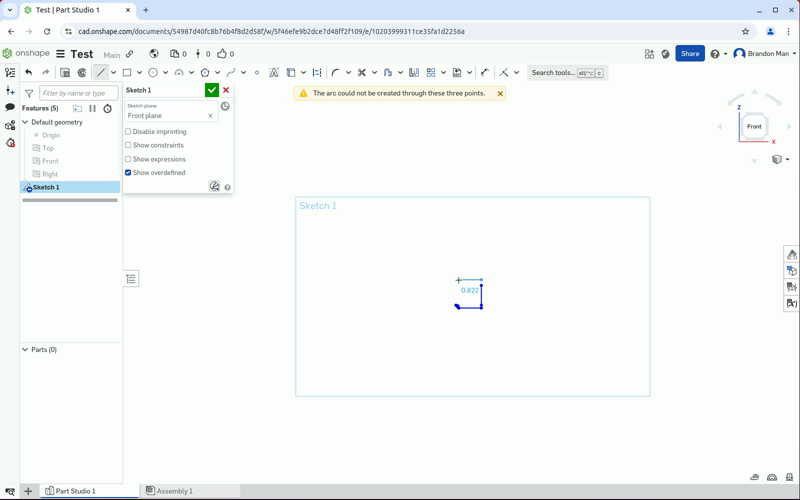
scroll(6)
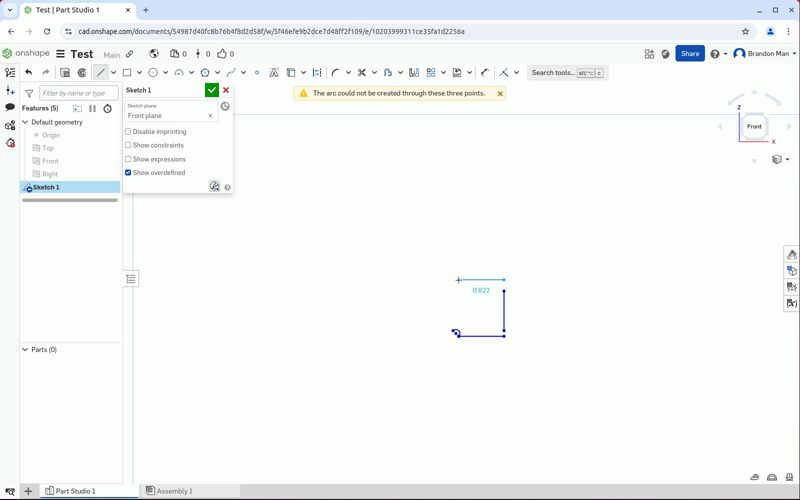
click(458, 279)
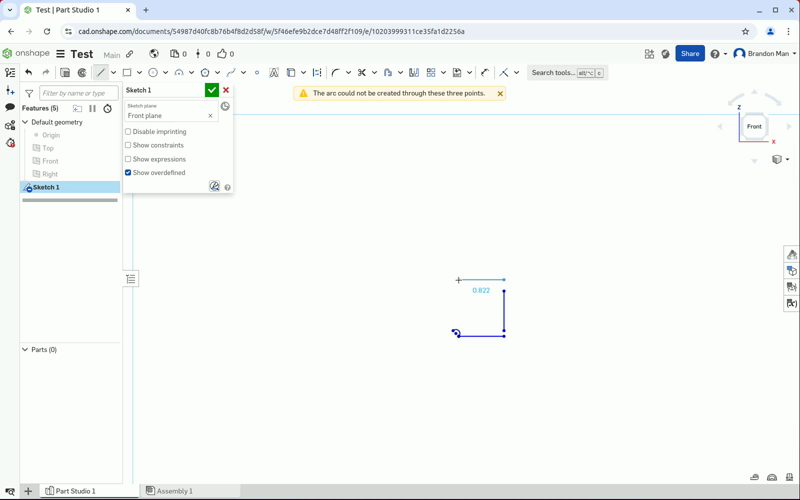
scroll(-6)
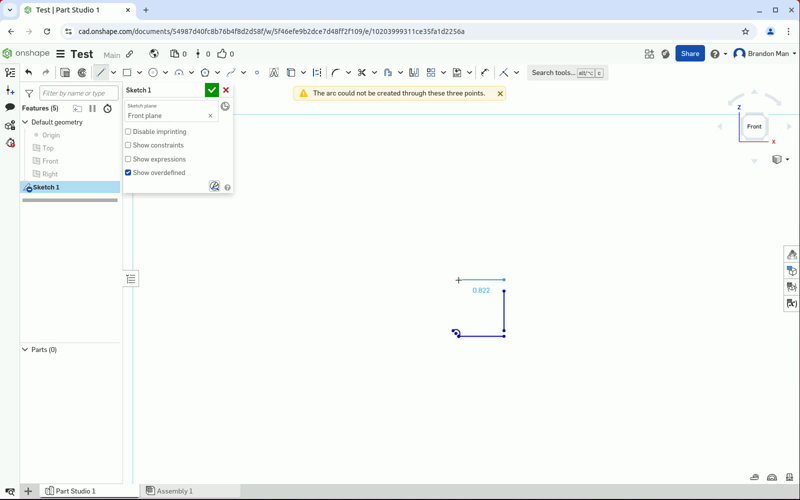
scroll(-6)
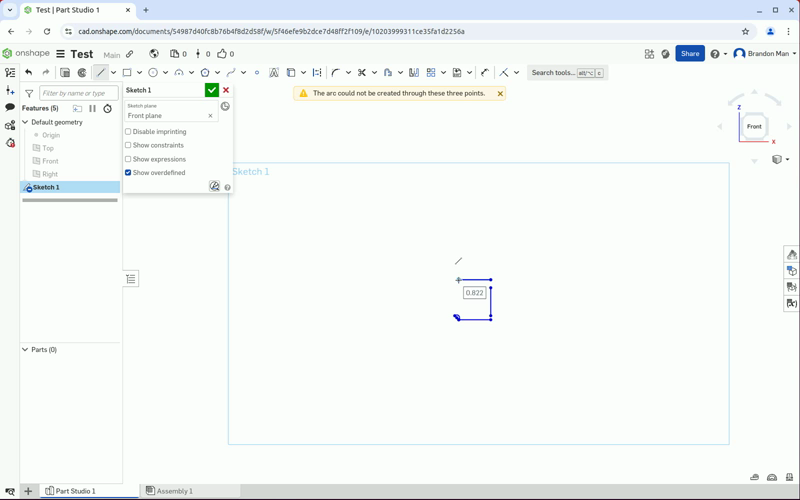
scroll(-6)
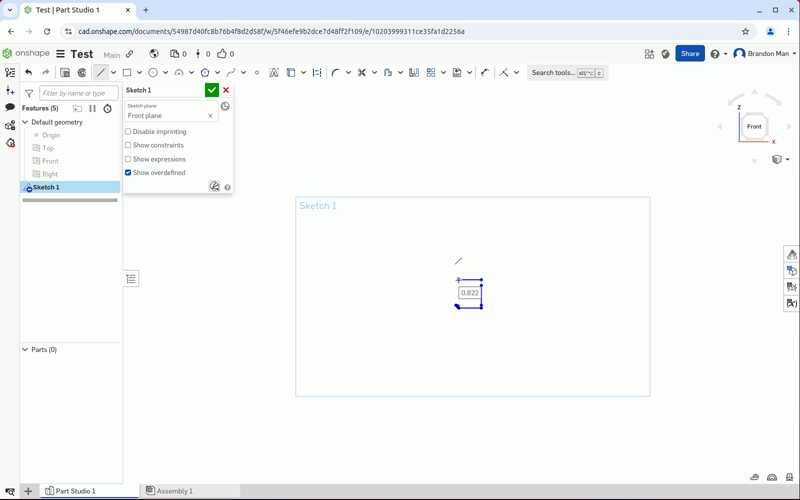
scroll(-6)
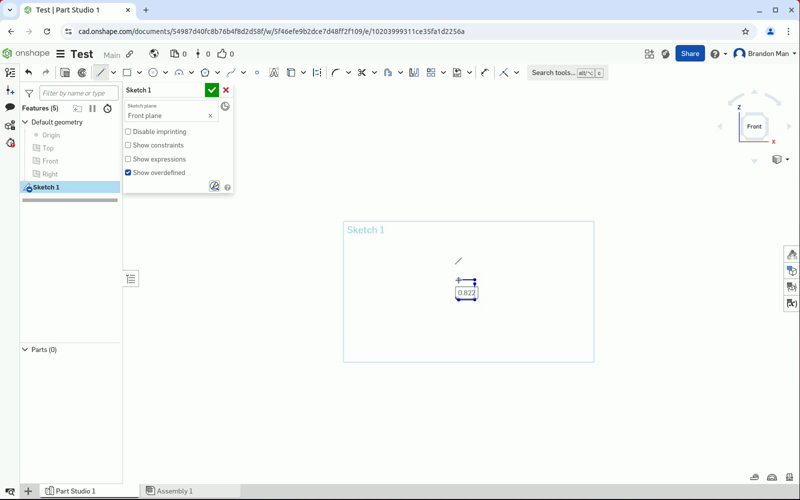
scroll(-6)
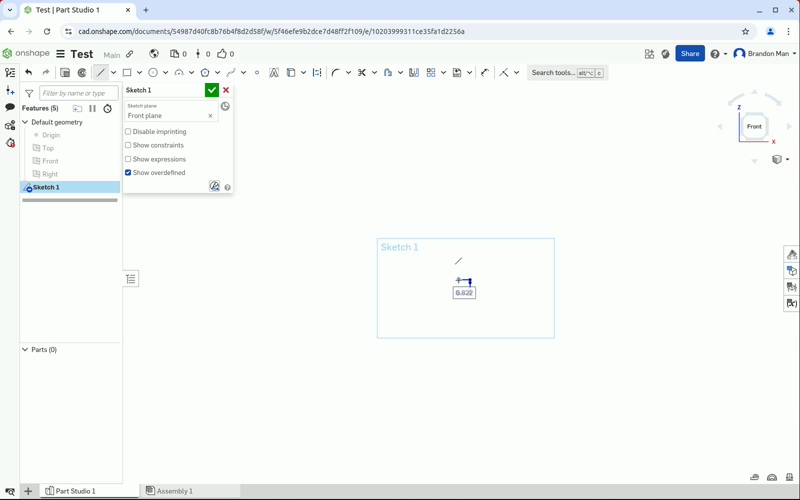
scroll(-6)
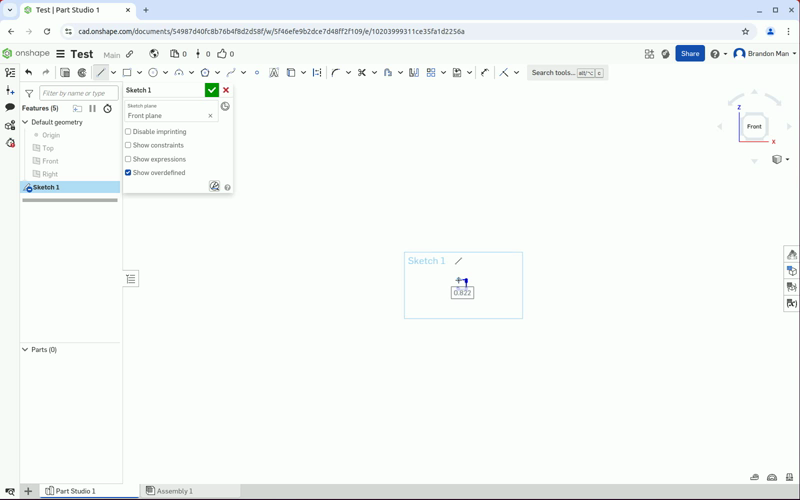
scroll(-6)
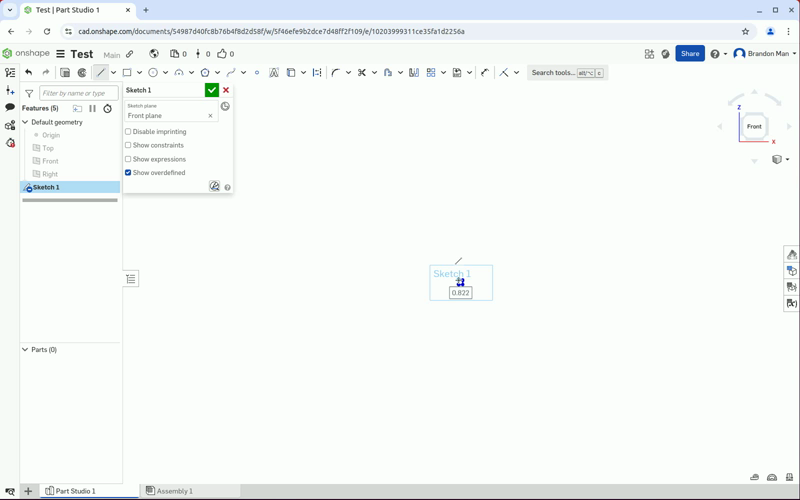
key_up(shift)
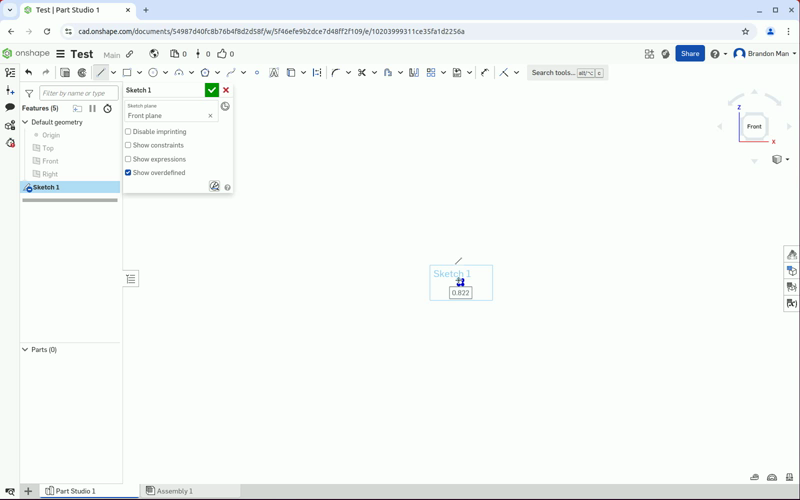
key(esc)
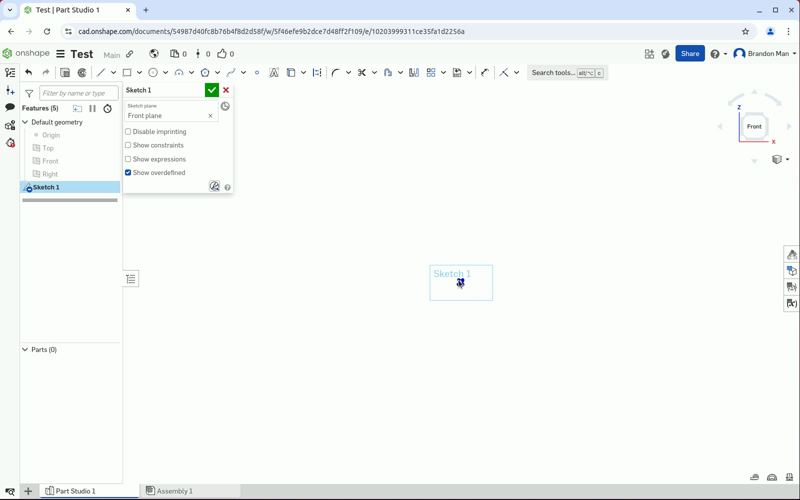
key(a)
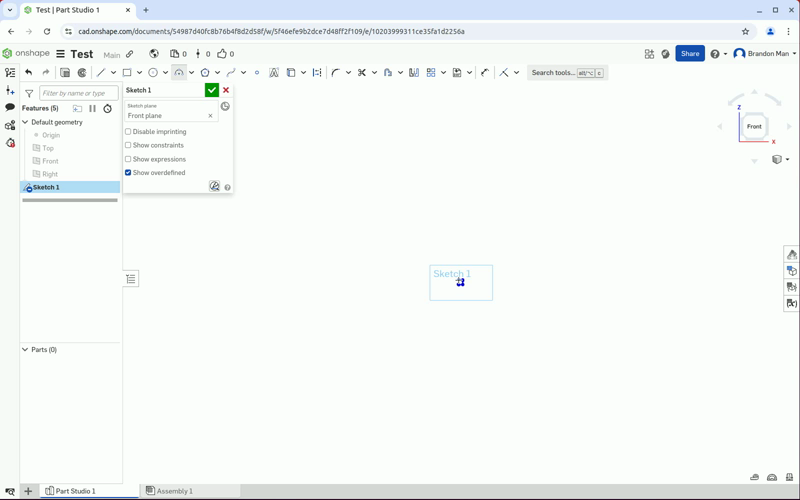
mouse_move(458, 279)
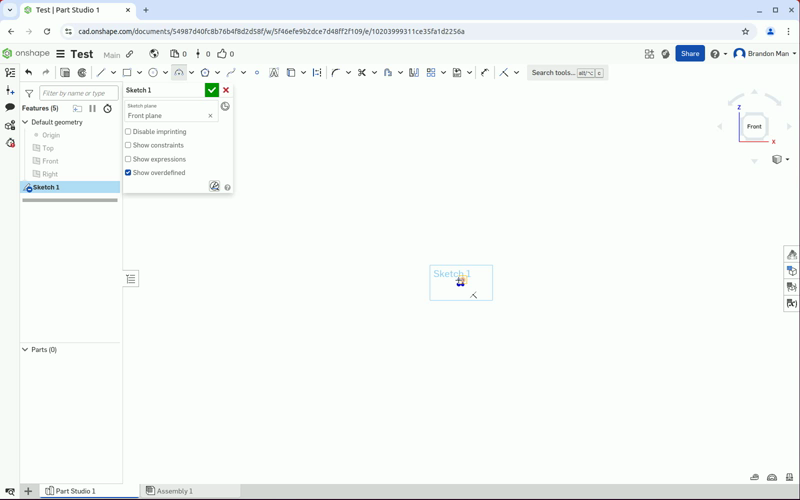
scroll(6)
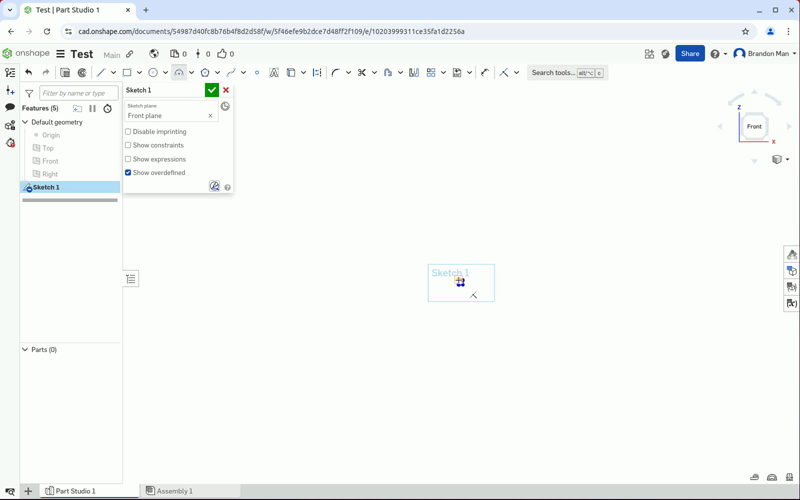
scroll(6)
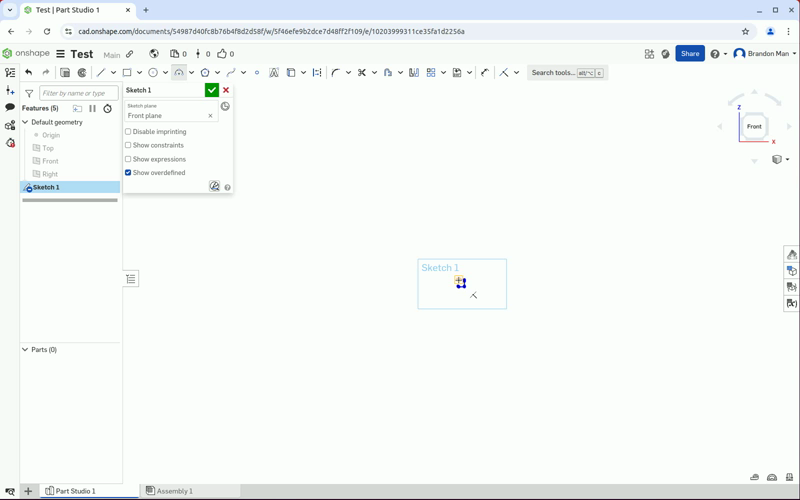
scroll(6)
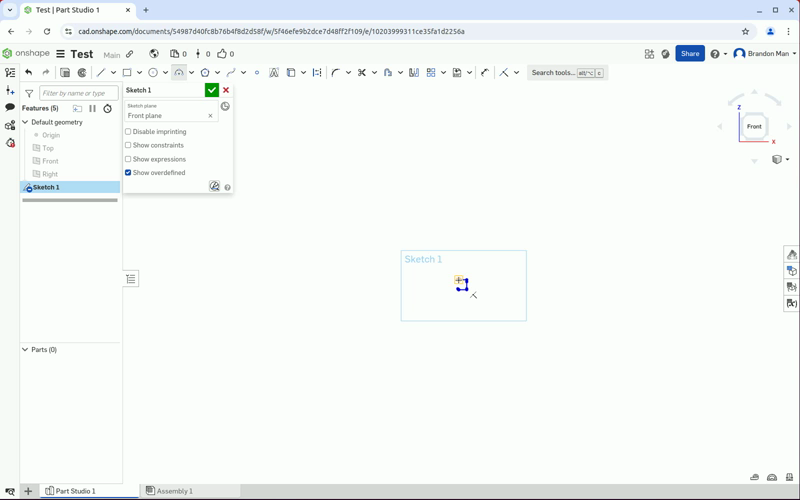
scroll(6)
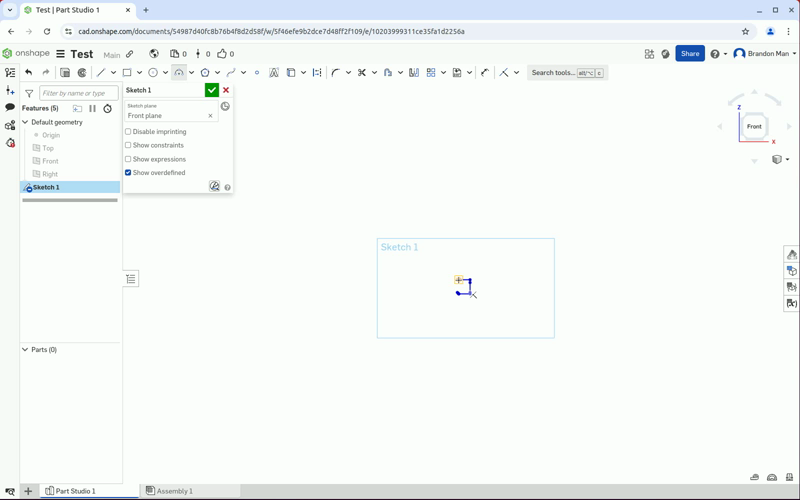
scroll(6)
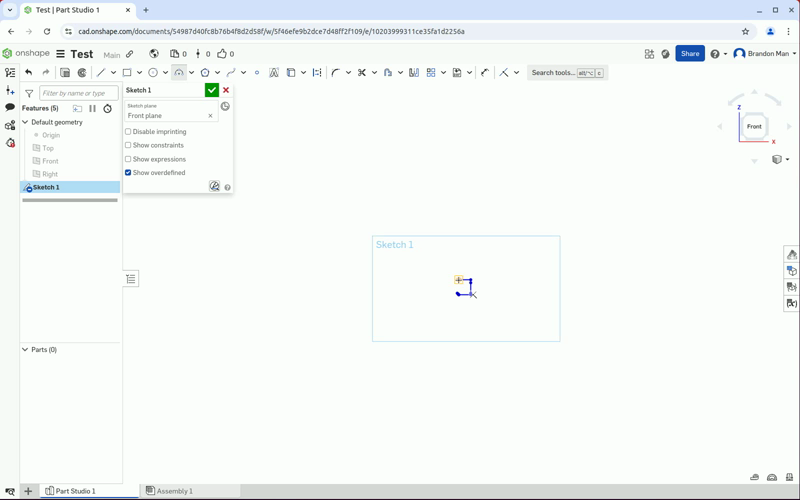
scroll(6)
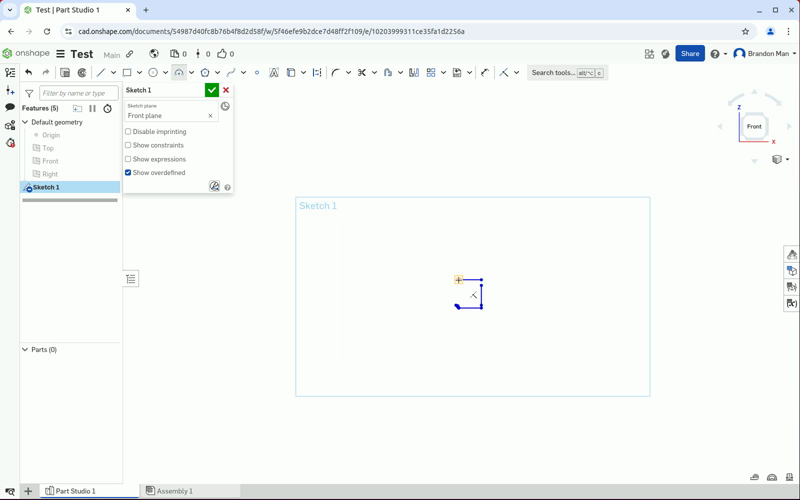
scroll(6)
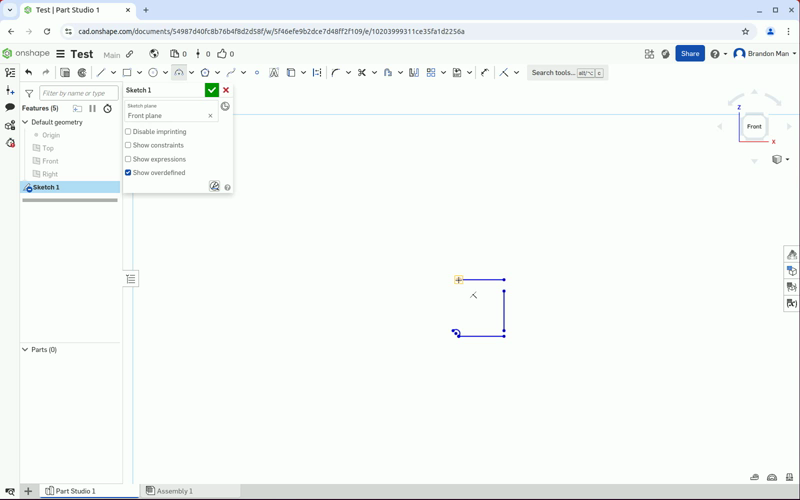
click(458, 279)
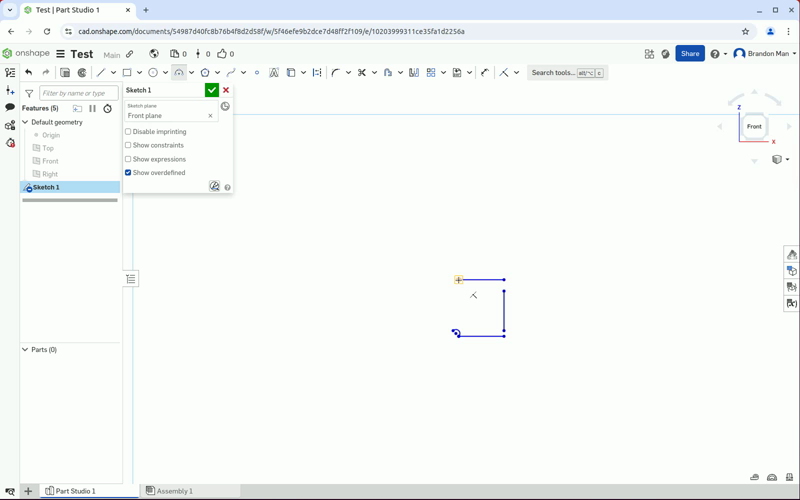
scroll(-6)
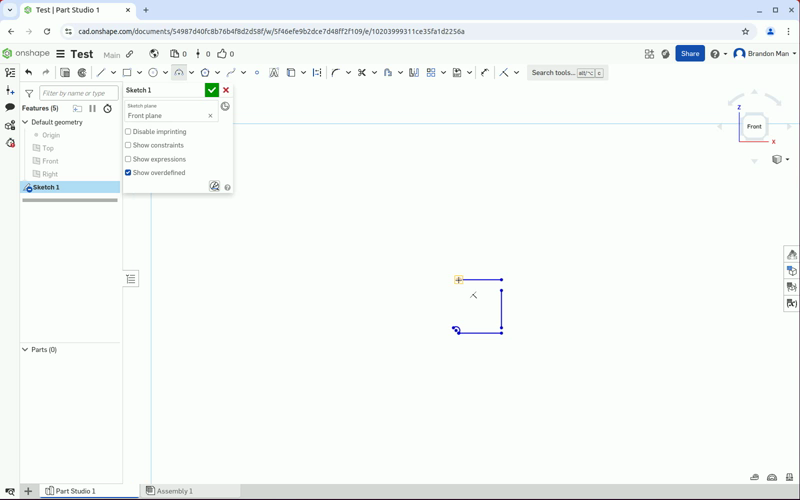
scroll(-6)
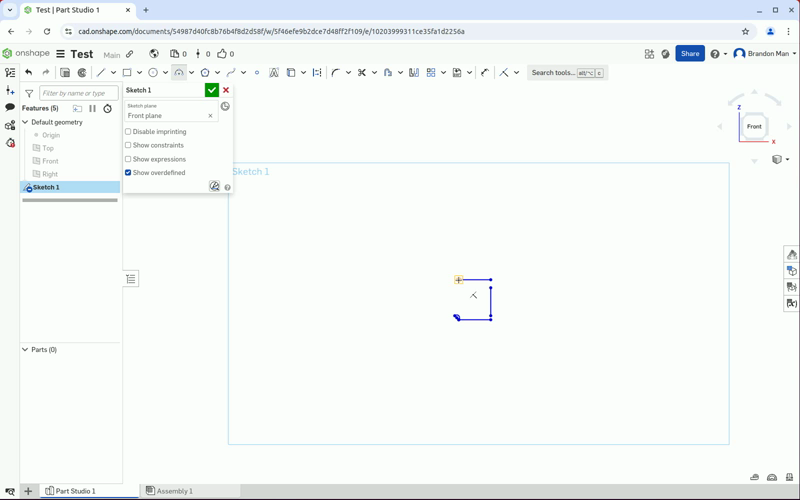
scroll(-6)
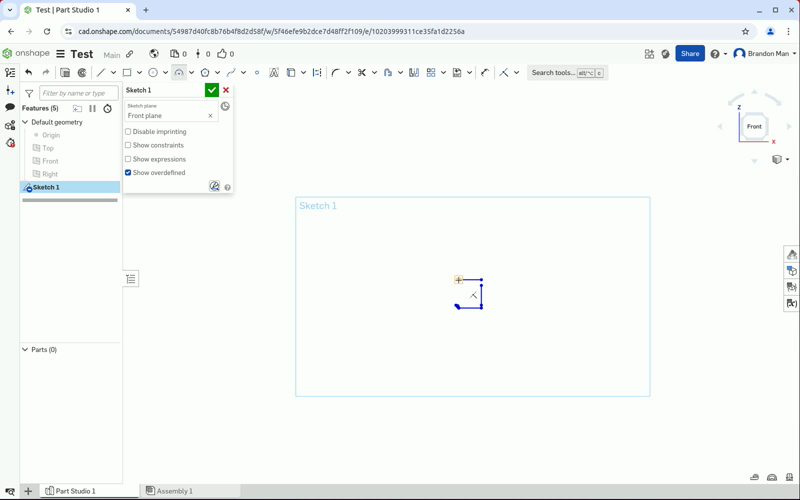
scroll(-6)
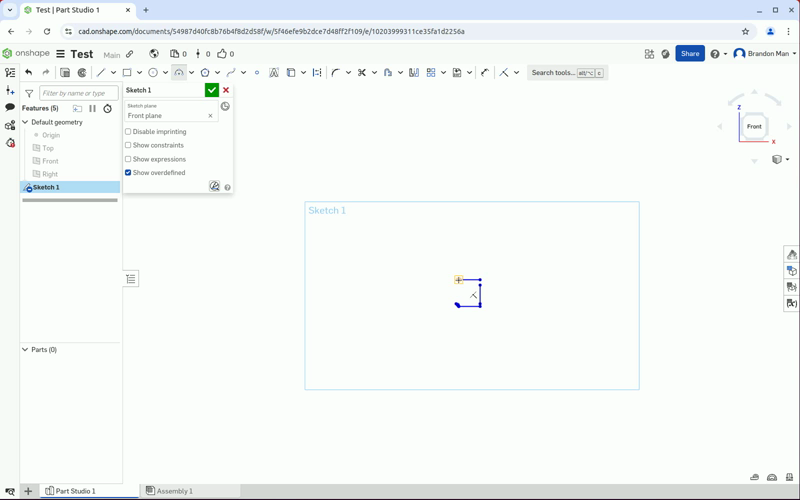
scroll(-6)
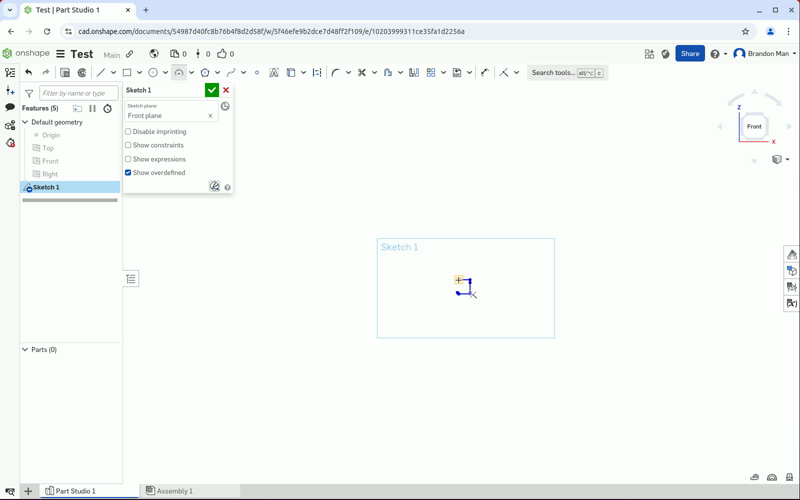
scroll(-6)
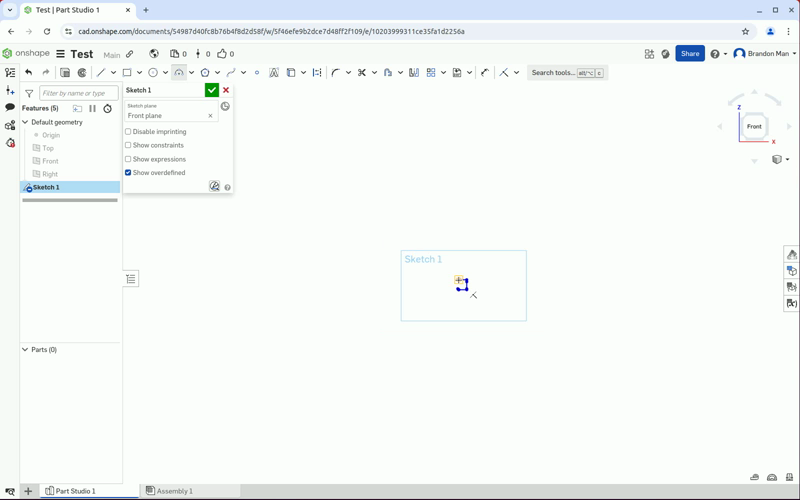
scroll(-6)
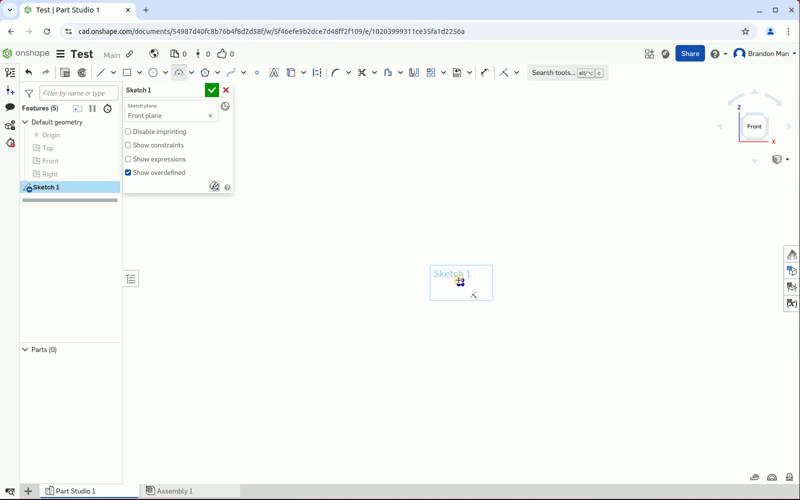
key_down(shift)
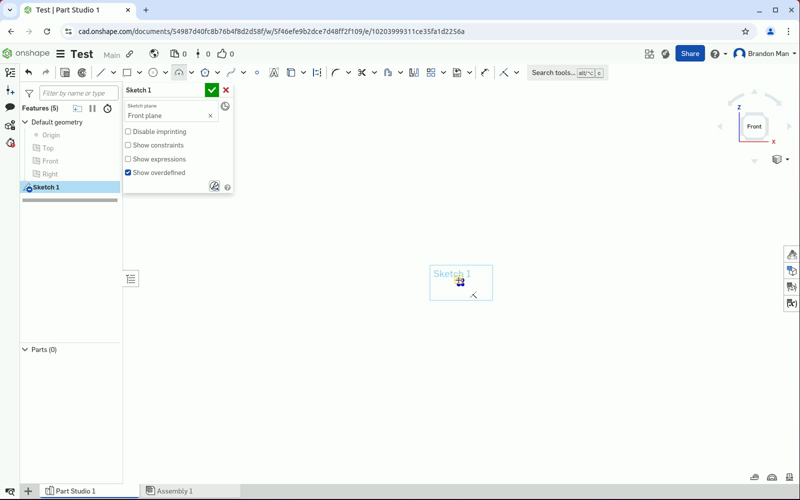
mouse_move(458, 280)
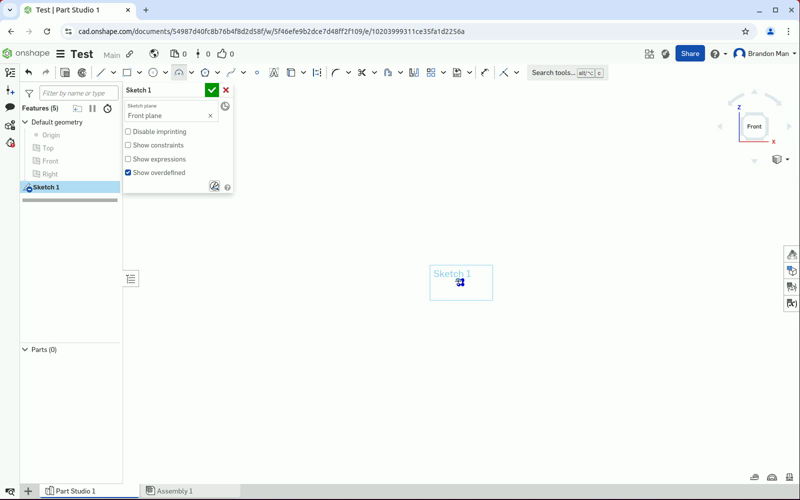
scroll(6)
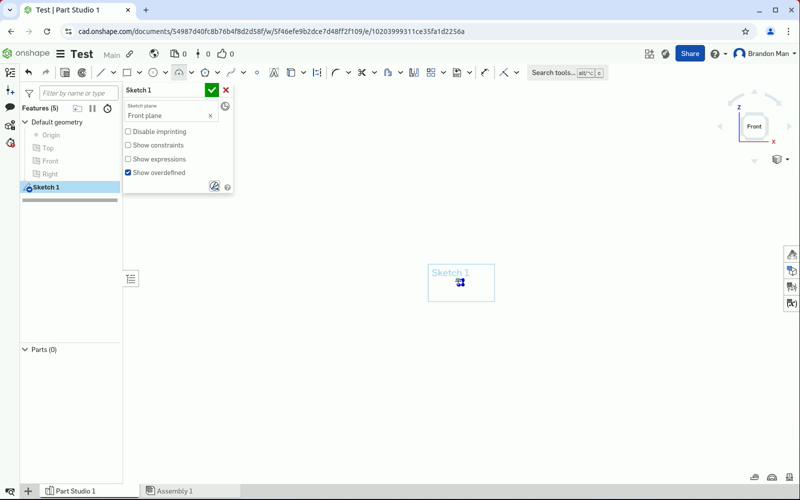
scroll(6)
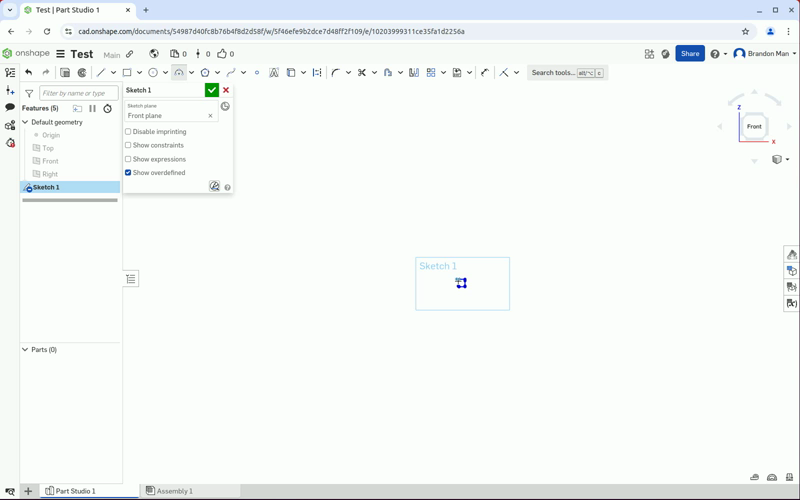
scroll(6)
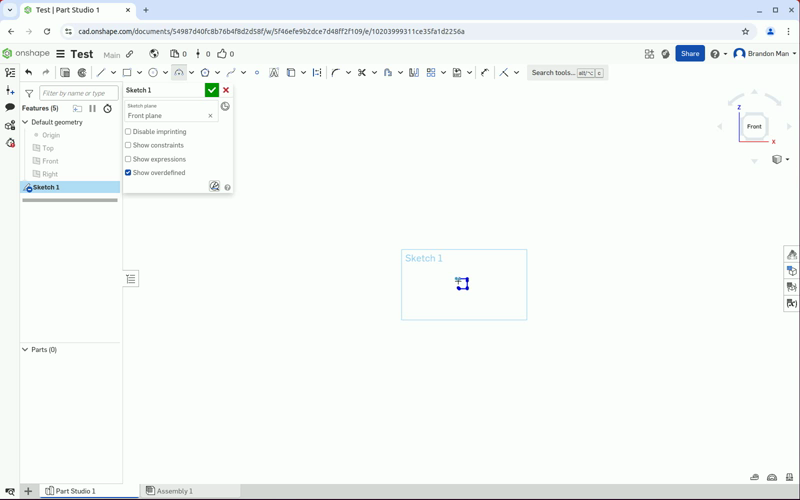
scroll(6)
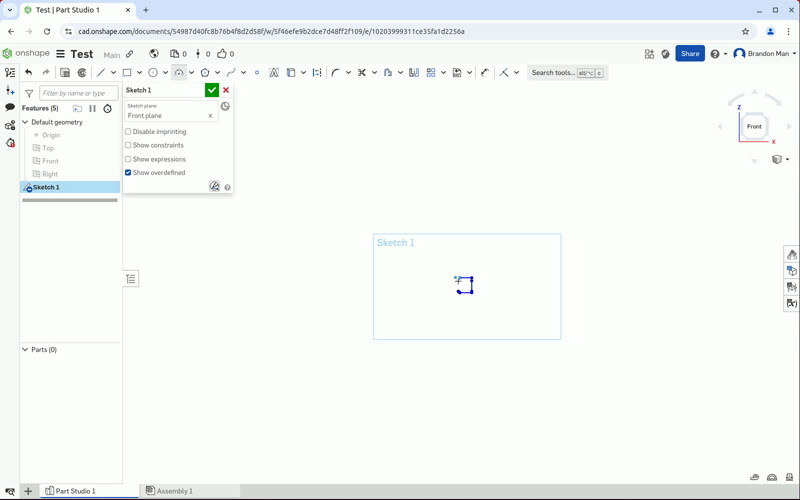
scroll(6)
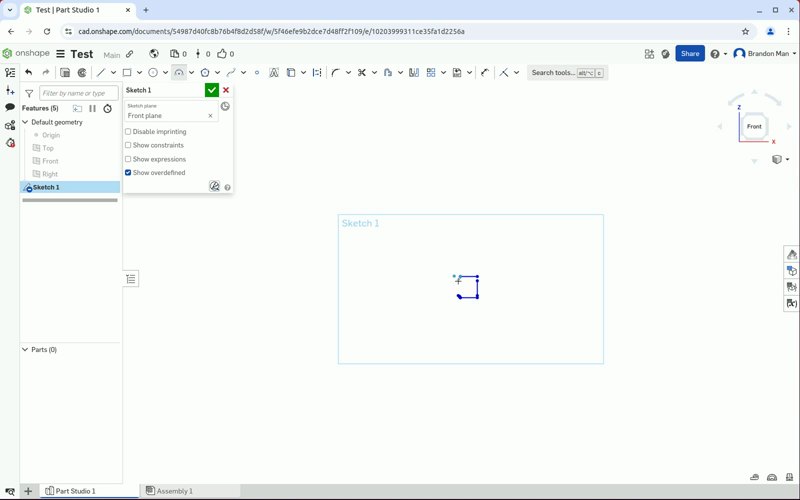
scroll(6)
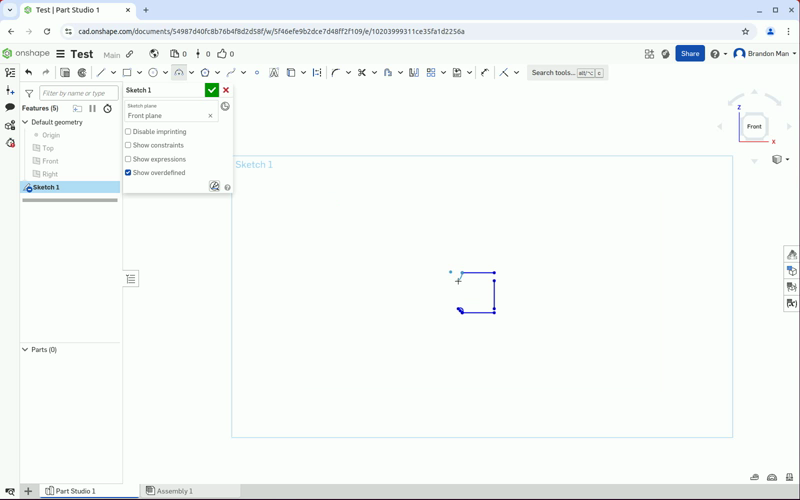
scroll(6)
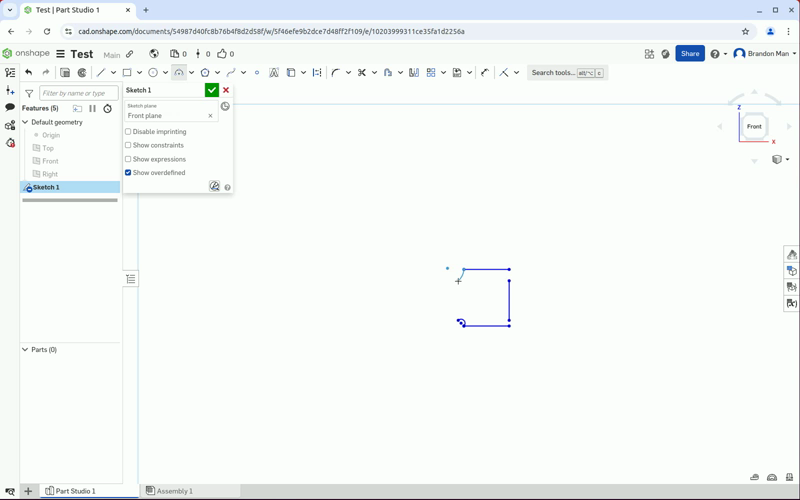
click(458, 280)
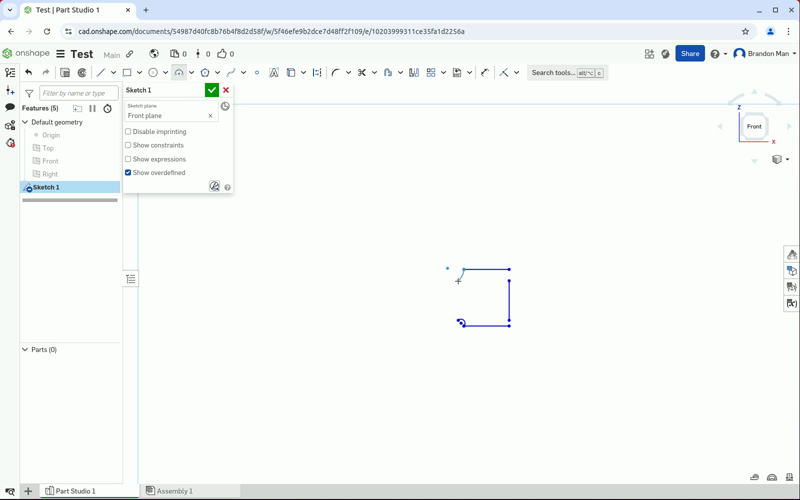
scroll(-6)
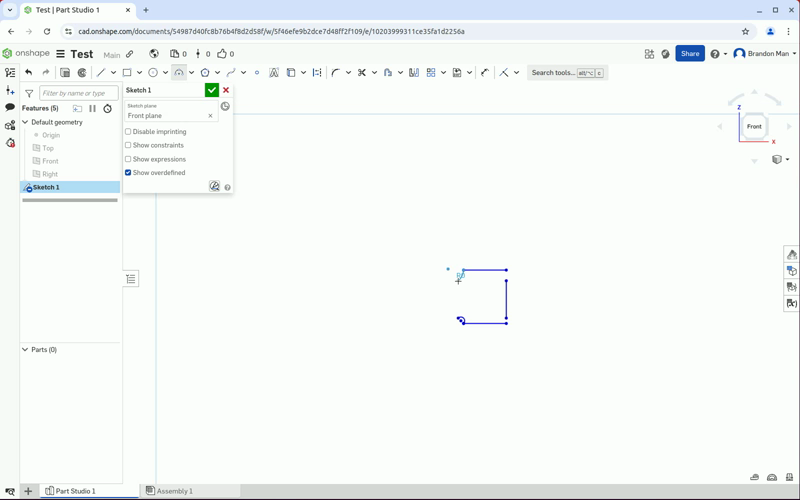
scroll(-6)
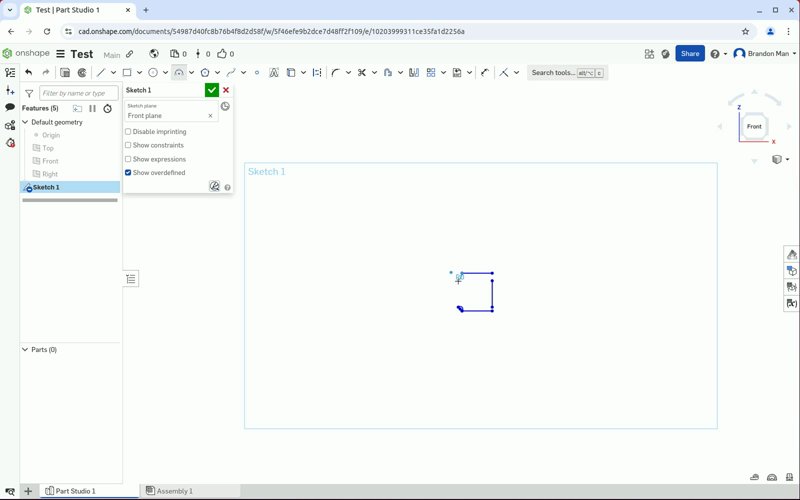
scroll(-6)
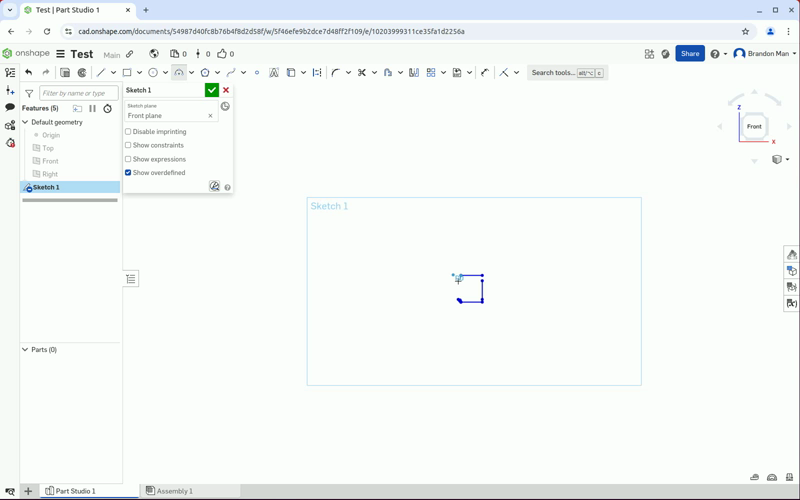
scroll(-6)
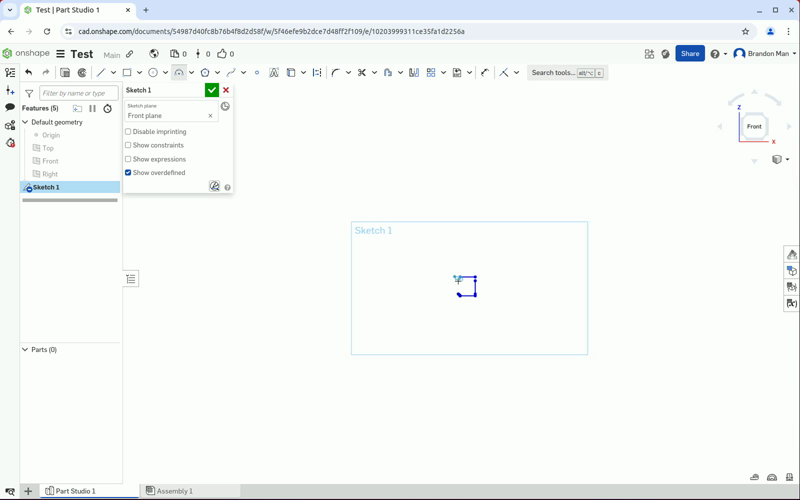
scroll(-6)
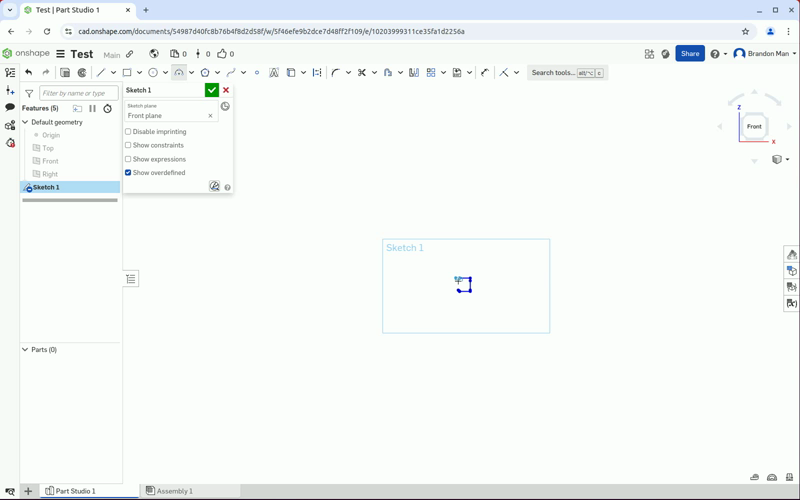
scroll(-6)
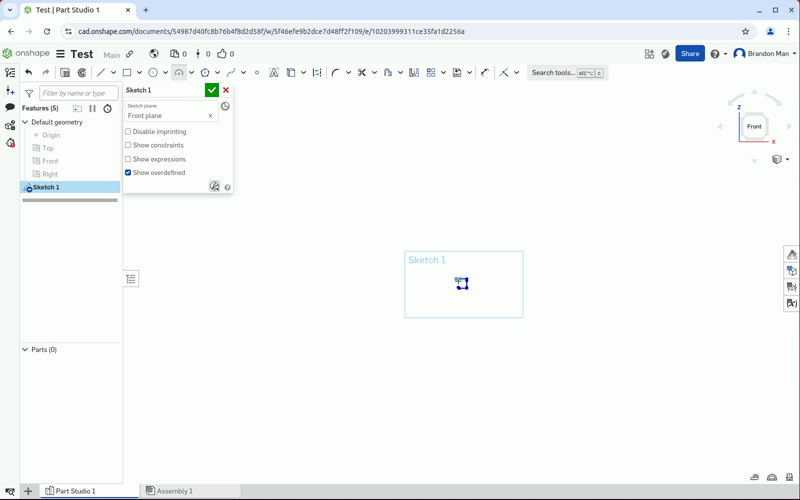
scroll(-6)
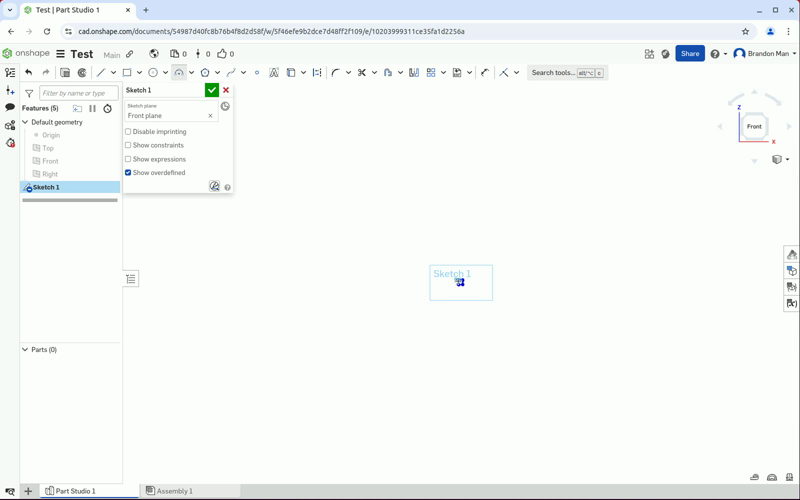
mouse_move(458, 280)
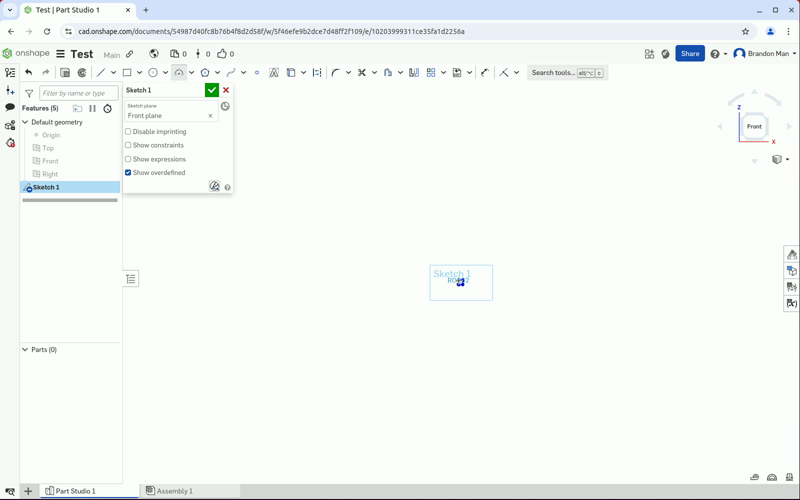
scroll(6)
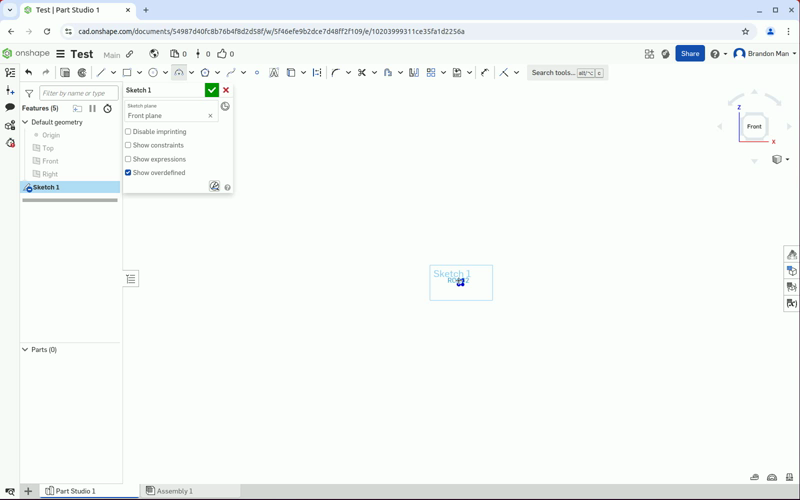
scroll(6)
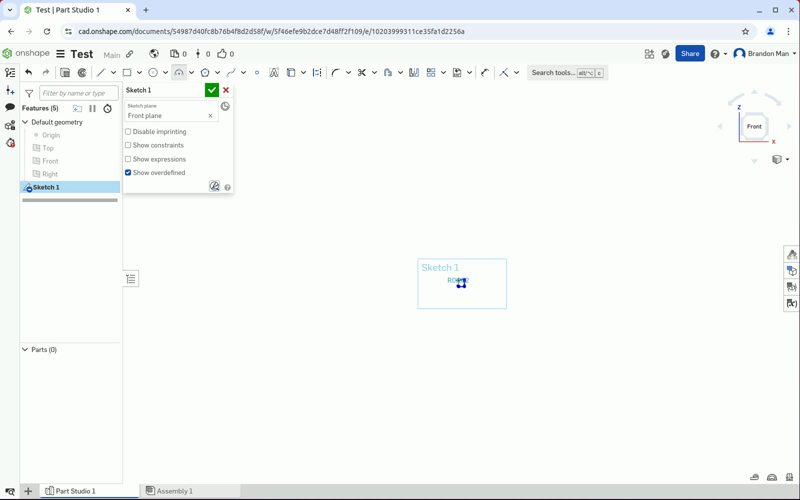
scroll(6)
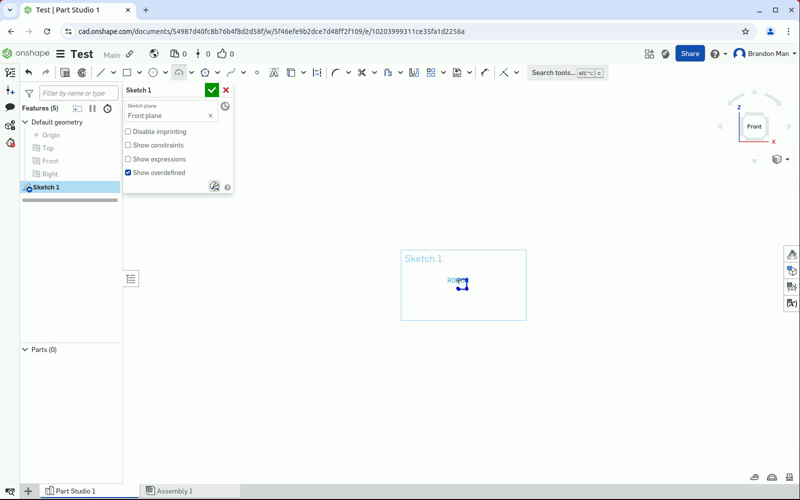
scroll(6)
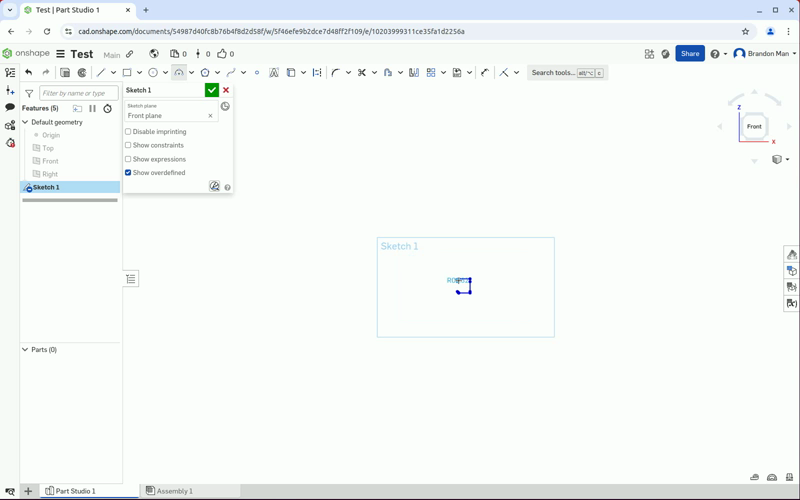
scroll(6)
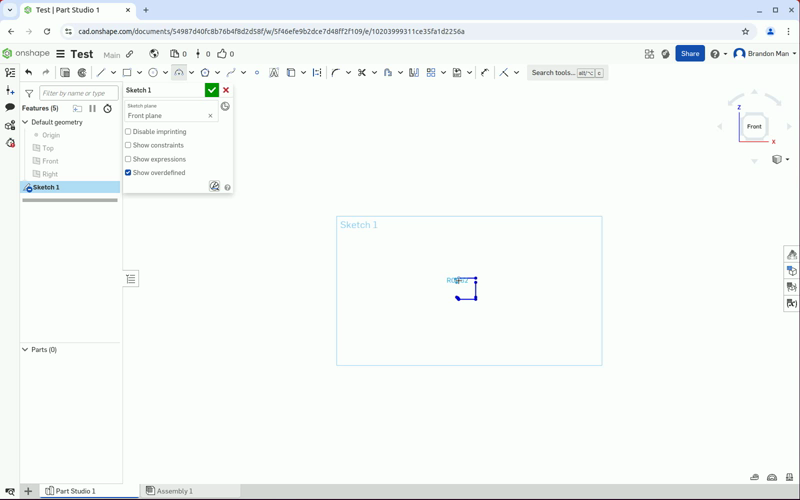
scroll(6)
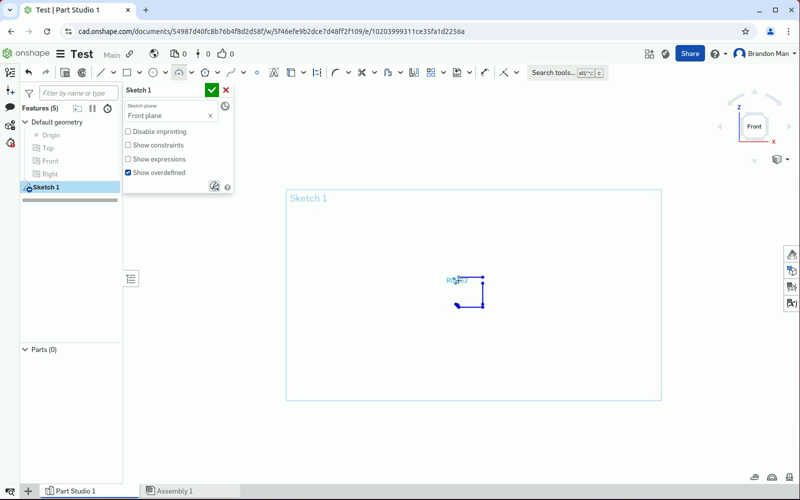
scroll(6)
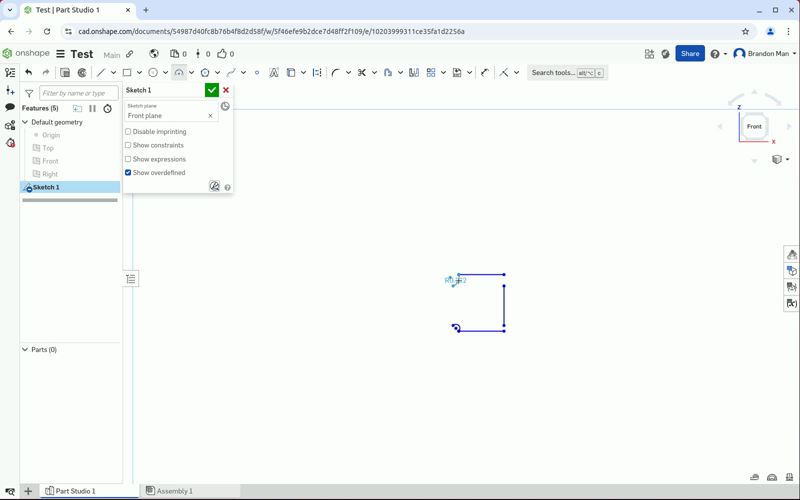
click(458, 280)
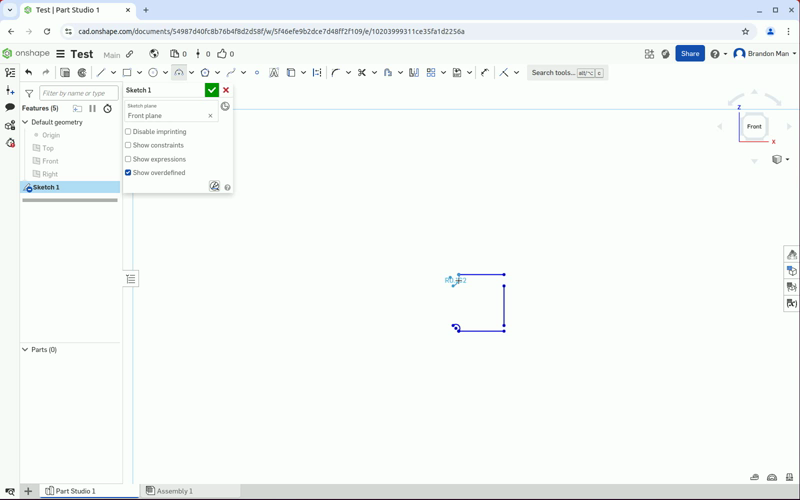
scroll(-6)
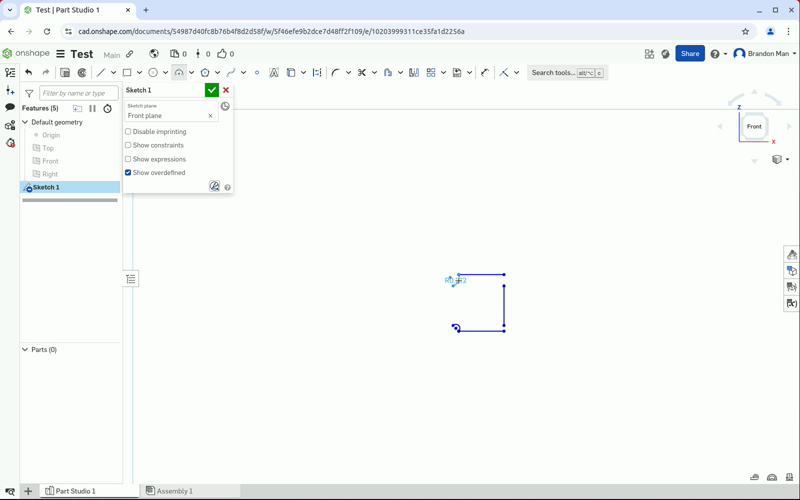
scroll(-6)
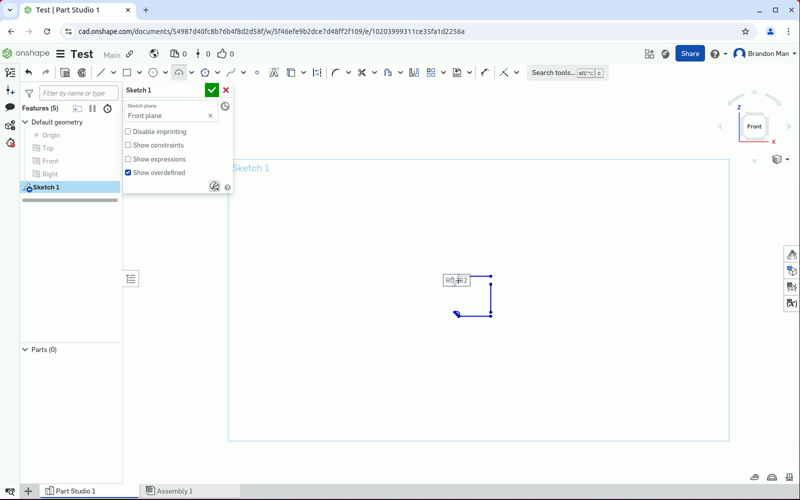
scroll(-6)
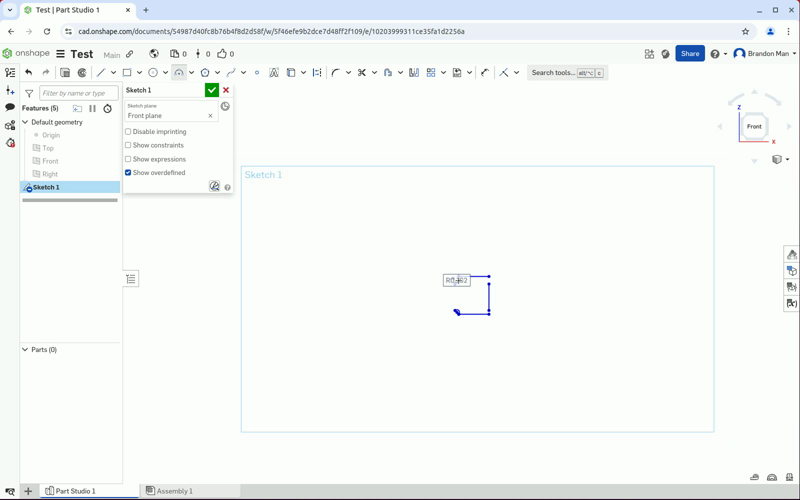
scroll(-6)
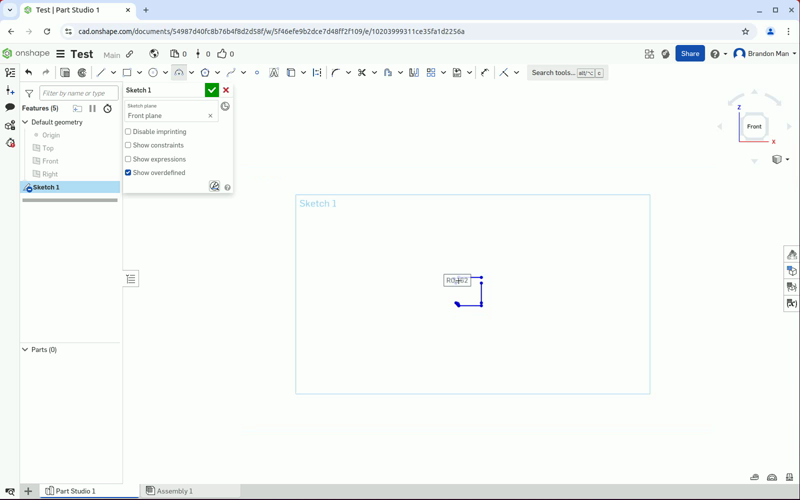
scroll(-6)
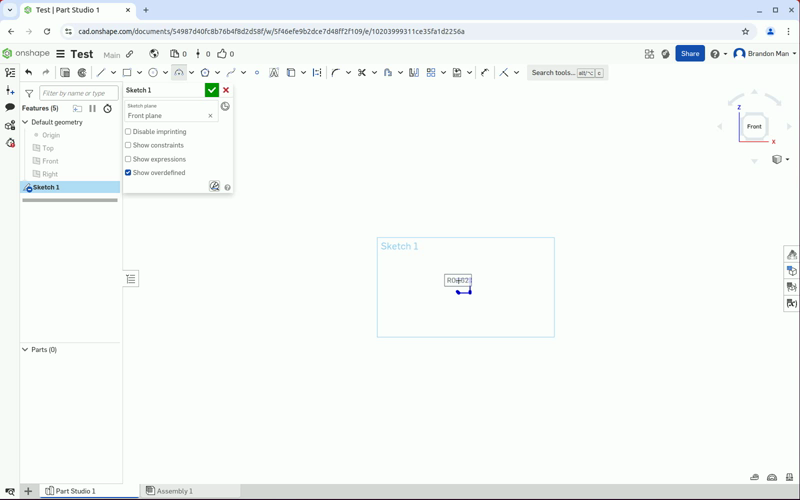
scroll(-6)
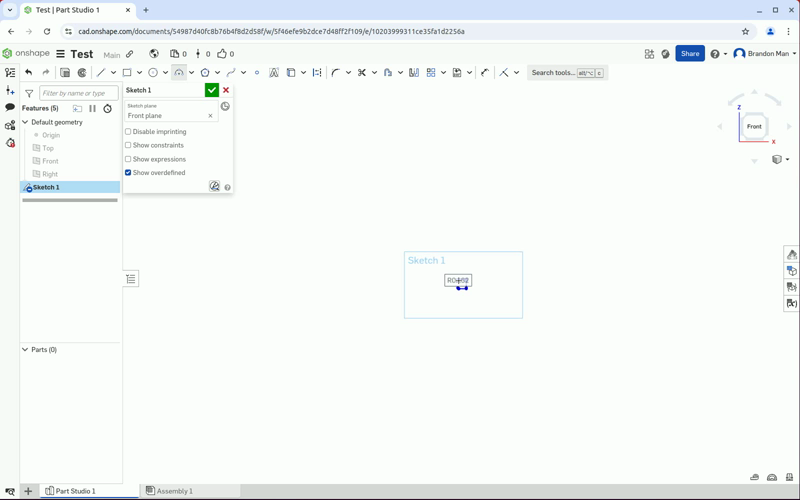
scroll(-6)
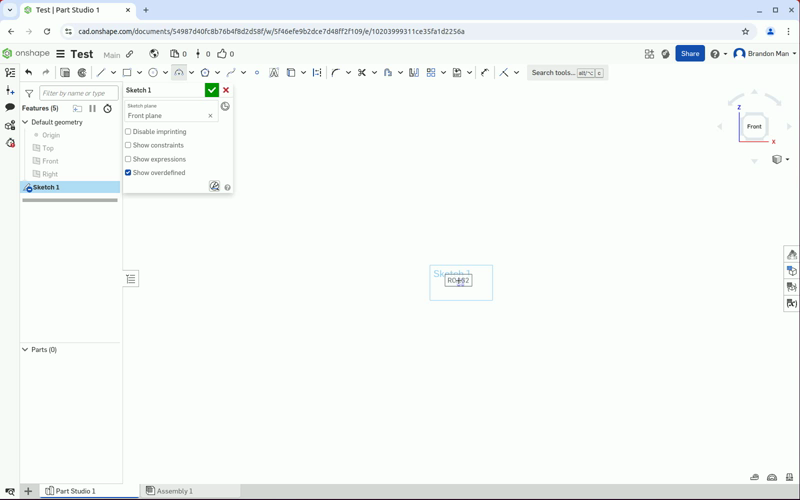
key_up(shift)
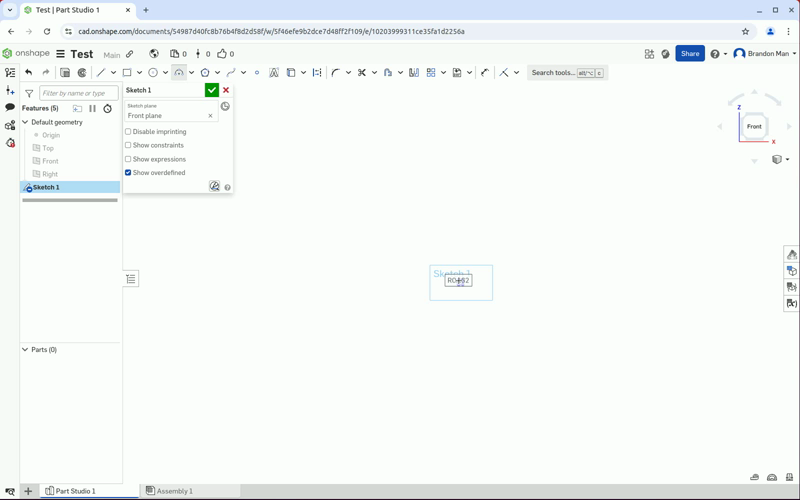
key(esc)
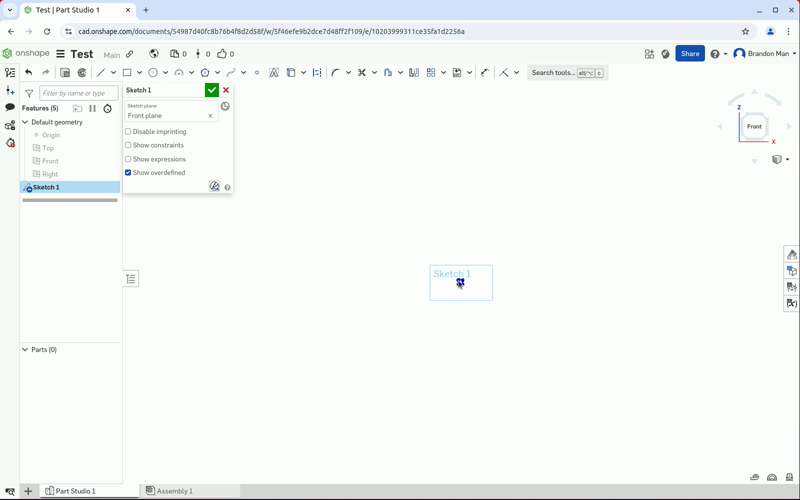
key(l)
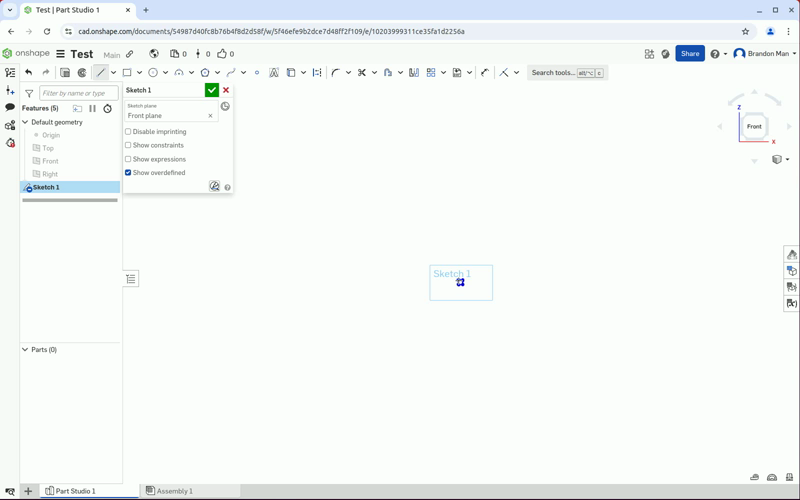
mouse_move(458, 280)
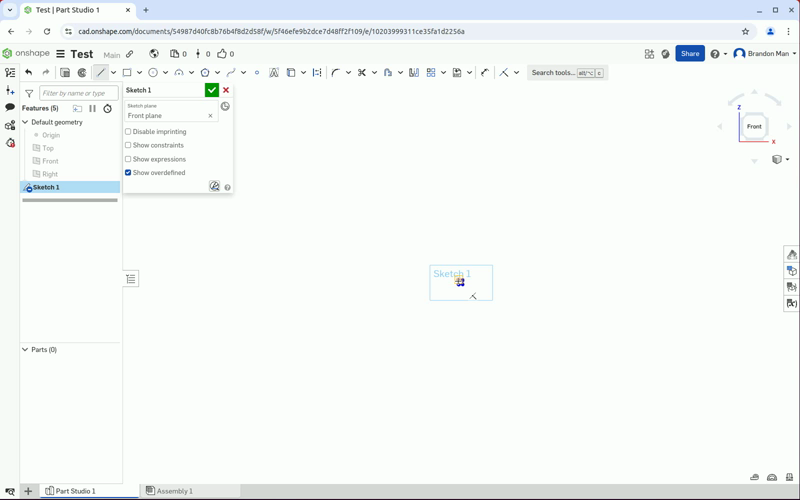
scroll(6)
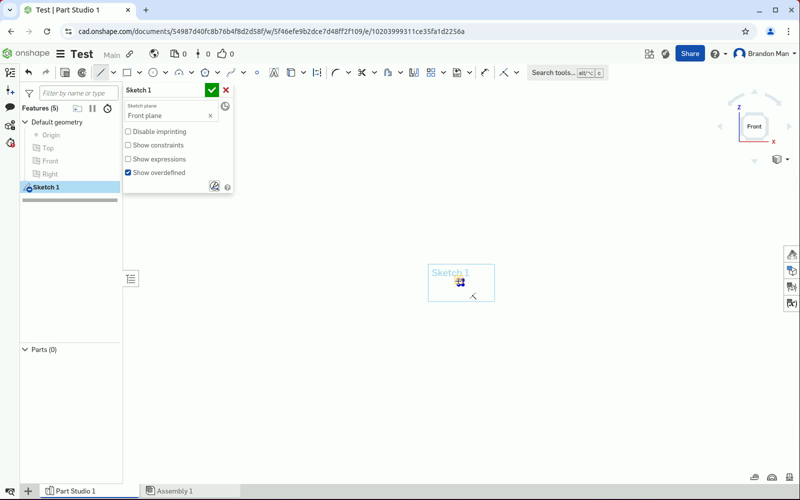
scroll(6)
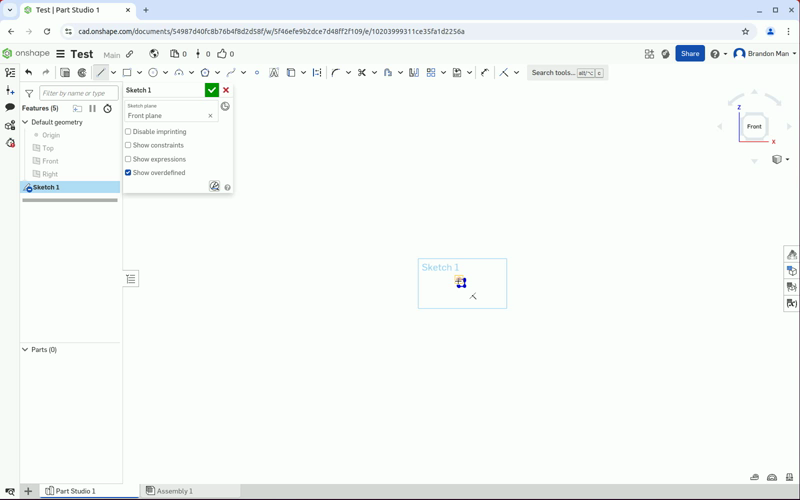
scroll(6)
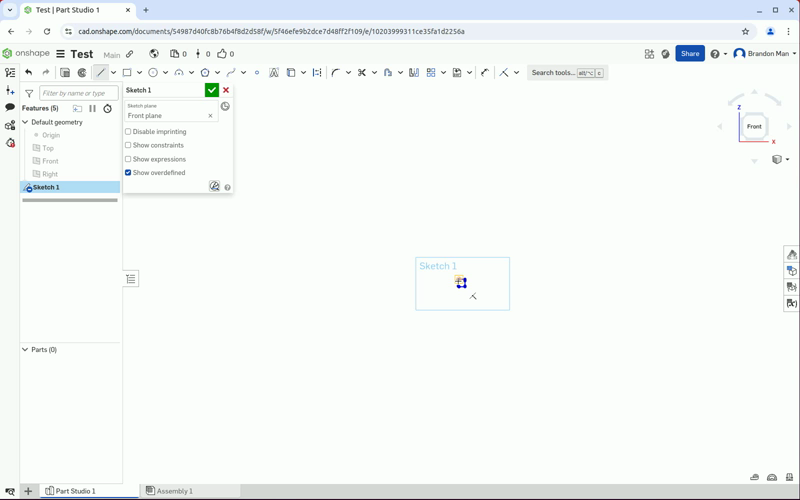
scroll(6)
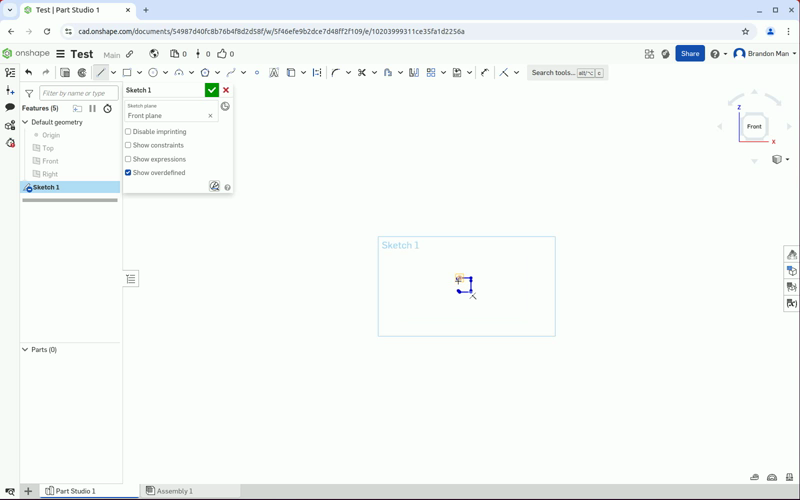
scroll(6)
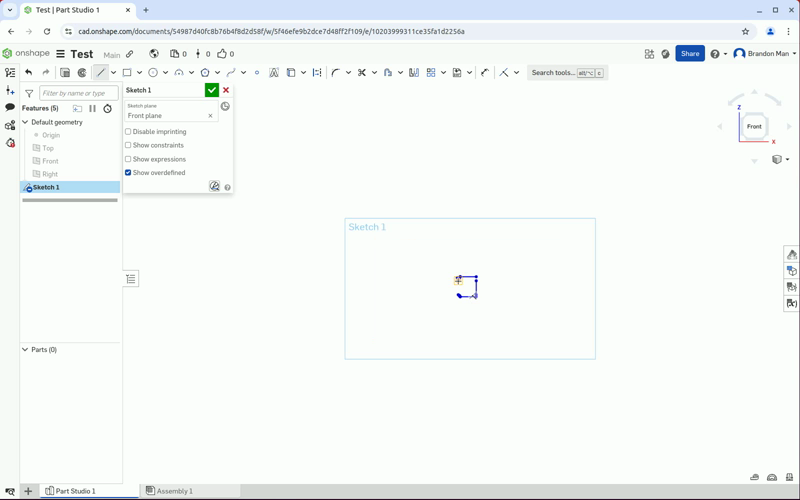
scroll(6)
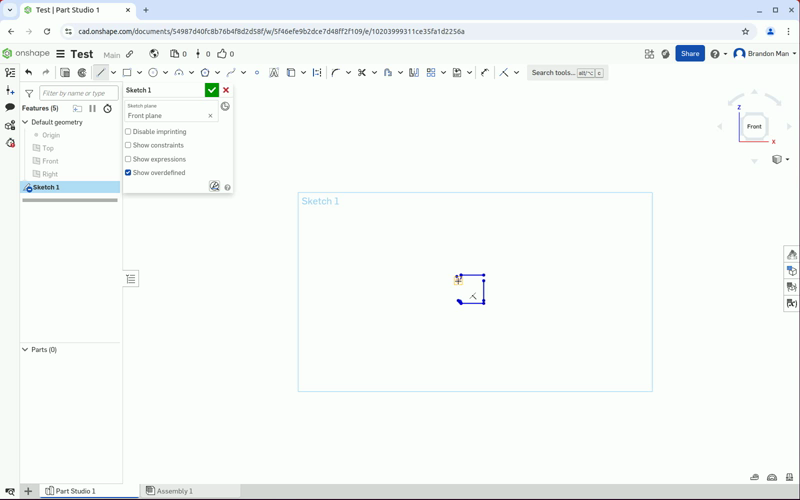
scroll(6)
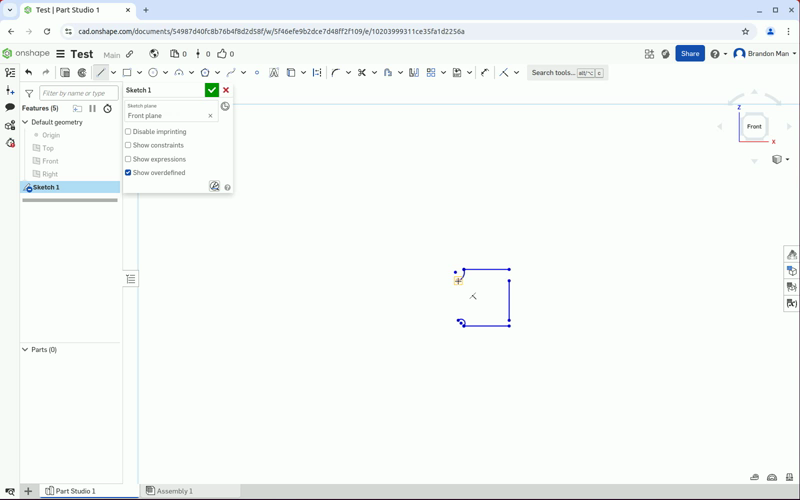
click(458, 280)
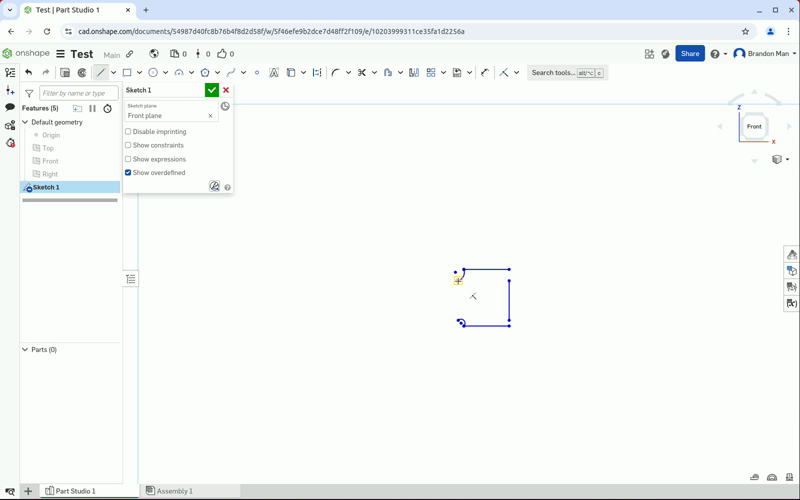
scroll(-6)
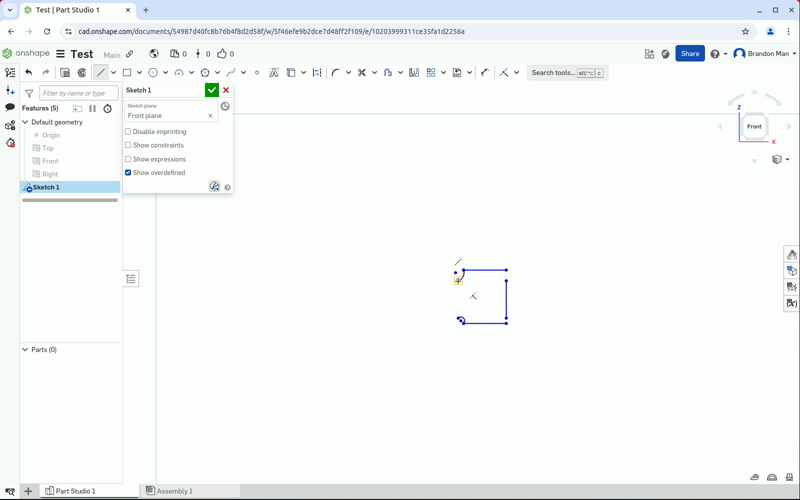
scroll(-6)
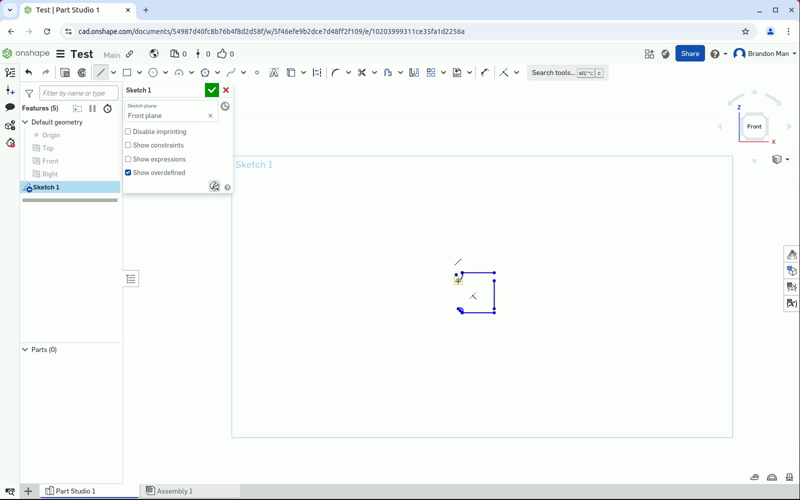
scroll(-6)
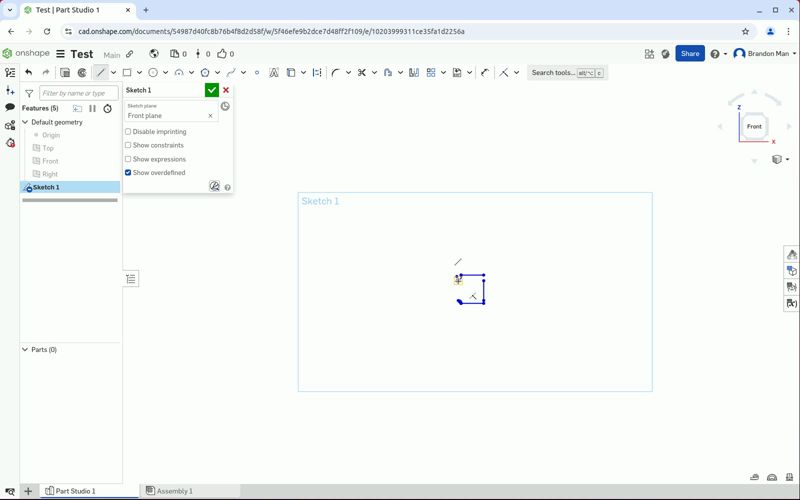
scroll(-6)
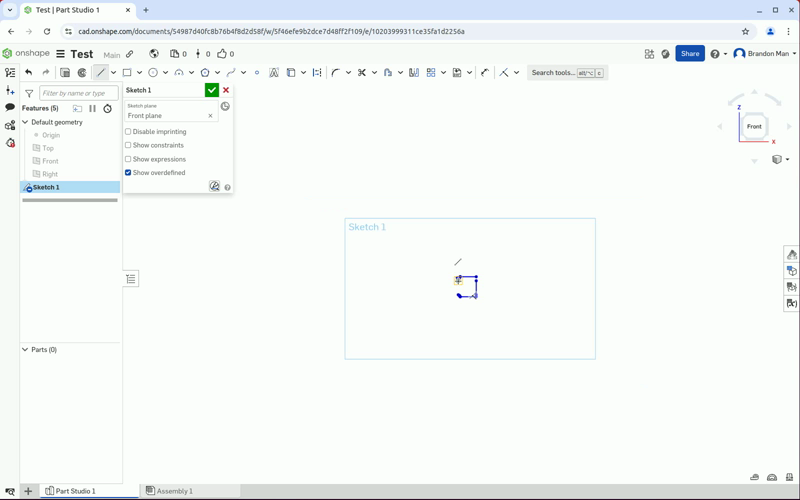
scroll(-6)
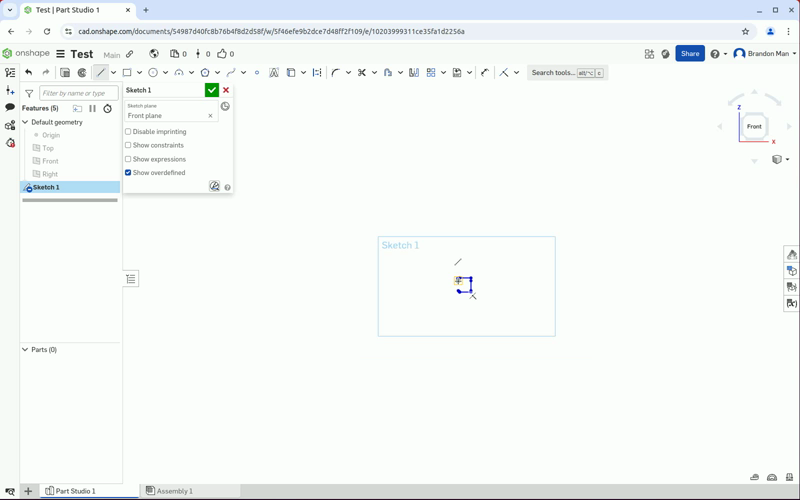
scroll(-6)
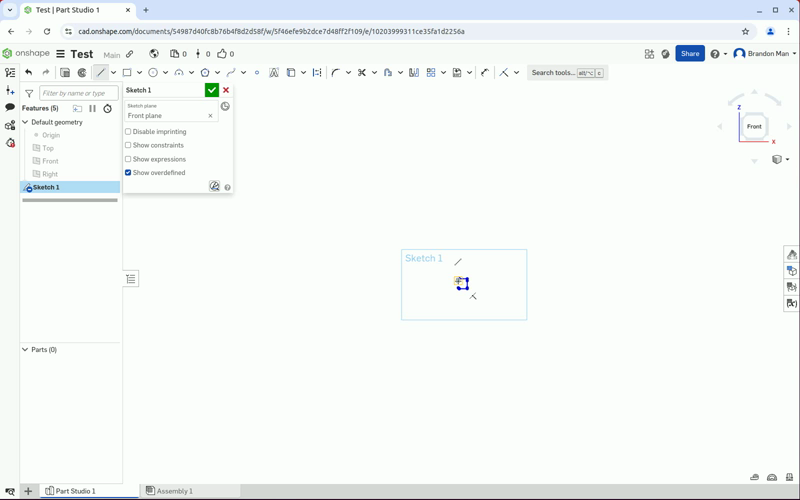
scroll(-6)
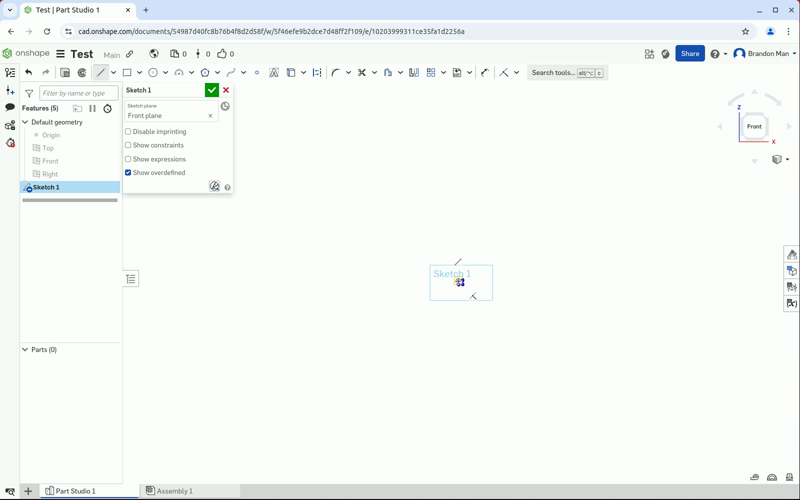
mouse_move(488, 280)
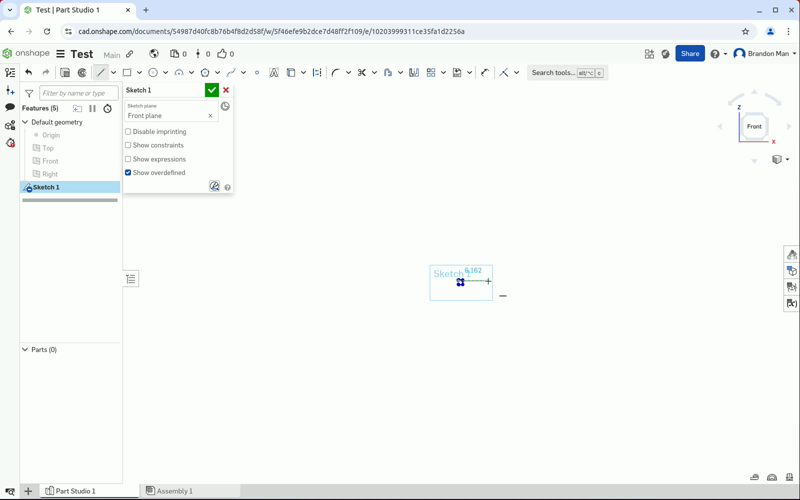
key_down(shift)
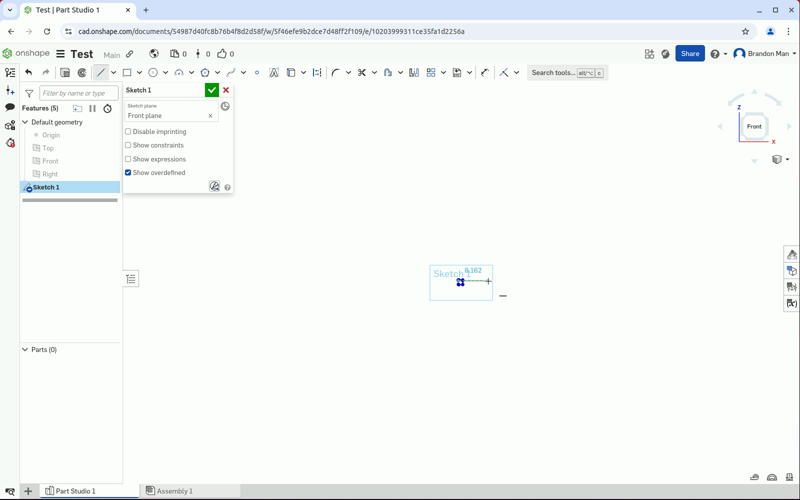
mouse_move(458, 284)
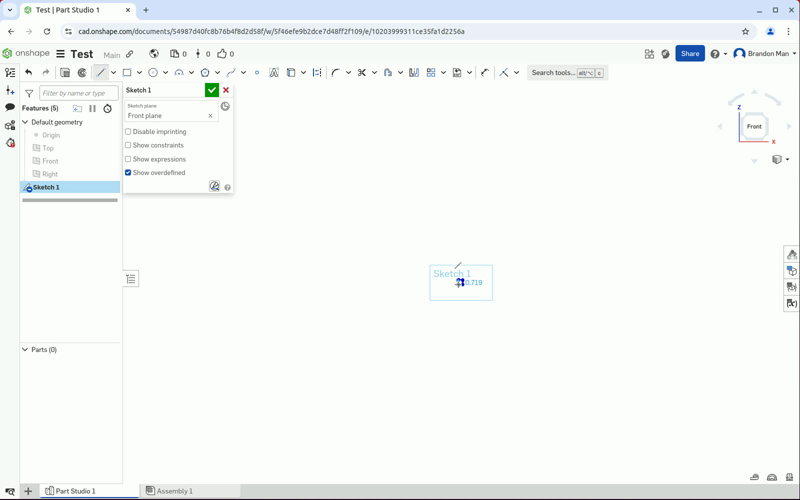
scroll(6)
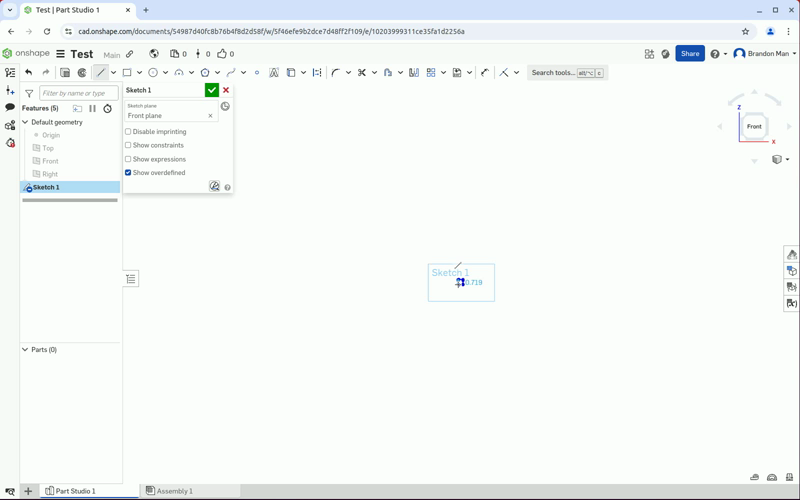
scroll(6)
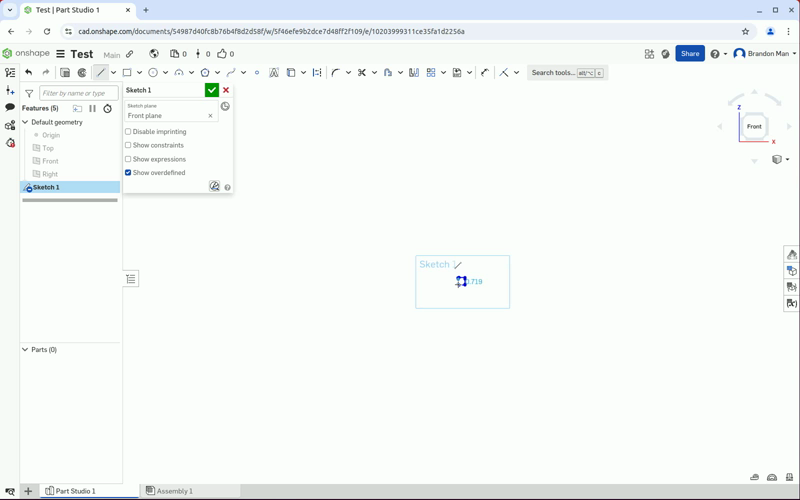
scroll(6)
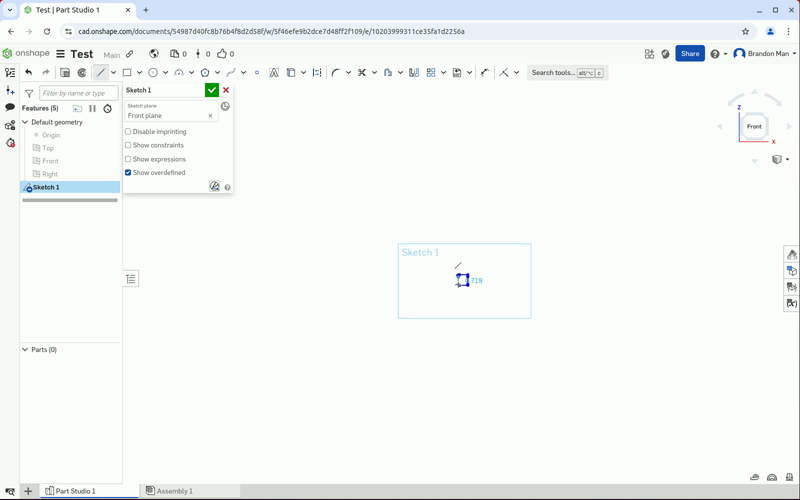
scroll(6)
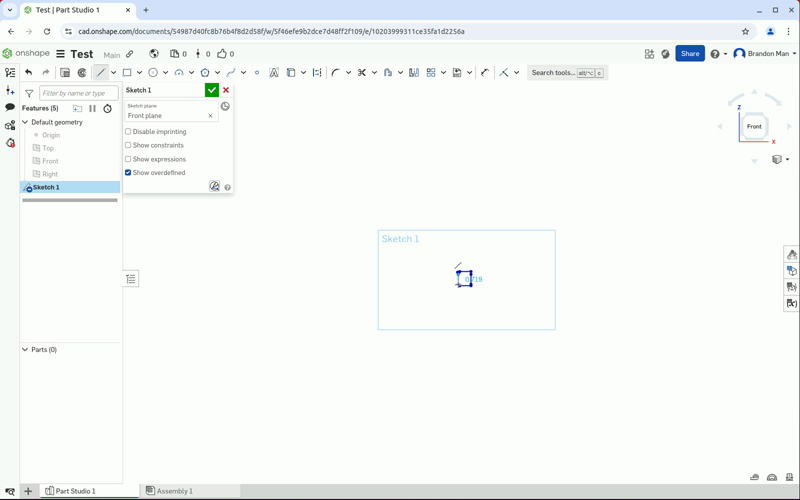
scroll(6)
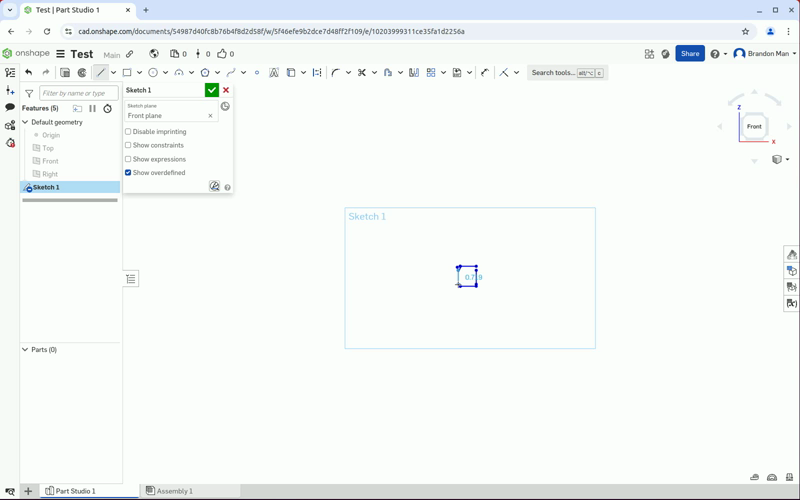
scroll(6)
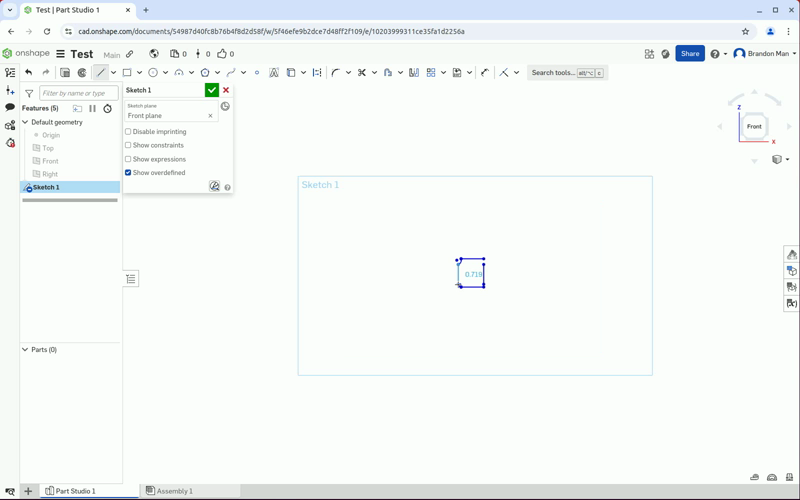
scroll(6)
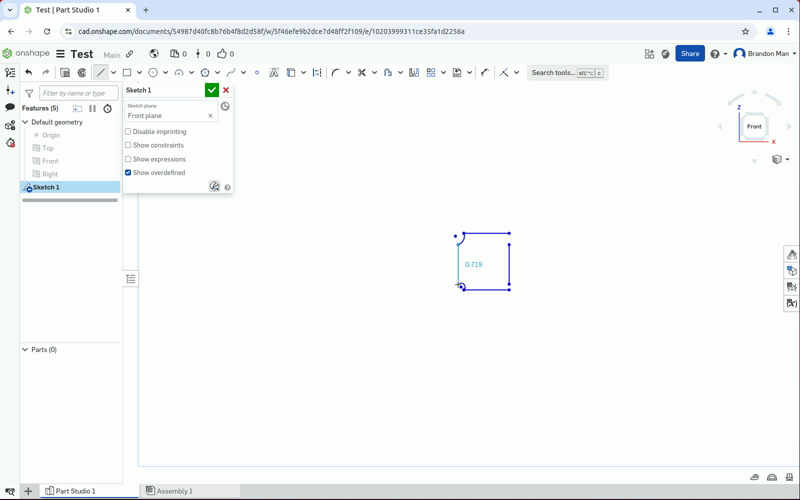
key_up(shift)
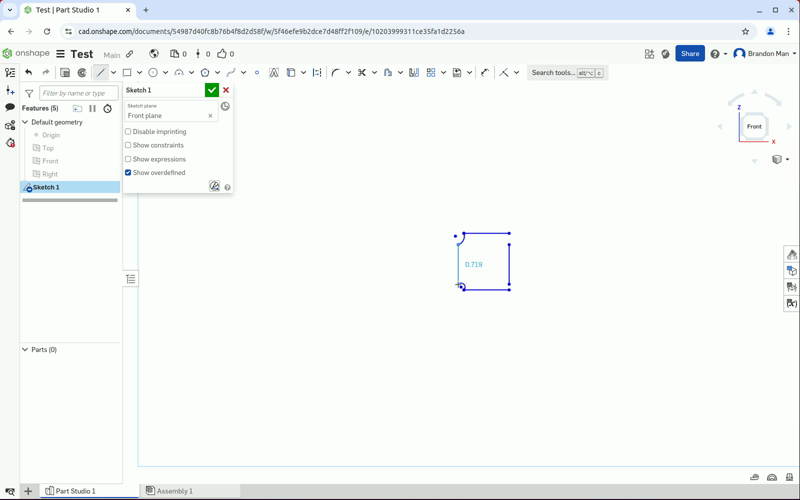
click(458, 284)
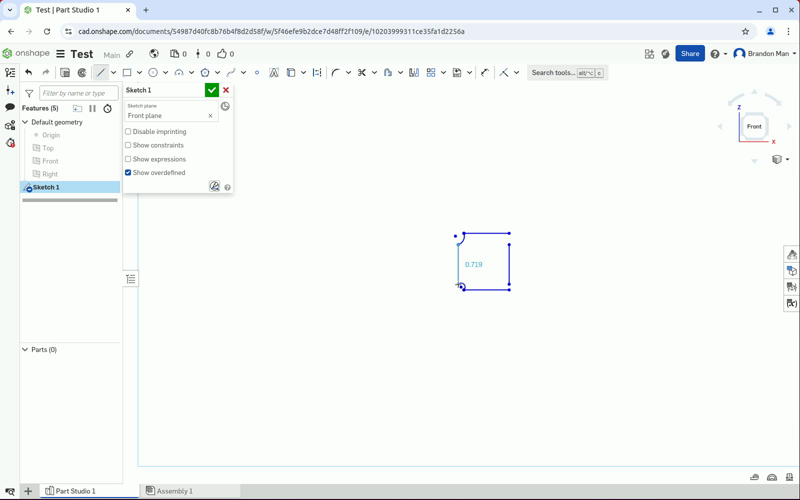
scroll(-6)
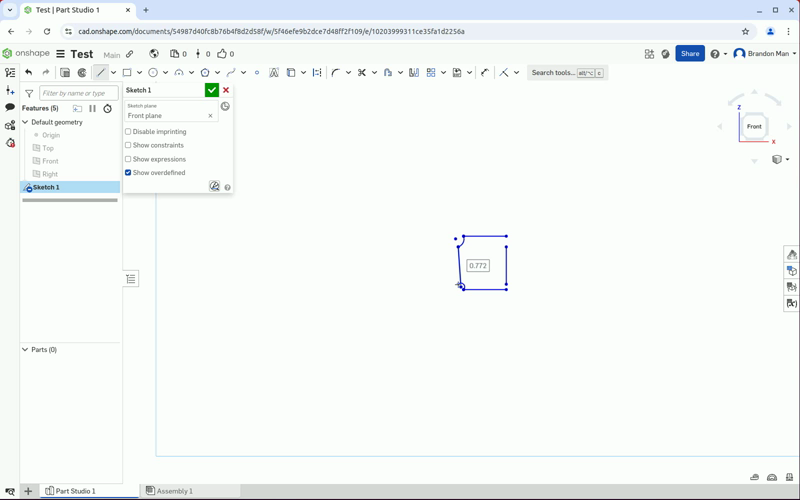
scroll(-6)
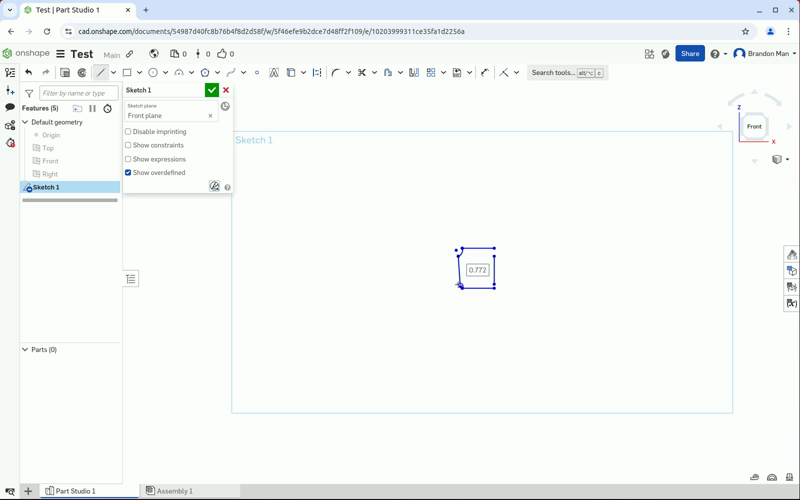
scroll(-6)
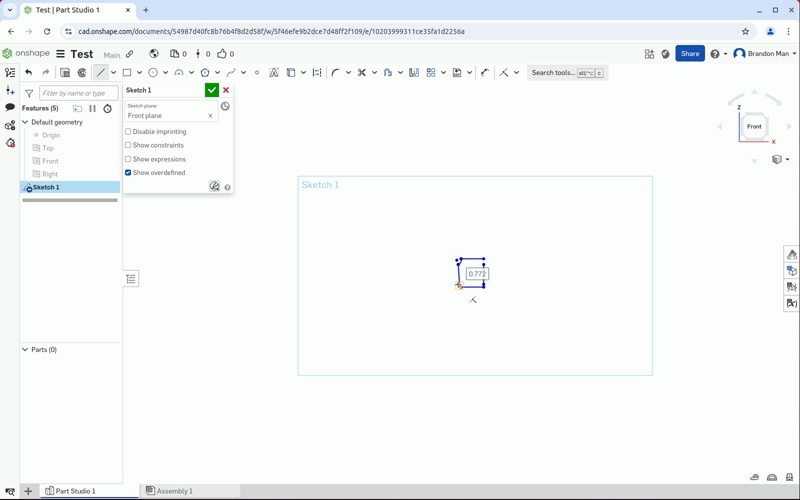
scroll(-6)
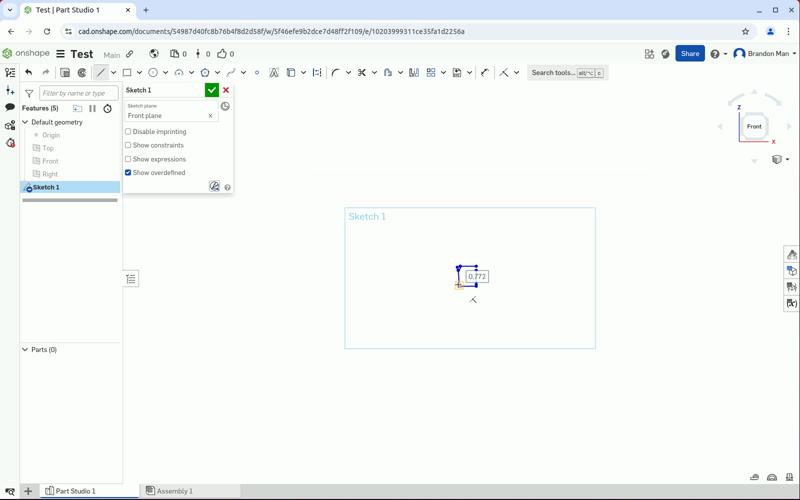
scroll(-6)
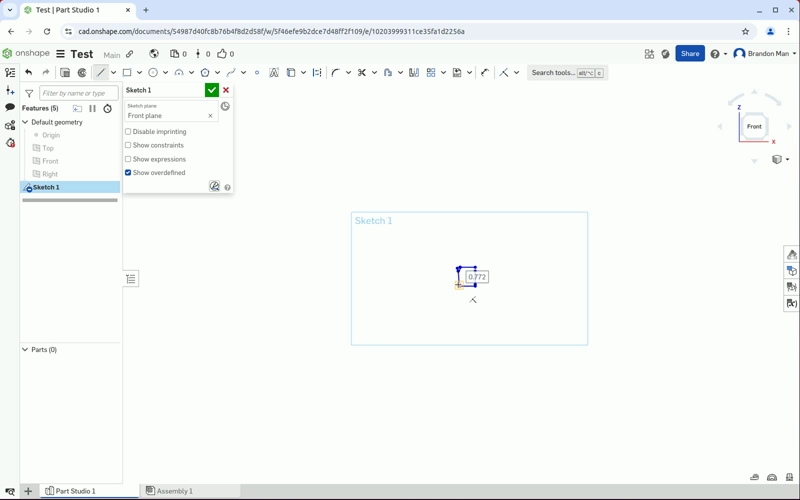
scroll(-6)
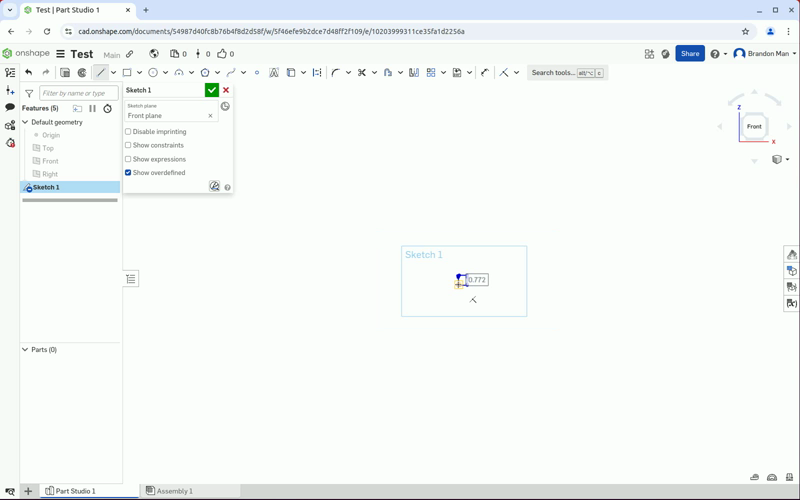
scroll(-6)
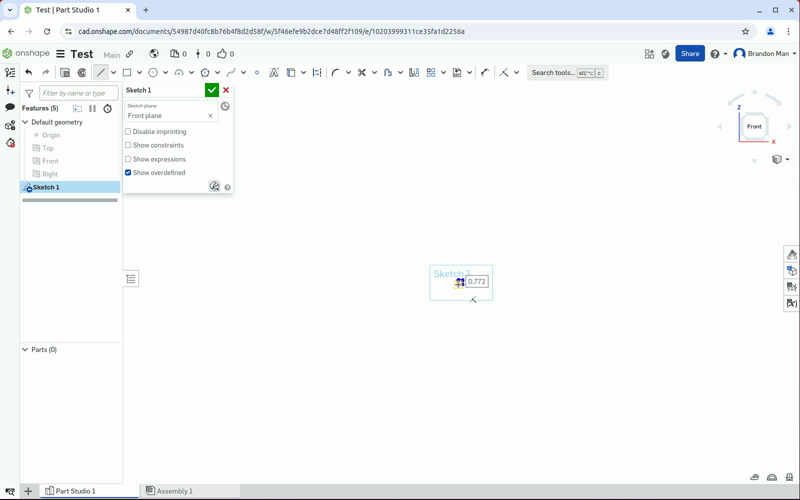
key(esc)
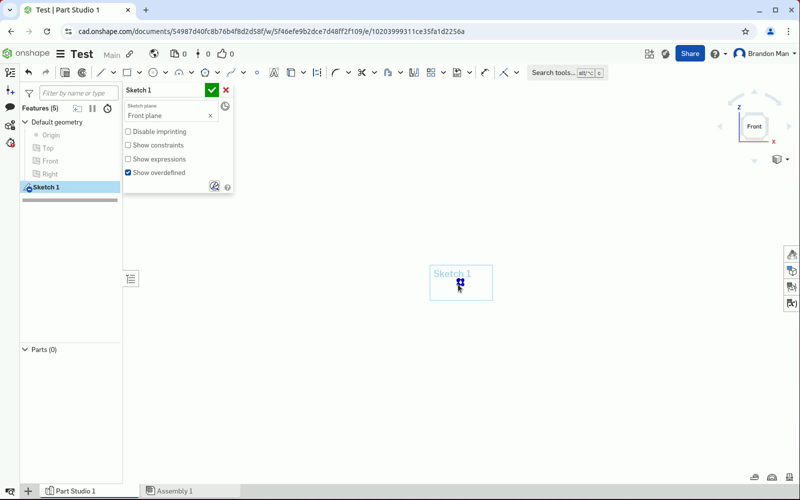
key(a)
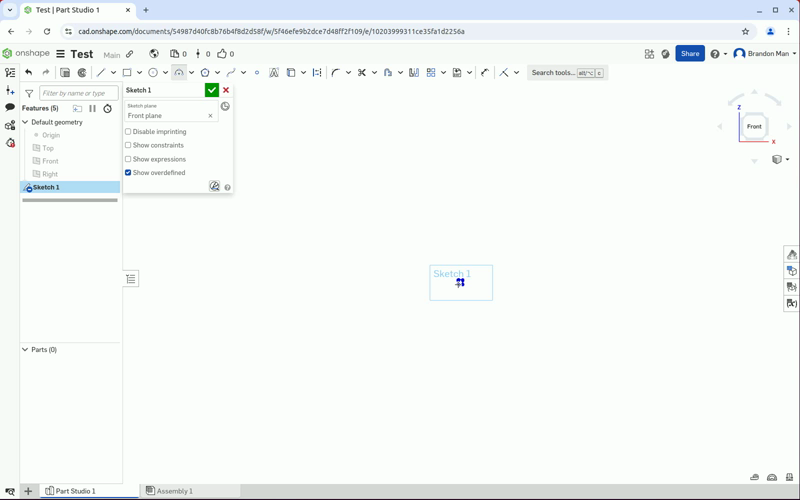
key_down(shift)
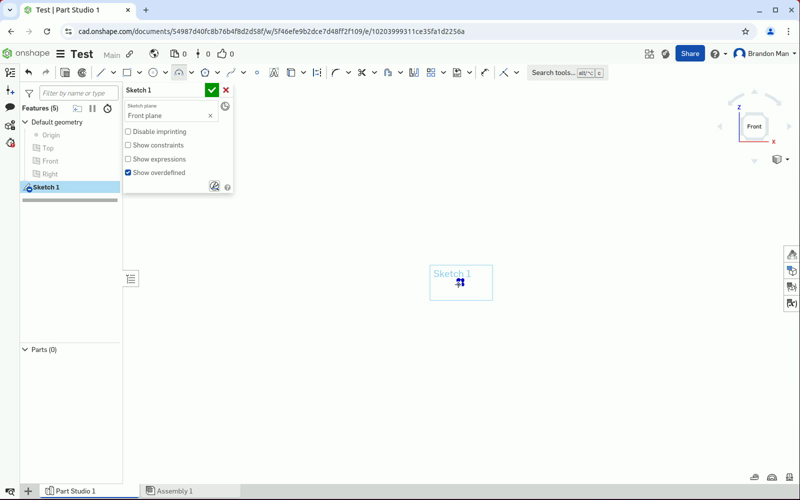
mouse_move(458, 283)
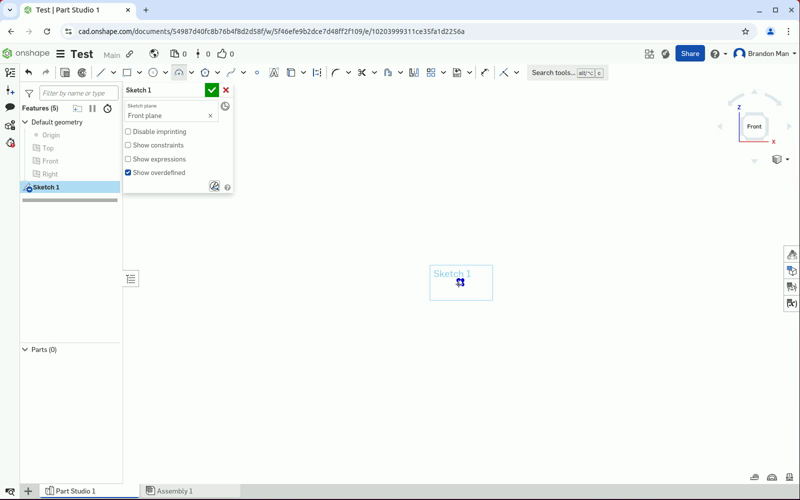
scroll(6)
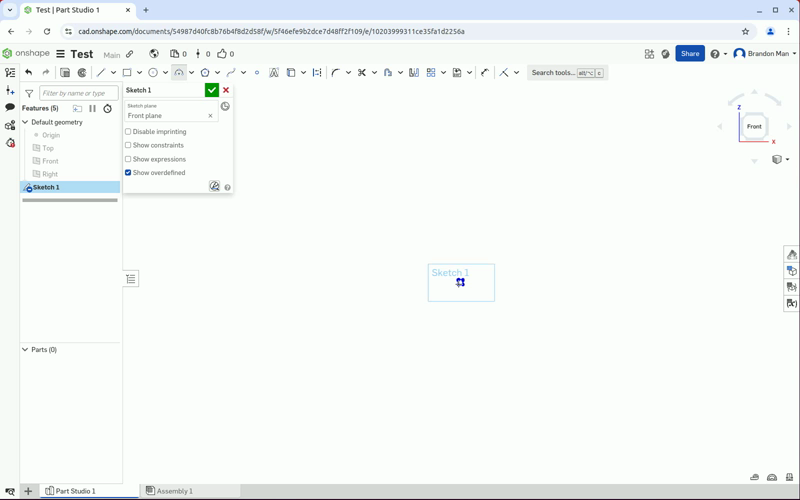
scroll(6)
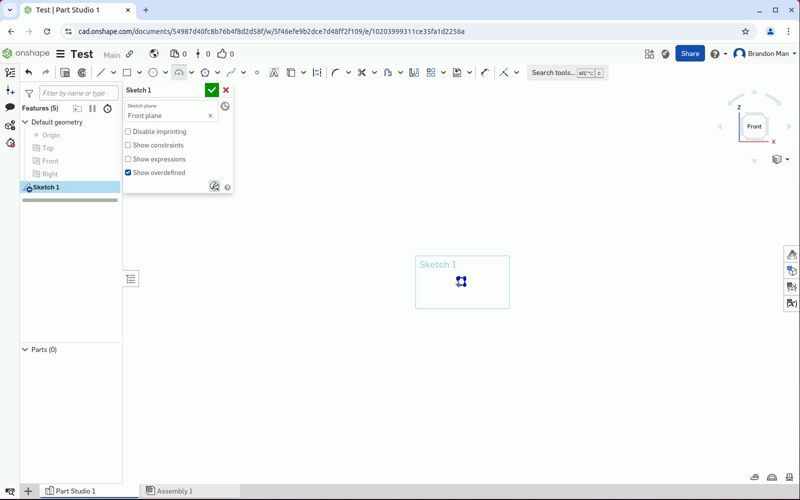
scroll(6)
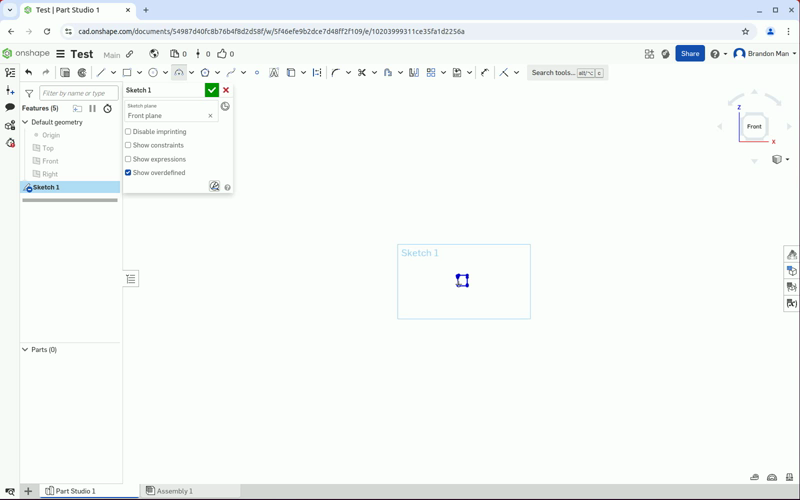
scroll(6)
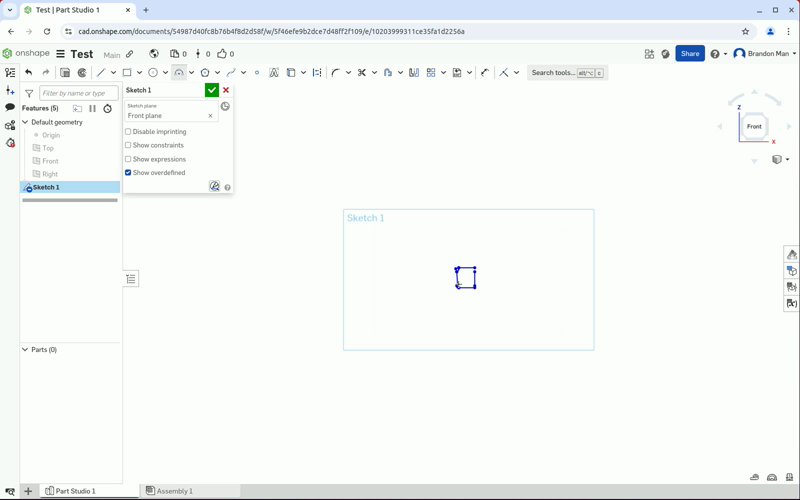
scroll(6)
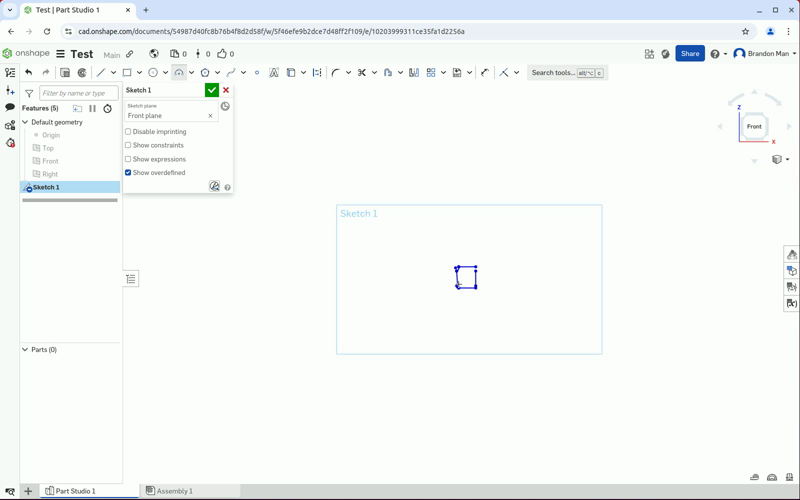
scroll(6)
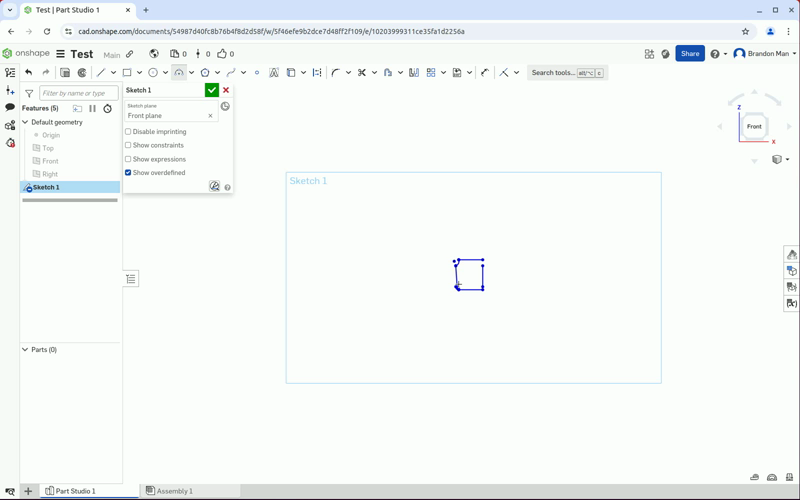
scroll(6)
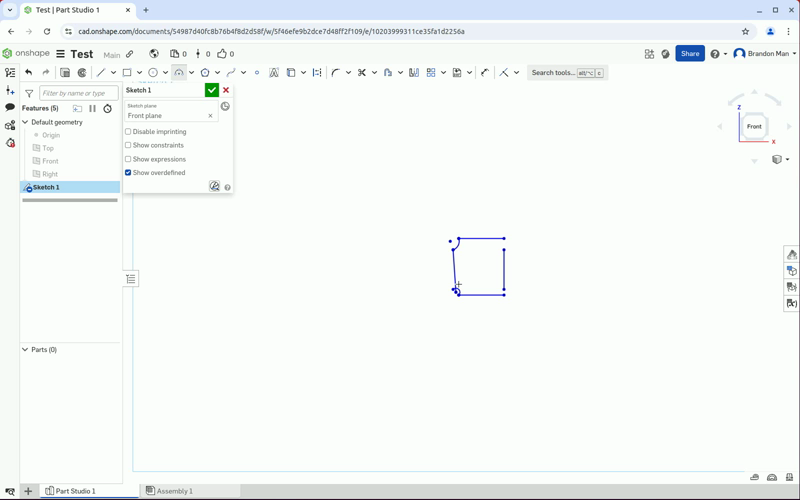
click(458, 283)
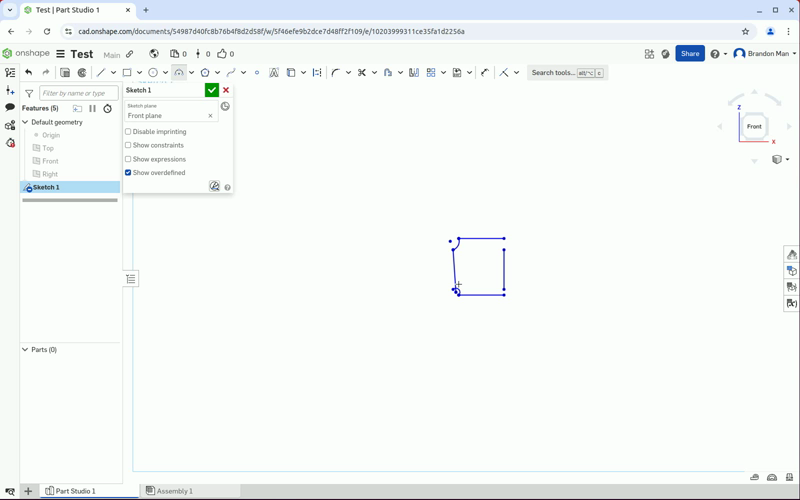
scroll(-6)
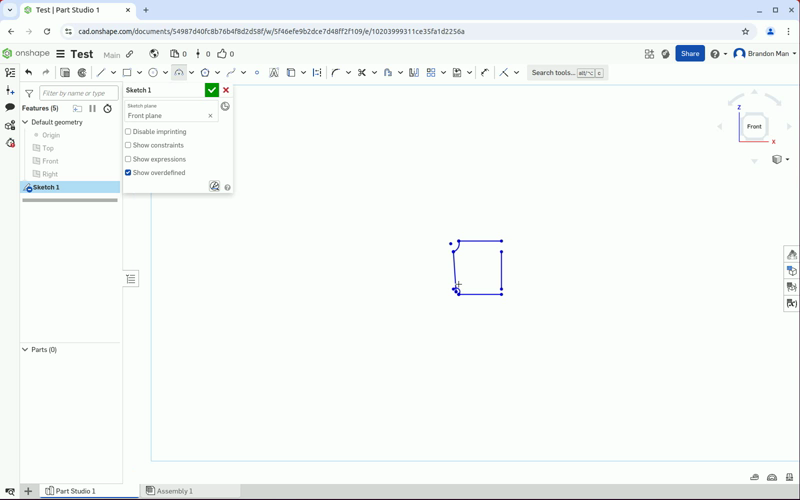
scroll(-6)
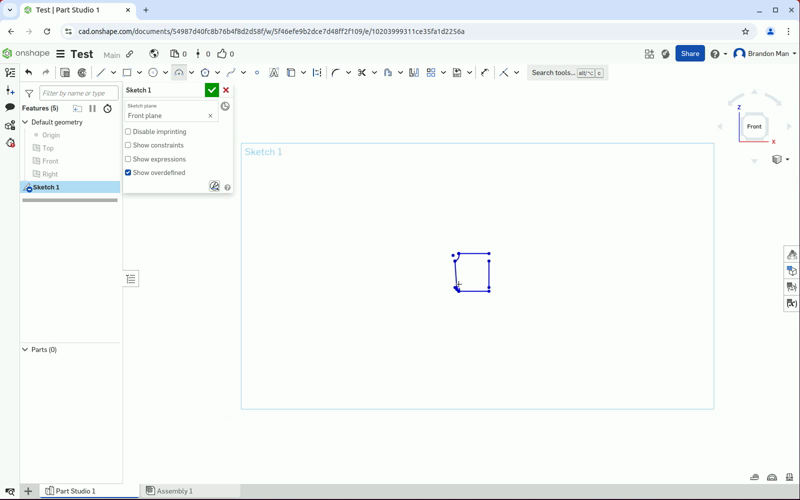
scroll(-6)
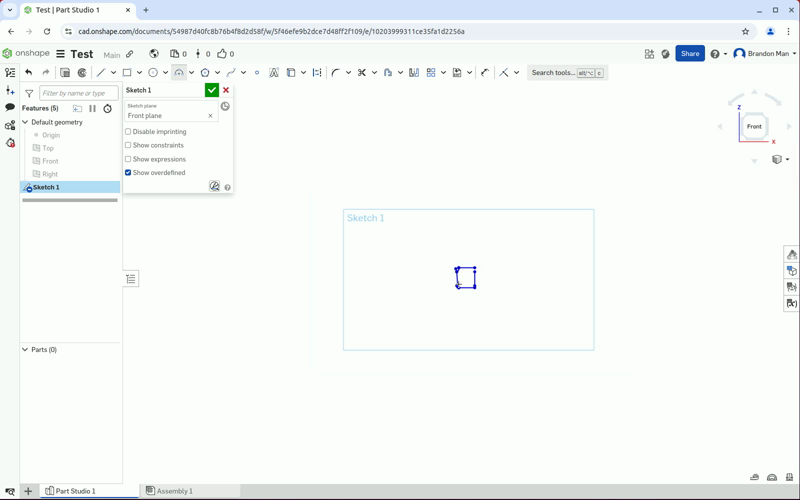
scroll(-6)
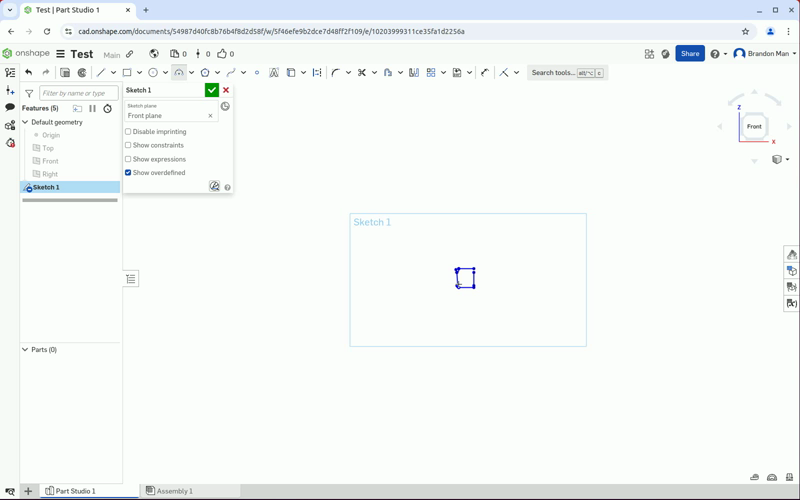
scroll(-6)
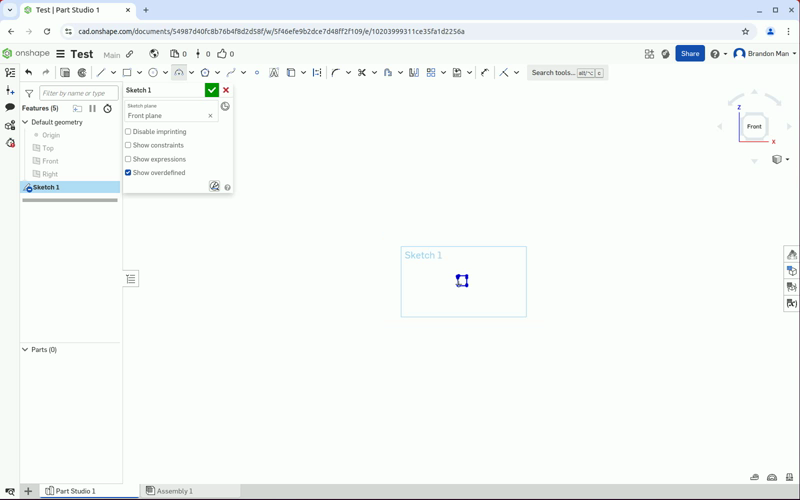
scroll(-6)
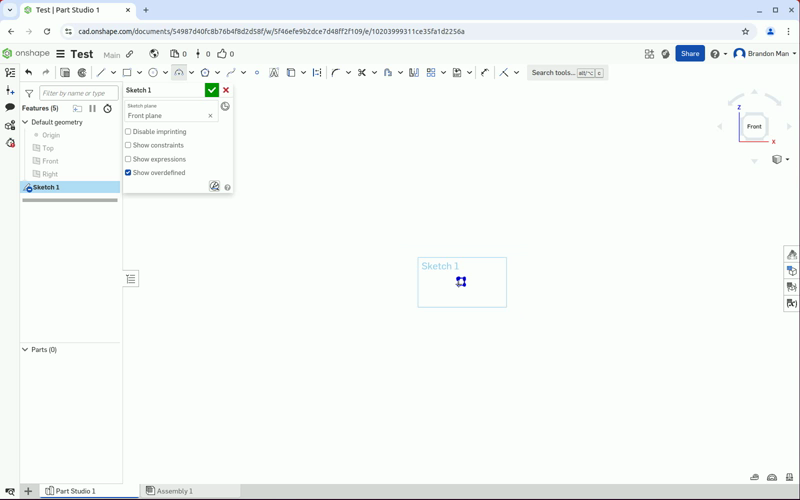
scroll(-6)
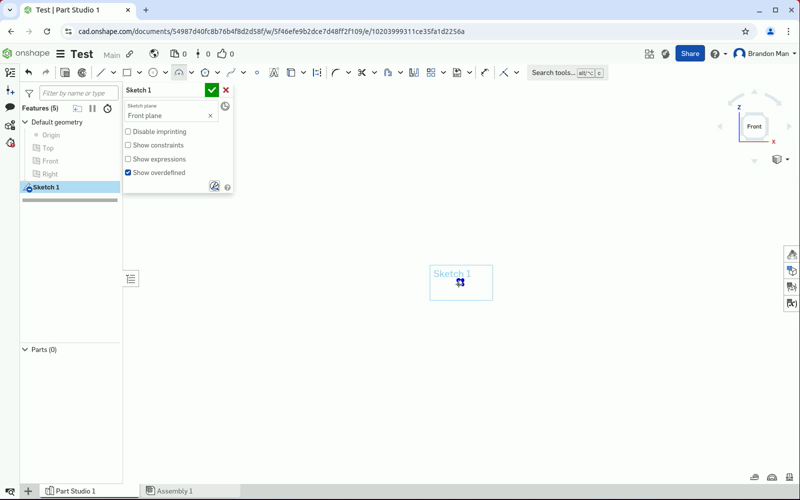
key_up(shift)
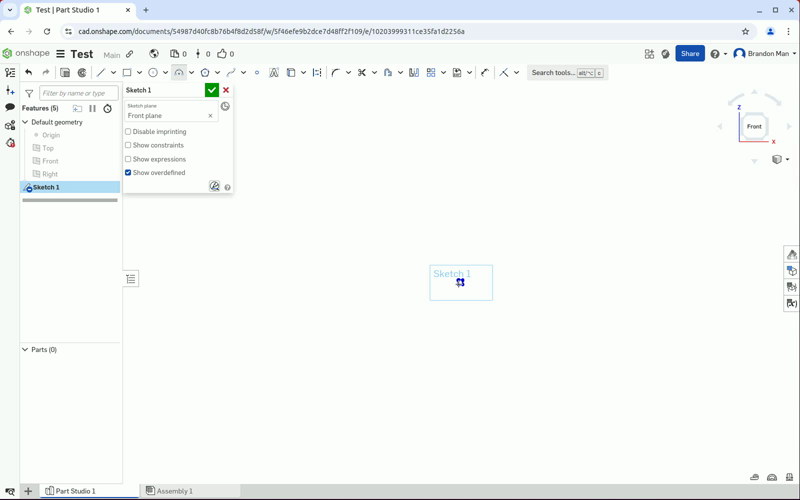
key_down(shift)
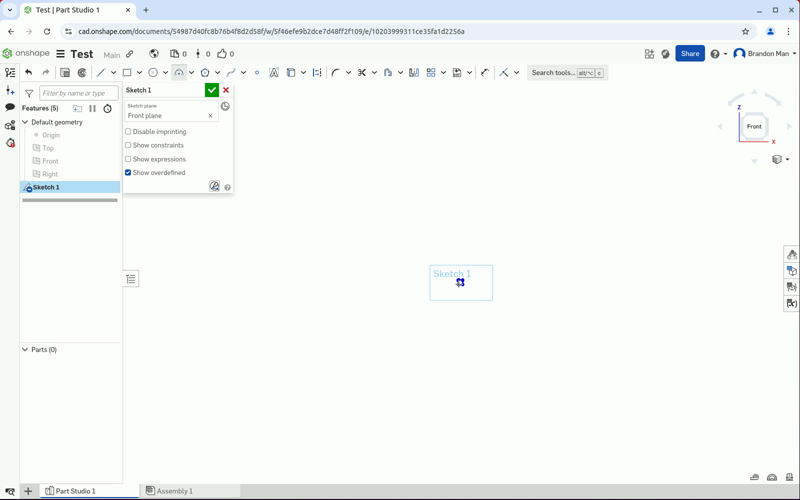
mouse_move(459, 284)
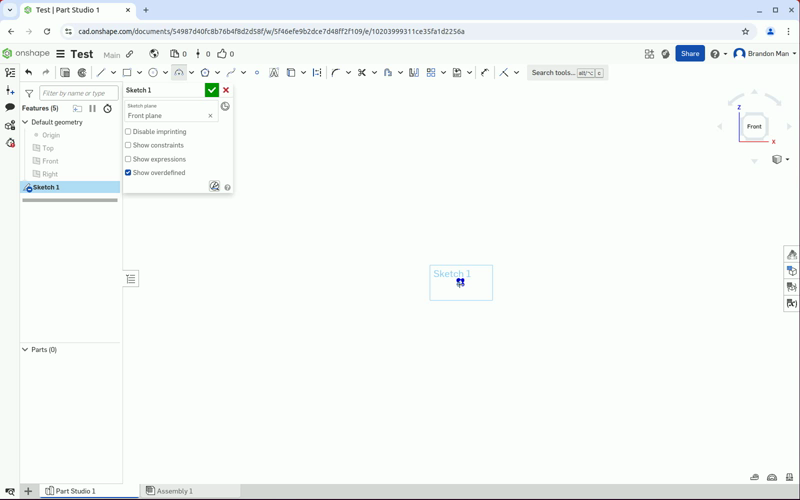
scroll(6)
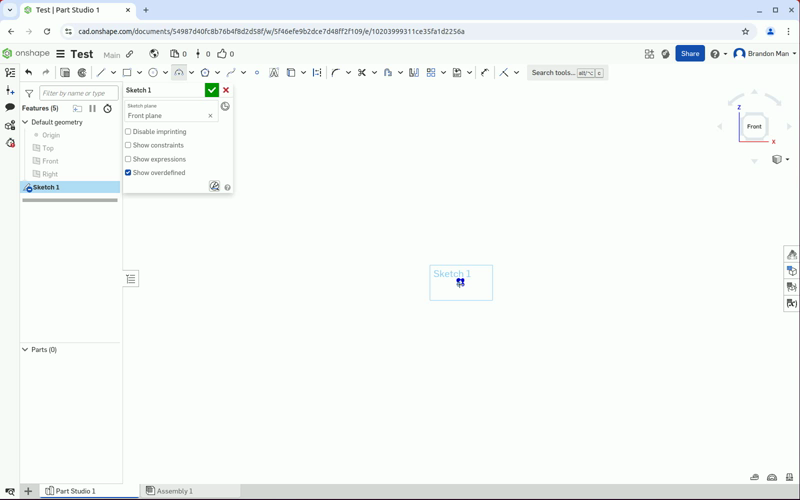
scroll(6)
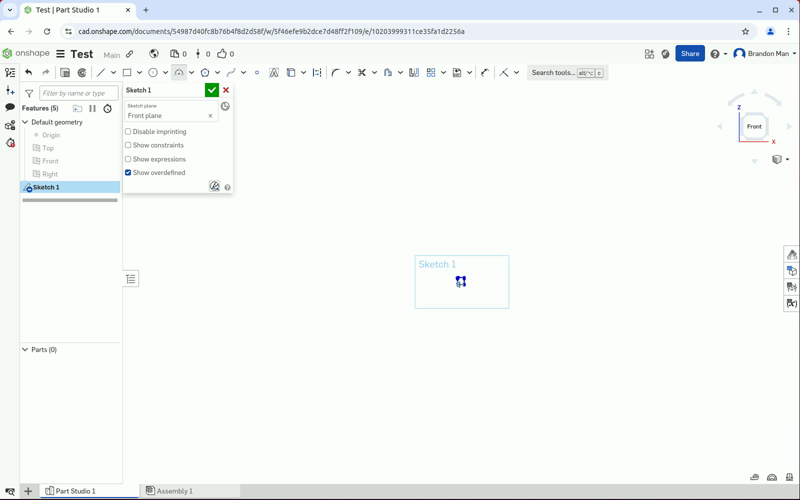
scroll(6)
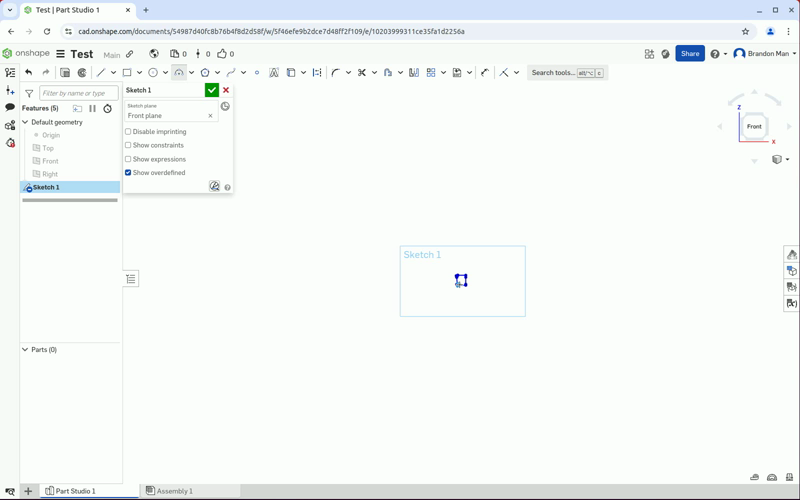
scroll(6)
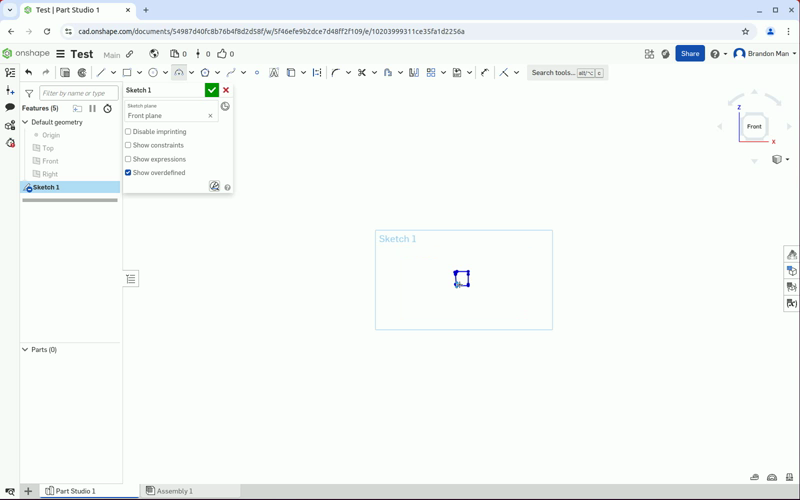
scroll(6)
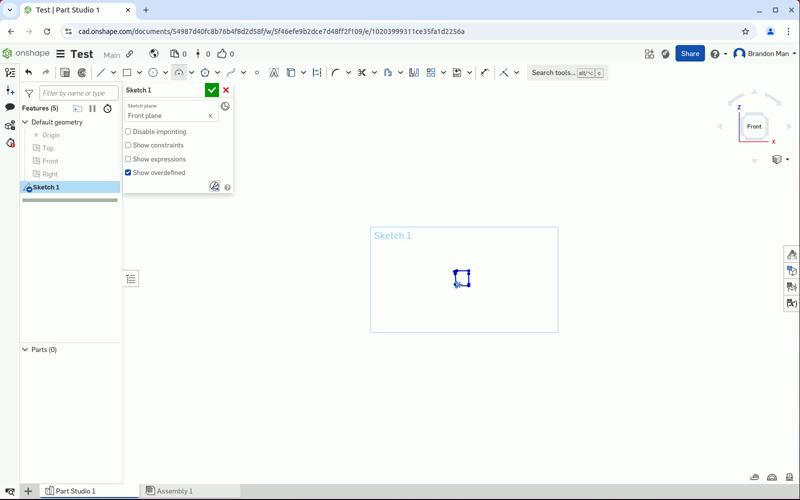
scroll(6)
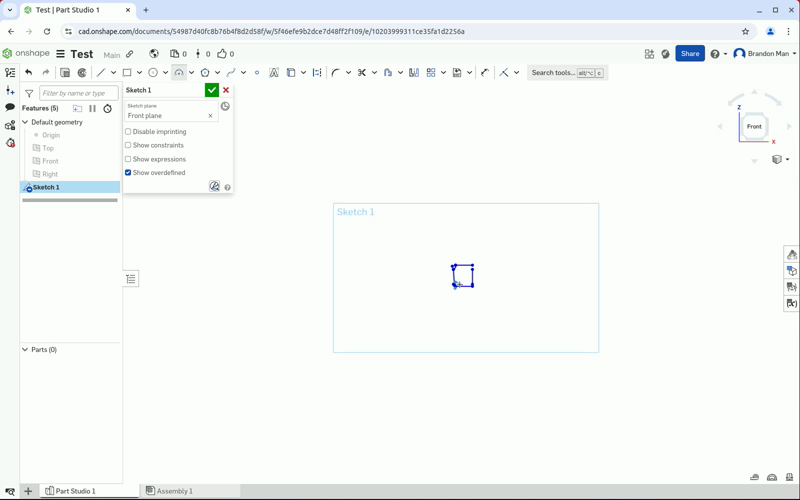
scroll(6)
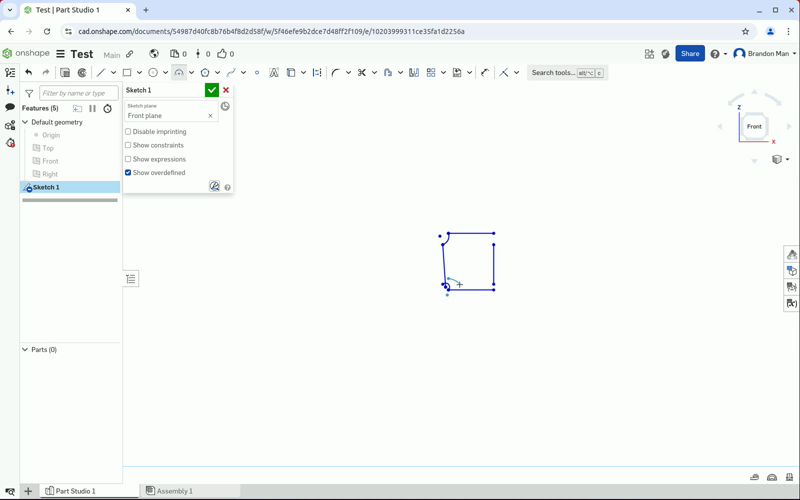
click(459, 284)
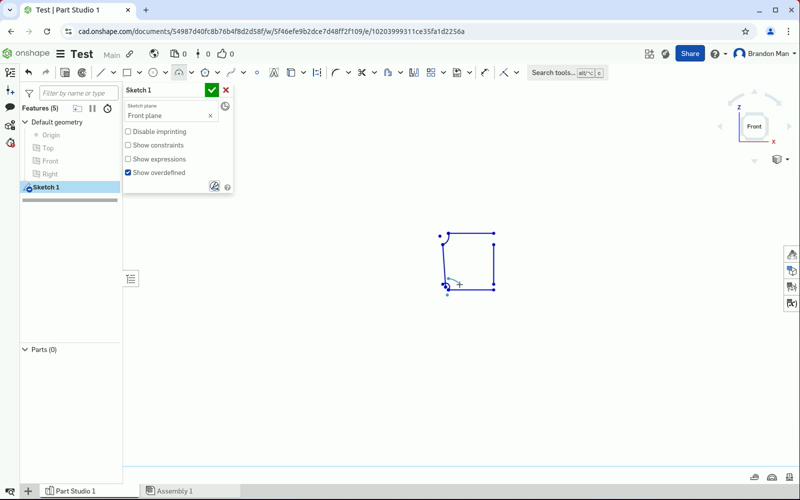
scroll(-6)
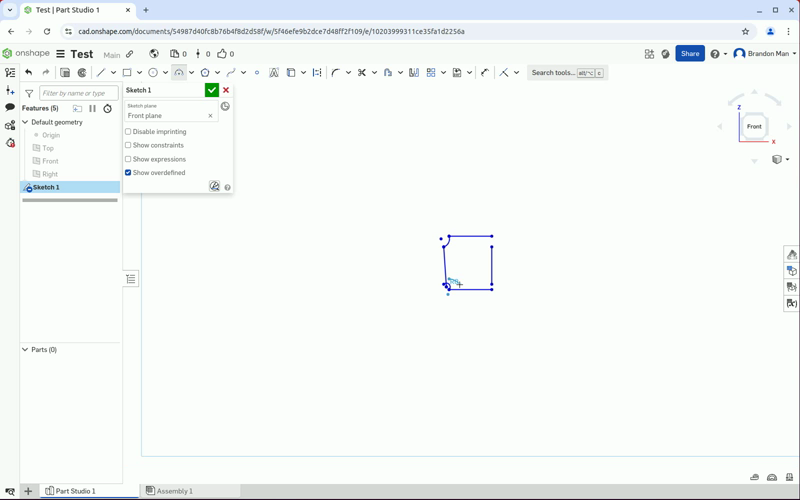
scroll(-6)
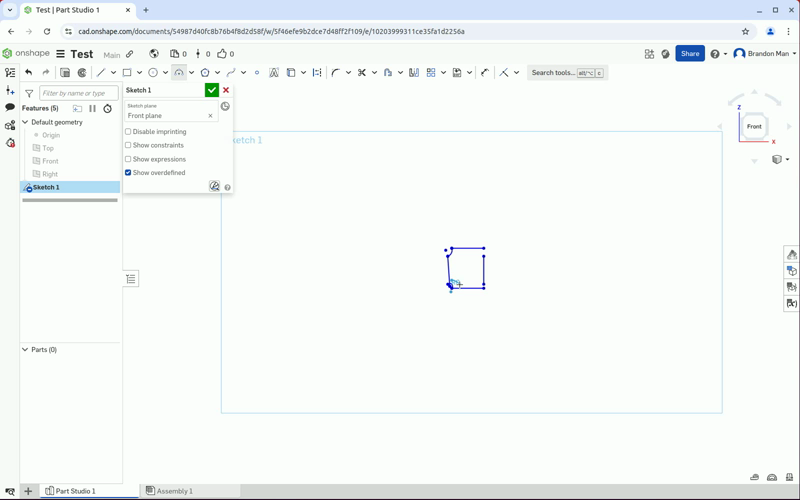
scroll(-6)
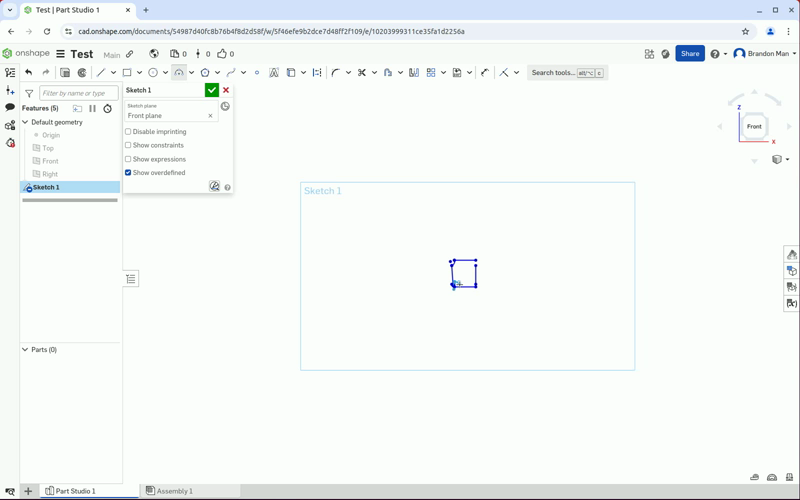
scroll(-6)
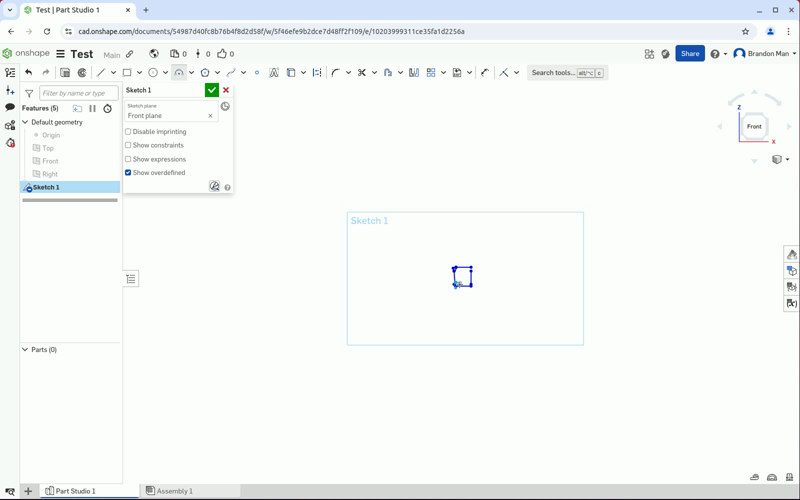
scroll(-6)
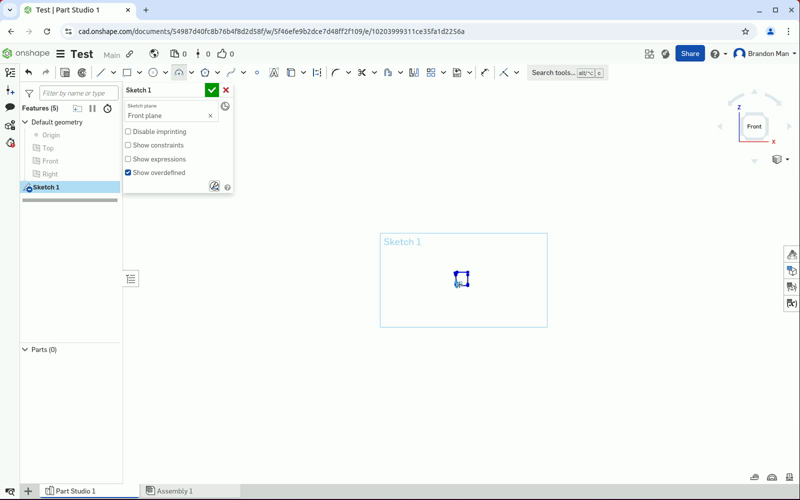
scroll(-6)
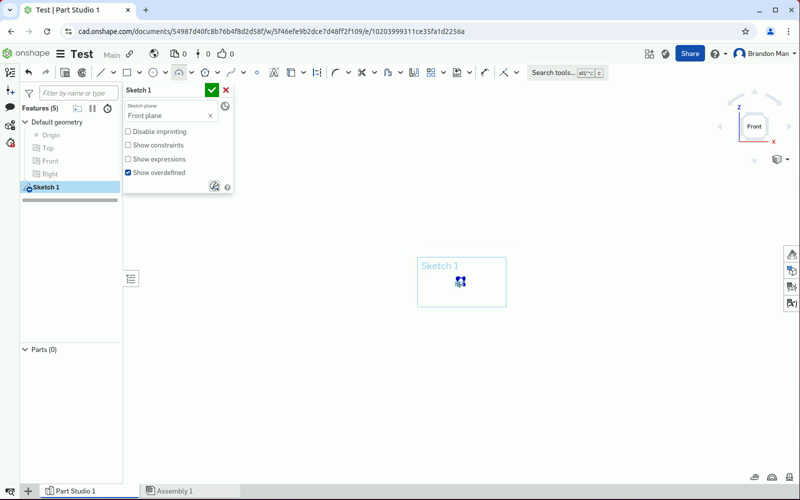
scroll(-6)
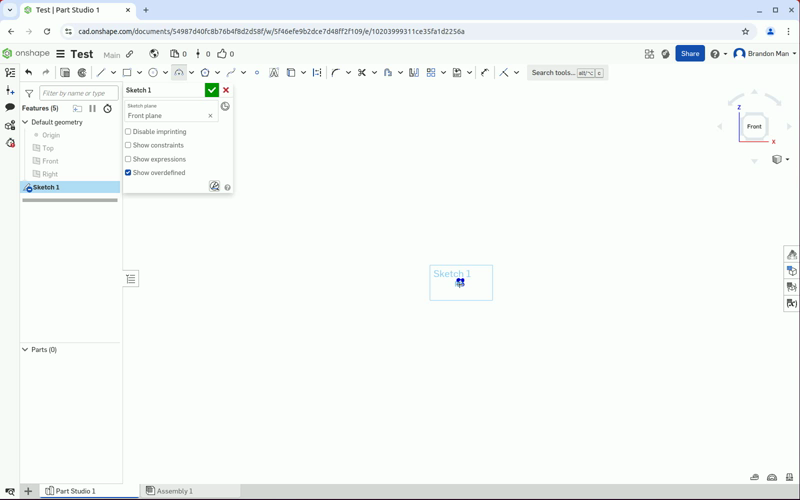
mouse_move(459, 283)
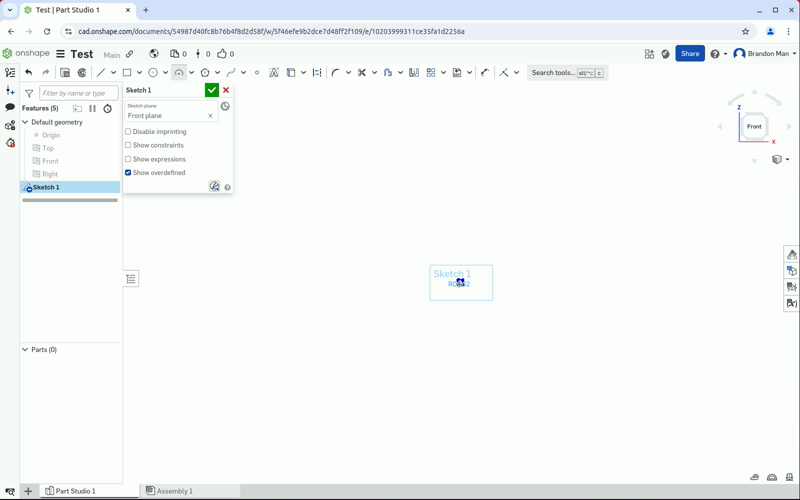
scroll(6)
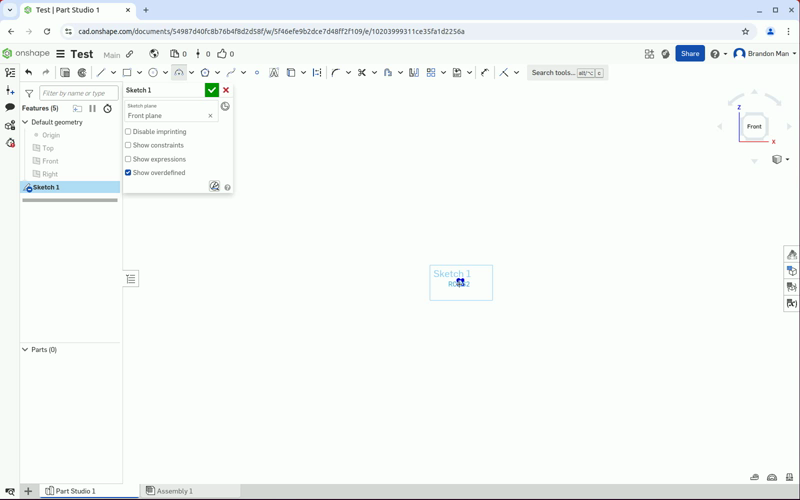
scroll(6)
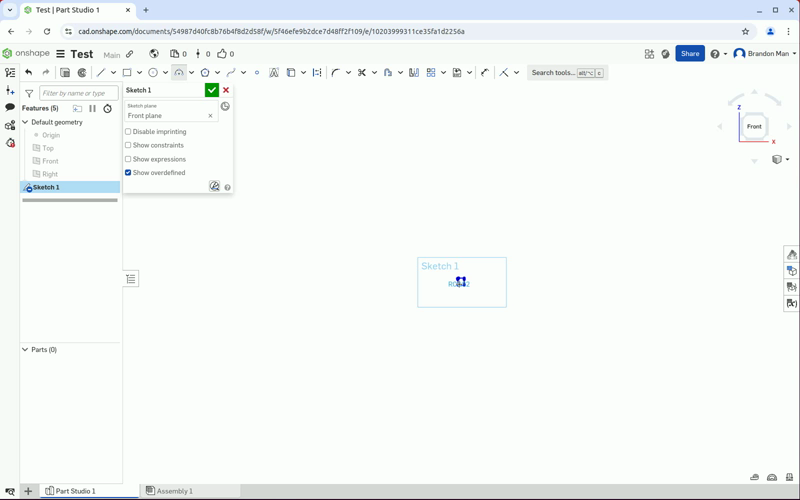
scroll(6)
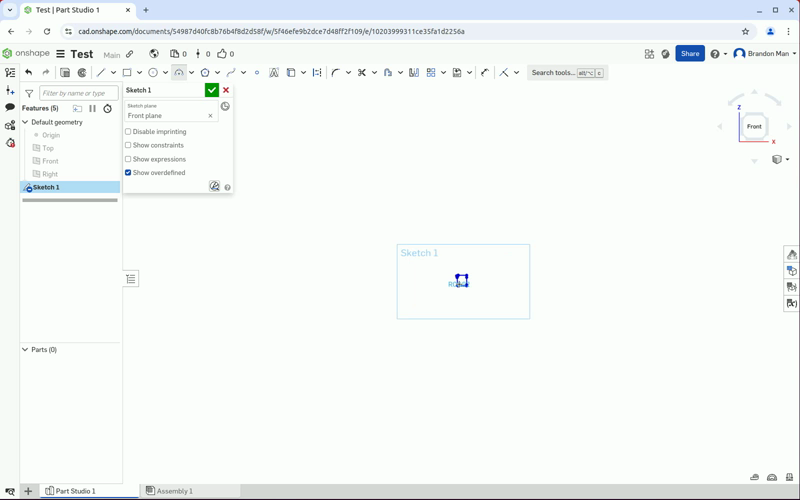
scroll(6)
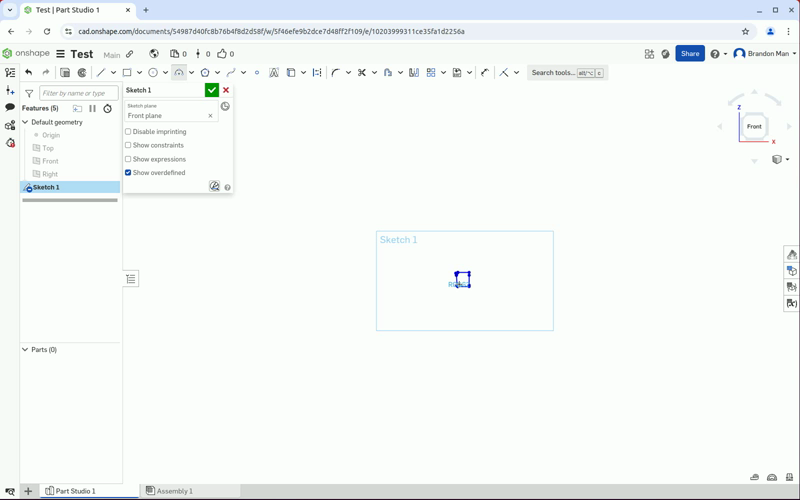
scroll(6)
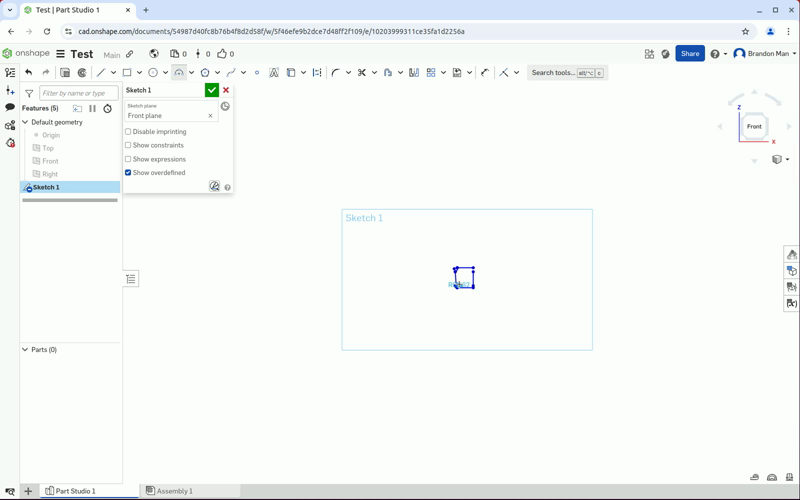
scroll(6)
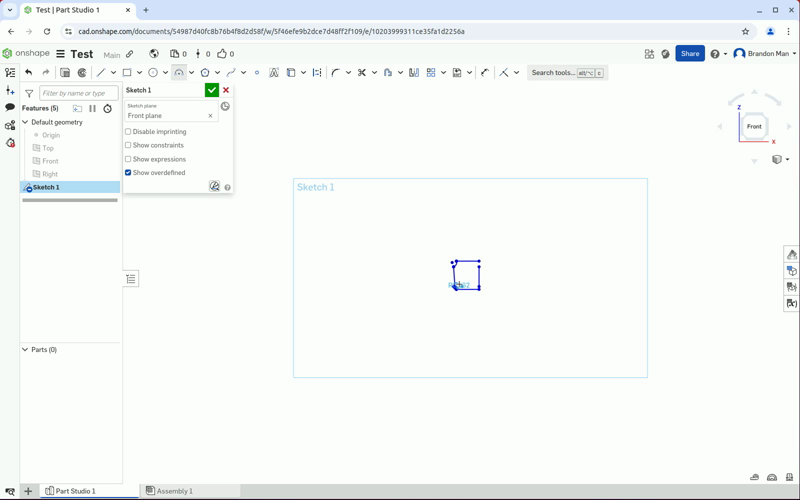
scroll(6)
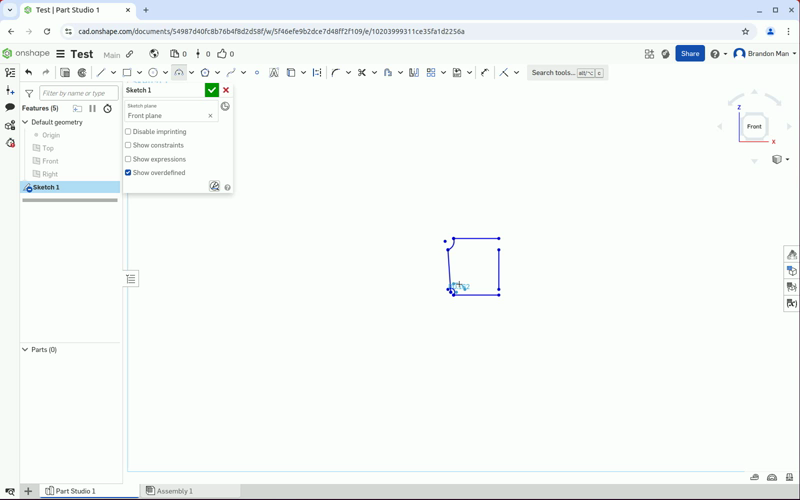
click(459, 283)
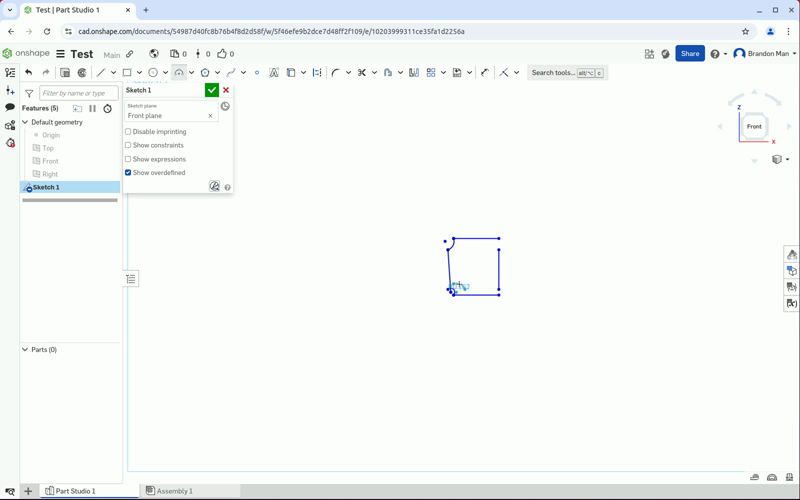
scroll(-6)
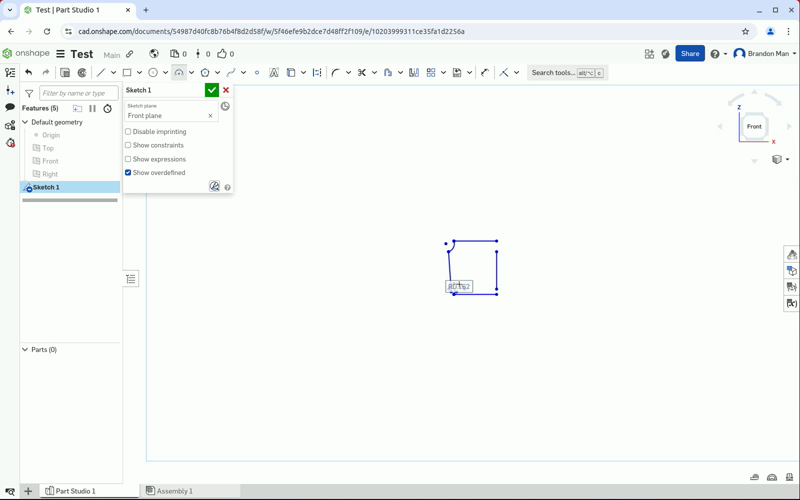
scroll(-6)
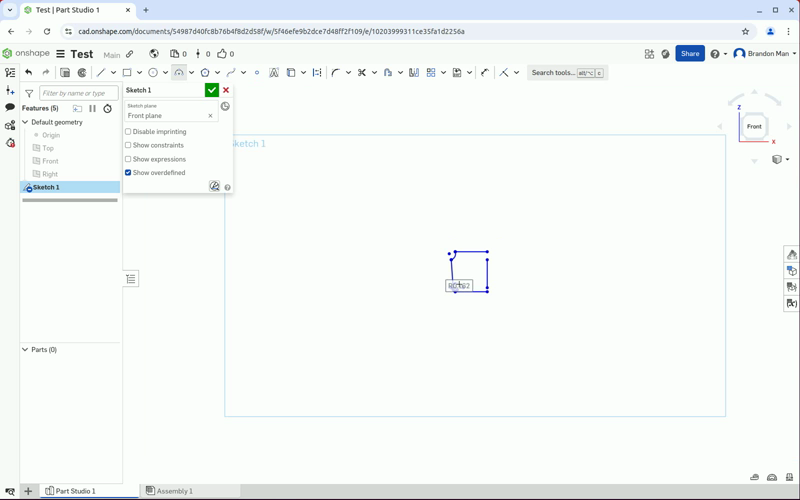
scroll(-6)
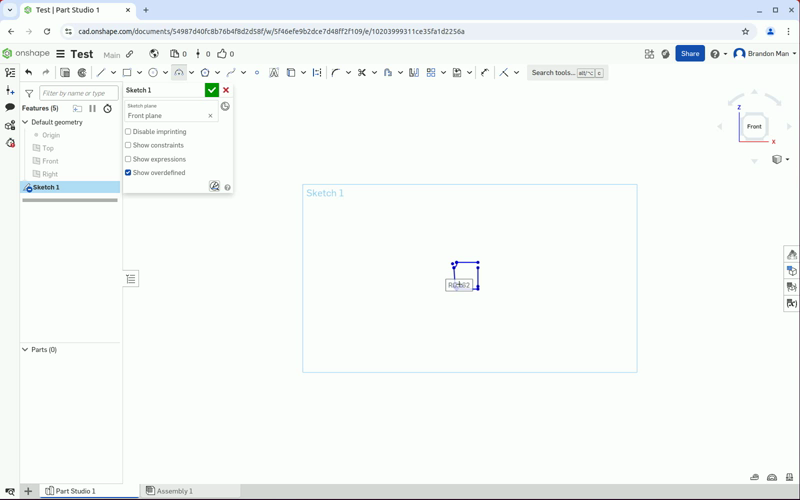
scroll(-6)
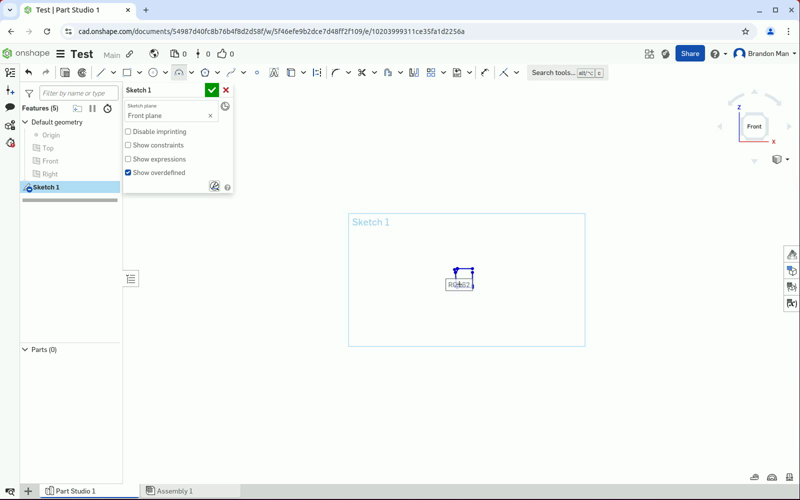
scroll(-6)
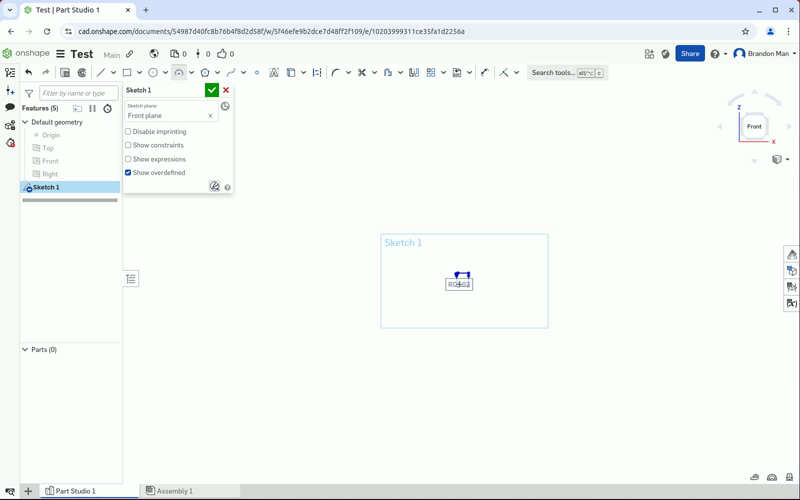
scroll(-6)
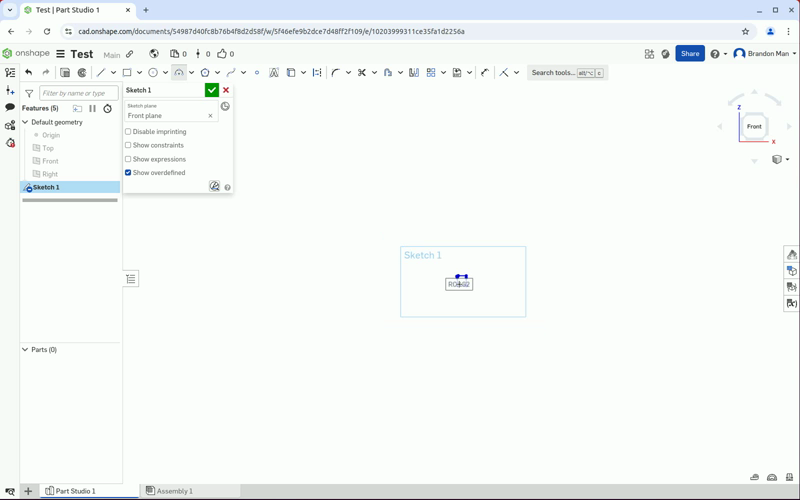
scroll(-6)
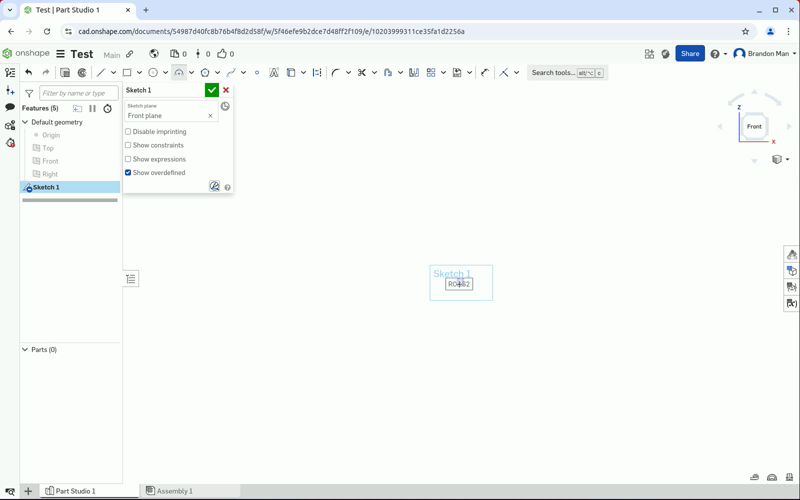
key_up(shift)
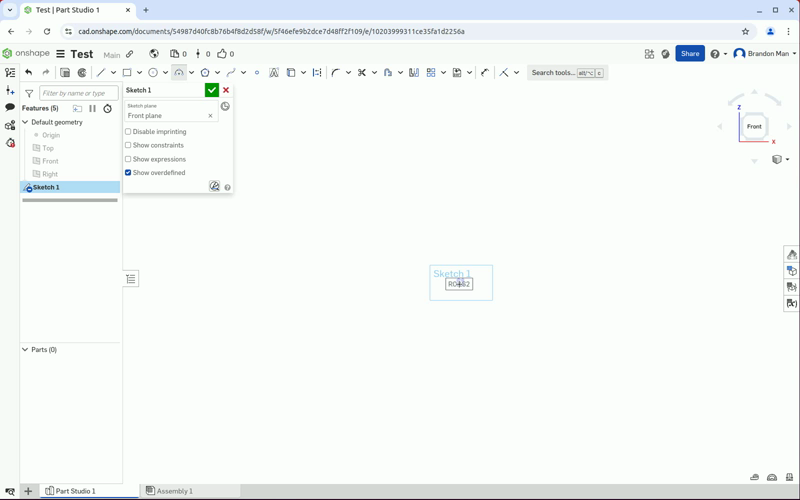
key(esc)
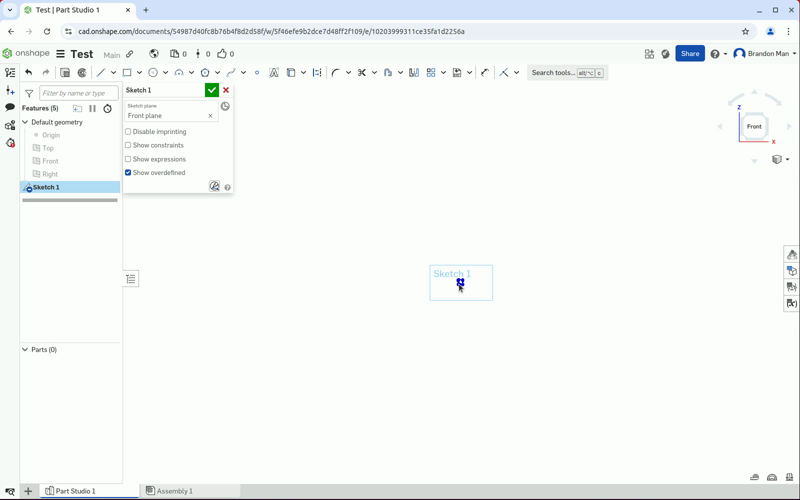
key(l)
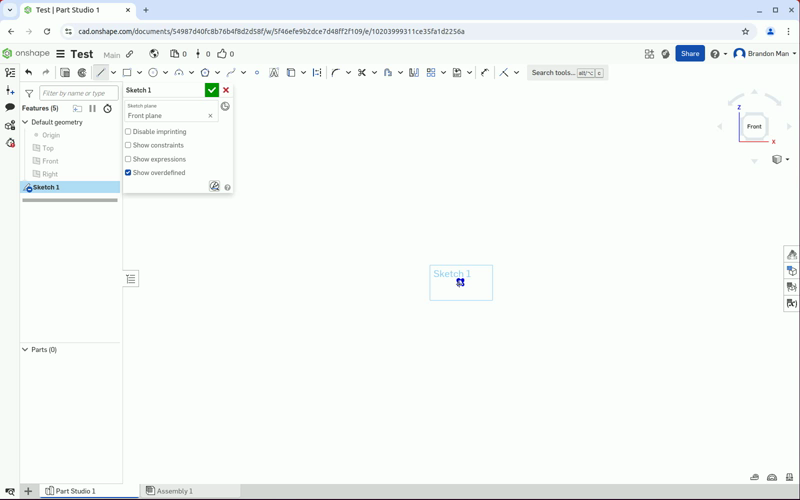
mouse_move(459, 284)
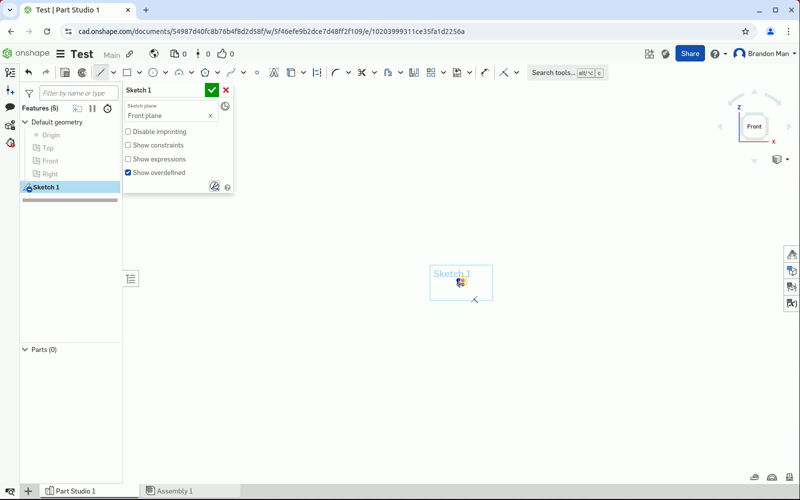
scroll(6)
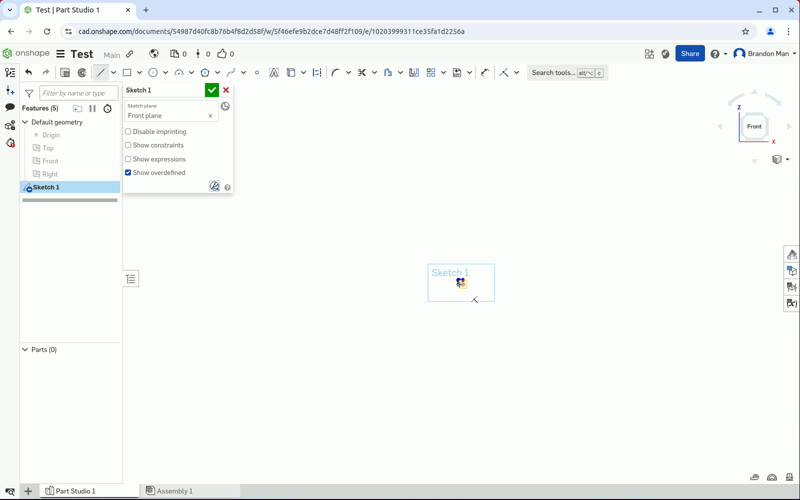
scroll(6)
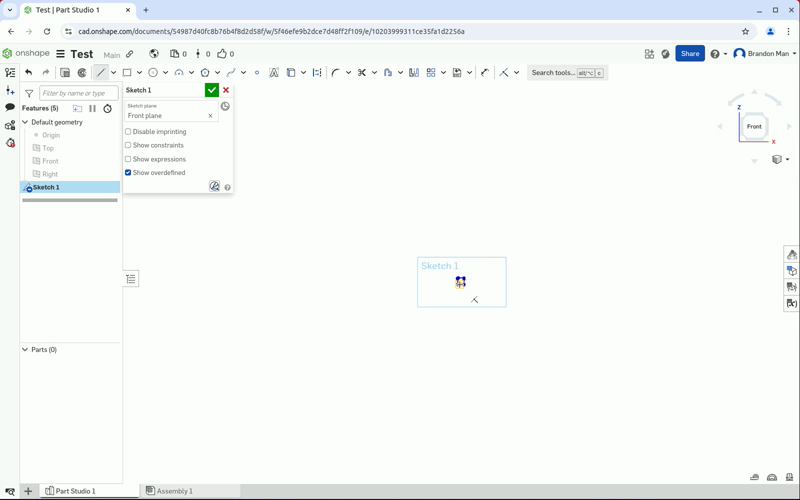
scroll(6)
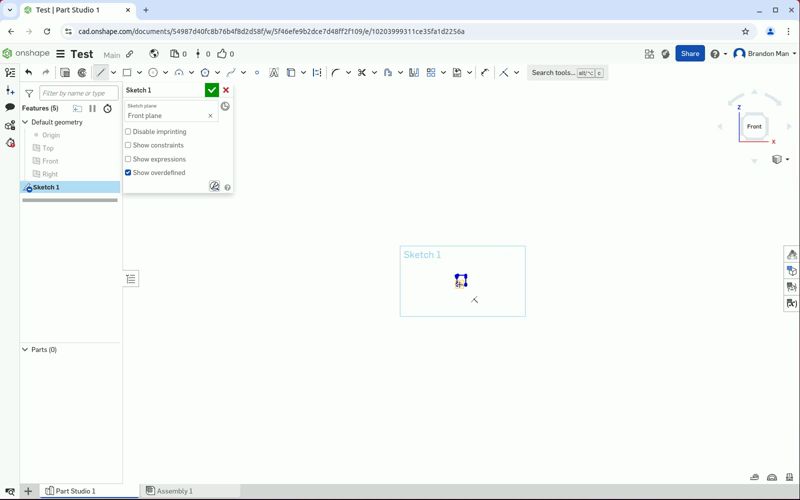
scroll(6)
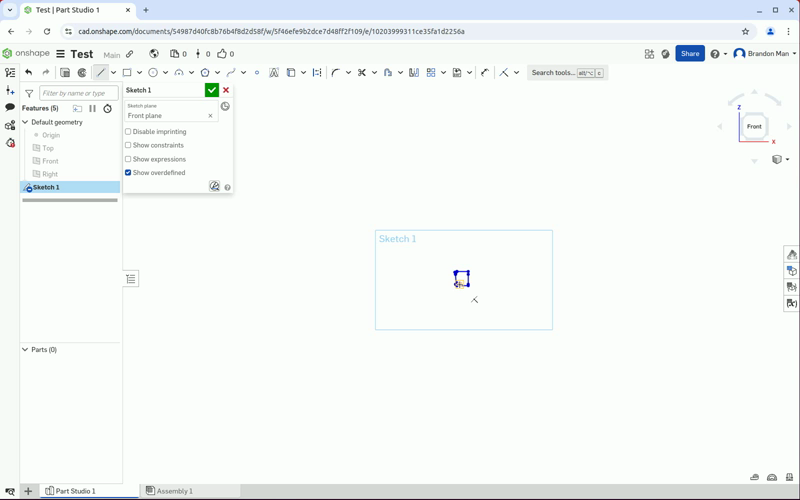
scroll(6)
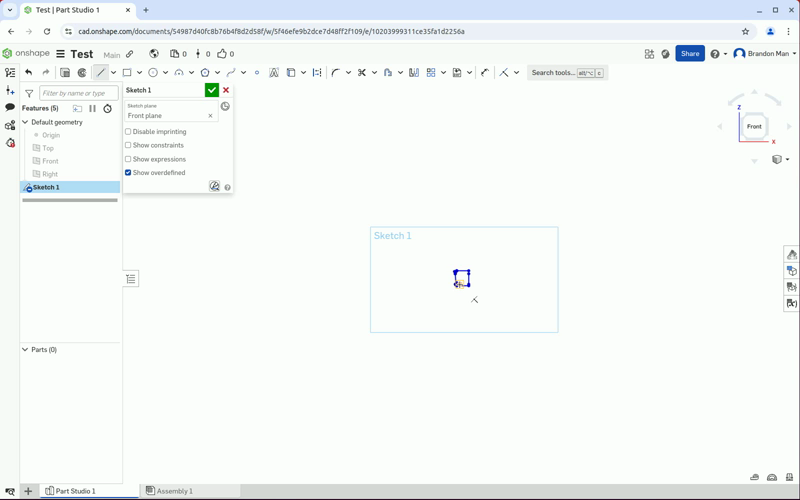
scroll(6)
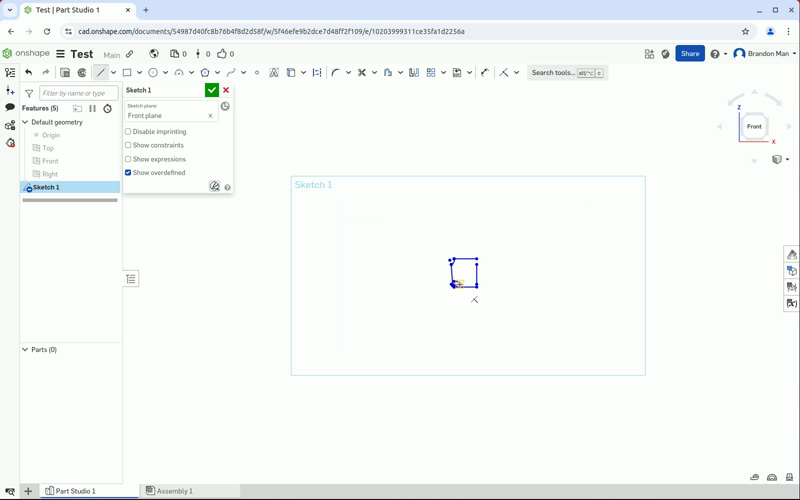
scroll(6)
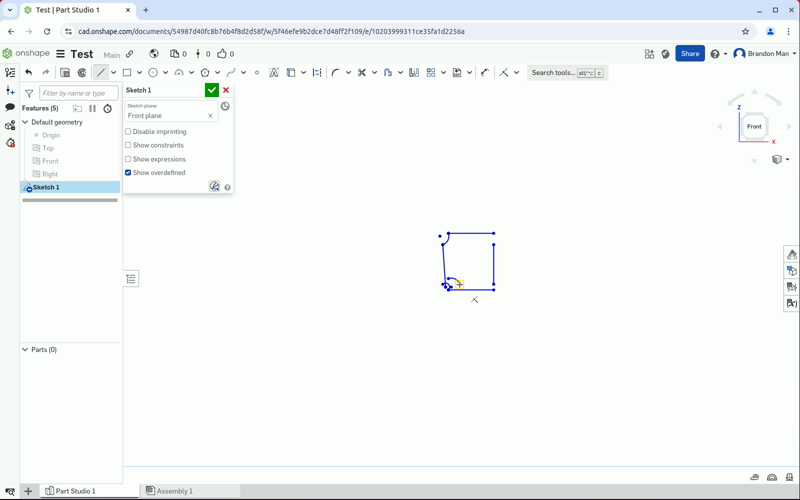
click(459, 284)
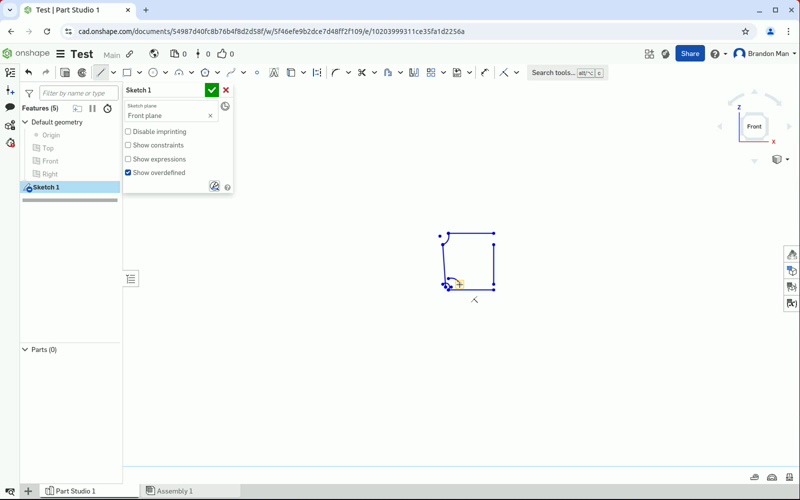
scroll(-6)
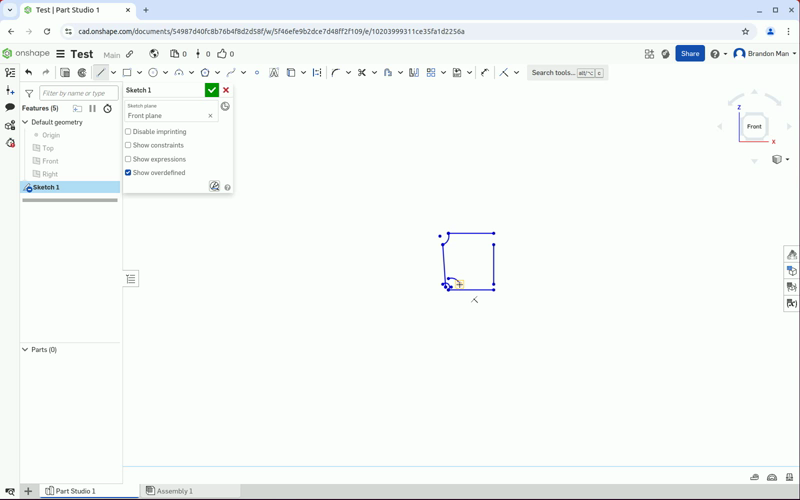
scroll(-6)
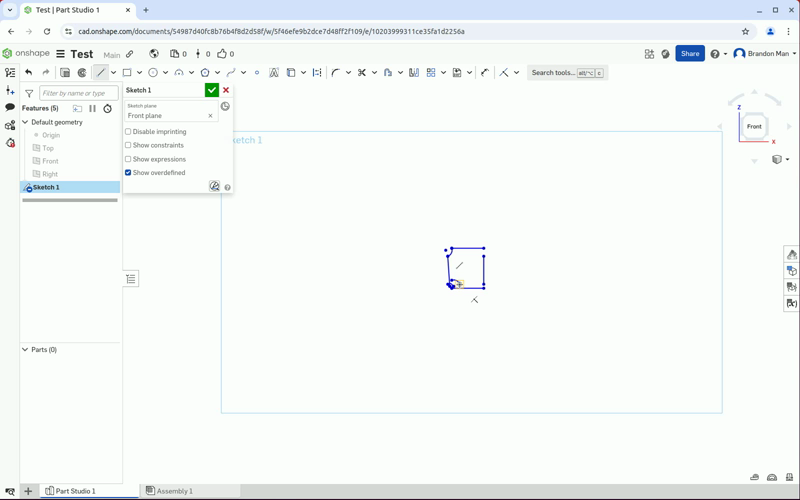
scroll(-6)
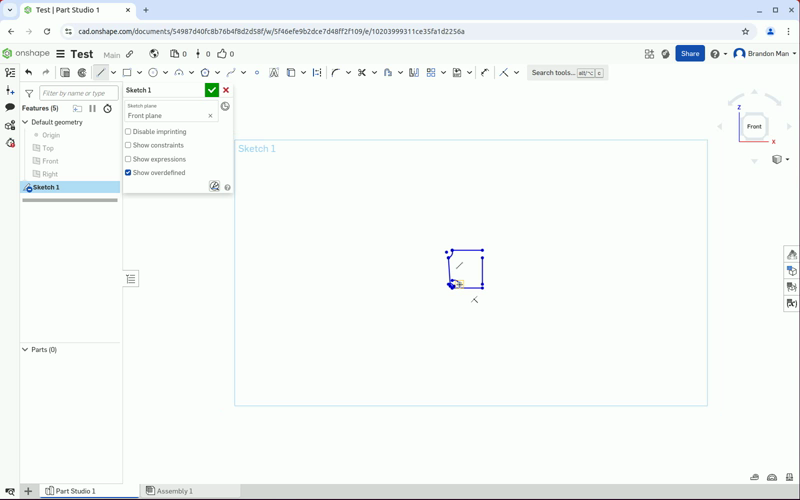
scroll(-6)
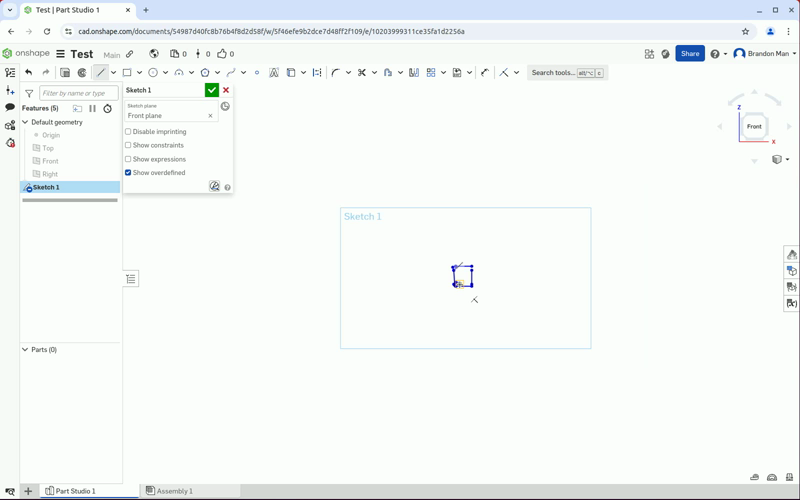
scroll(-6)
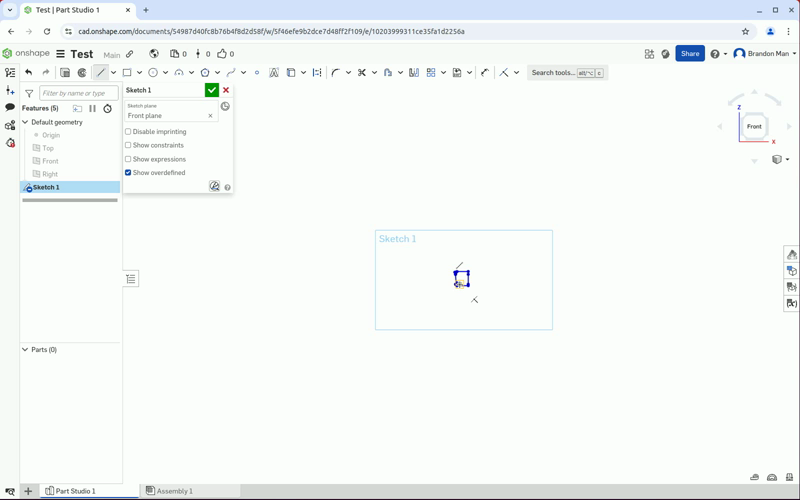
scroll(-6)
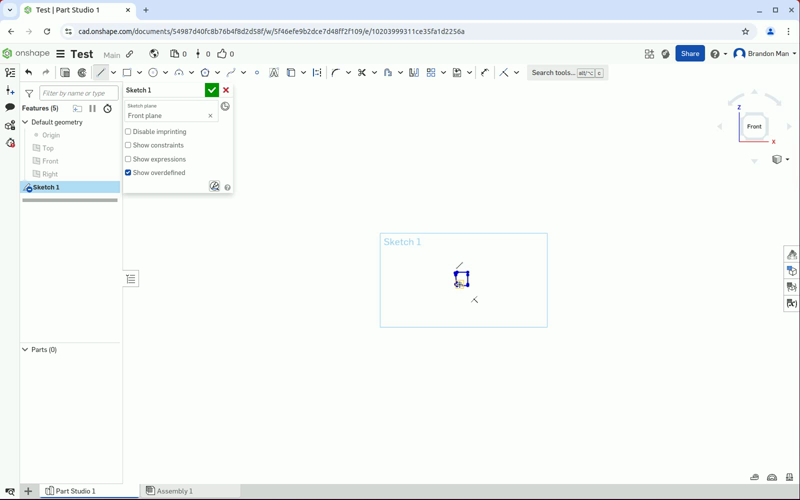
scroll(-6)
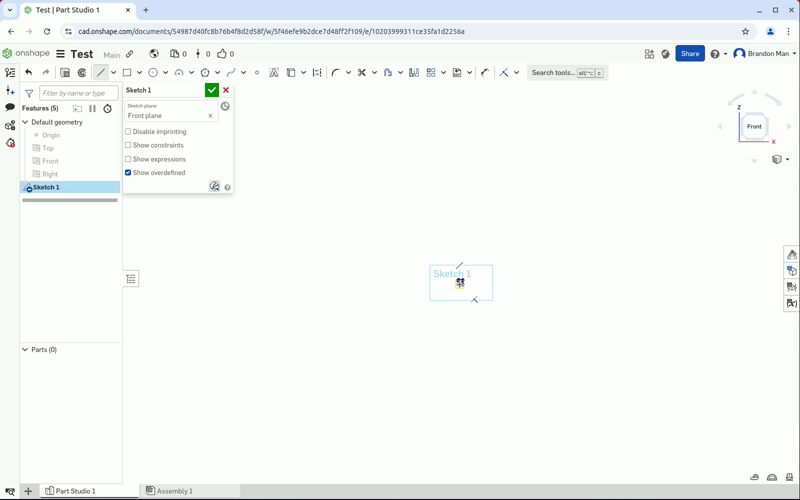
key_down(shift)
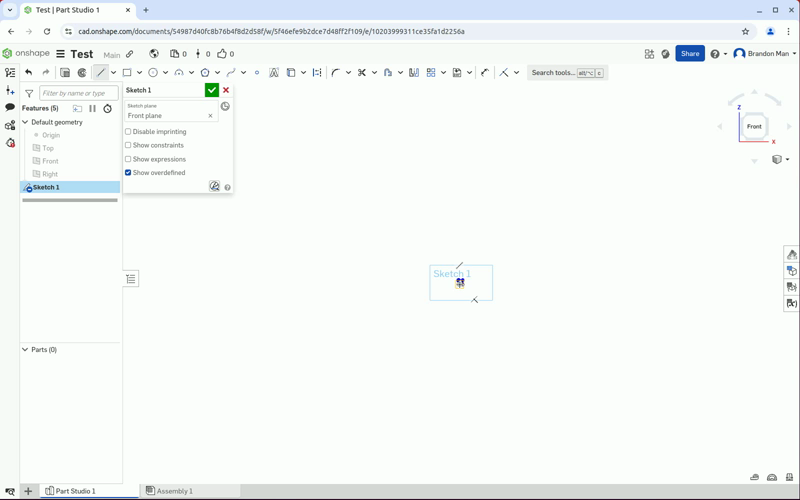
mouse_move(489, 284)
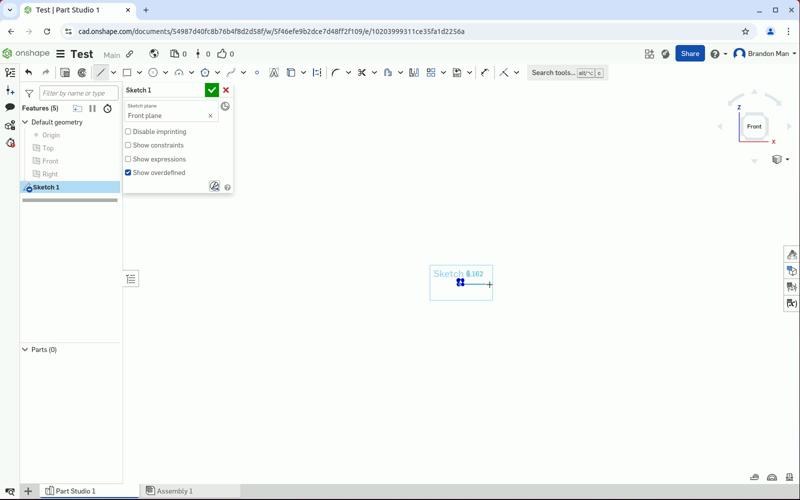
mouse_move(461, 284)
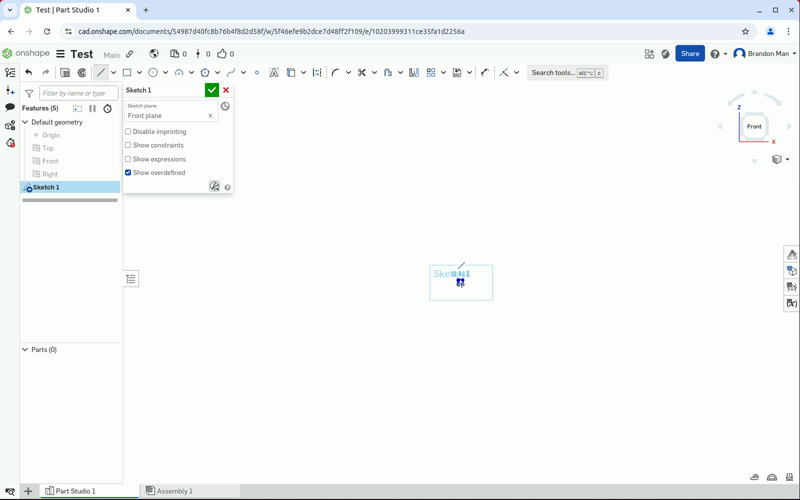
scroll(6)
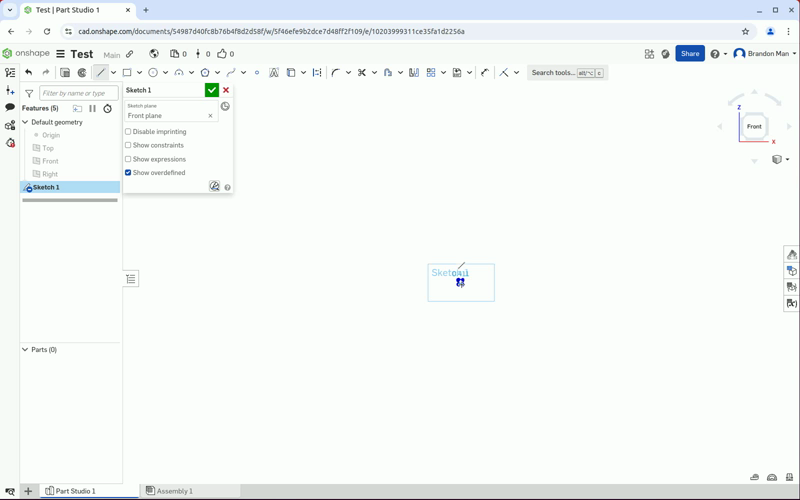
scroll(6)
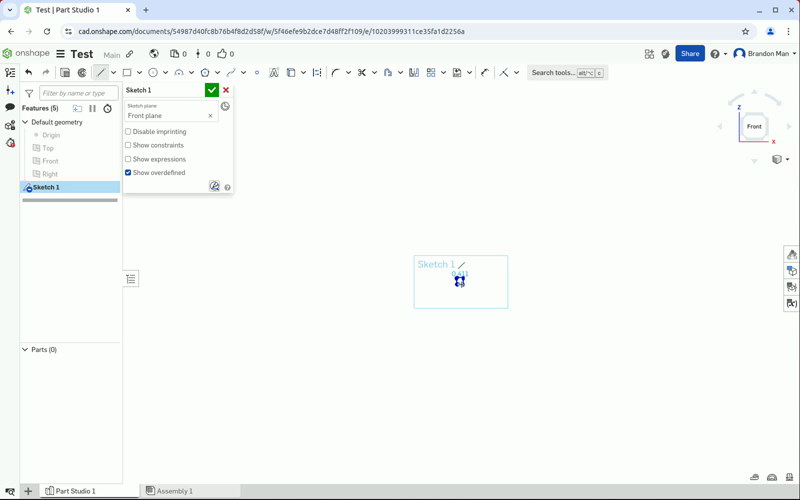
scroll(6)
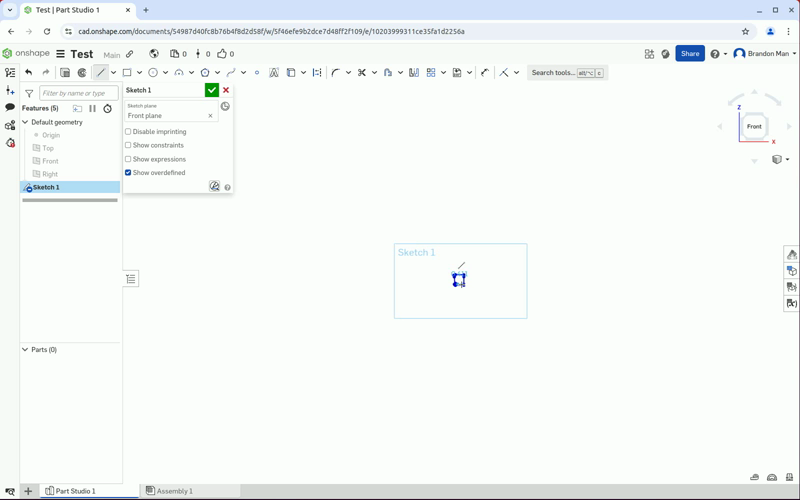
scroll(6)
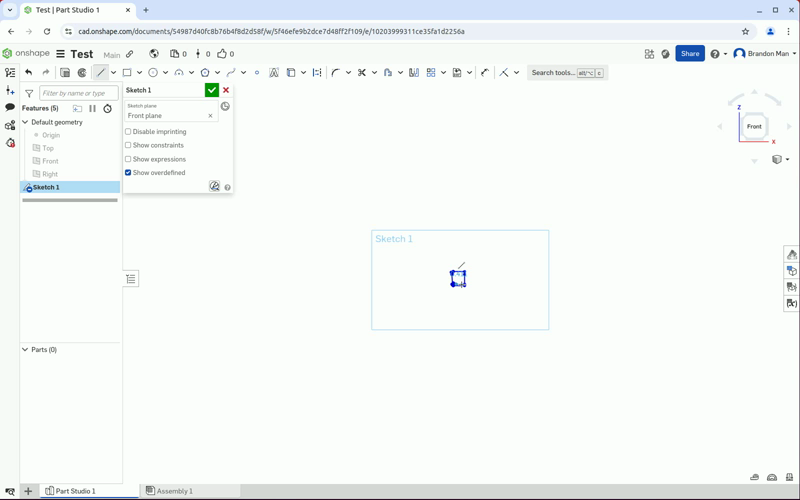
scroll(6)
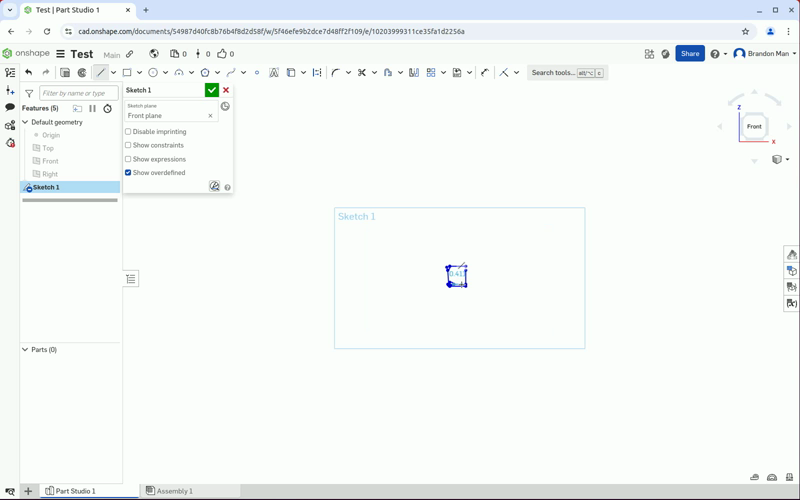
scroll(6)
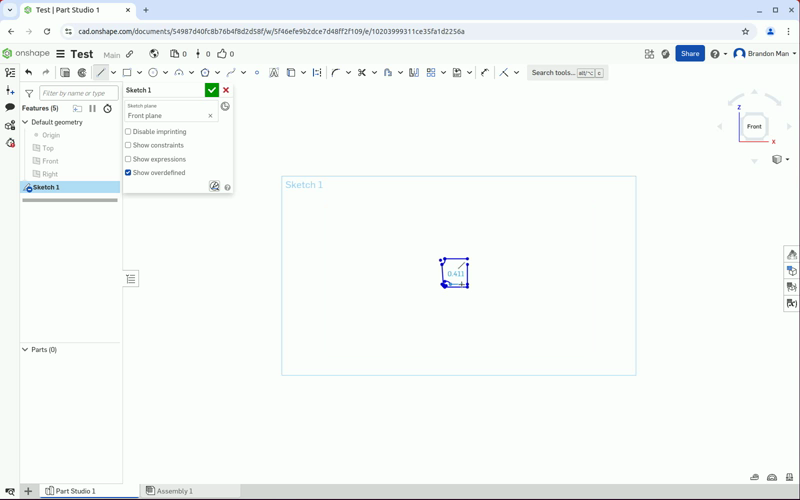
scroll(6)
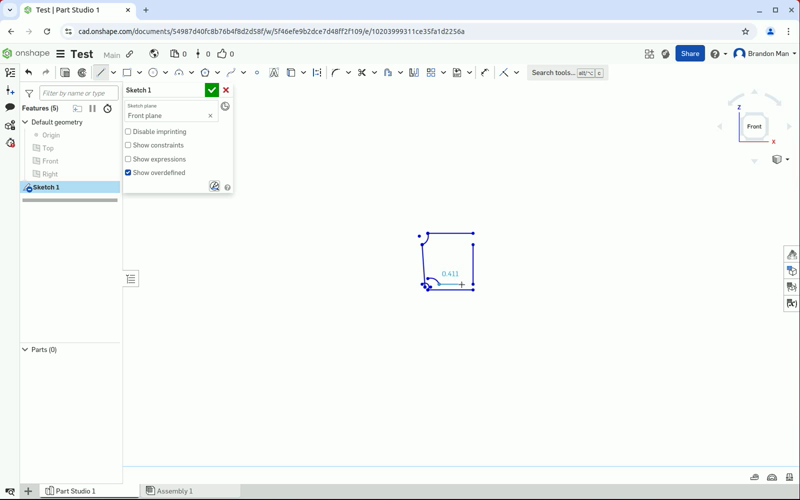
click(461, 284)
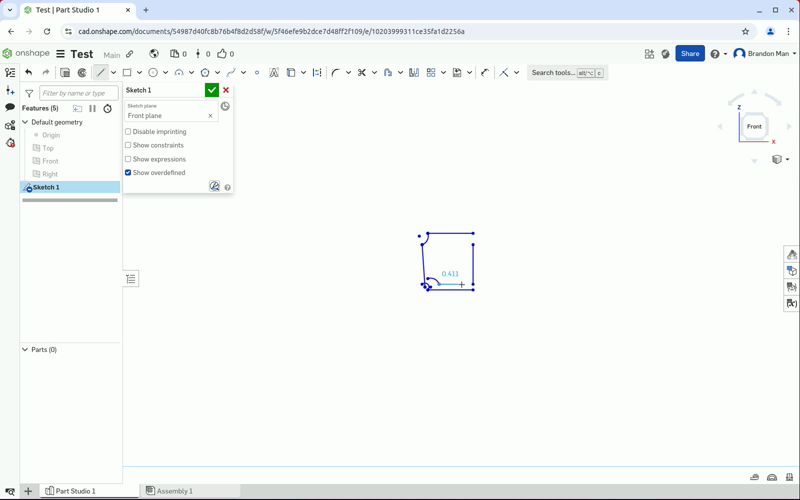
scroll(-6)
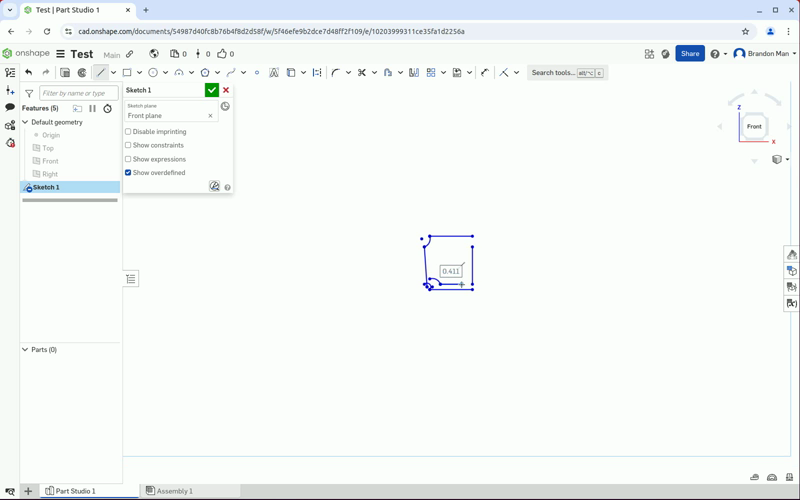
scroll(-6)
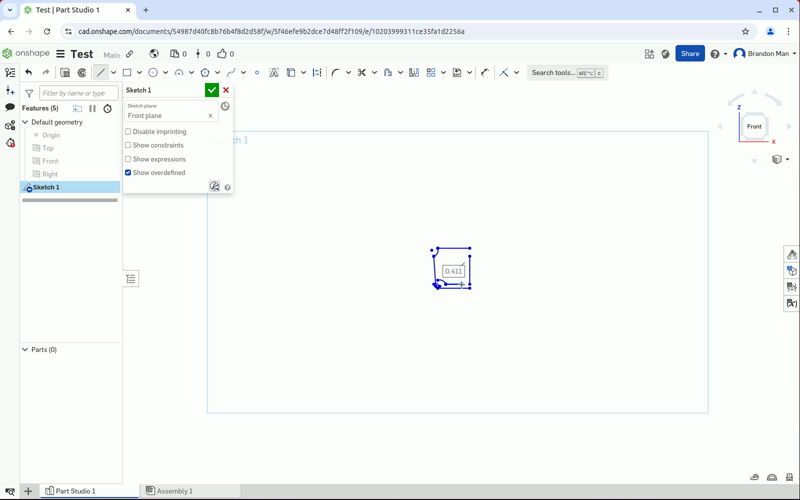
scroll(-6)
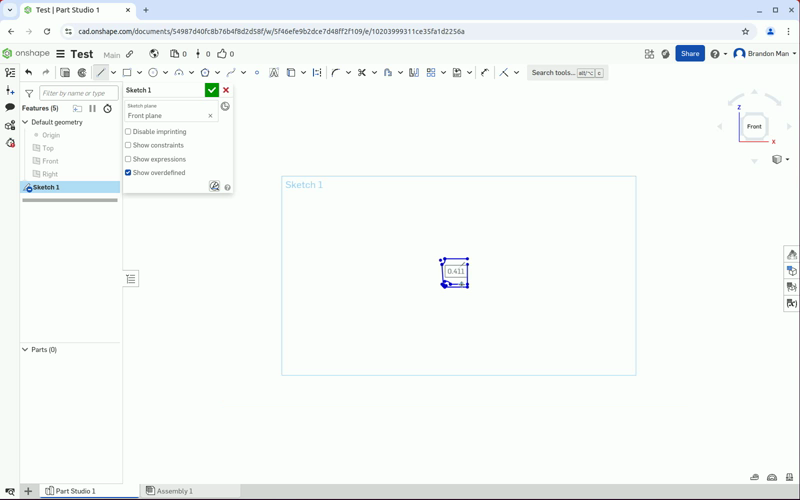
scroll(-6)
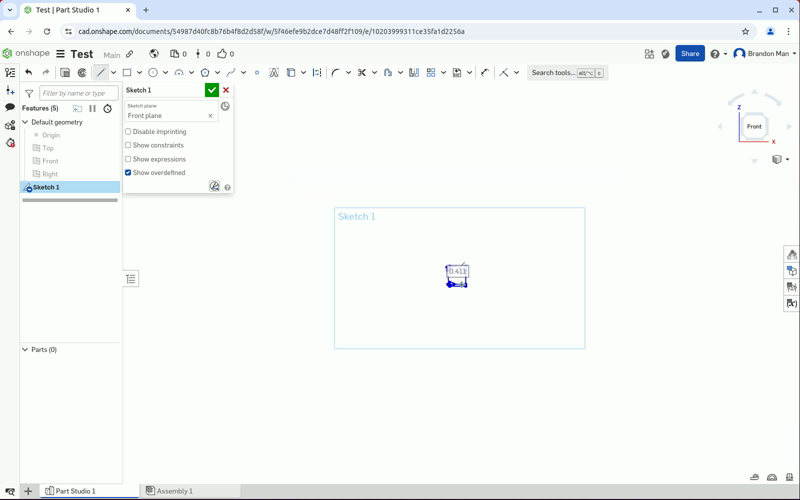
scroll(-6)
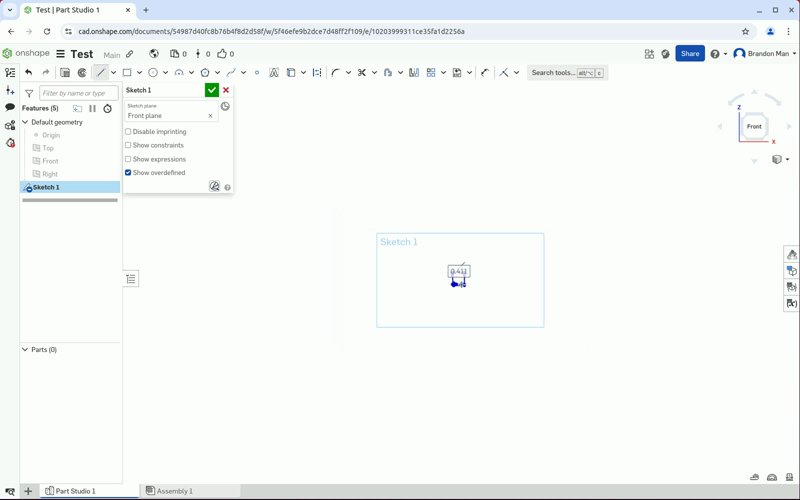
scroll(-6)
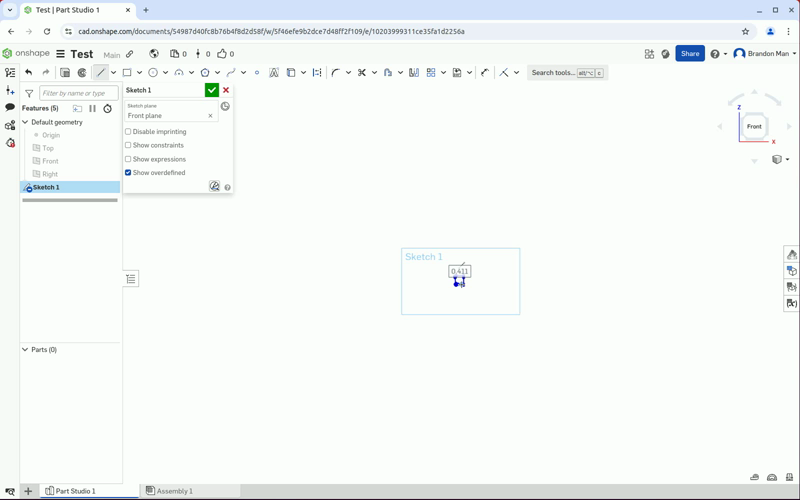
scroll(-6)
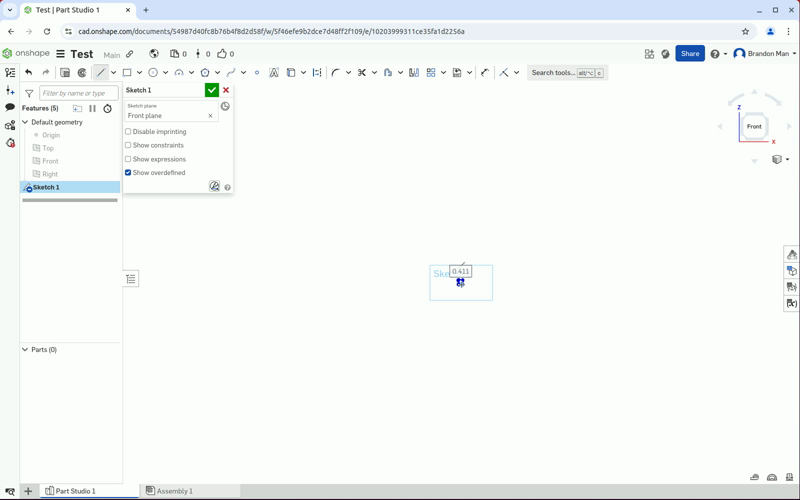
key_up(shift)
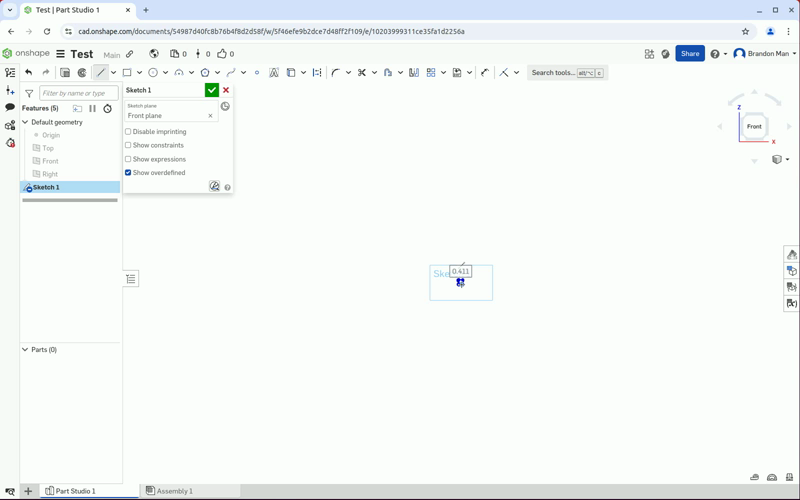
key(esc)
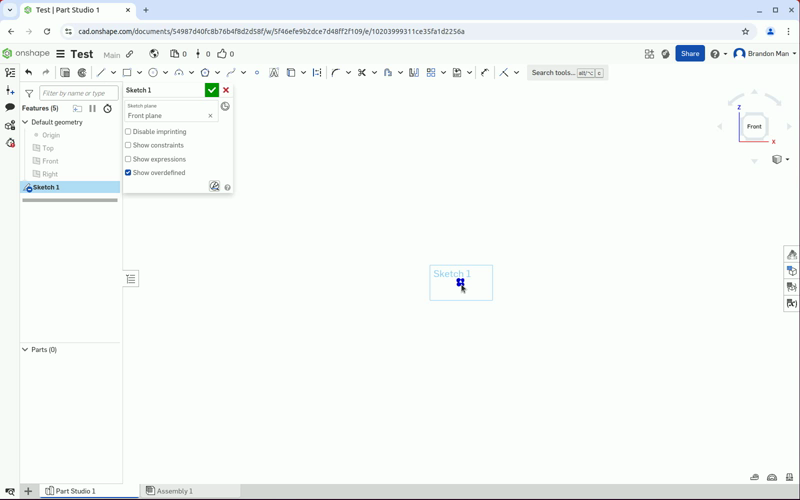
key(a)
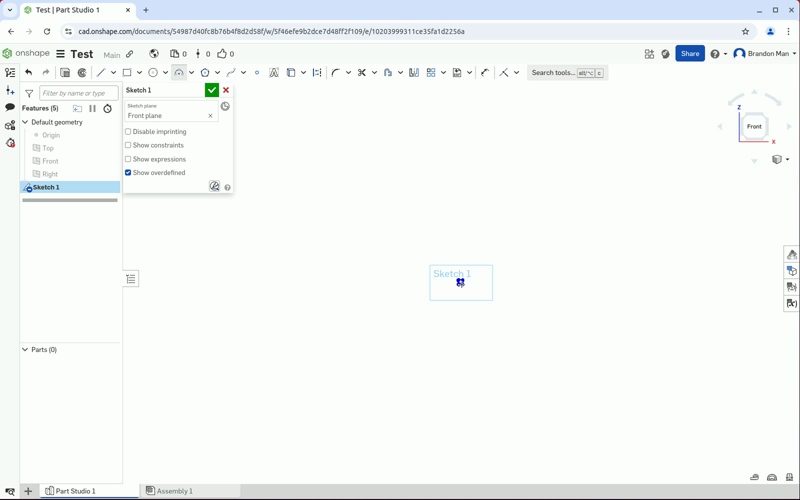
mouse_move(461, 284)
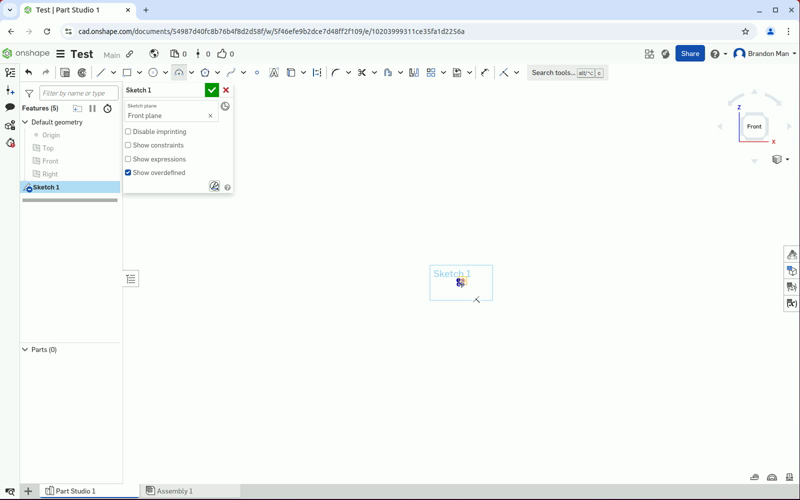
scroll(6)
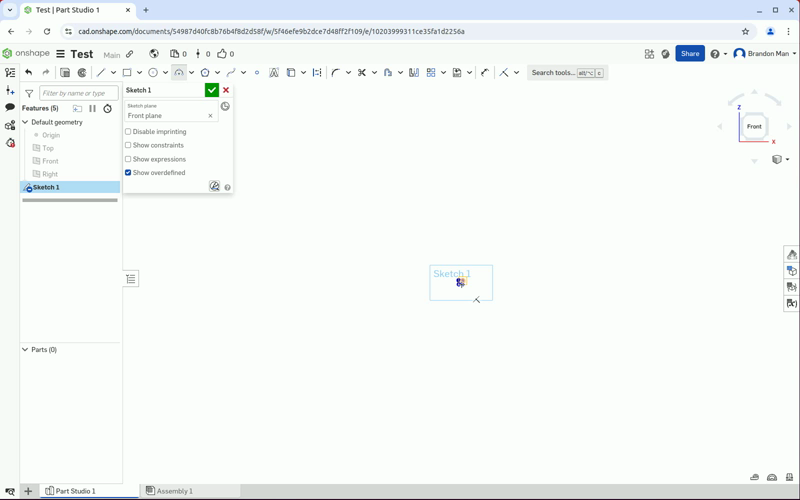
scroll(6)
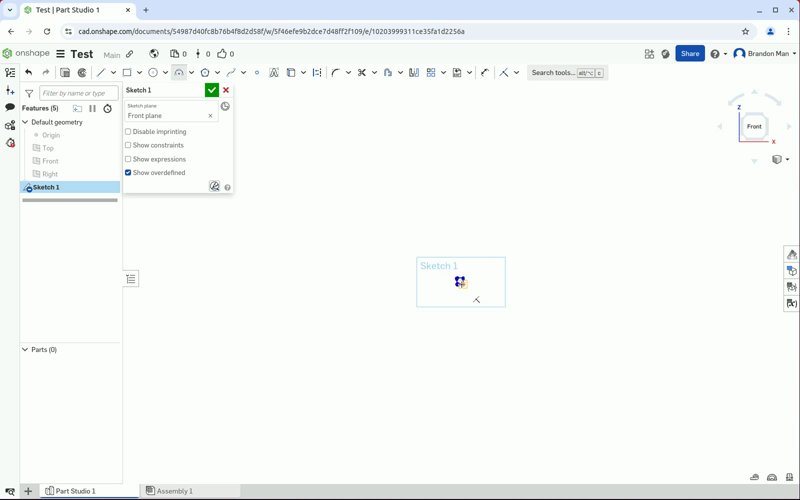
scroll(6)
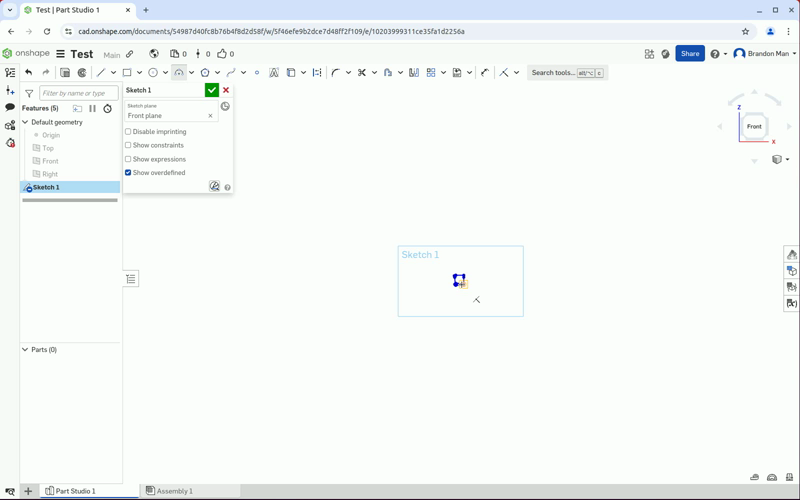
scroll(6)
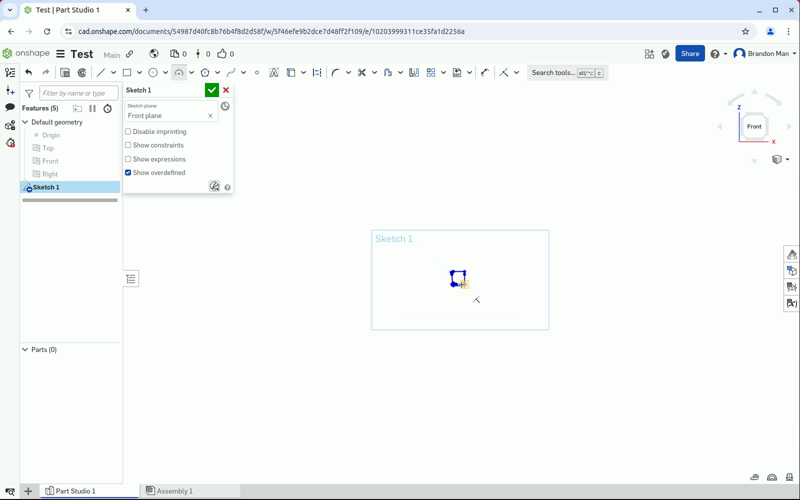
scroll(6)
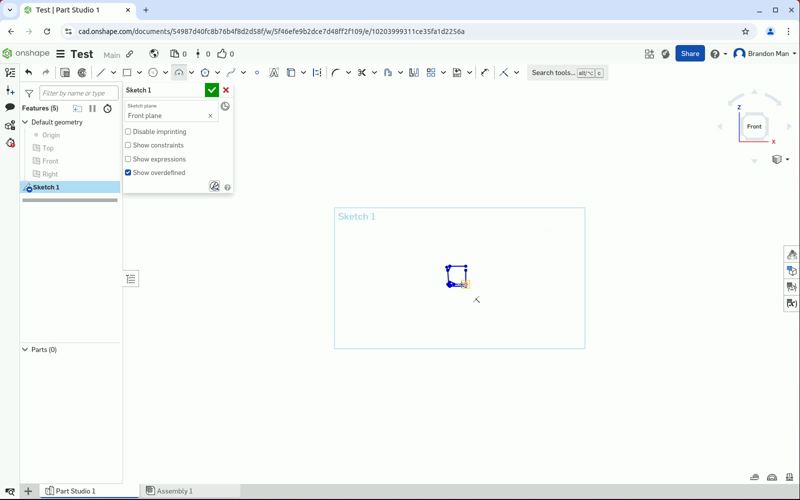
scroll(6)
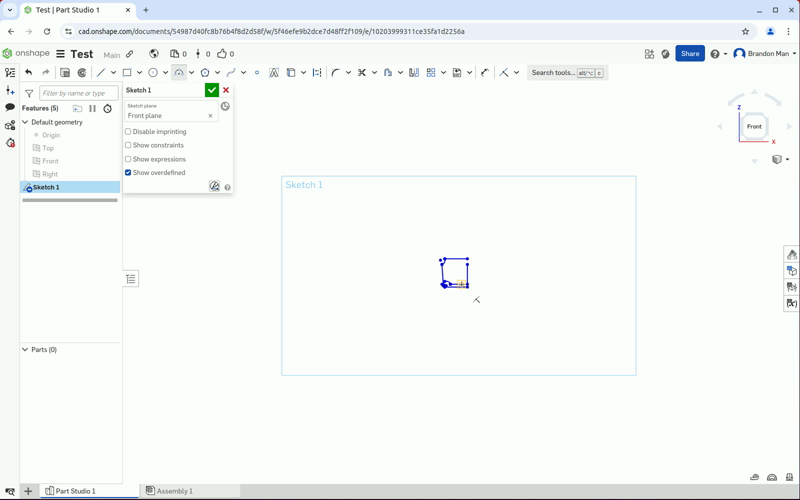
scroll(6)
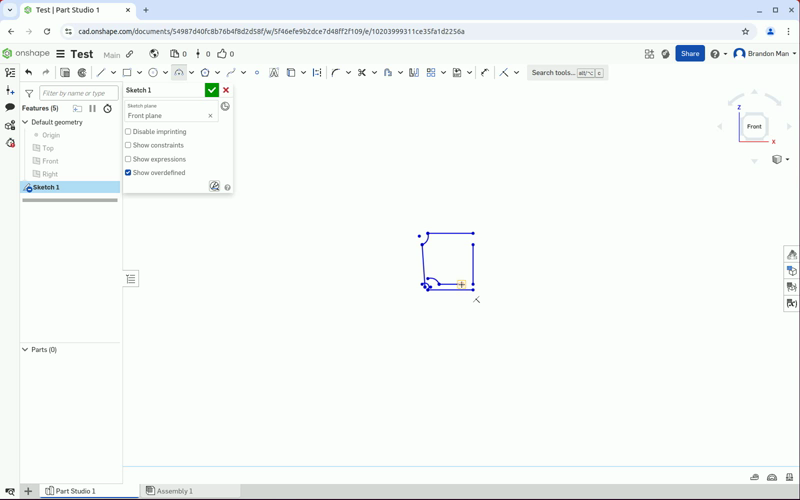
click(461, 284)
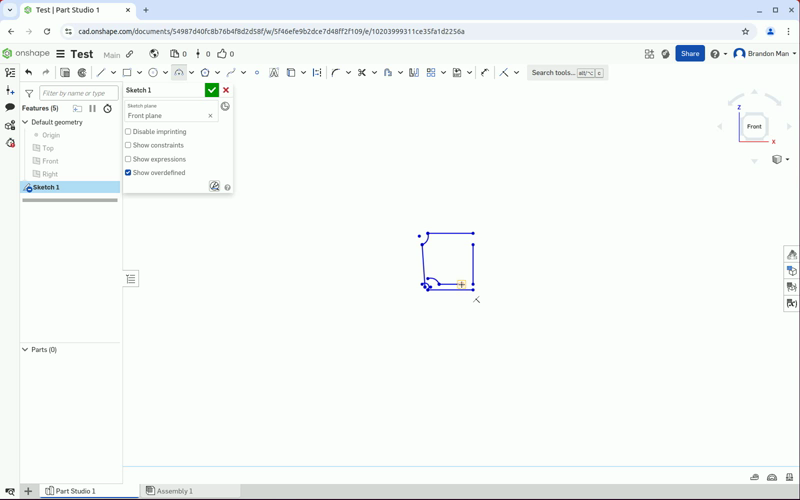
scroll(-6)
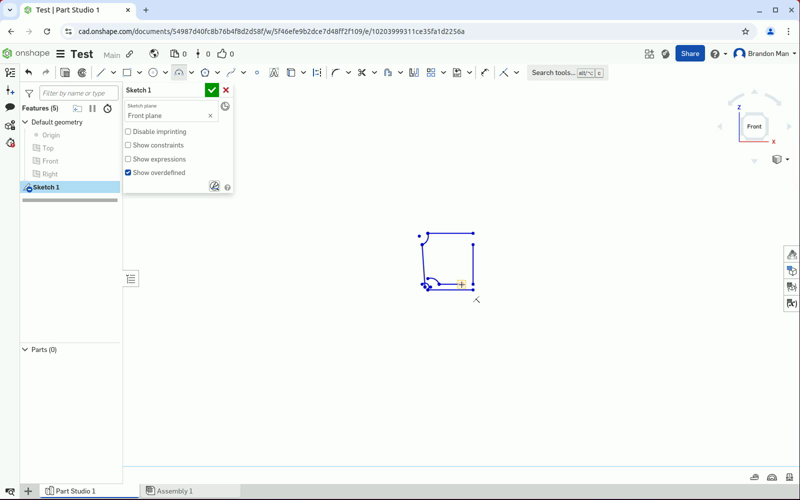
scroll(-6)
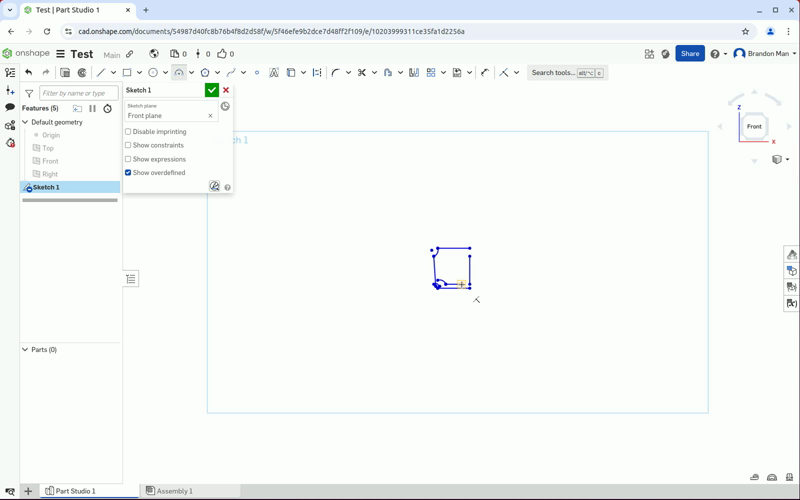
scroll(-6)
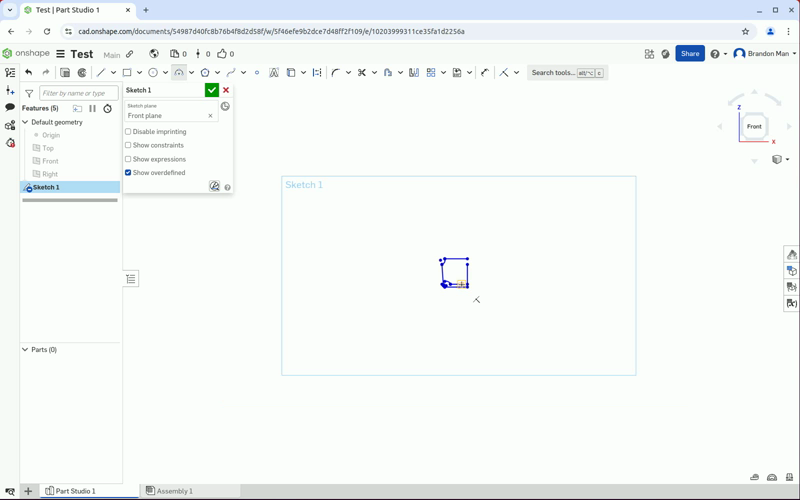
scroll(-6)
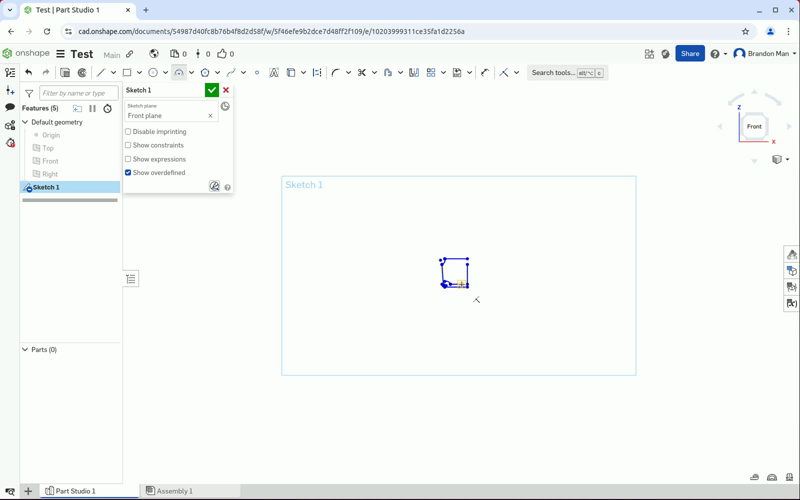
scroll(-6)
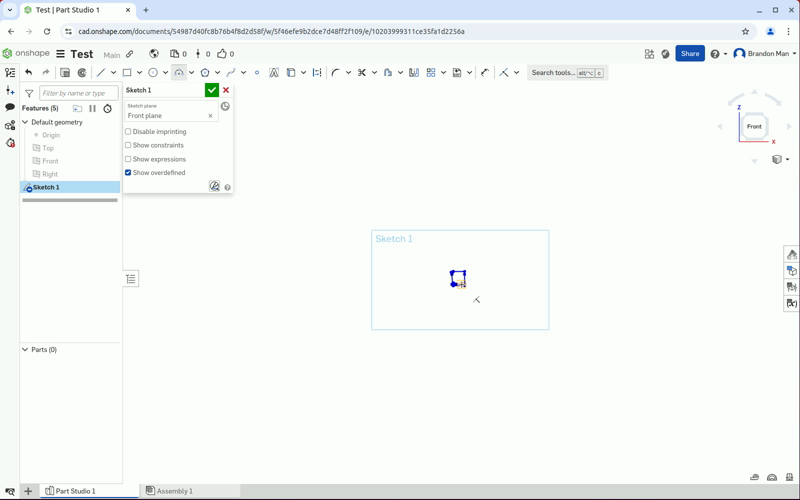
scroll(-6)
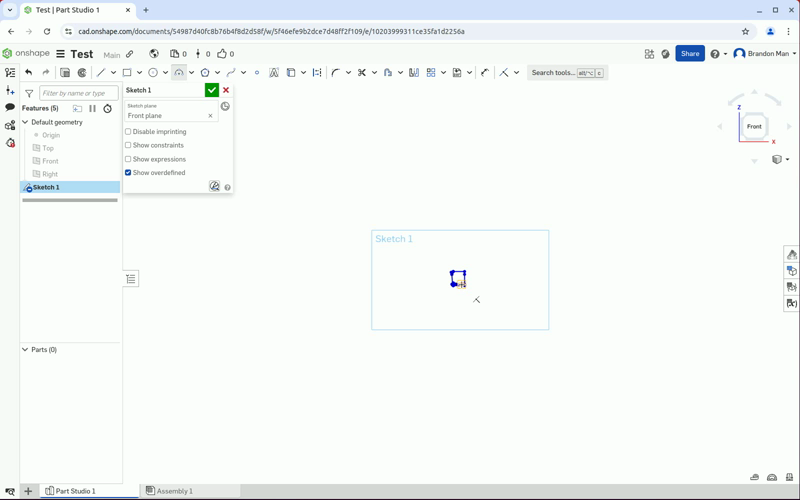
scroll(-6)
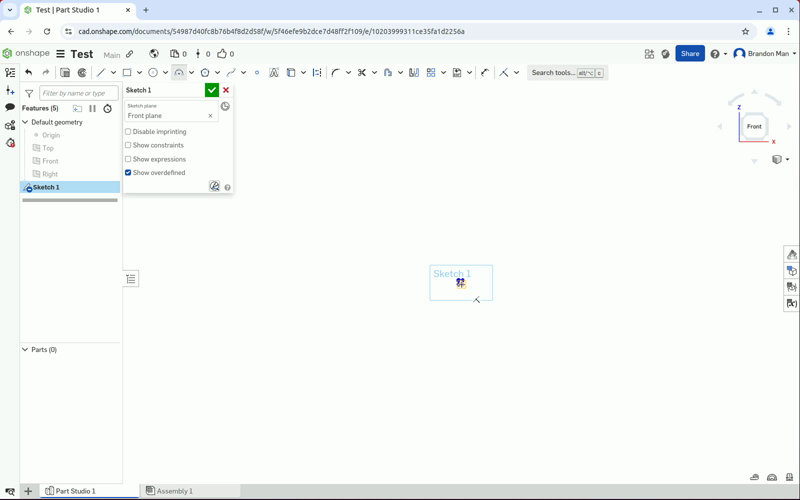
key_down(shift)
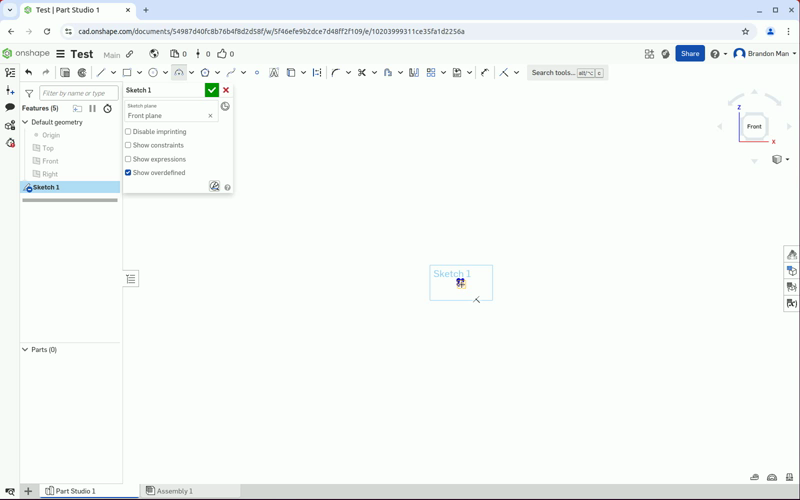
mouse_move(462, 283)
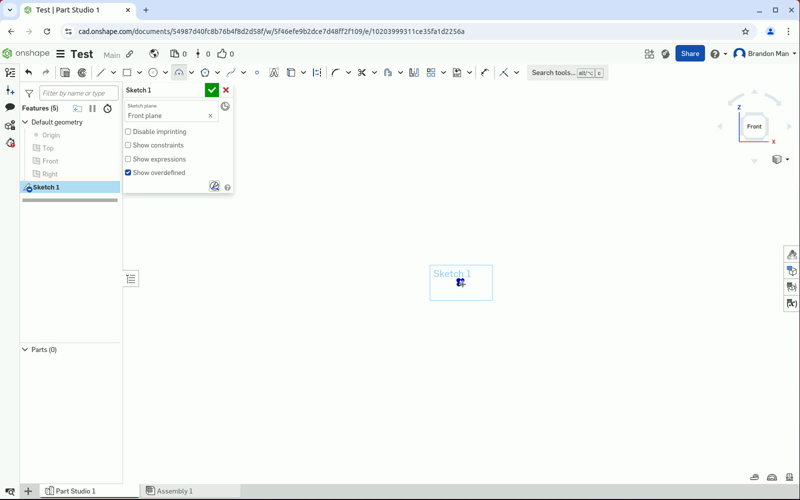
scroll(6)
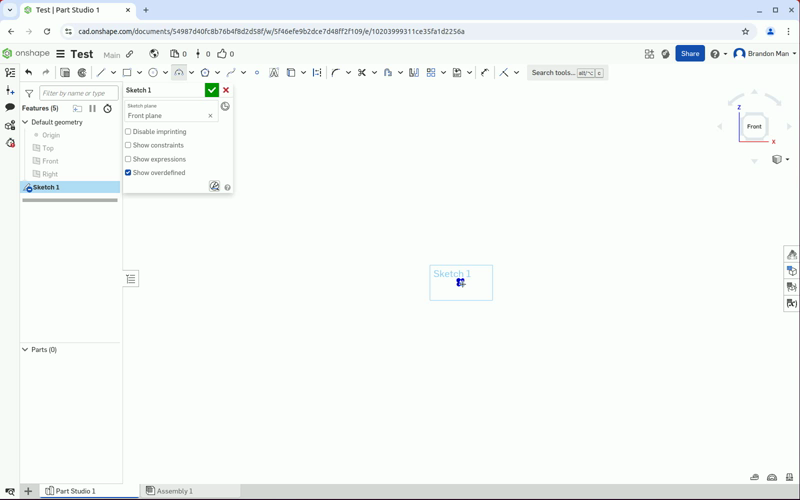
scroll(6)
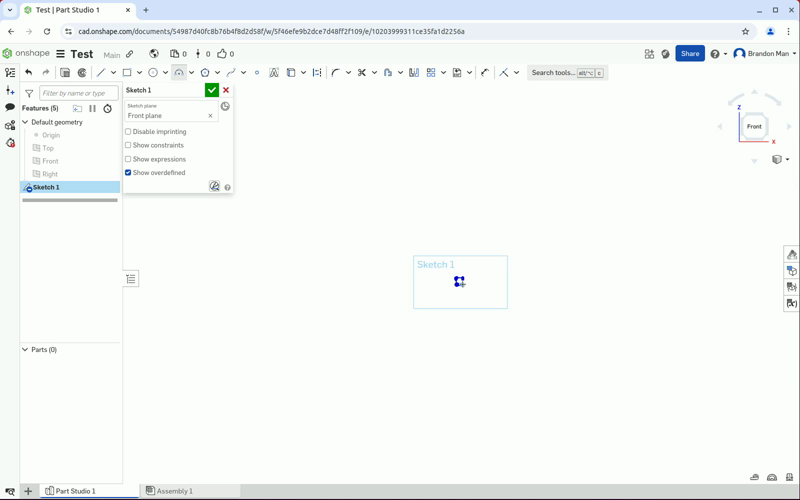
scroll(6)
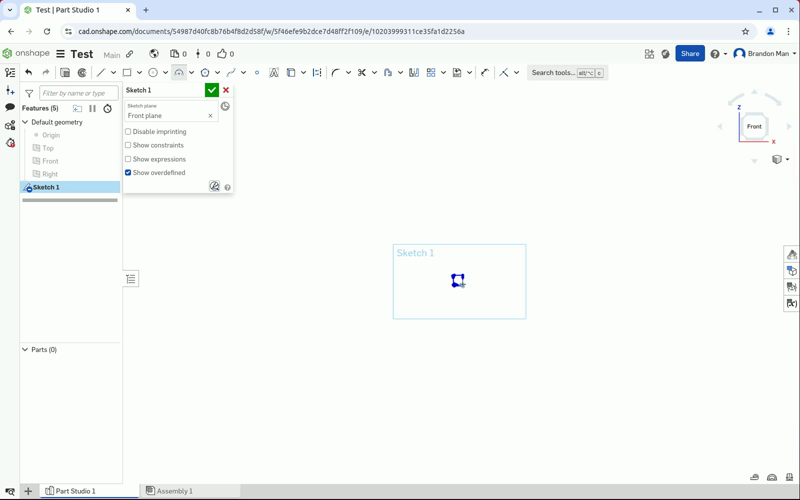
scroll(6)
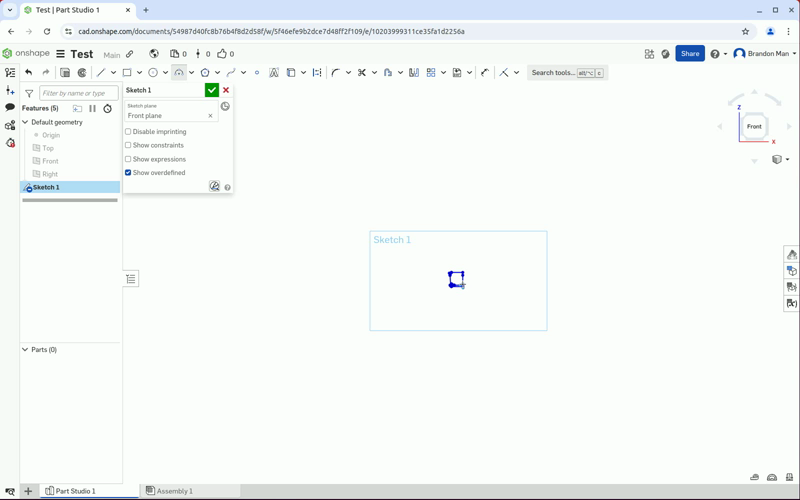
scroll(6)
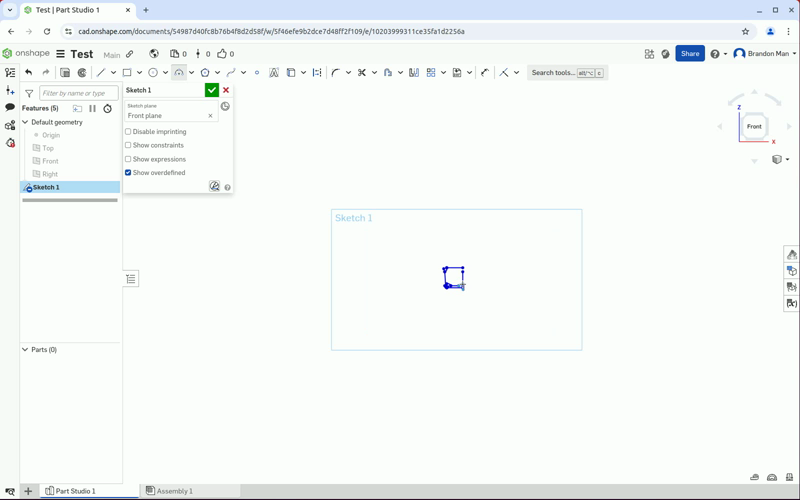
scroll(6)
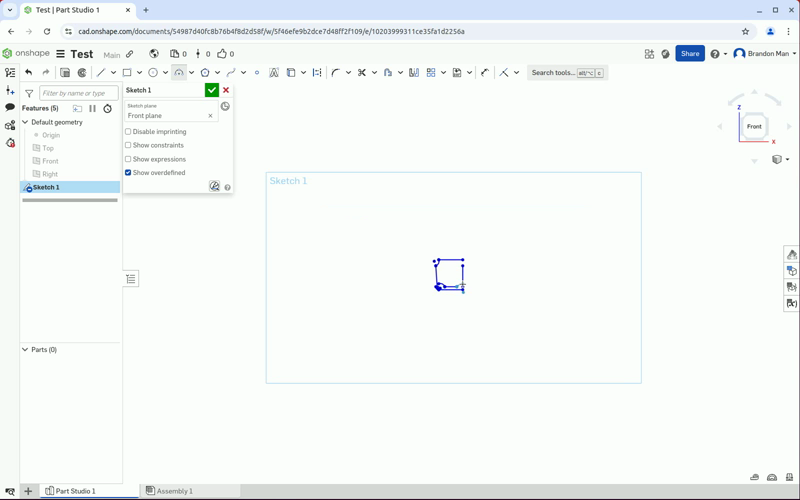
scroll(6)
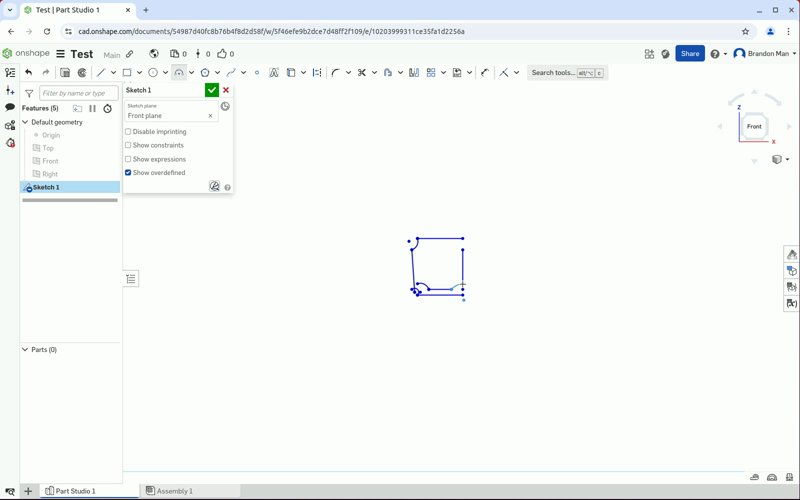
click(462, 283)
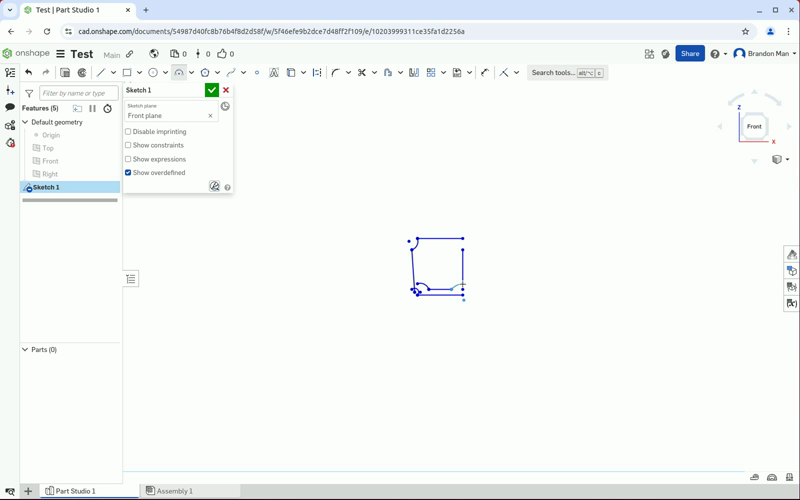
scroll(-6)
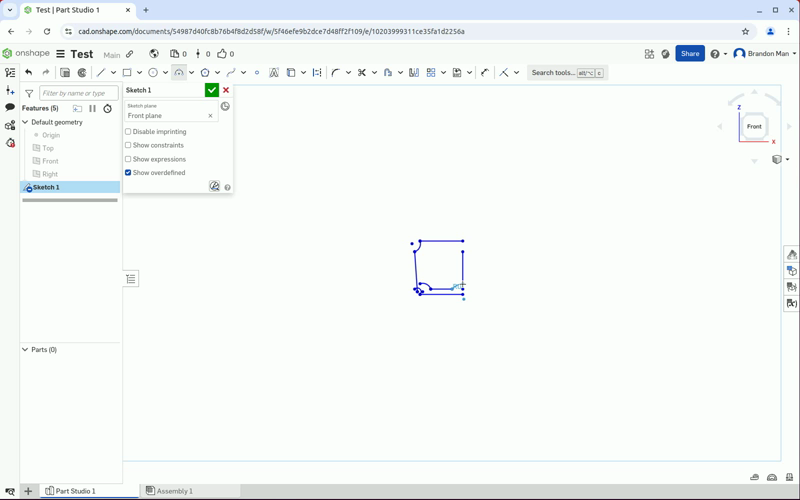
scroll(-6)
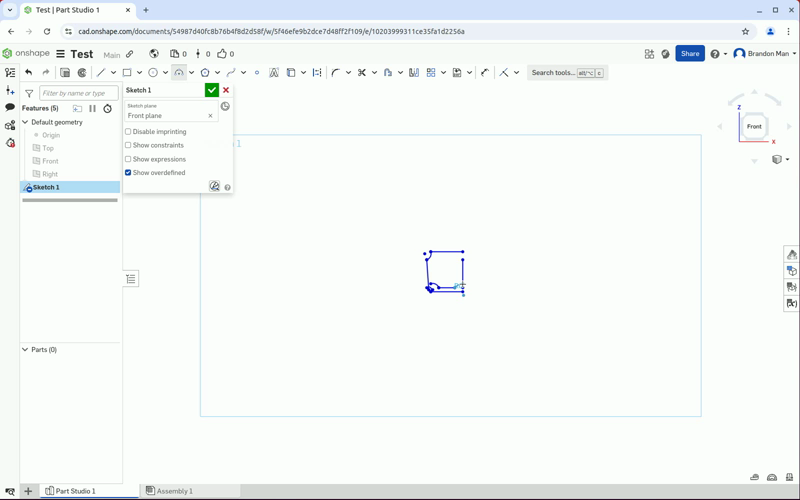
scroll(-6)
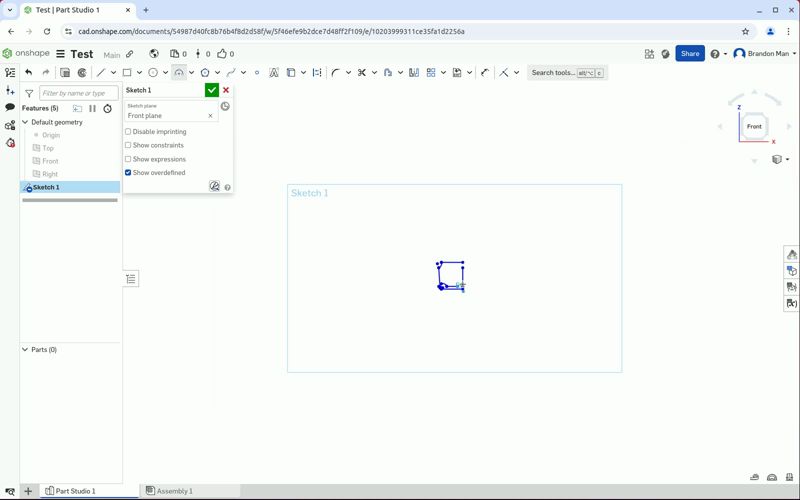
scroll(-6)
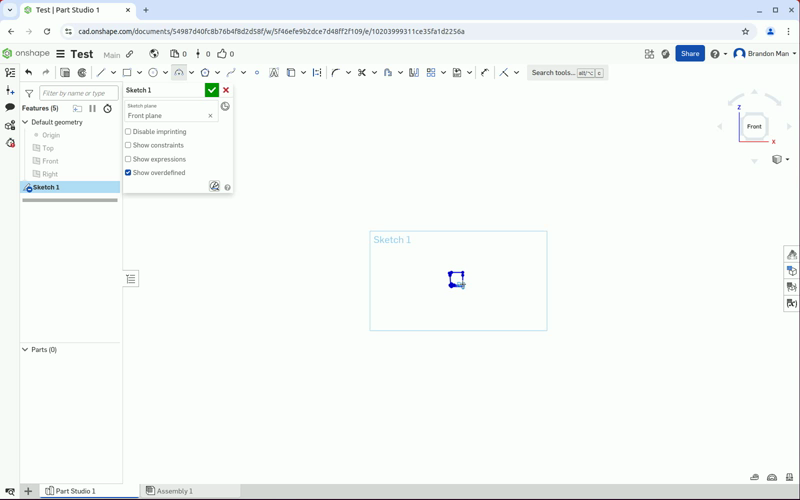
scroll(-6)
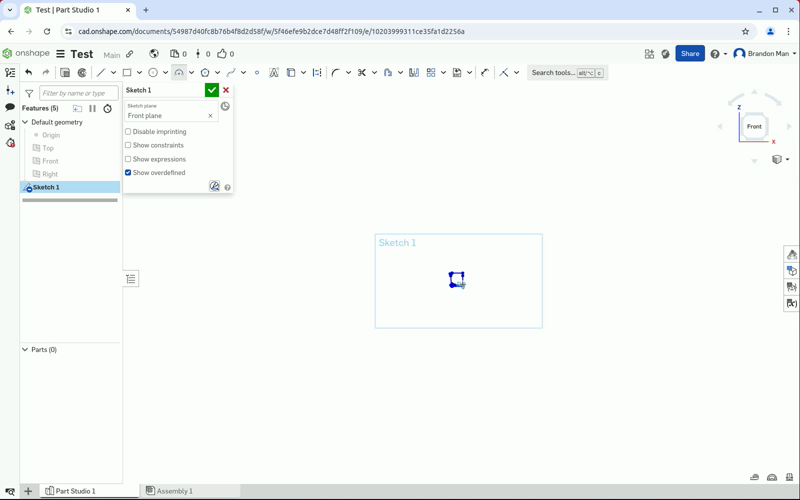
scroll(-6)
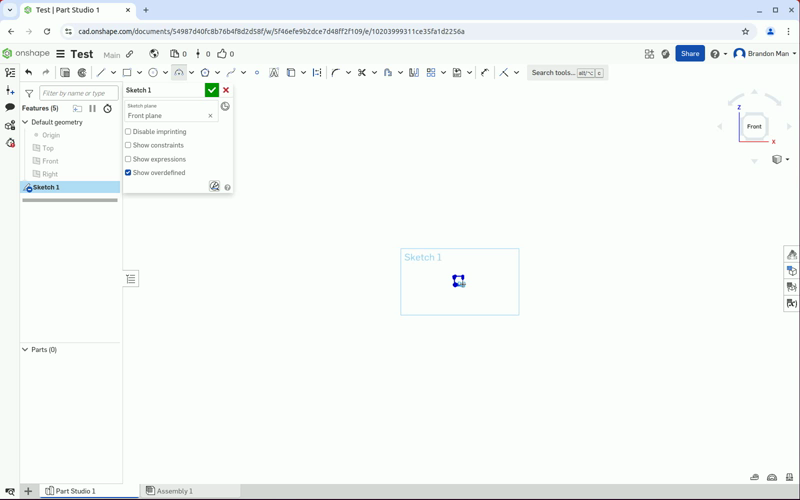
scroll(-6)
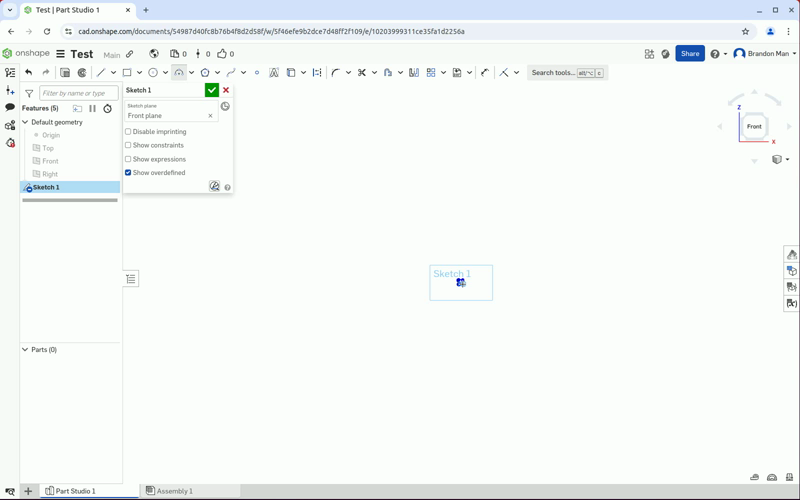
mouse_move(462, 283)
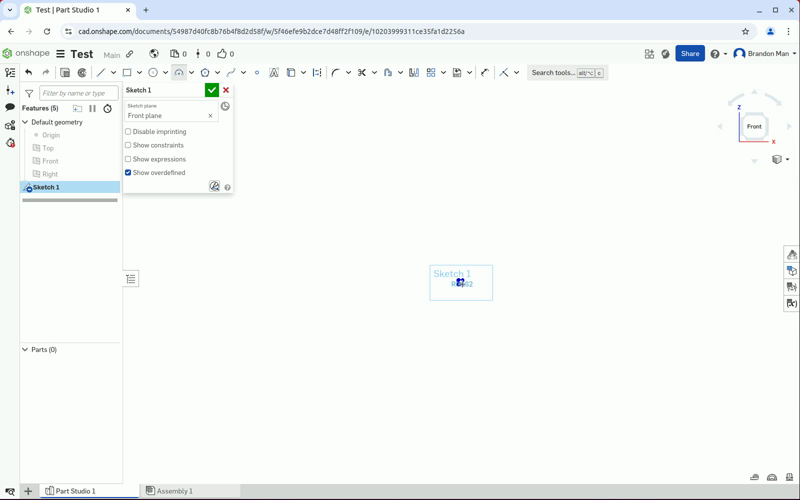
scroll(6)
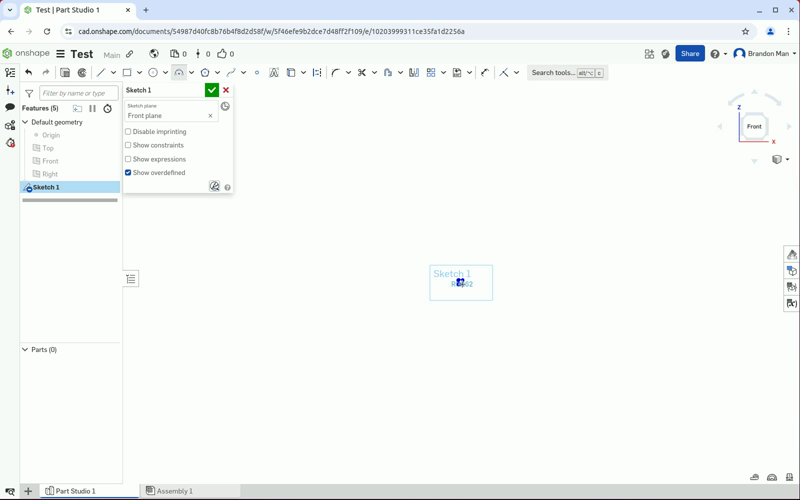
scroll(6)
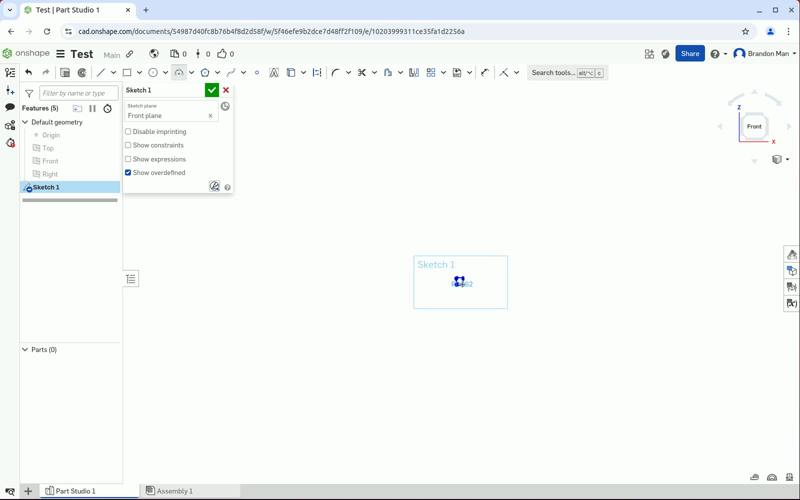
scroll(6)
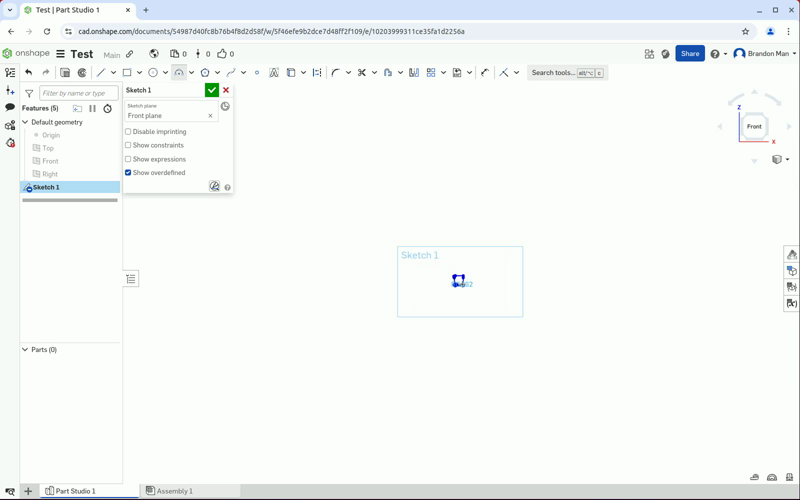
scroll(6)
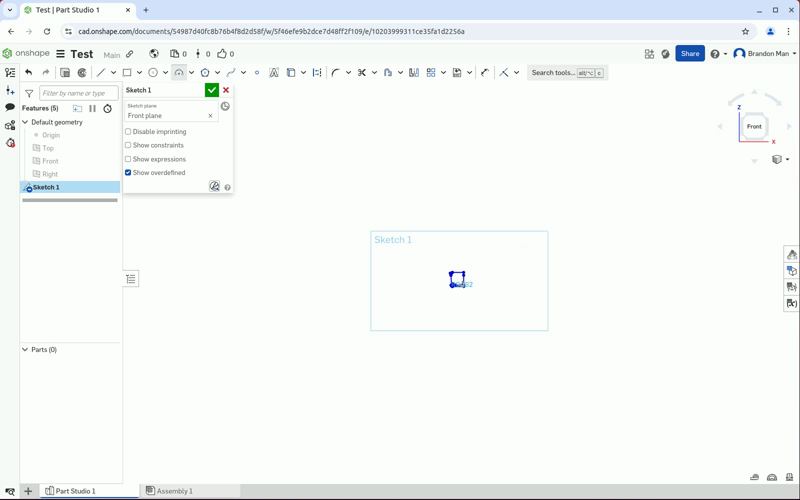
scroll(6)
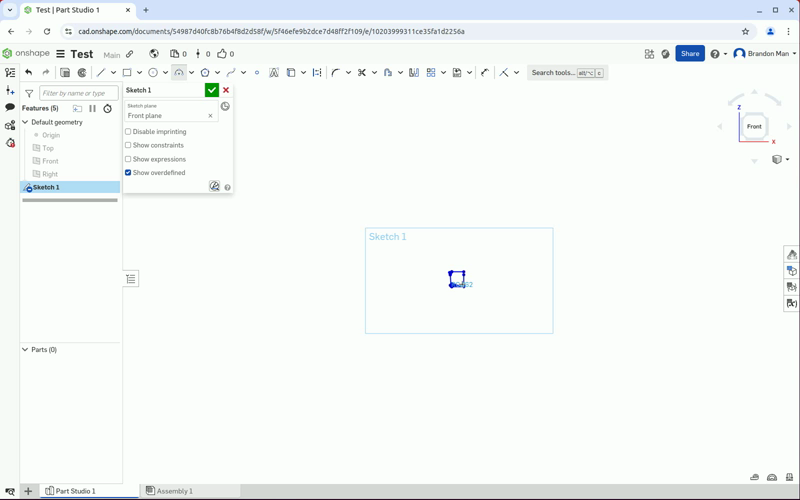
scroll(6)
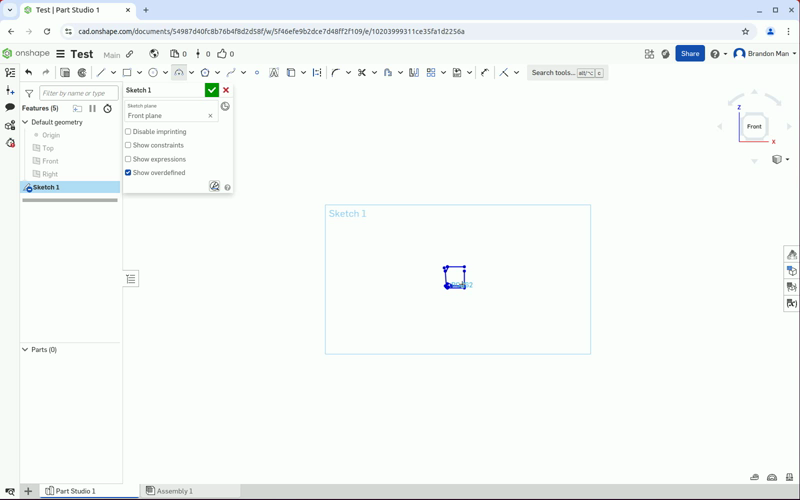
scroll(6)
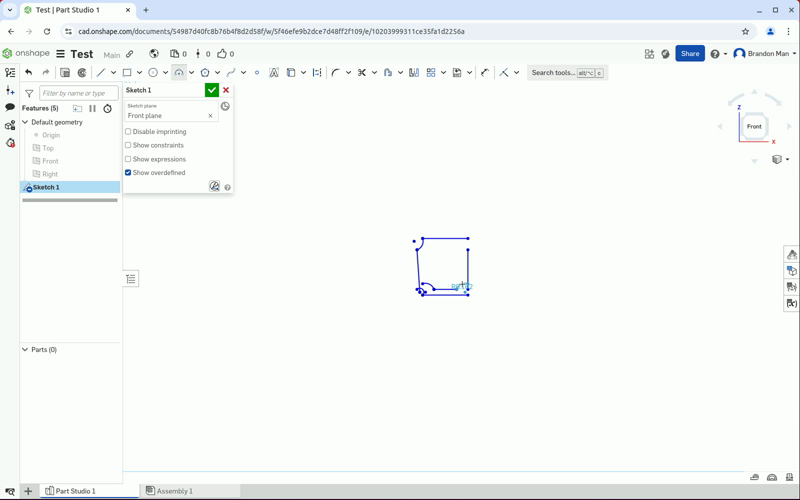
click(462, 283)
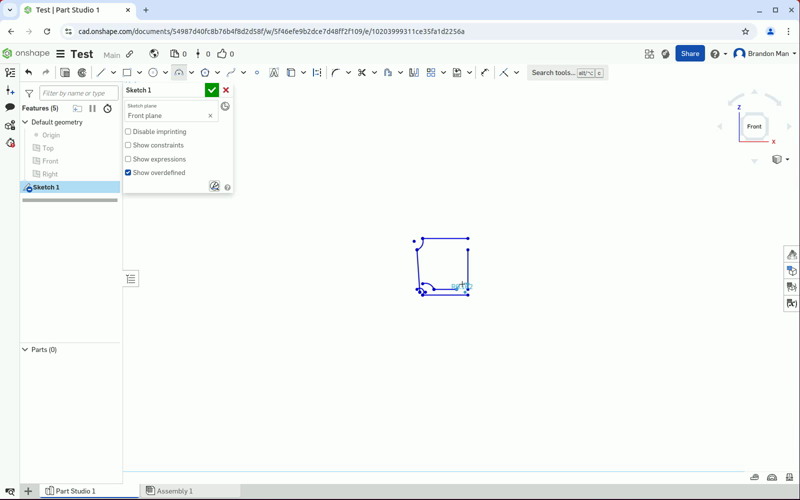
scroll(-6)
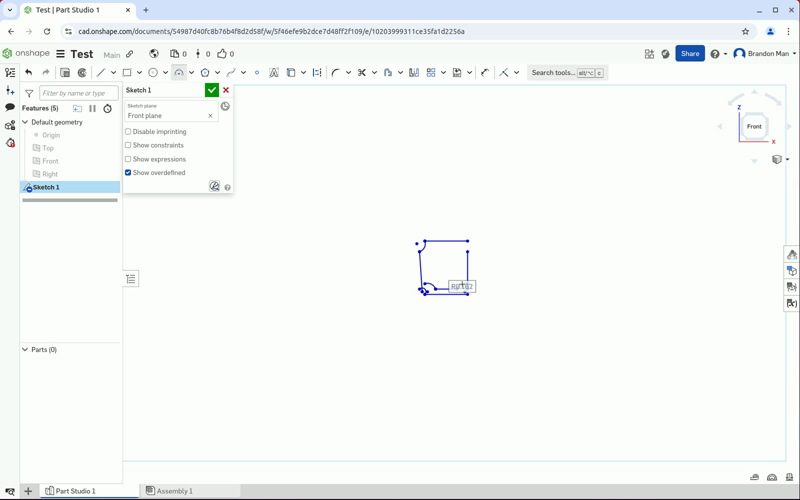
scroll(-6)
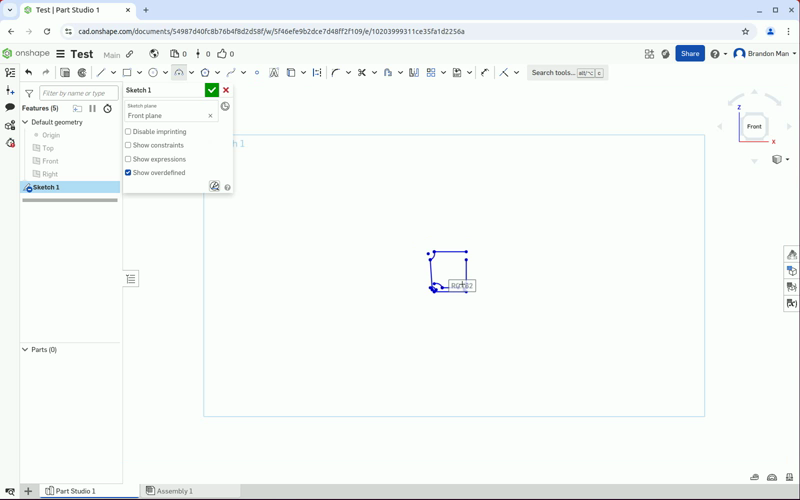
scroll(-6)
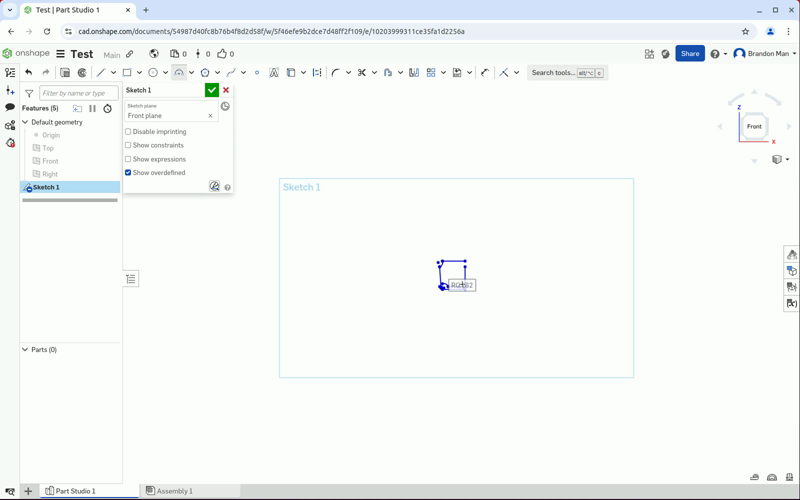
scroll(-6)
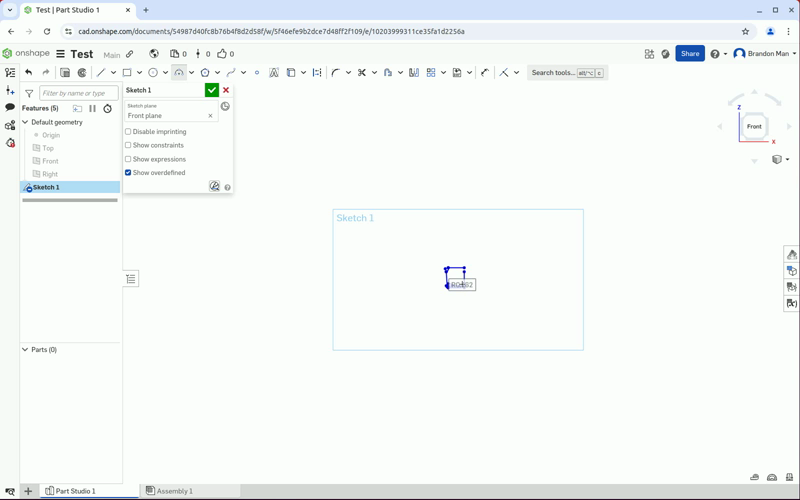
scroll(-6)
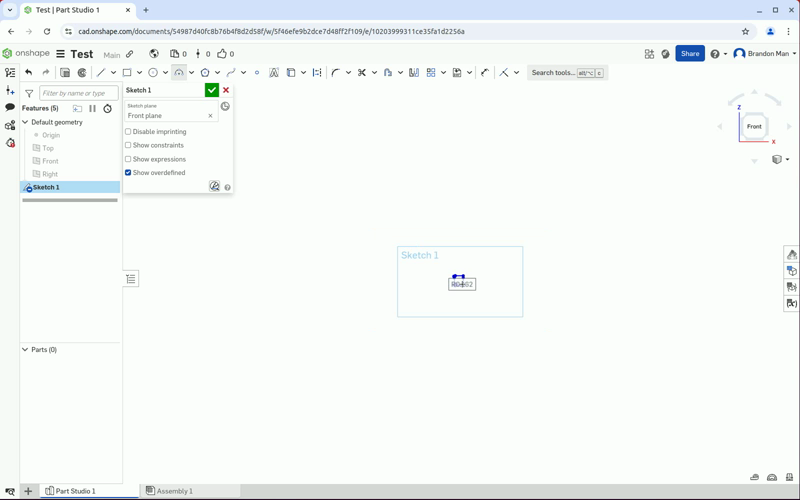
scroll(-6)
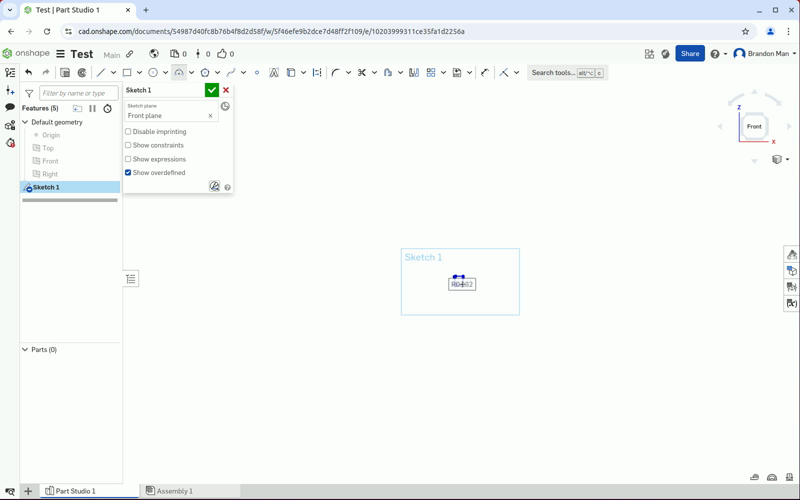
scroll(-6)
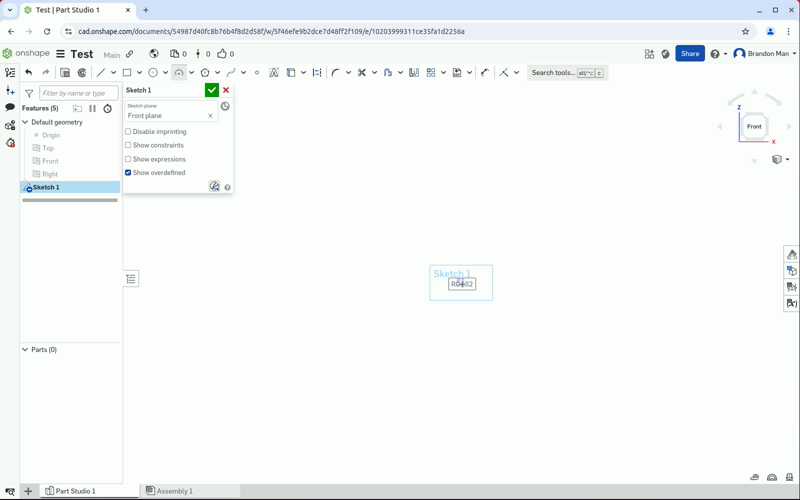
key_up(shift)
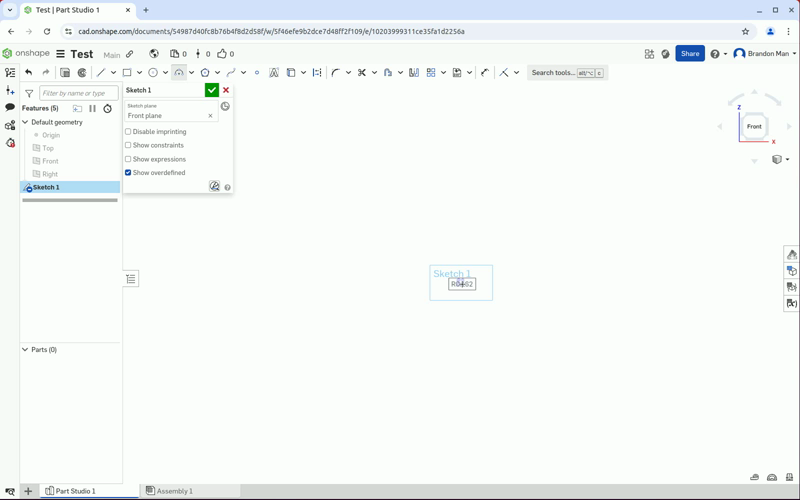
key(esc)
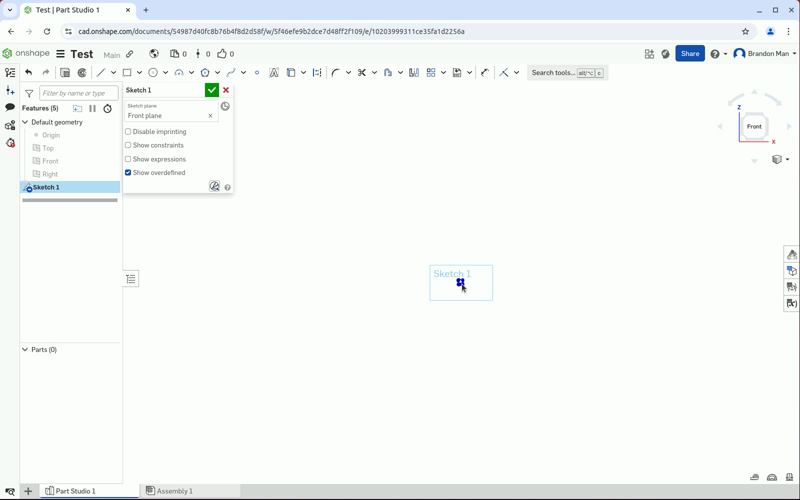
key(l)
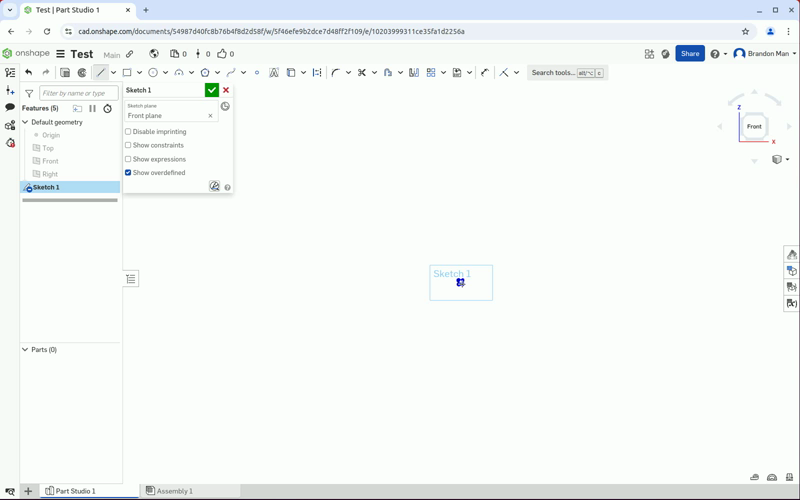
mouse_move(462, 283)
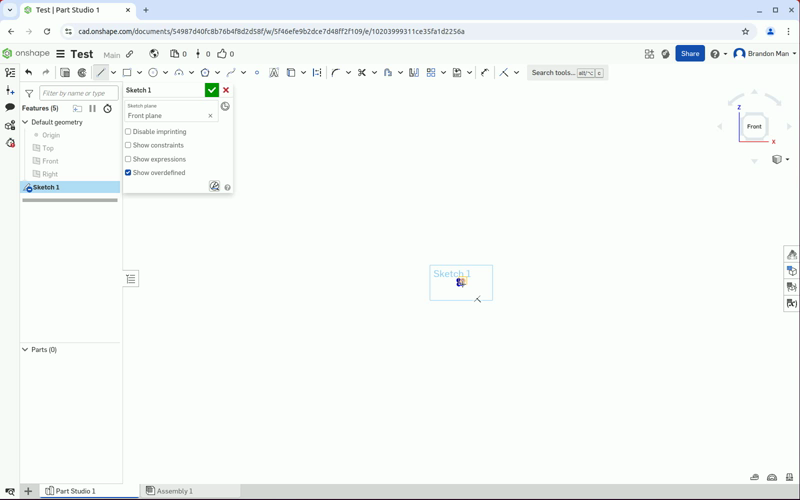
scroll(6)
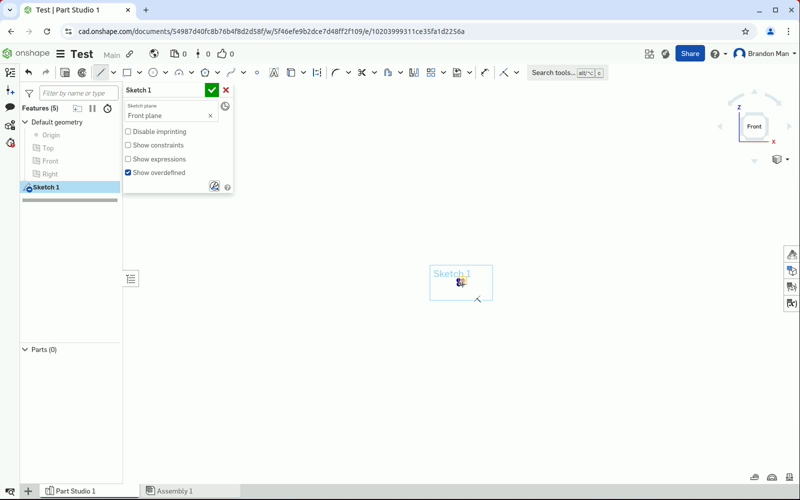
scroll(6)
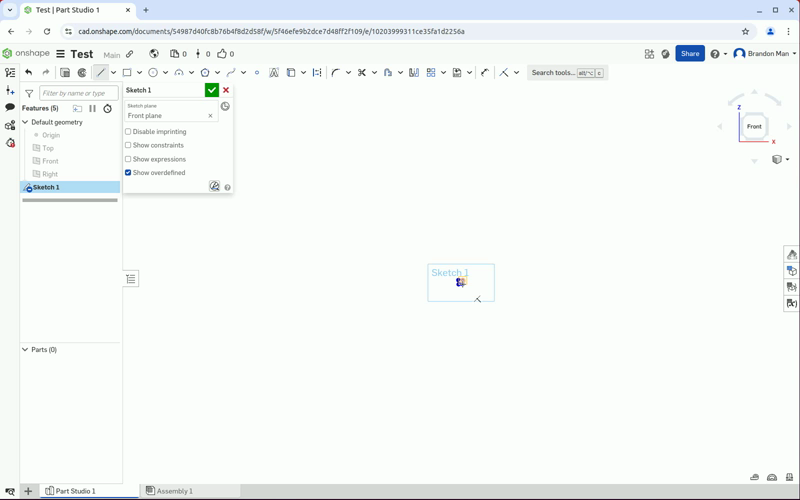
scroll(6)
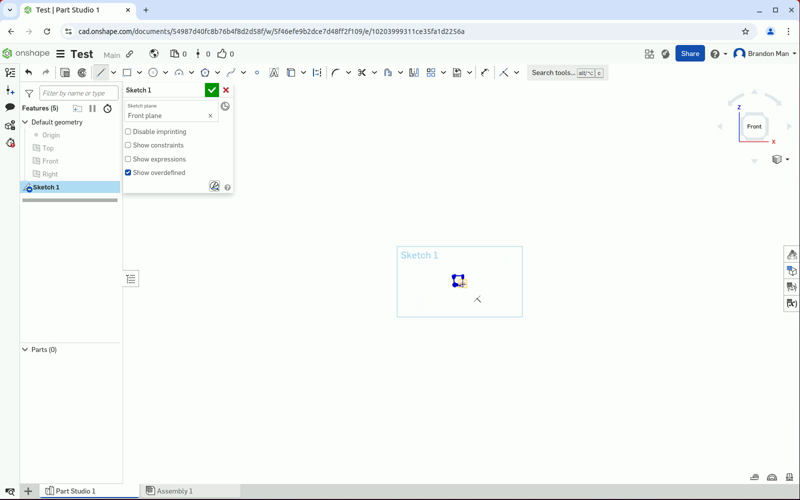
scroll(6)
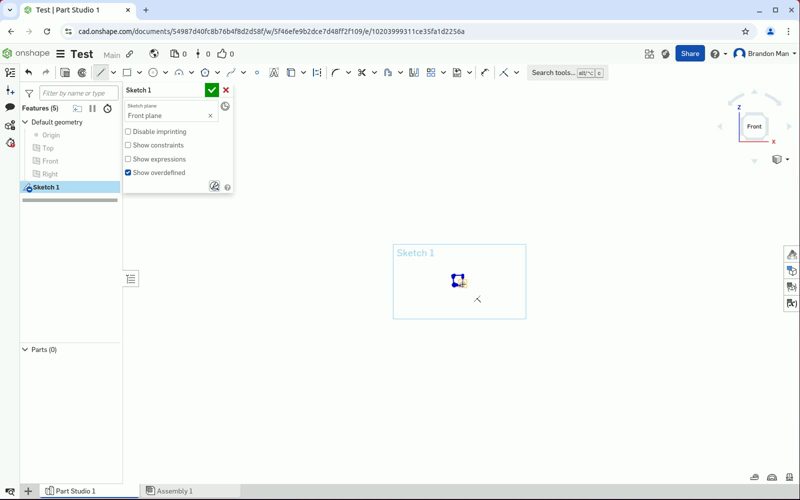
scroll(6)
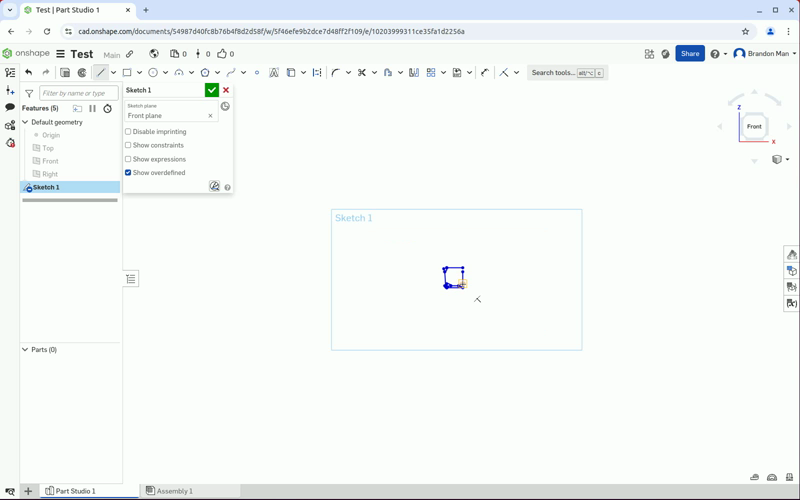
scroll(6)
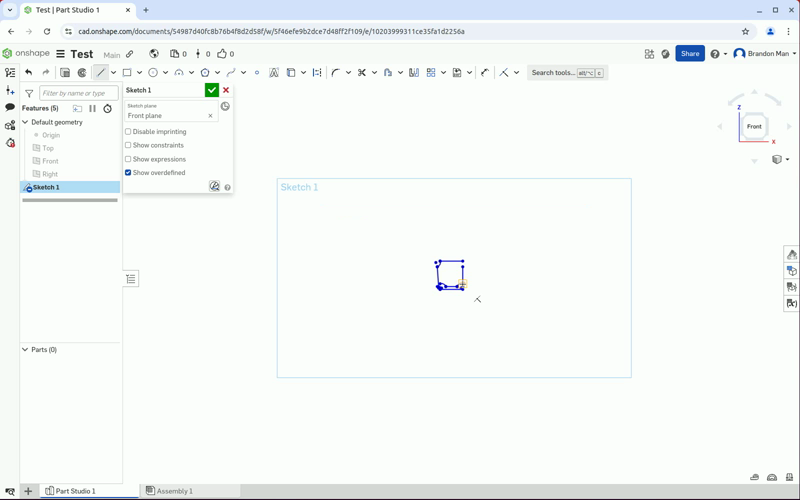
scroll(6)
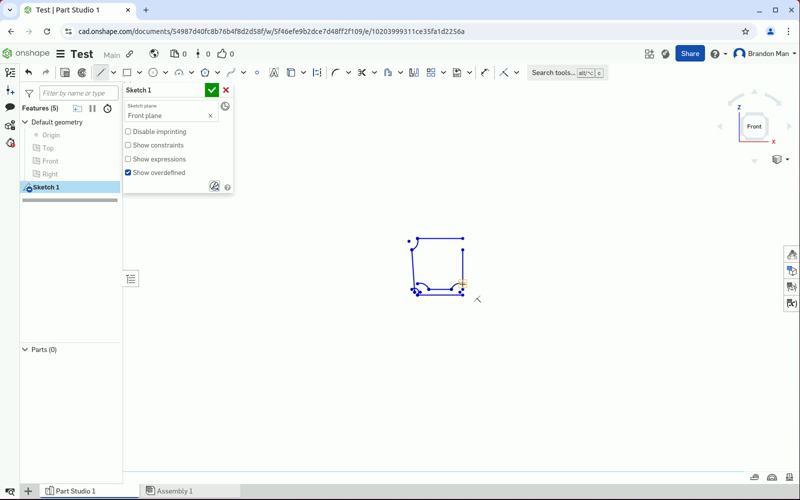
click(462, 283)
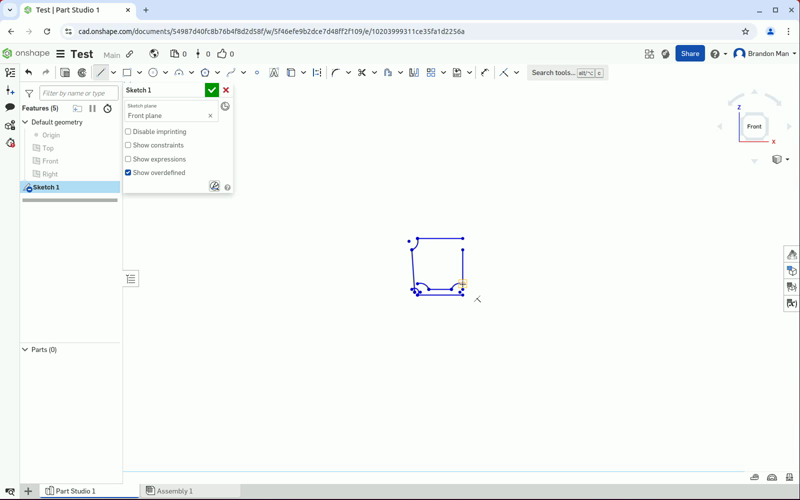
scroll(-6)
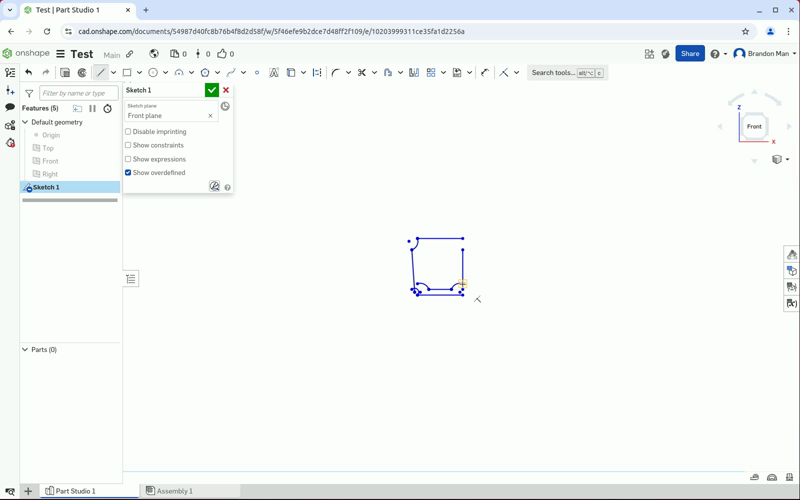
scroll(-6)
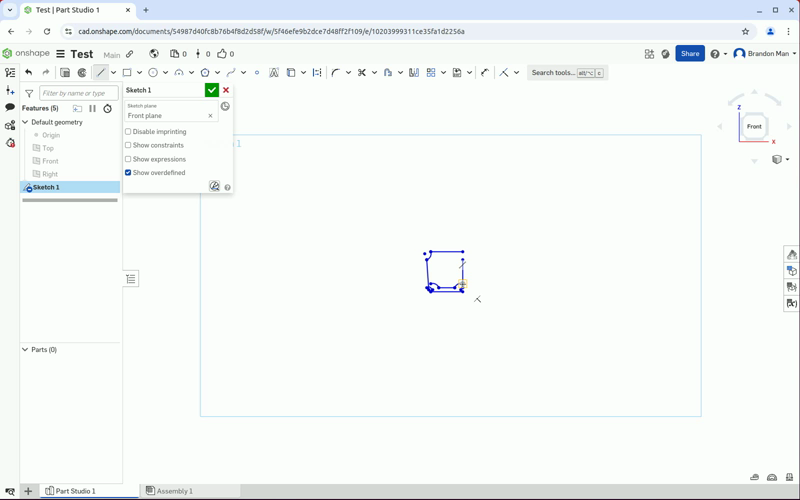
scroll(-6)
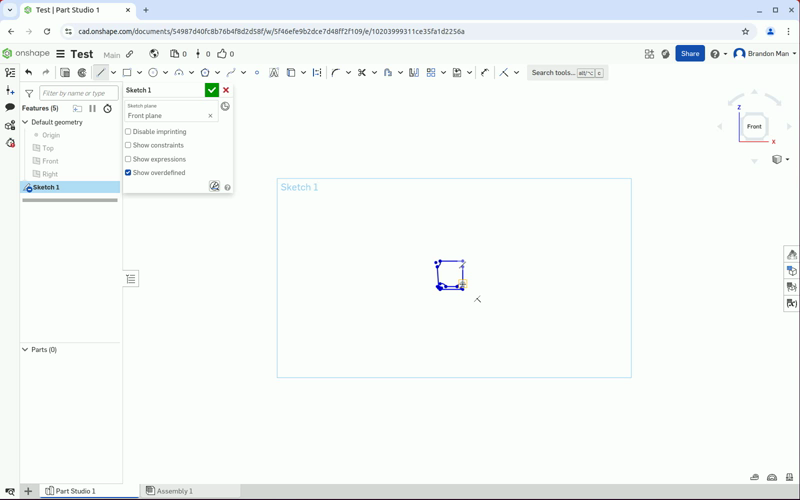
scroll(-6)
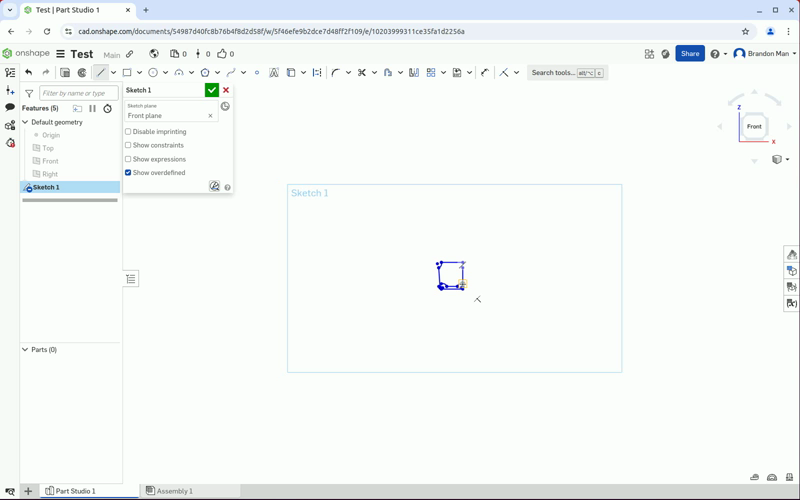
scroll(-6)
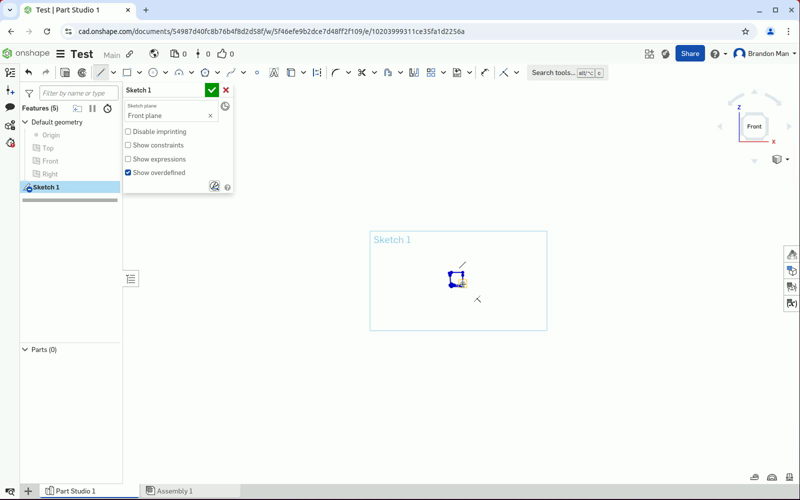
scroll(-6)
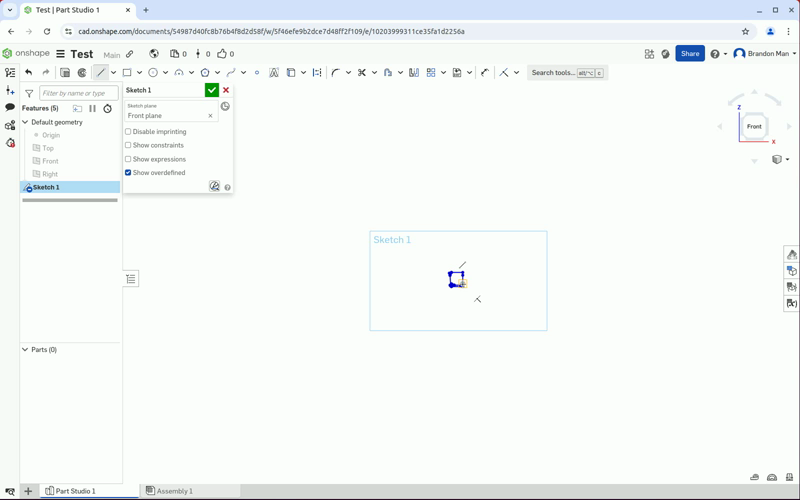
scroll(-6)
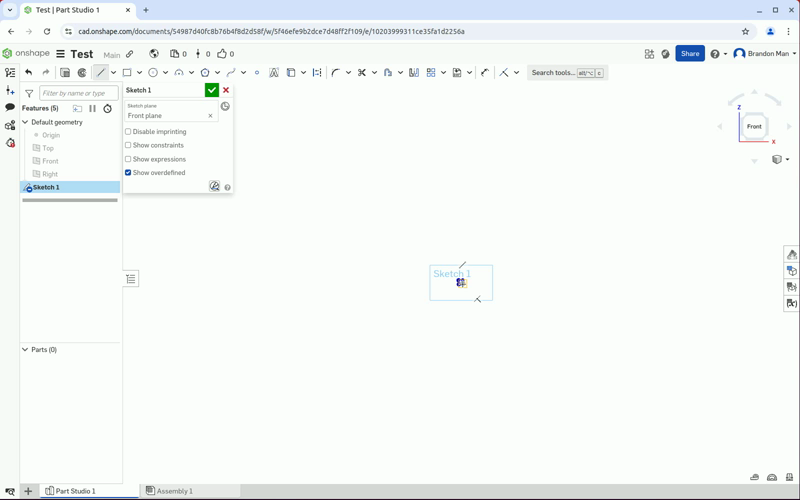
key_down(shift)
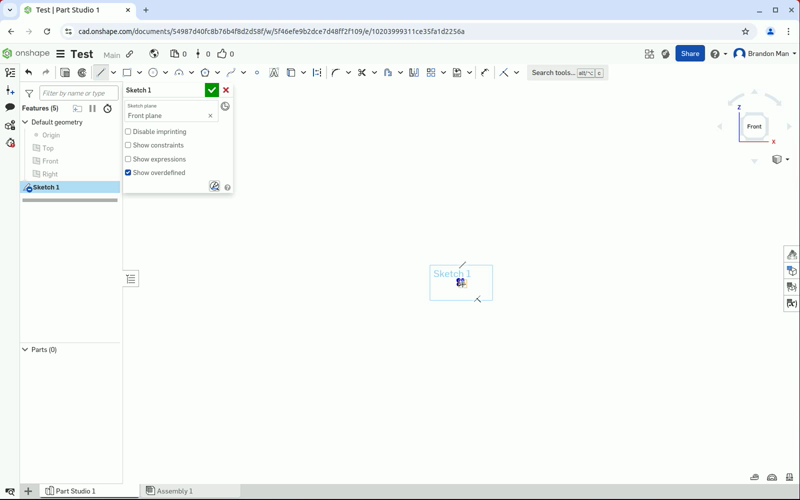
mouse_move(492, 283)
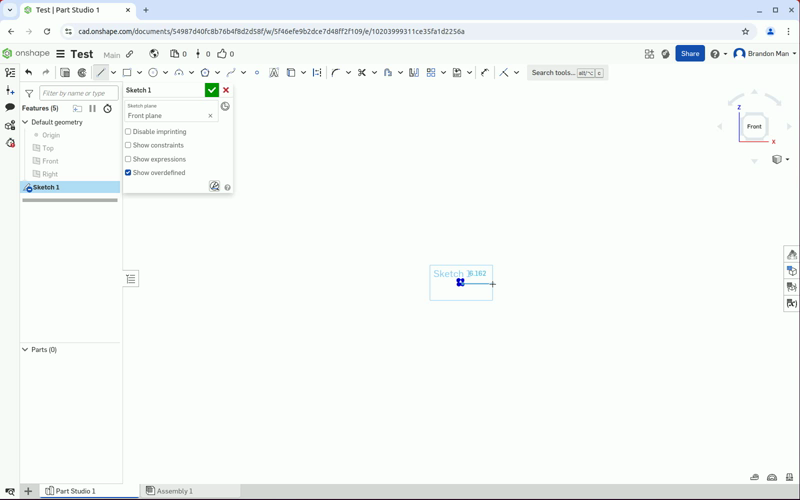
mouse_move(462, 281)
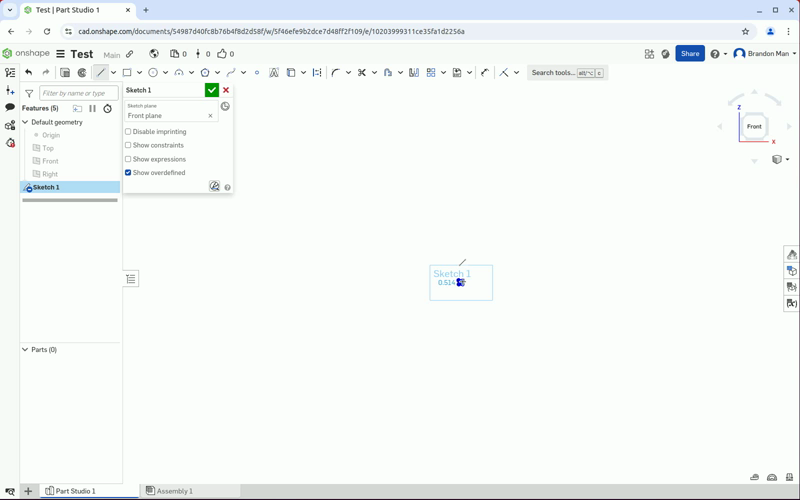
scroll(6)
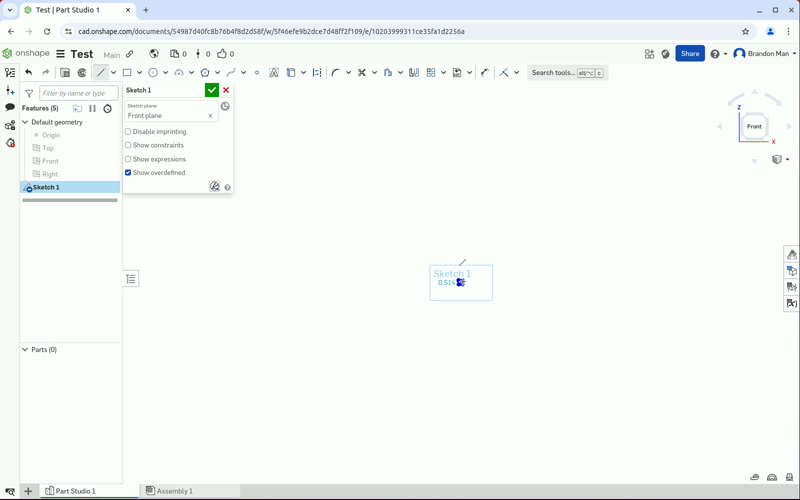
scroll(6)
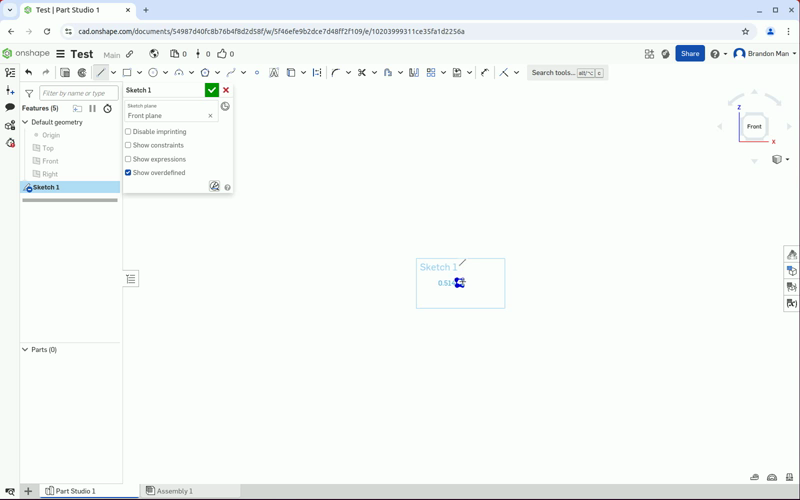
scroll(6)
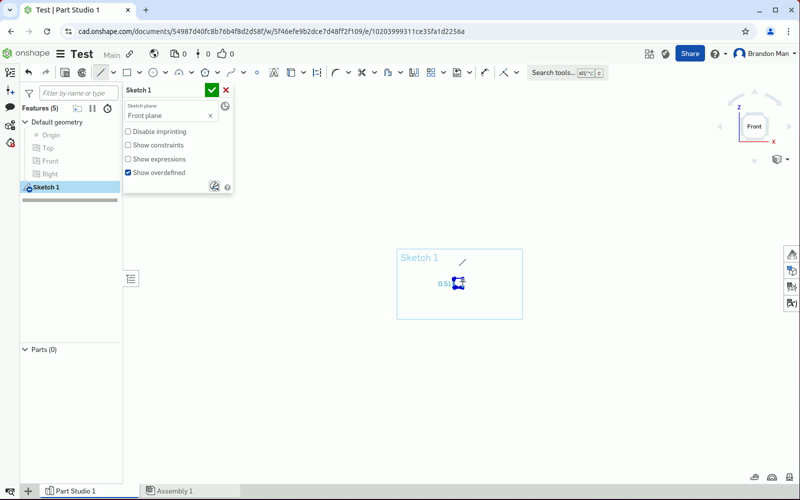
scroll(6)
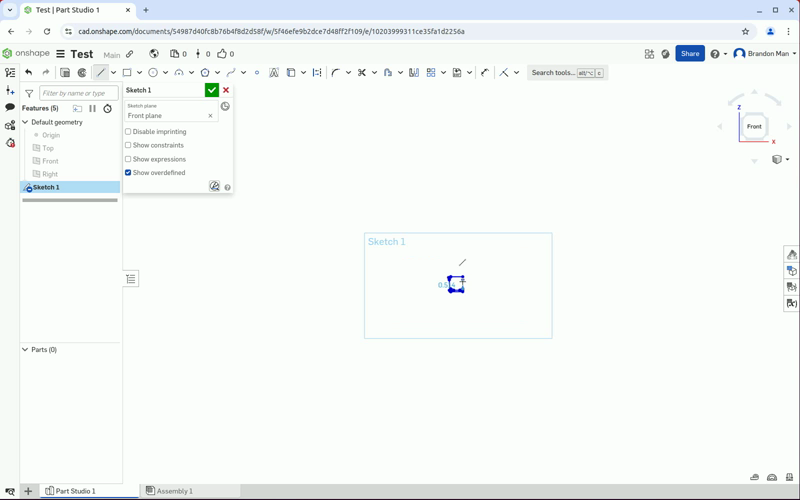
scroll(6)
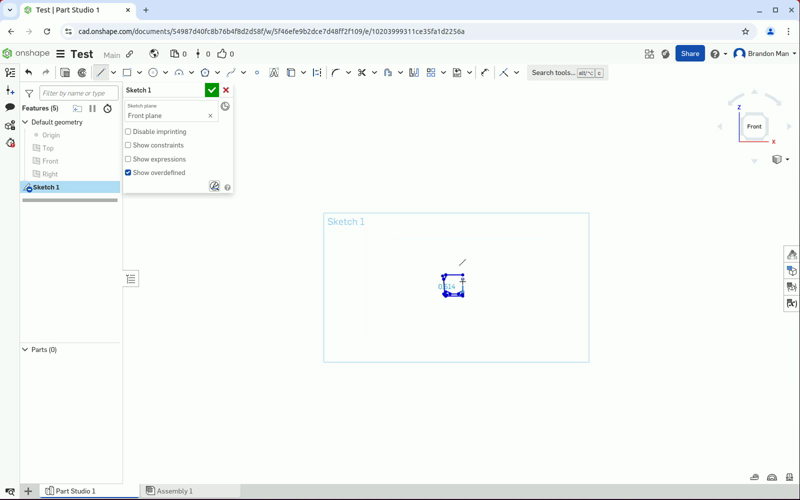
scroll(6)
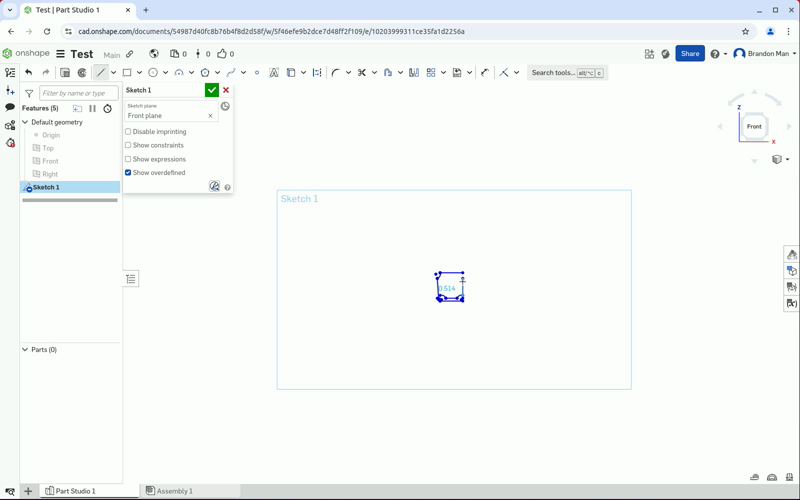
scroll(6)
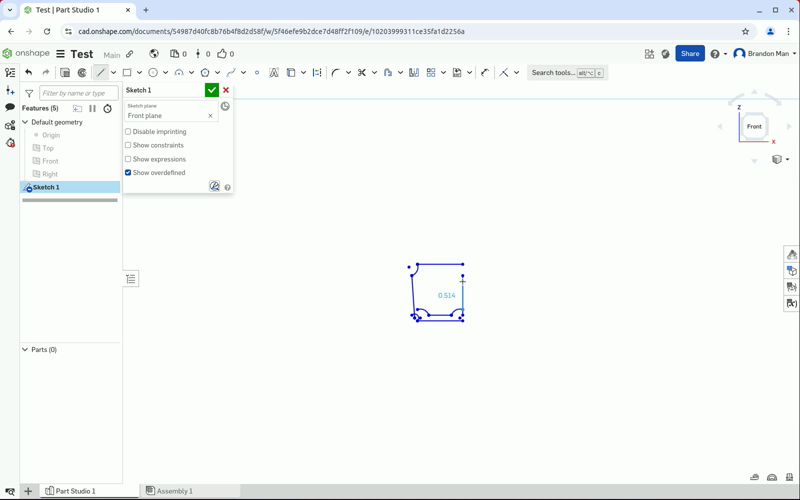
click(462, 281)
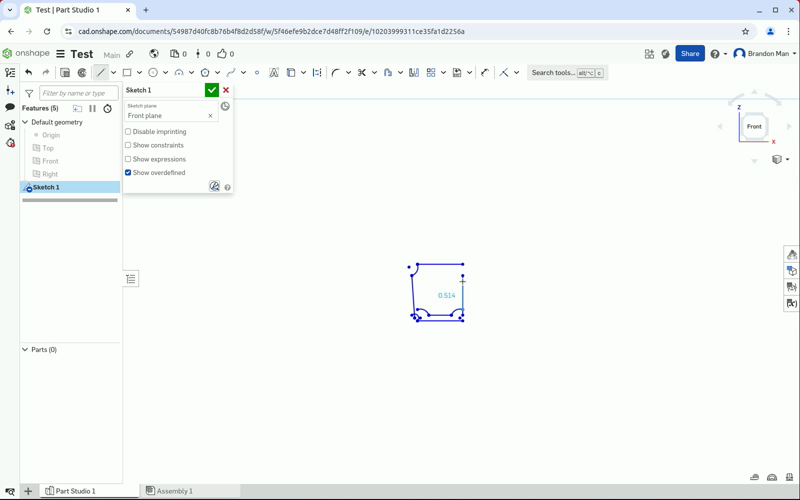
scroll(-6)
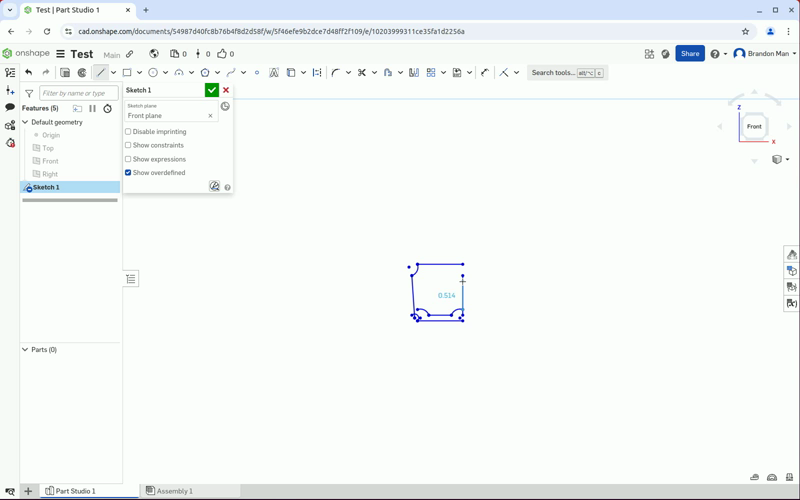
scroll(-6)
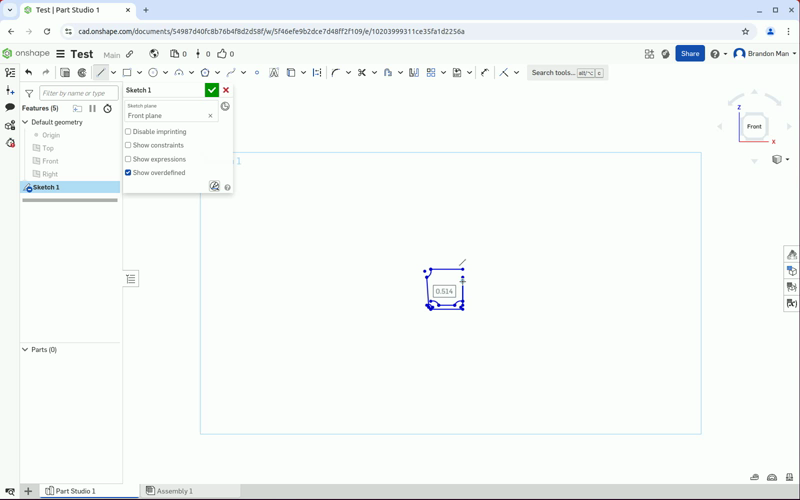
scroll(-6)
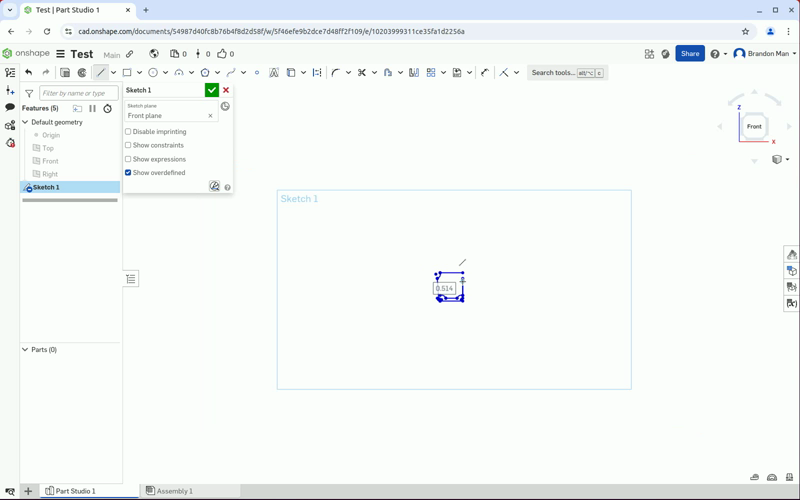
scroll(-6)
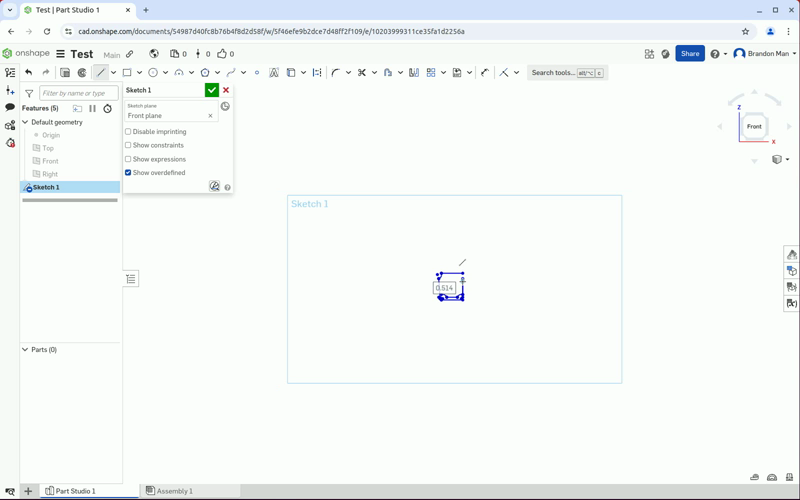
scroll(-6)
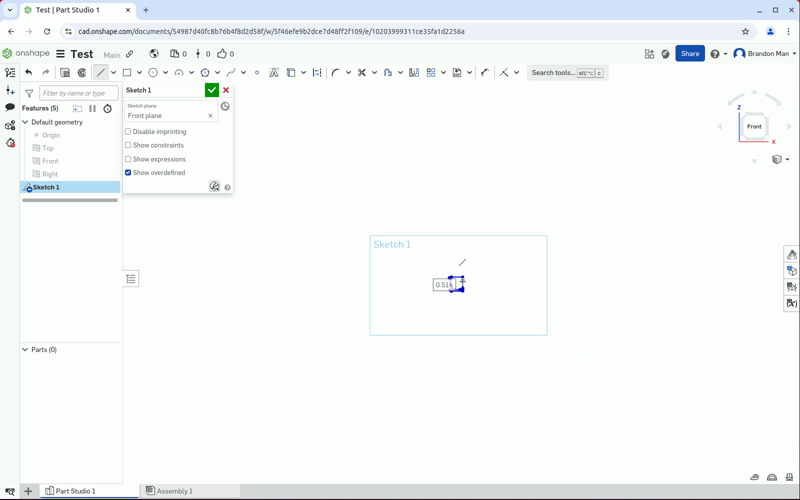
scroll(-6)
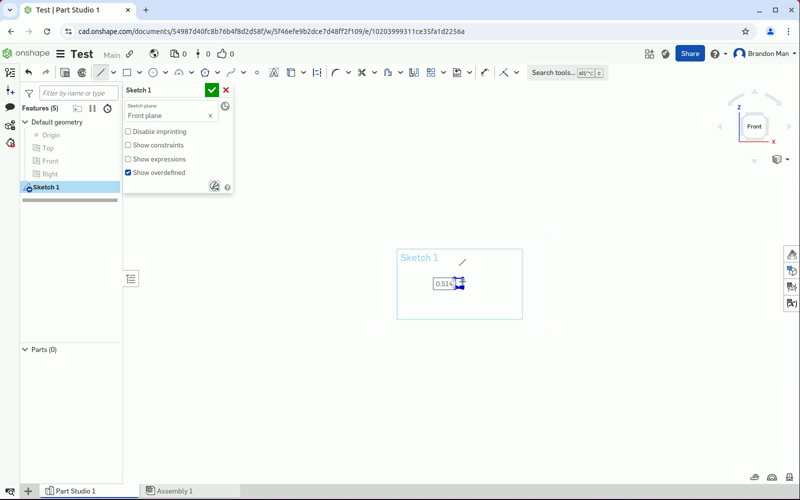
scroll(-6)
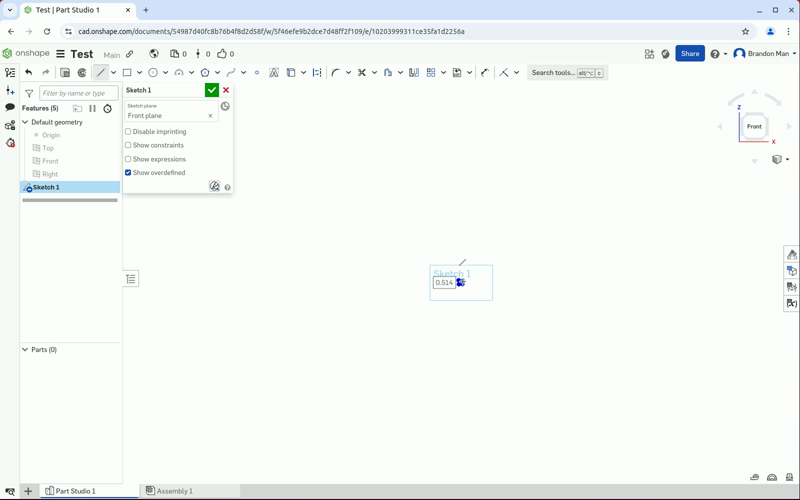
key_up(shift)
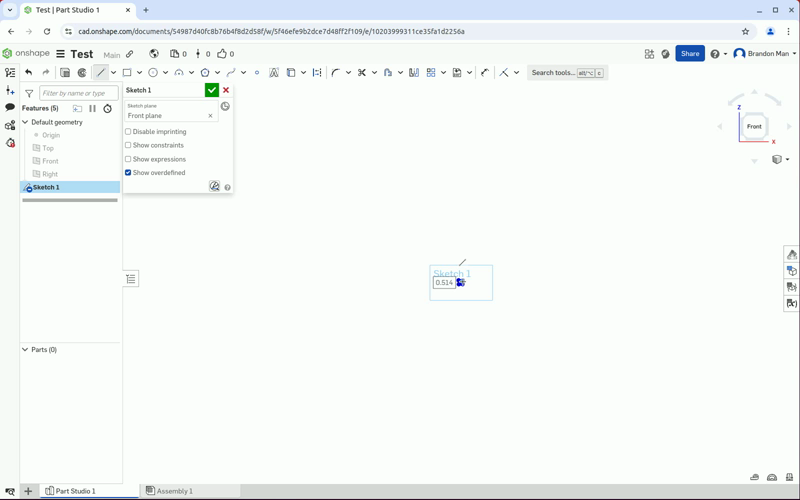
key(esc)
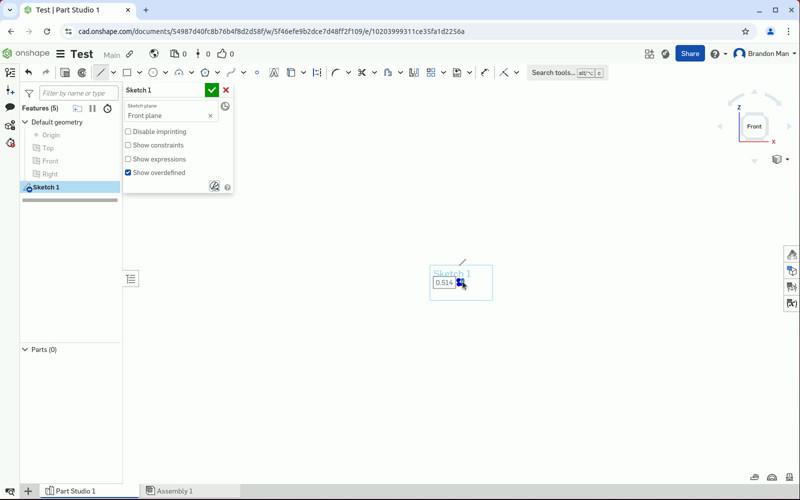
key(a)
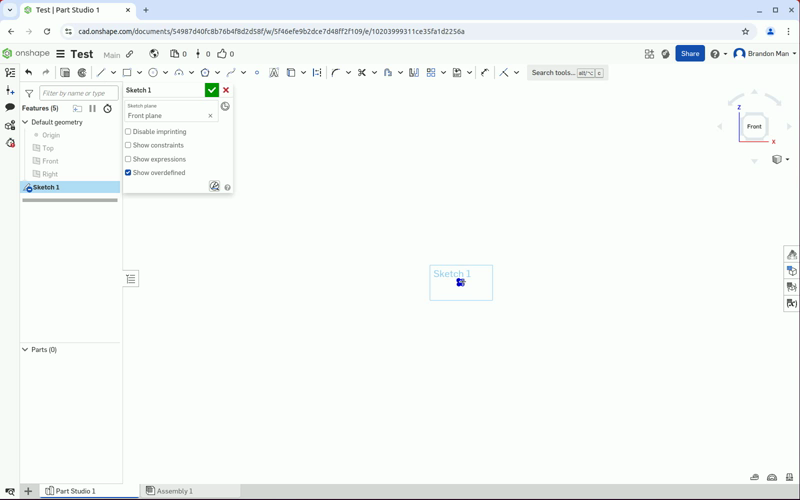
mouse_move(462, 281)
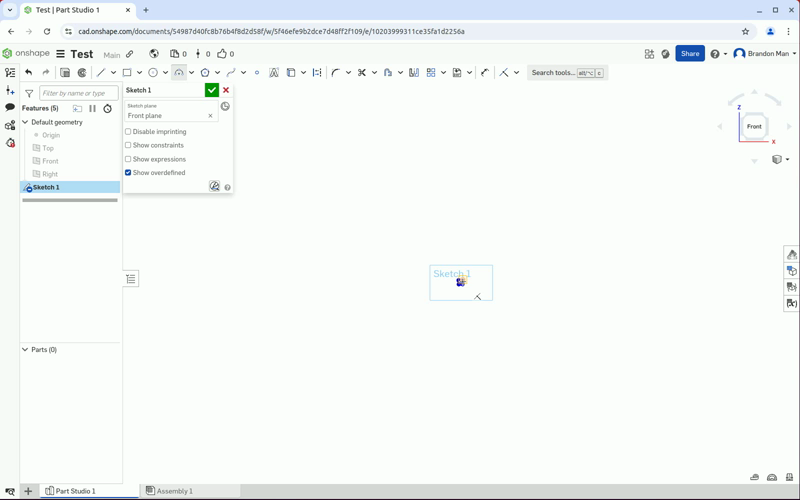
scroll(6)
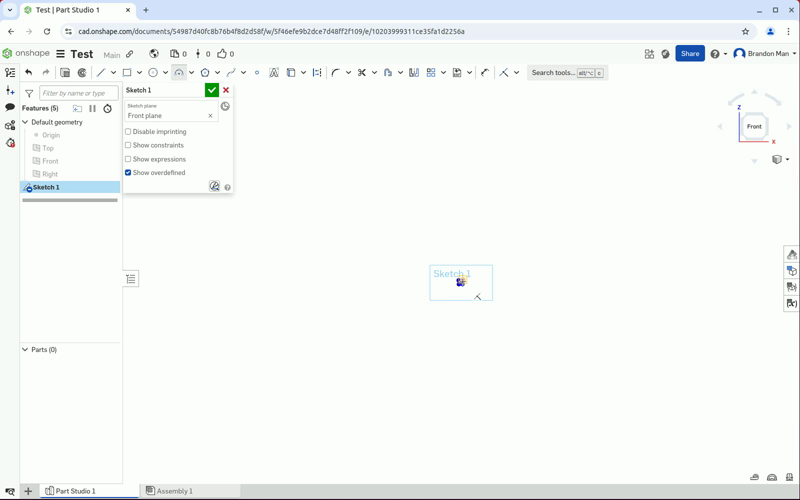
scroll(6)
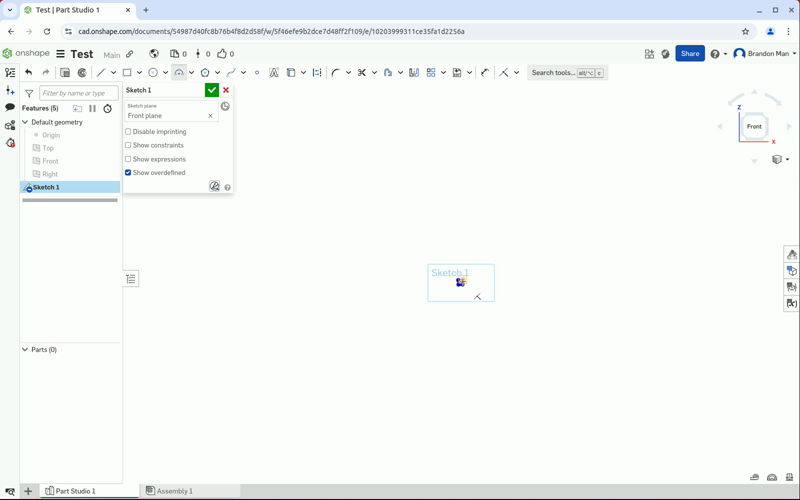
scroll(6)
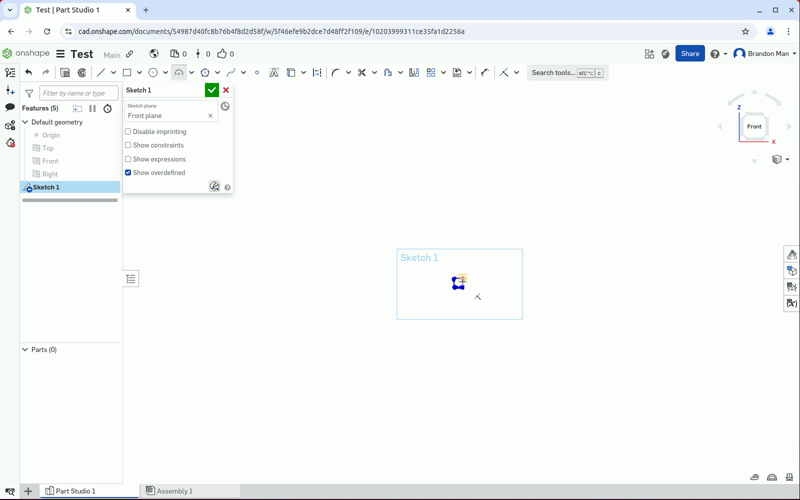
scroll(6)
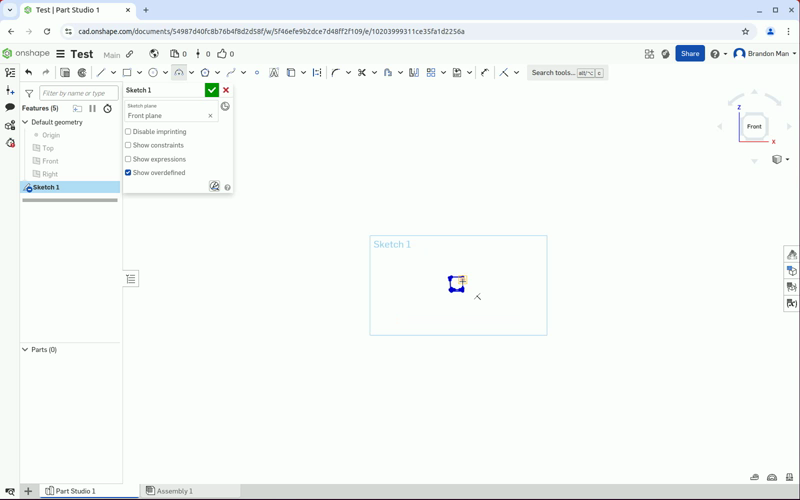
scroll(6)
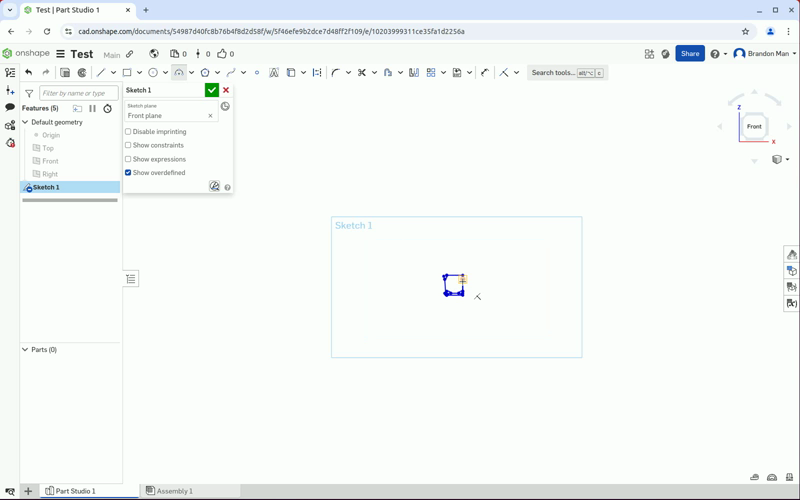
scroll(6)
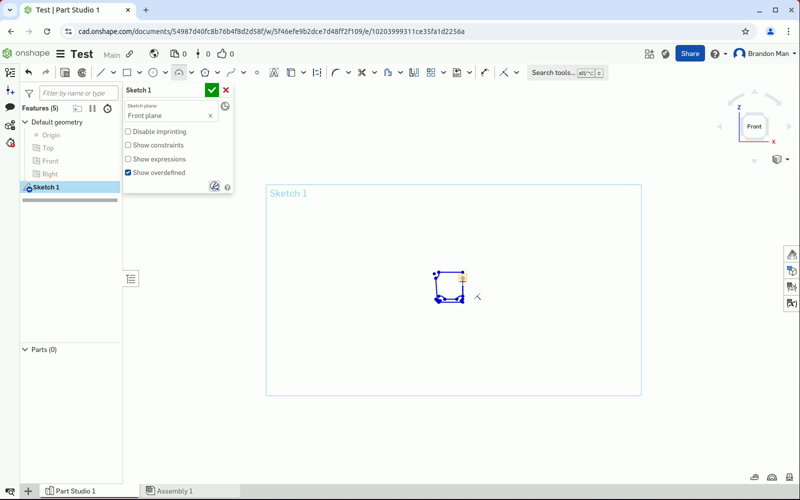
scroll(6)
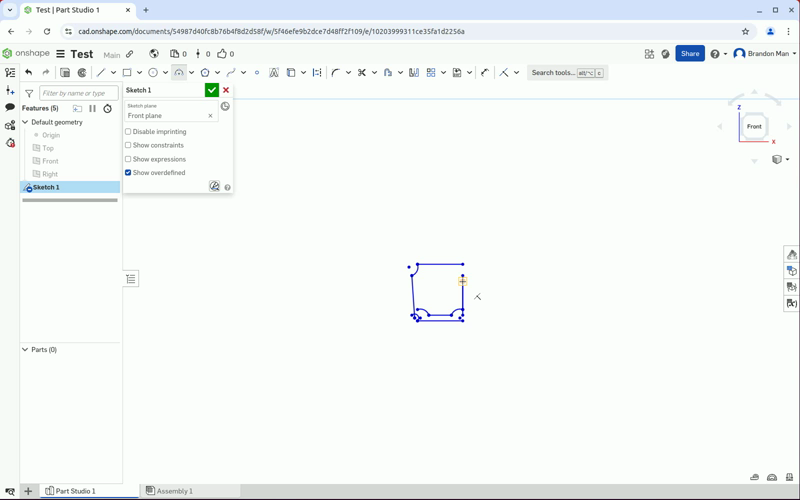
click(462, 281)
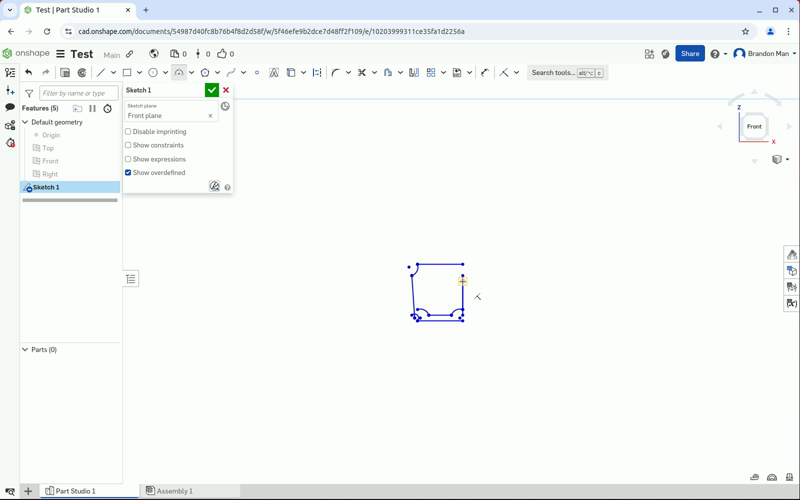
scroll(-6)
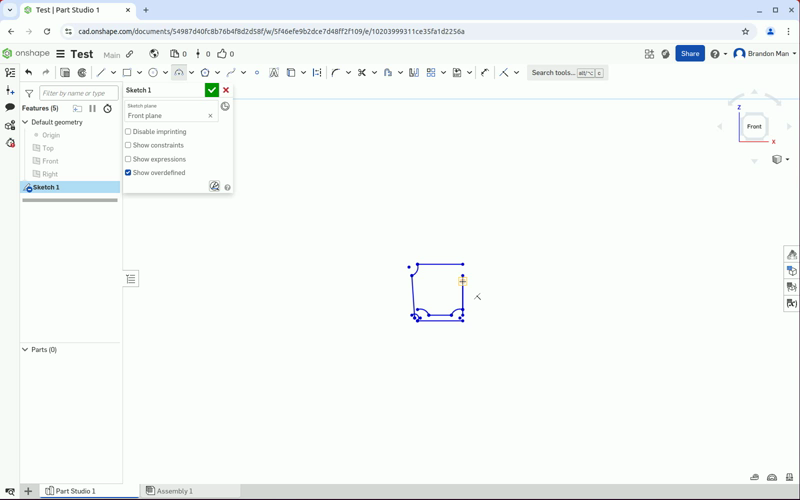
scroll(-6)
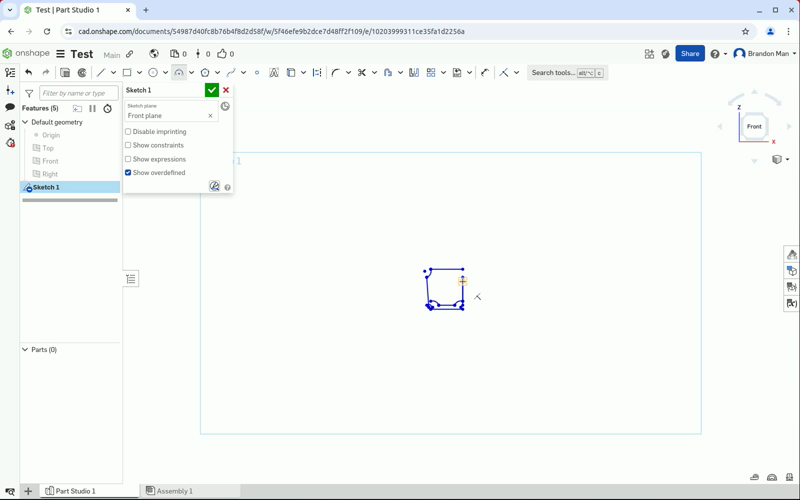
scroll(-6)
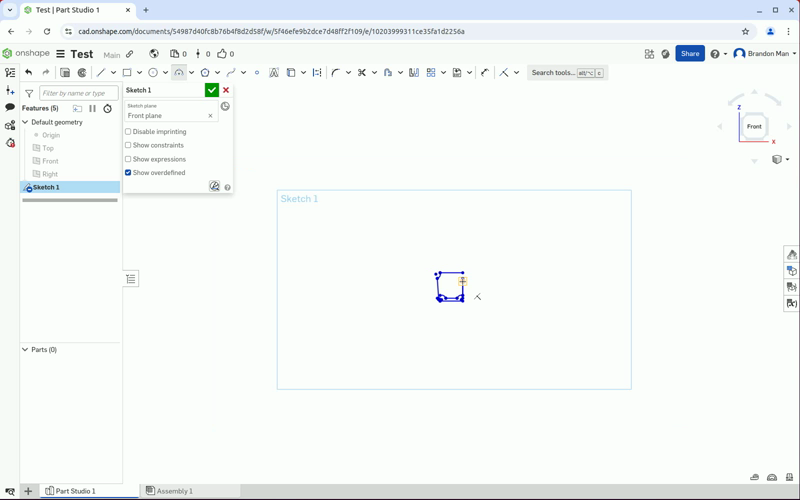
scroll(-6)
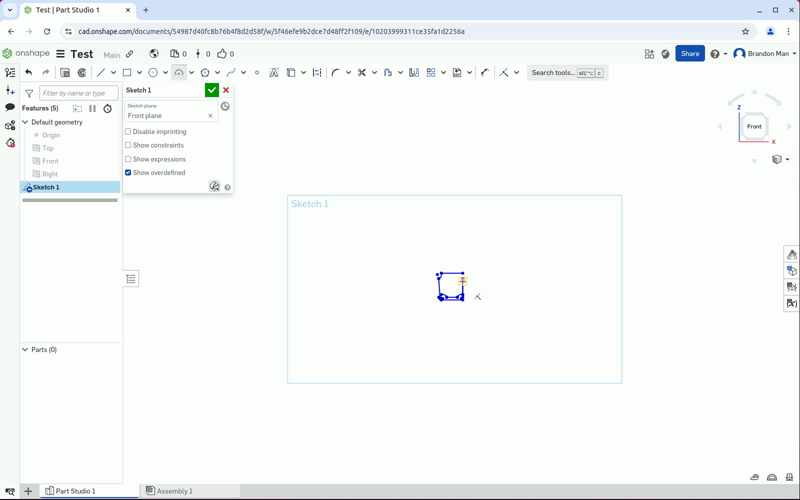
scroll(-6)
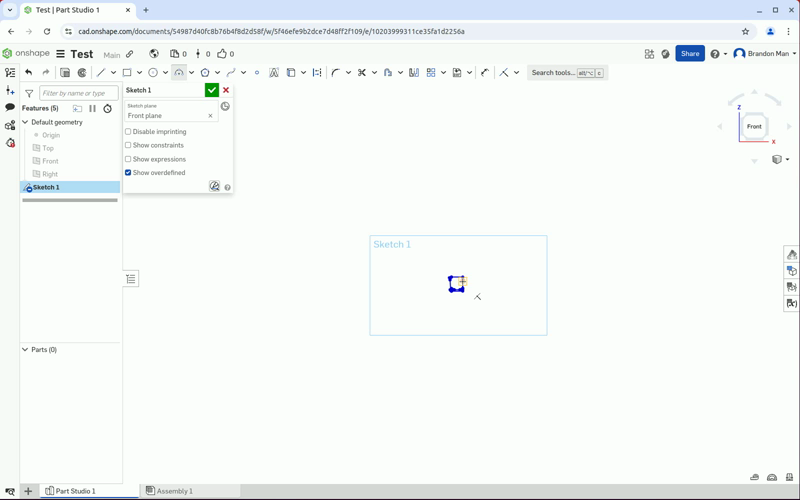
scroll(-6)
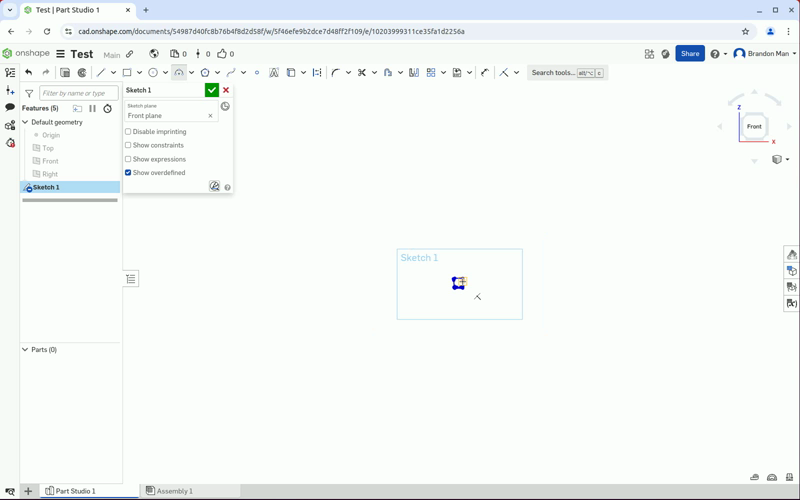
scroll(-6)
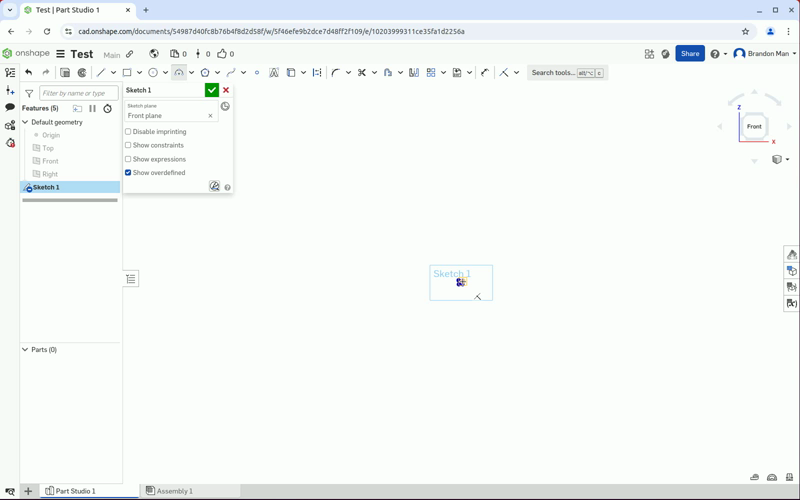
key_down(shift)
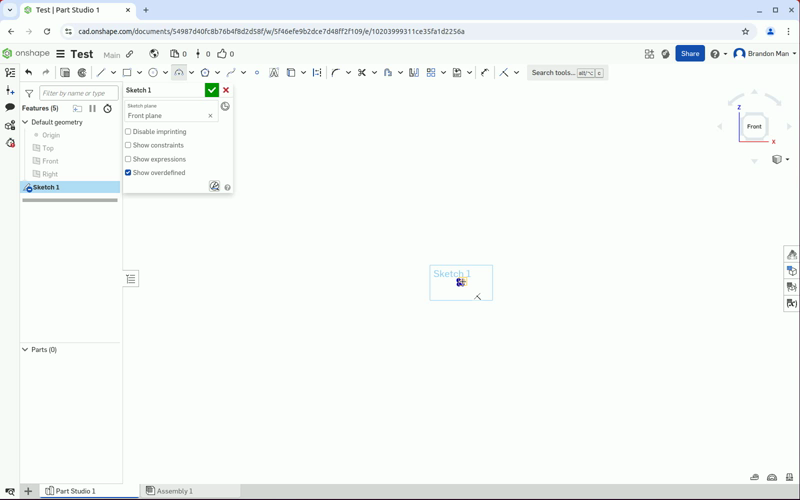
mouse_move(461, 280)
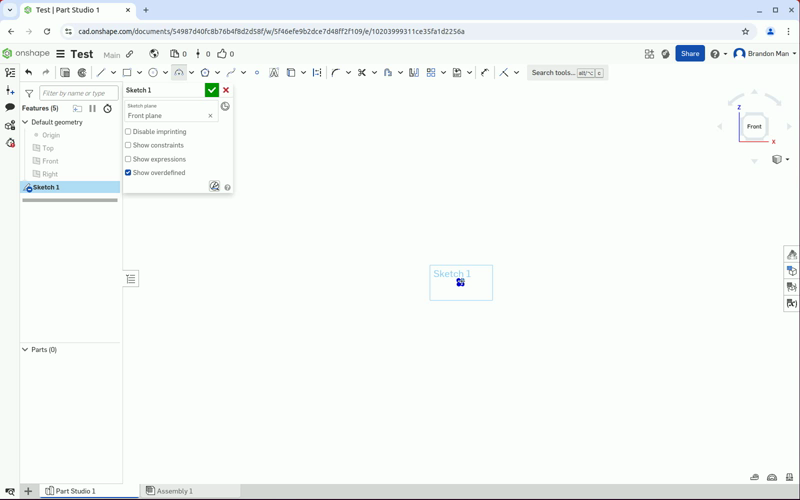
scroll(6)
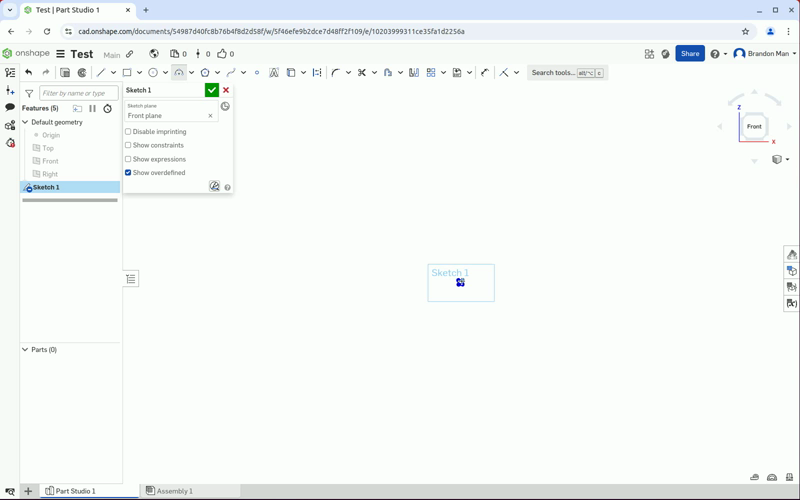
scroll(6)
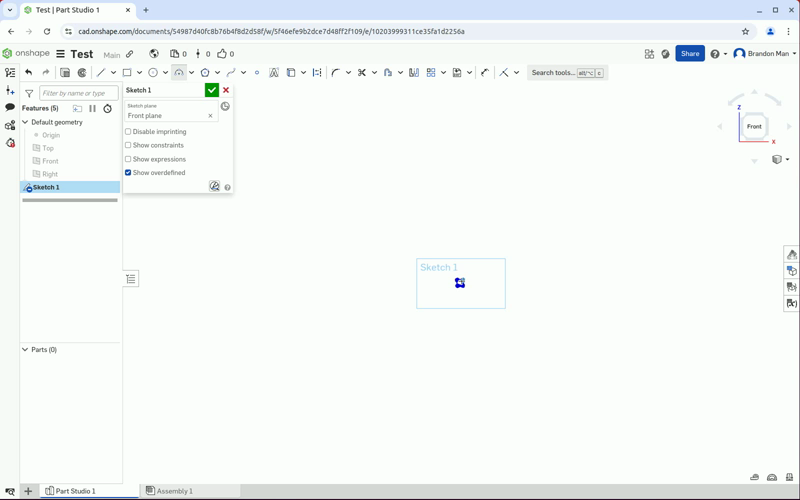
scroll(6)
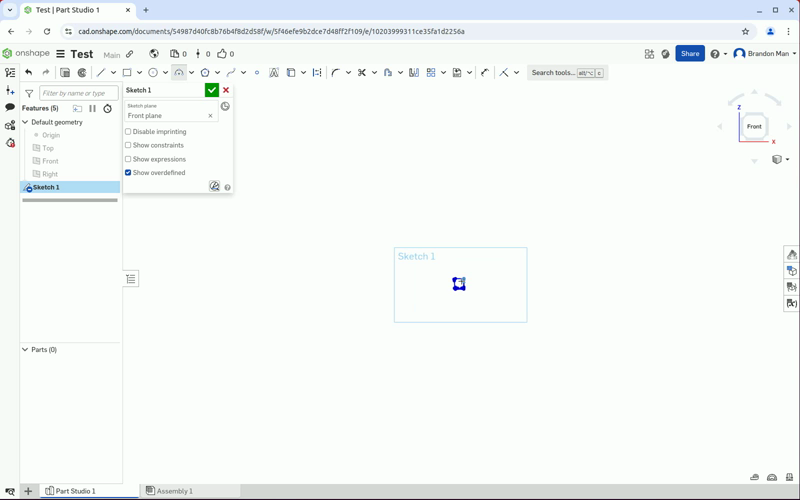
scroll(6)
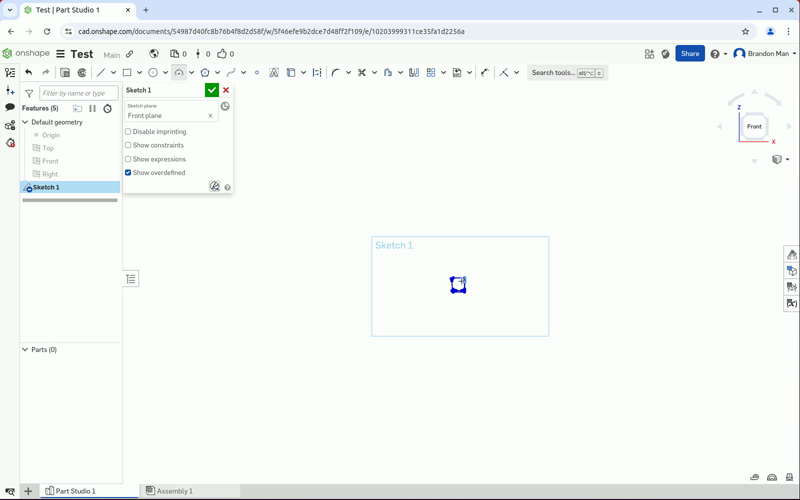
scroll(6)
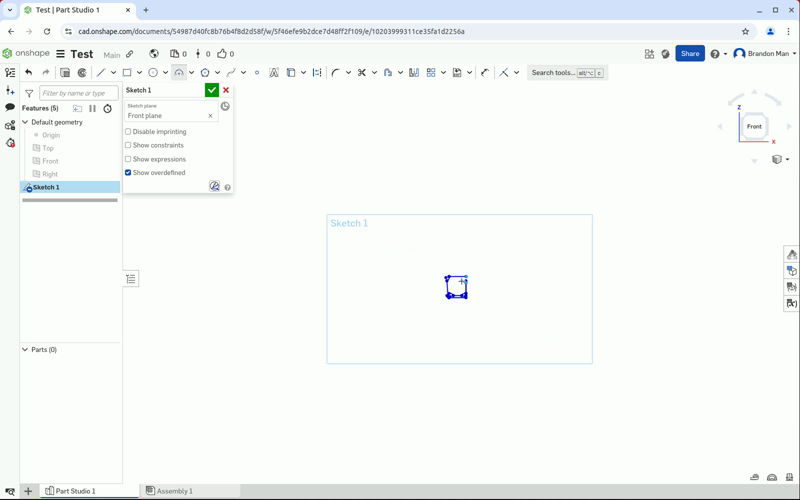
scroll(6)
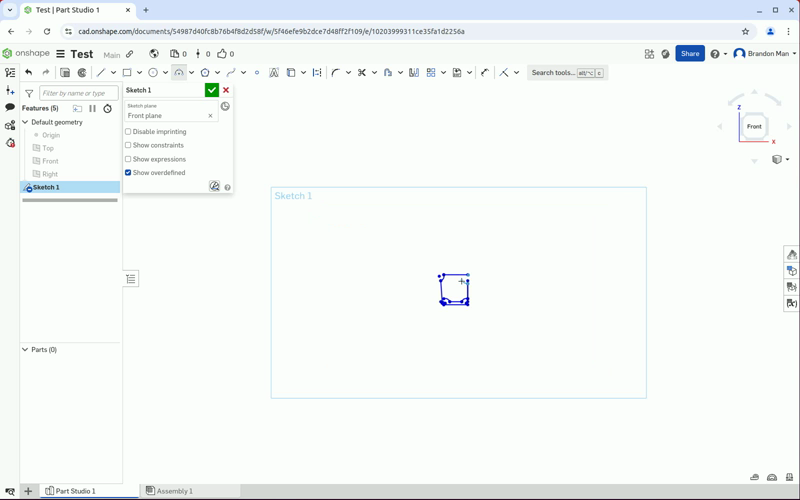
scroll(6)
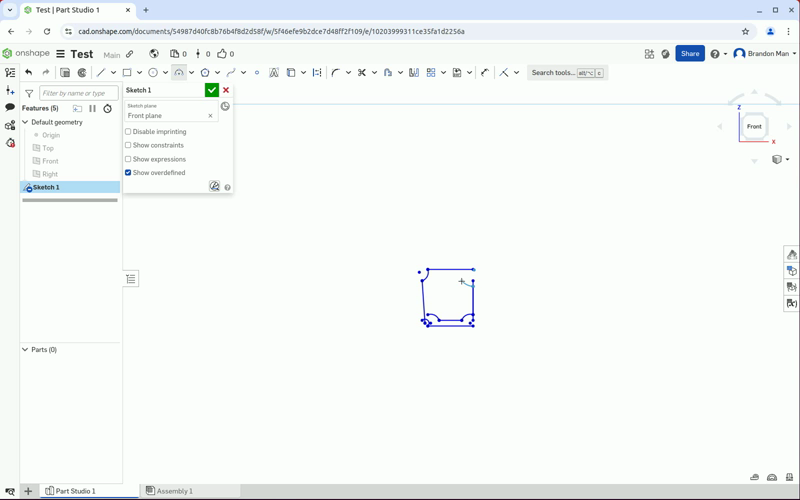
click(461, 280)
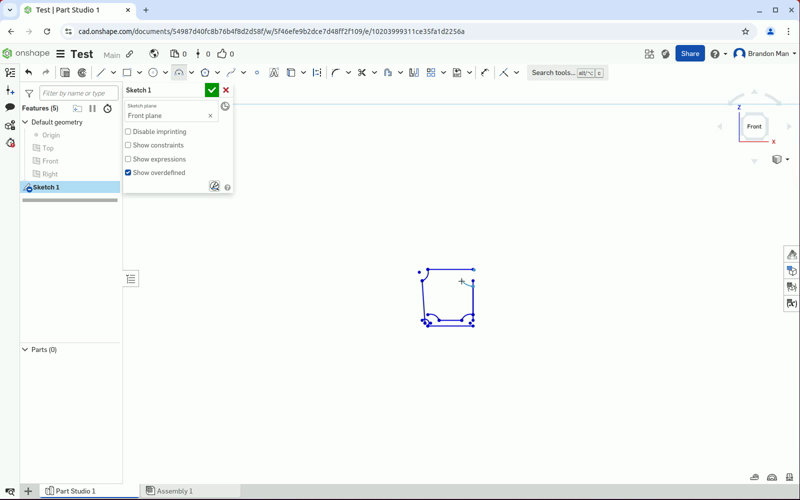
scroll(-6)
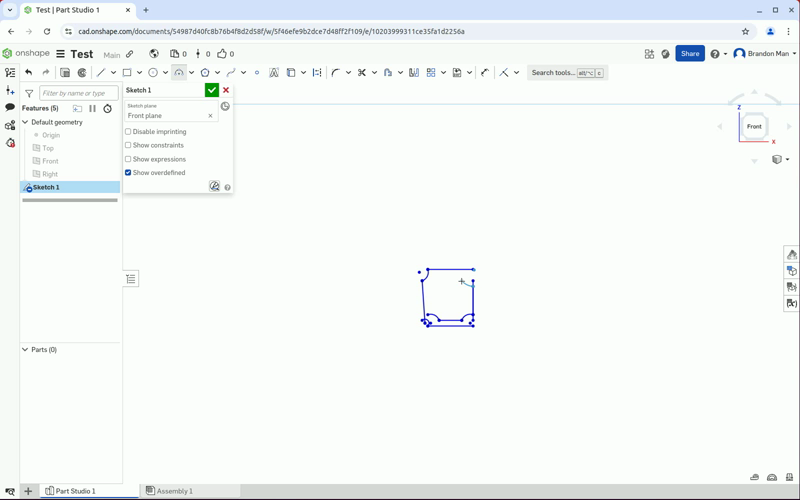
scroll(-6)
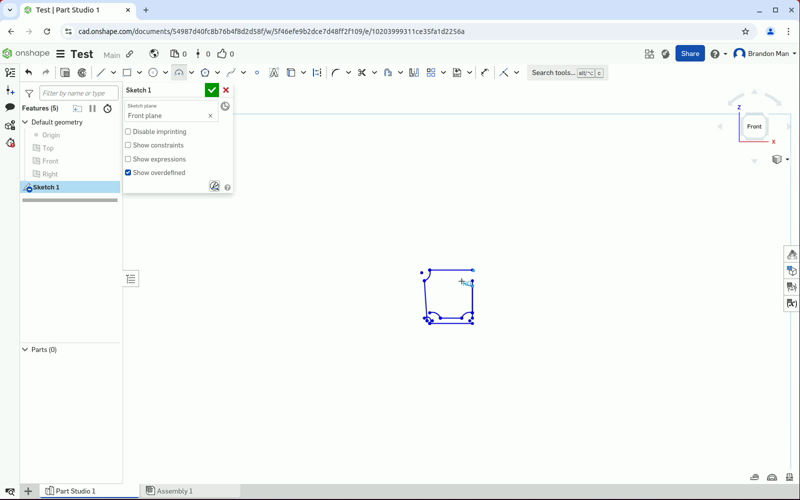
scroll(-6)
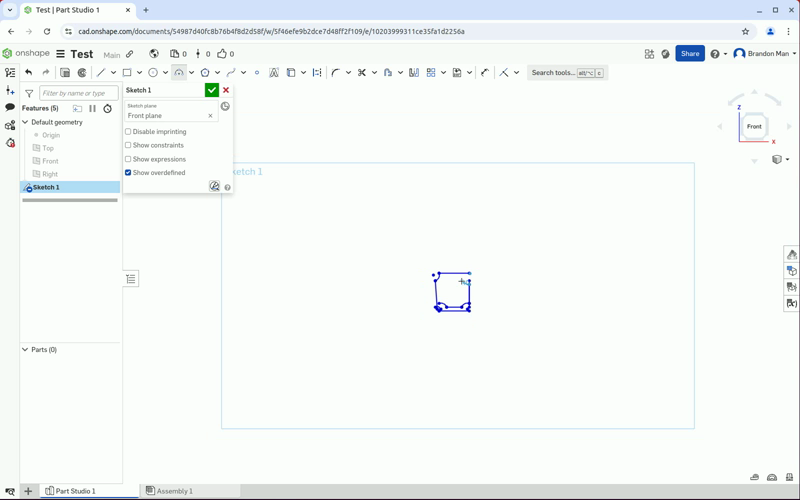
scroll(-6)
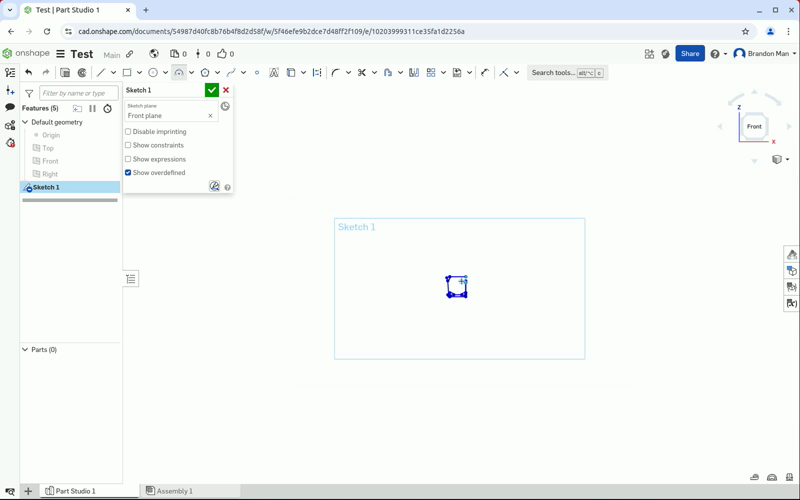
scroll(-6)
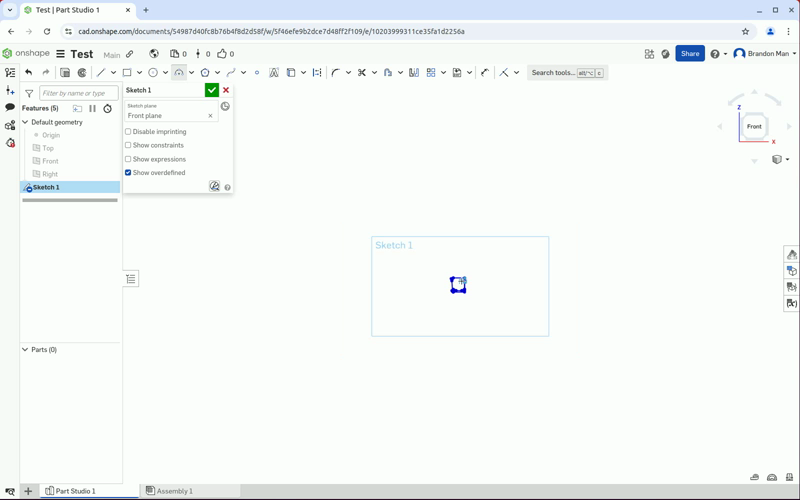
scroll(-6)
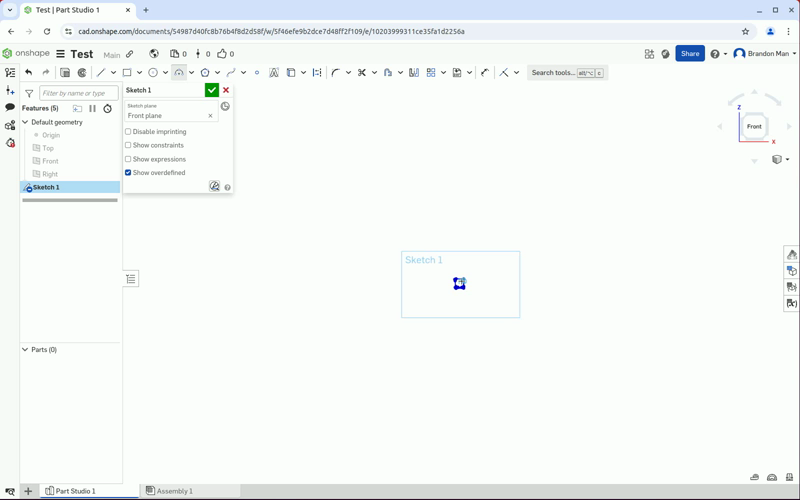
scroll(-6)
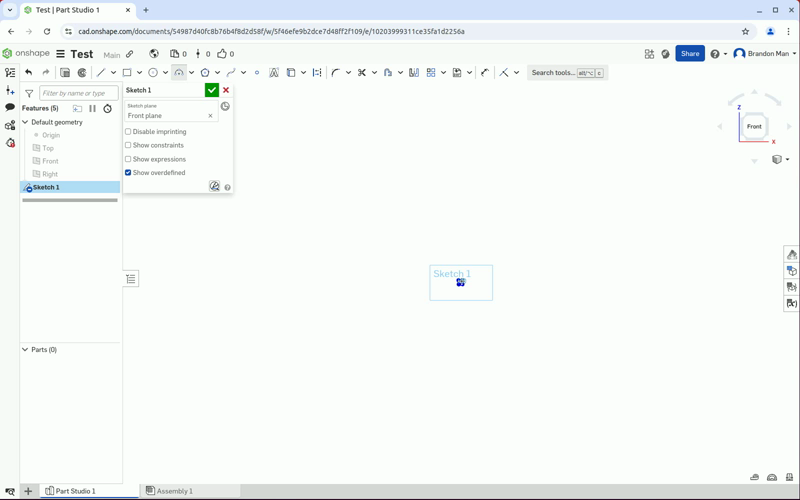
mouse_move(462, 280)
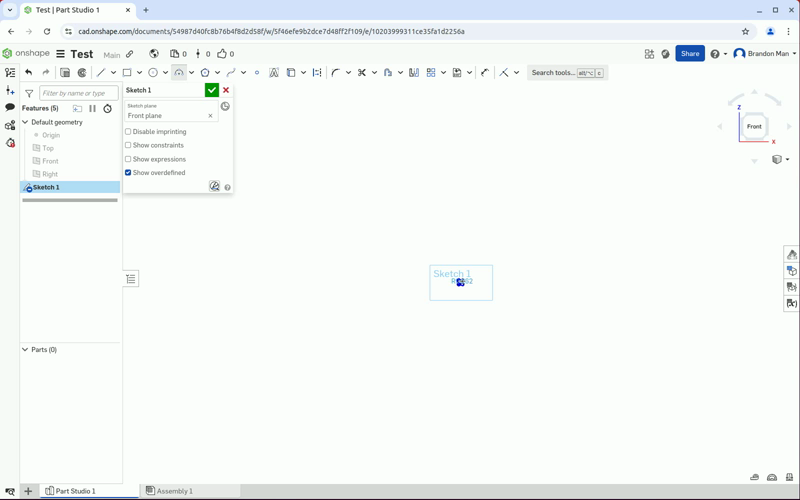
scroll(6)
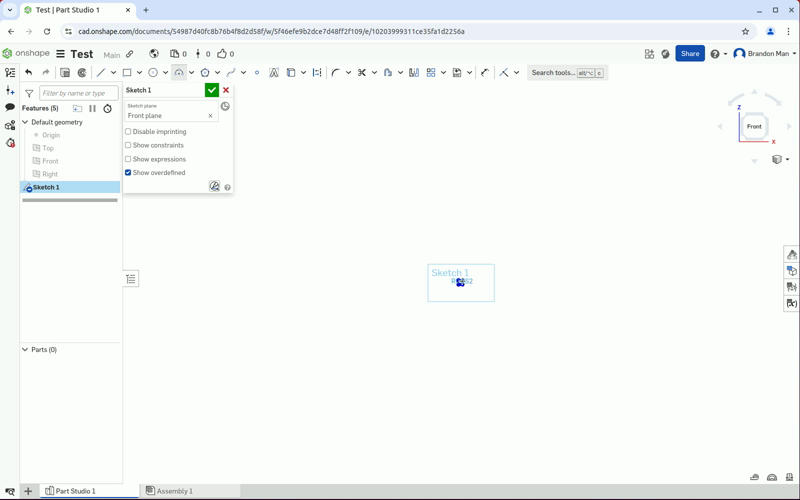
scroll(6)
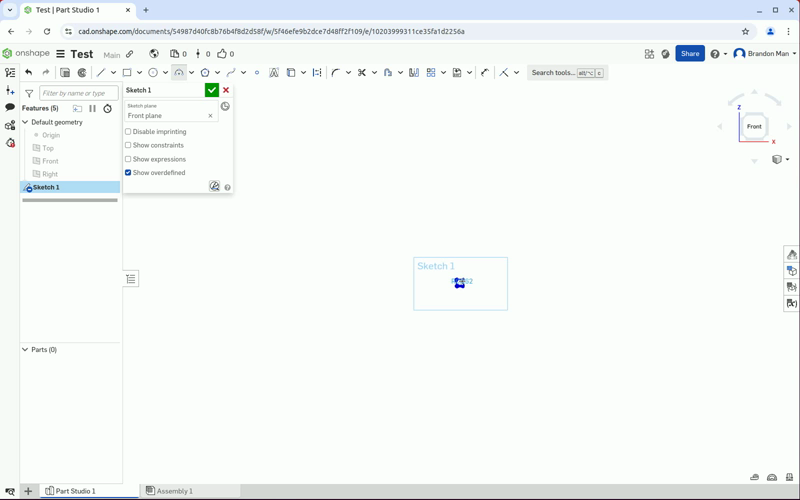
scroll(6)
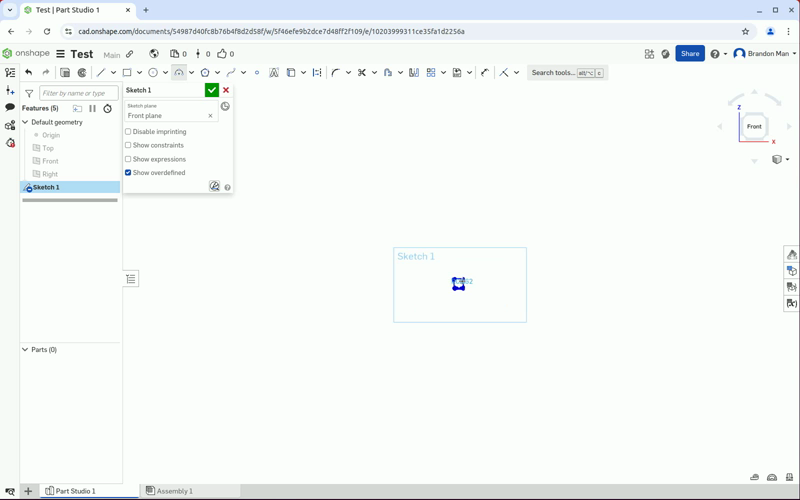
scroll(6)
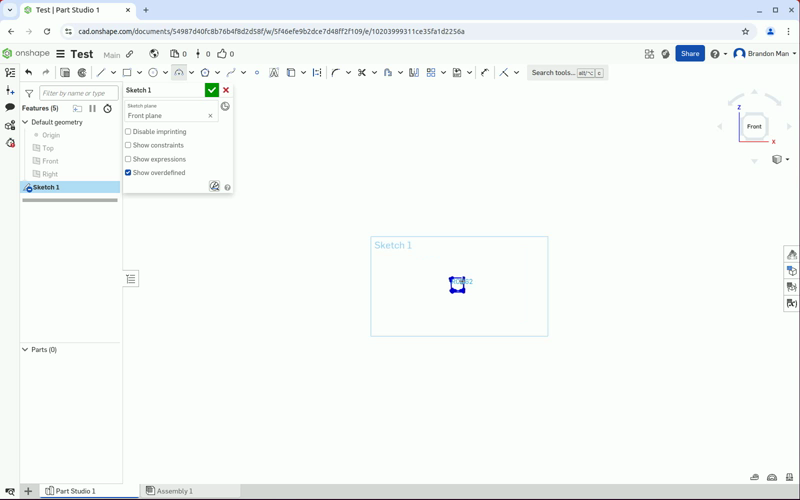
scroll(6)
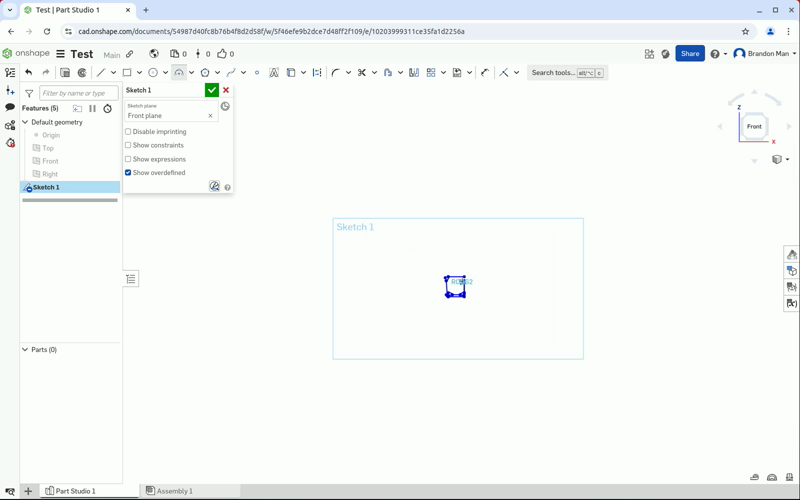
scroll(6)
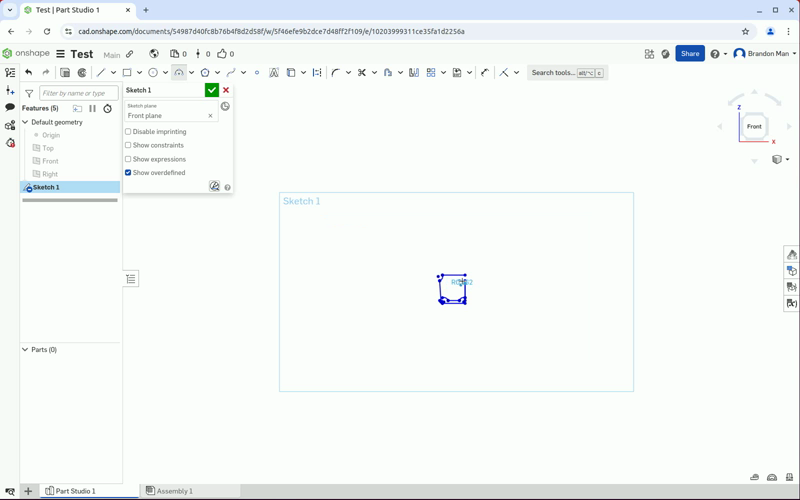
scroll(6)
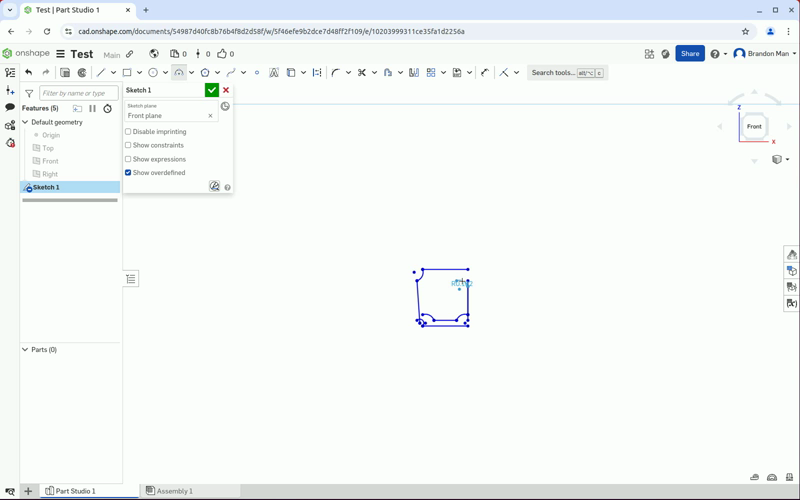
click(462, 280)
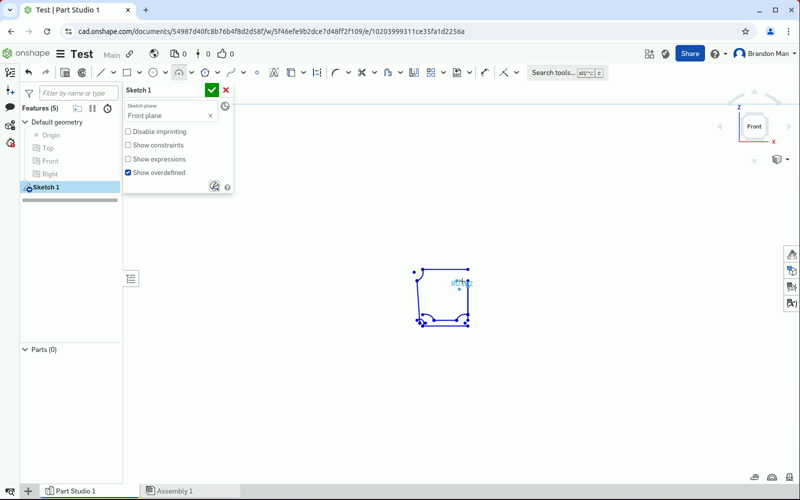
scroll(-6)
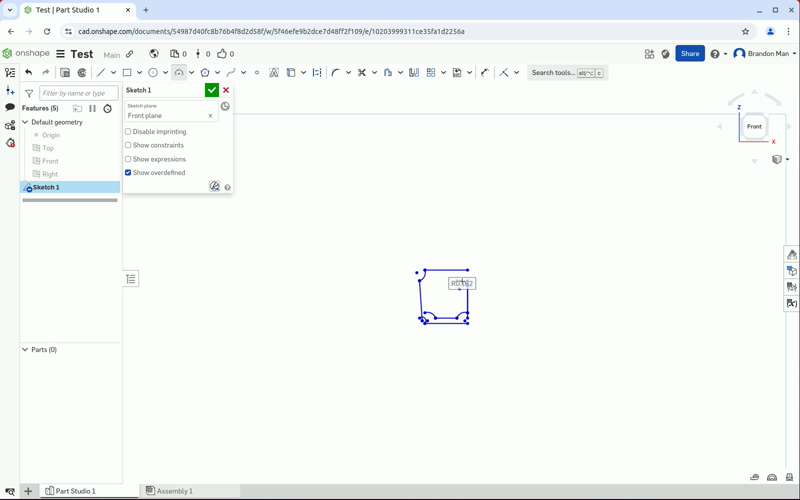
scroll(-6)
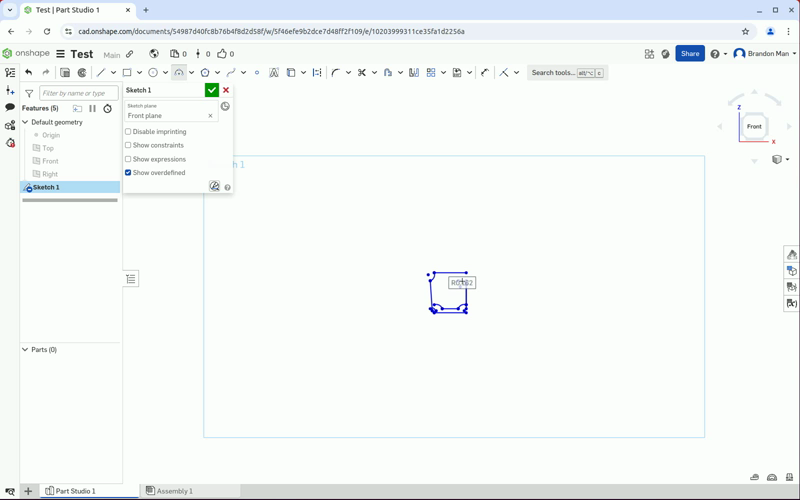
scroll(-6)
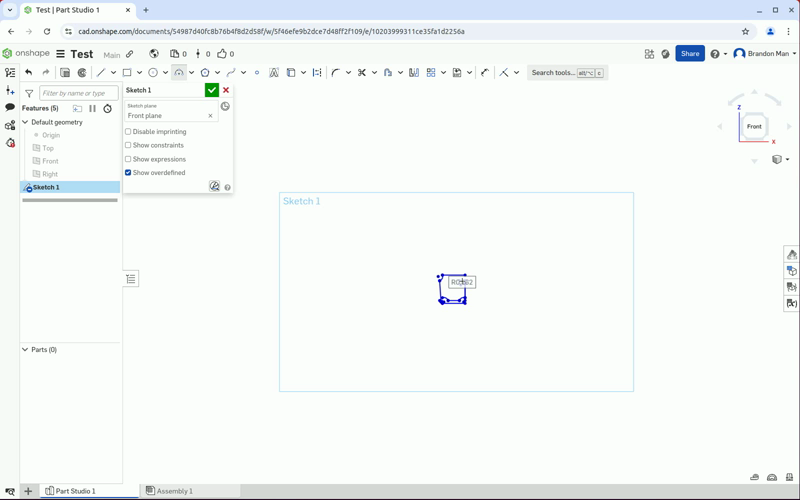
scroll(-6)
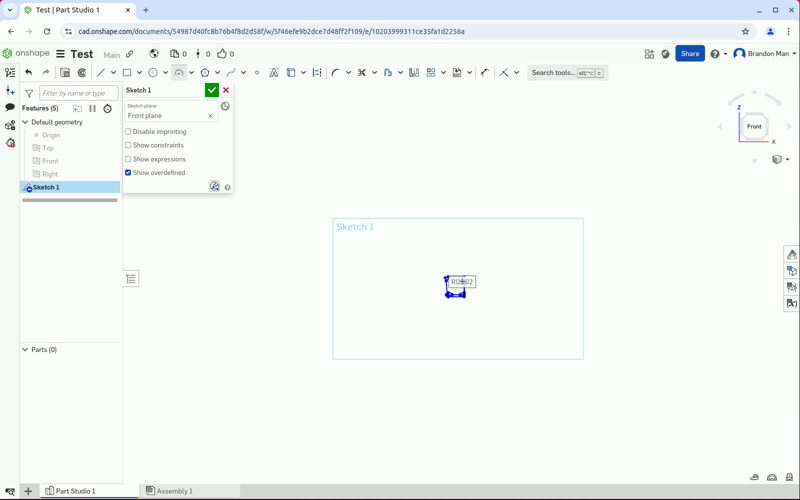
scroll(-6)
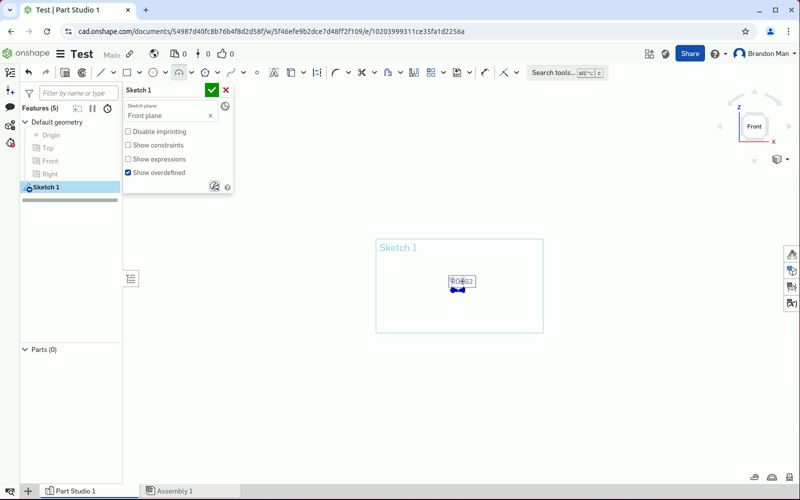
scroll(-6)
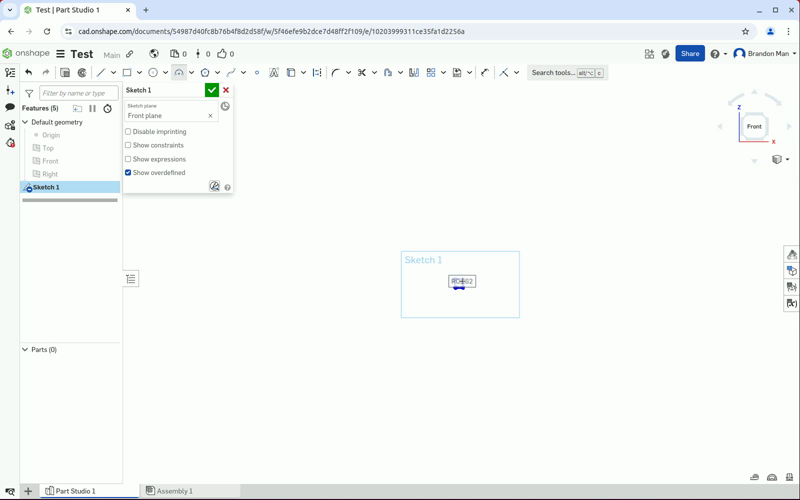
scroll(-6)
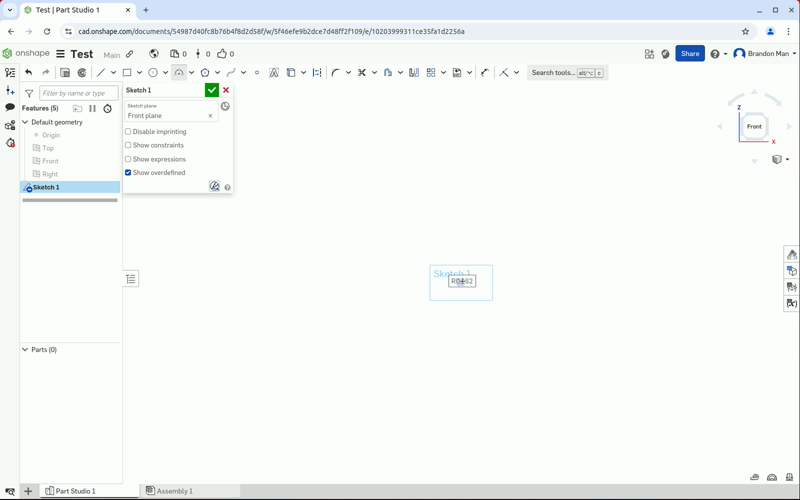
key_up(shift)
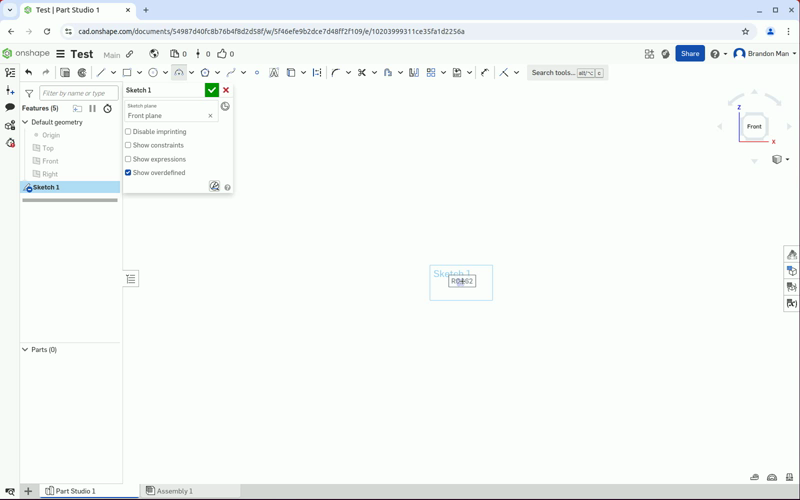
key(esc)
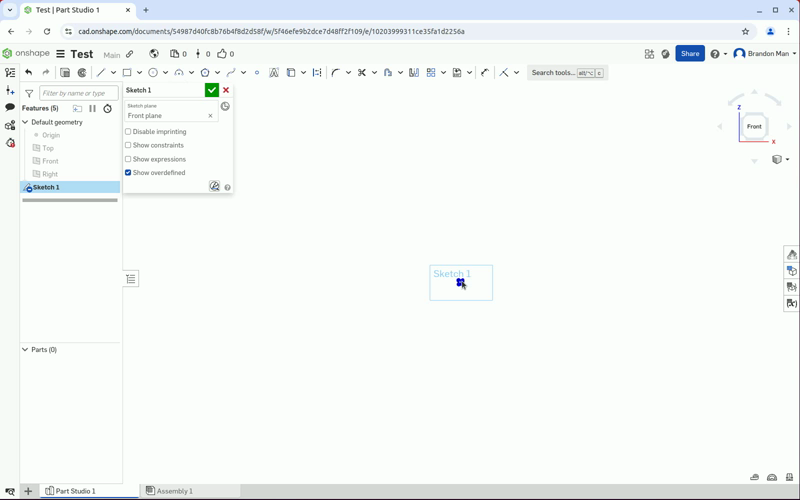
key(l)
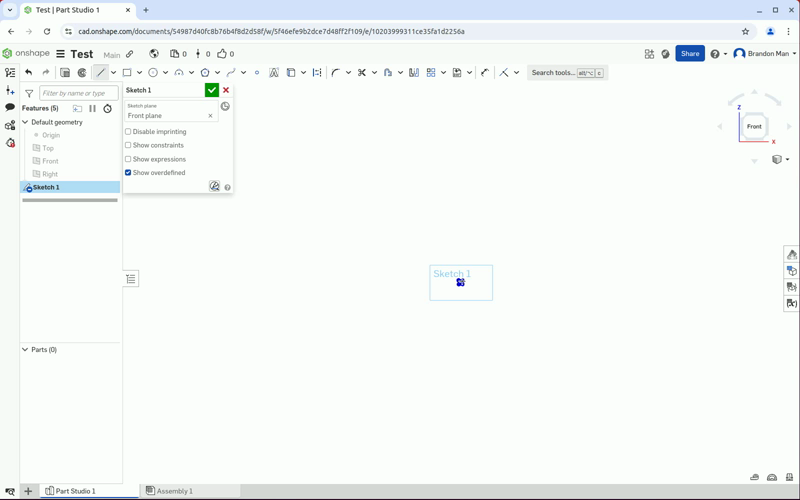
mouse_move(461, 280)
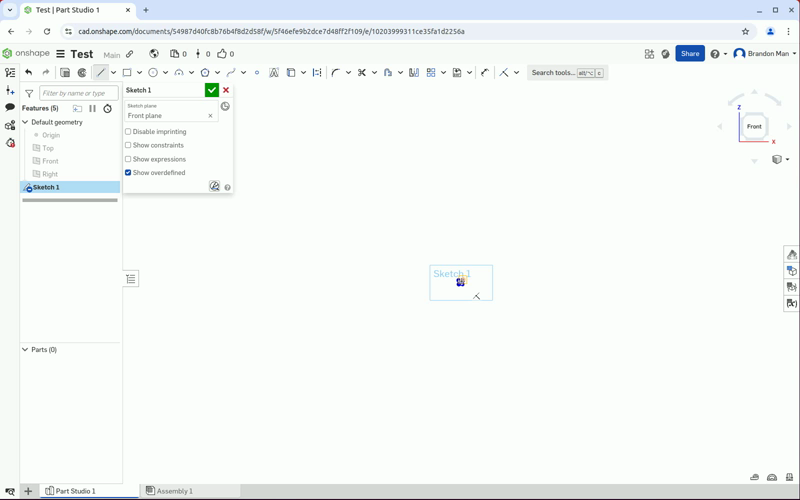
scroll(6)
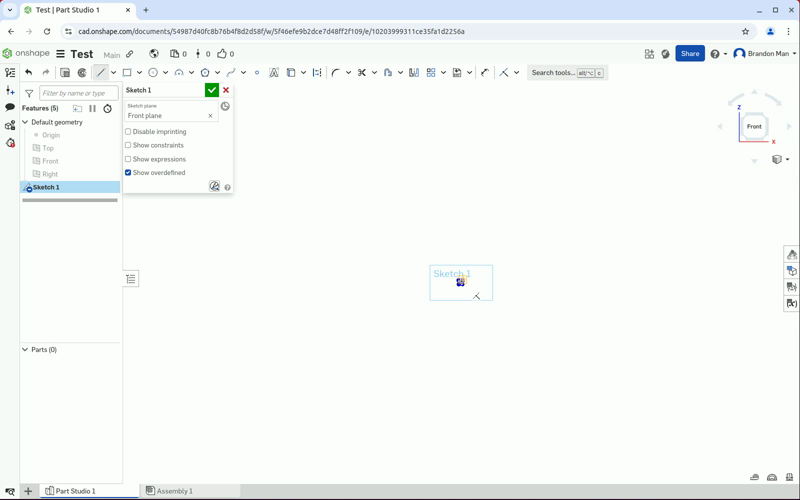
scroll(6)
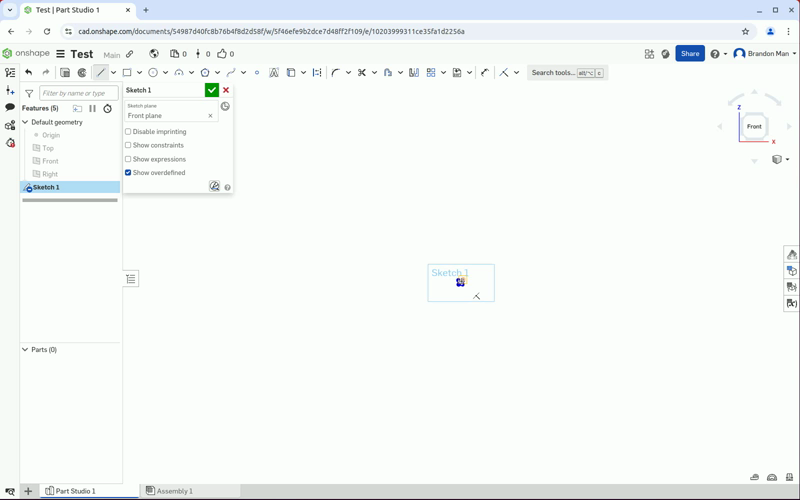
scroll(6)
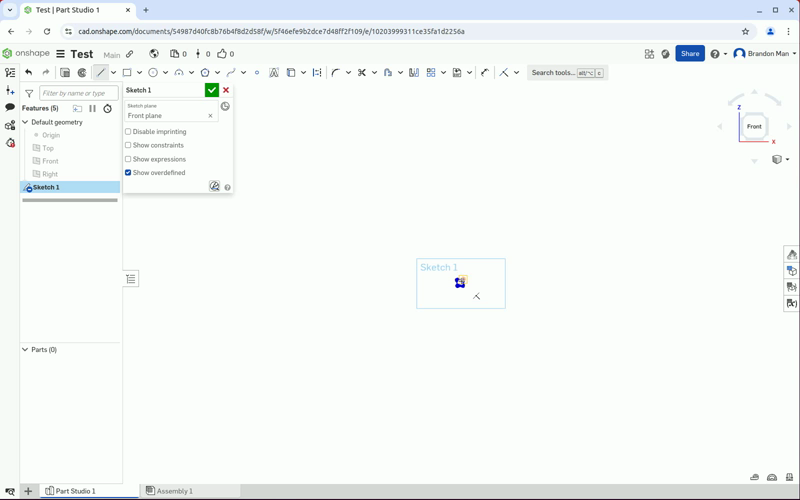
scroll(6)
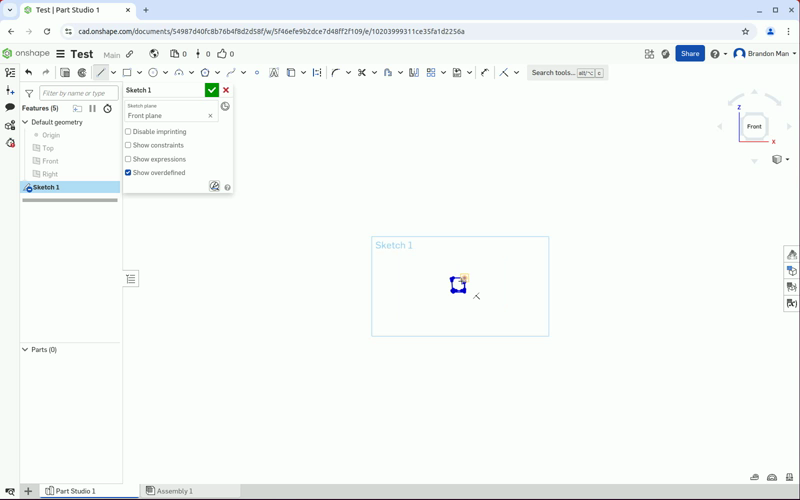
scroll(6)
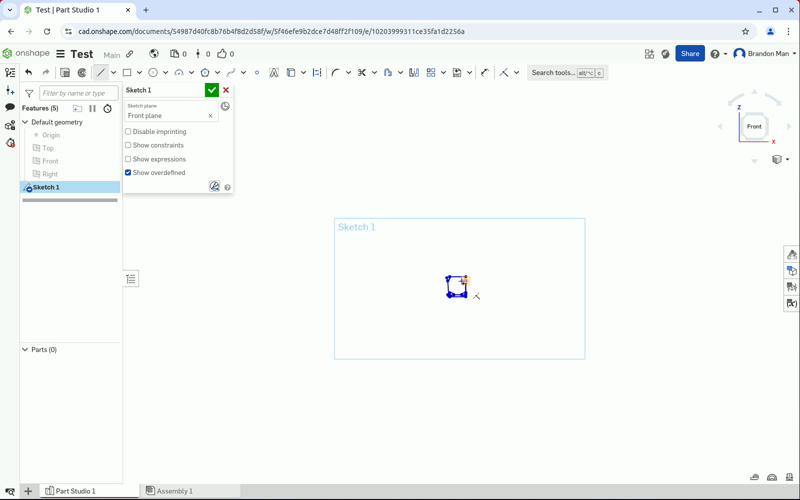
scroll(6)
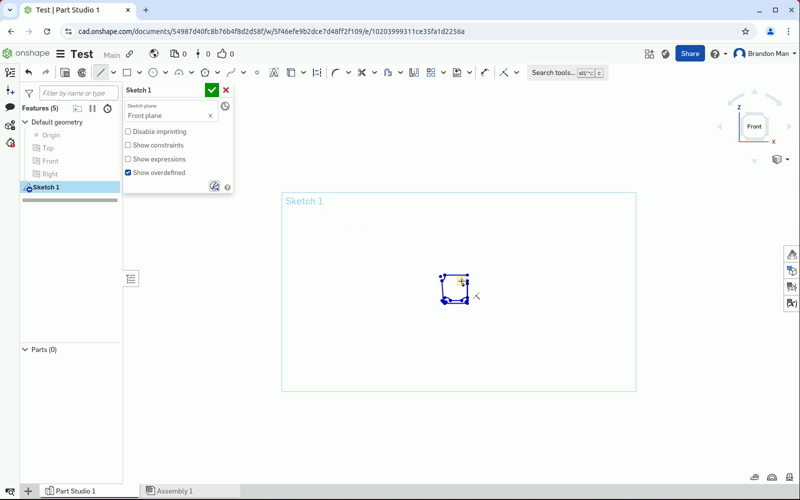
scroll(6)
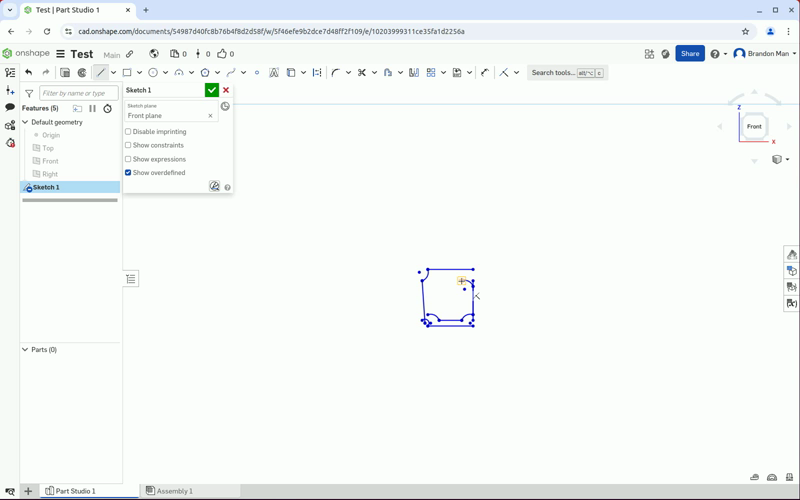
click(461, 280)
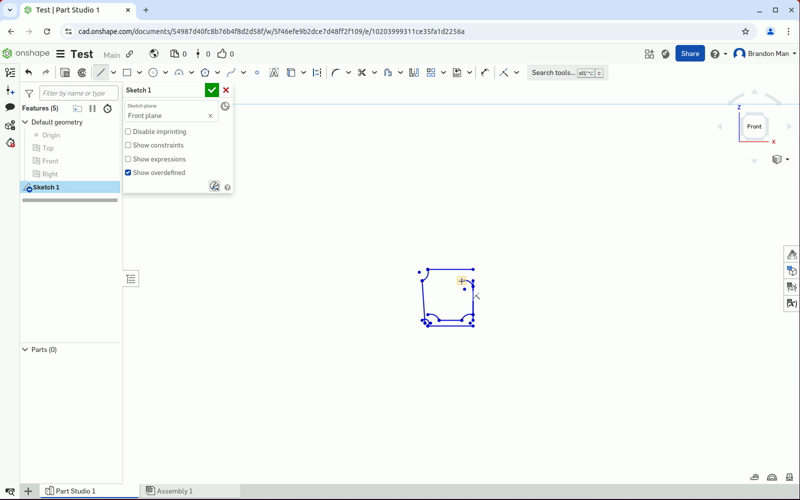
scroll(-6)
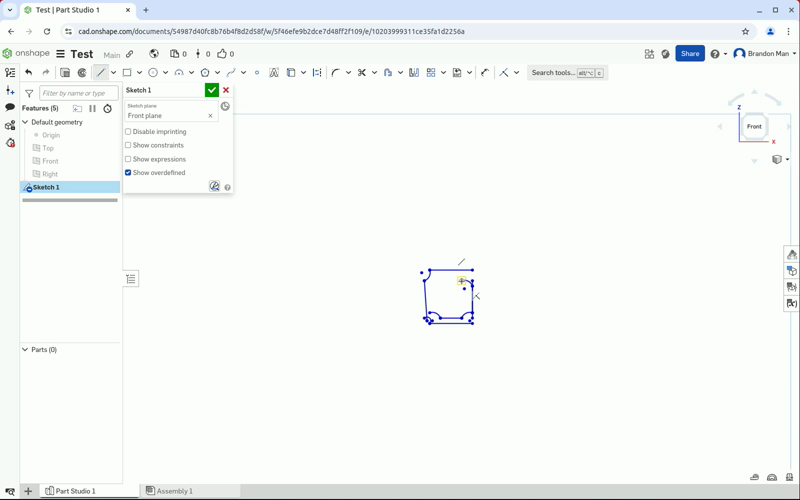
scroll(-6)
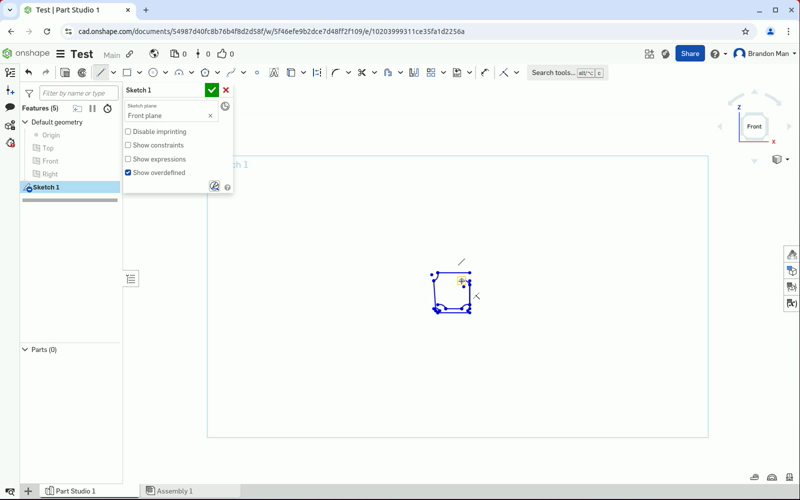
scroll(-6)
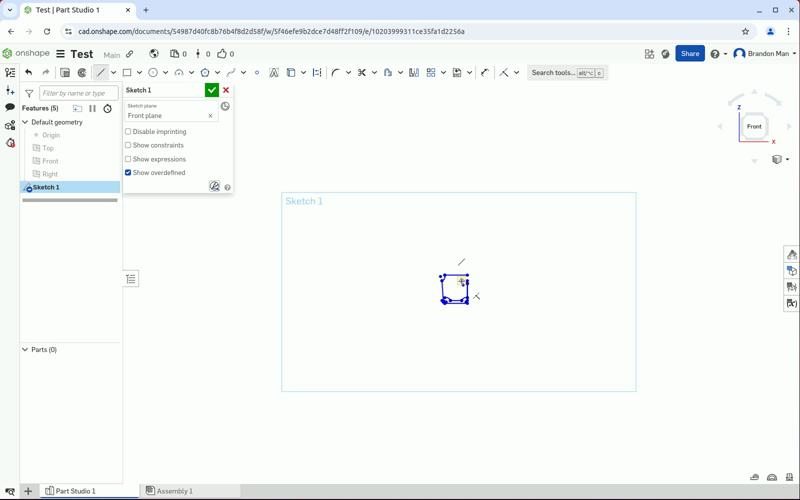
scroll(-6)
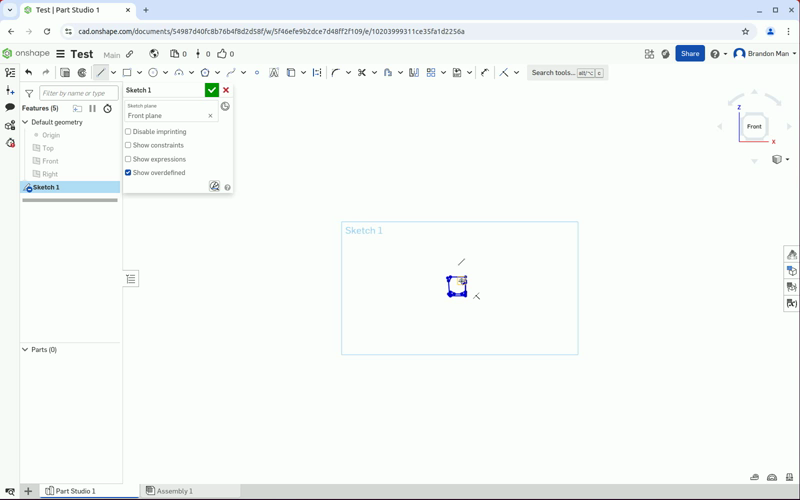
scroll(-6)
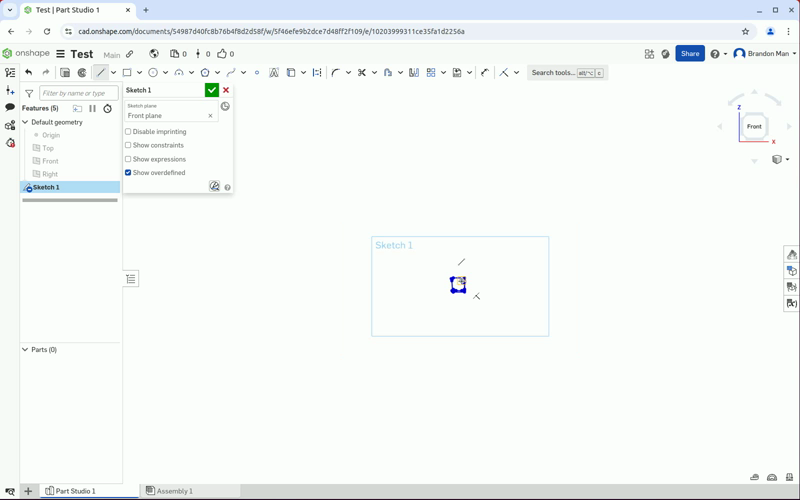
scroll(-6)
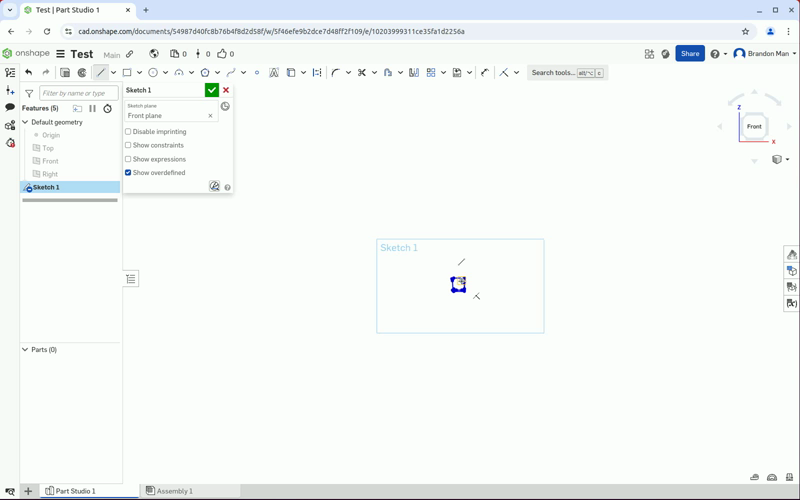
scroll(-6)
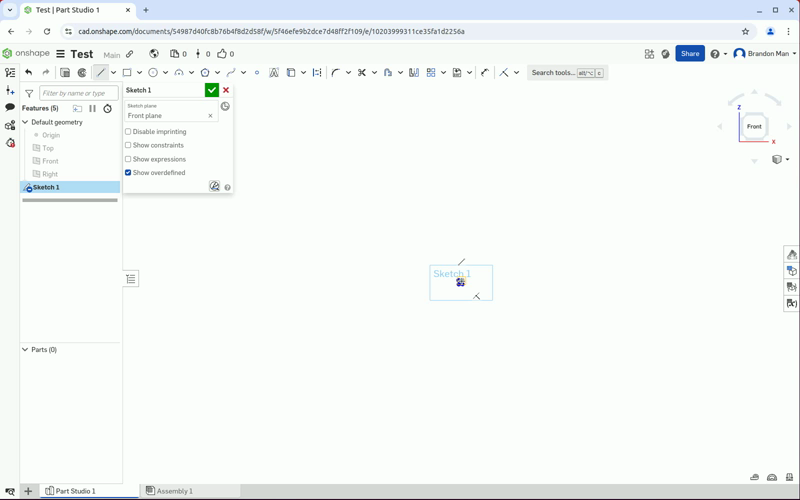
key_down(shift)
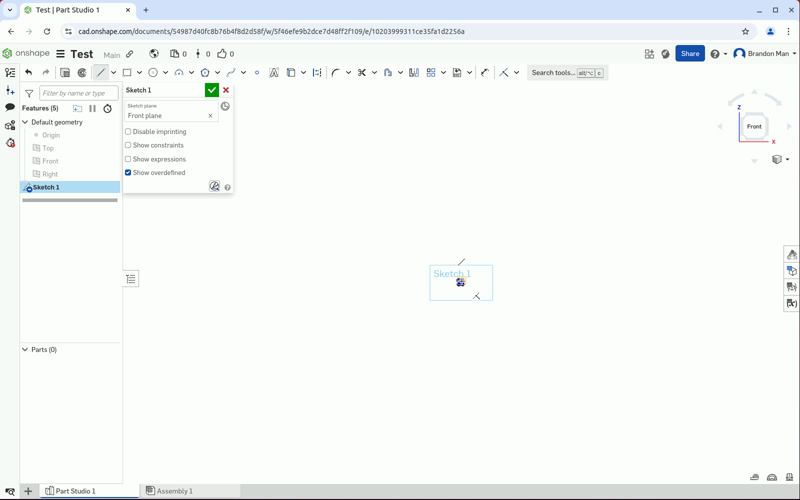
mouse_move(492, 280)
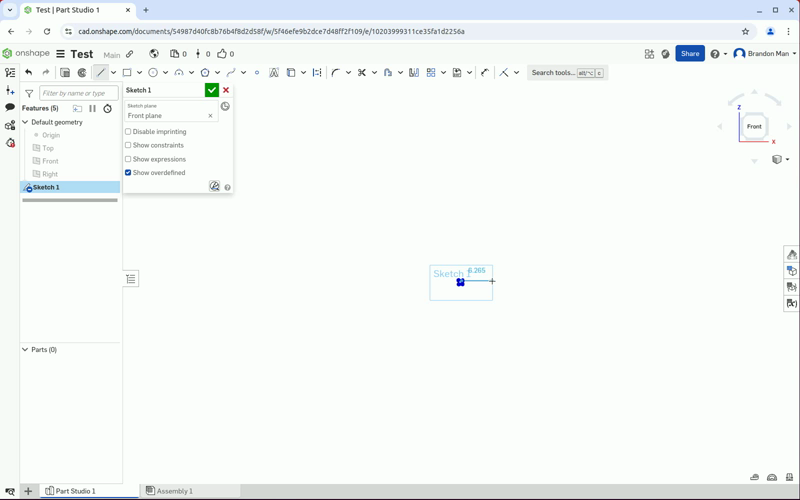
mouse_move(459, 280)
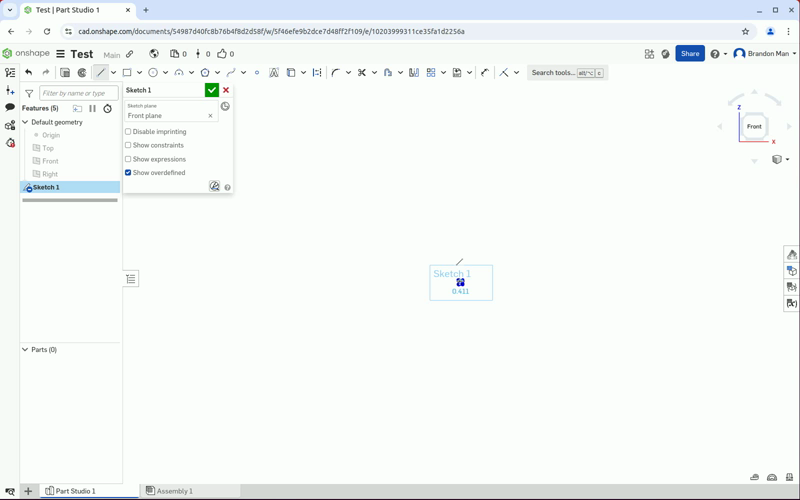
scroll(6)
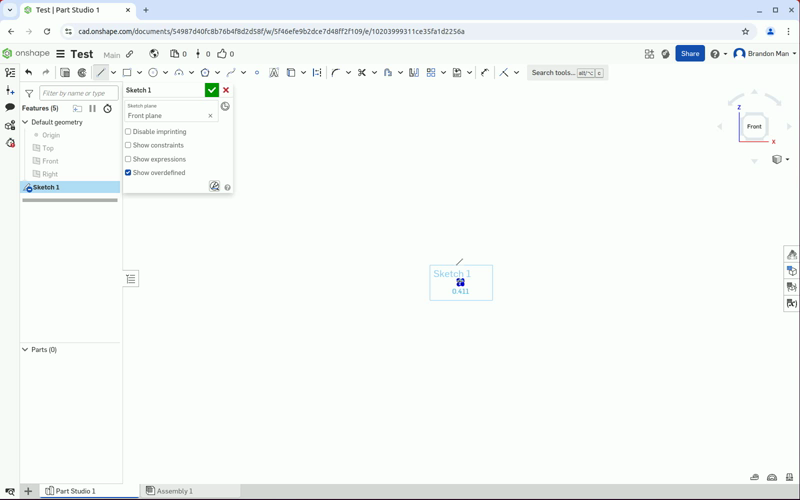
scroll(6)
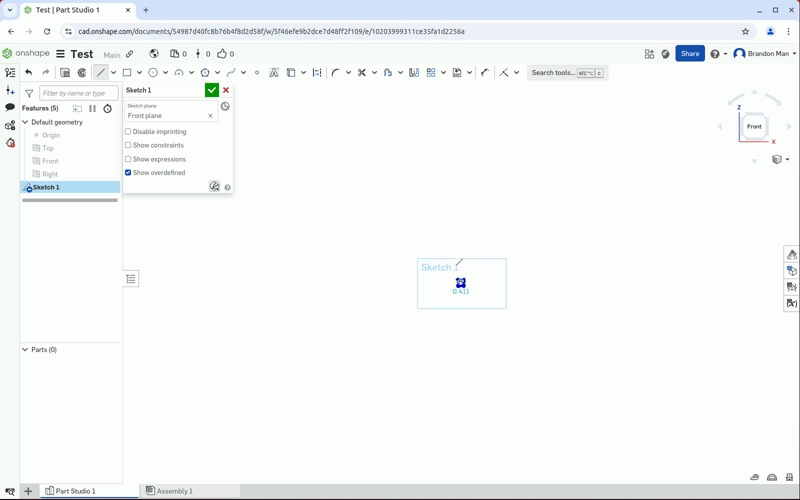
scroll(6)
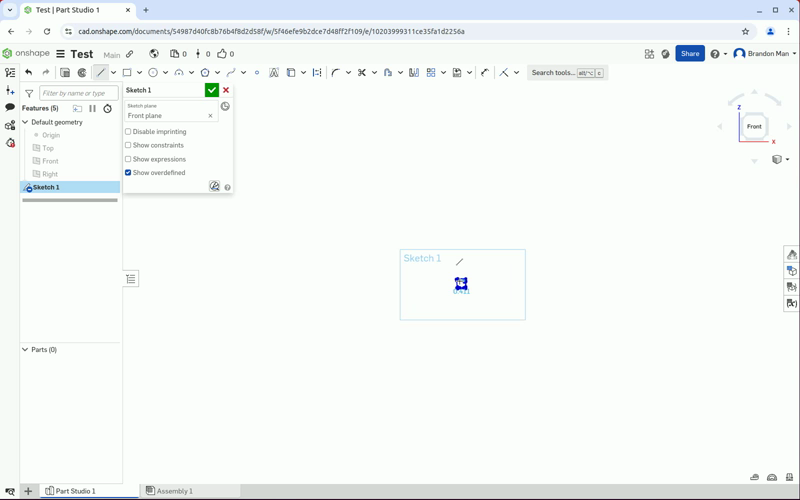
scroll(6)
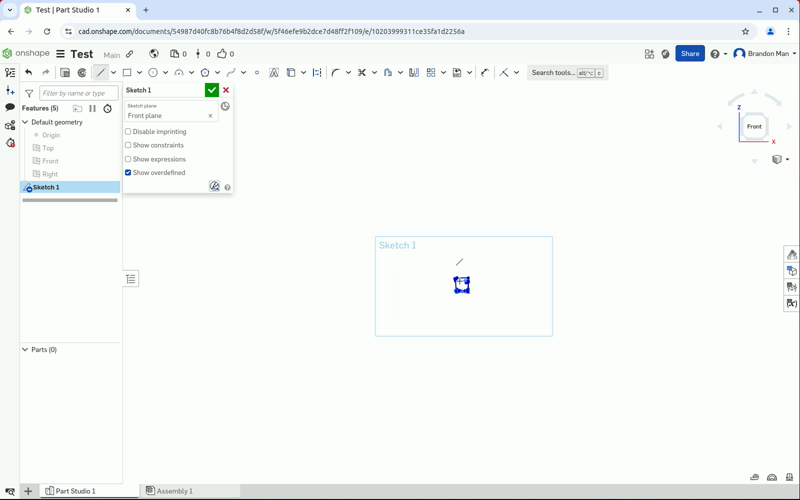
scroll(6)
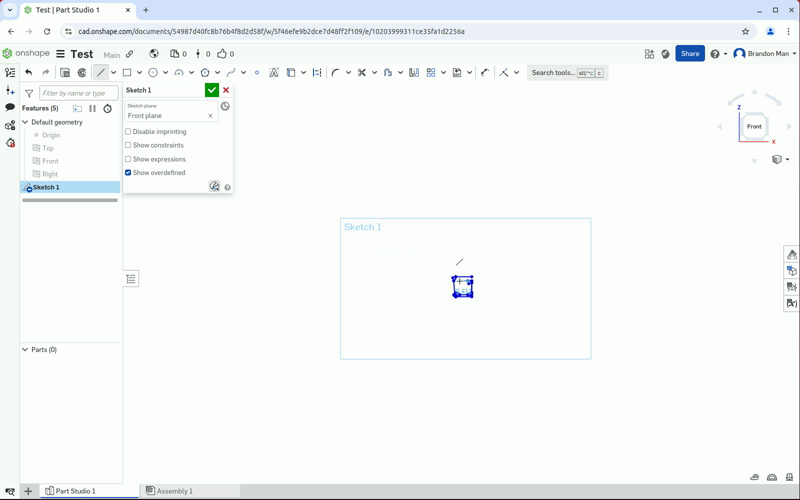
scroll(6)
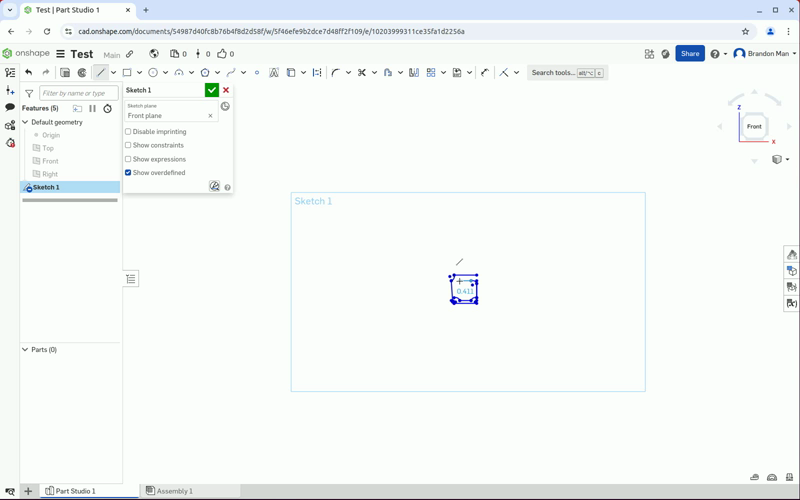
scroll(6)
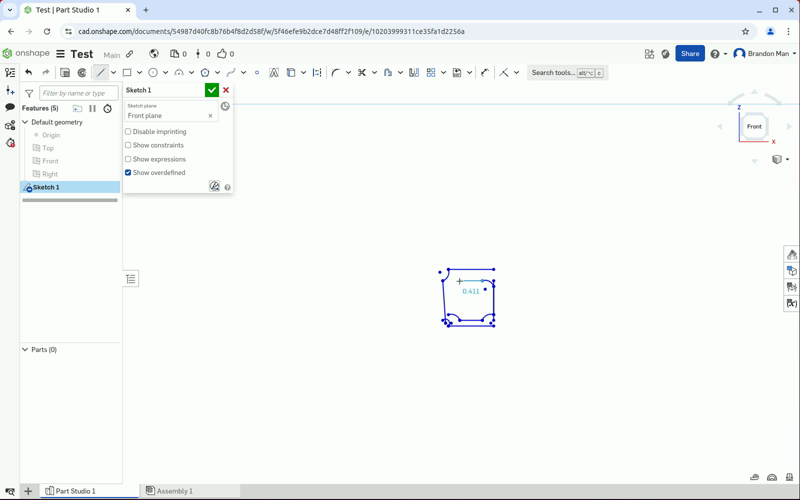
click(459, 280)
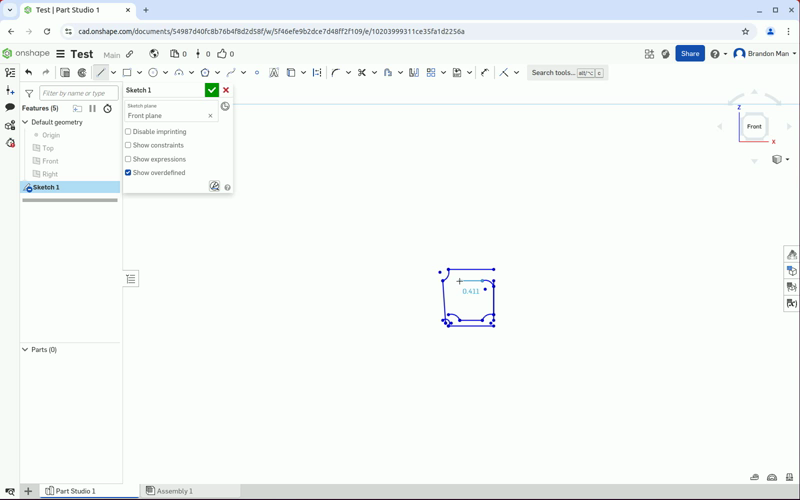
scroll(-6)
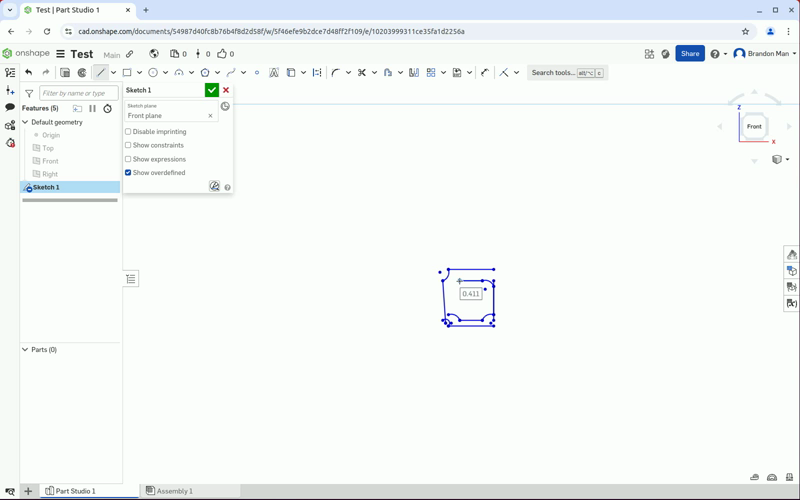
scroll(-6)
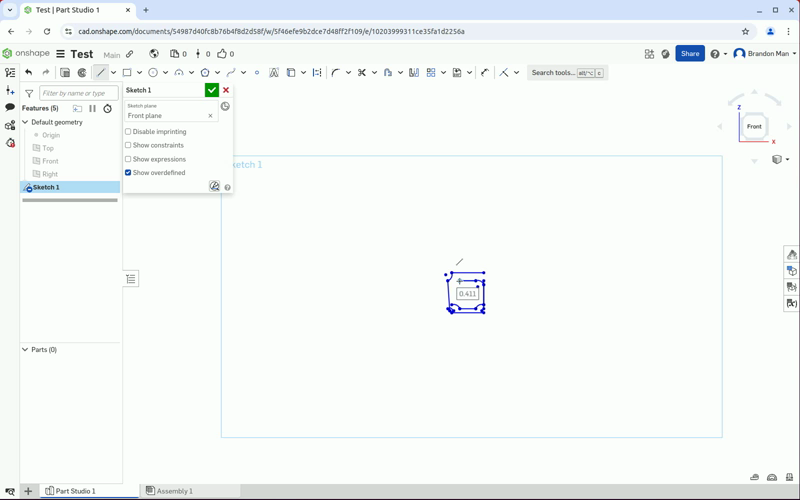
scroll(-6)
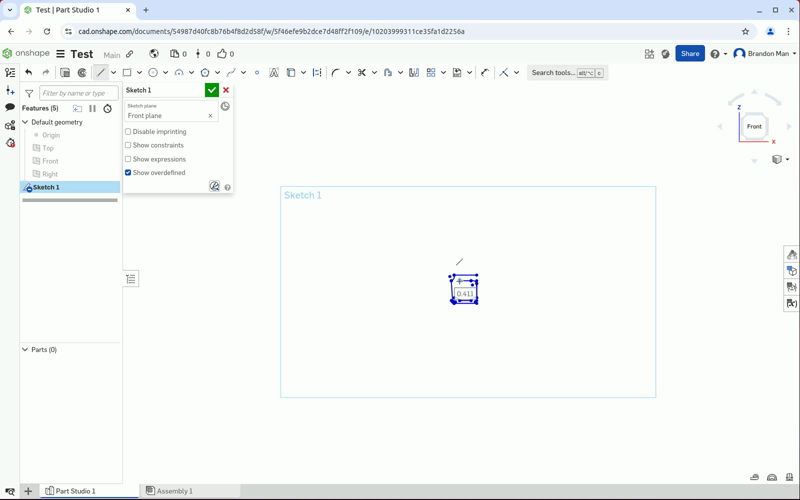
scroll(-6)
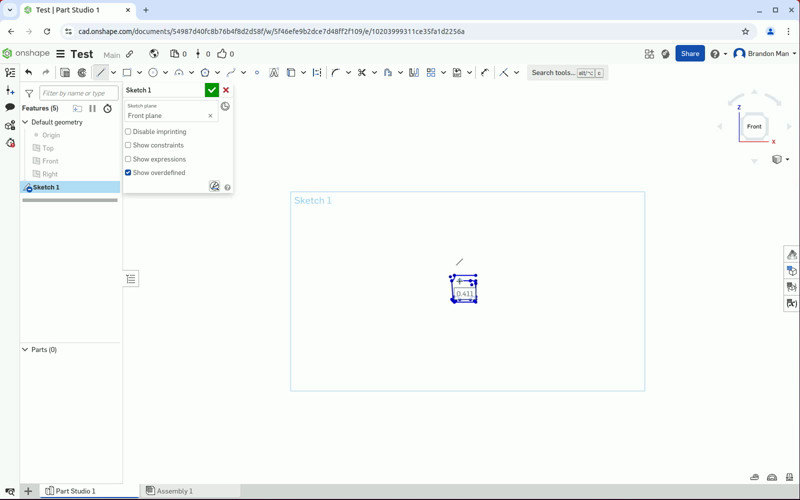
scroll(-6)
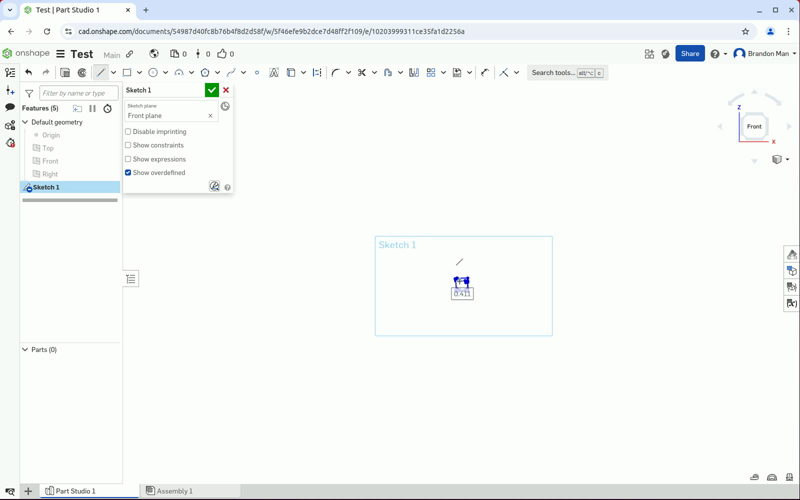
scroll(-6)
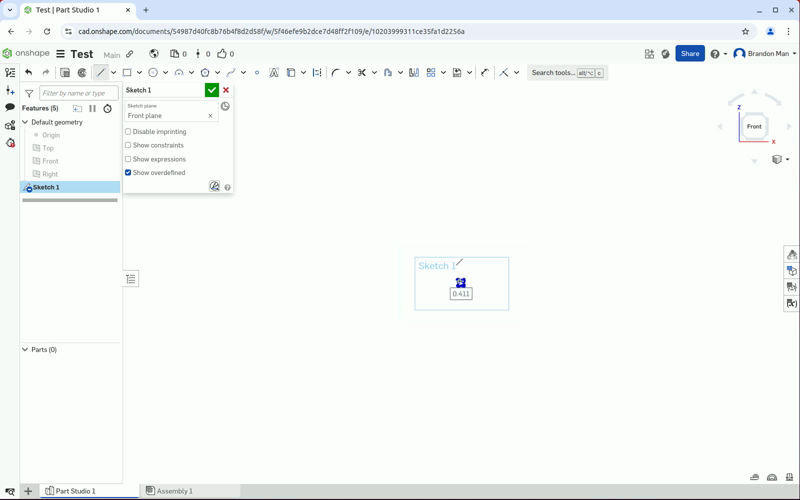
scroll(-6)
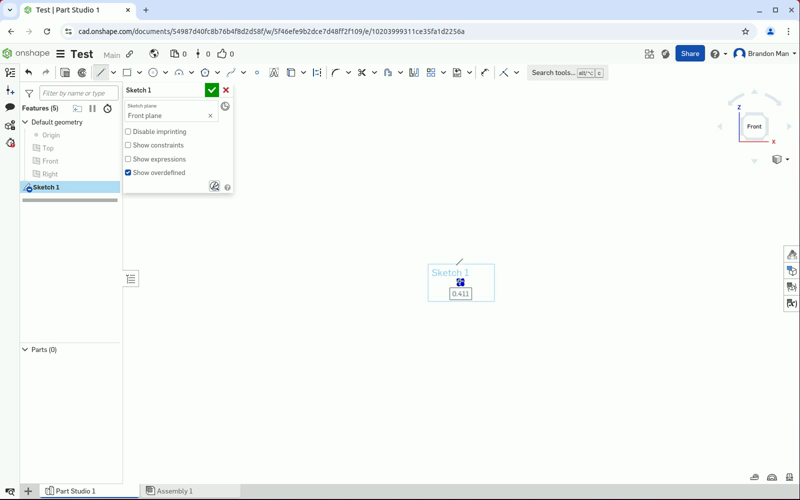
key_up(shift)
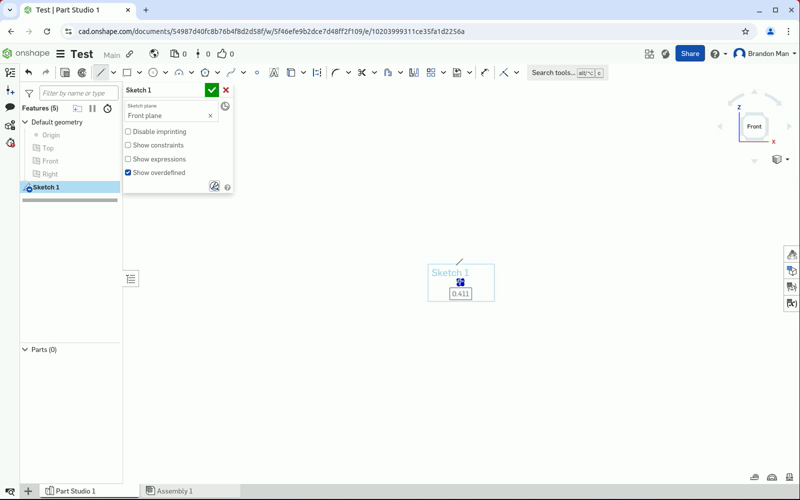
key(esc)
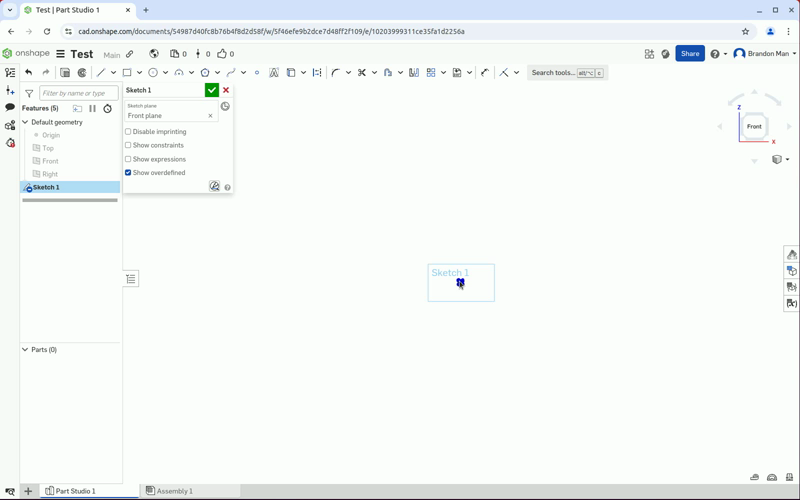
key(a)
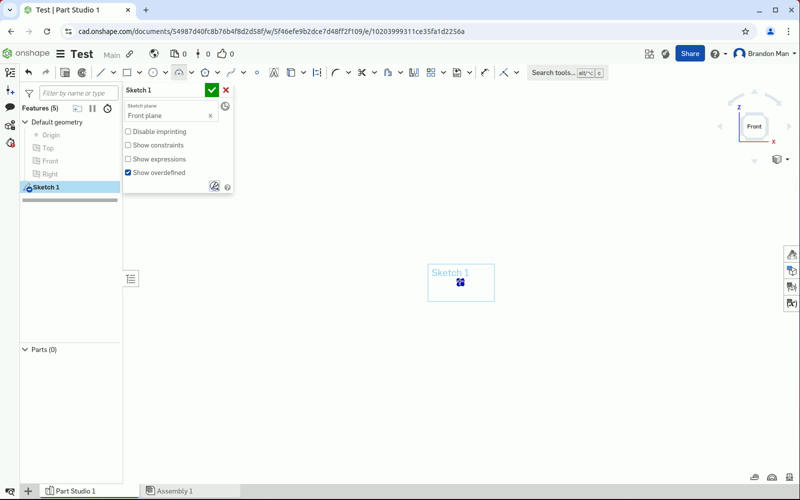
mouse_move(459, 280)
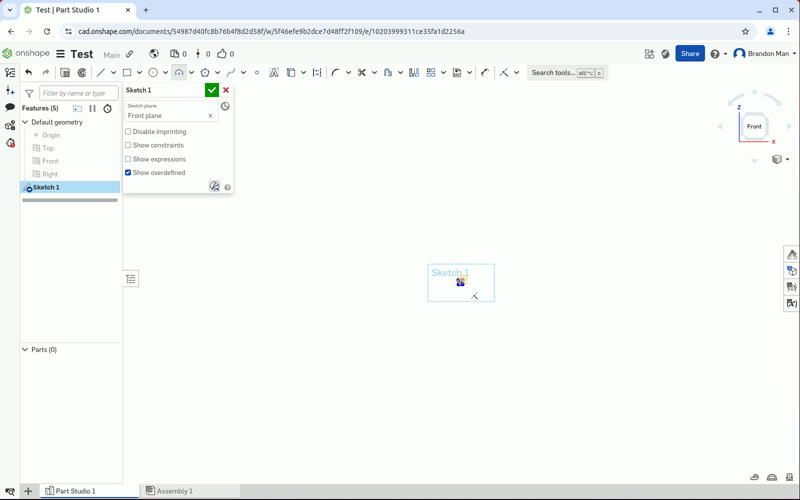
scroll(6)
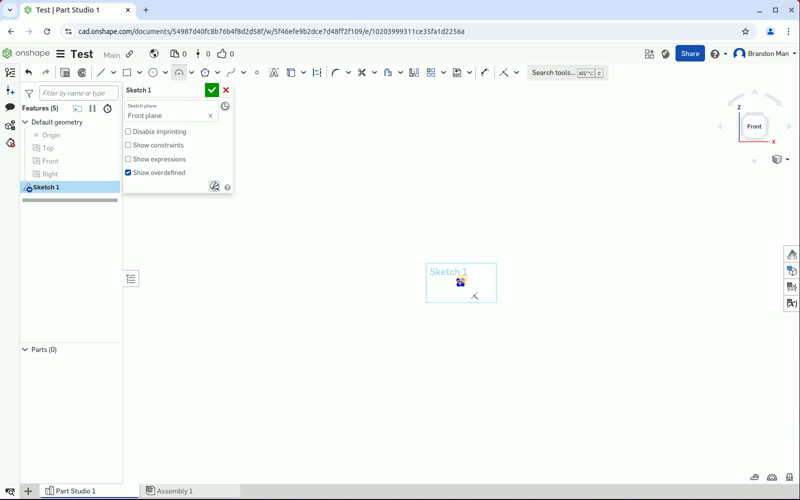
scroll(6)
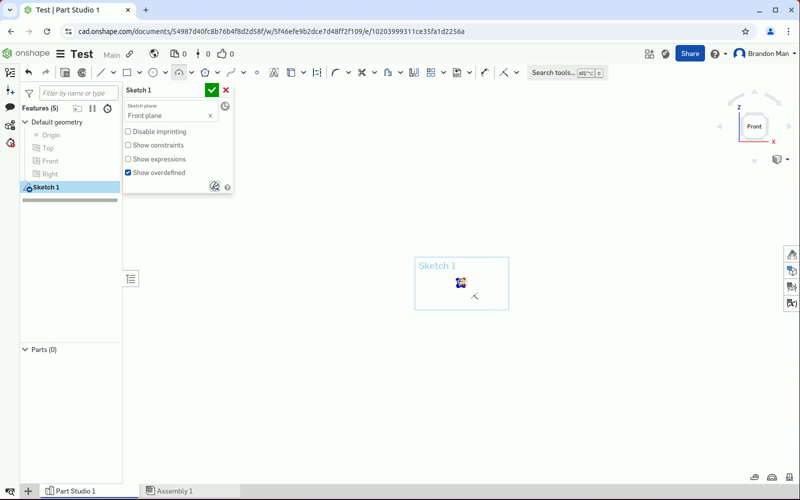
scroll(6)
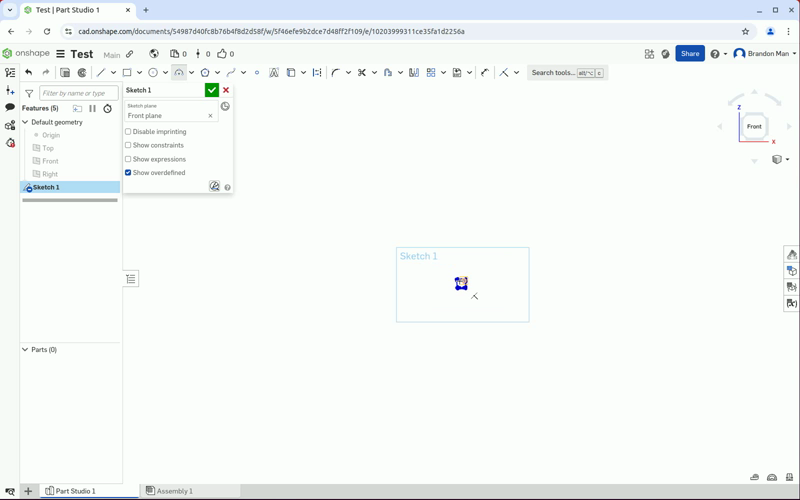
scroll(6)
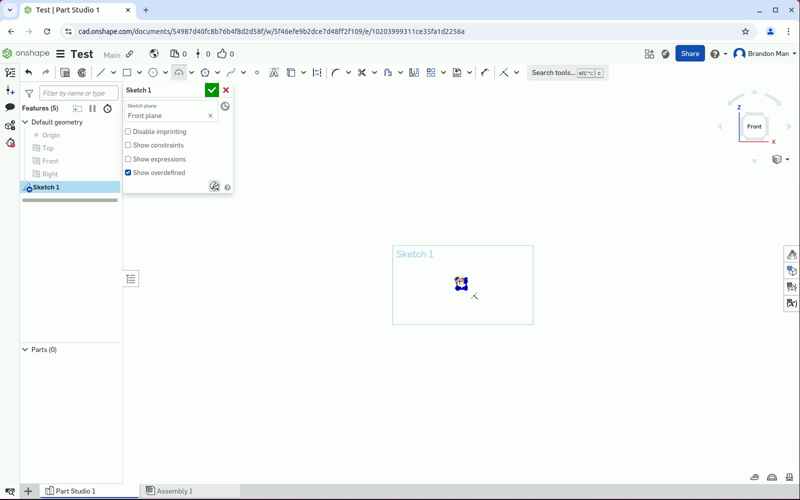
scroll(6)
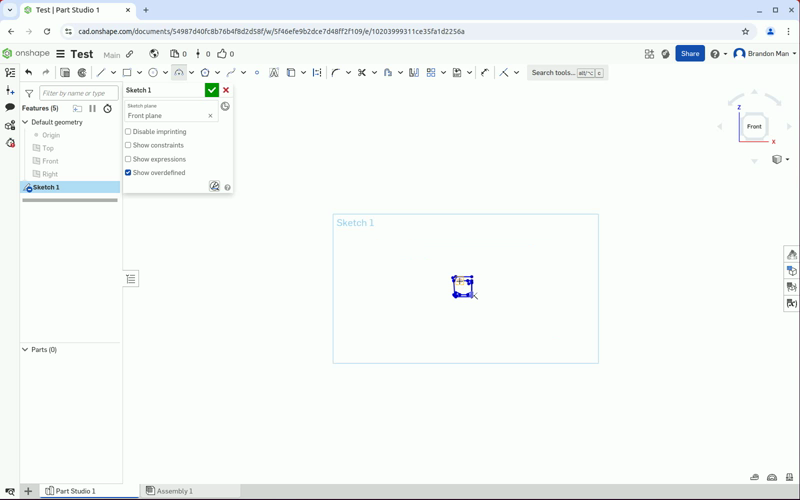
scroll(6)
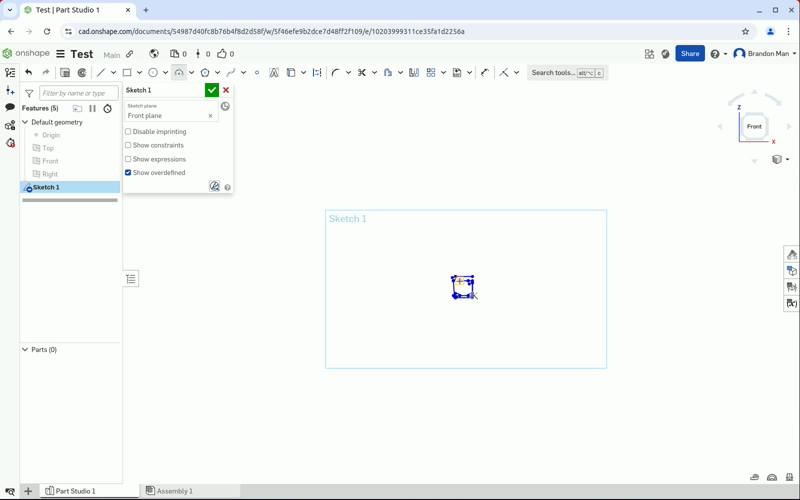
scroll(6)
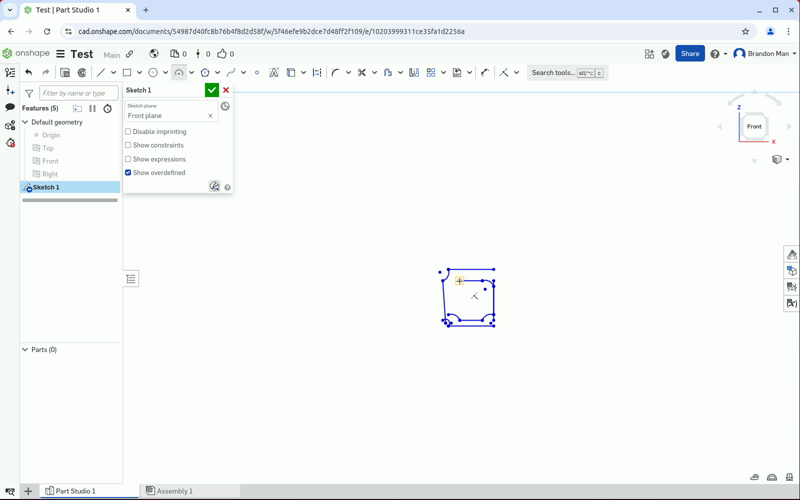
click(459, 280)
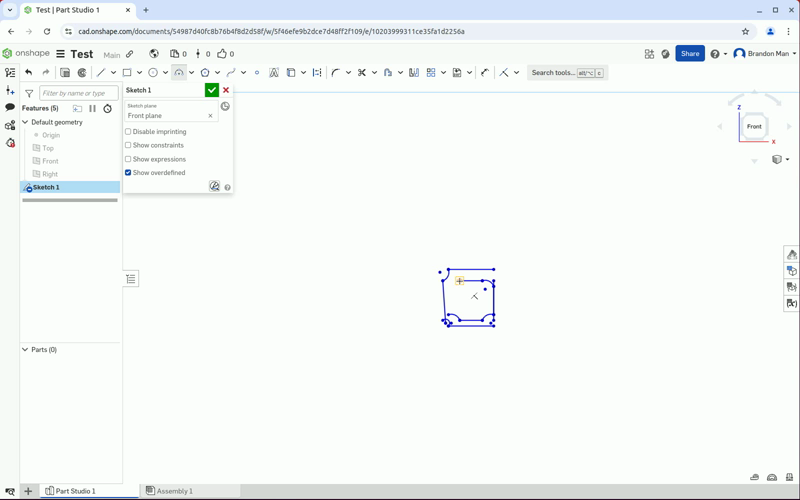
scroll(-6)
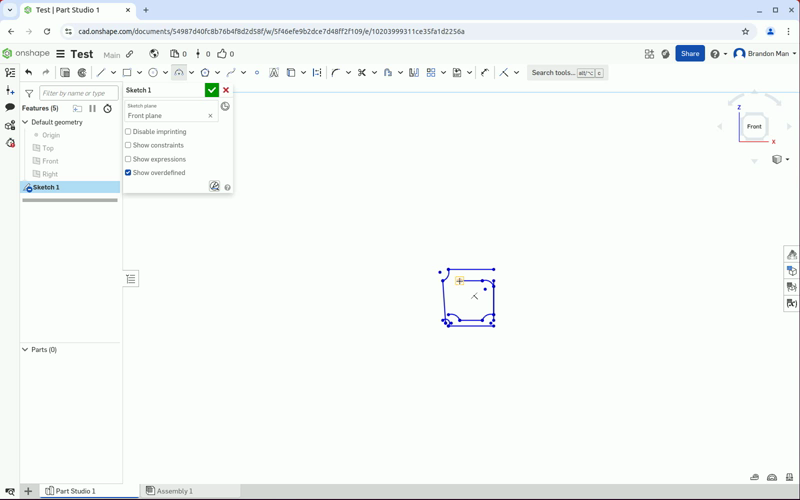
scroll(-6)
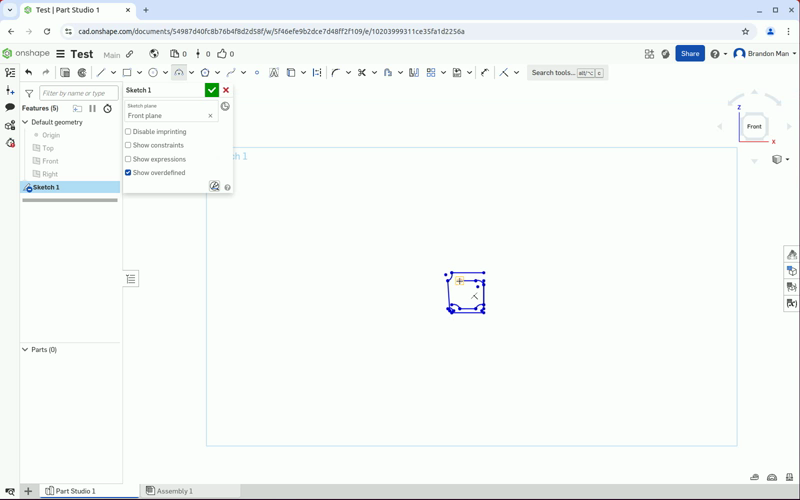
scroll(-6)
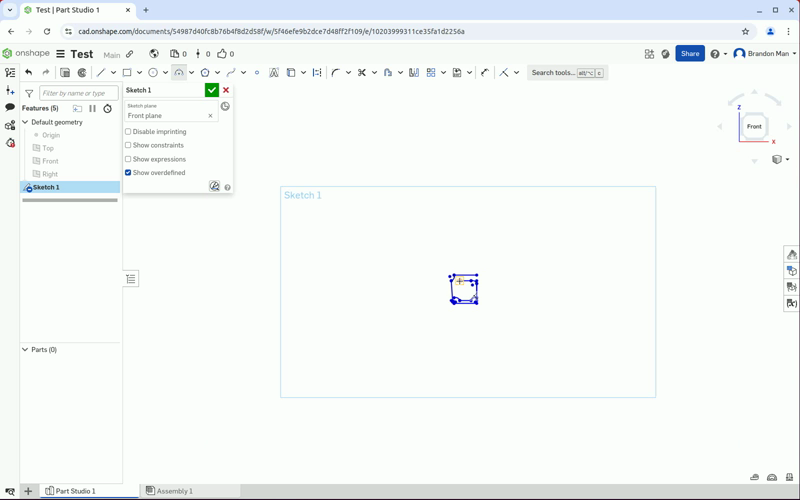
scroll(-6)
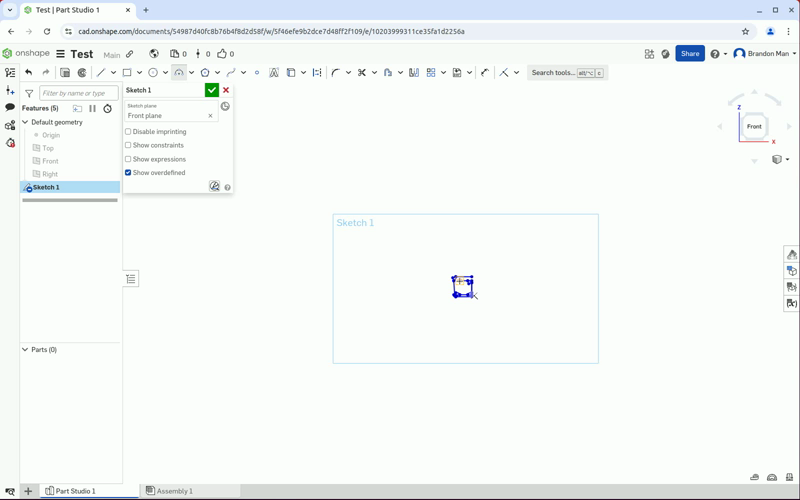
scroll(-6)
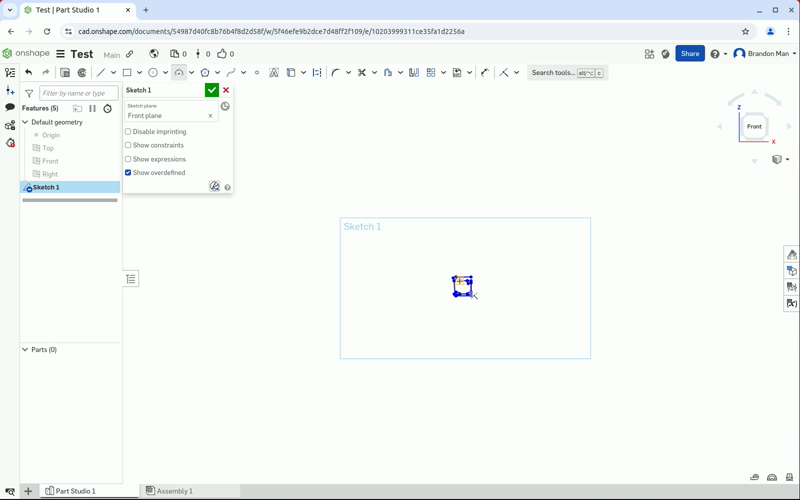
scroll(-6)
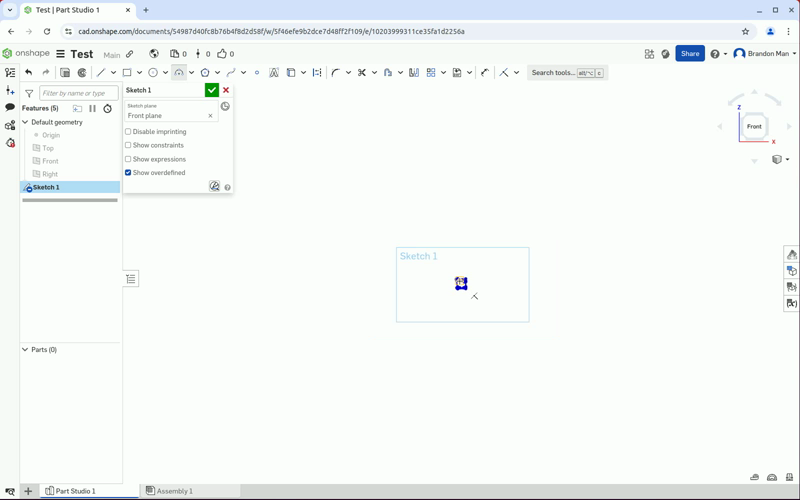
scroll(-6)
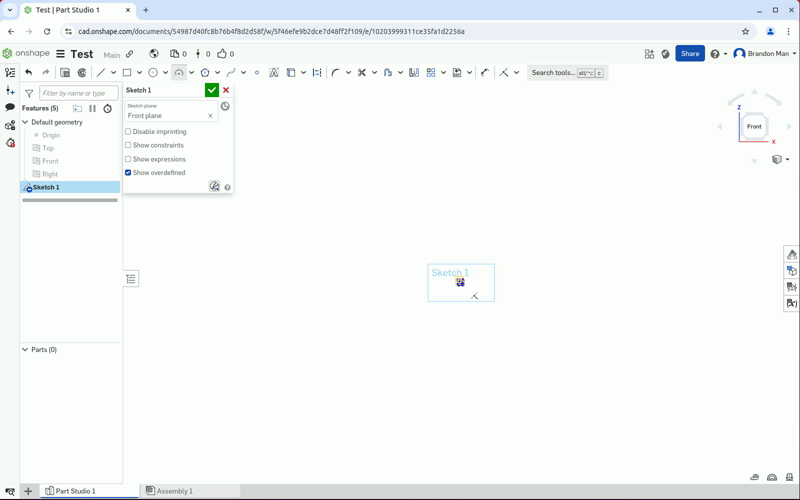
key_down(shift)
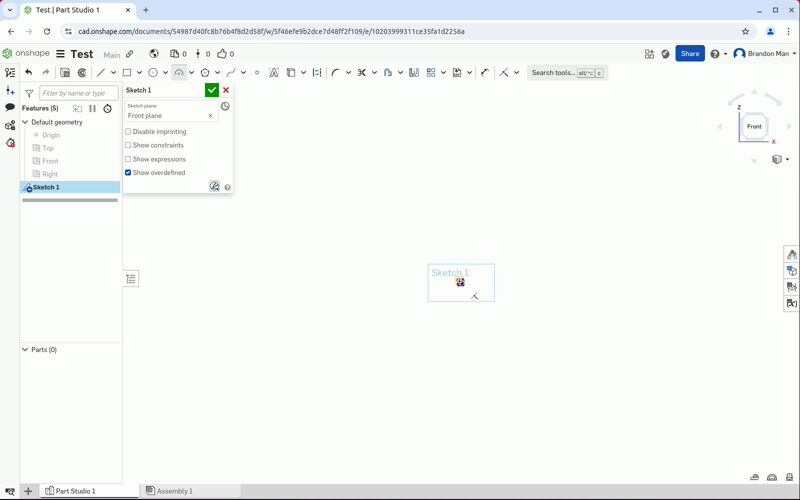
mouse_move(458, 281)
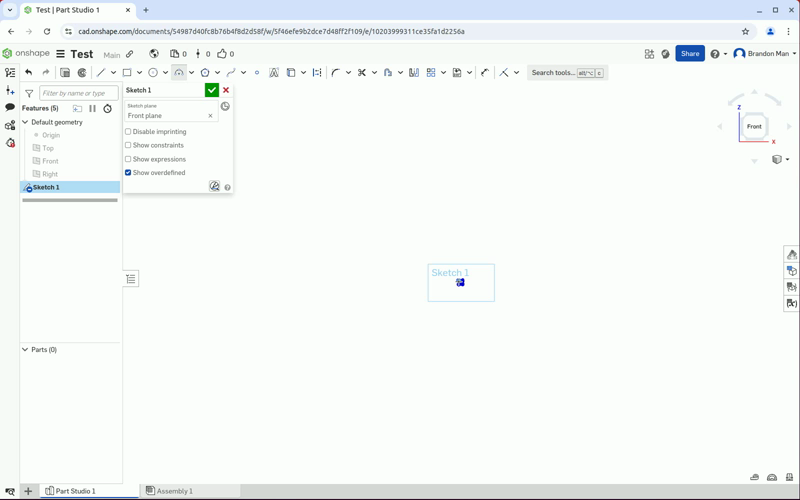
scroll(6)
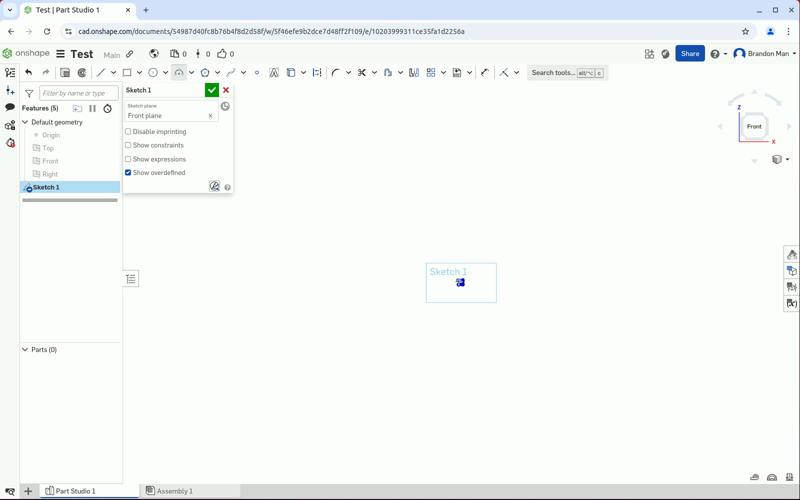
scroll(6)
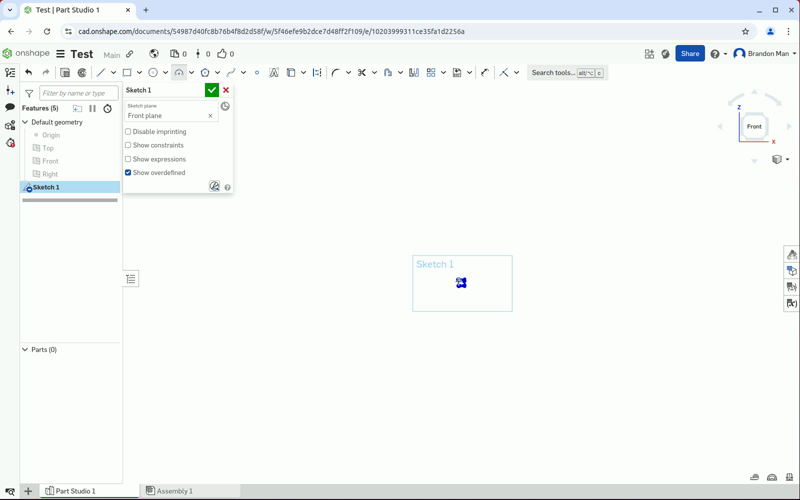
scroll(6)
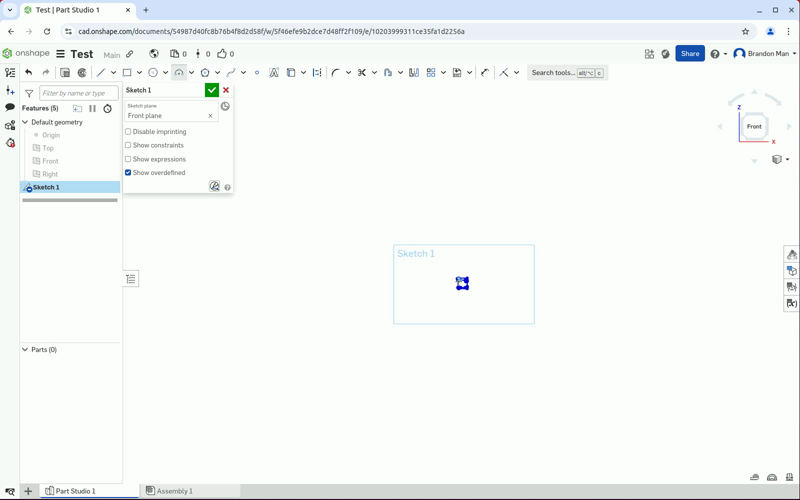
scroll(6)
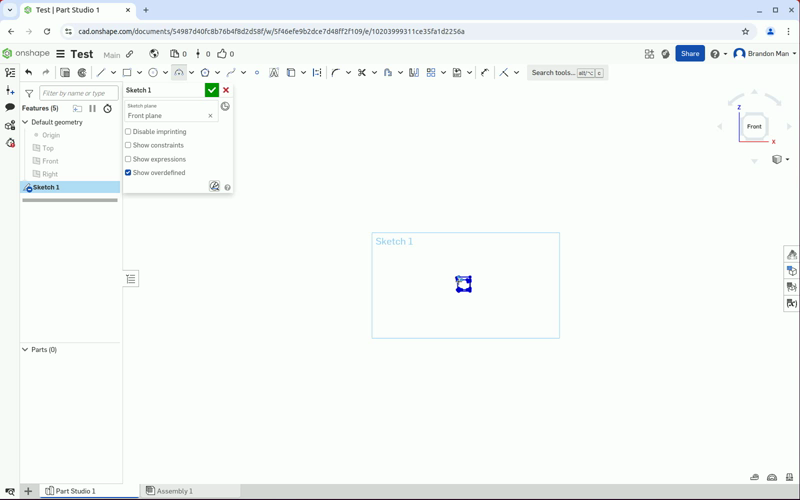
scroll(6)
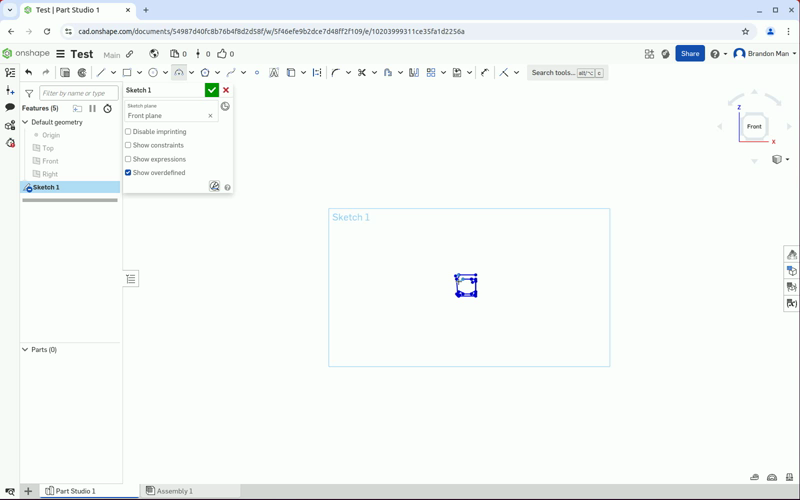
scroll(6)
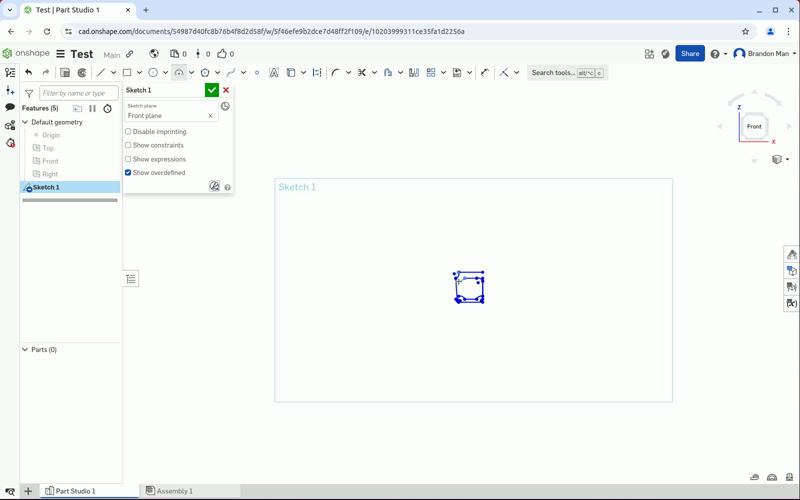
scroll(6)
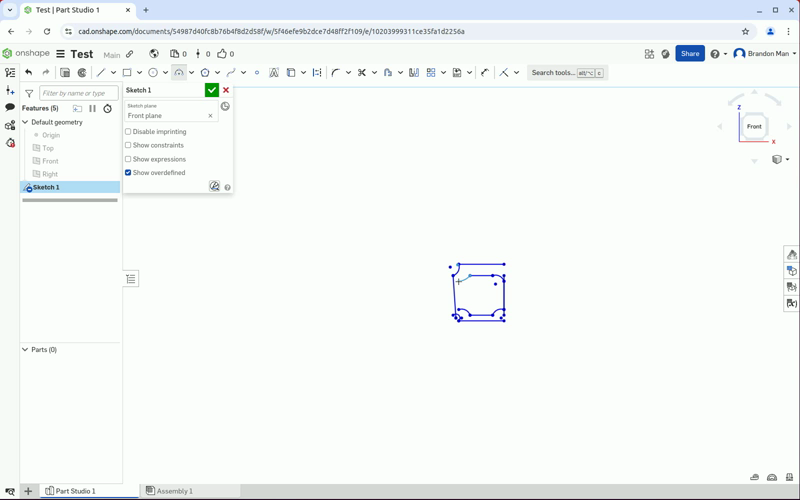
click(458, 281)
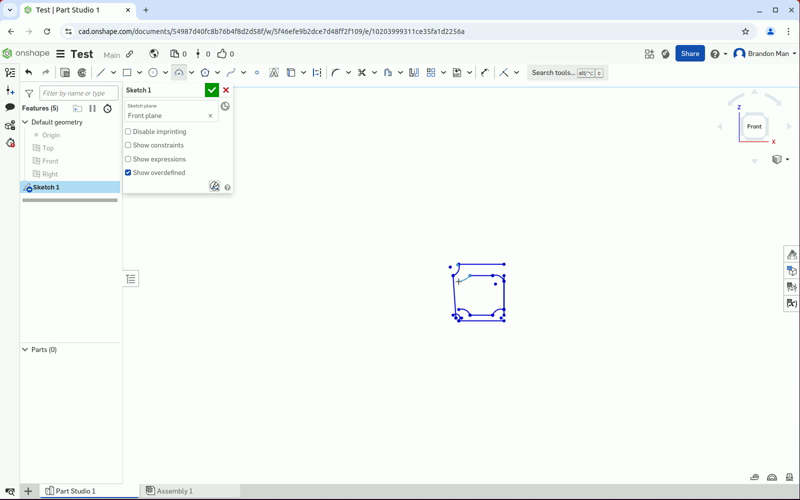
scroll(-6)
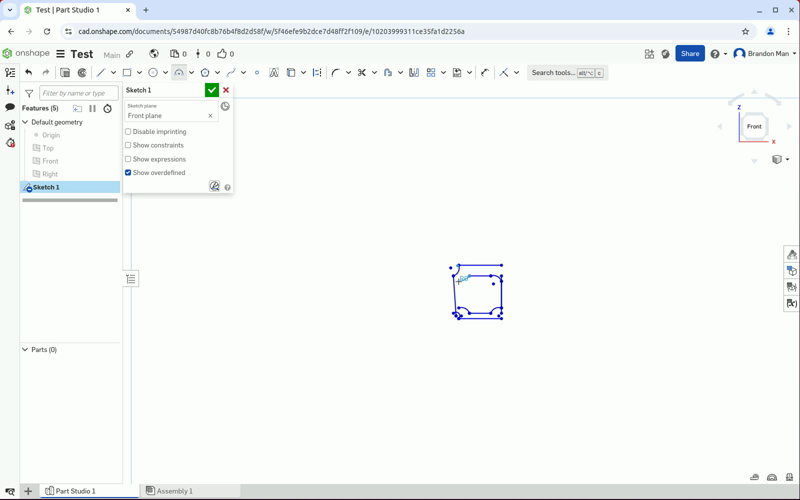
scroll(-6)
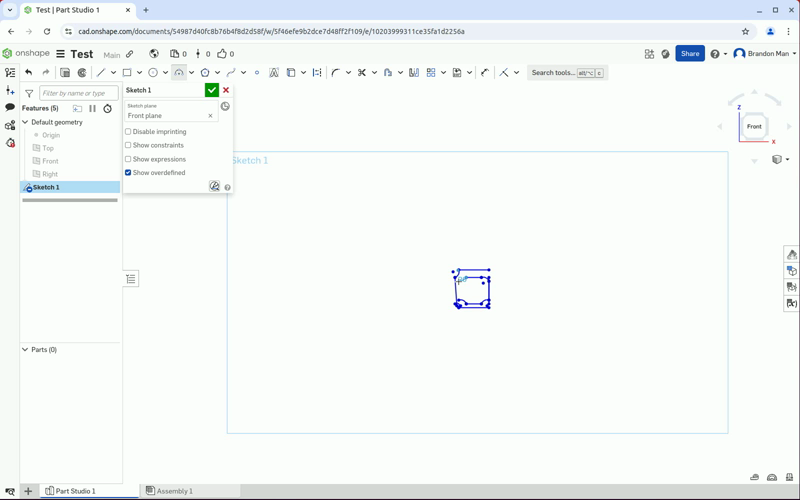
scroll(-6)
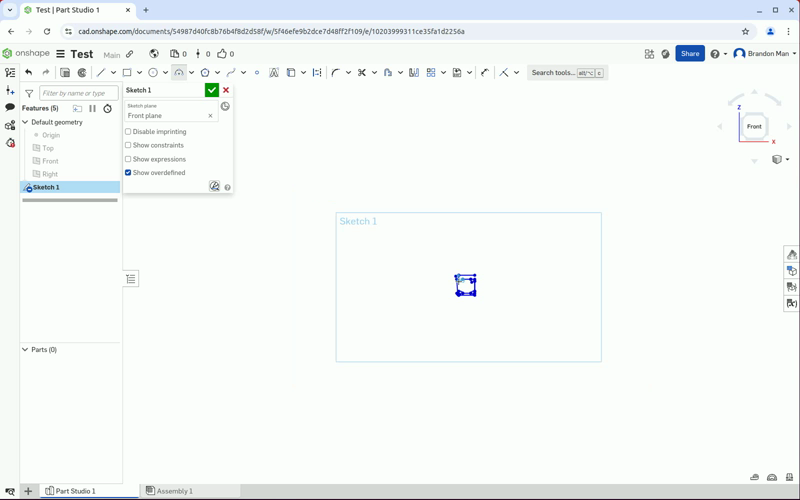
scroll(-6)
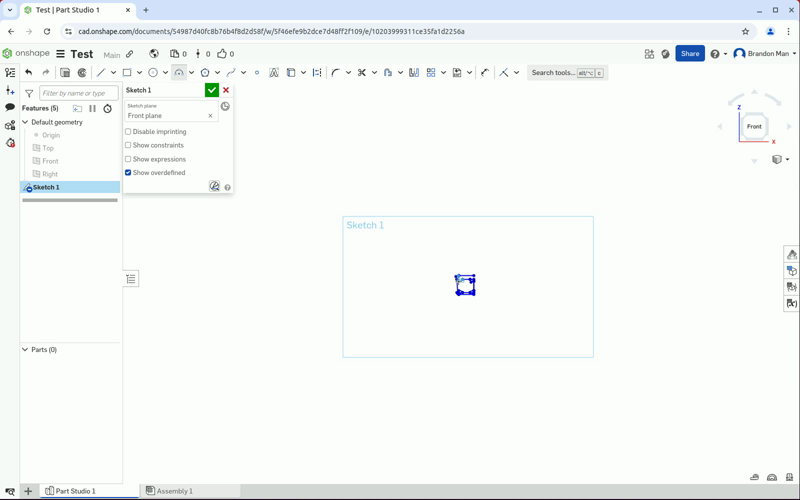
scroll(-6)
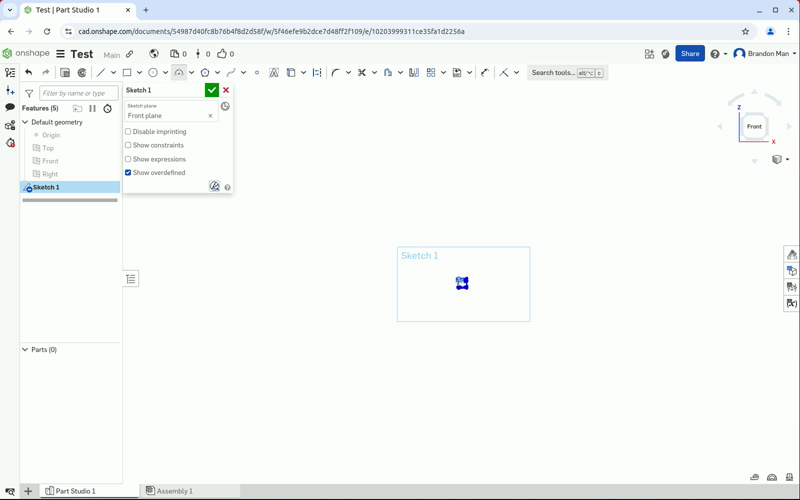
scroll(-6)
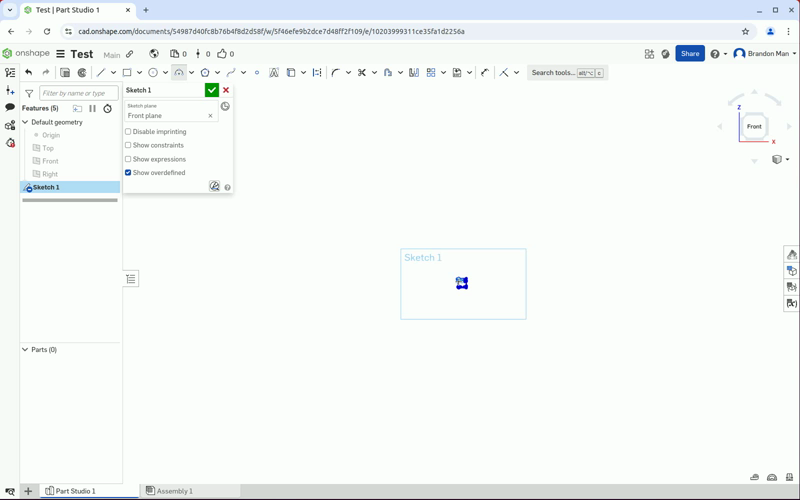
scroll(-6)
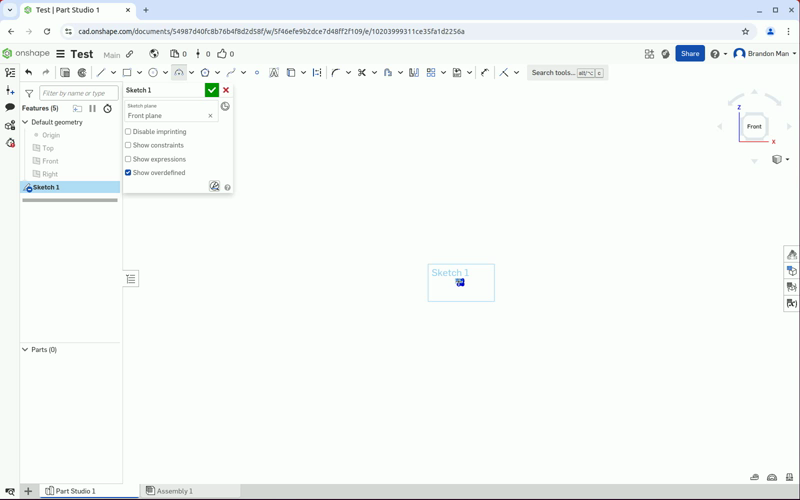
mouse_move(459, 280)
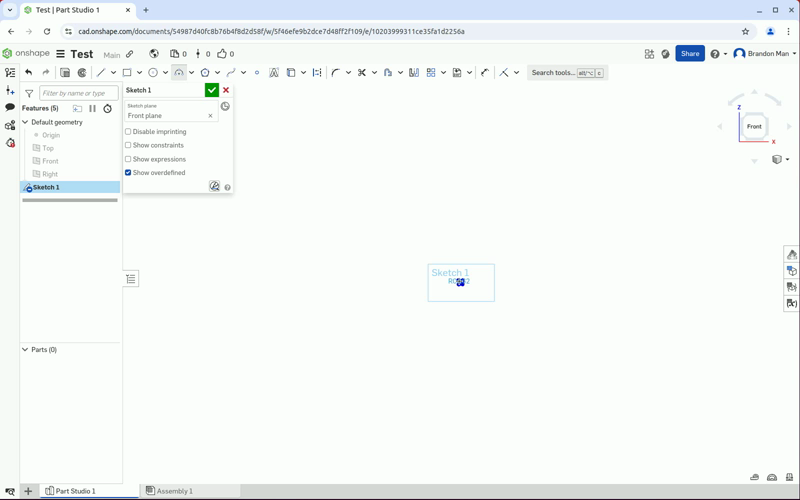
scroll(6)
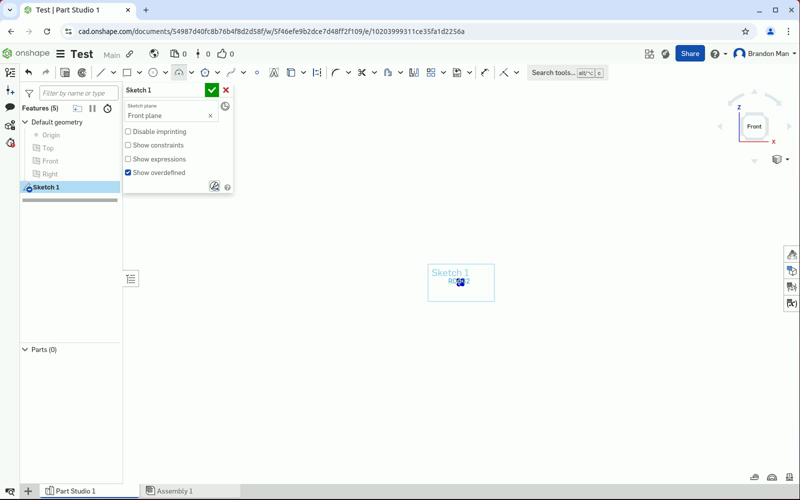
scroll(6)
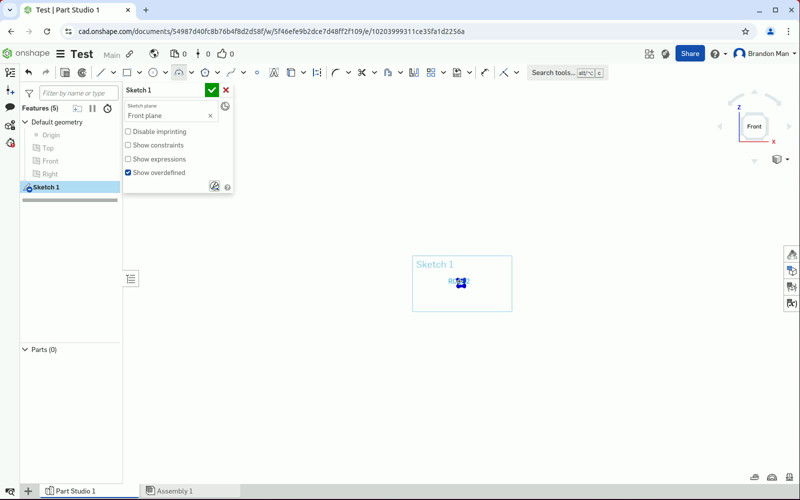
scroll(6)
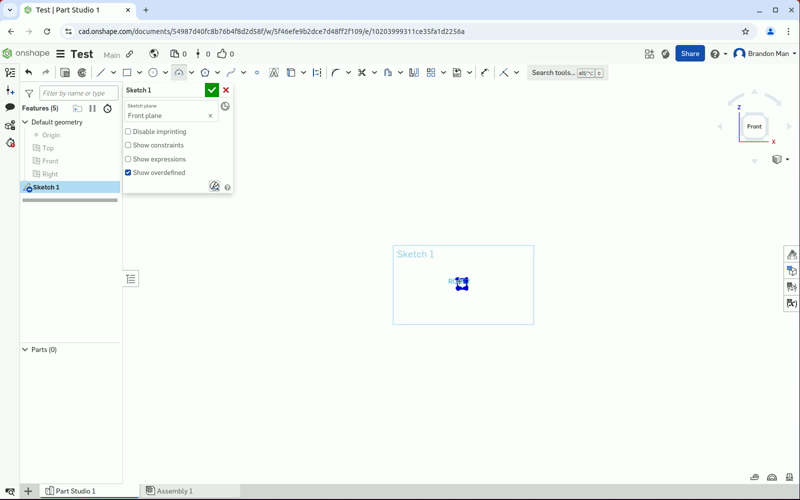
scroll(6)
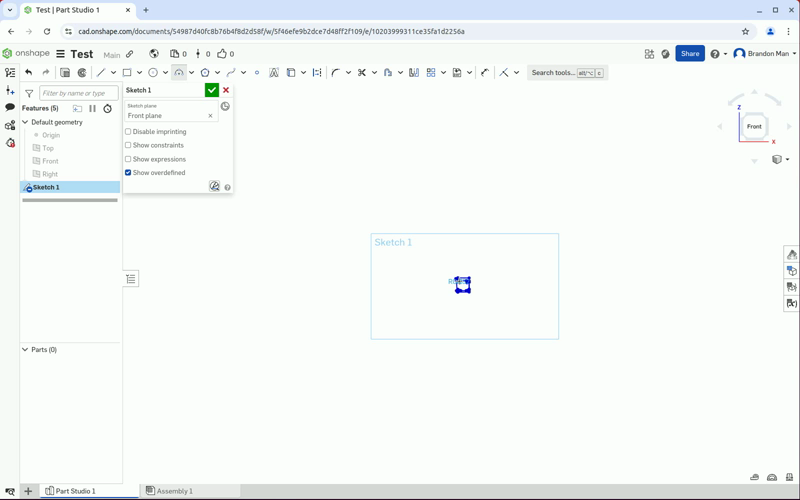
scroll(6)
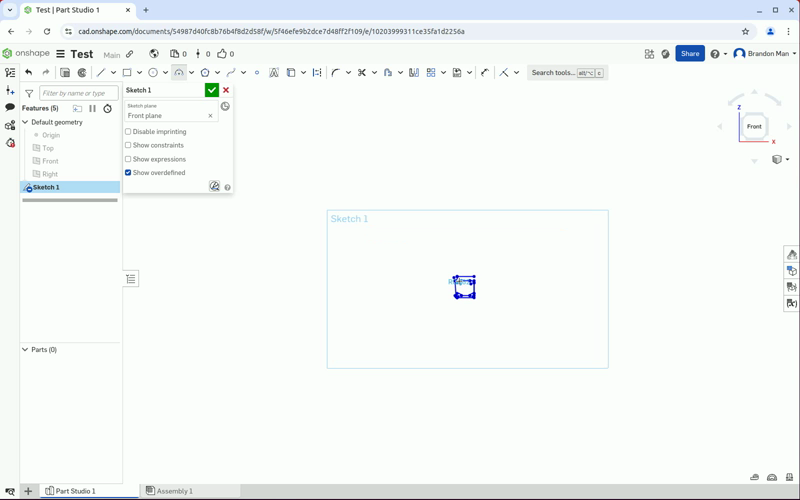
scroll(6)
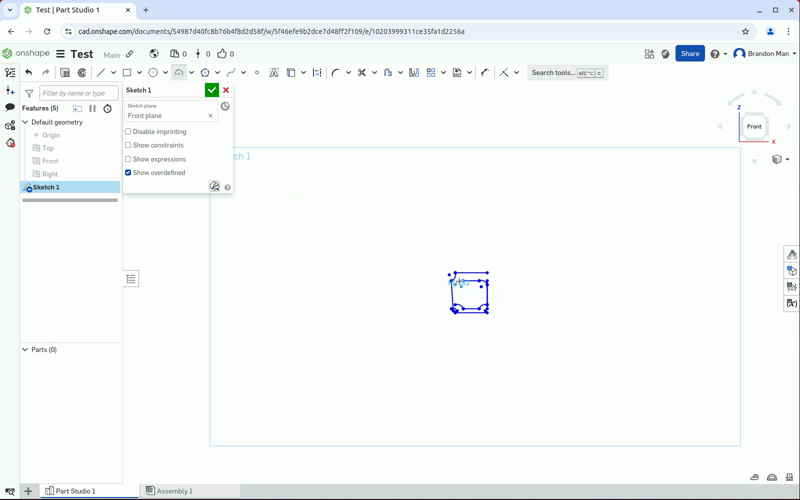
scroll(6)
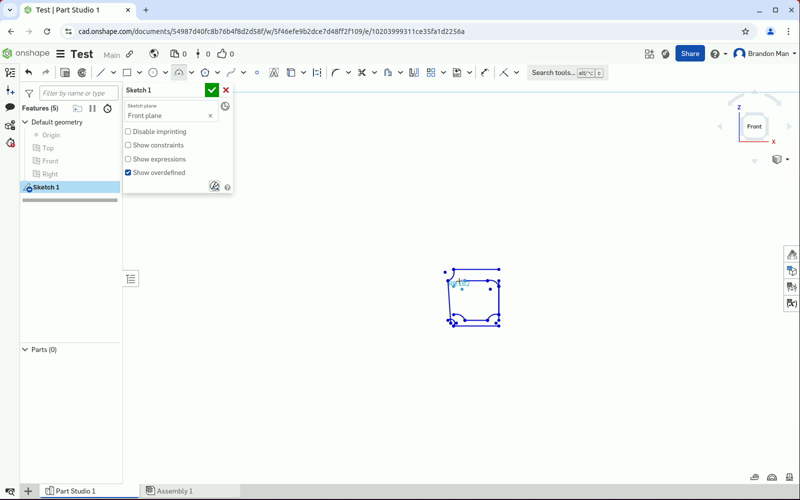
click(459, 280)
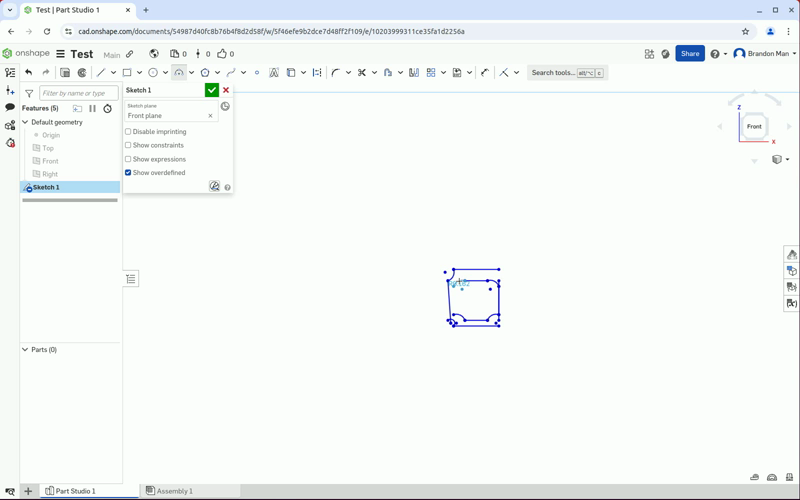
scroll(-6)
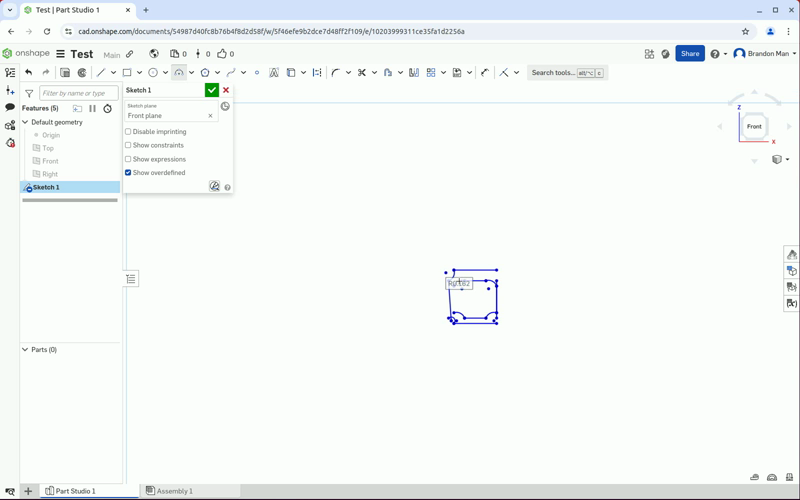
scroll(-6)
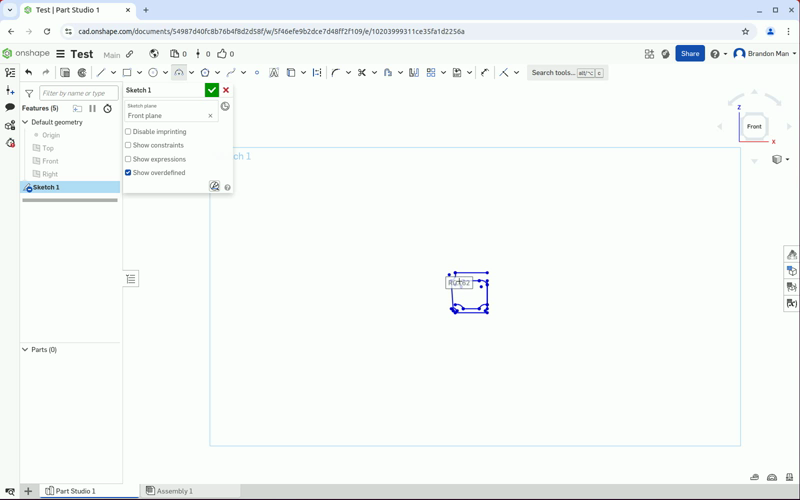
scroll(-6)
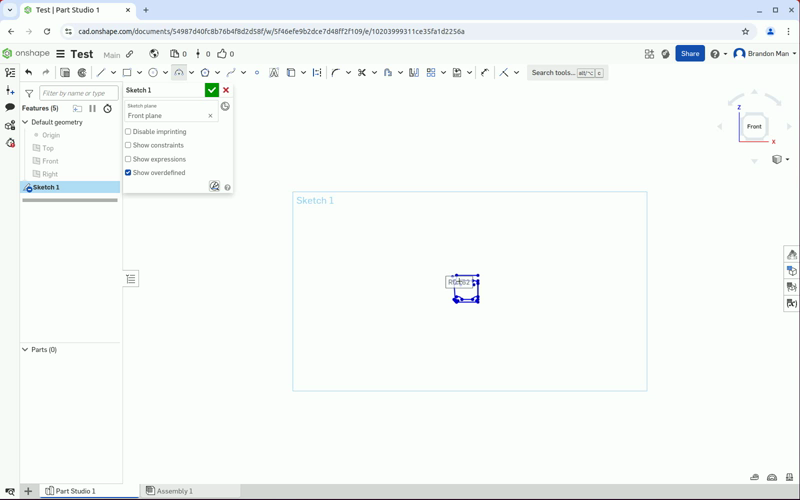
scroll(-6)
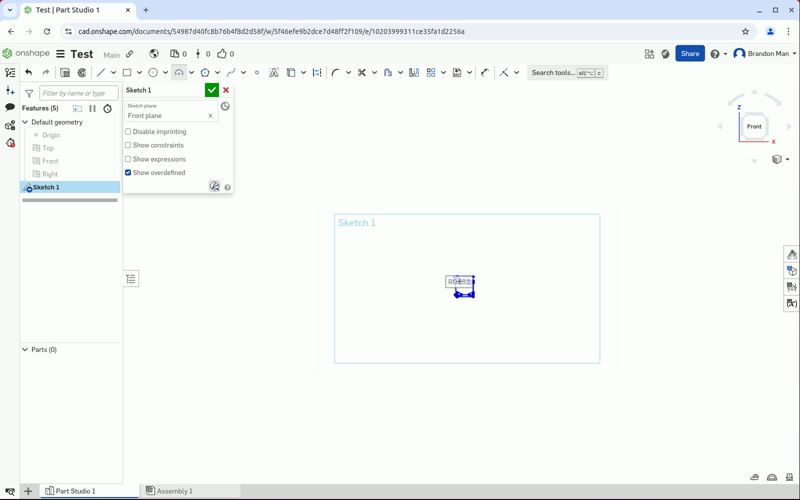
scroll(-6)
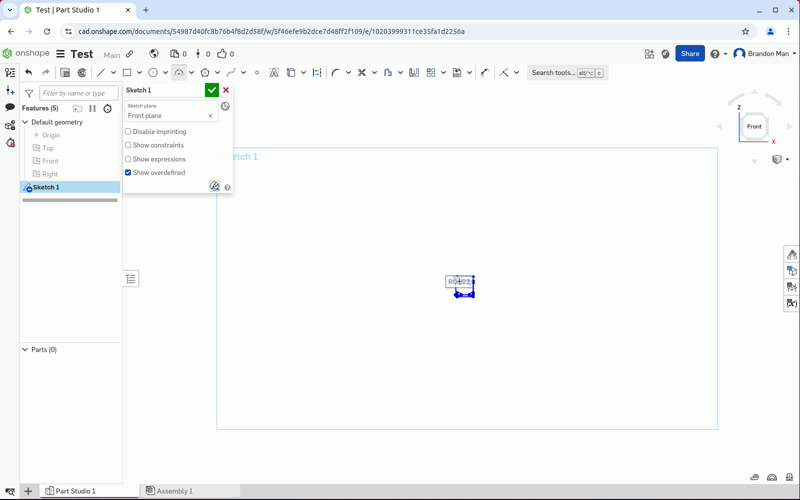
scroll(-6)
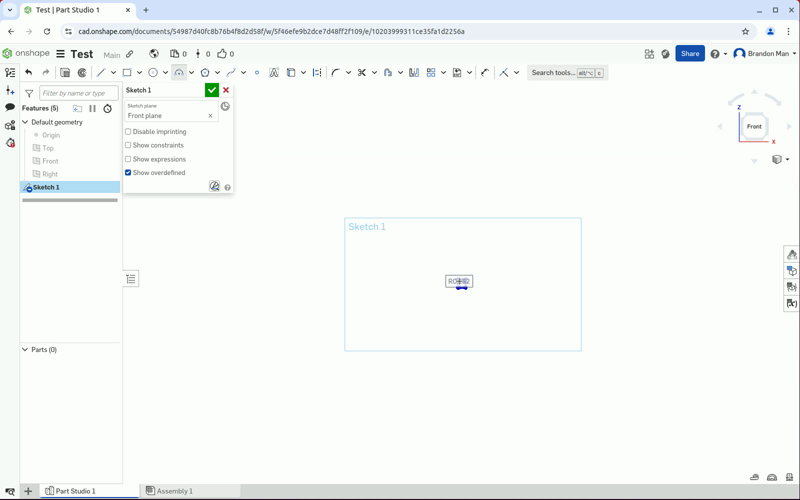
scroll(-6)
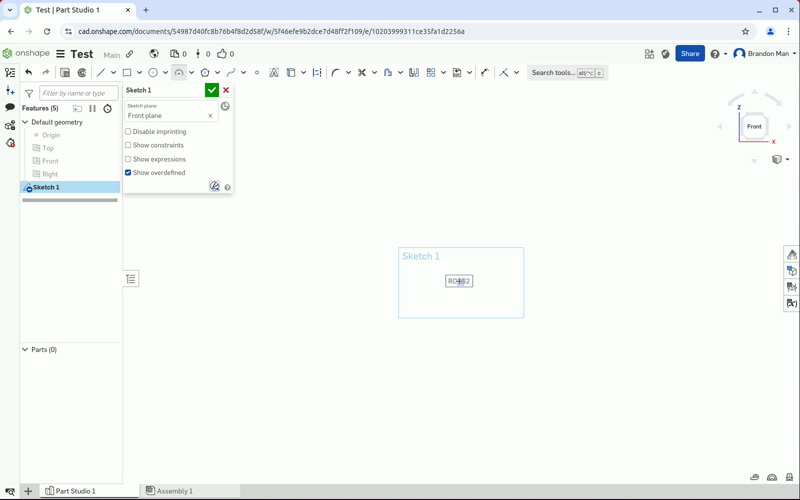
key_up(shift)
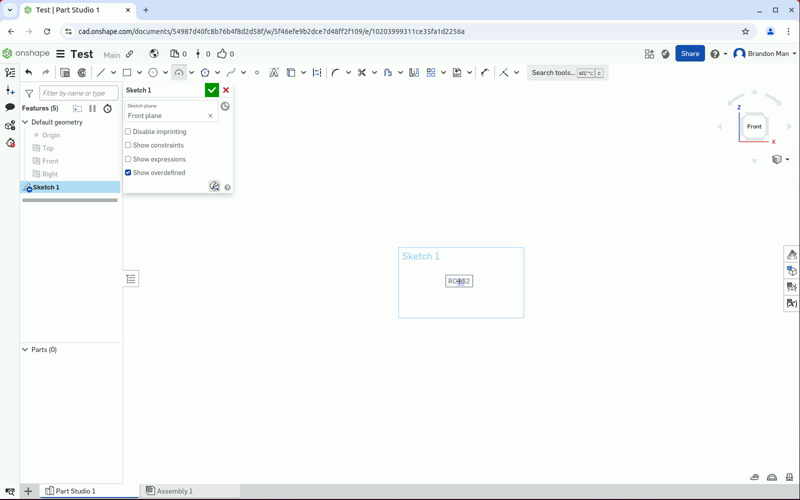
key(esc)
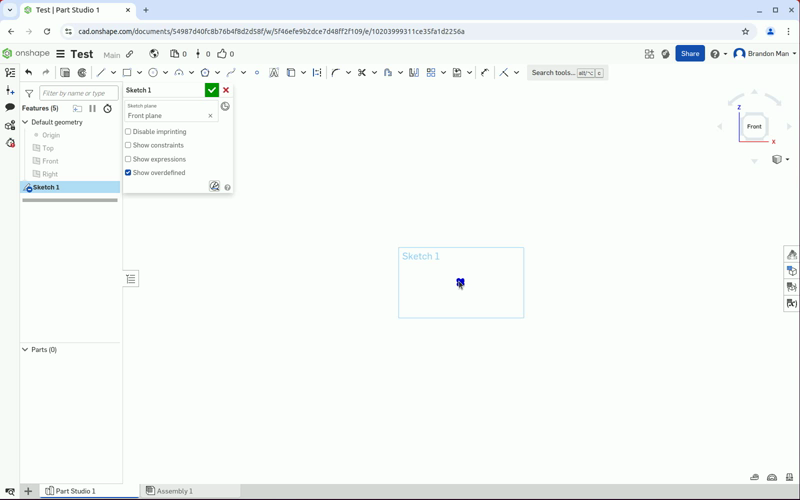
key(l)
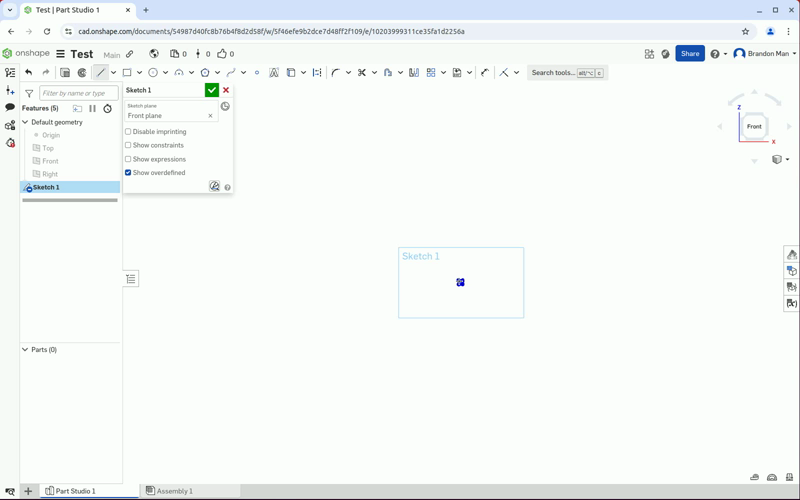
mouse_move(458, 281)
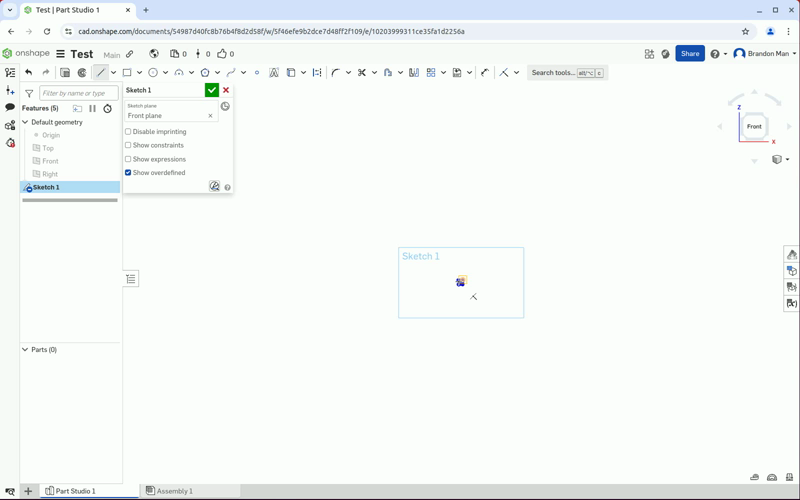
scroll(6)
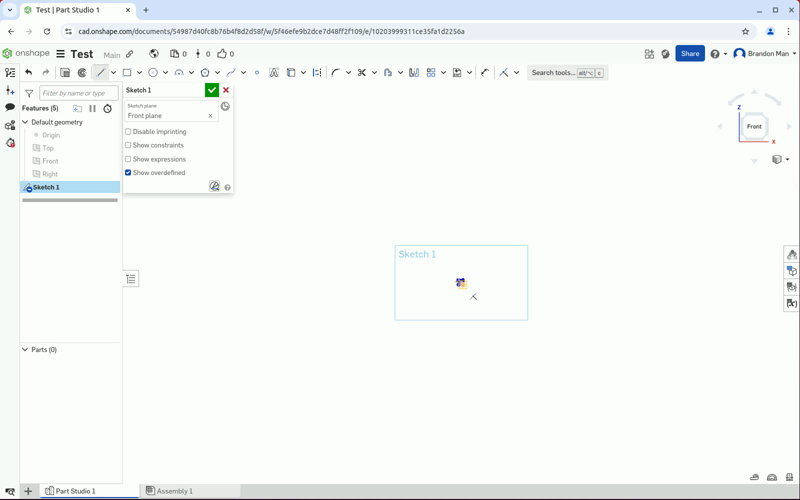
scroll(6)
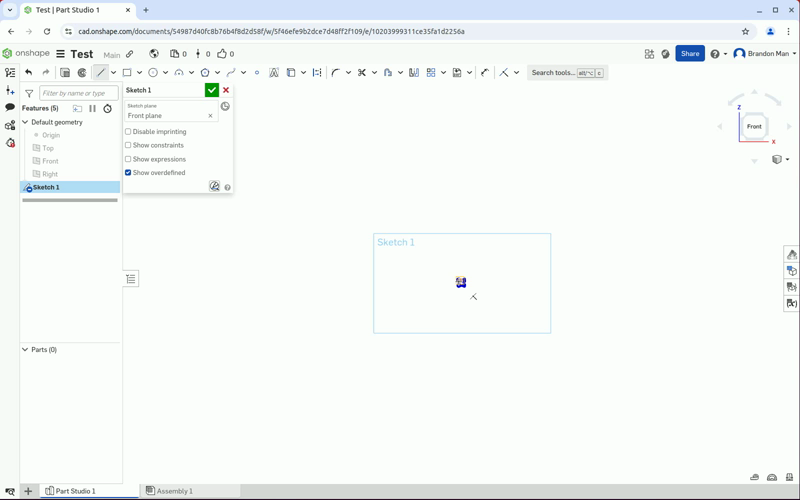
scroll(6)
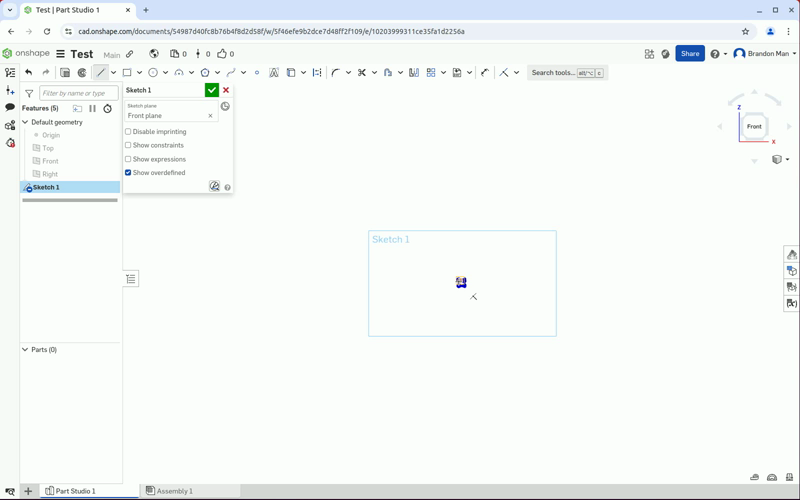
scroll(6)
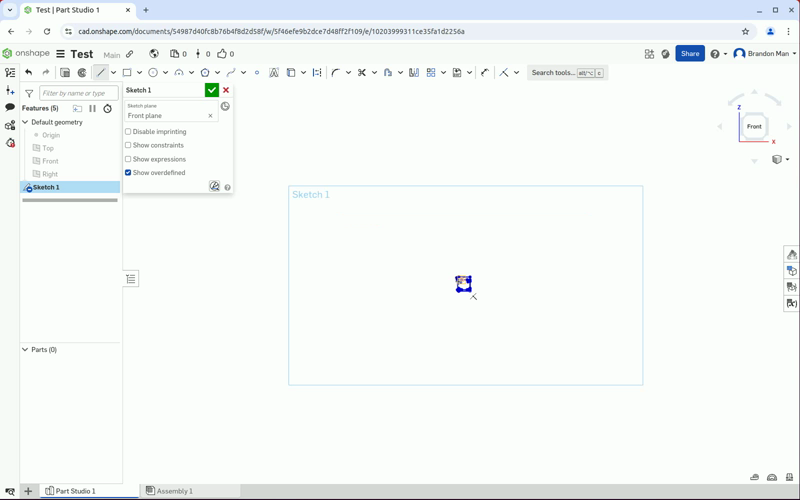
scroll(6)
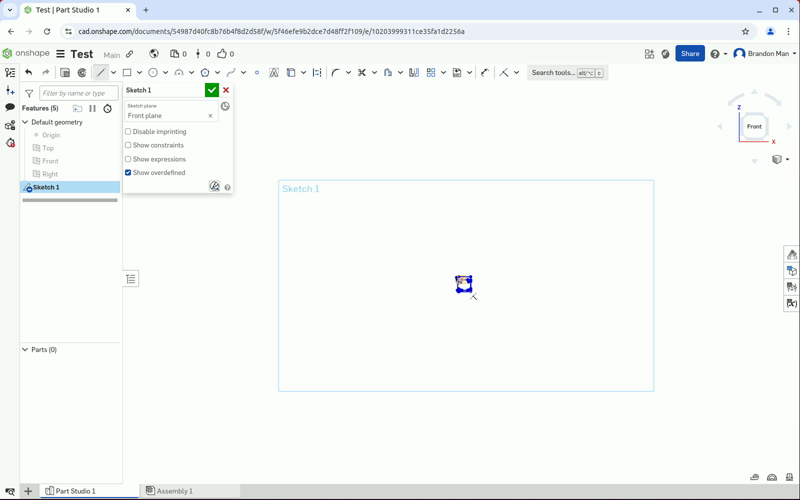
scroll(6)
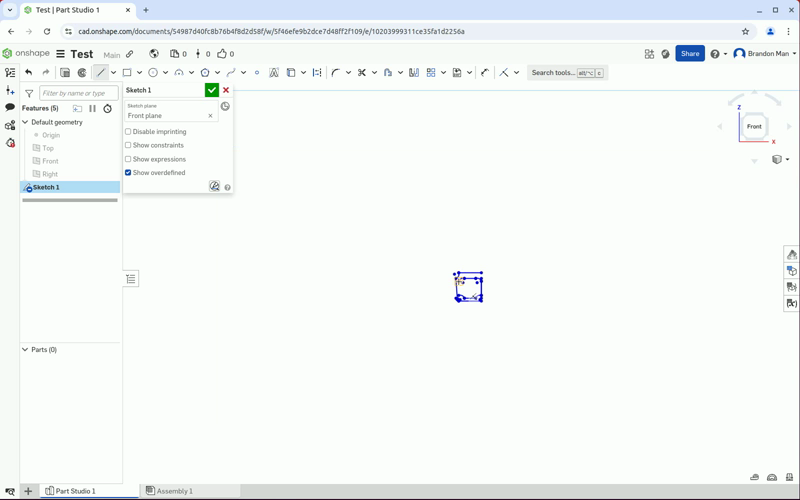
scroll(6)
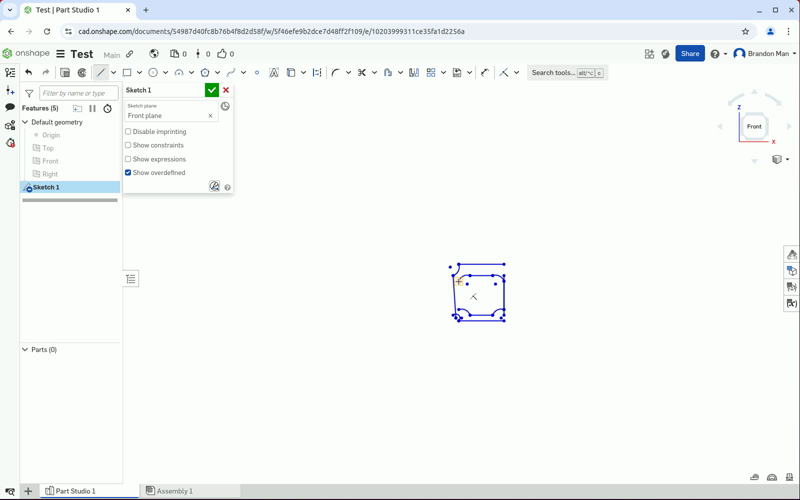
click(458, 281)
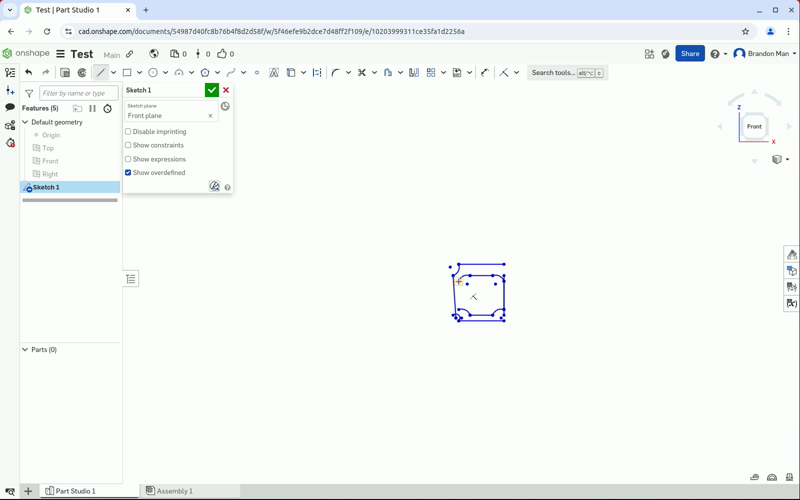
scroll(-6)
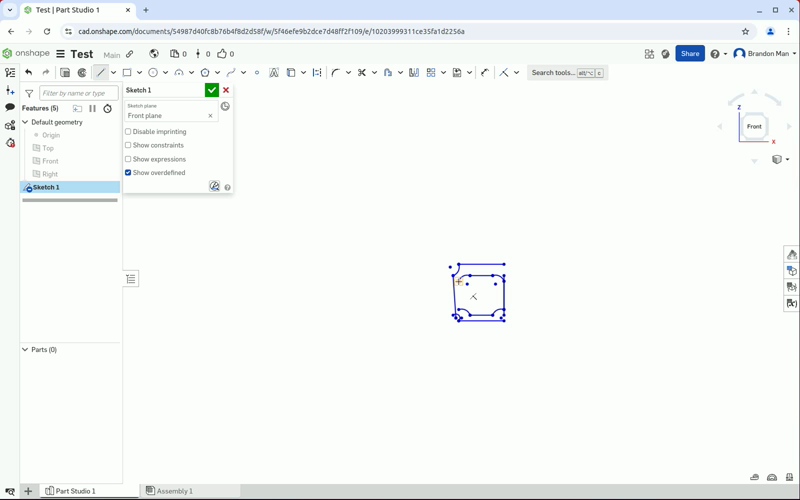
scroll(-6)
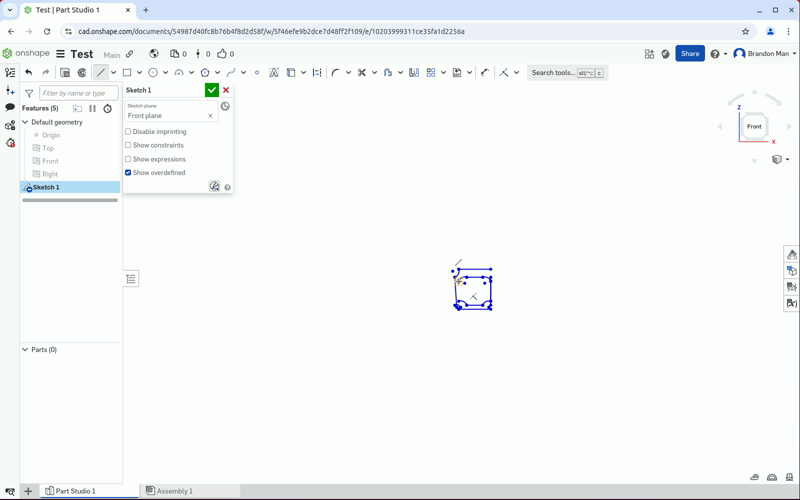
scroll(-6)
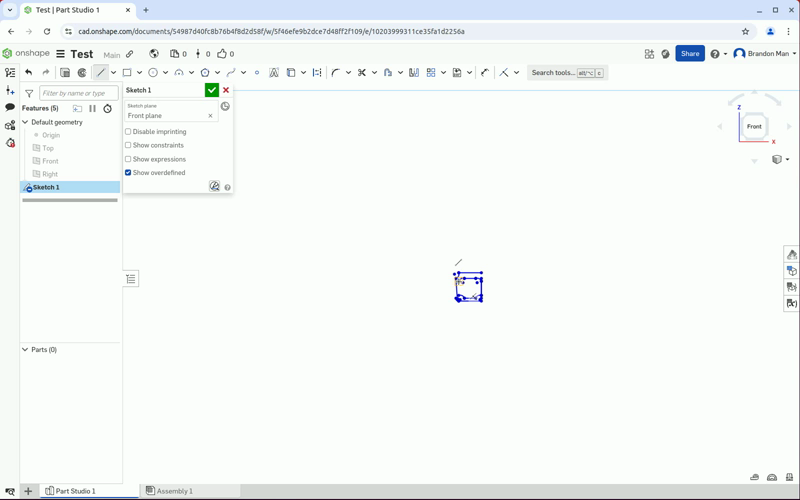
scroll(-6)
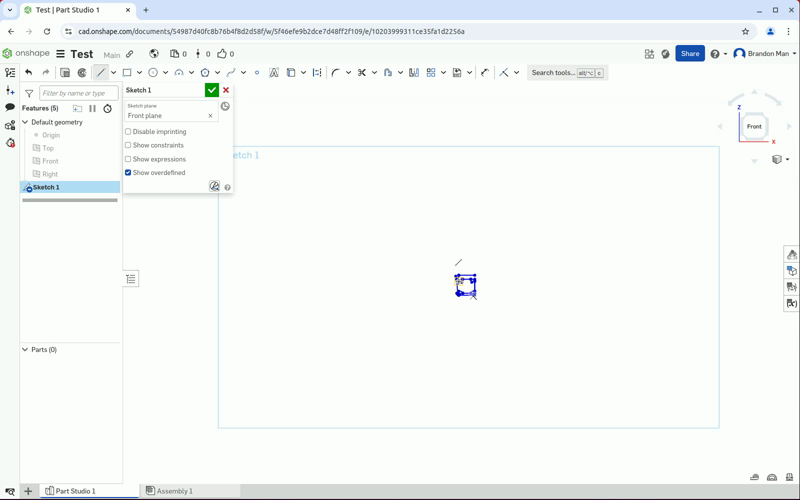
scroll(-6)
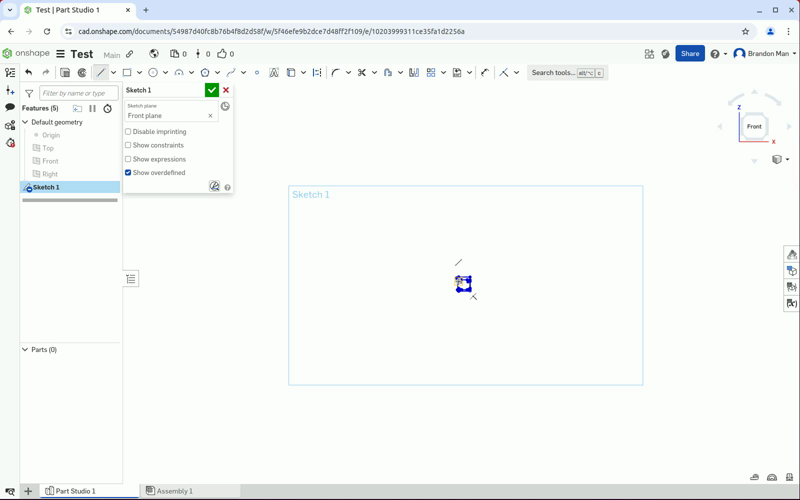
scroll(-6)
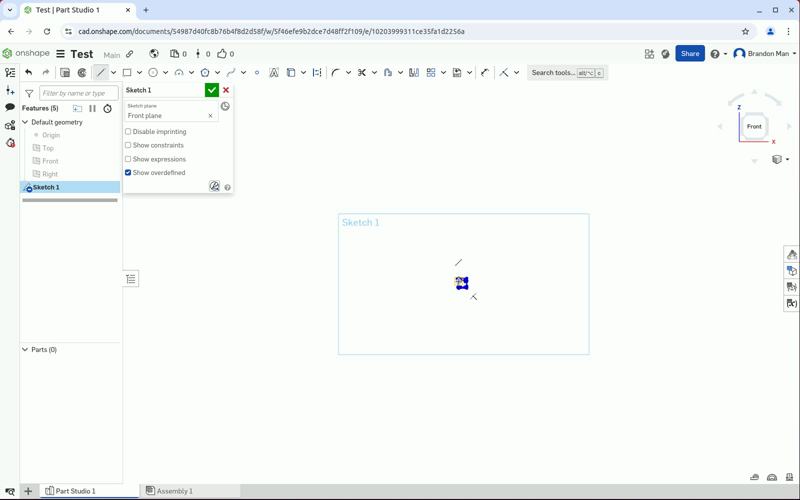
scroll(-6)
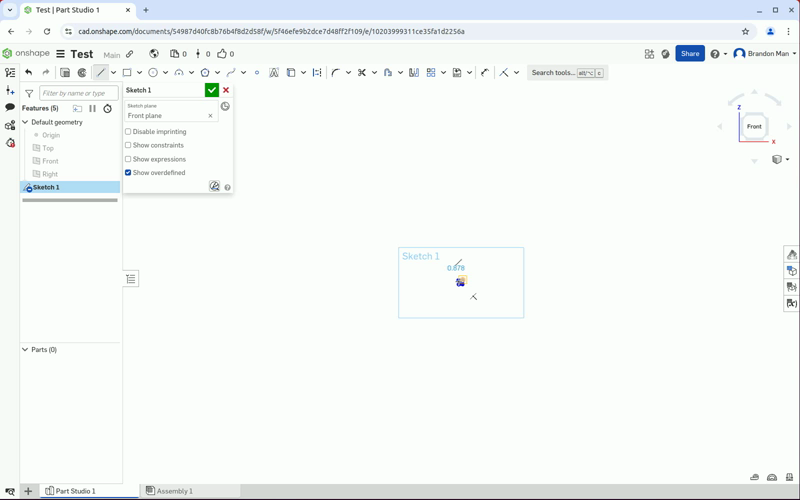
mouse_move(489, 281)
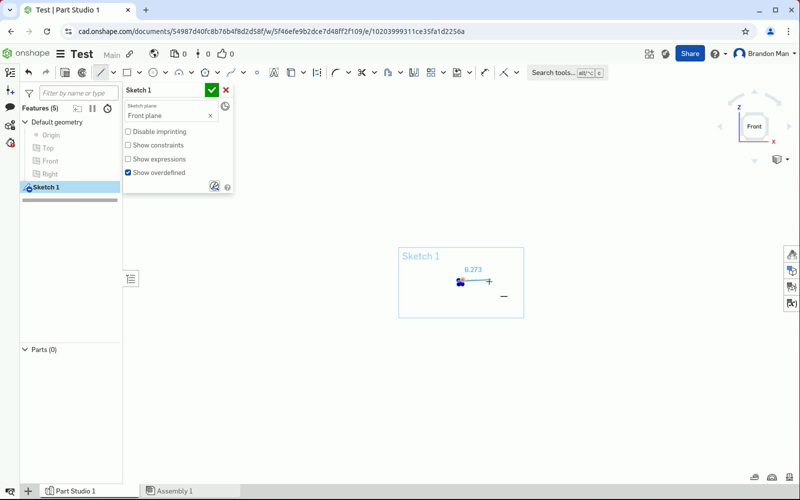
key_down(shift)
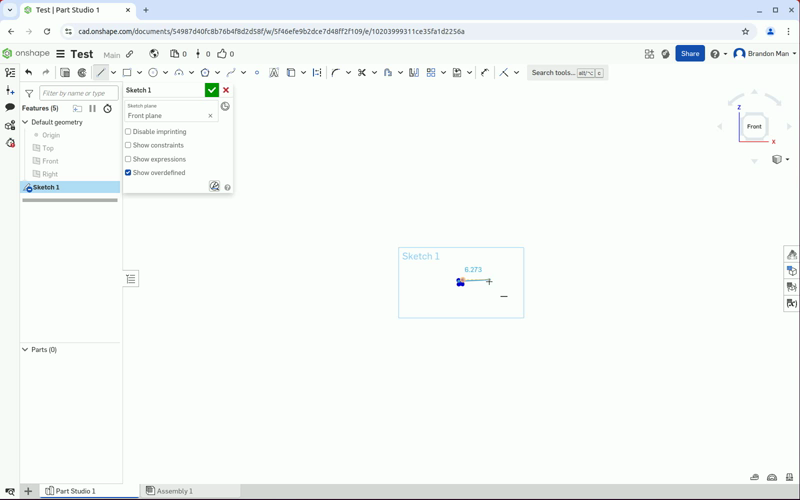
mouse_move(458, 283)
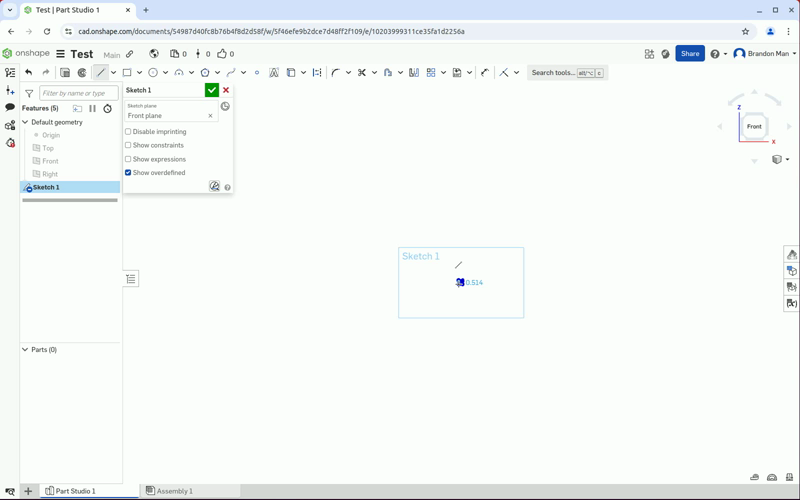
scroll(6)
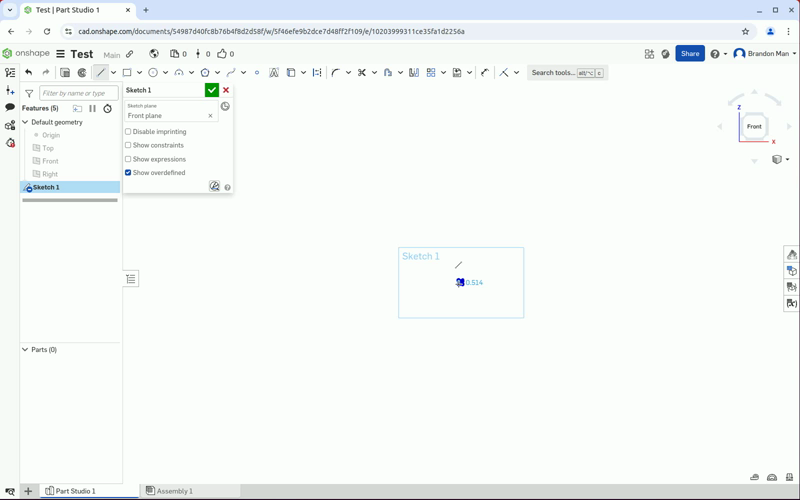
scroll(6)
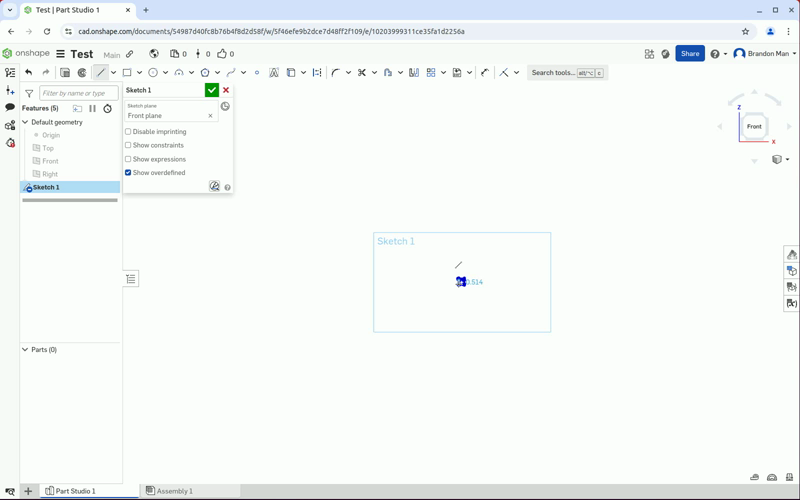
scroll(6)
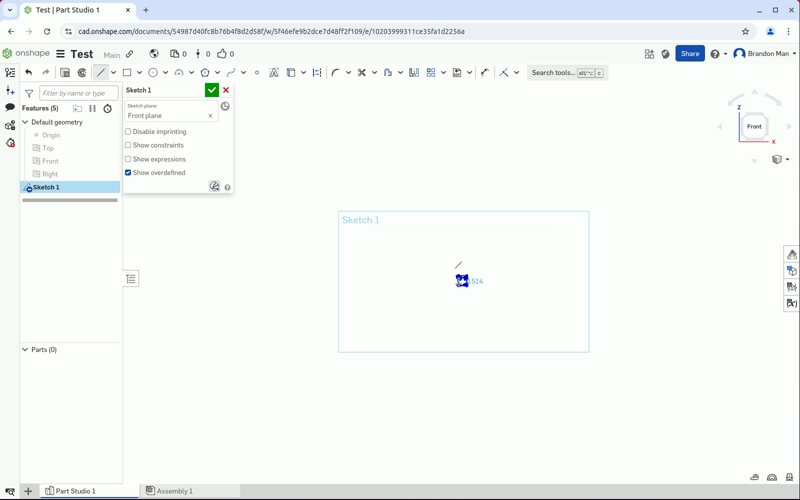
scroll(6)
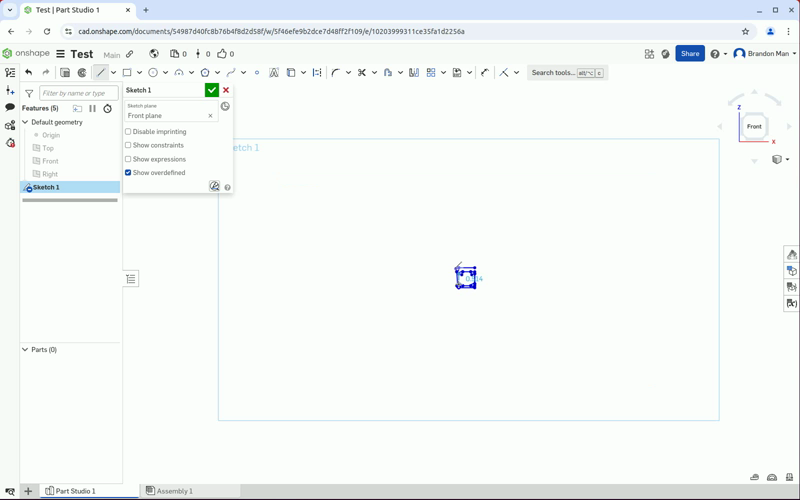
scroll(6)
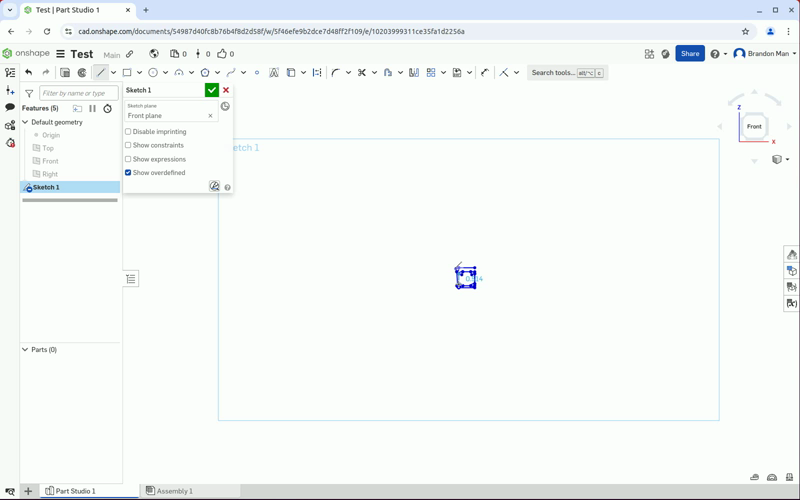
scroll(6)
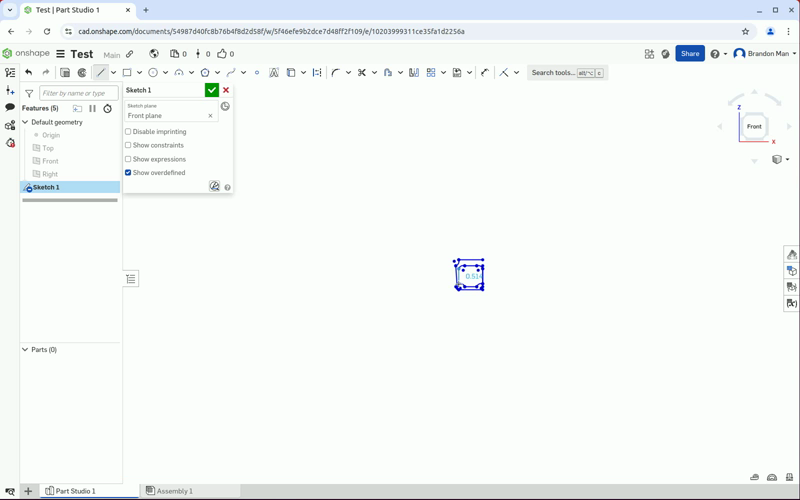
scroll(6)
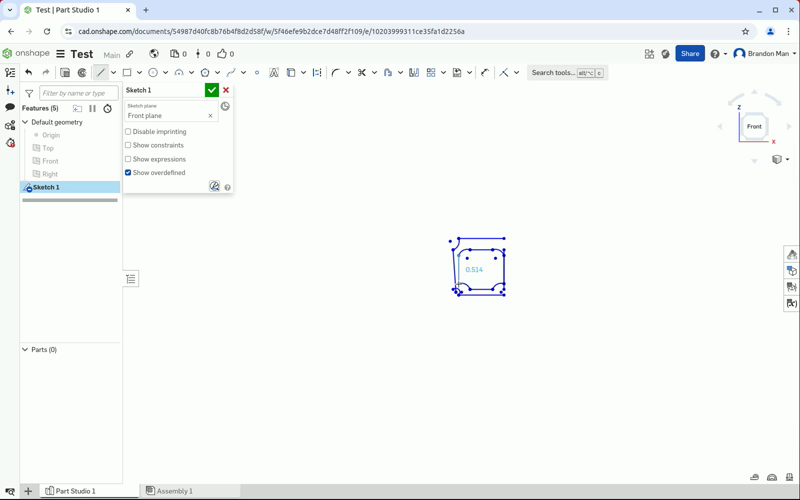
key_up(shift)
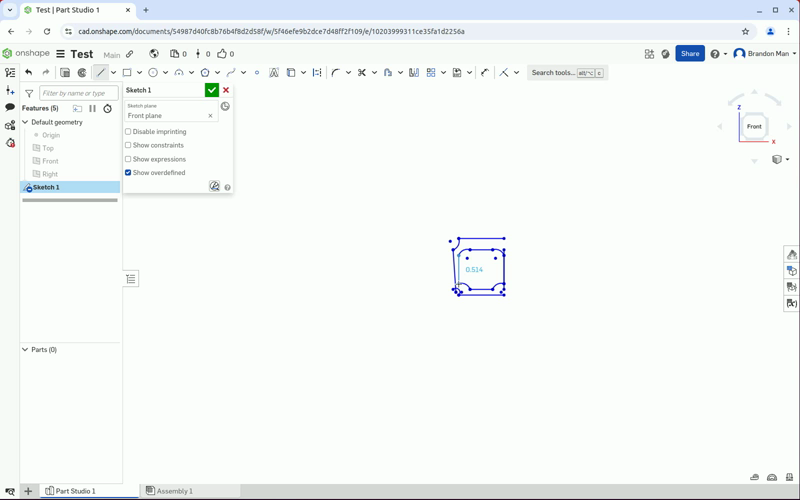
click(458, 283)
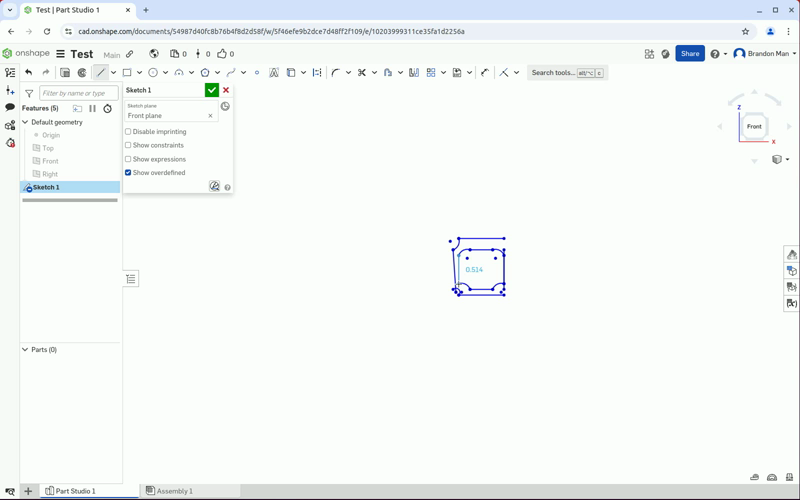
scroll(-6)
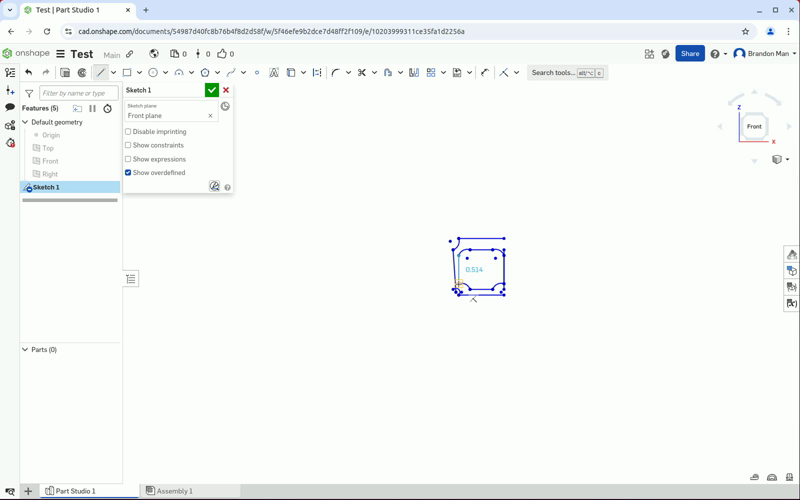
scroll(-6)
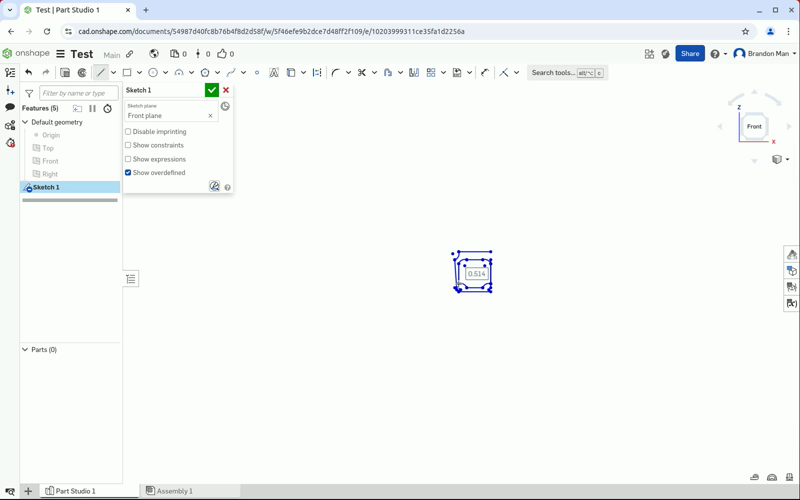
scroll(-6)
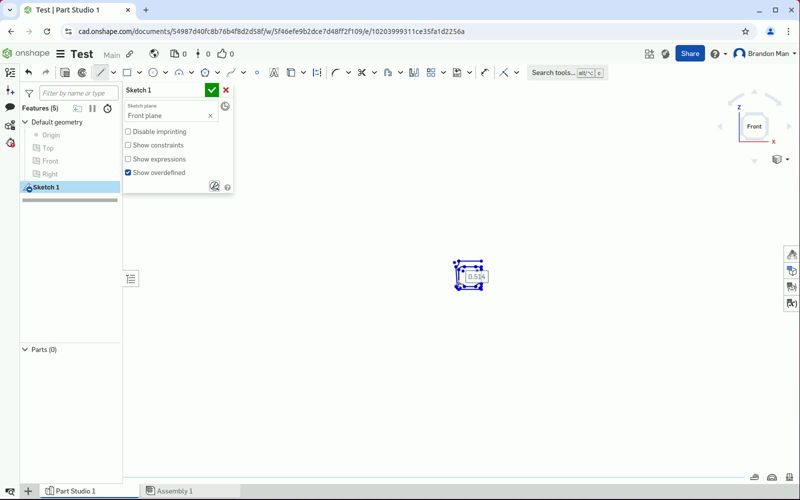
scroll(-6)
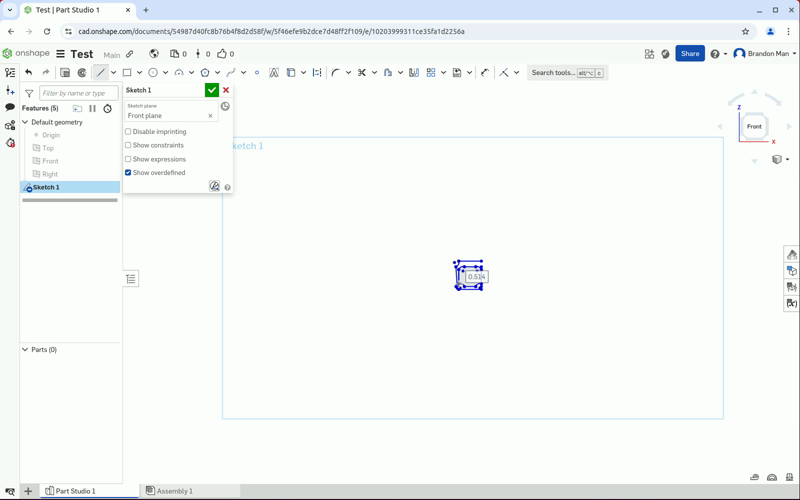
scroll(-6)
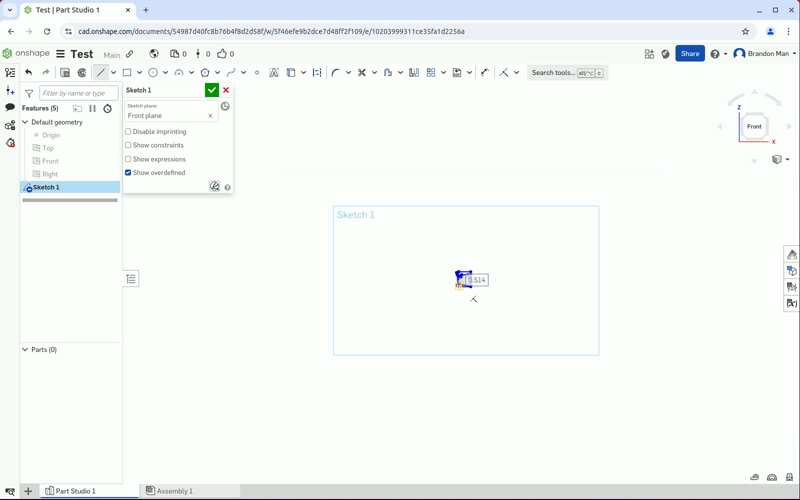
scroll(-6)
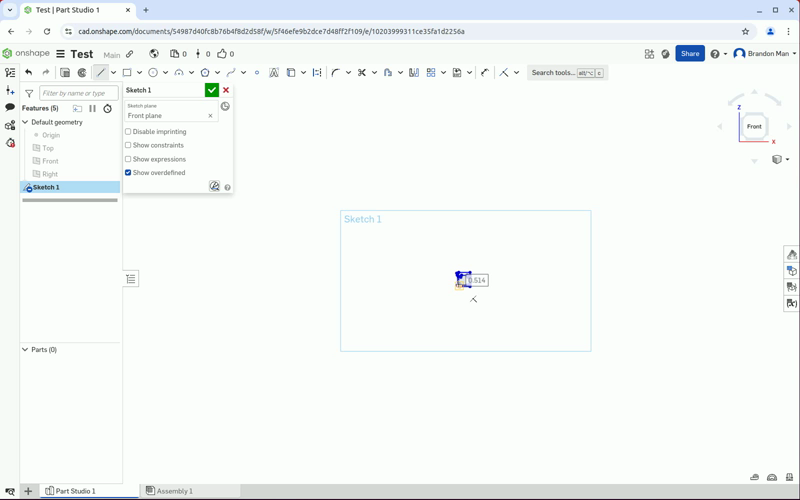
scroll(-6)
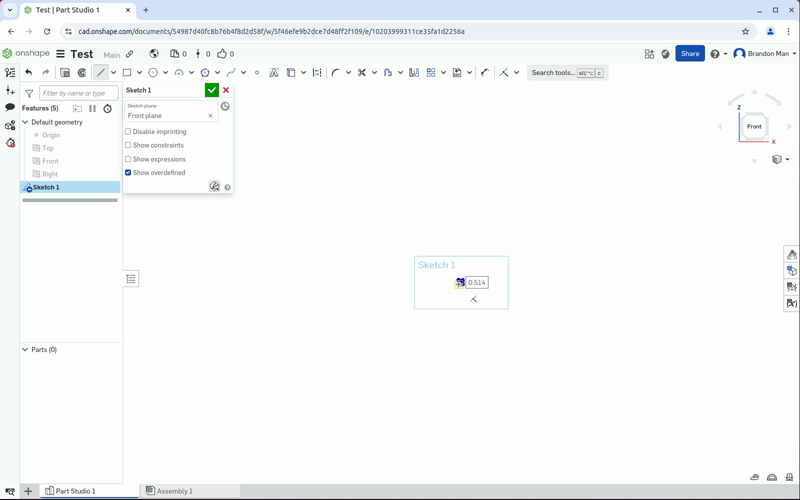
key(esc)
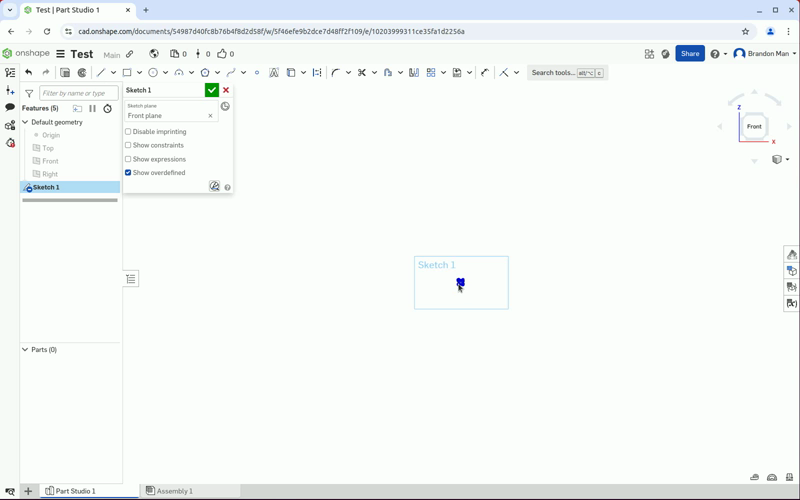
mouse_move(460, 284)
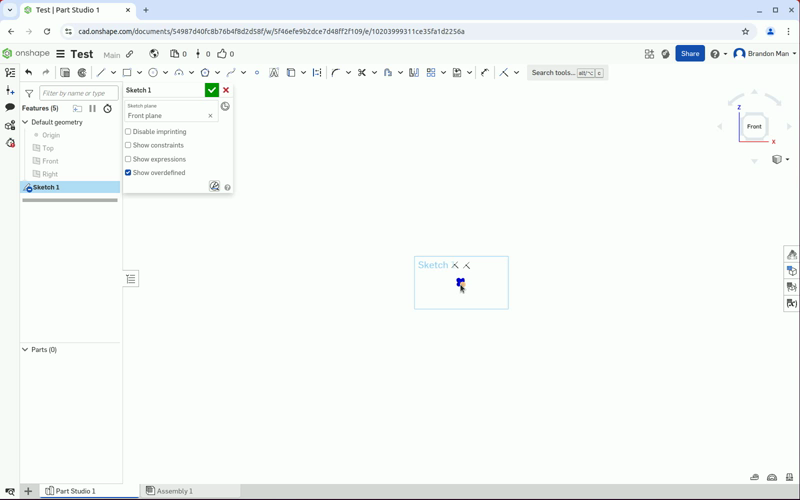
scroll(6)
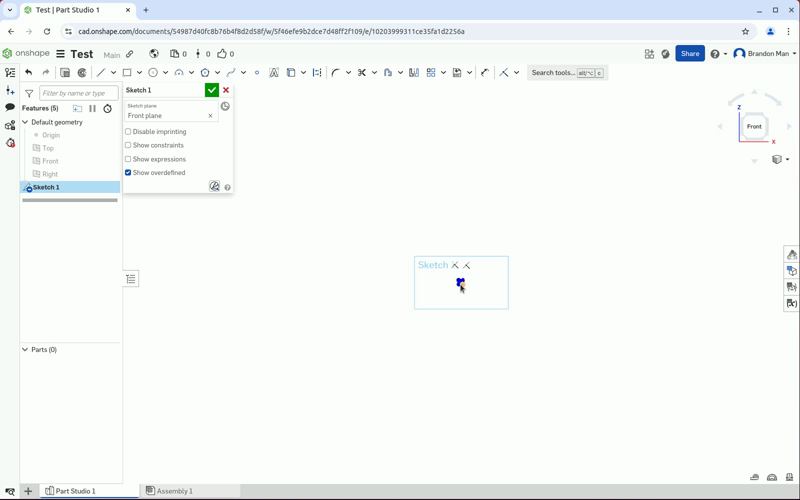
scroll(6)
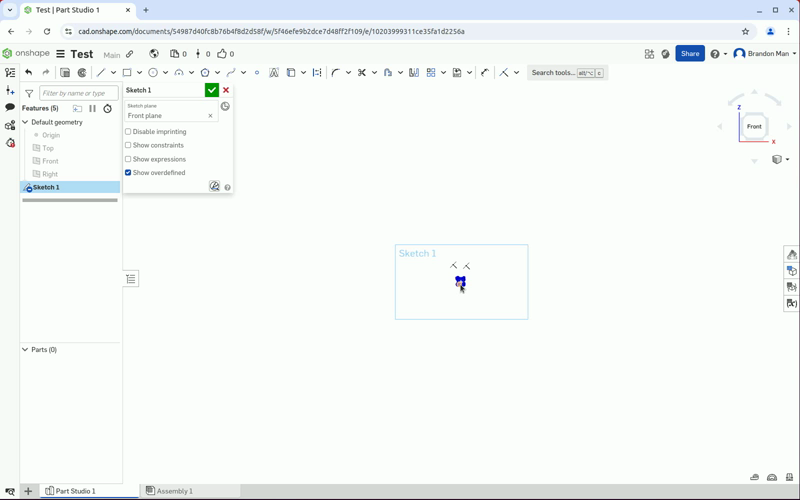
scroll(6)
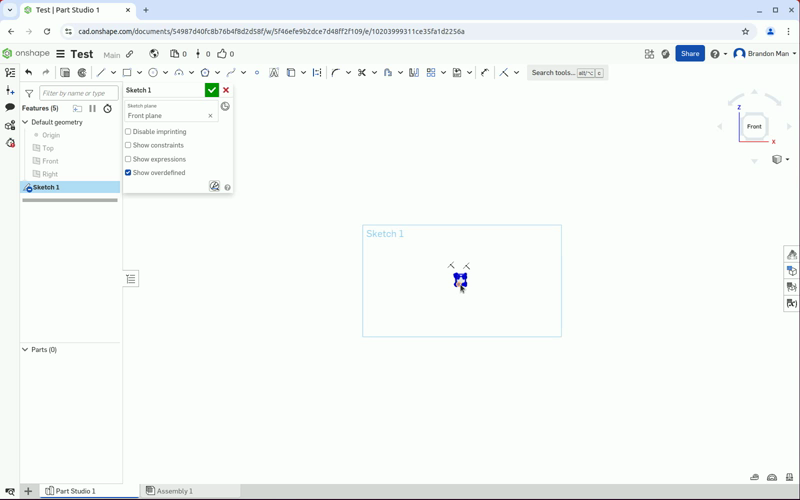
scroll(6)
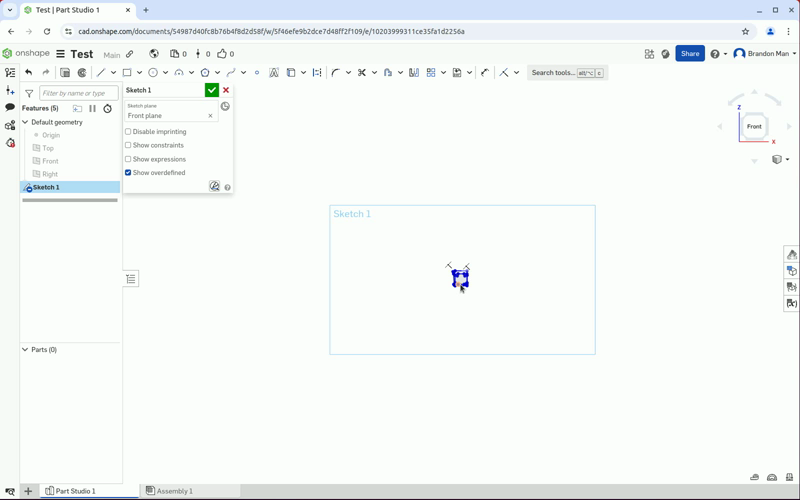
scroll(6)
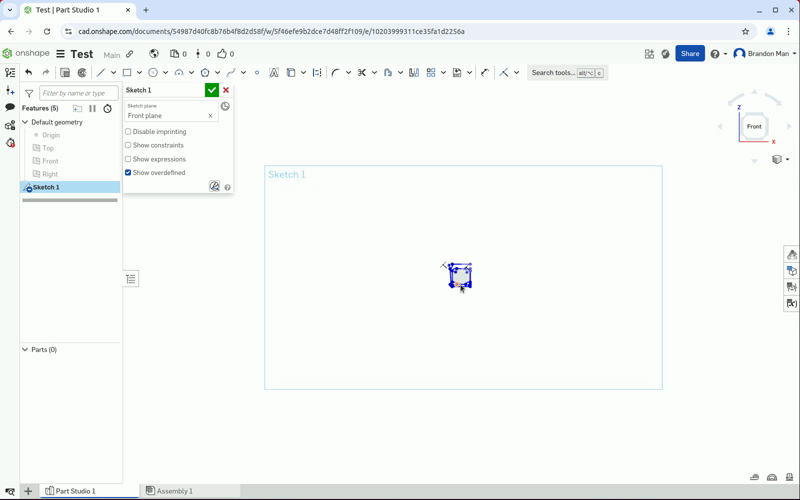
scroll(6)
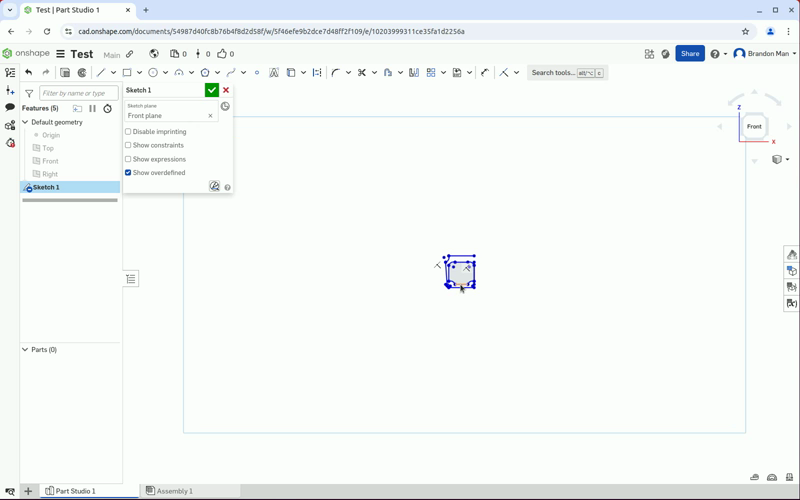
scroll(6)
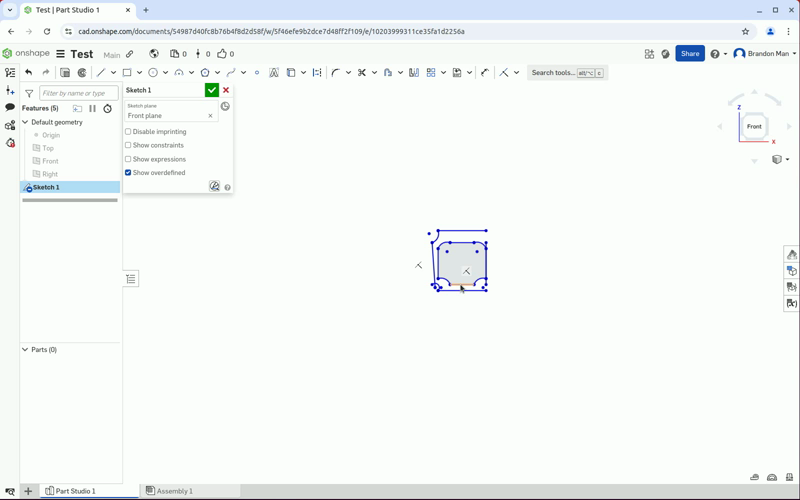
click(460, 284)
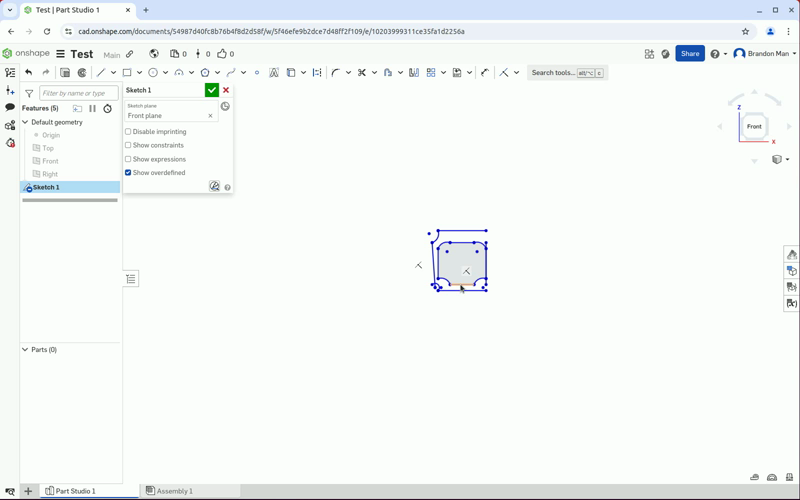
scroll(-6)
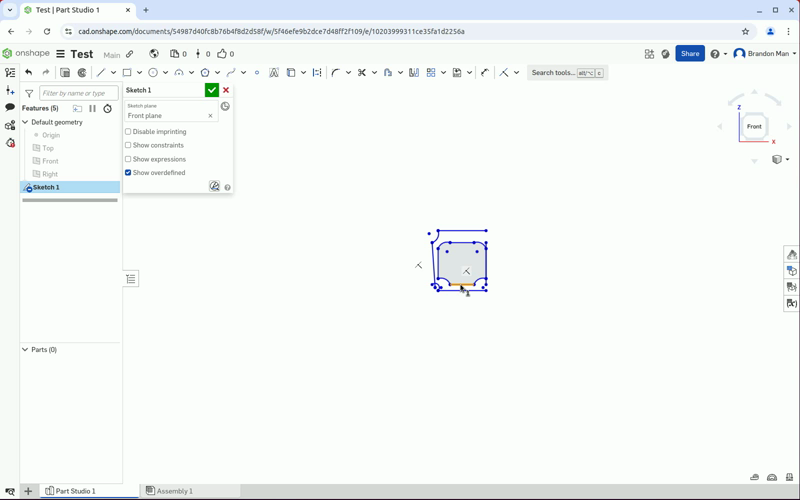
scroll(-6)
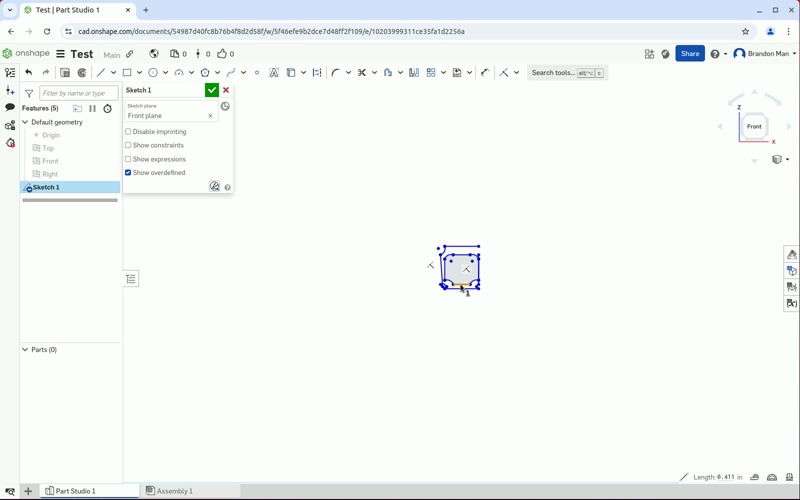
scroll(-6)
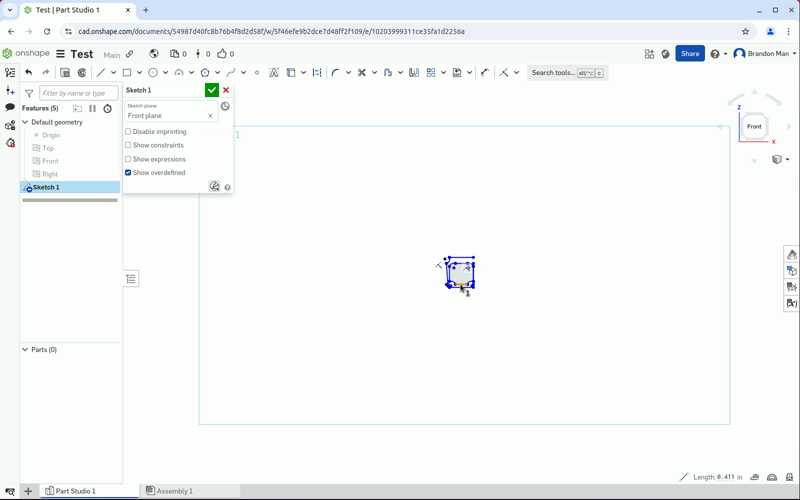
scroll(-6)
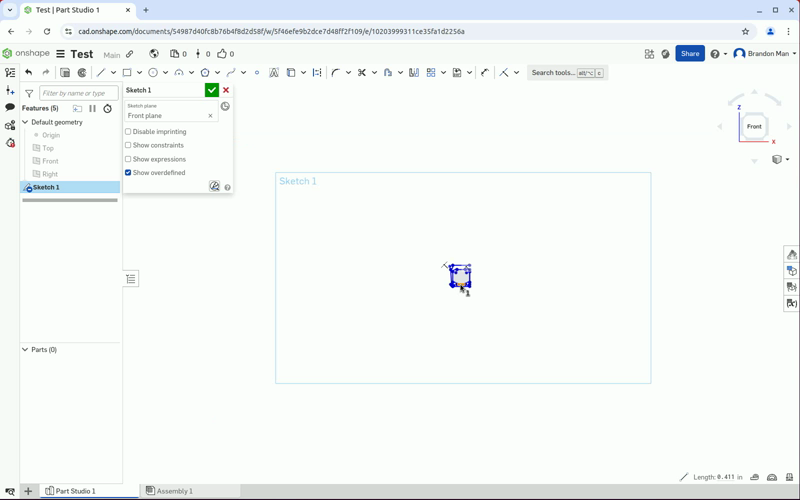
scroll(-6)
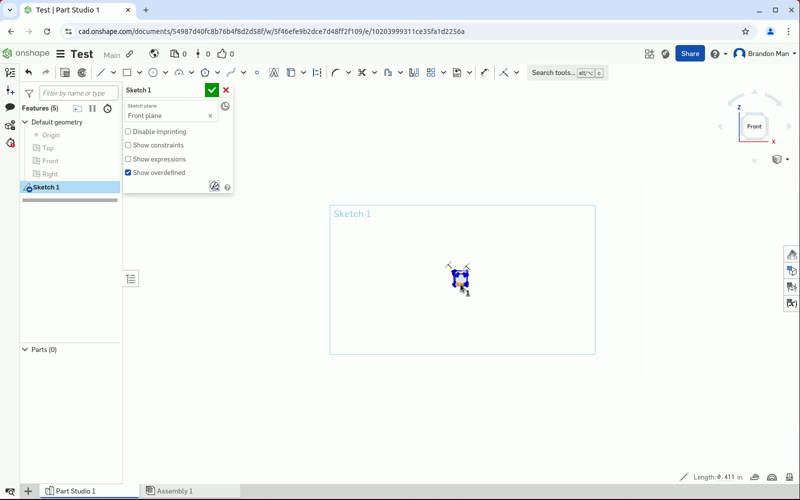
scroll(-6)
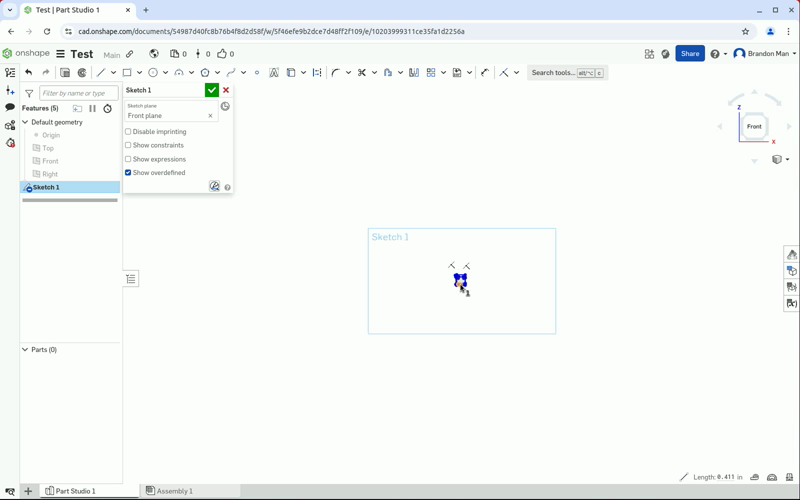
scroll(-6)
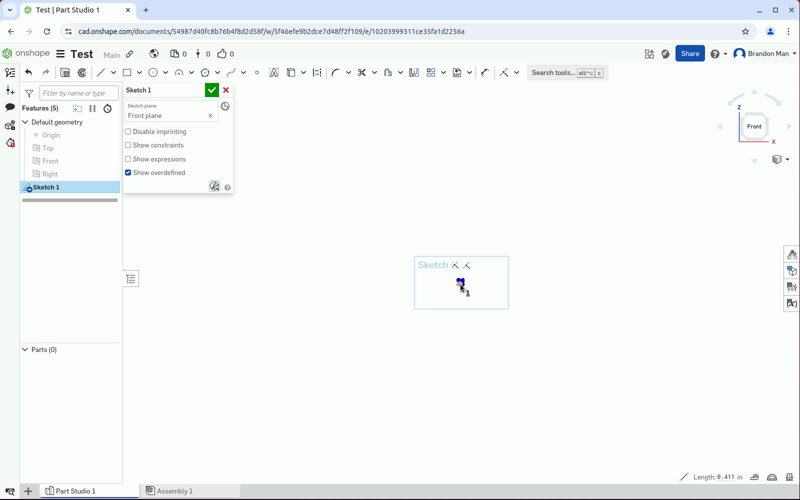
mouse_move(73, 352)
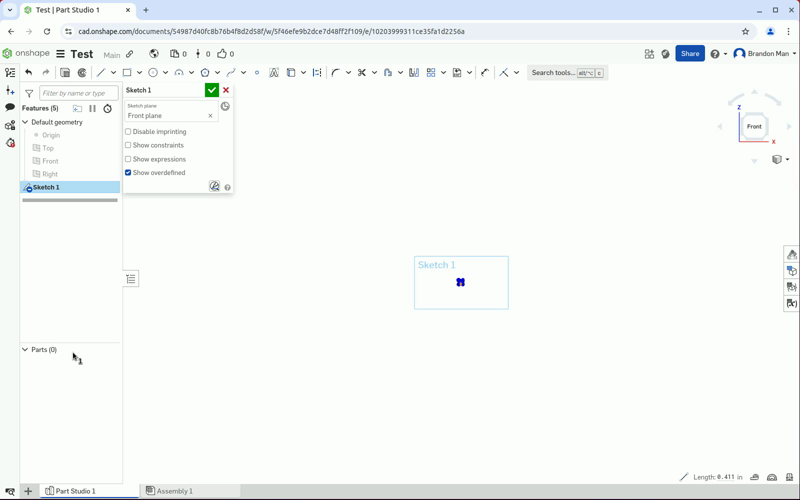
key(shift+y)
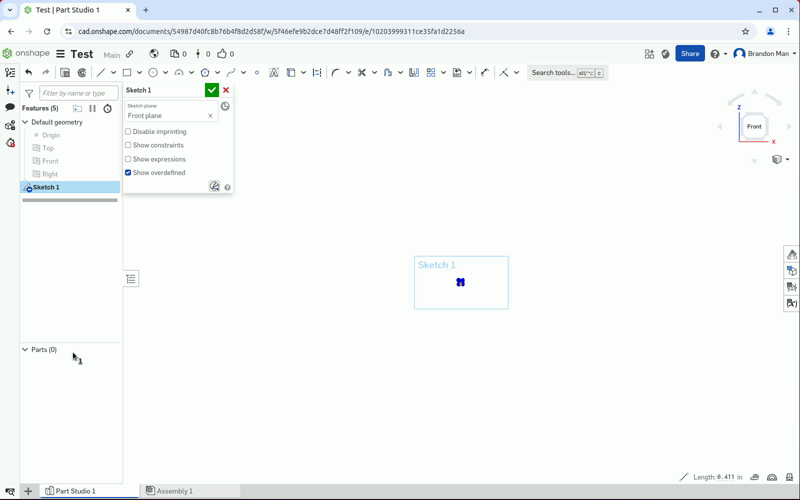
key(shift+e)
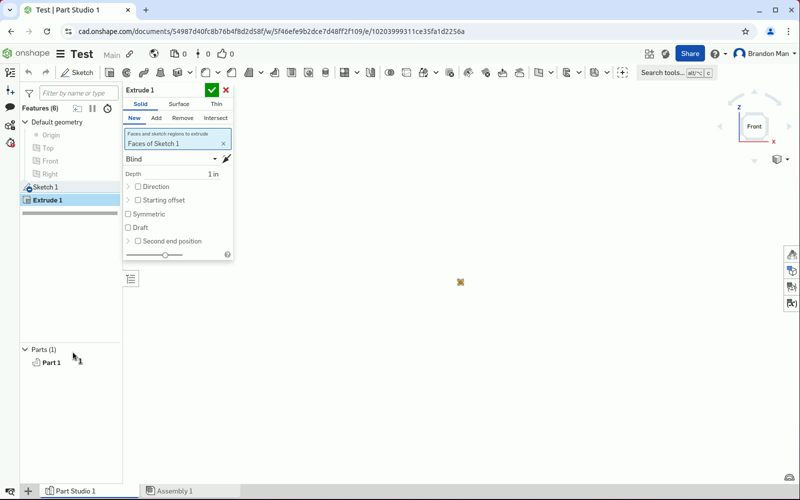
mouse_move(143, 106)
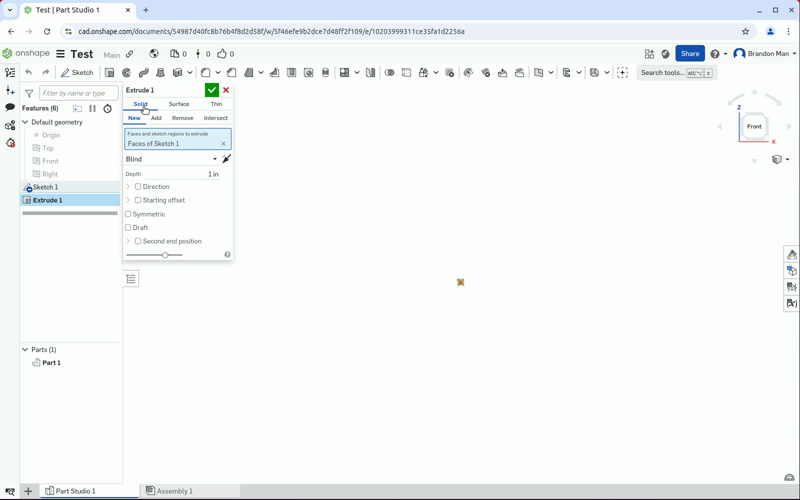
click(143, 106)
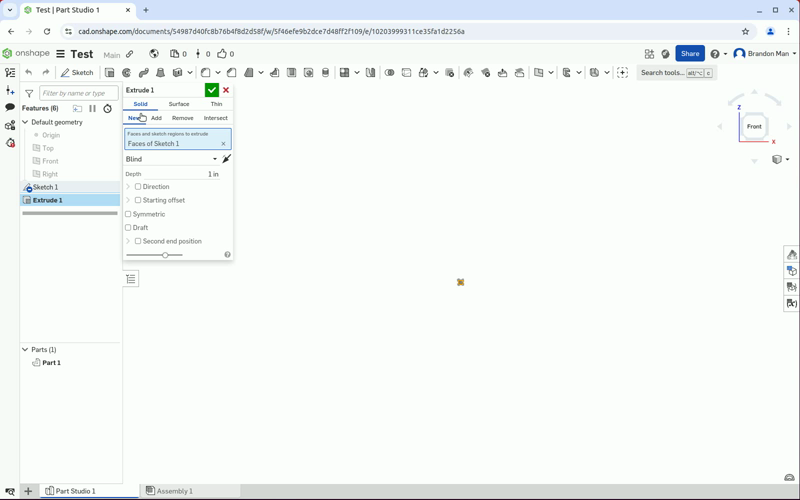
mouse_move(137, 120)
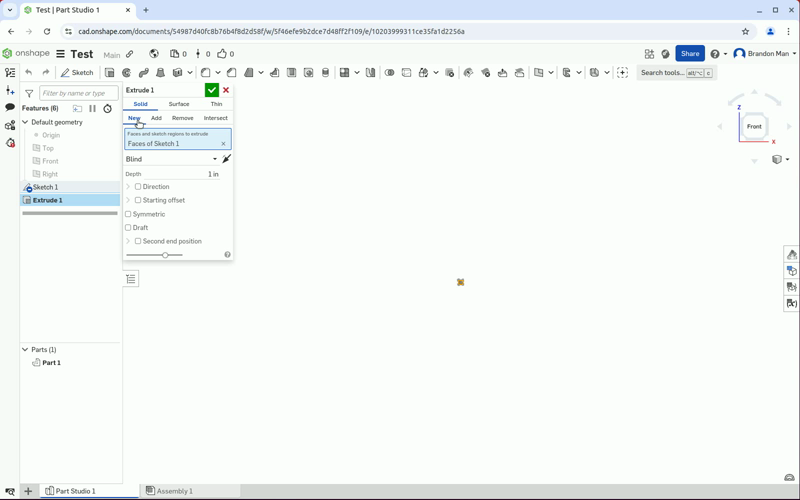
click(137, 120)
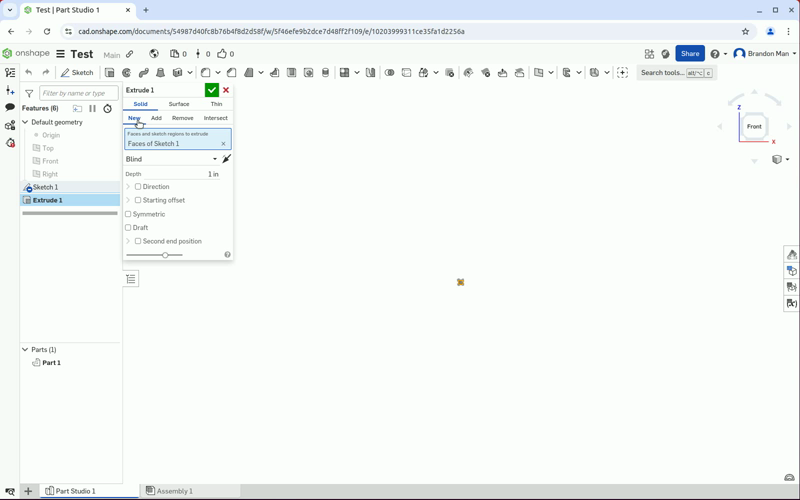
key(tab, 4)
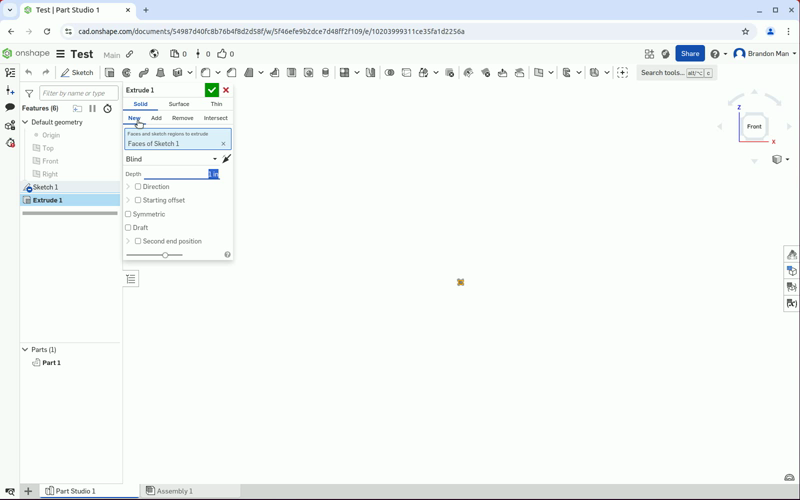
text(23.108)
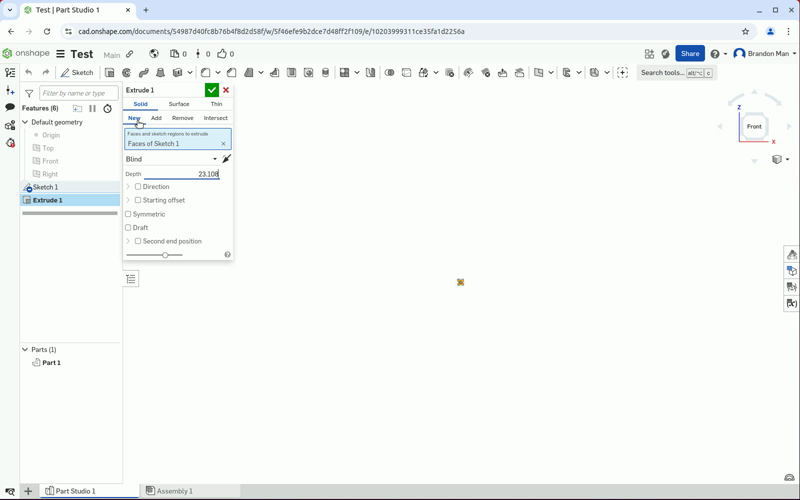
key(enter)
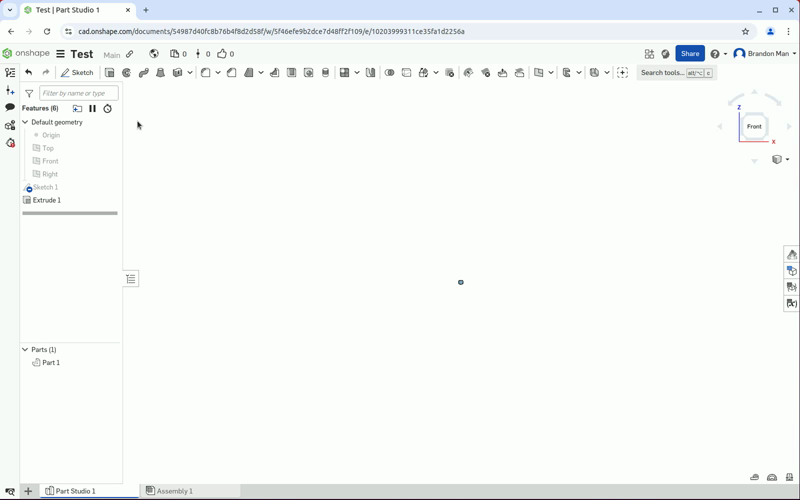
key(shift+h)
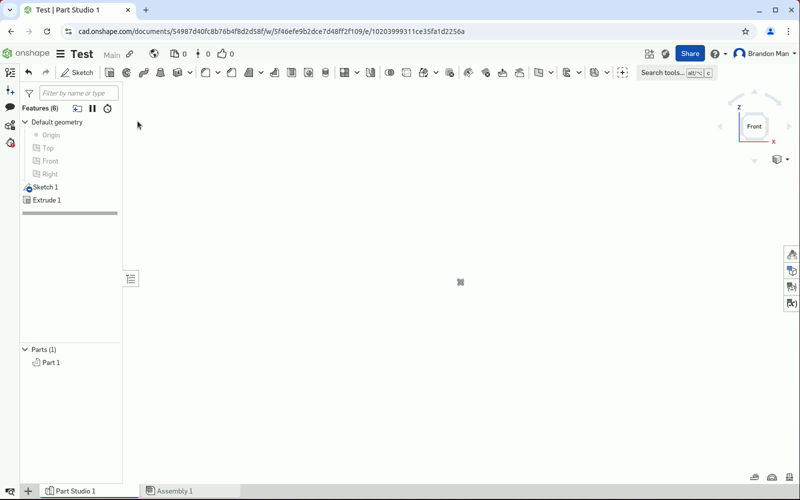
key(shift+h)
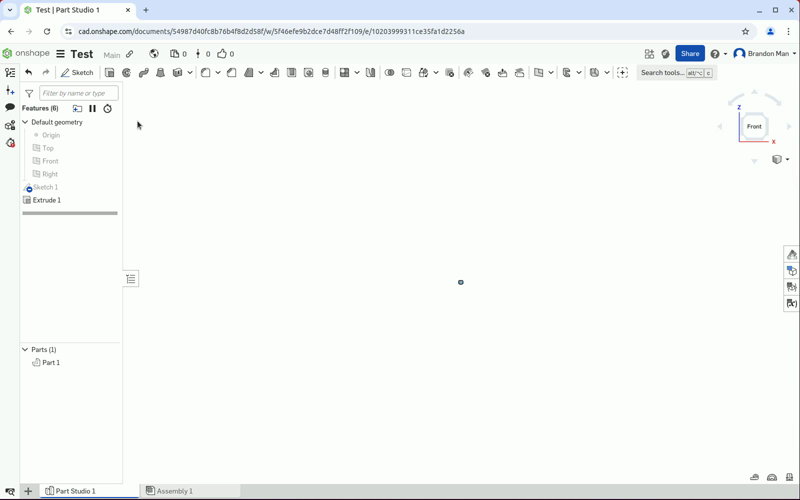
mouse_move(73, 189)
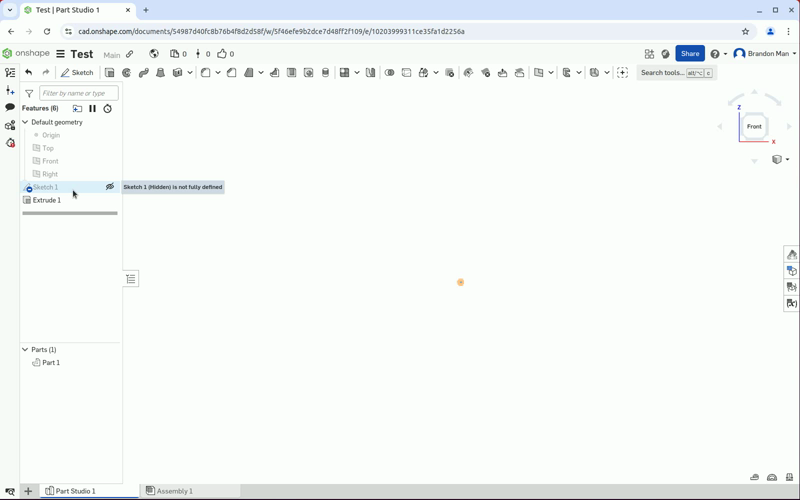
click(73, 189)
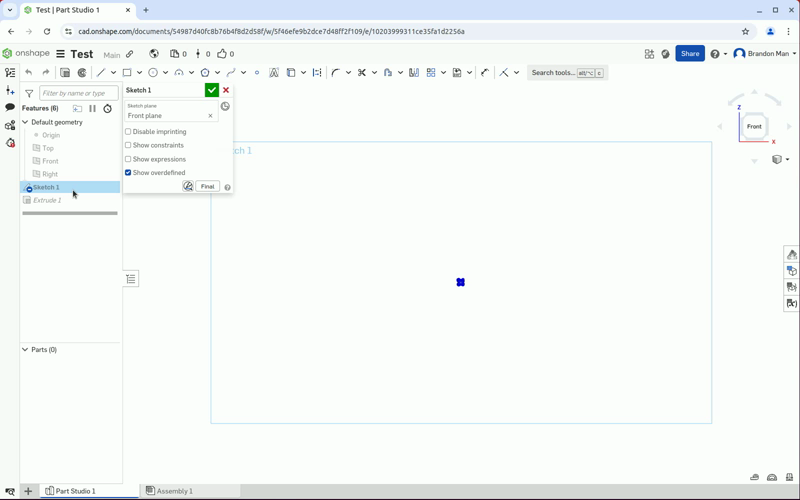
mouse_move(229, 92)
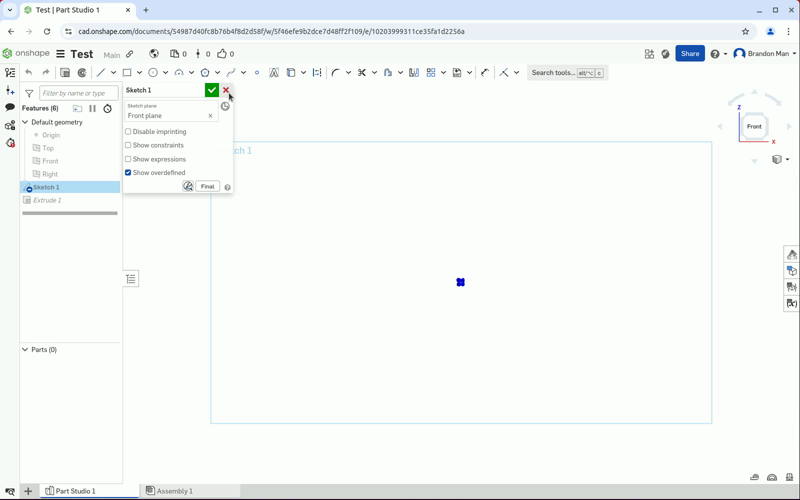
click(229, 92)
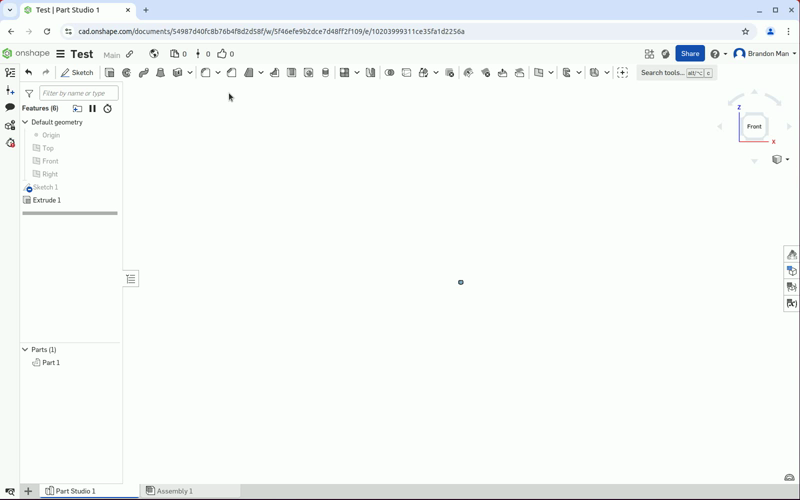
mouse_move(73, 352)
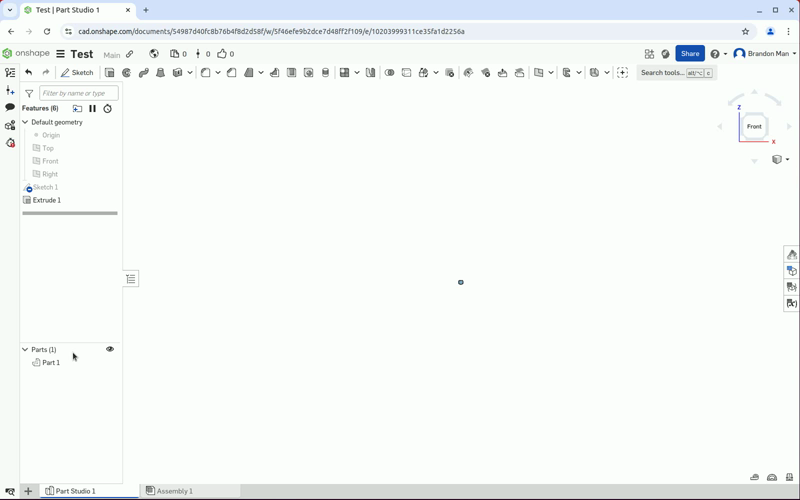
key(y)
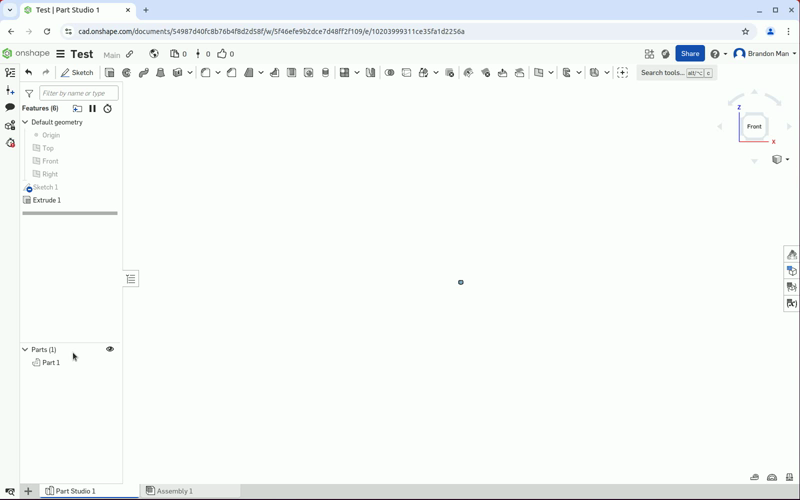
key(shift+p)
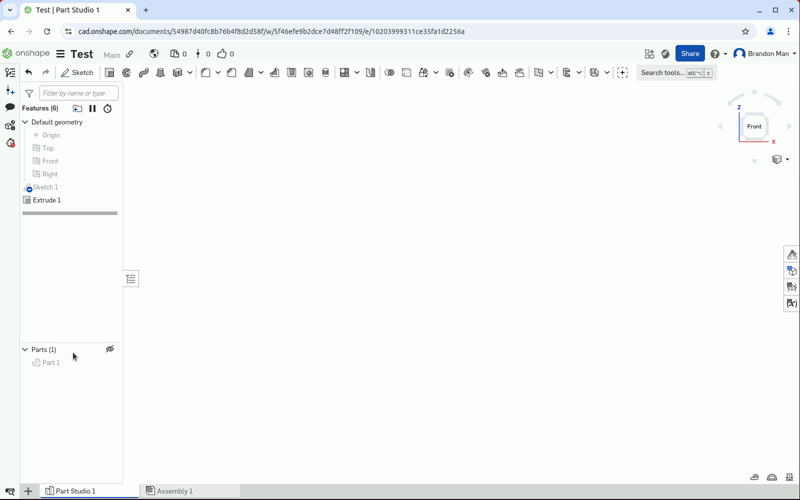
key(space)
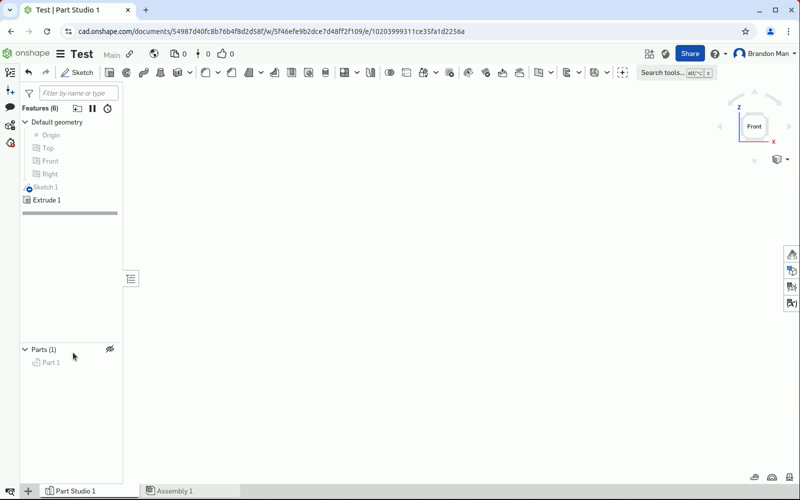
key_down(shift)
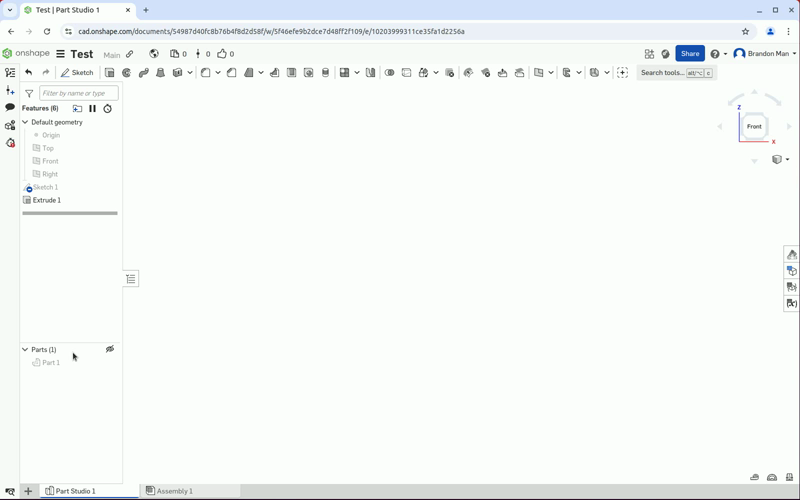
key(left)
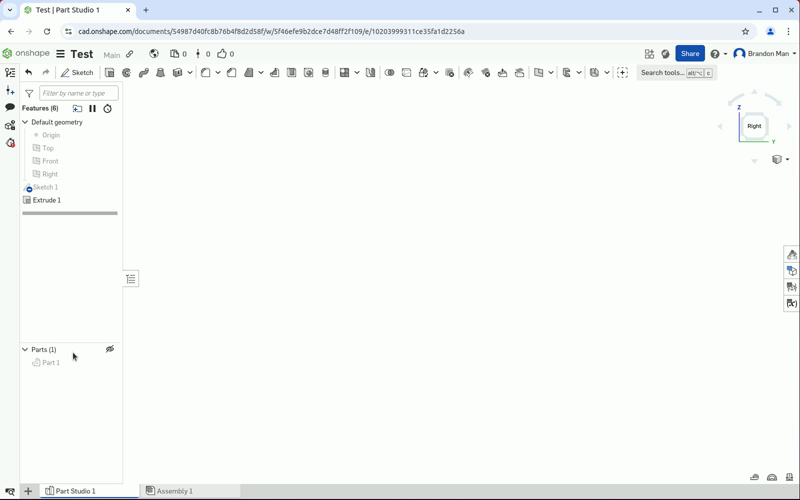
key_up(shift)
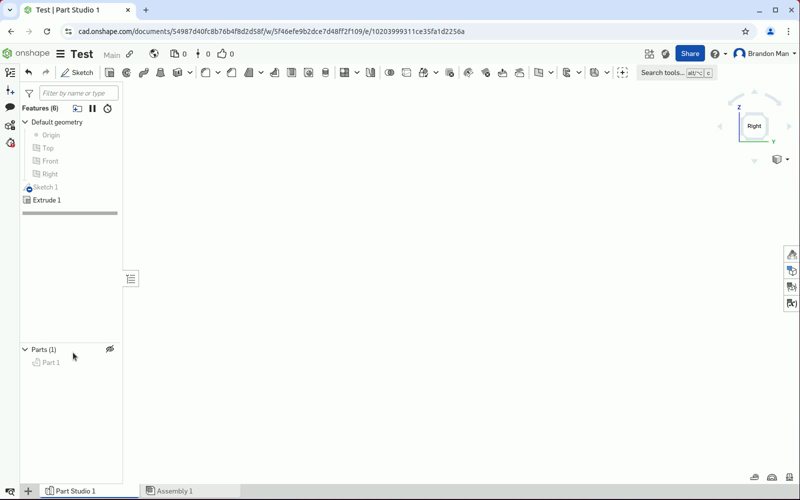
mouse_move(73, 352)
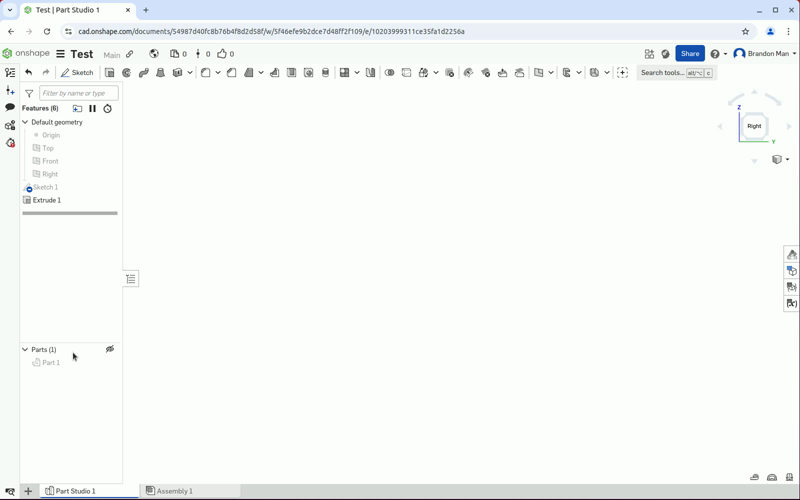
key(shift+y)
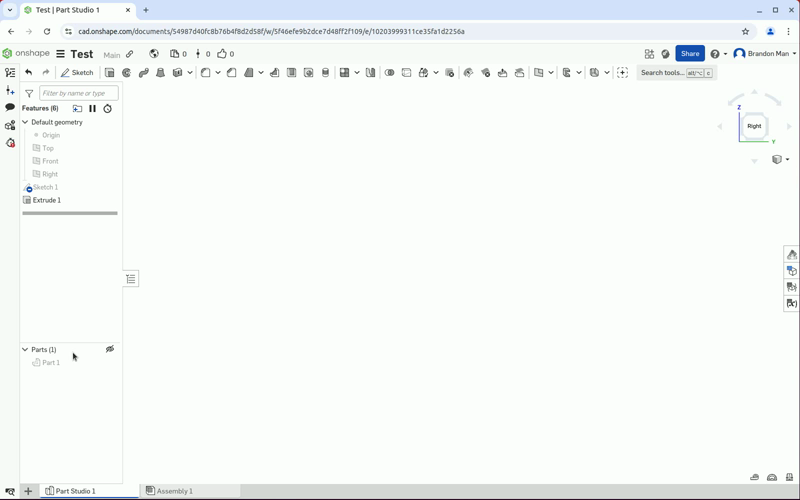
key(shift+s)
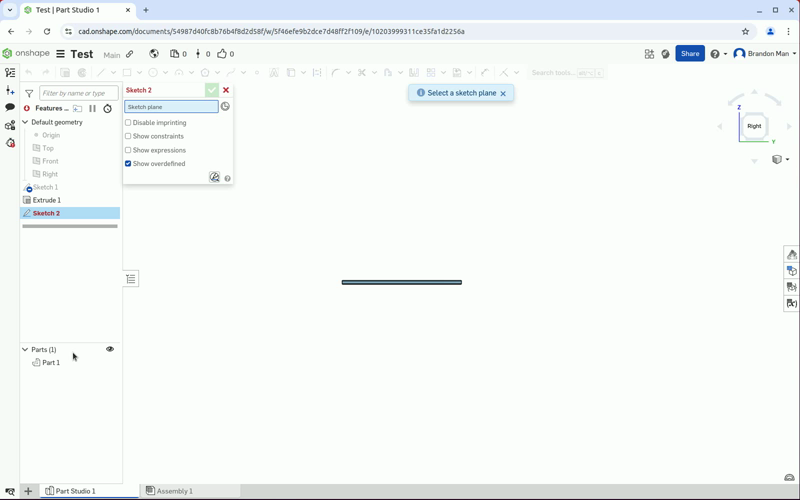
mouse_move(73, 176)
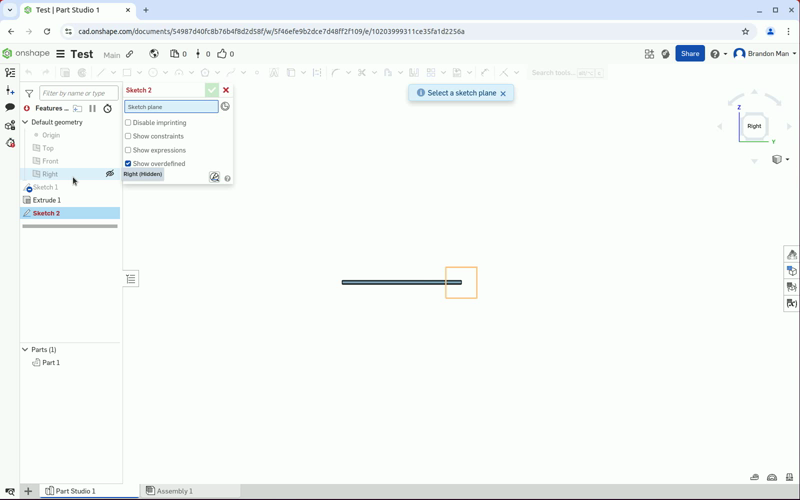
click(73, 176)
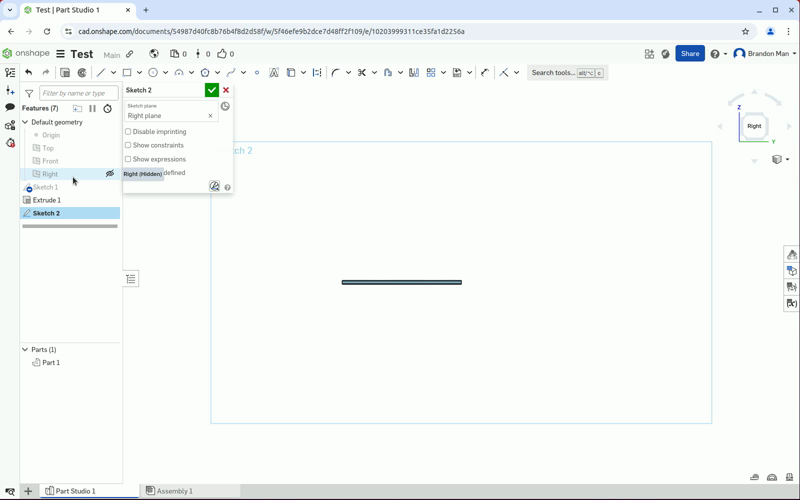
mouse_move(73, 352)
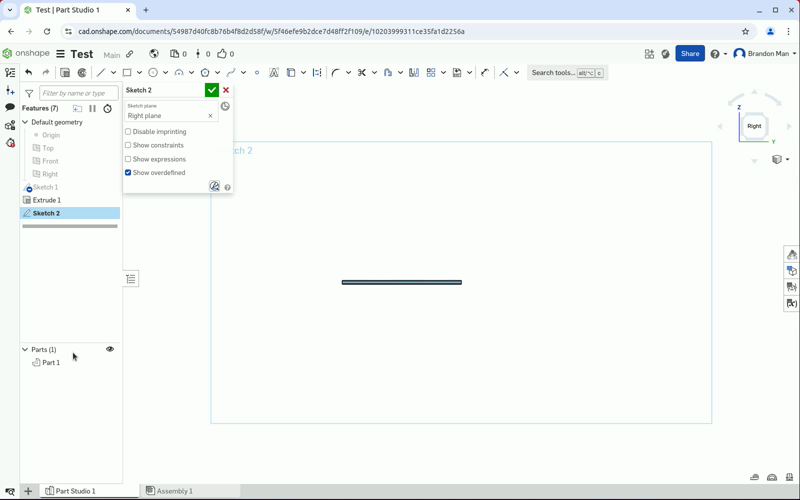
key(y)
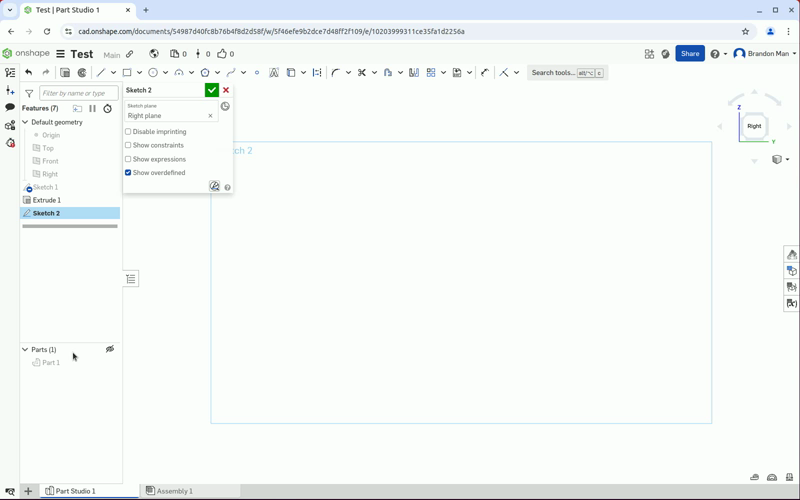
key(l)
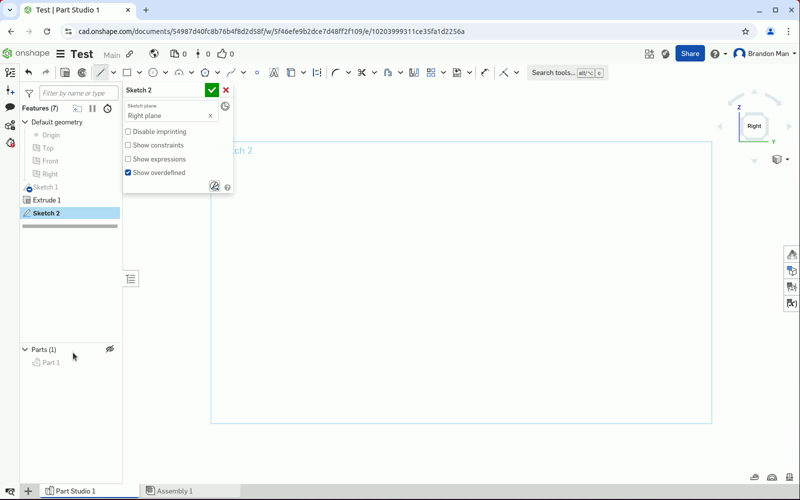
key_down(shift)
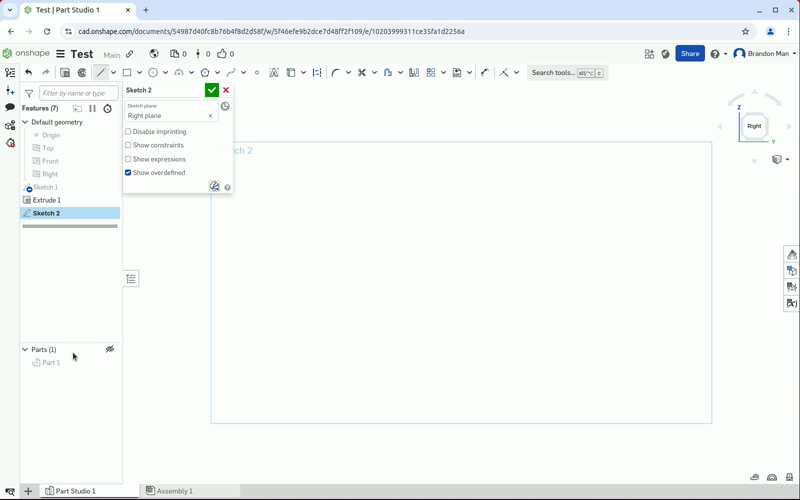
mouse_move(459, 285)
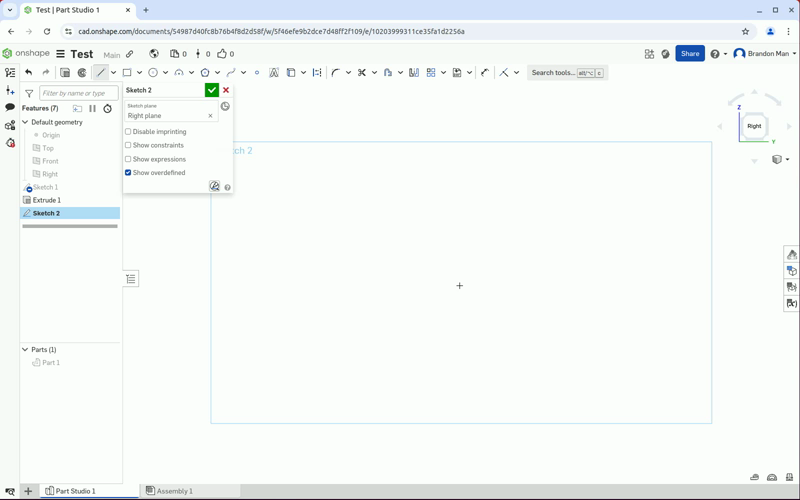
click(459, 285)
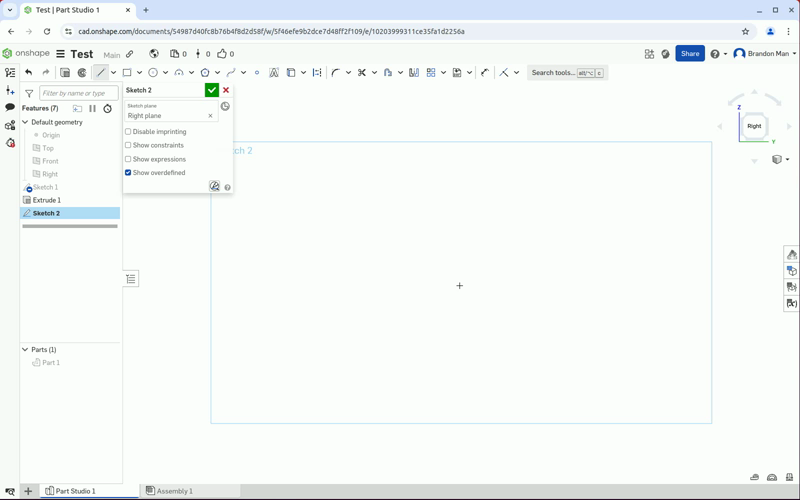
key_up(shift)
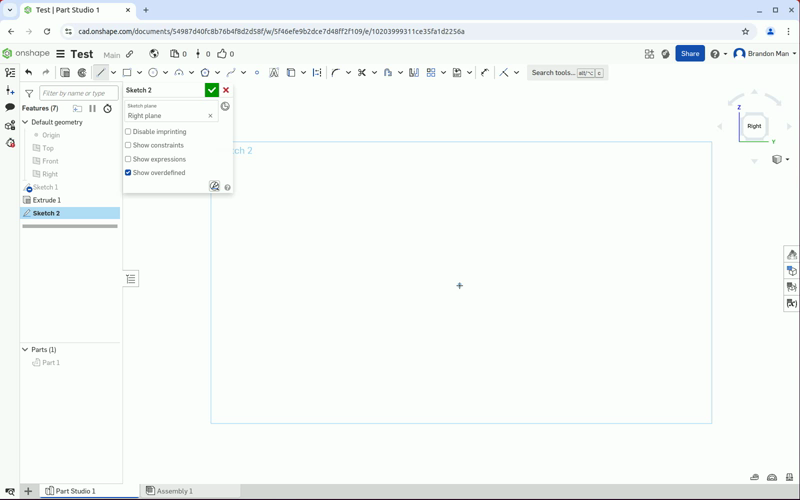
key_down(shift)
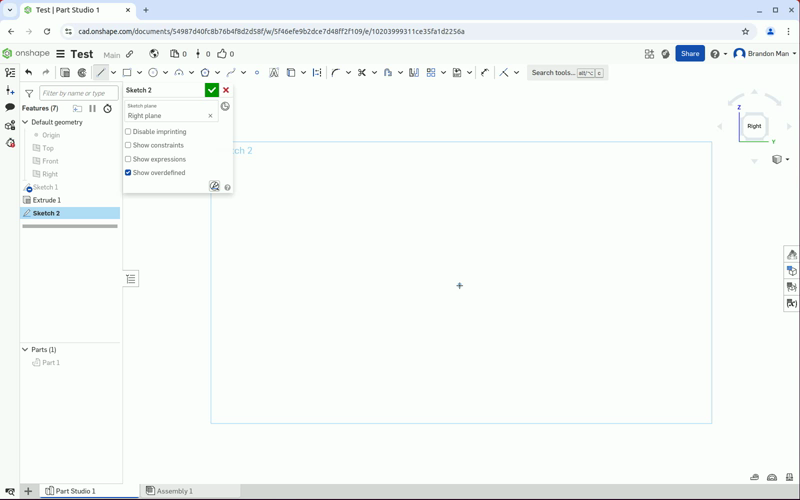
mouse_move(489, 285)
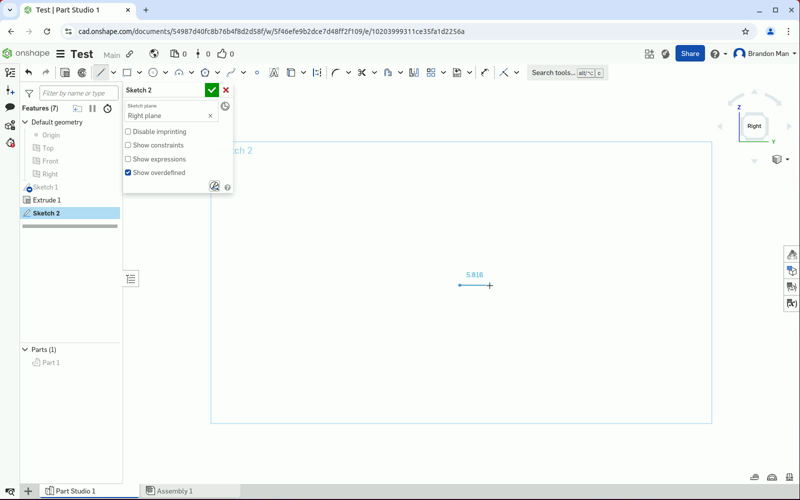
mouse_move(461, 285)
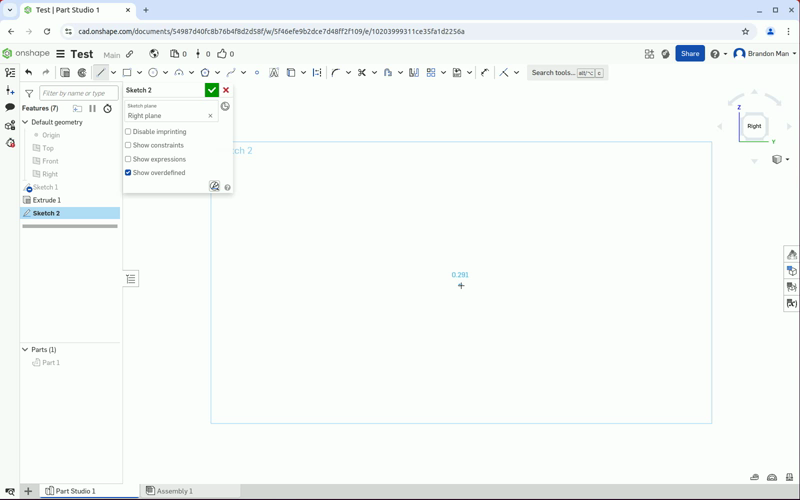
scroll(6)
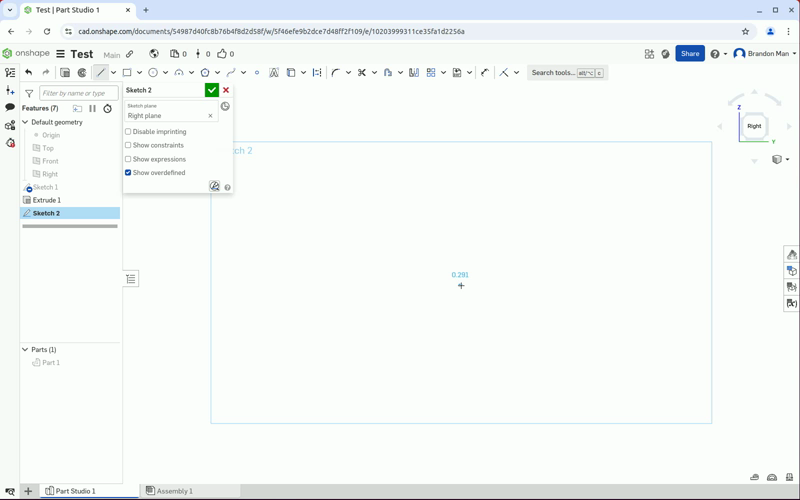
scroll(6)
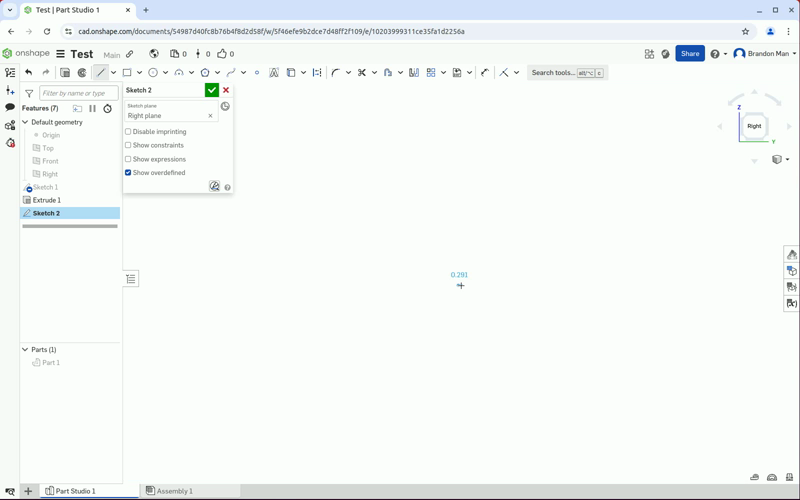
scroll(6)
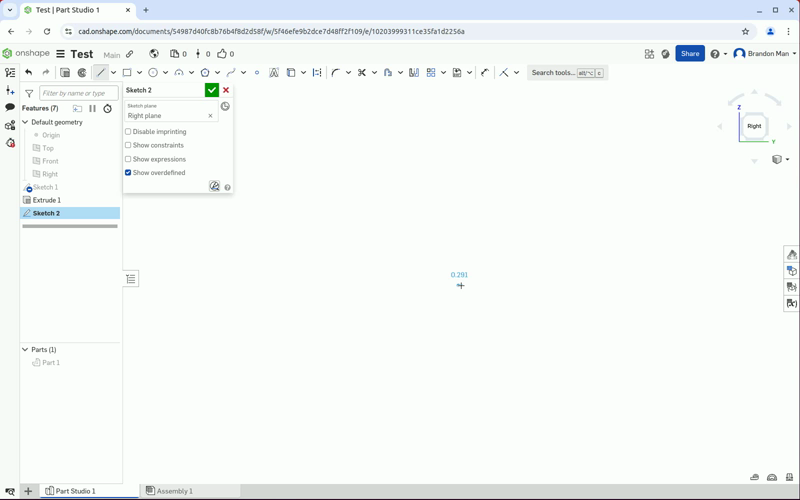
scroll(6)
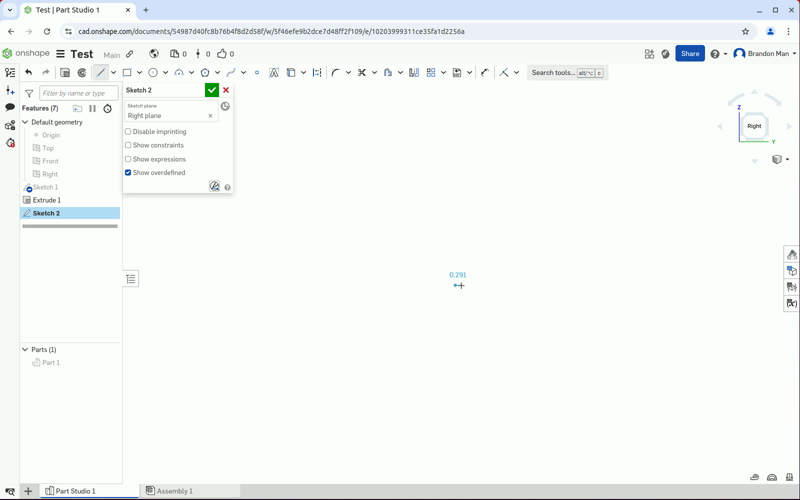
scroll(6)
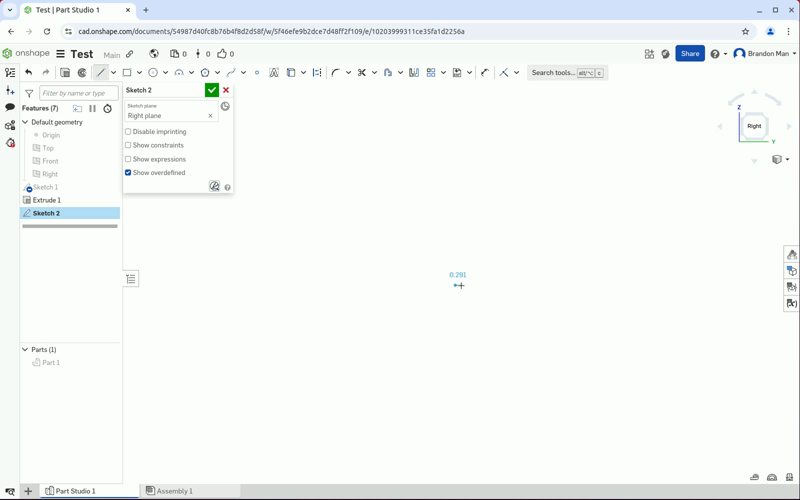
scroll(6)
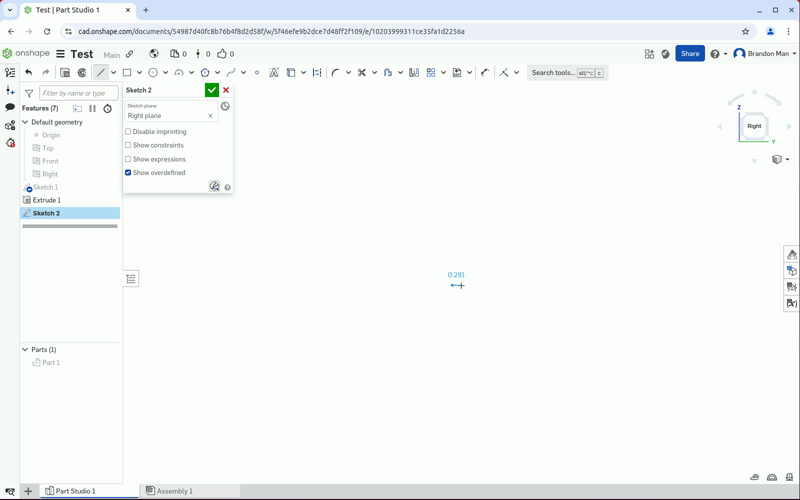
scroll(6)
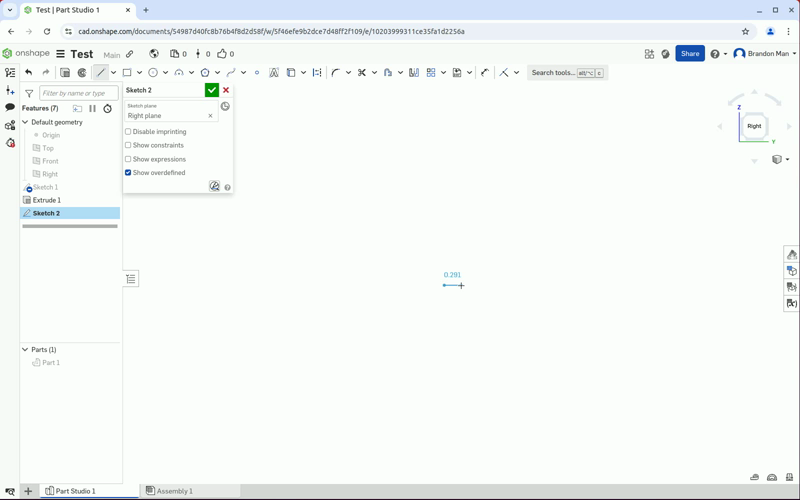
click(461, 285)
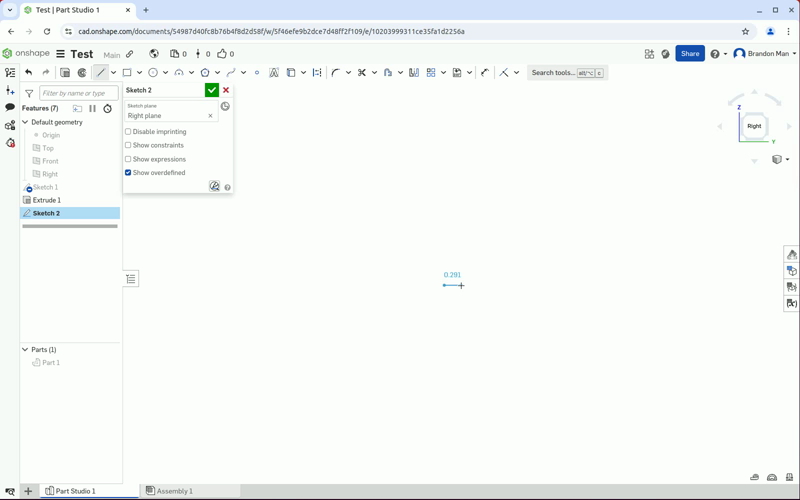
scroll(-6)
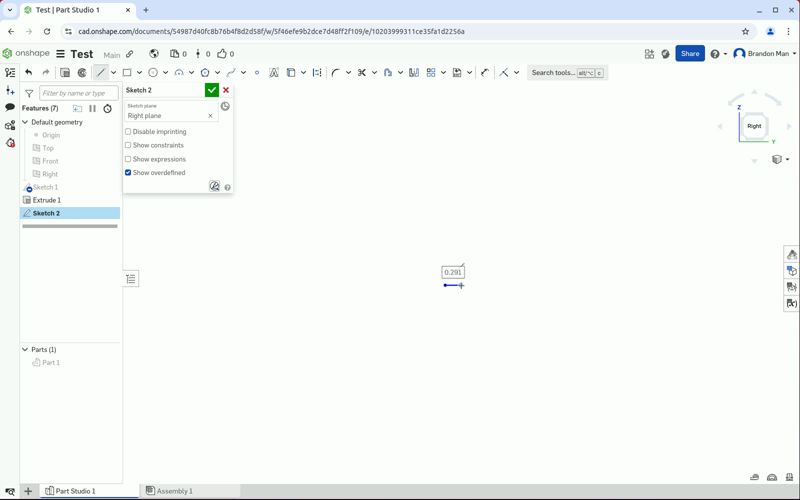
scroll(-6)
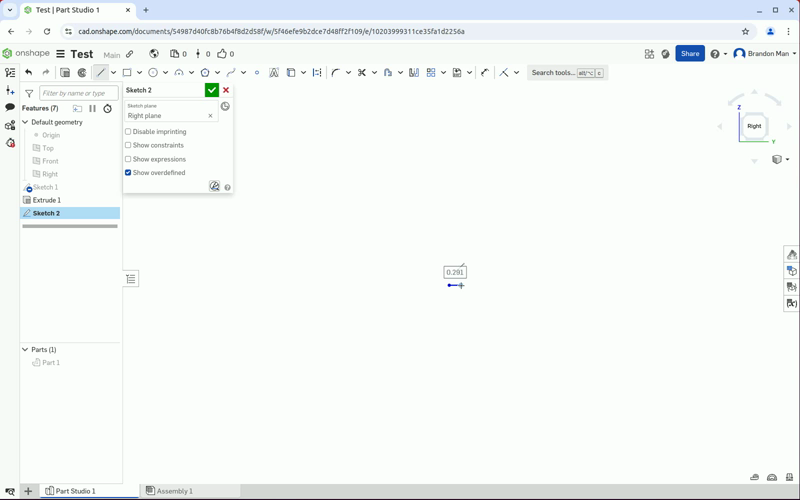
scroll(-6)
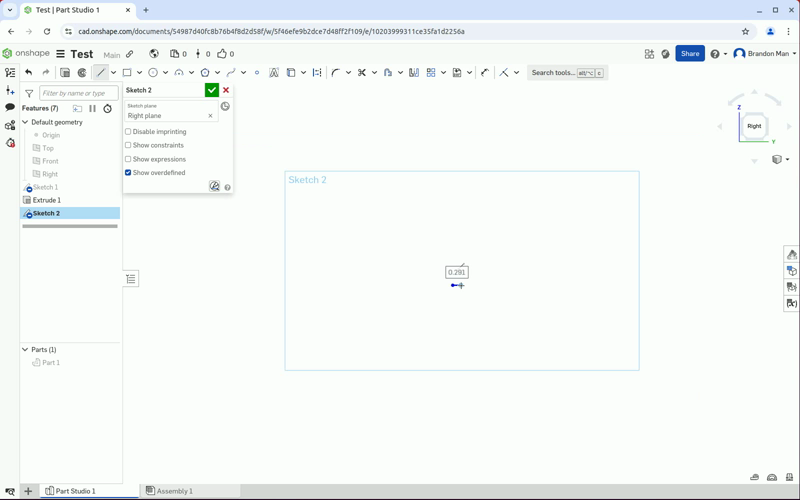
scroll(-6)
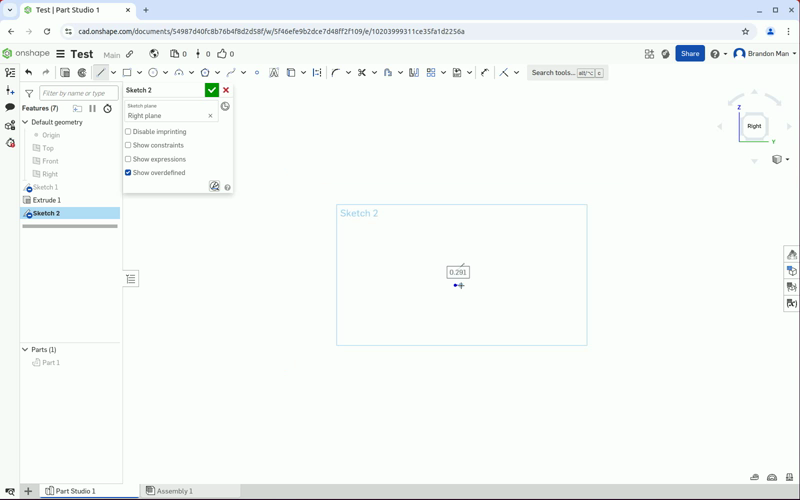
scroll(-6)
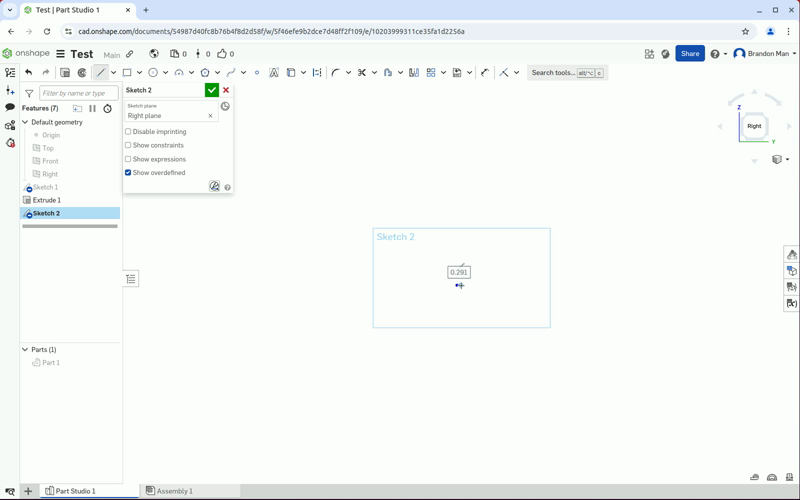
scroll(-6)
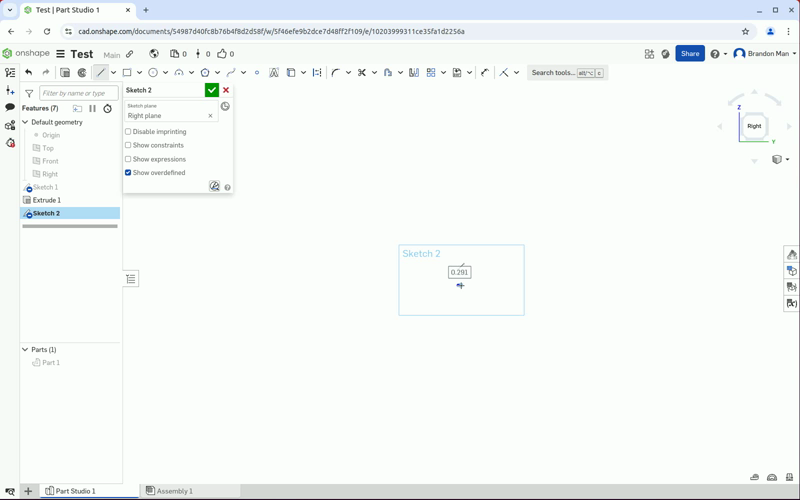
scroll(-6)
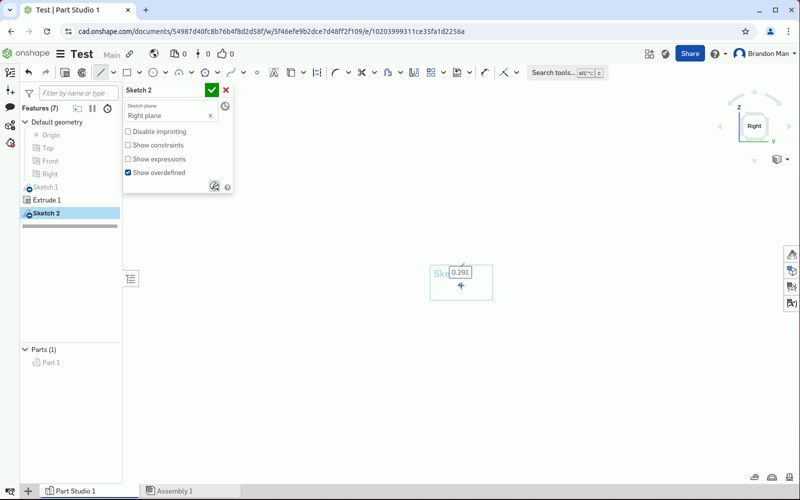
key_up(shift)
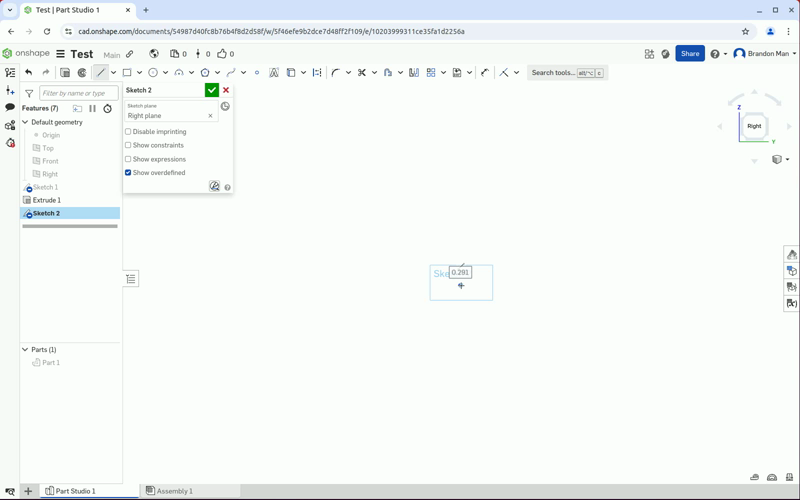
key_down(shift)
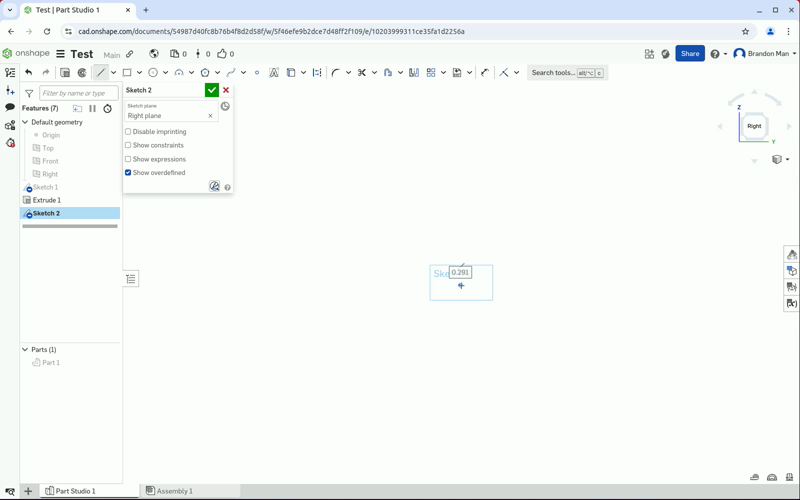
mouse_move(491, 285)
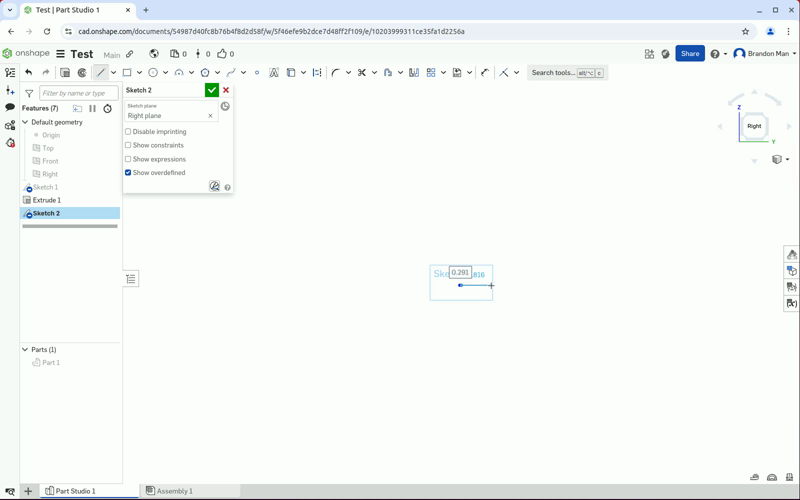
mouse_move(461, 280)
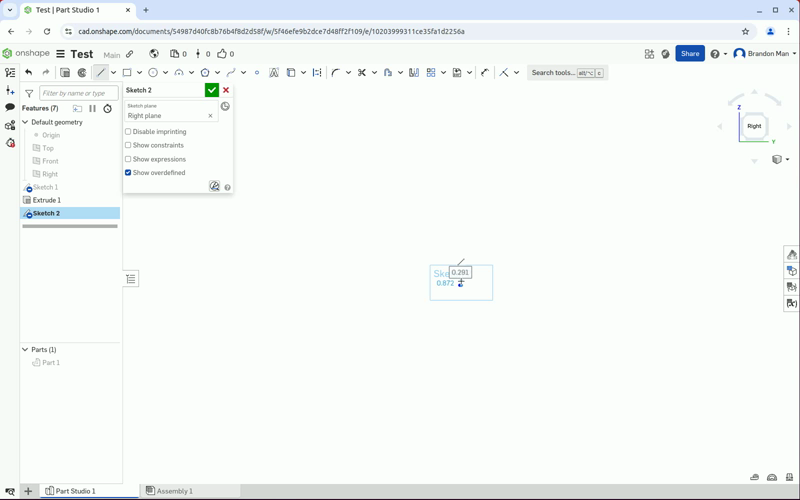
scroll(6)
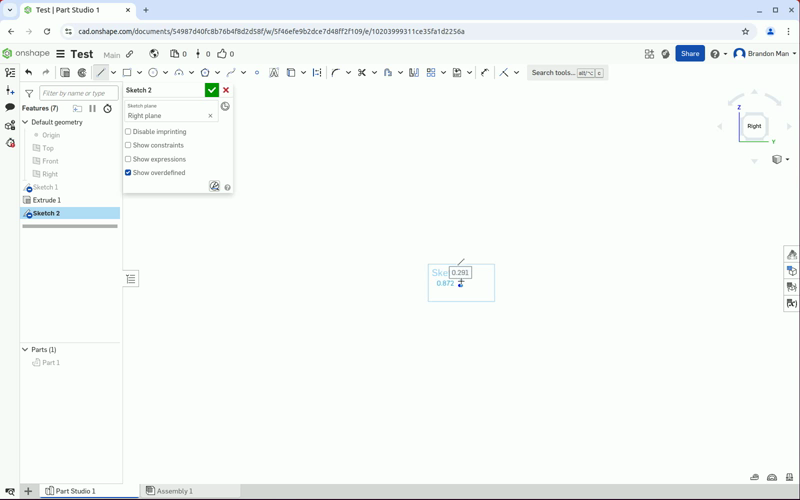
scroll(6)
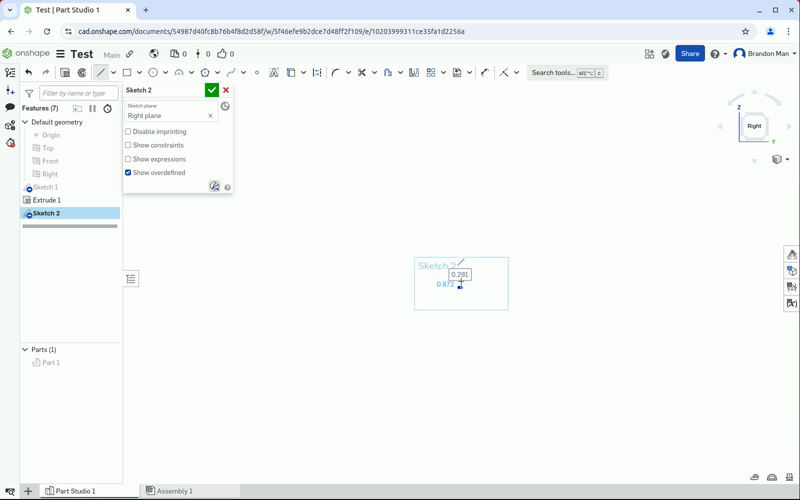
scroll(6)
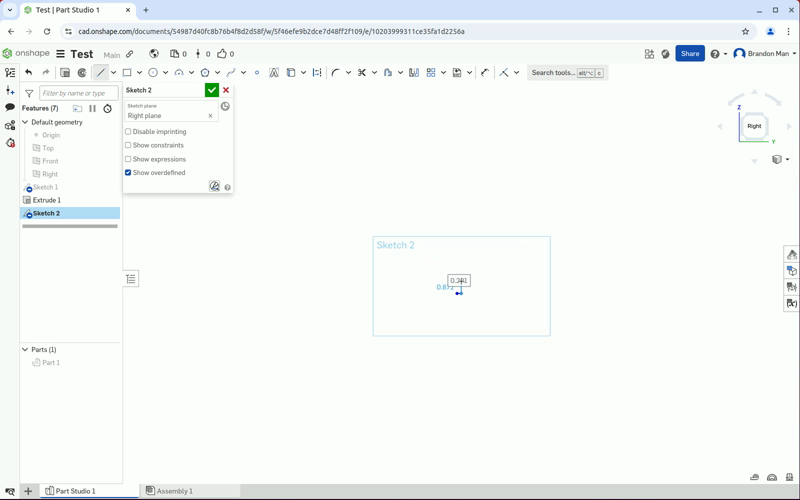
scroll(6)
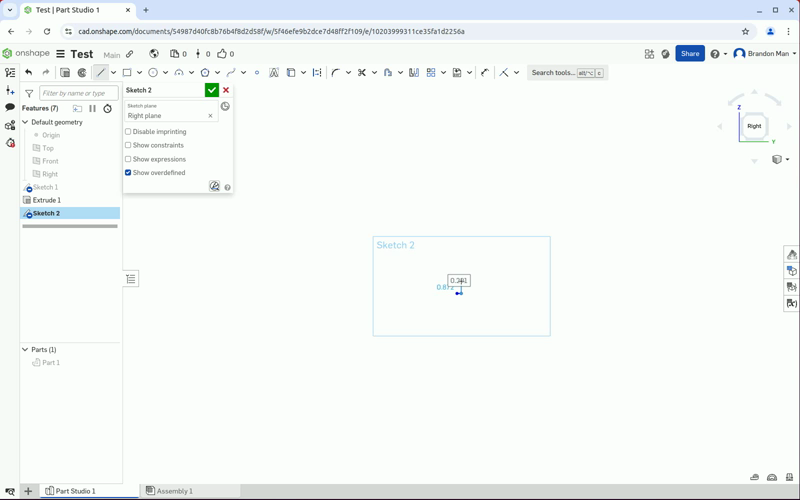
scroll(6)
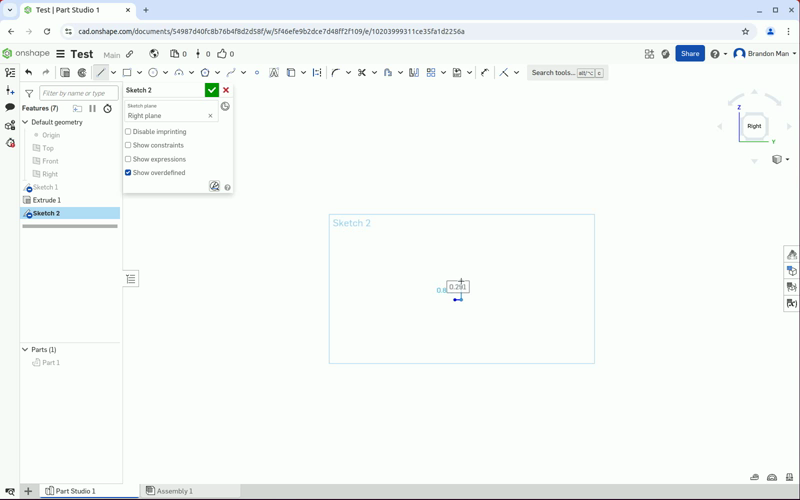
scroll(6)
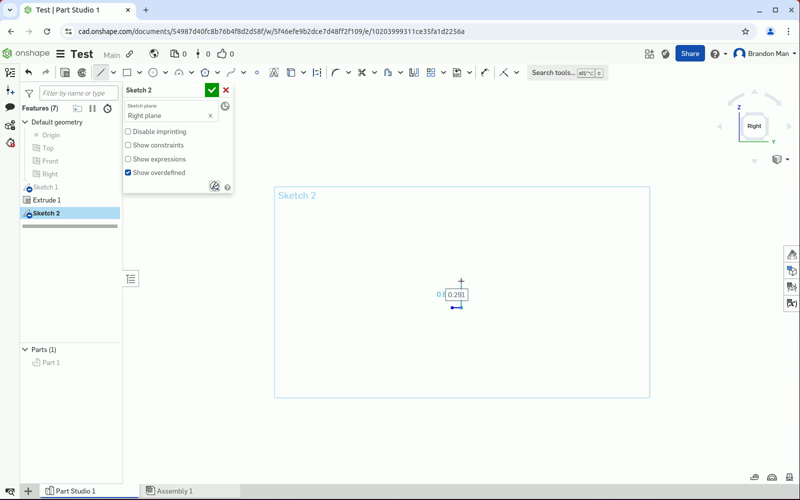
scroll(6)
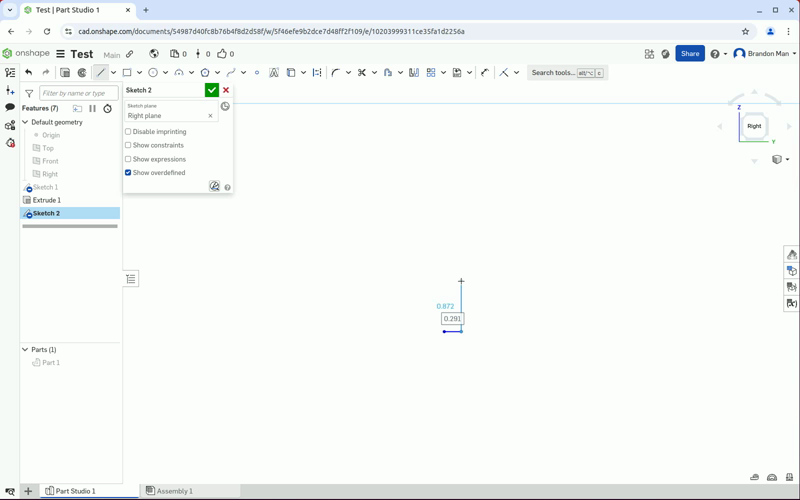
click(461, 280)
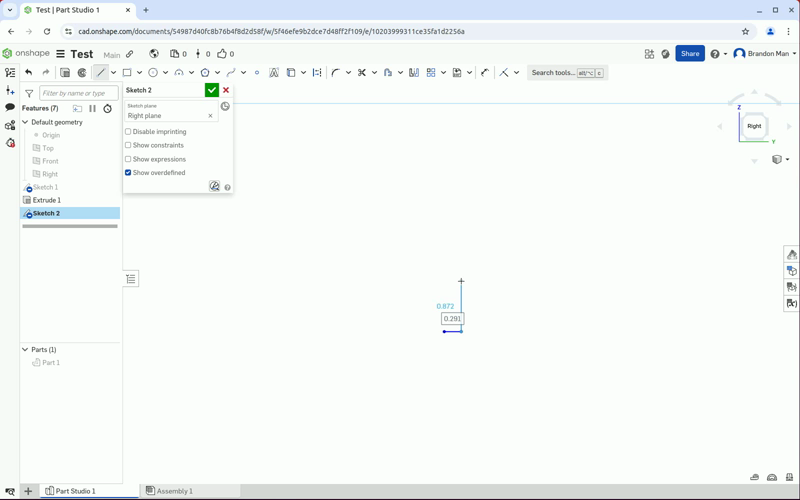
scroll(-6)
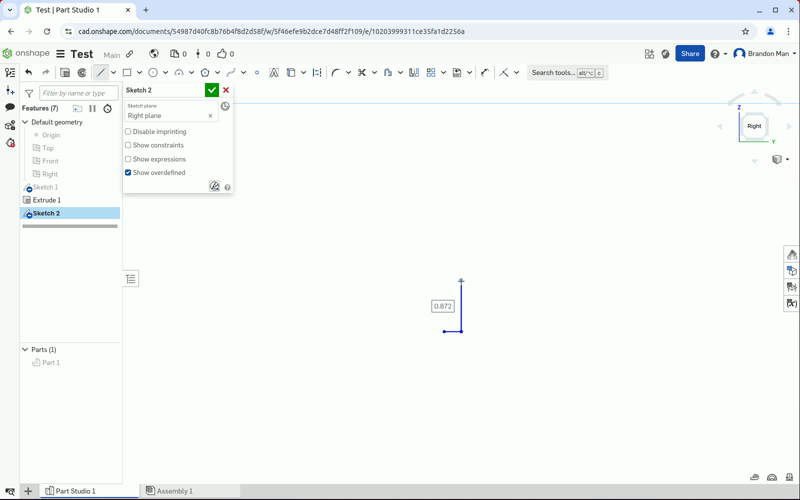
scroll(-6)
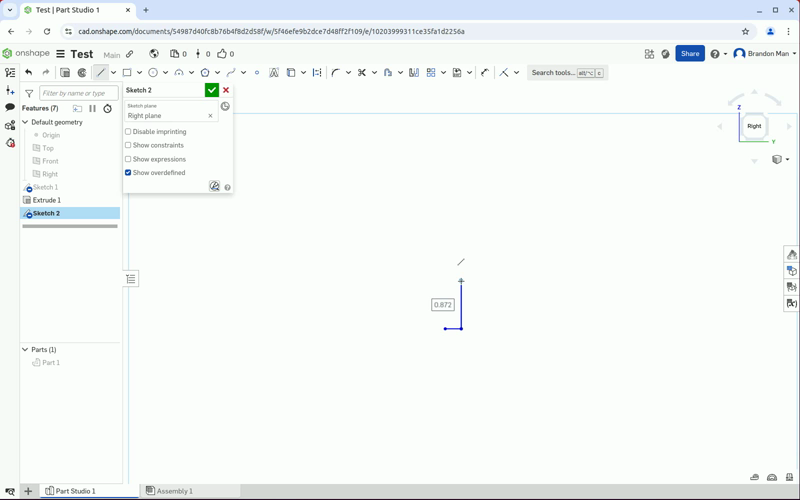
scroll(-6)
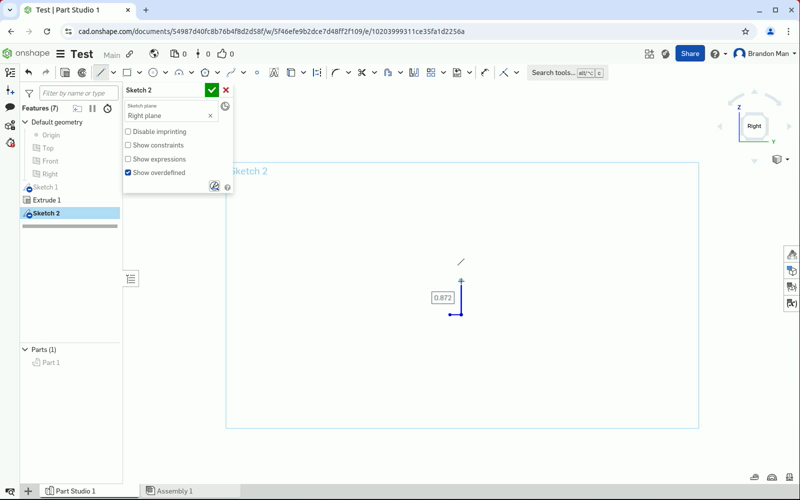
scroll(-6)
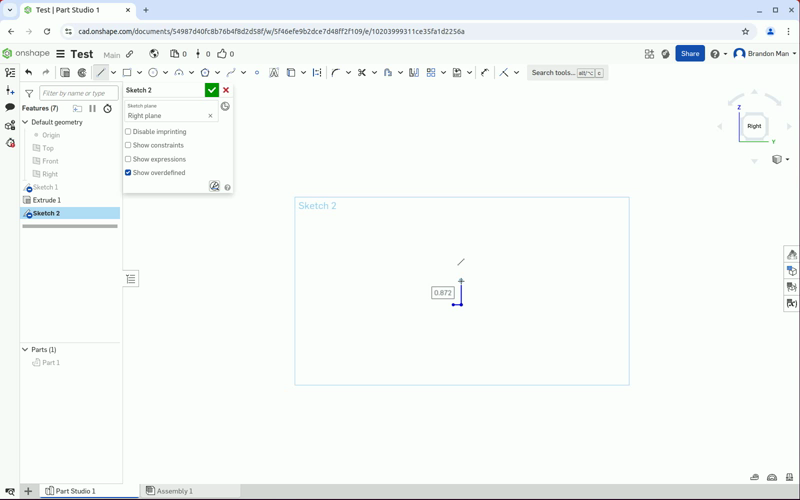
scroll(-6)
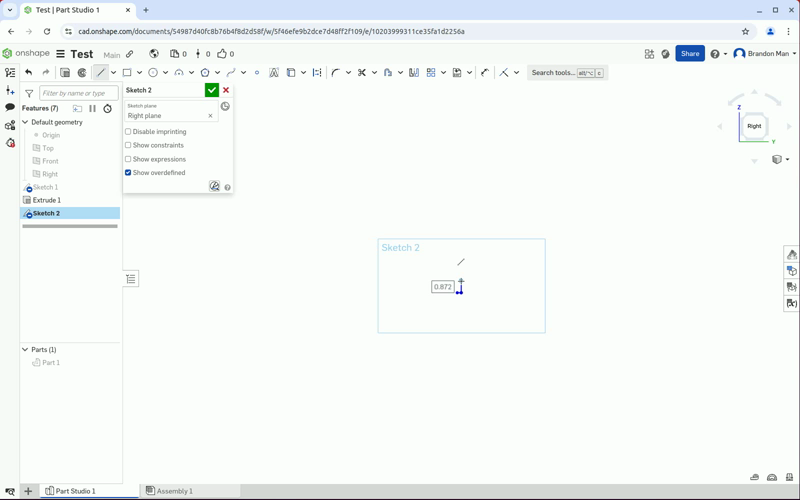
scroll(-6)
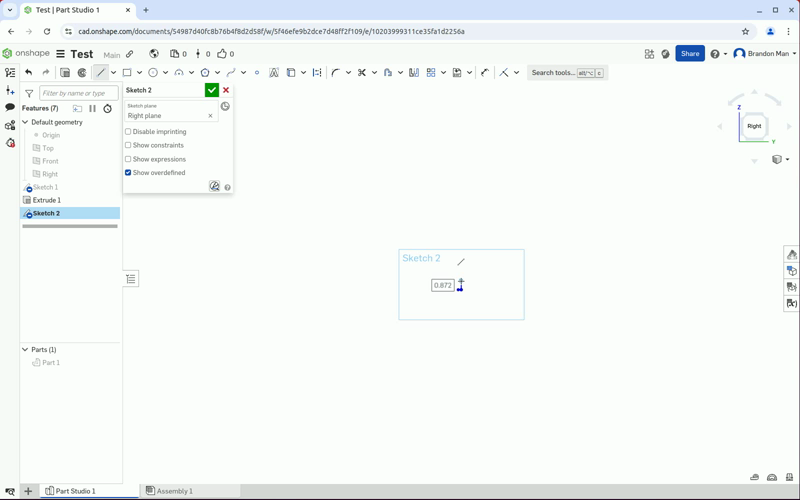
scroll(-6)
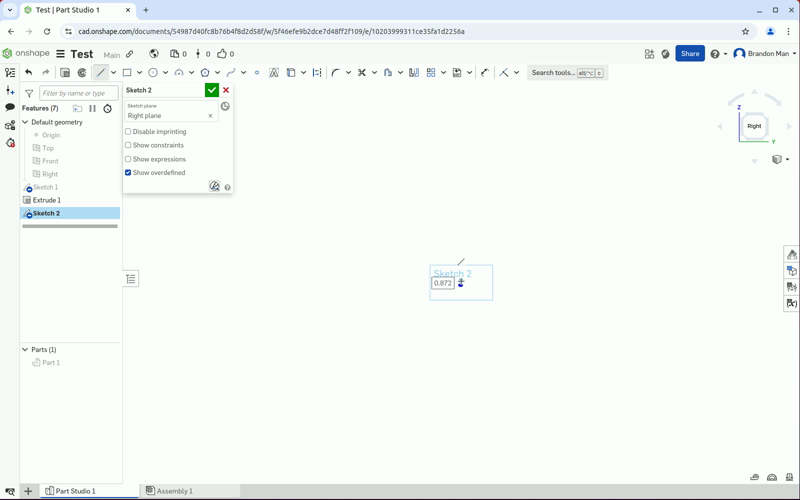
key_up(shift)
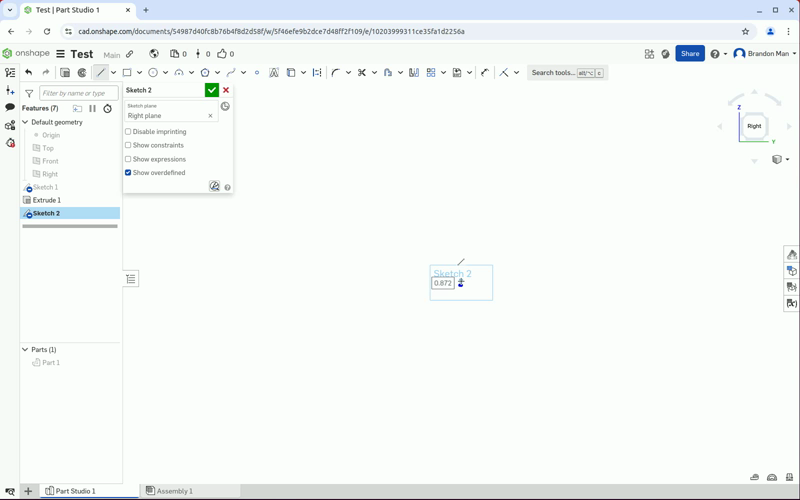
mouse_move(491, 280)
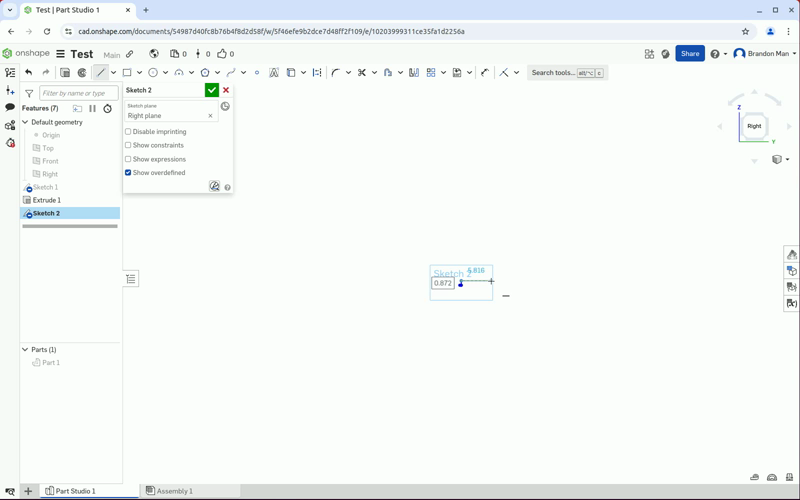
key_down(shift)
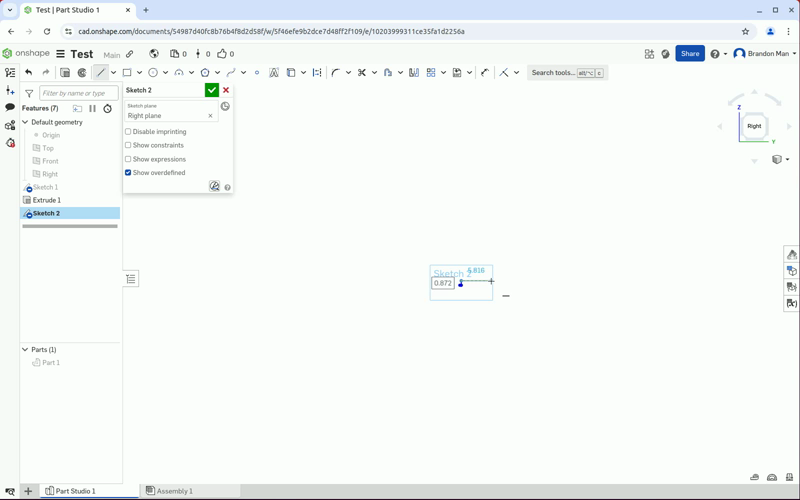
mouse_move(459, 285)
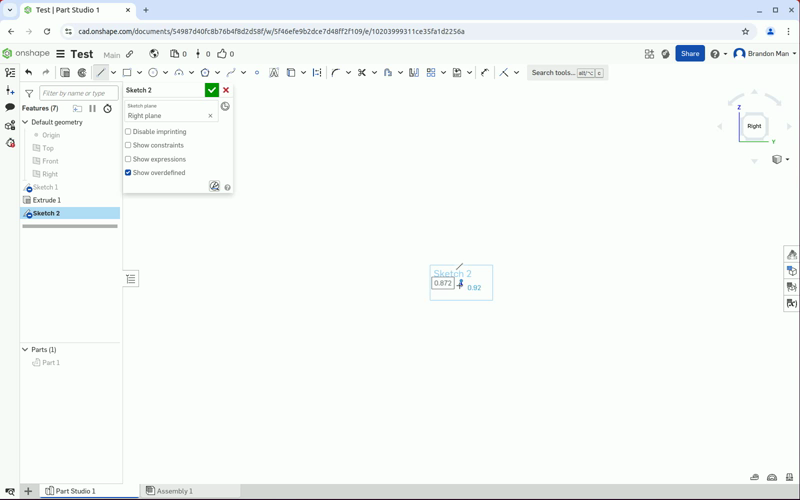
scroll(6)
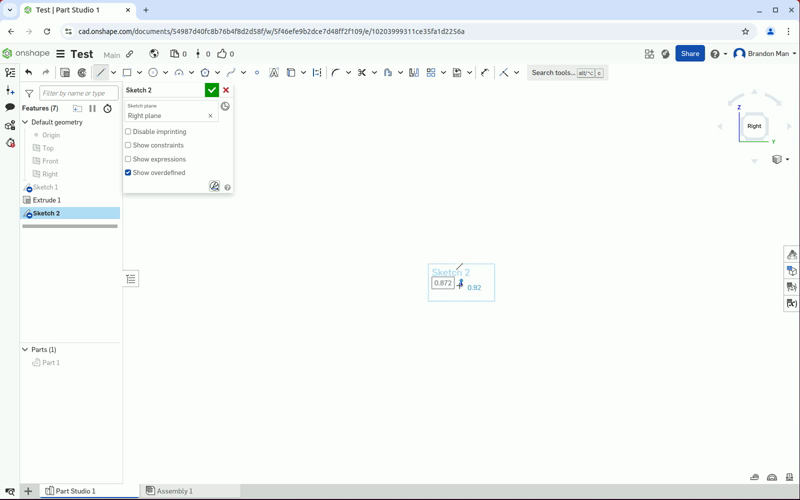
scroll(6)
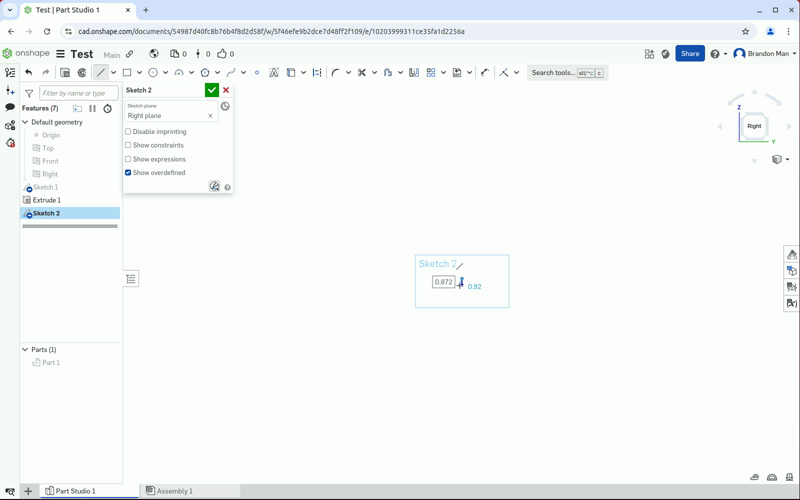
scroll(6)
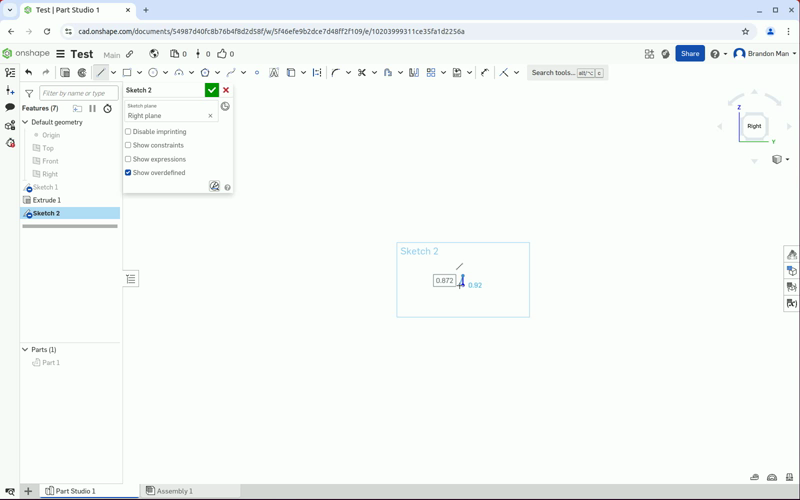
scroll(6)
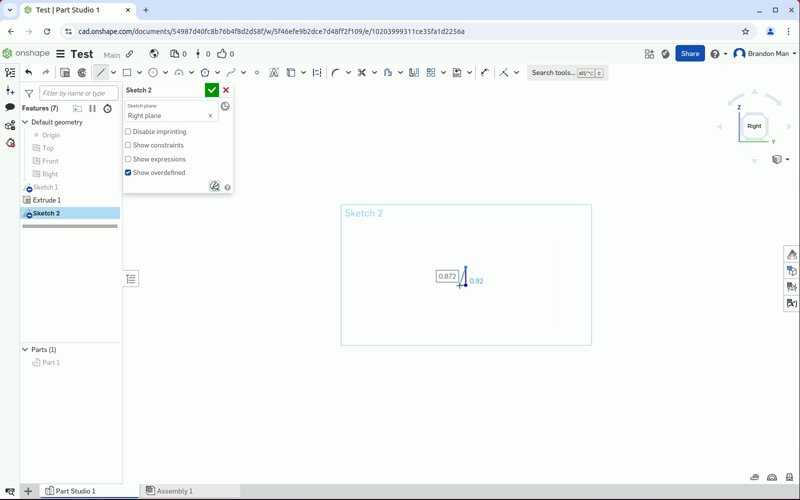
scroll(6)
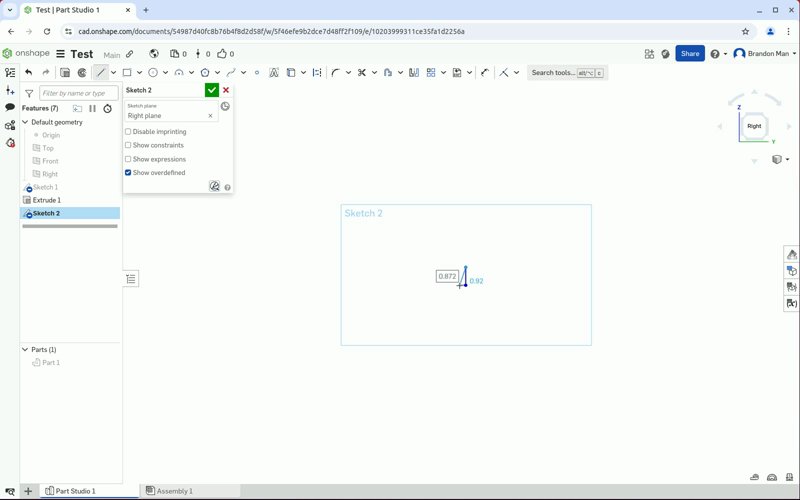
scroll(6)
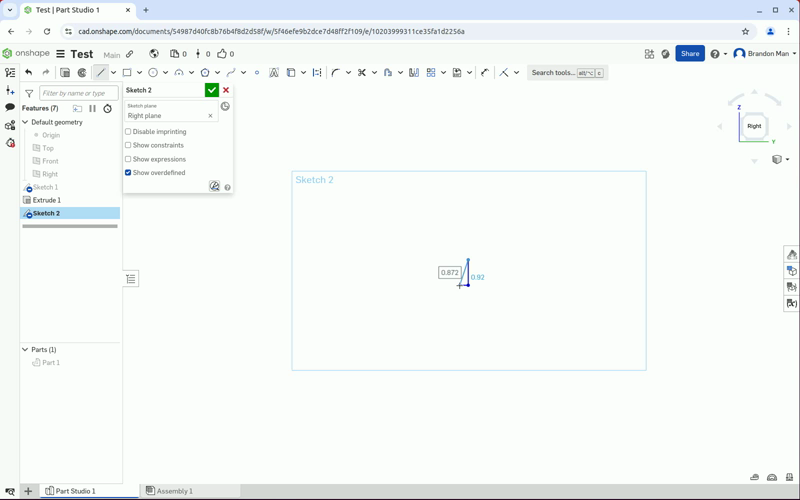
scroll(6)
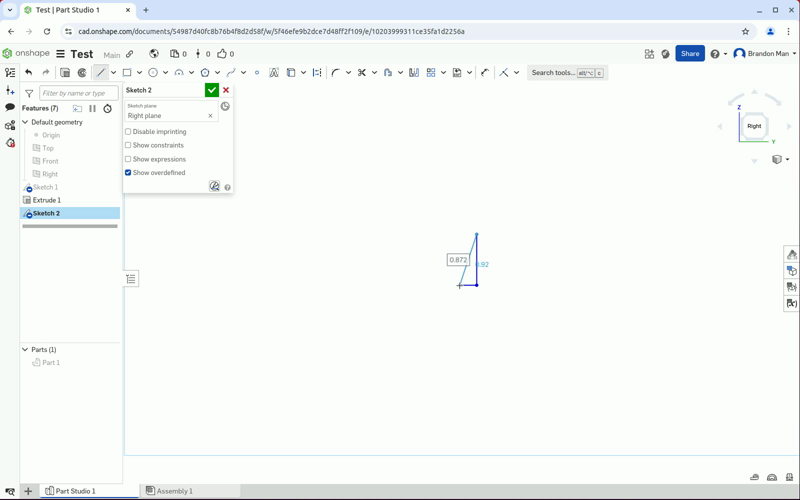
key_up(shift)
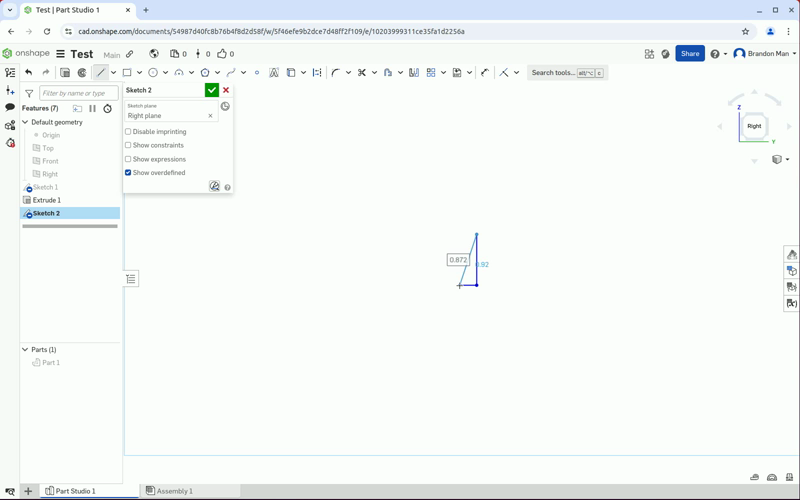
click(459, 285)
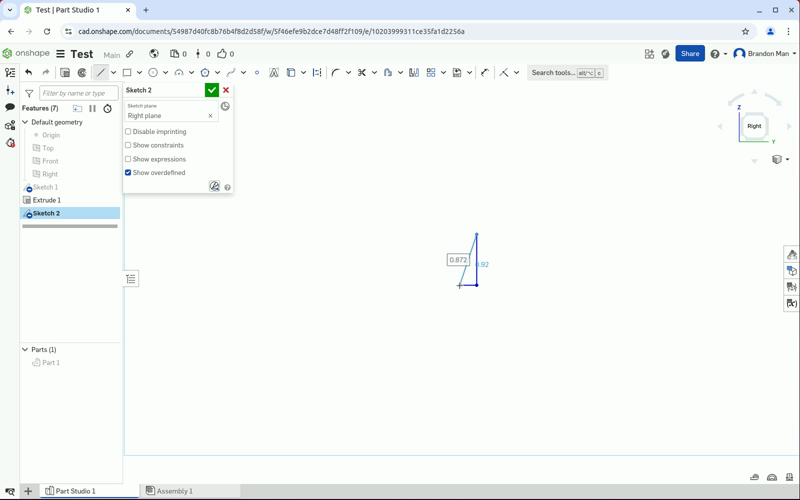
scroll(-6)
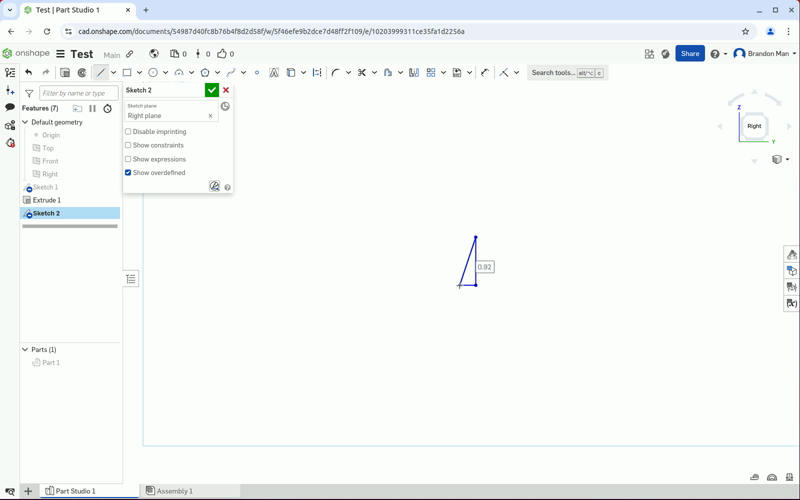
scroll(-6)
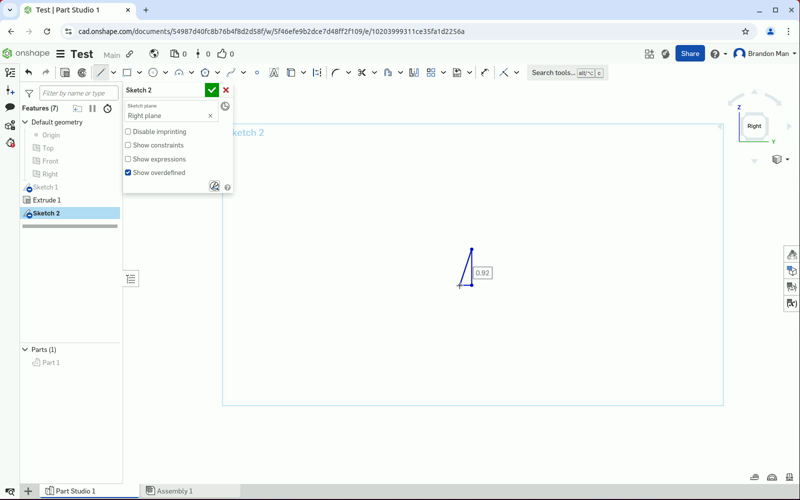
scroll(-6)
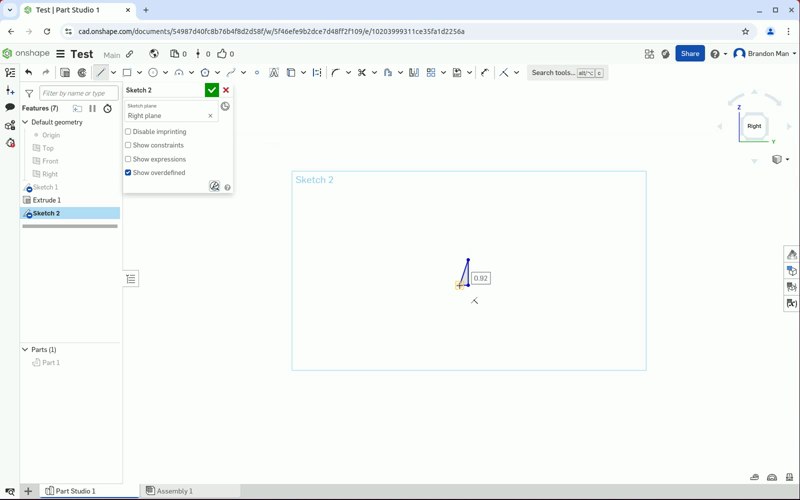
scroll(-6)
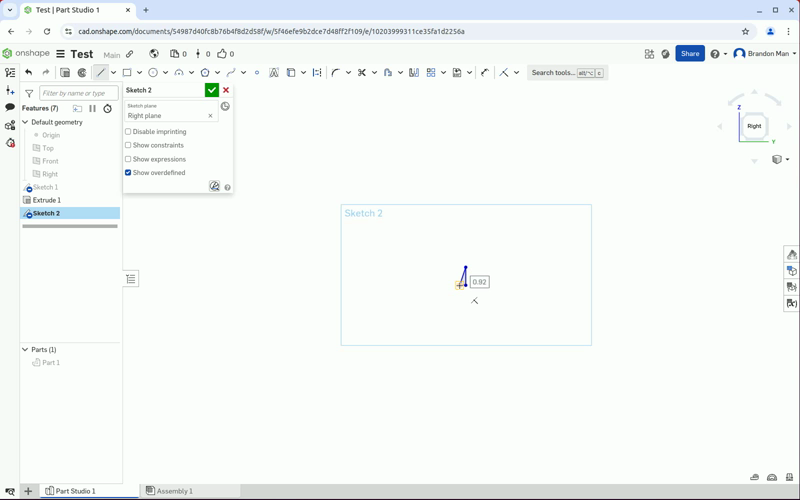
scroll(-6)
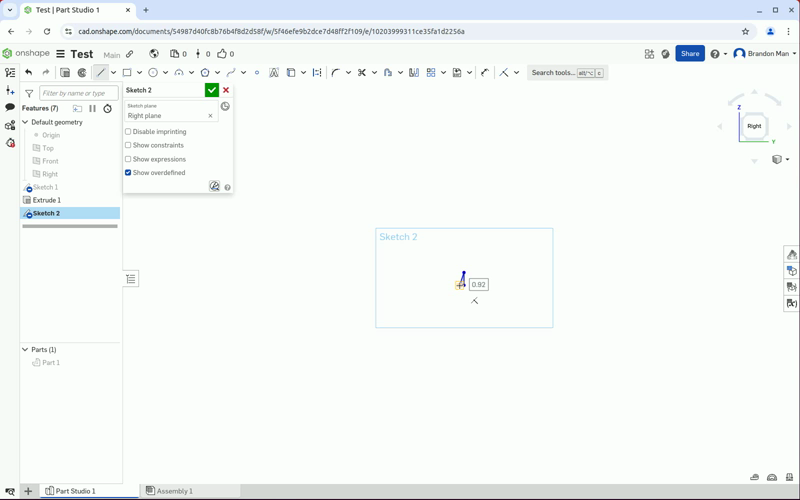
scroll(-6)
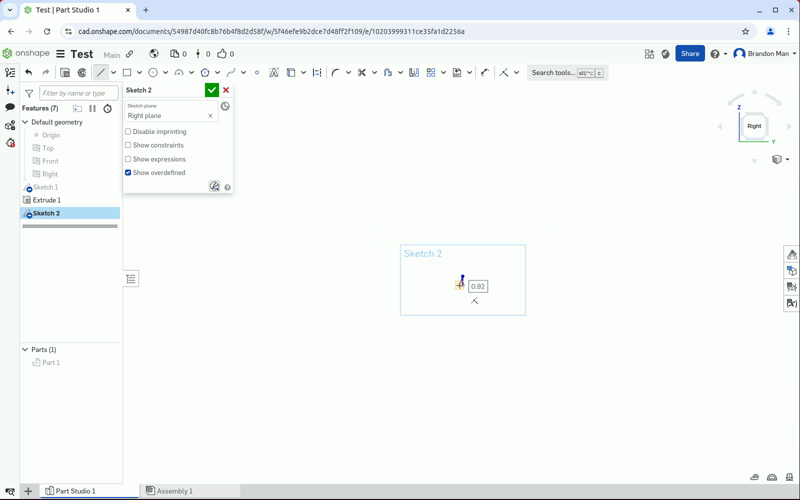
scroll(-6)
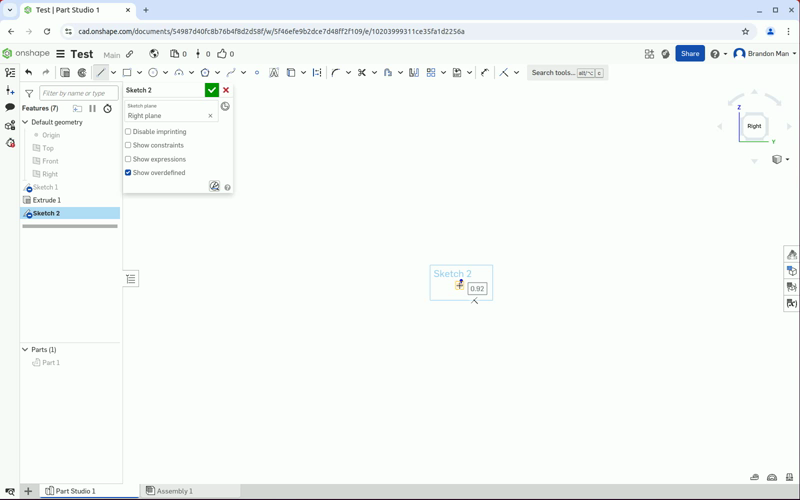
key(esc)
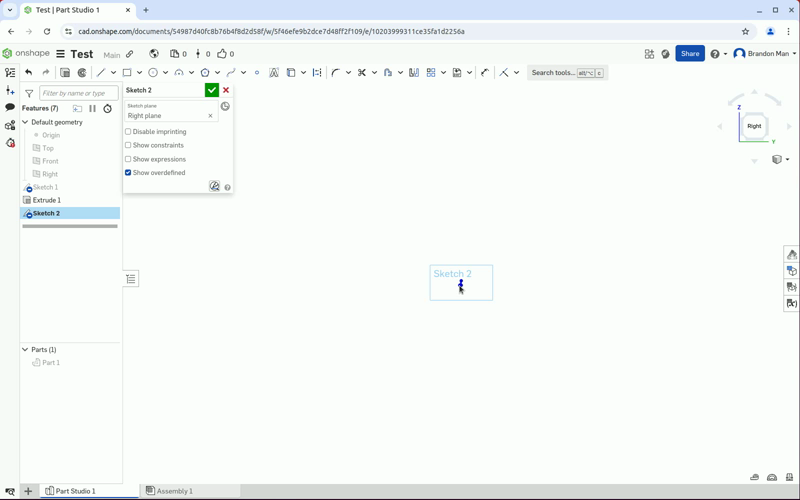
mouse_move(461, 281)
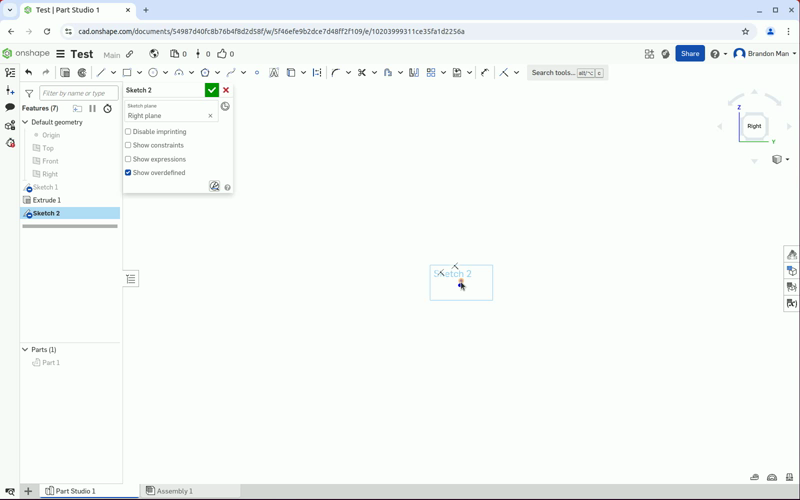
scroll(6)
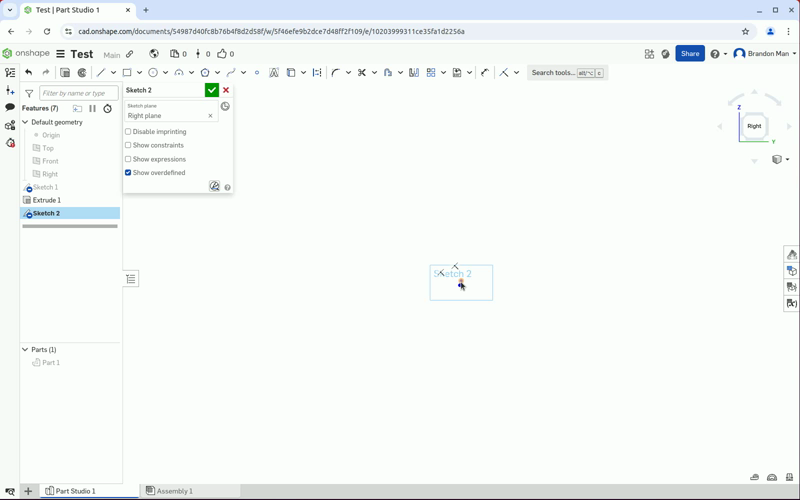
scroll(6)
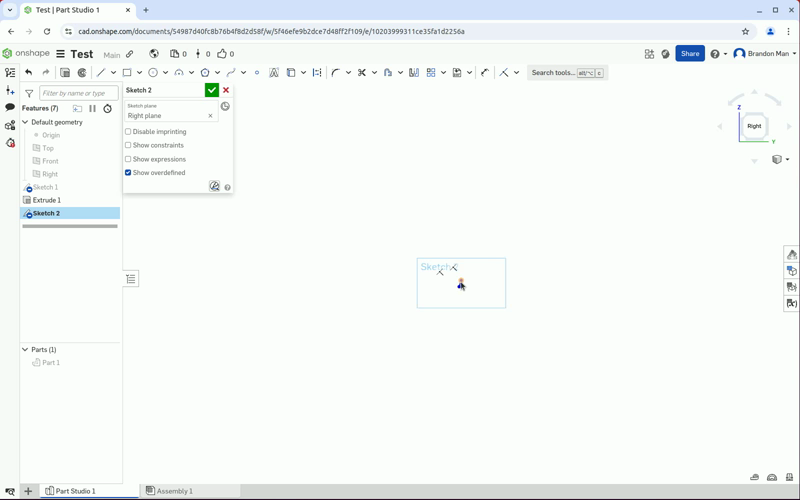
scroll(6)
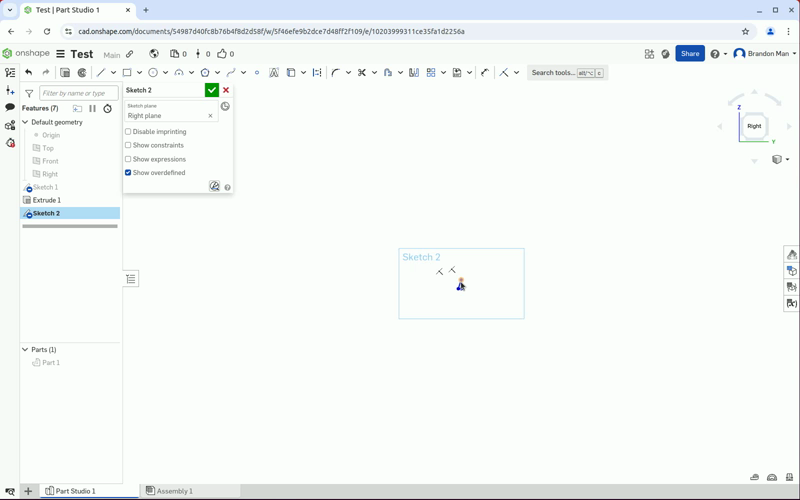
scroll(6)
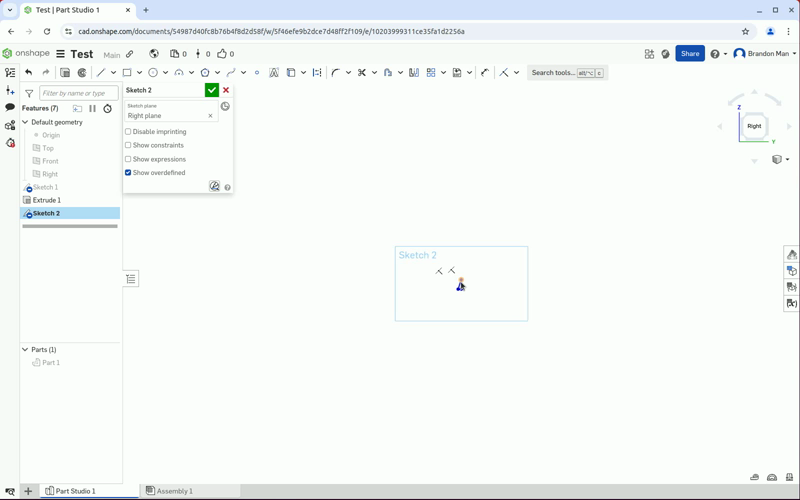
scroll(6)
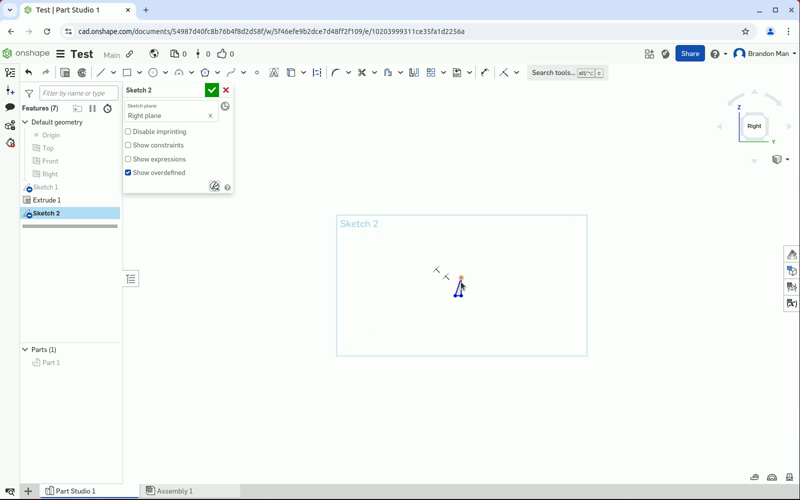
scroll(6)
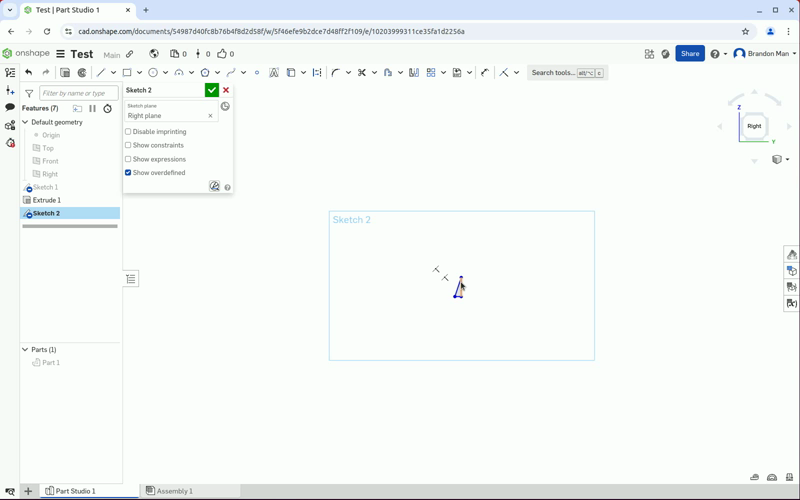
scroll(6)
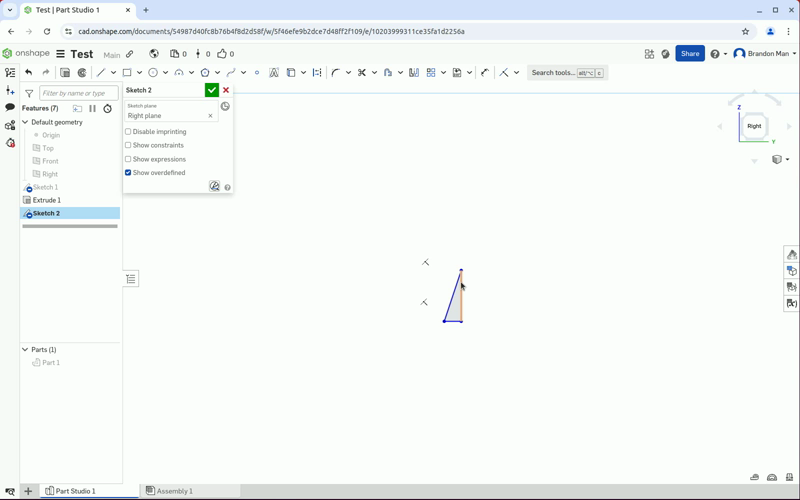
click(461, 281)
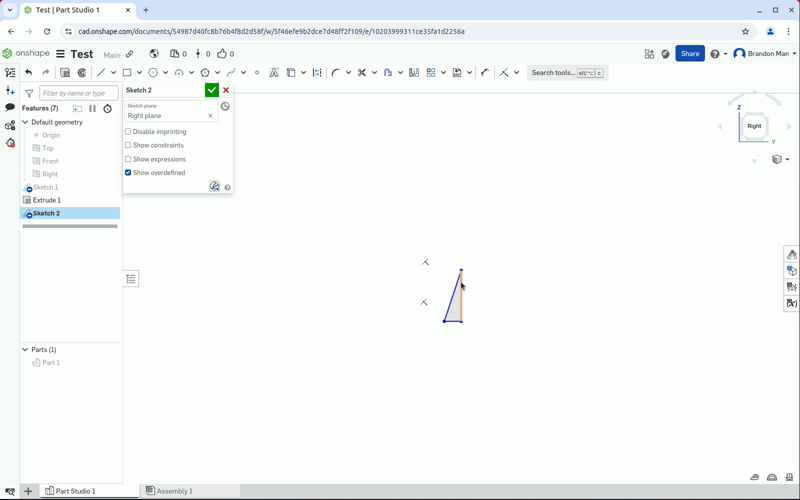
scroll(-6)
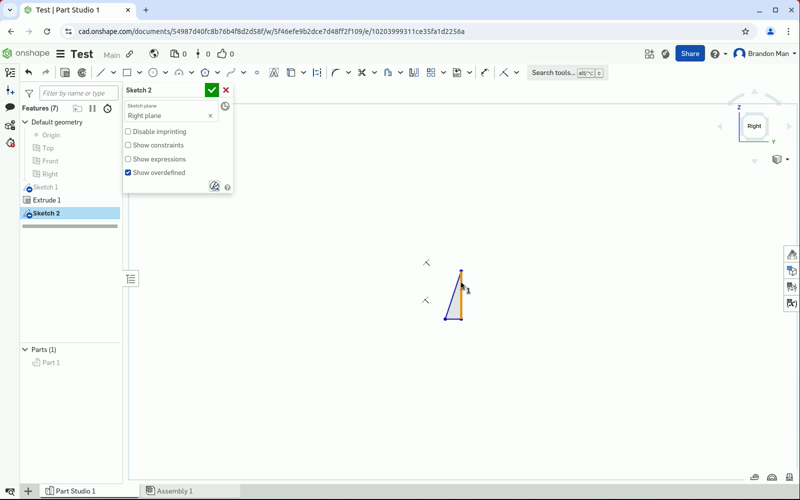
scroll(-6)
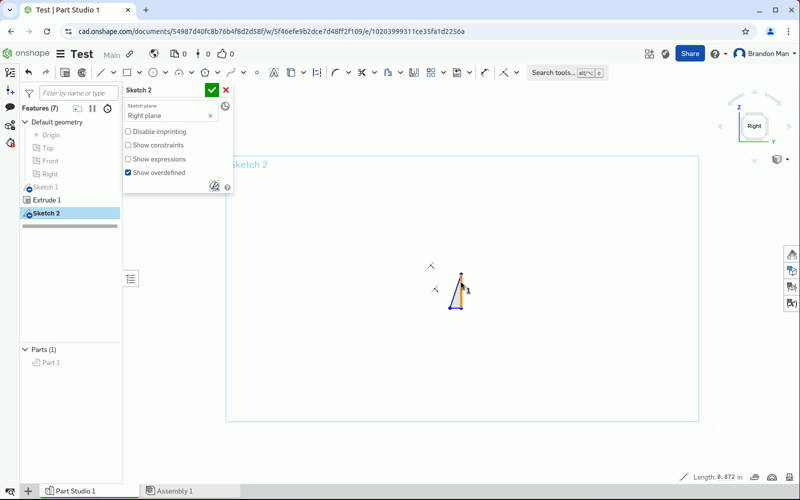
scroll(-6)
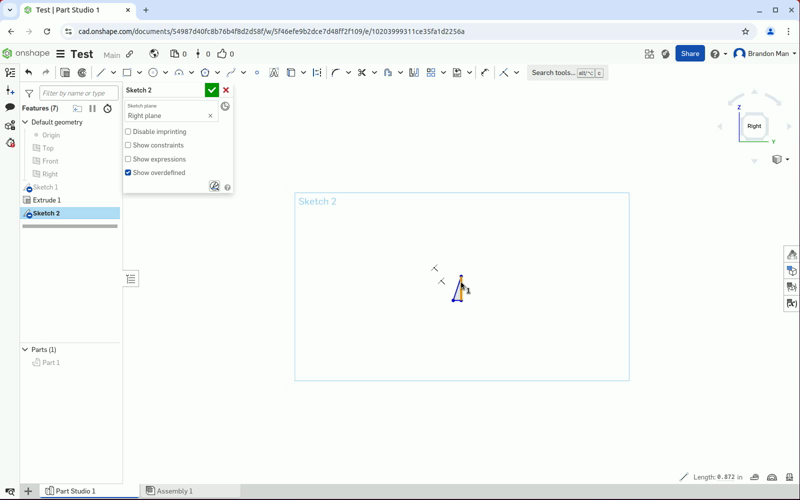
scroll(-6)
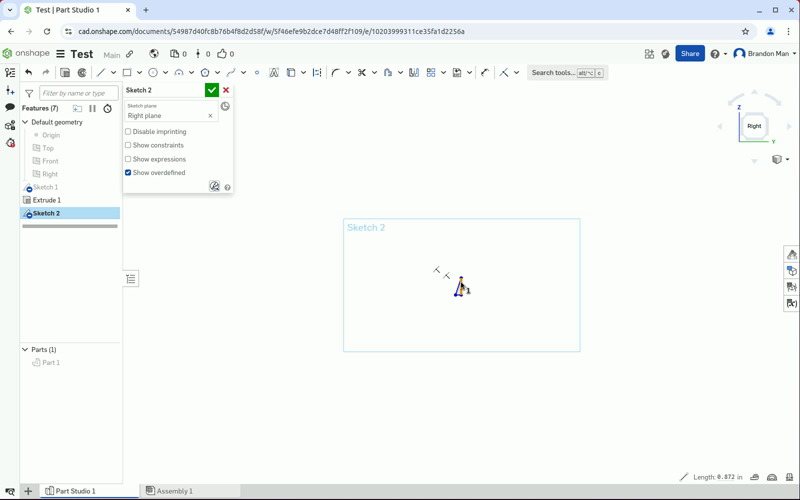
scroll(-6)
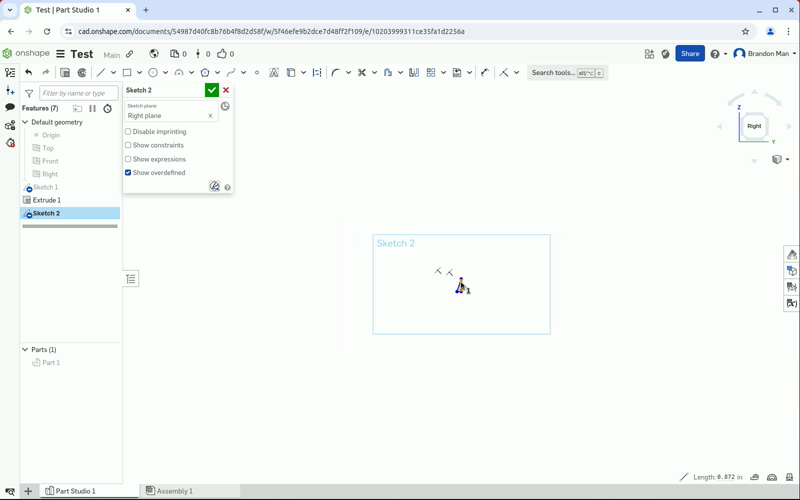
scroll(-6)
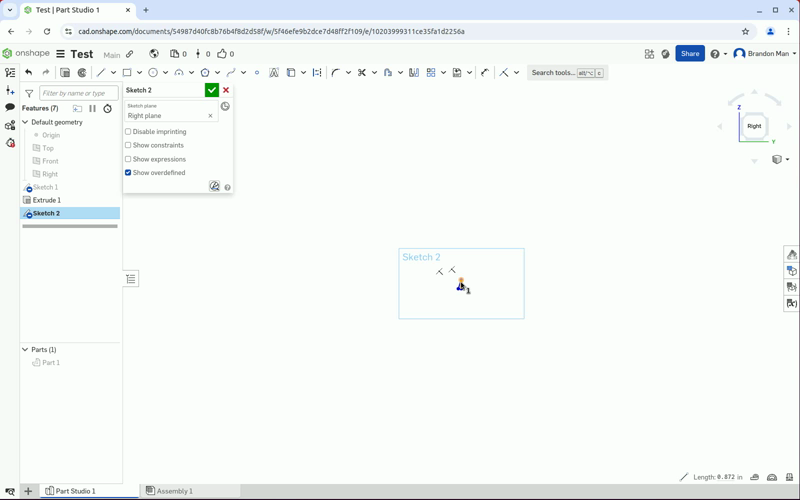
scroll(-6)
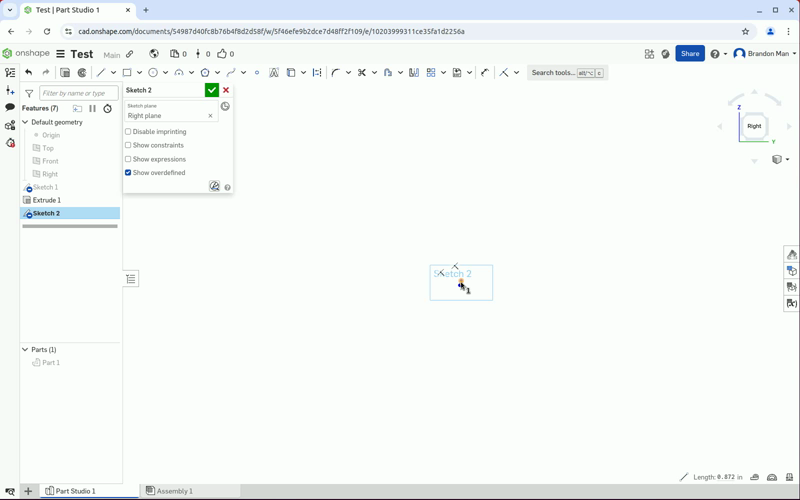
mouse_move(73, 352)
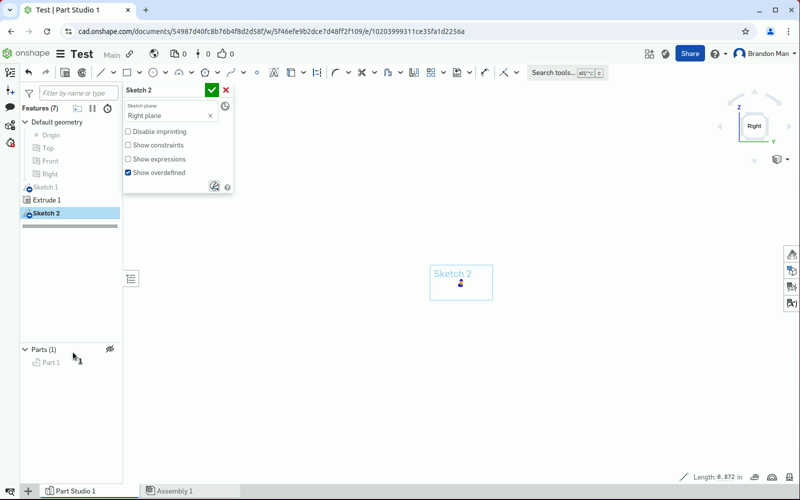
key(shift+y)
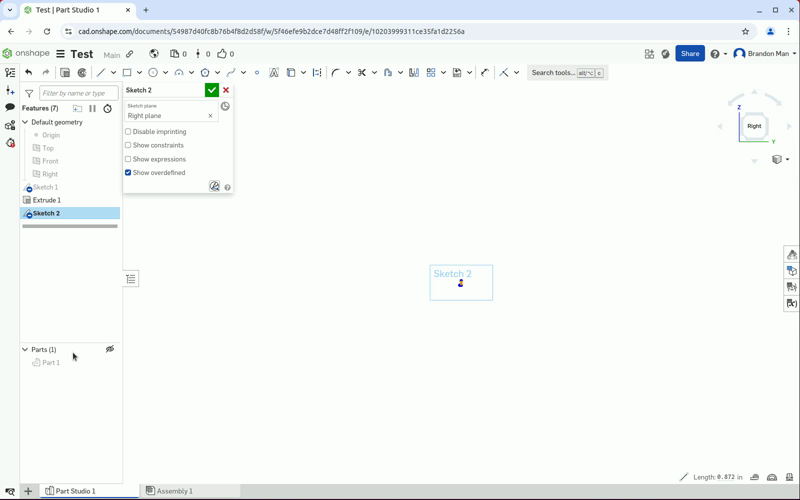
key(shift+e)
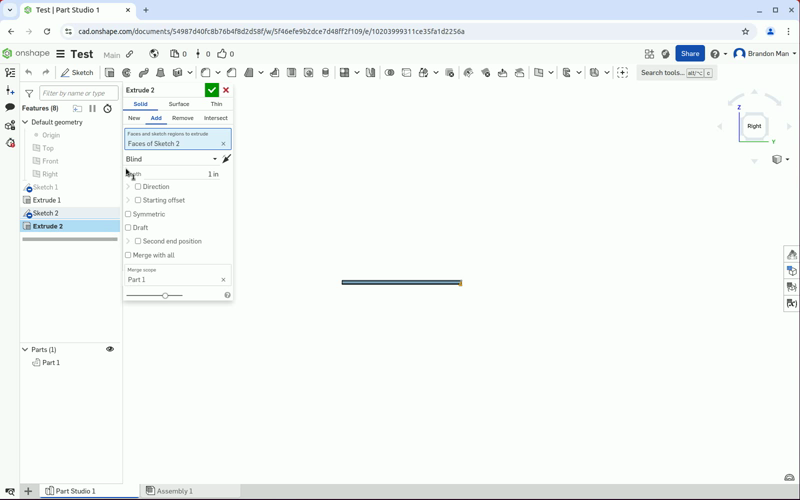
mouse_move(143, 106)
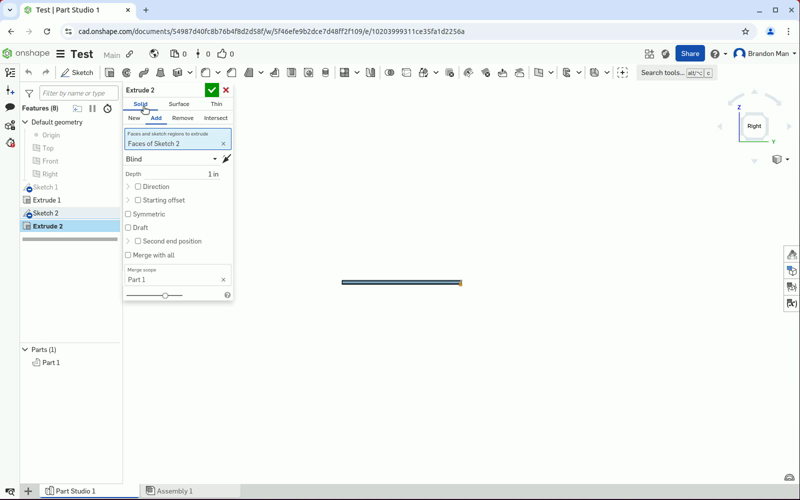
click(143, 106)
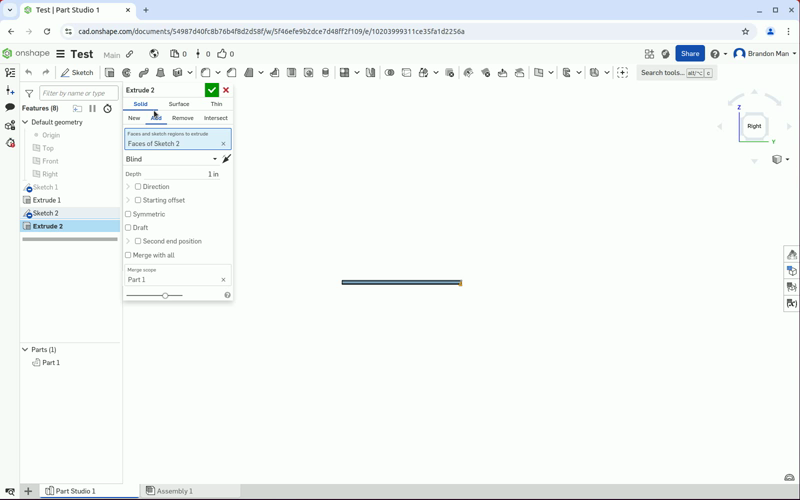
mouse_move(186, 120)
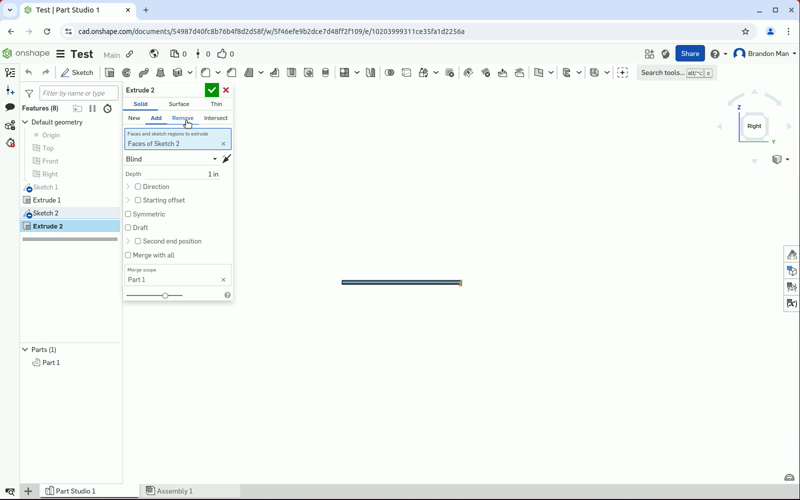
click(186, 120)
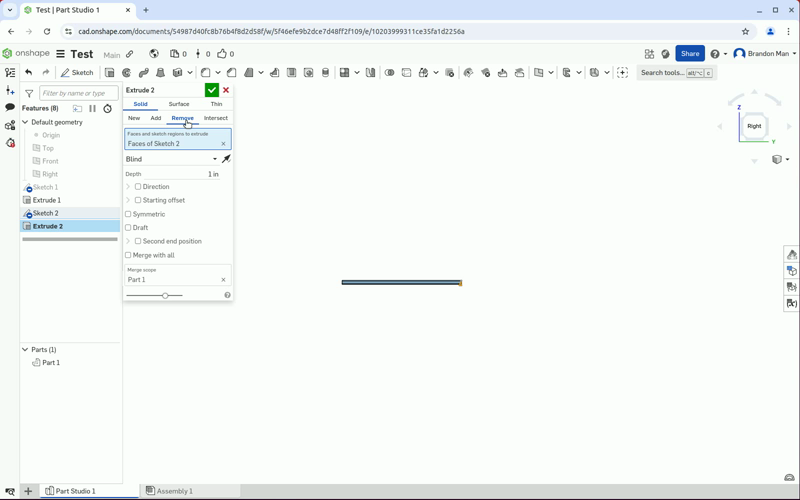
key(tab, 4)
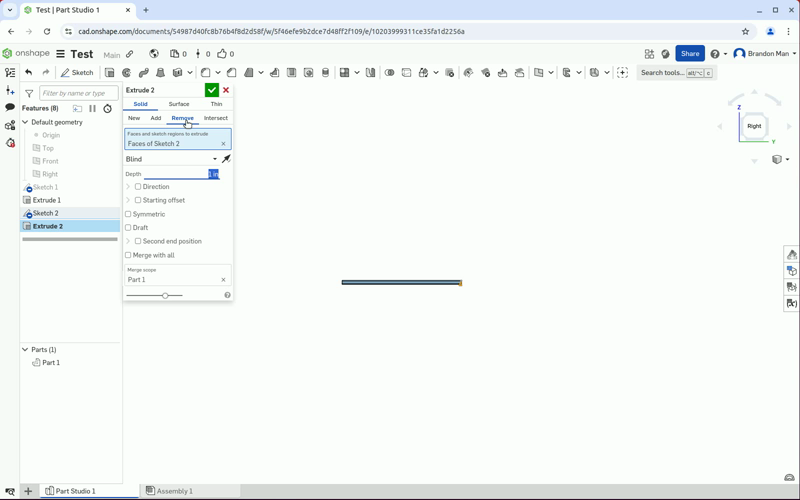
text(-1.444)
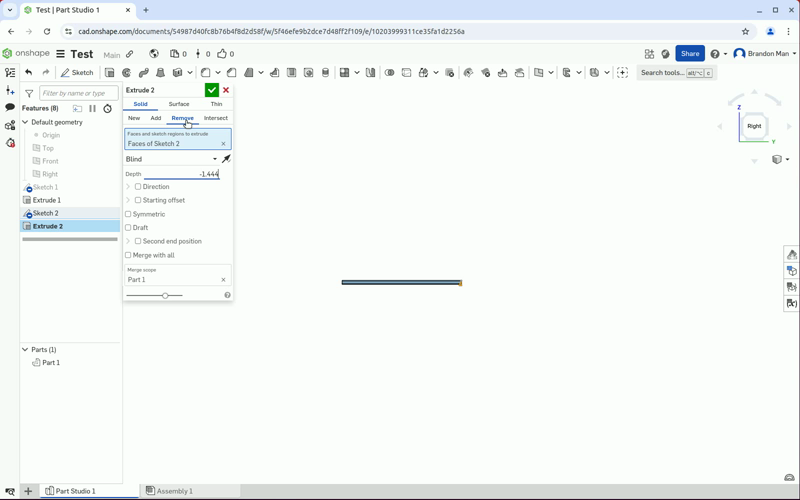
key(tab, 3)
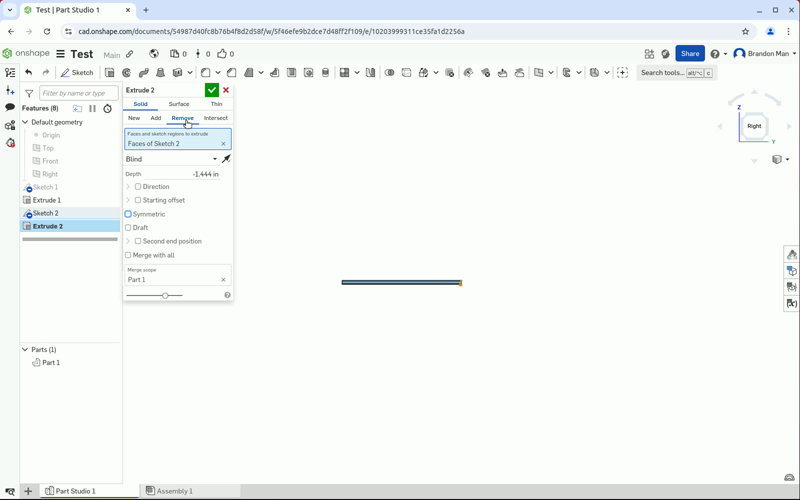
key(space)
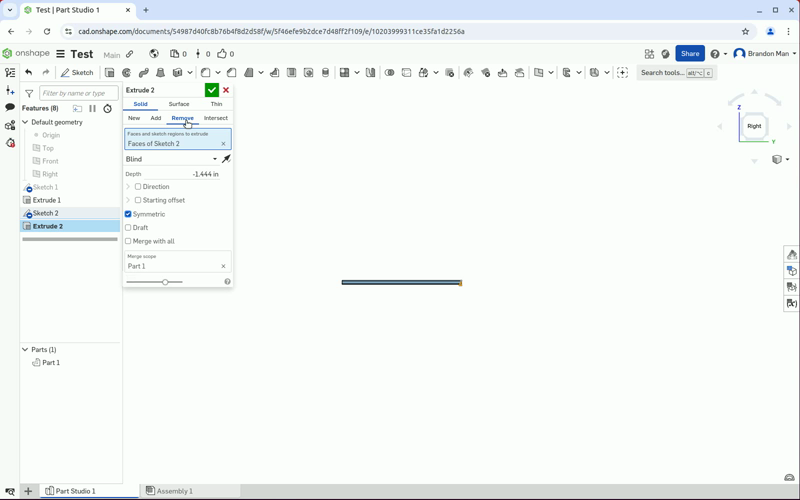
key(tab, 2)
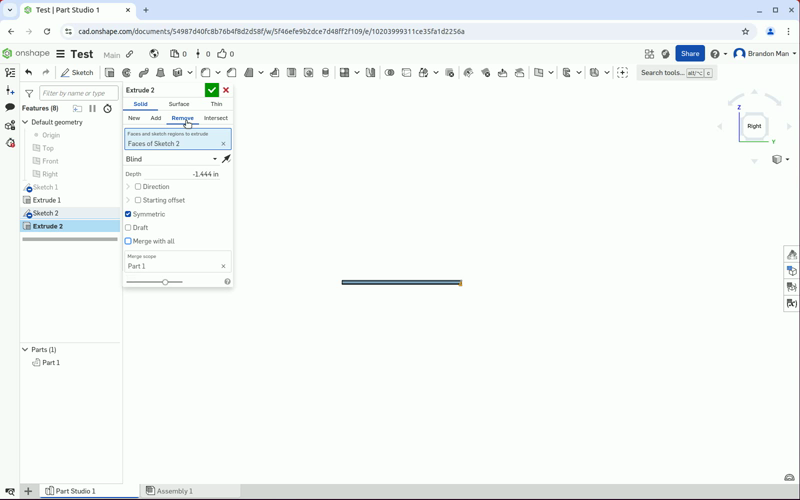
key(space)
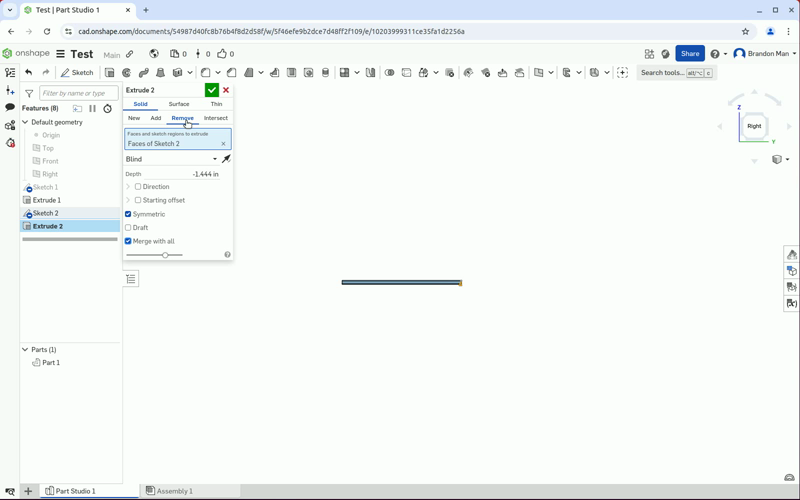
key(enter)
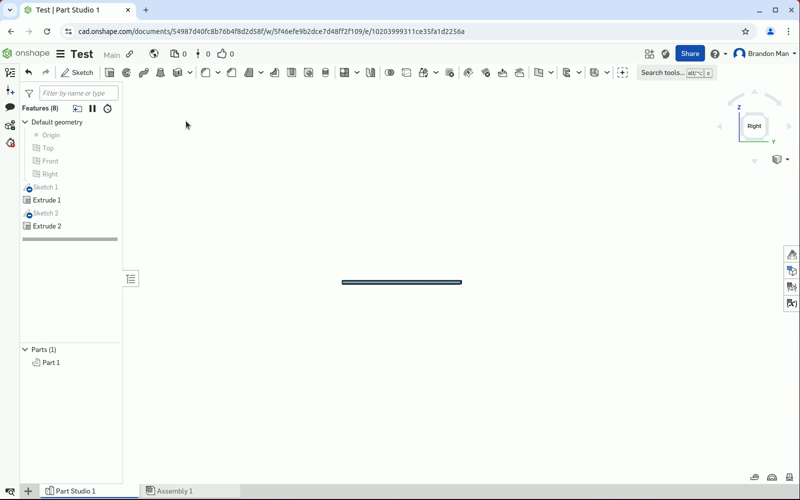
key(shift+h)
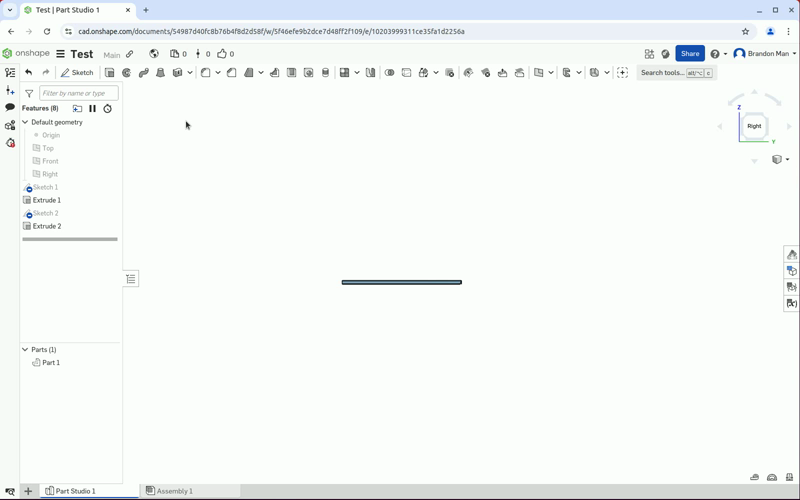
key(shift+h)
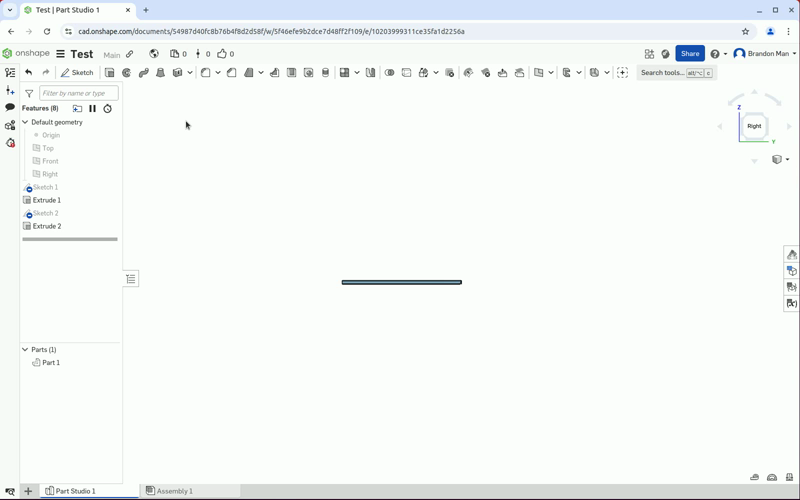
mouse_move(73, 189)
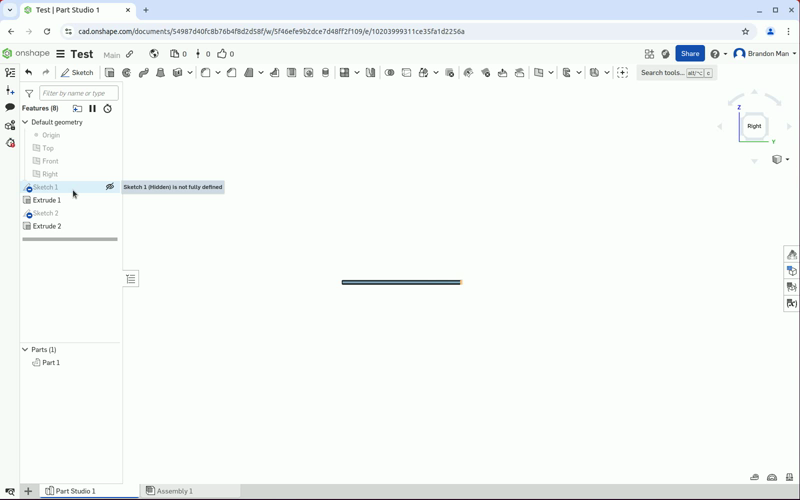
click(73, 189)
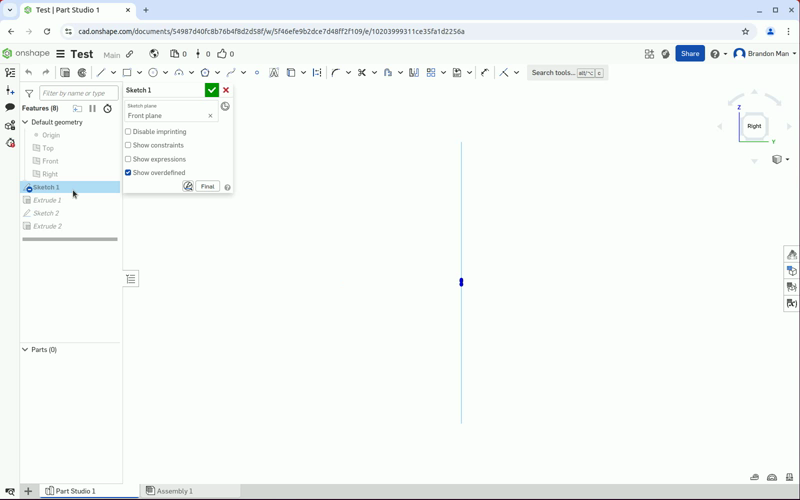
mouse_move(229, 92)
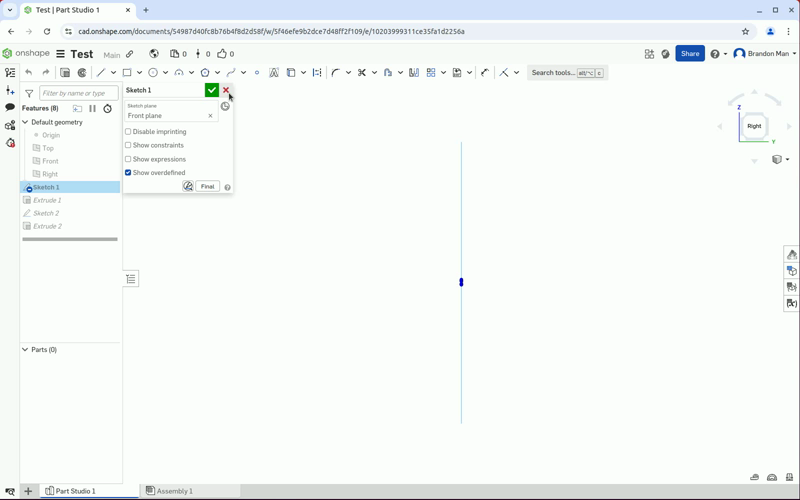
click(229, 92)
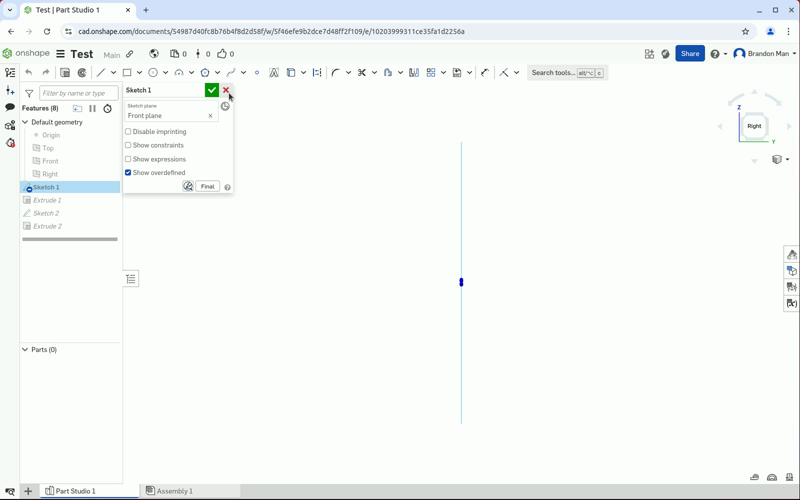
key(shift+s)
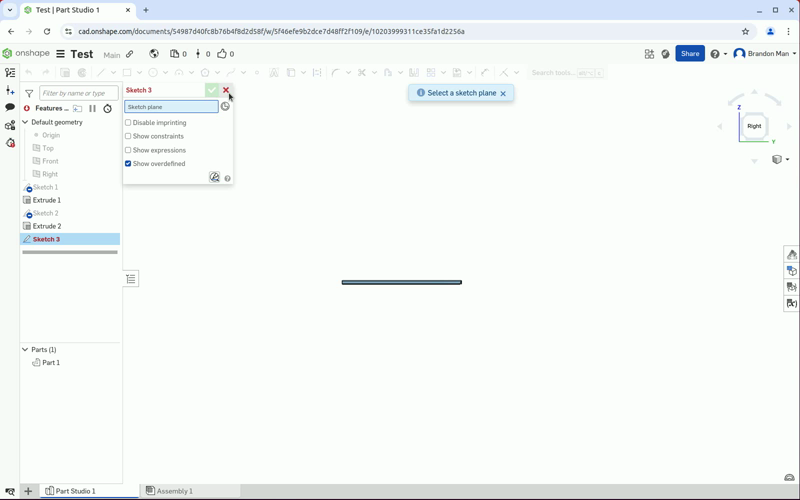
mouse_move(73, 176)
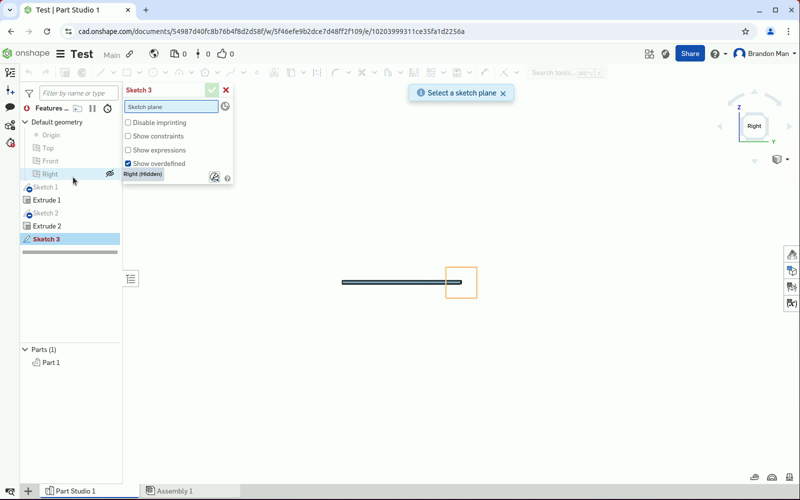
click(73, 176)
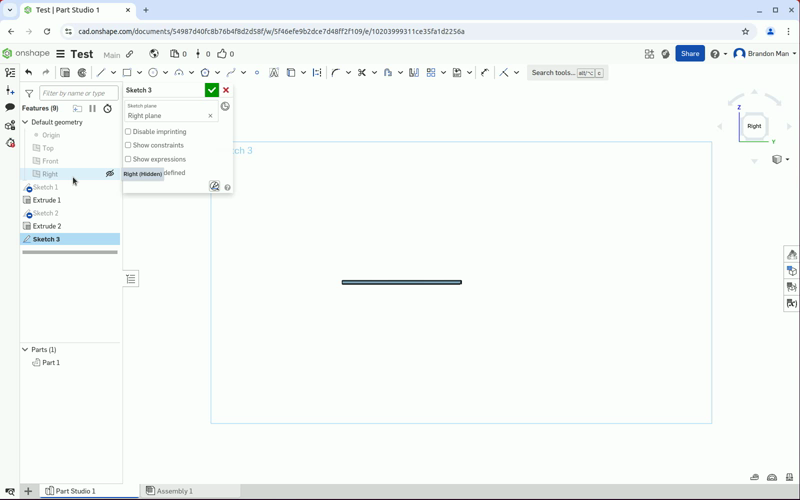
mouse_move(73, 352)
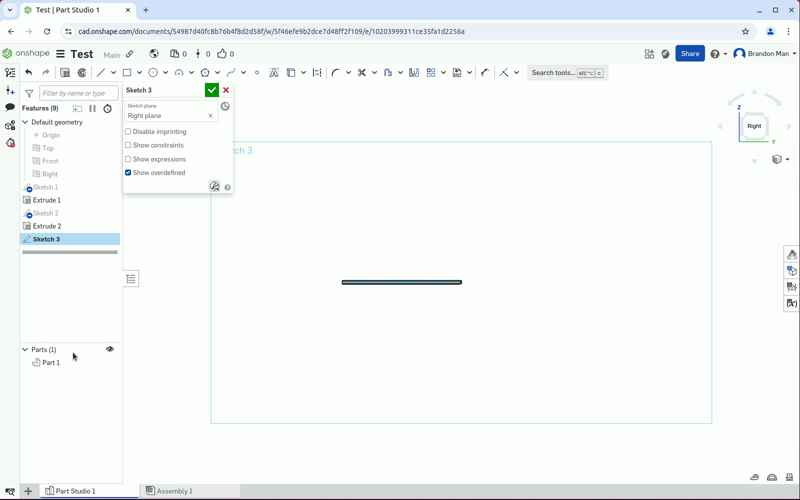
key(y)
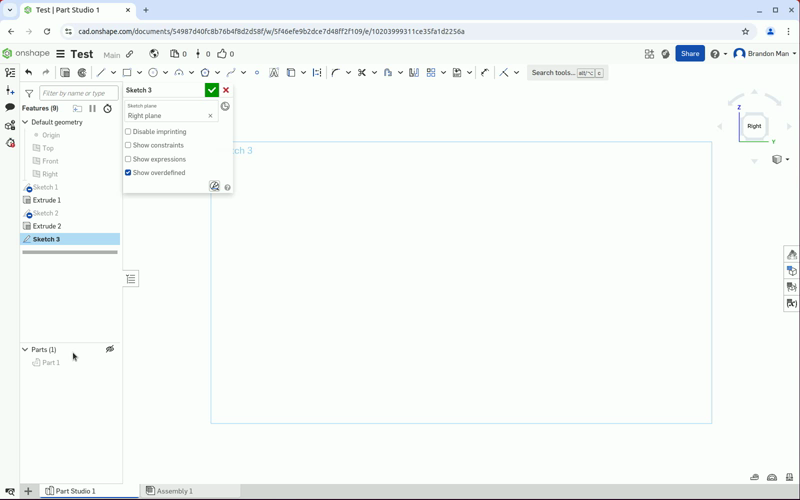
key(l)
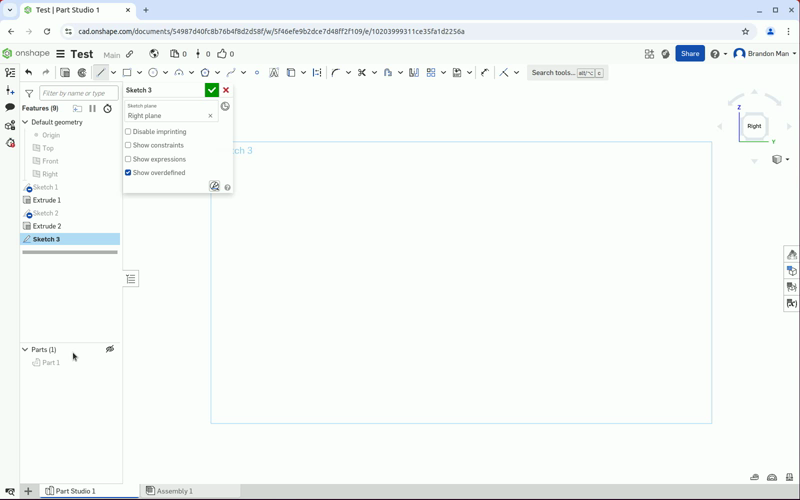
key_down(shift)
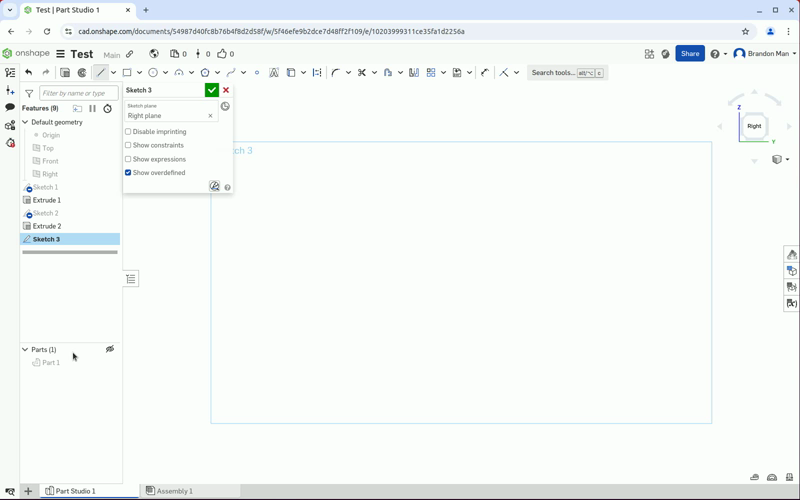
mouse_move(348, 285)
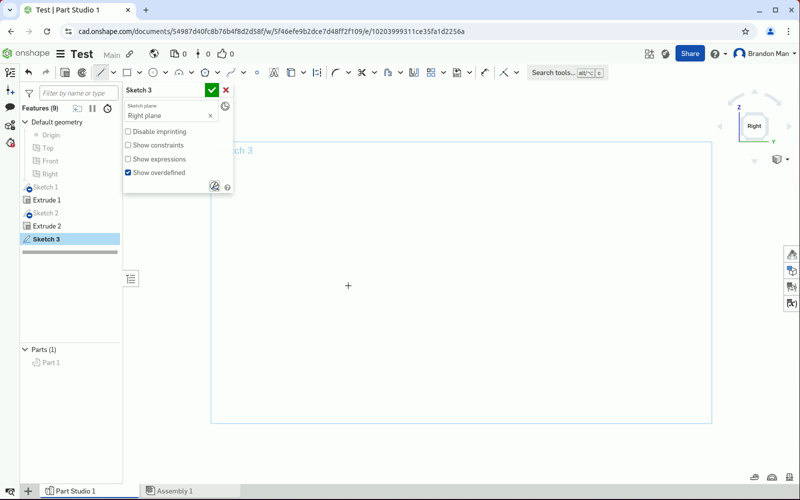
click(348, 285)
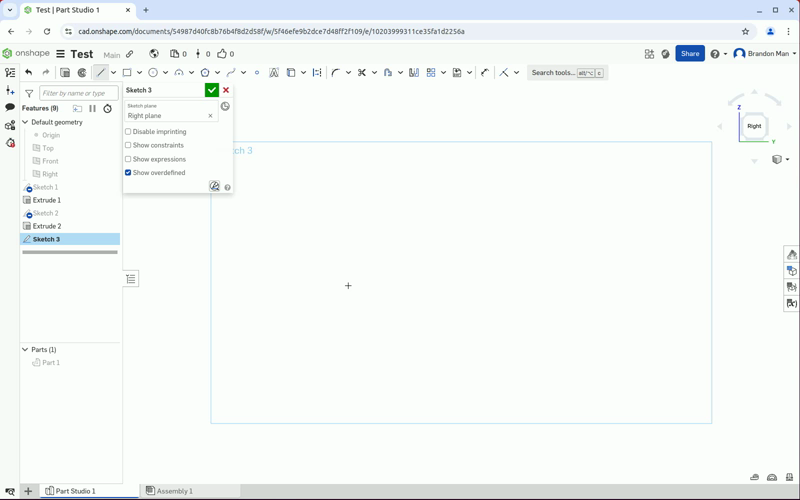
key_up(shift)
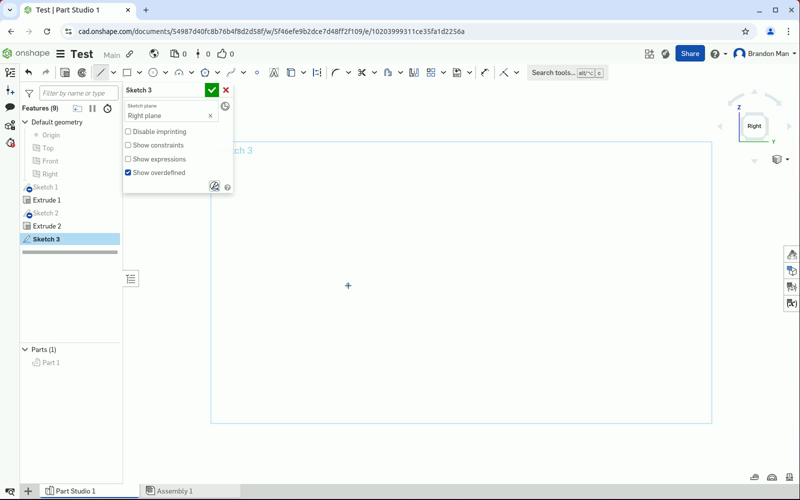
key_down(shift)
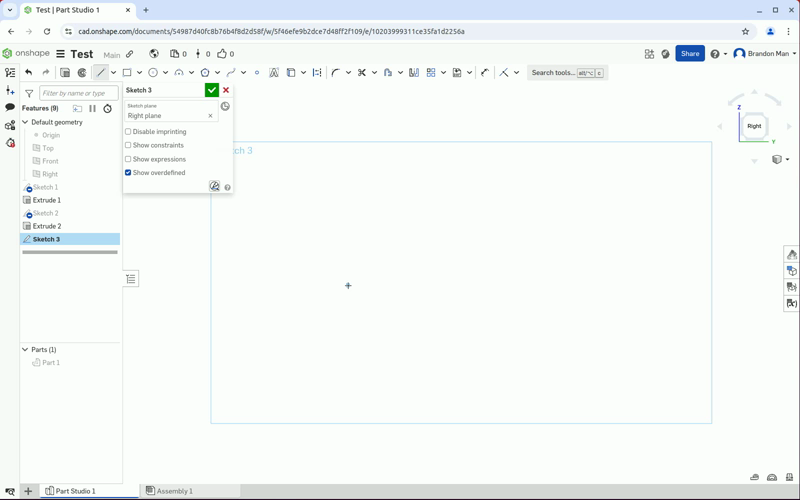
mouse_move(378, 285)
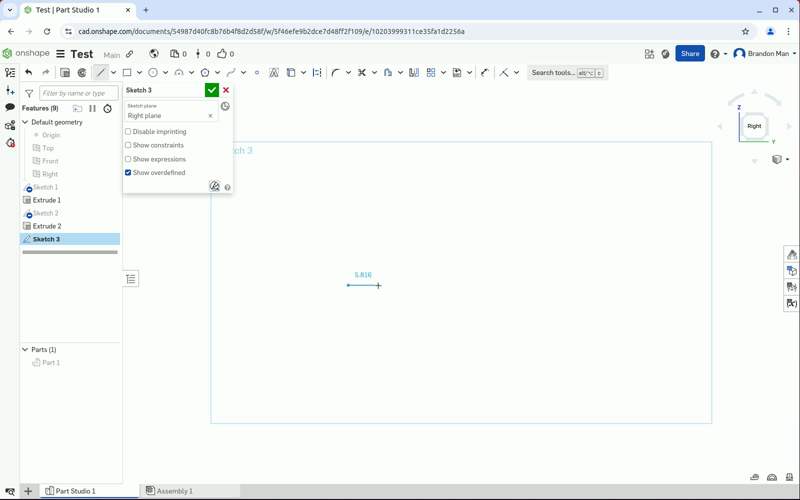
mouse_move(348, 284)
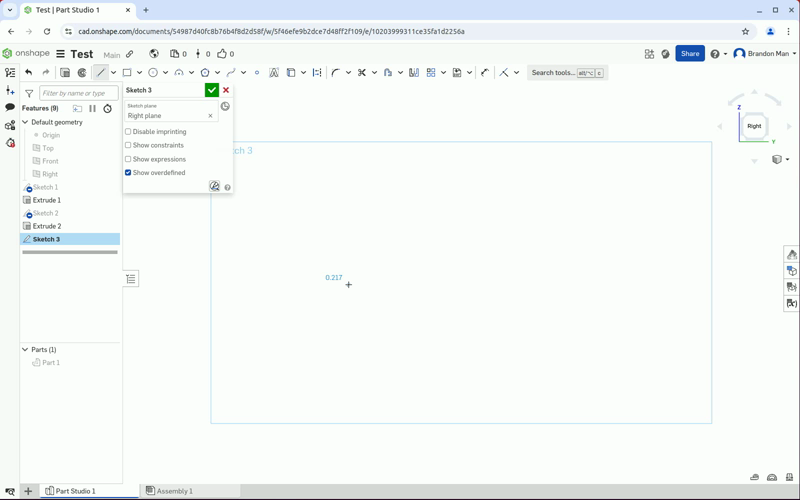
scroll(6)
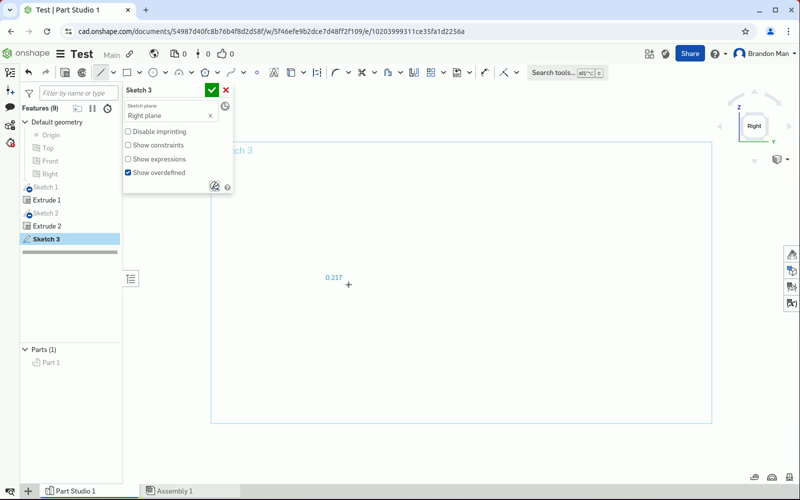
scroll(6)
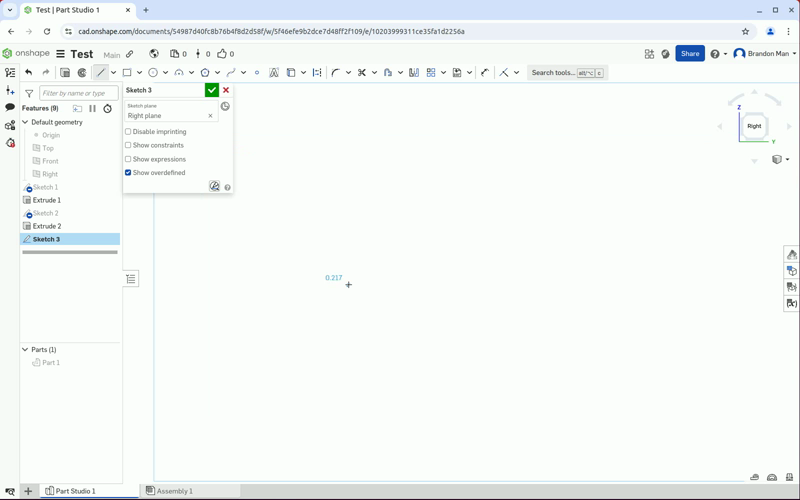
scroll(6)
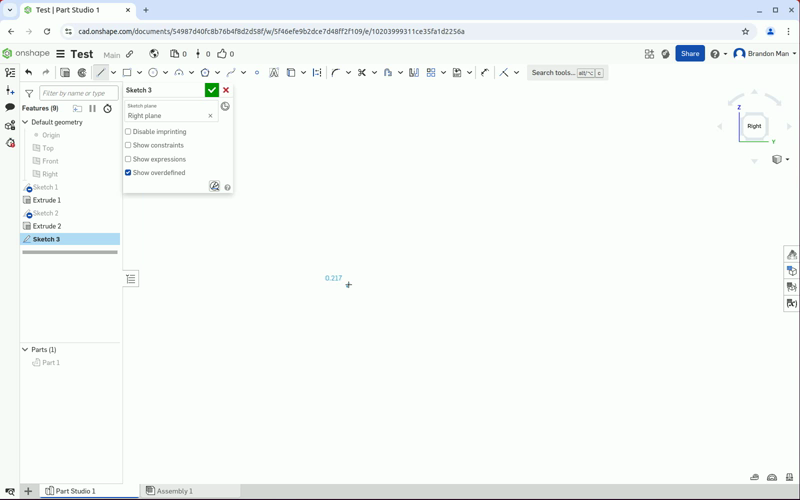
scroll(6)
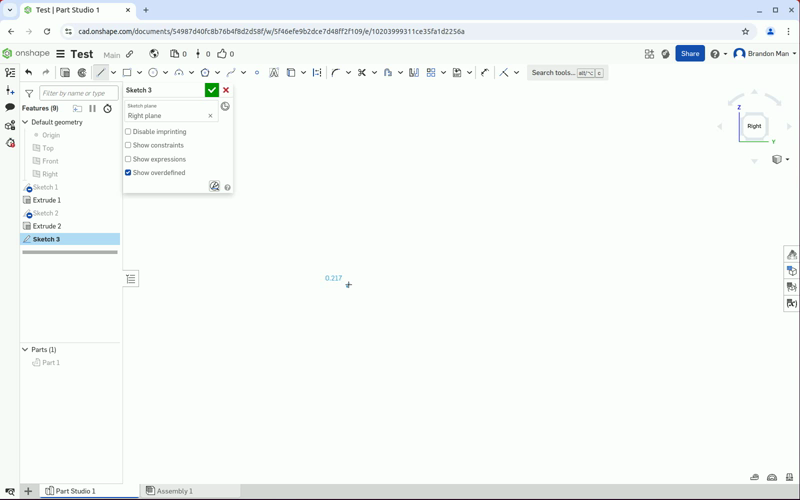
scroll(6)
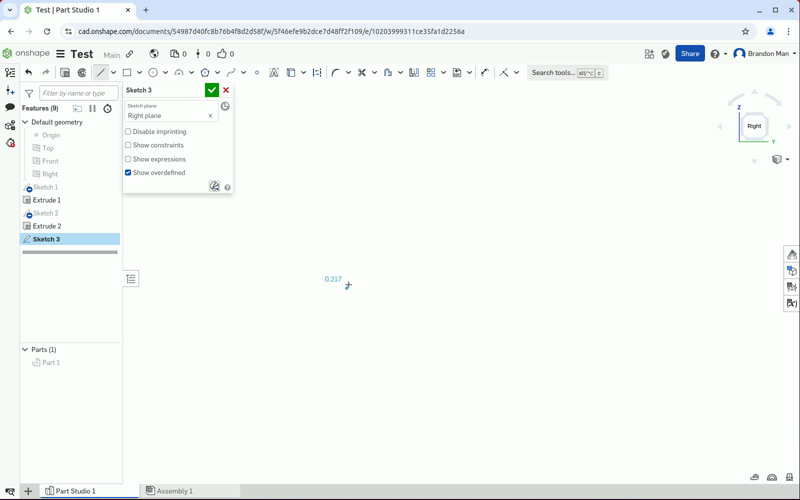
scroll(6)
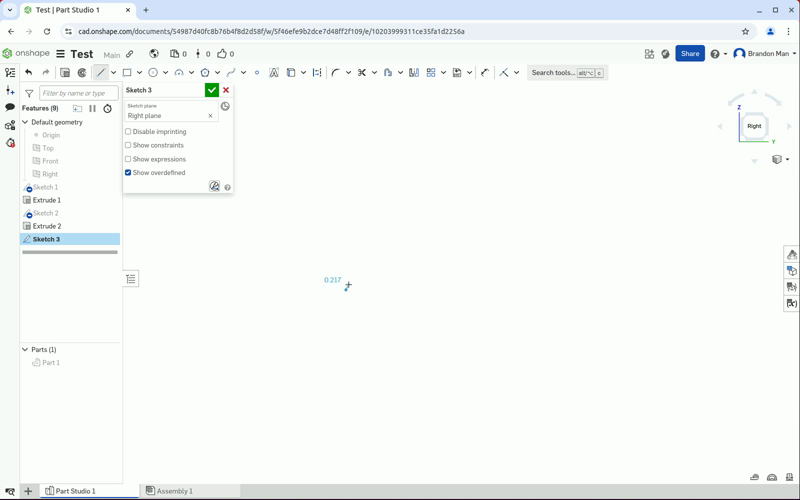
scroll(6)
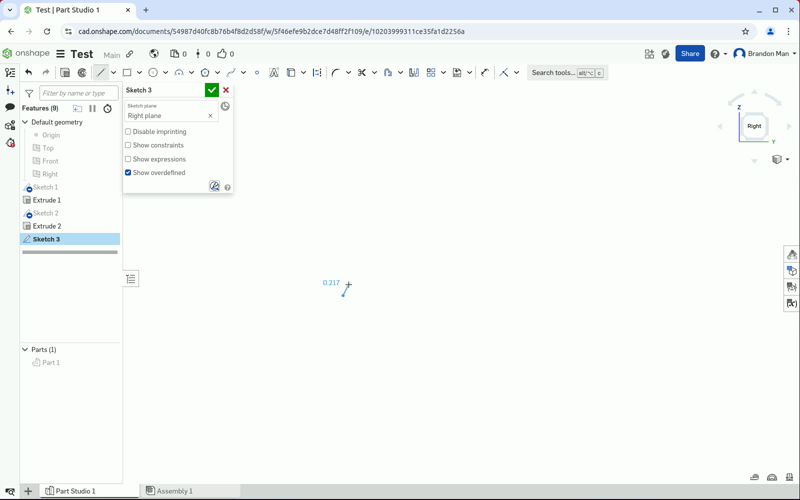
click(348, 284)
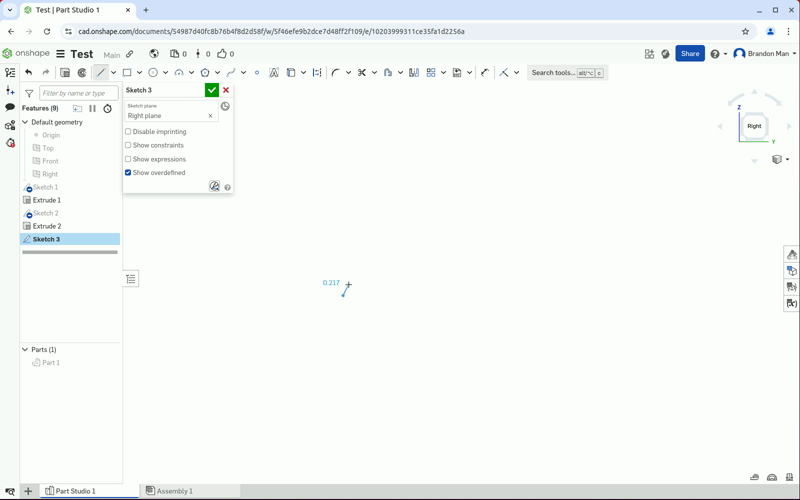
scroll(-6)
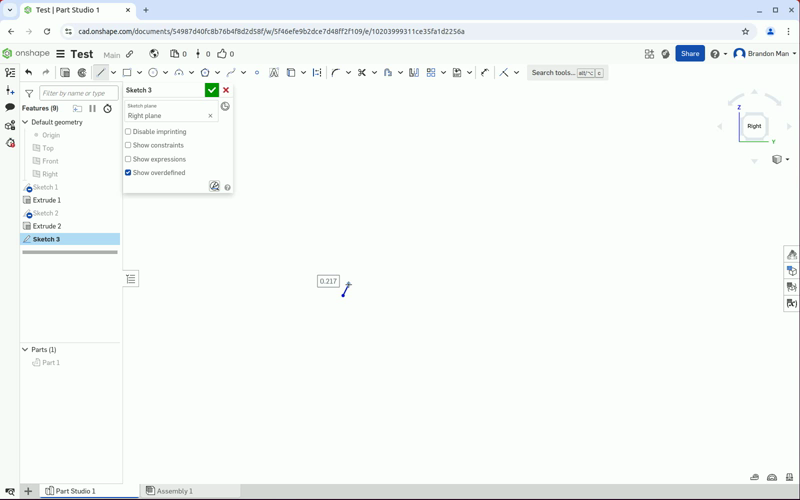
scroll(-6)
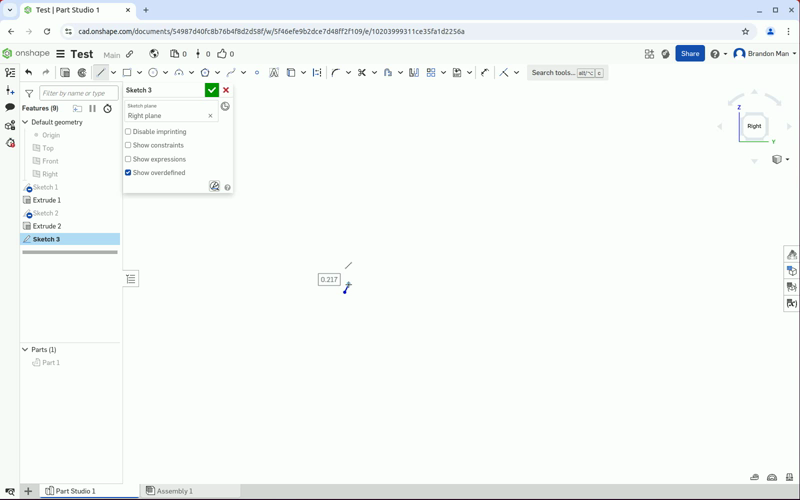
scroll(-6)
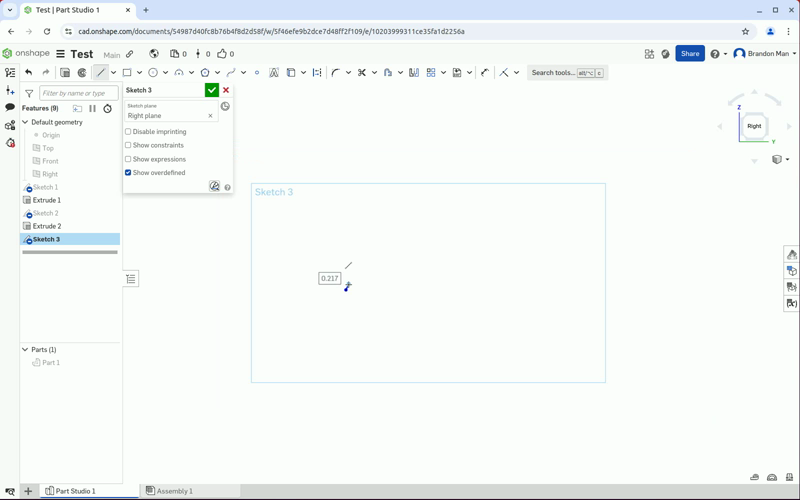
scroll(-6)
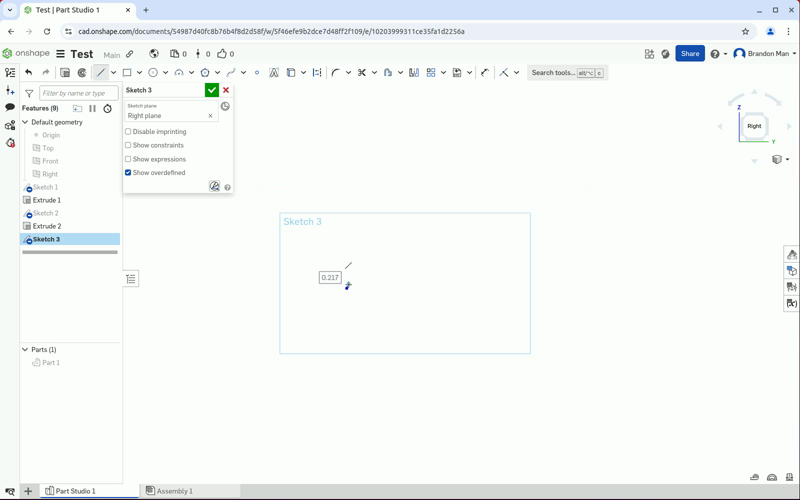
scroll(-6)
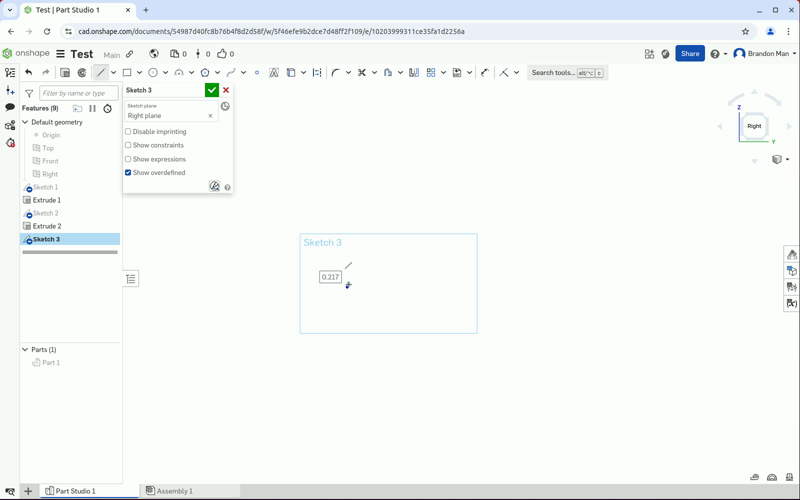
scroll(-6)
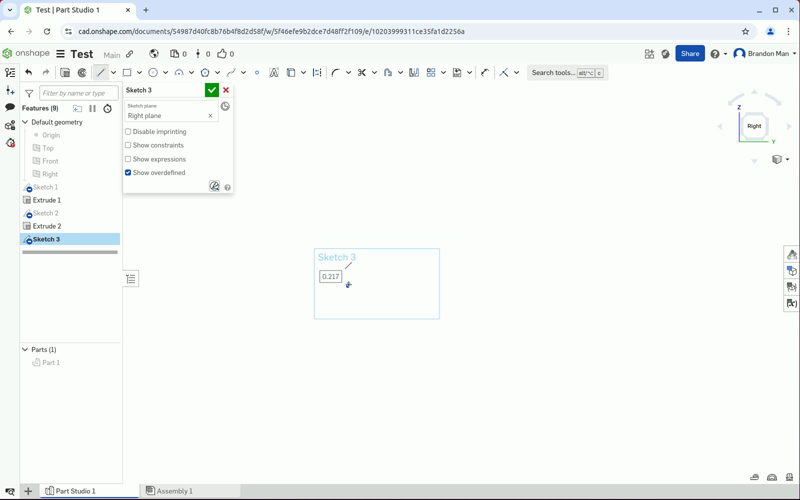
scroll(-6)
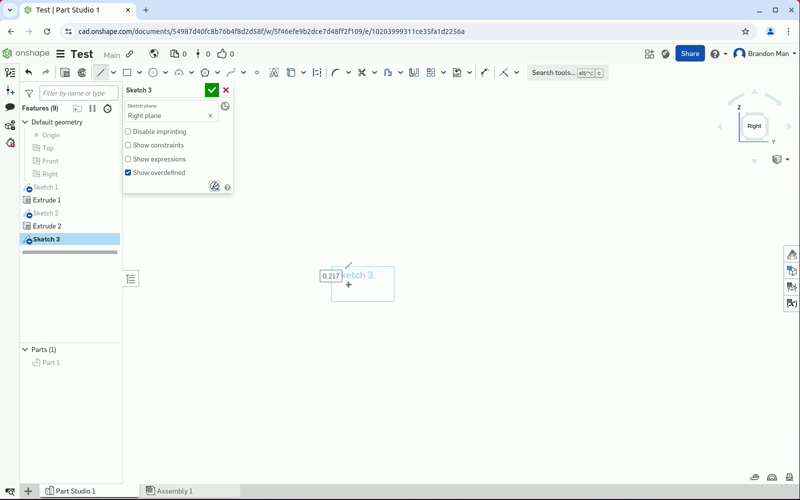
key_up(shift)
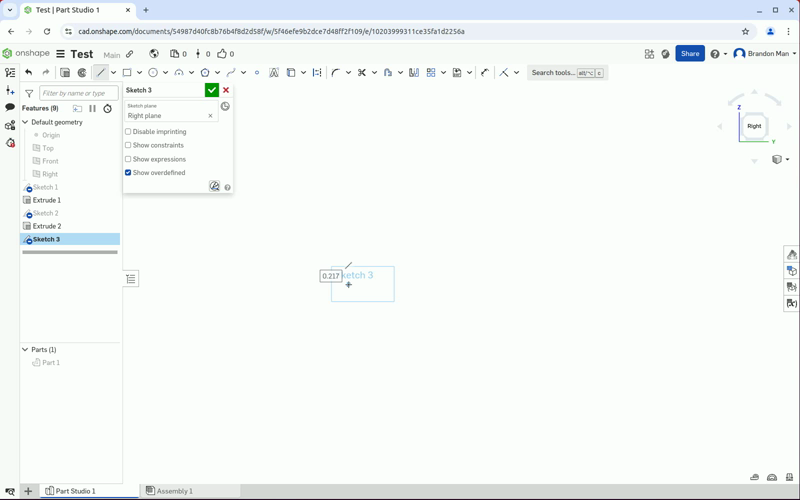
key_down(shift)
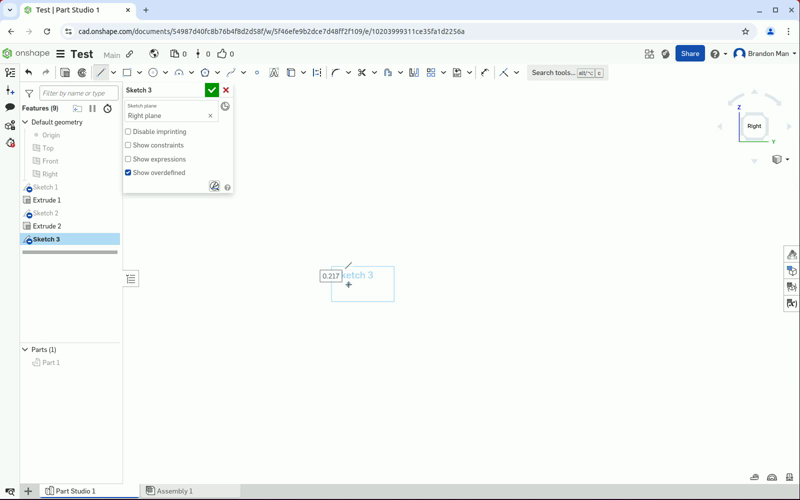
mouse_move(378, 284)
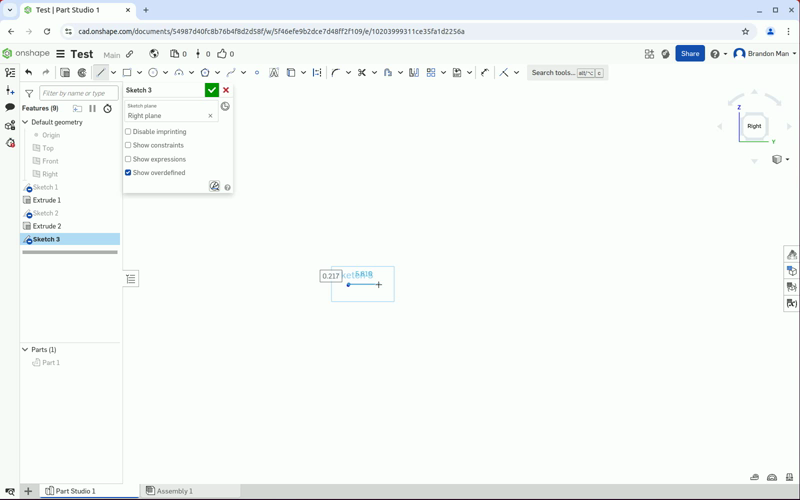
mouse_move(350, 279)
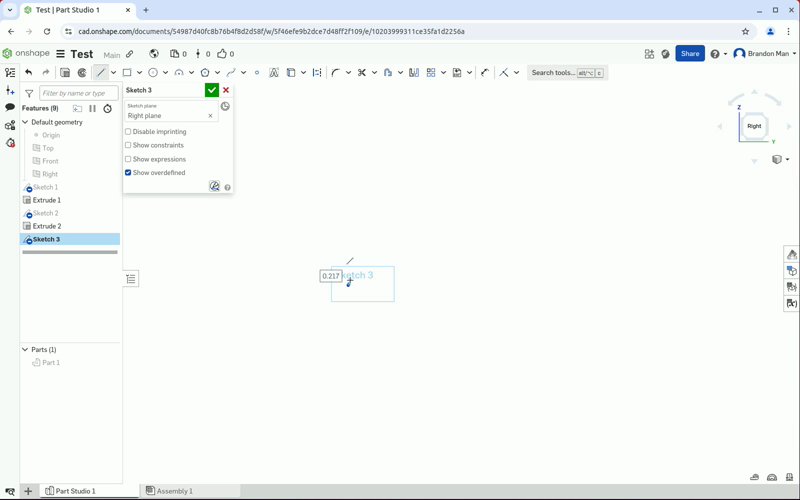
scroll(6)
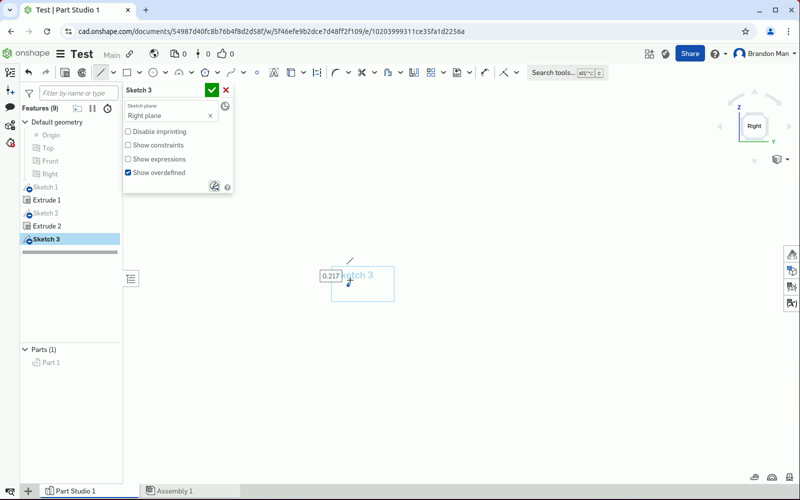
scroll(6)
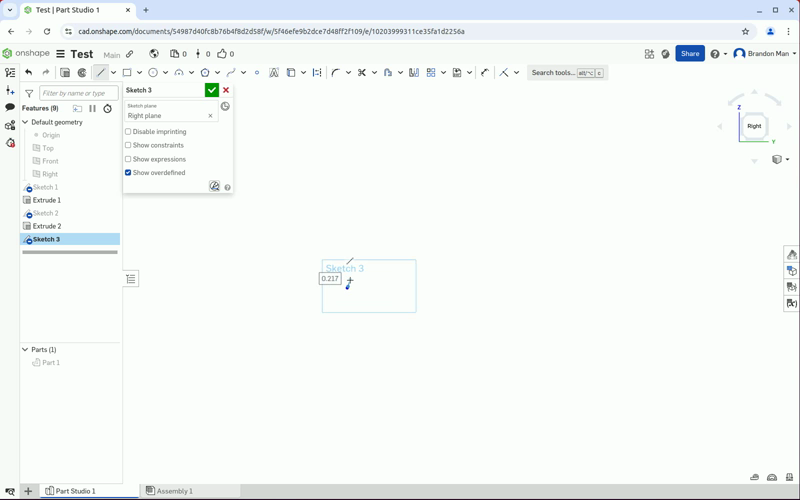
scroll(6)
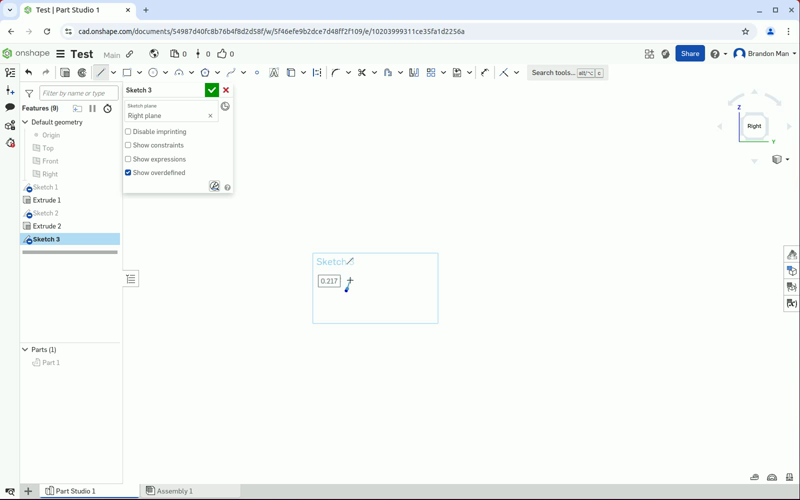
scroll(6)
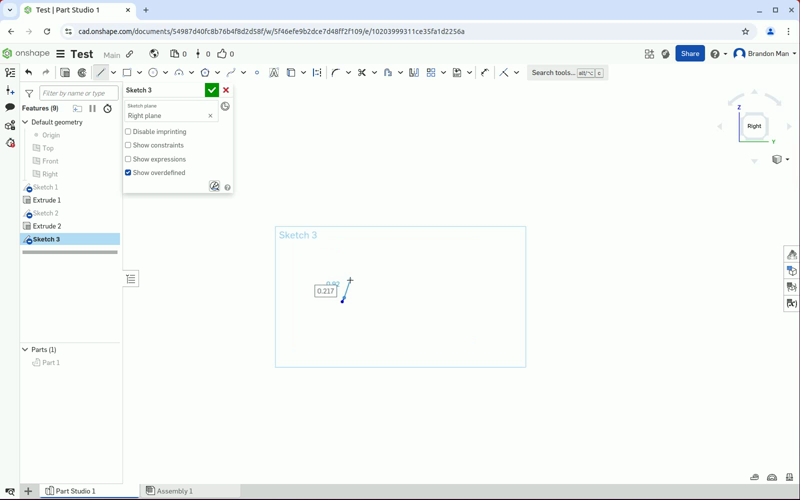
scroll(6)
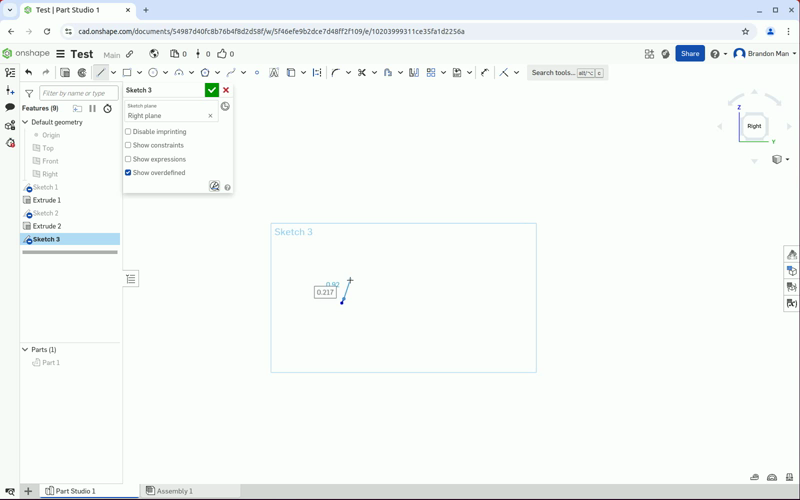
scroll(6)
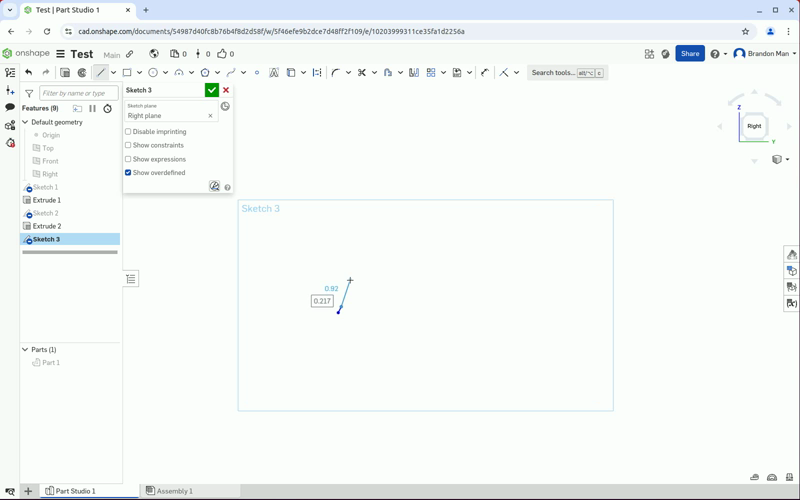
scroll(6)
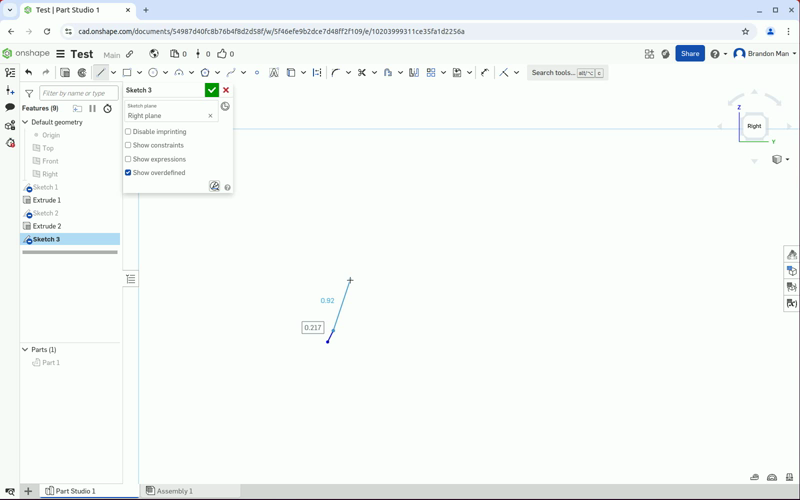
click(350, 279)
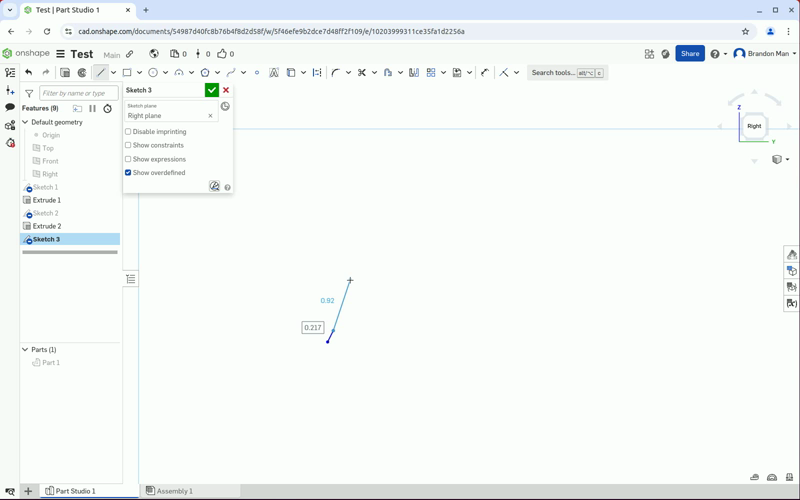
scroll(-6)
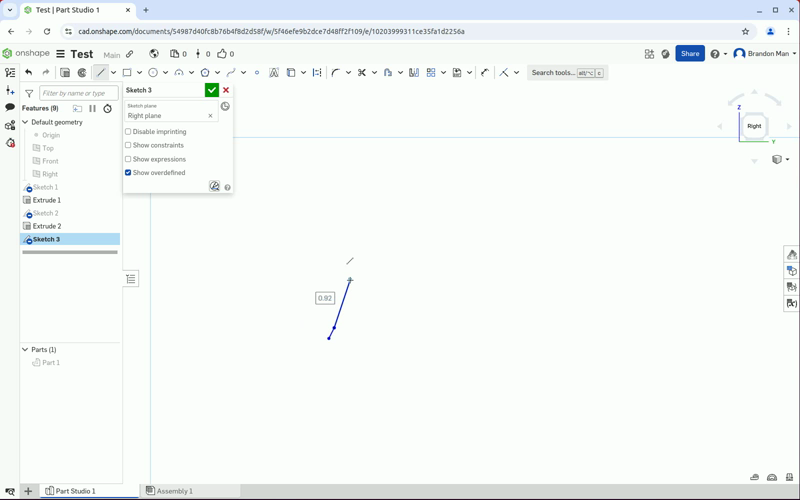
scroll(-6)
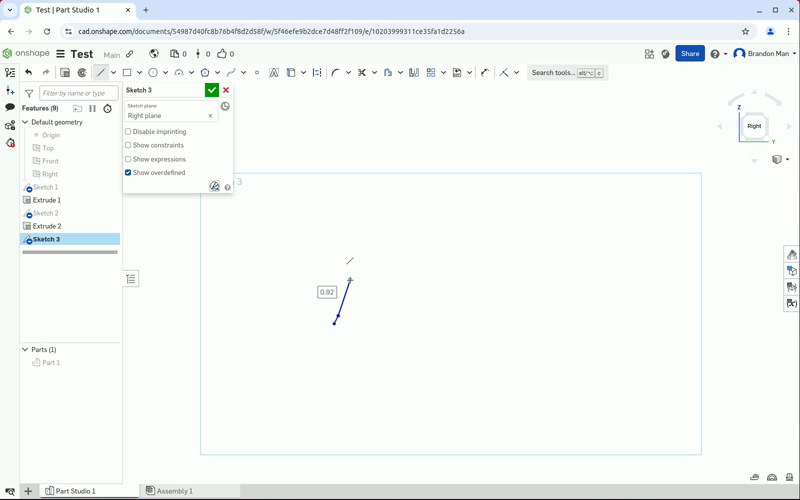
scroll(-6)
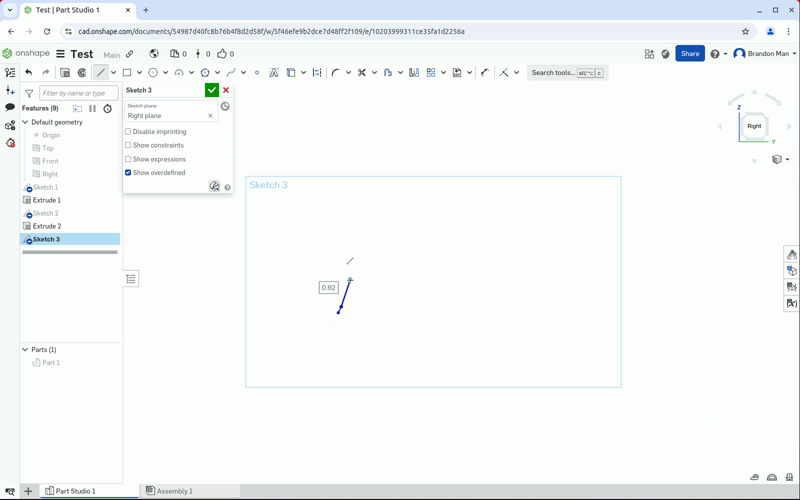
scroll(-6)
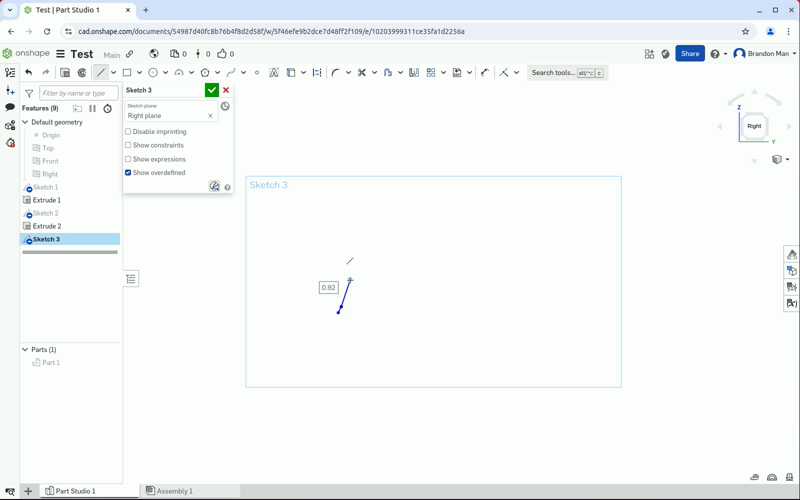
scroll(-6)
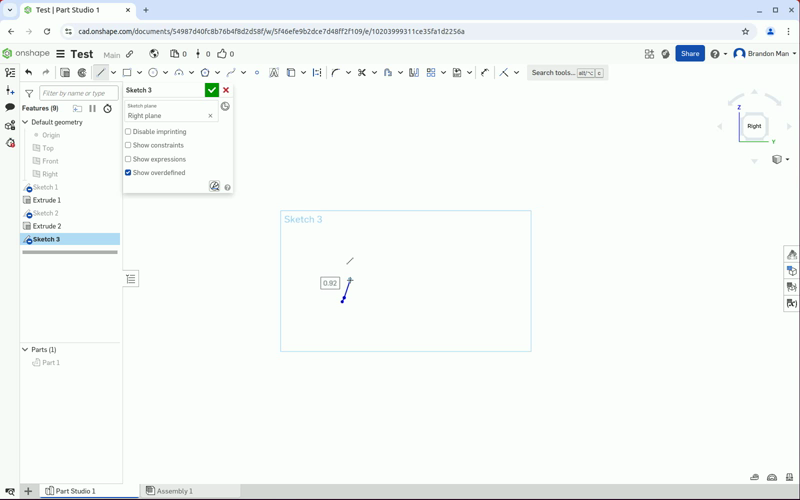
scroll(-6)
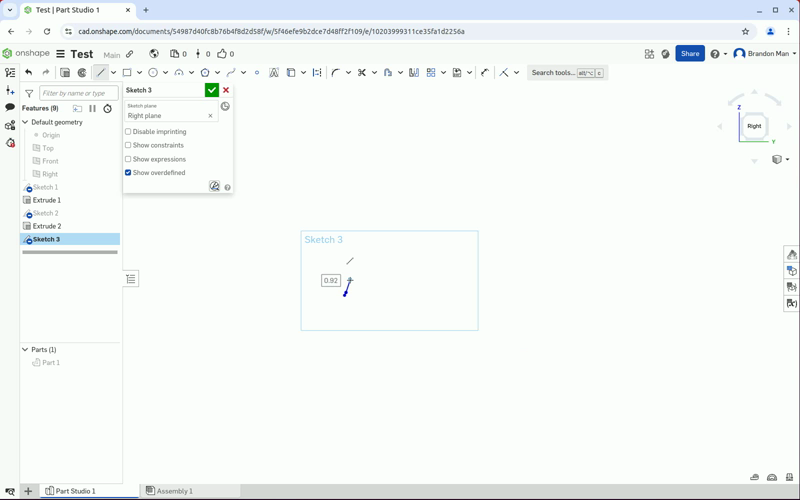
scroll(-6)
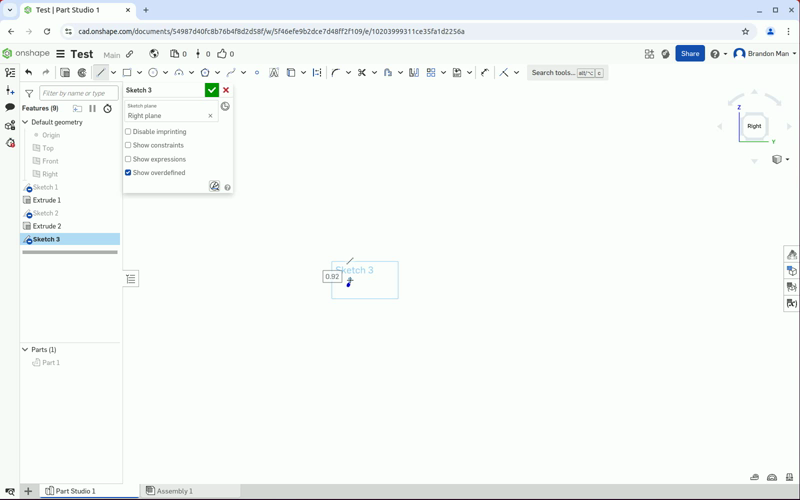
key_up(shift)
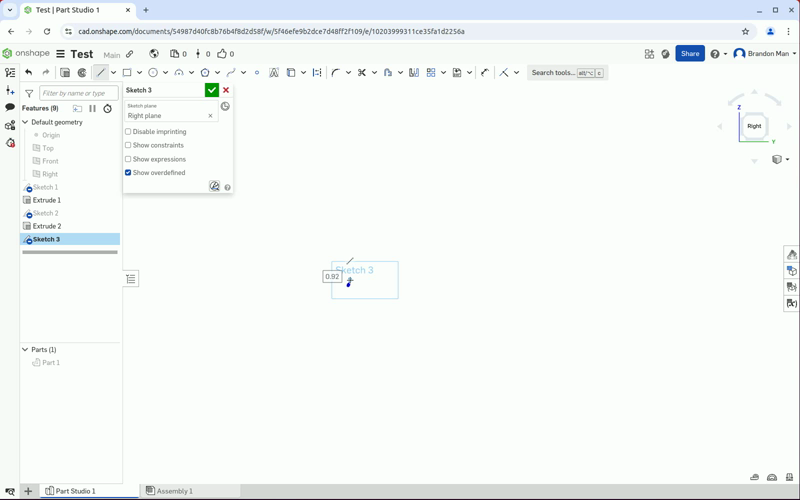
key_down(shift)
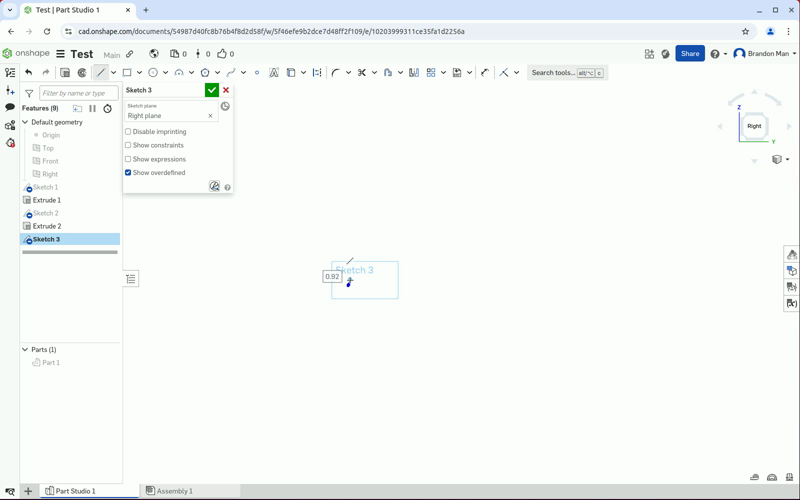
mouse_move(380, 279)
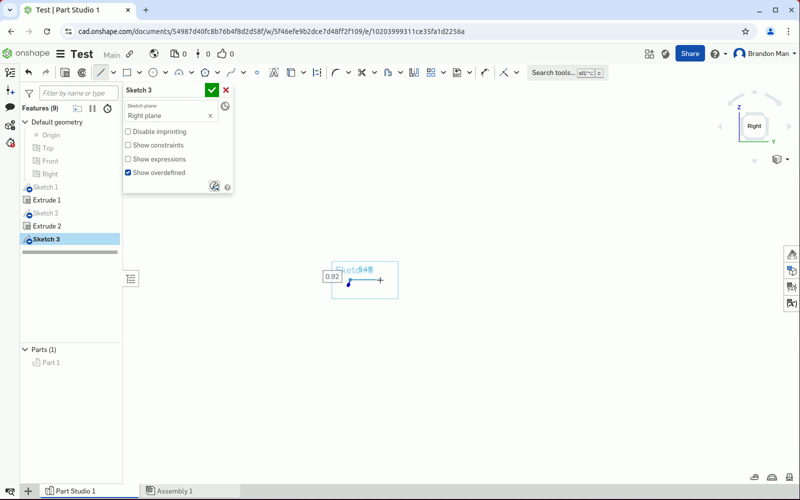
mouse_move(348, 279)
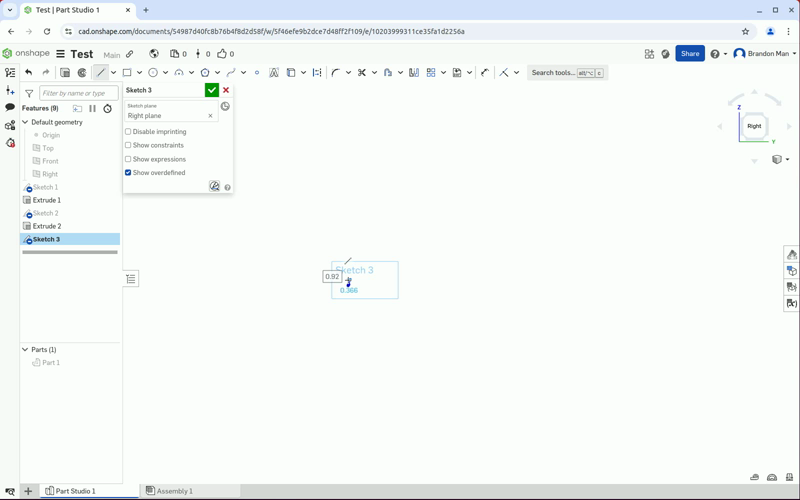
scroll(6)
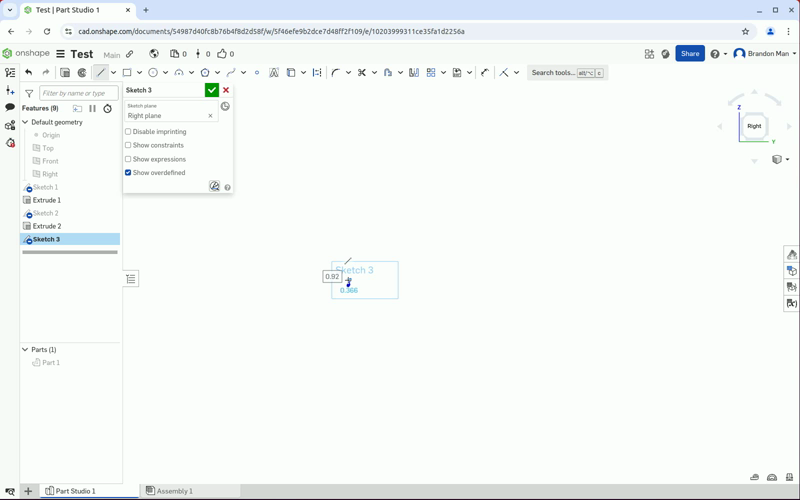
scroll(6)
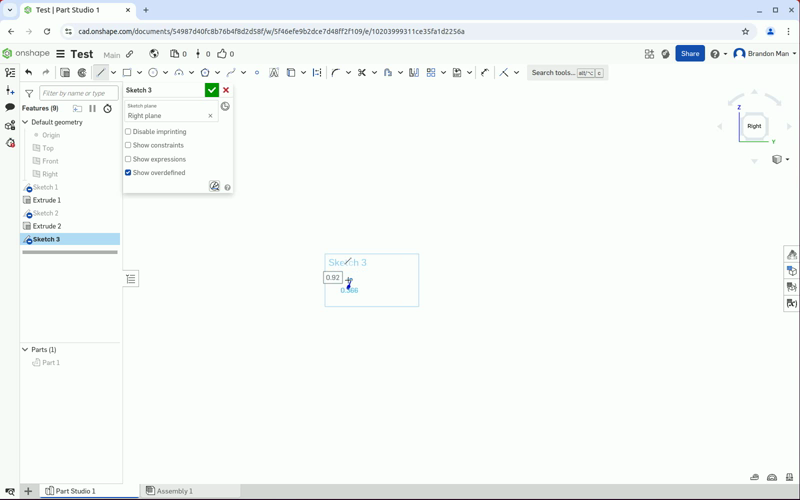
scroll(6)
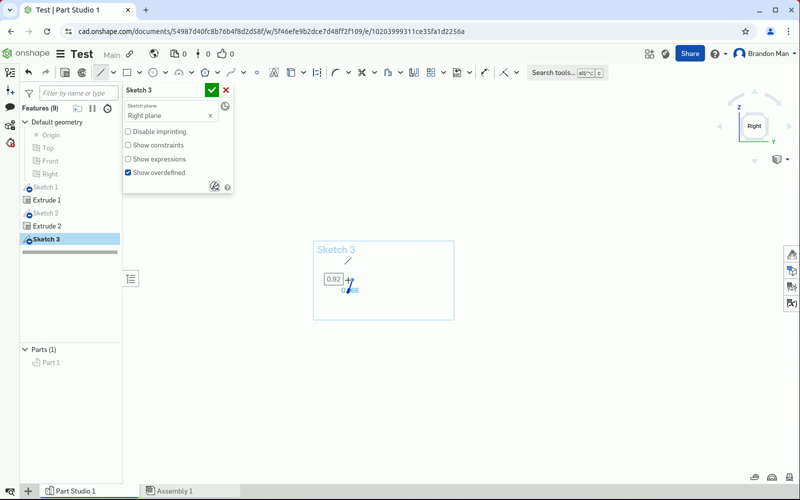
scroll(6)
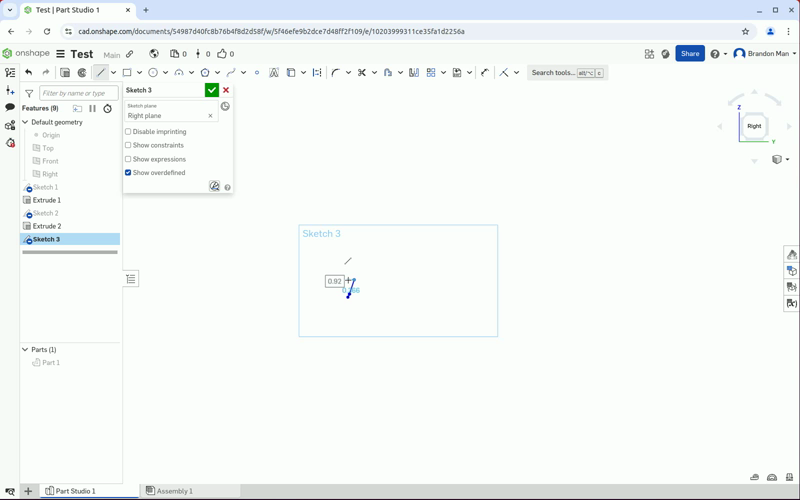
scroll(6)
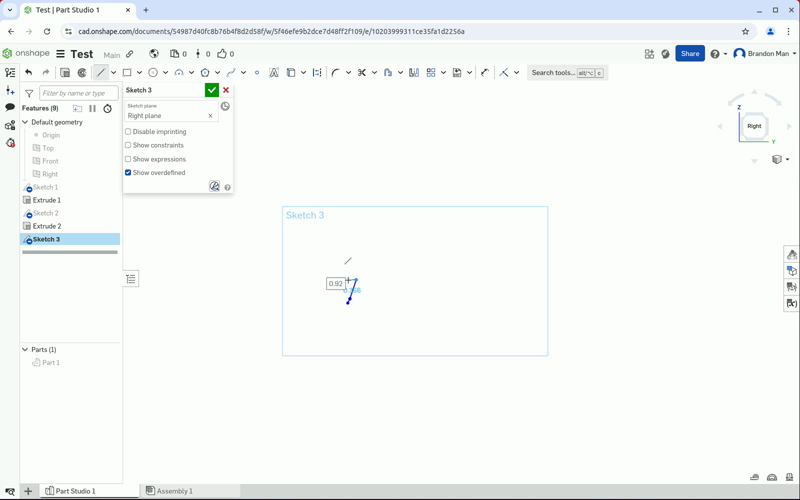
scroll(6)
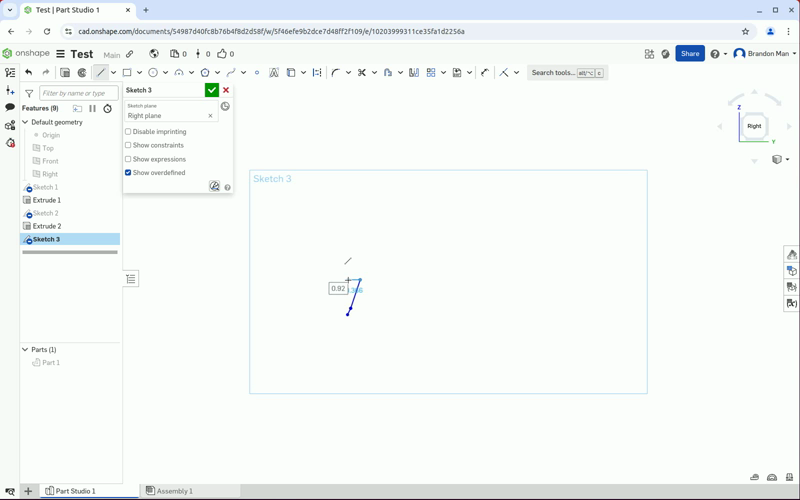
scroll(6)
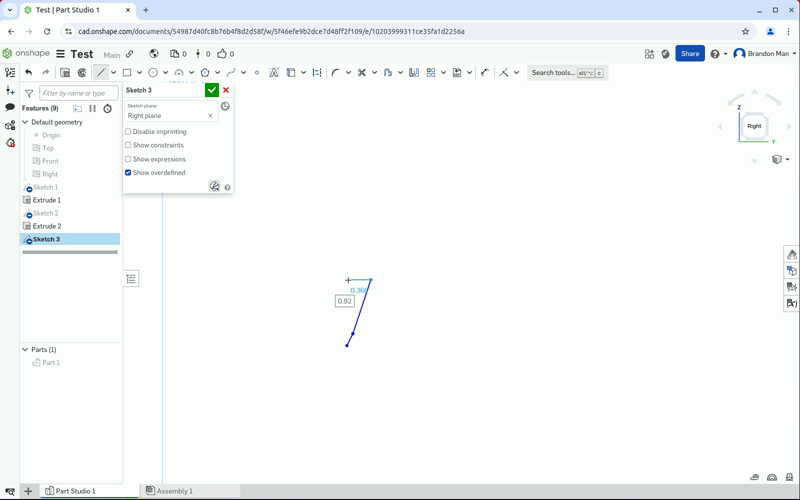
click(348, 279)
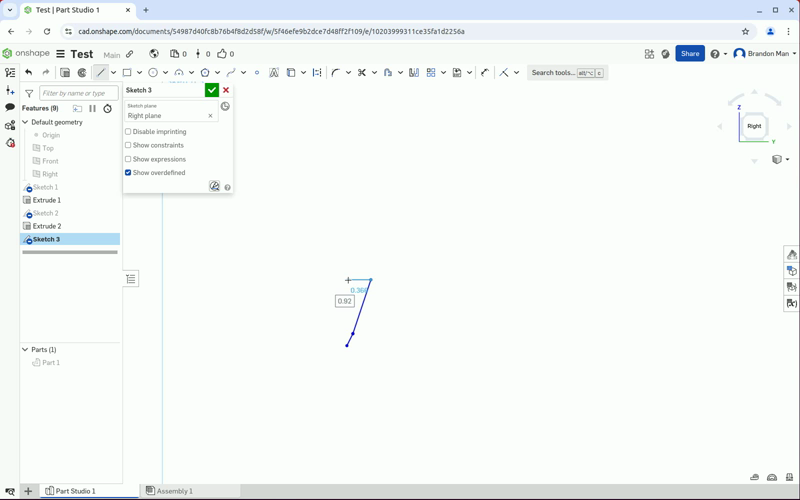
scroll(-6)
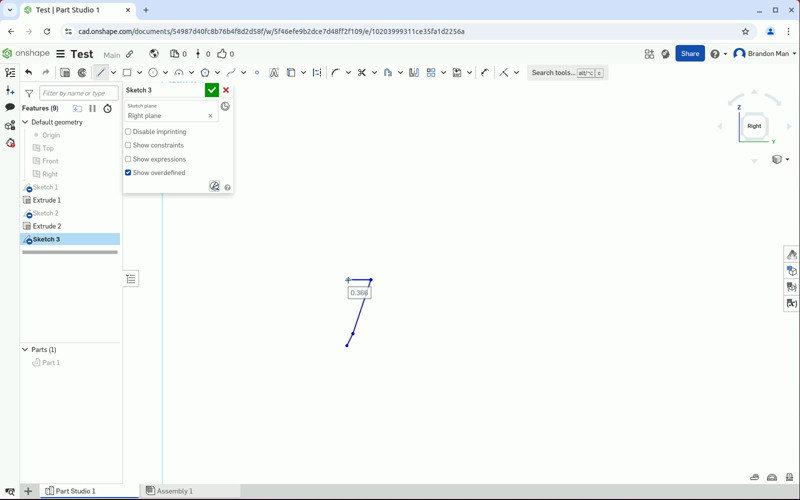
scroll(-6)
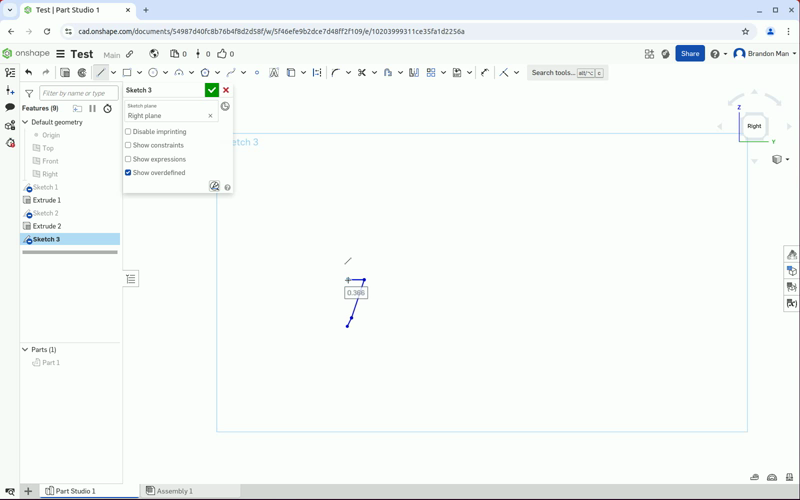
scroll(-6)
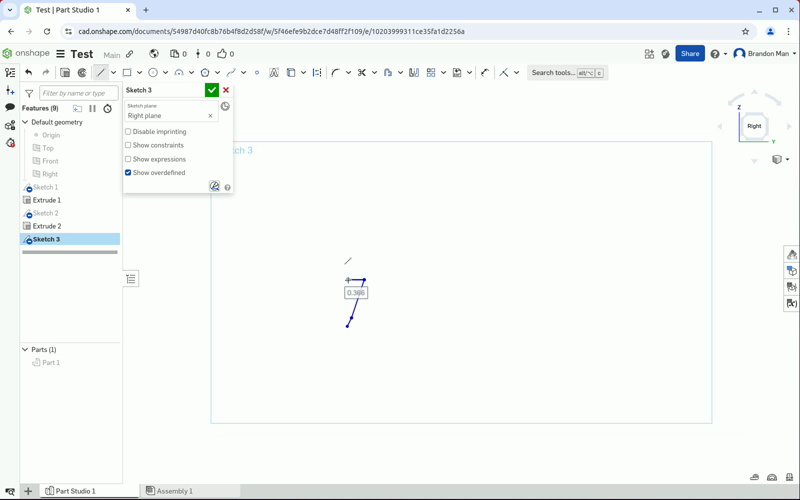
scroll(-6)
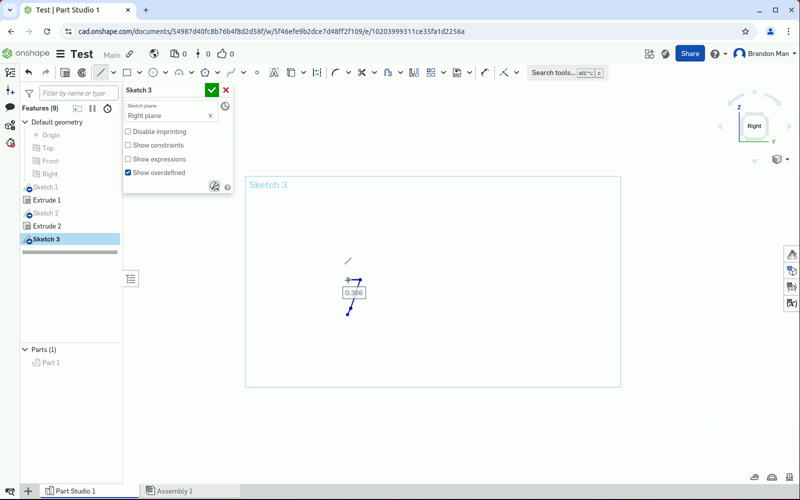
scroll(-6)
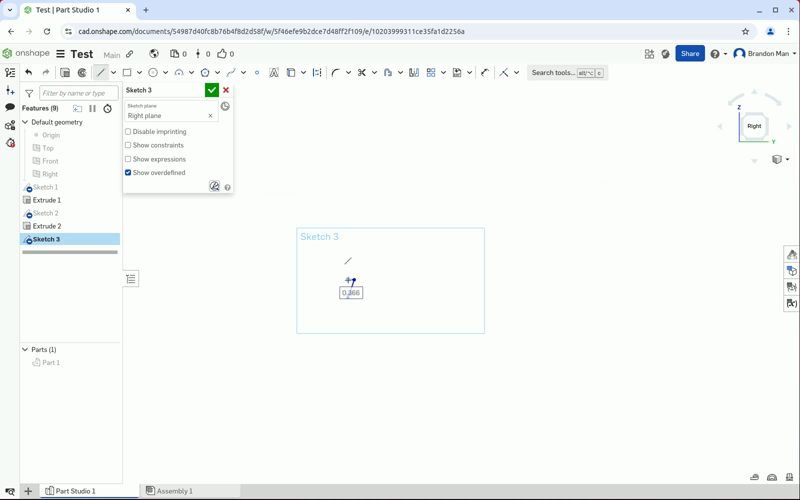
scroll(-6)
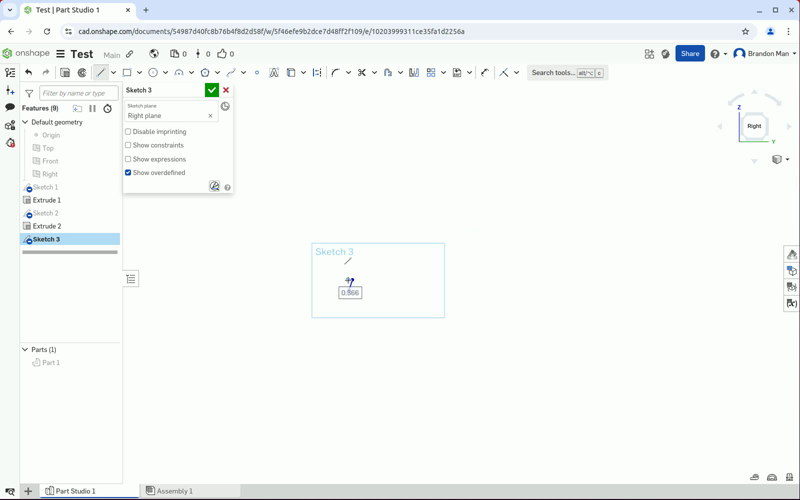
scroll(-6)
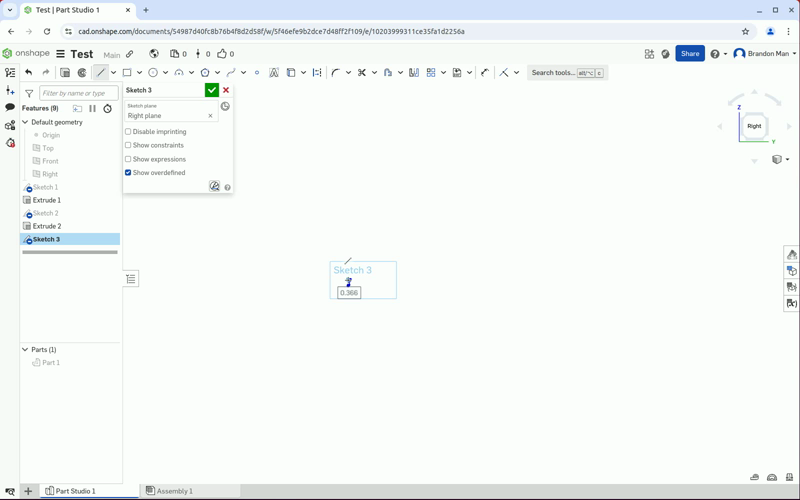
key_up(shift)
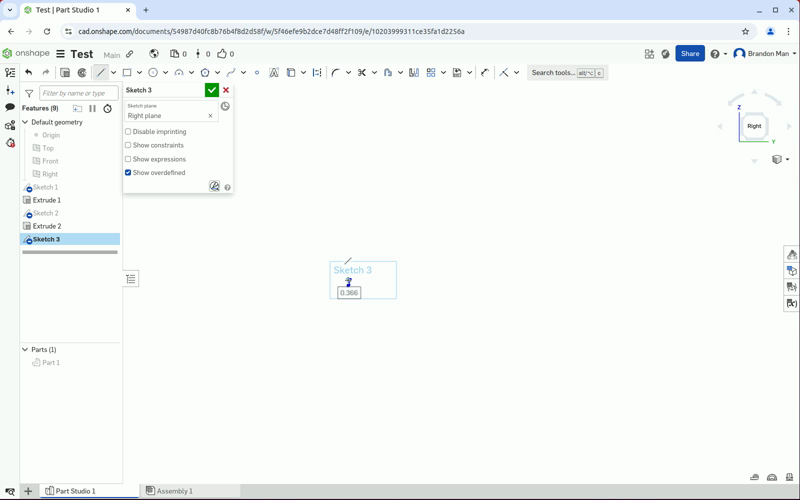
mouse_move(378, 279)
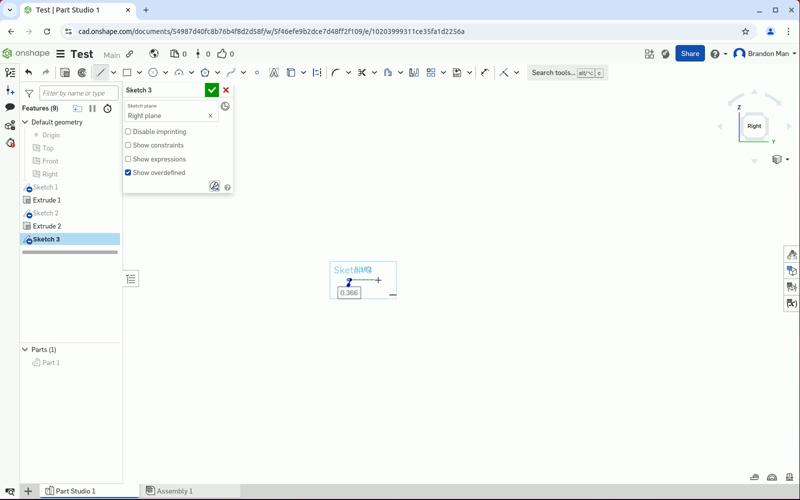
key_down(shift)
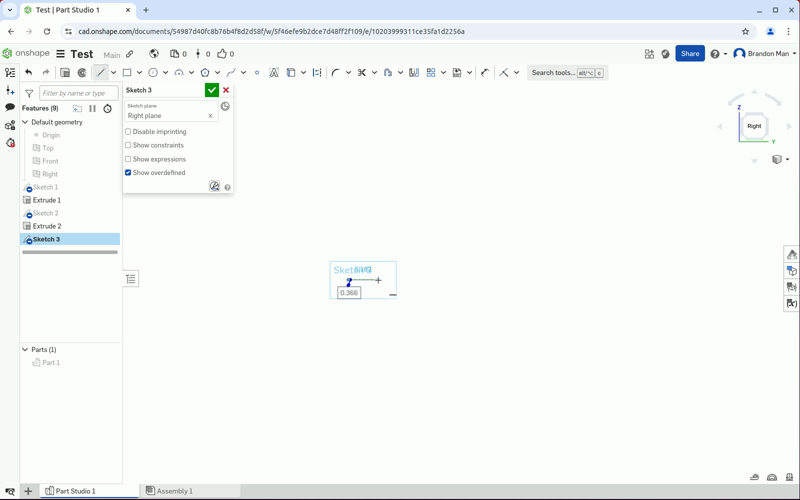
mouse_move(348, 285)
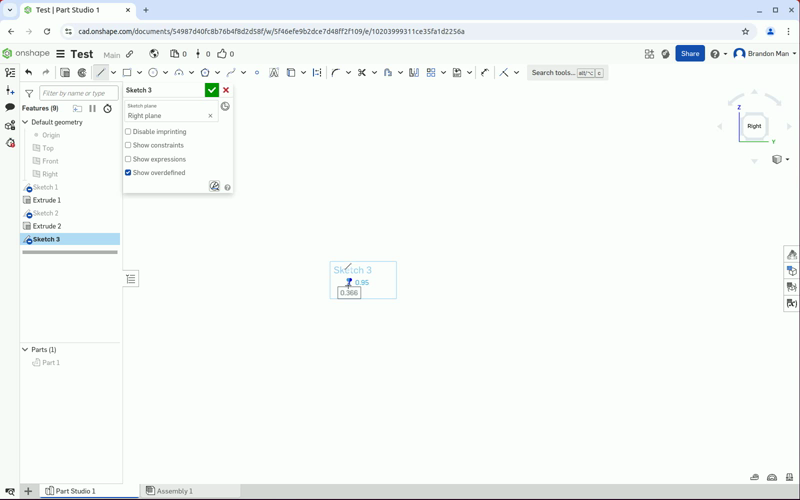
scroll(6)
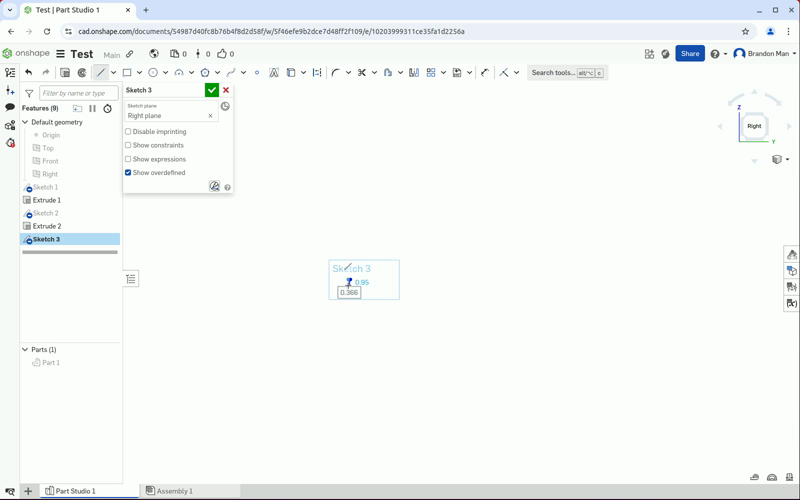
scroll(6)
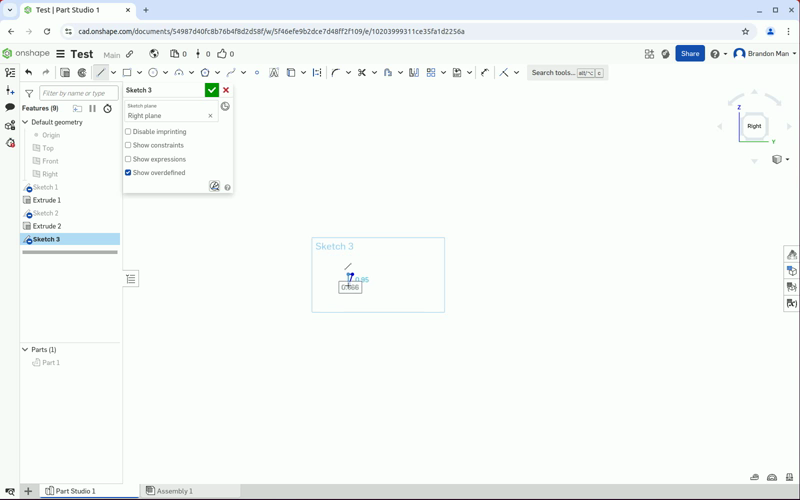
scroll(6)
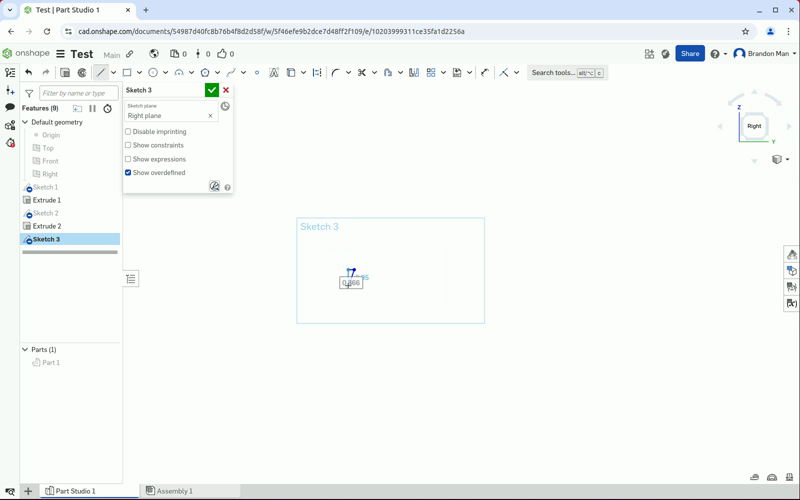
scroll(6)
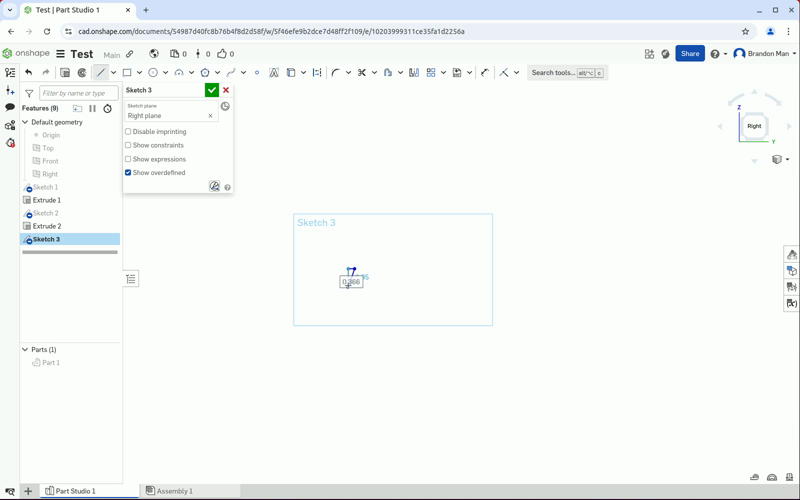
scroll(6)
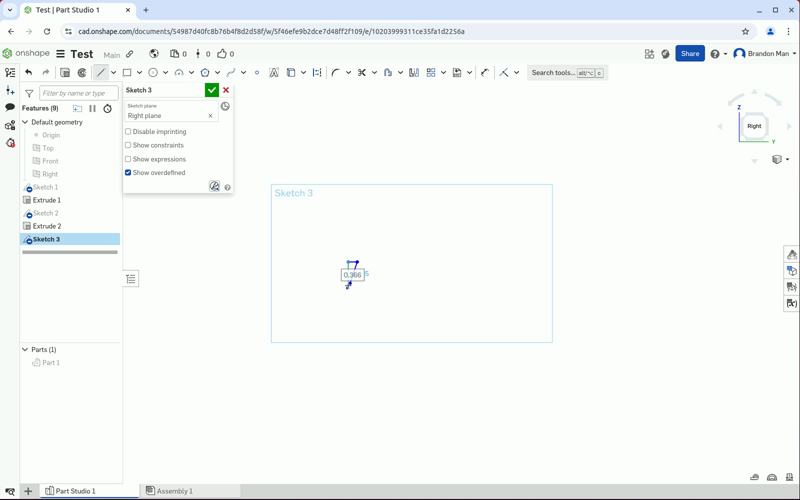
scroll(6)
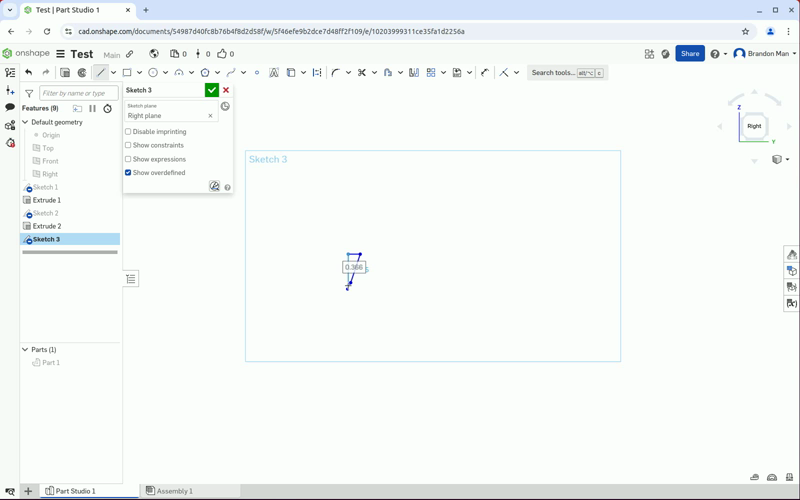
scroll(6)
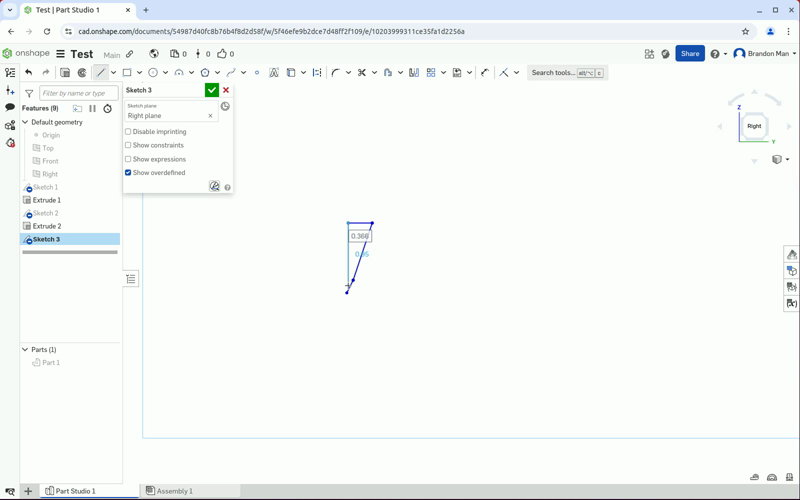
key_up(shift)
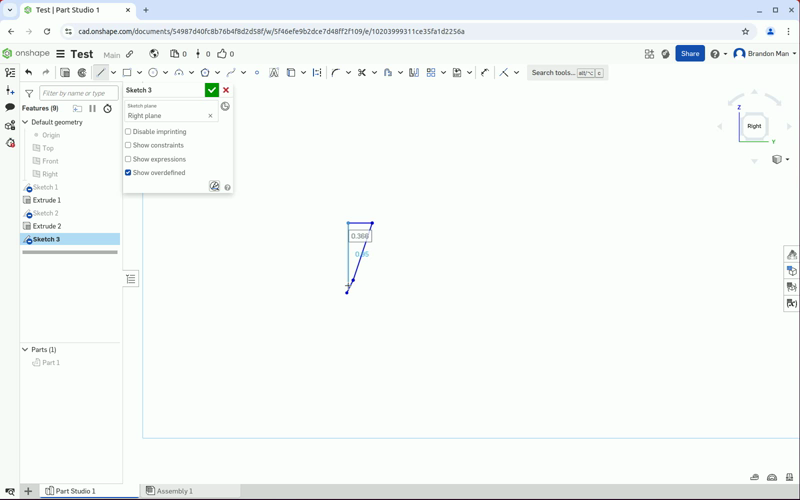
click(348, 285)
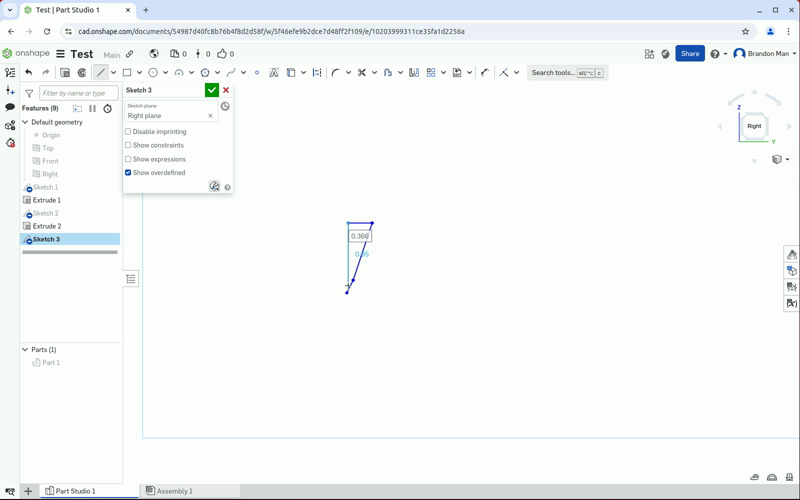
scroll(-6)
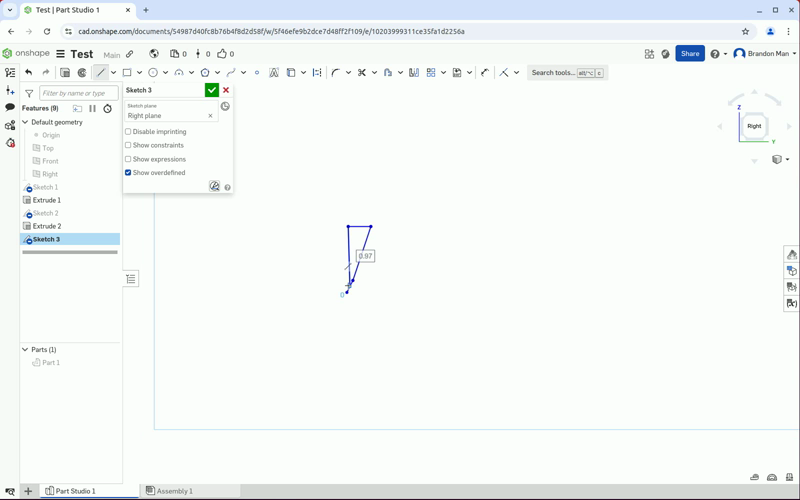
scroll(-6)
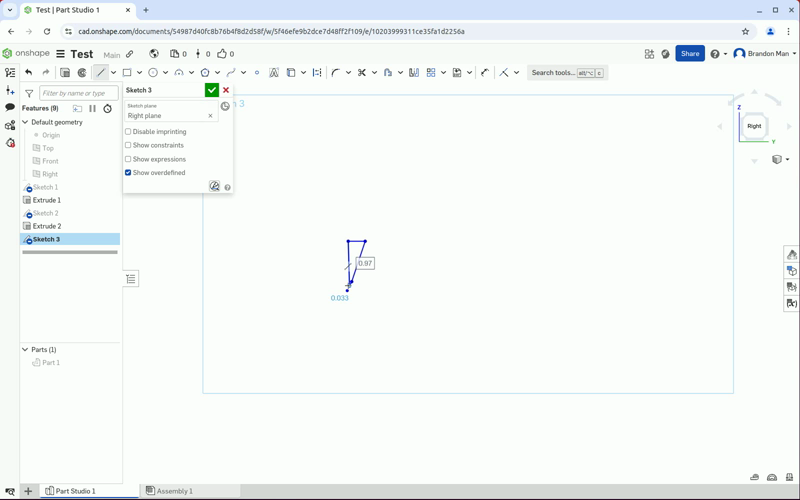
scroll(-6)
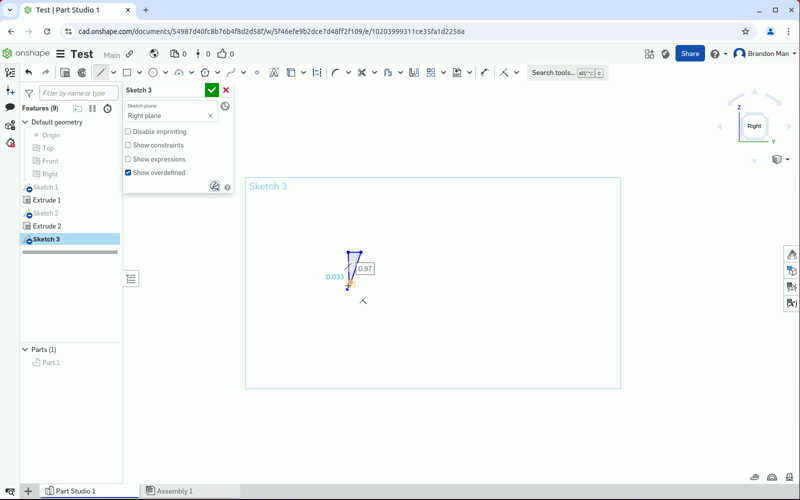
scroll(-6)
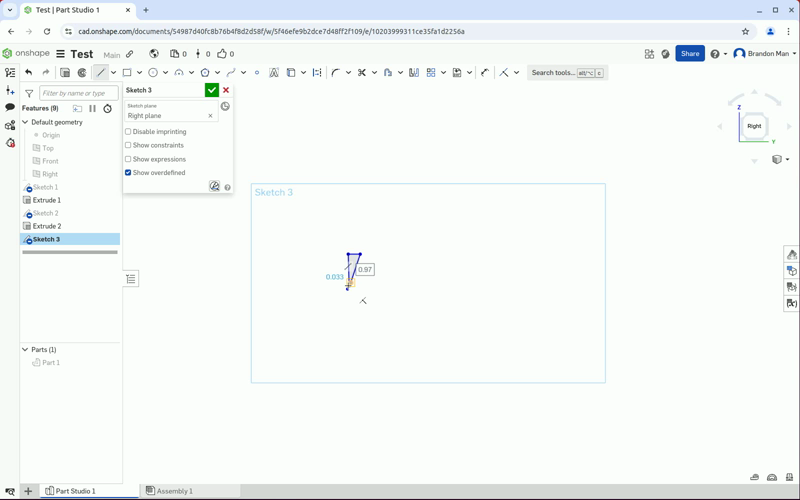
scroll(-6)
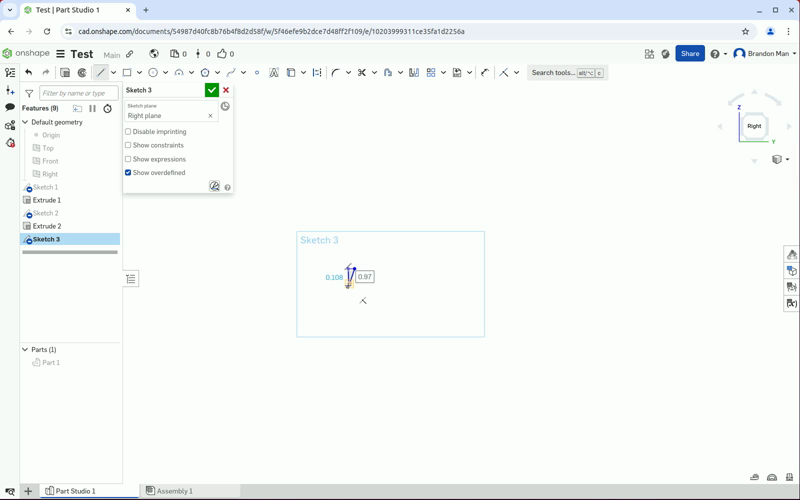
scroll(-6)
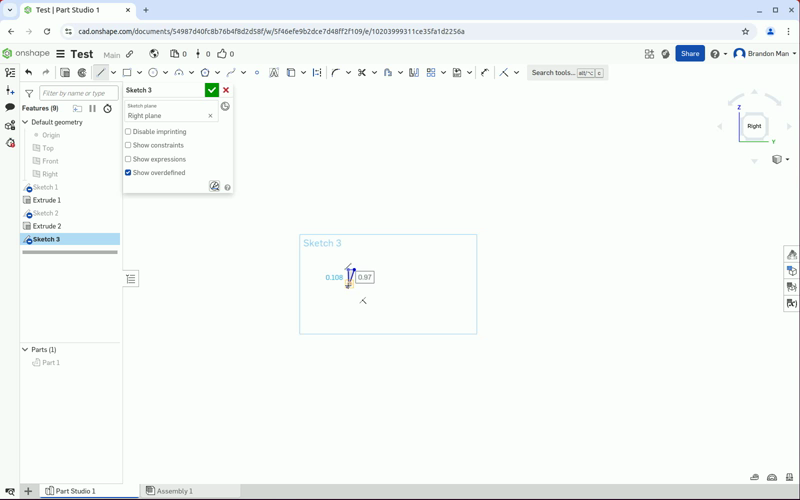
scroll(-6)
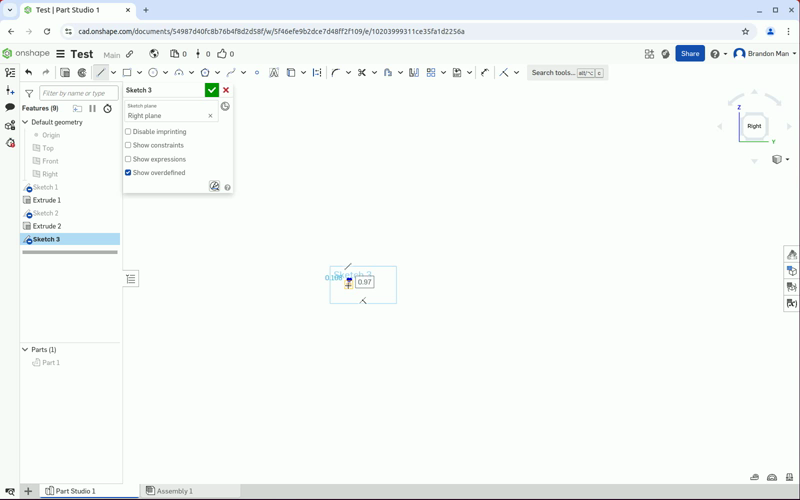
key(esc)
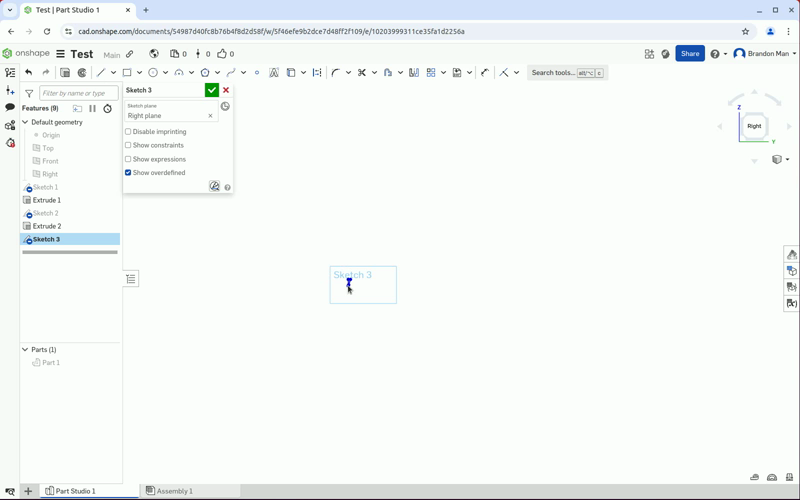
mouse_move(348, 283)
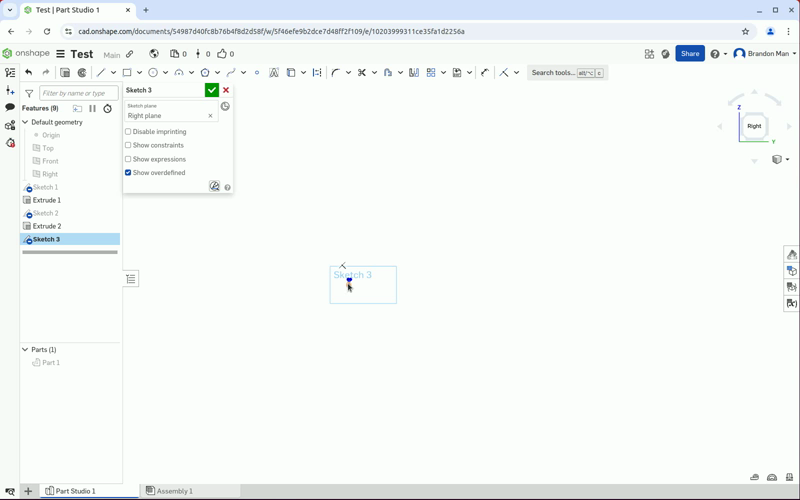
scroll(6)
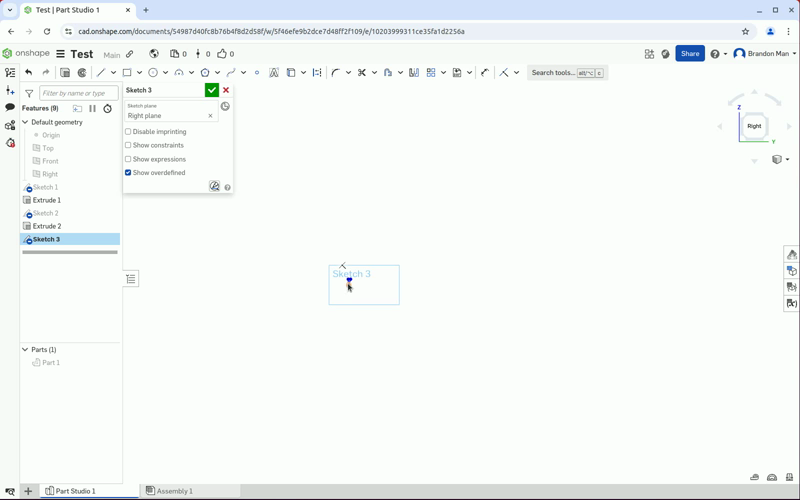
scroll(6)
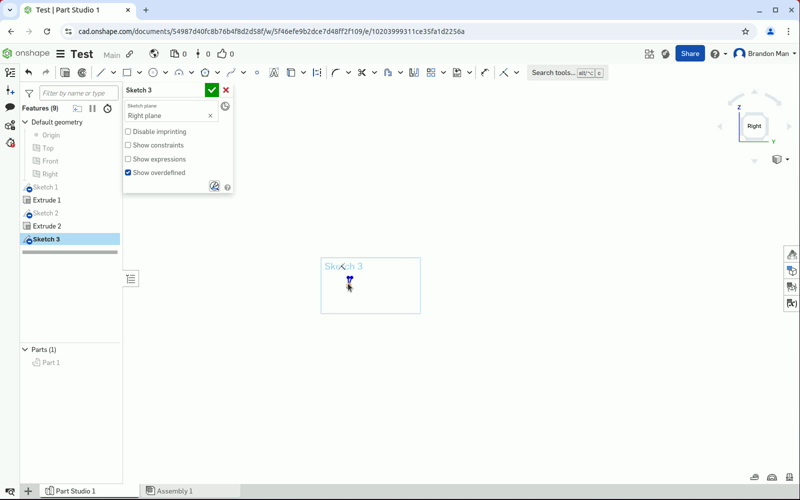
scroll(6)
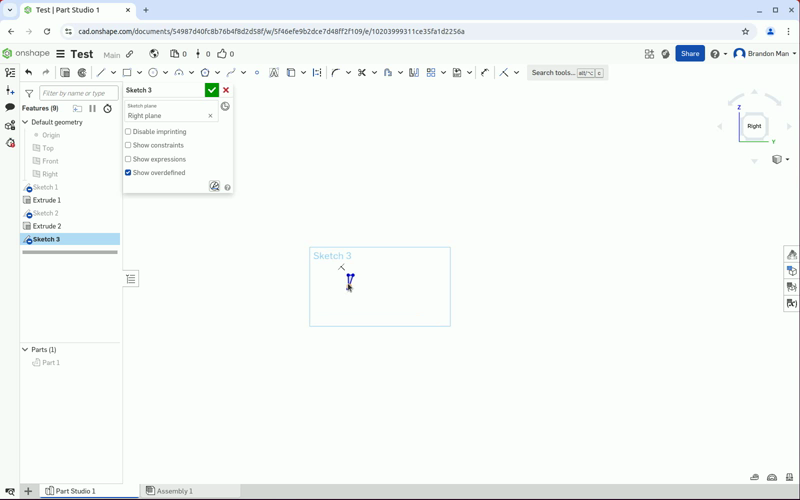
scroll(6)
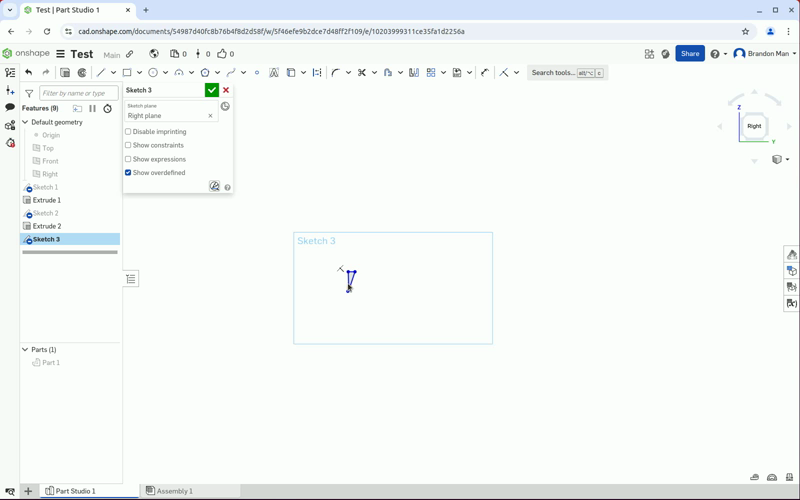
scroll(6)
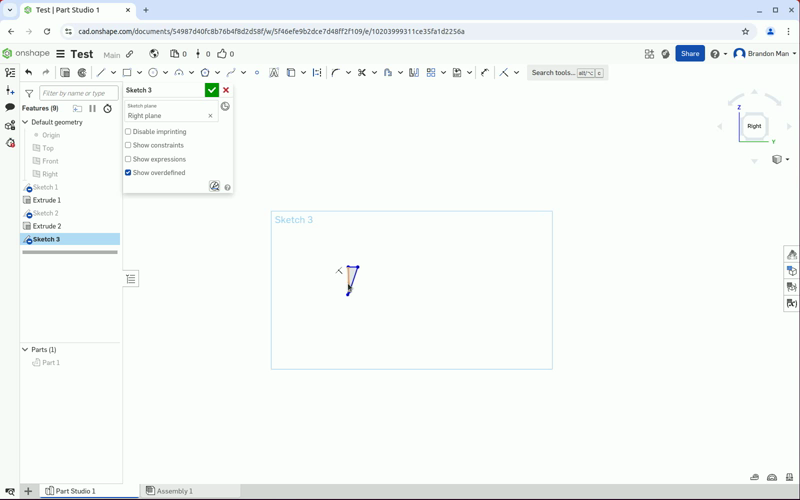
scroll(6)
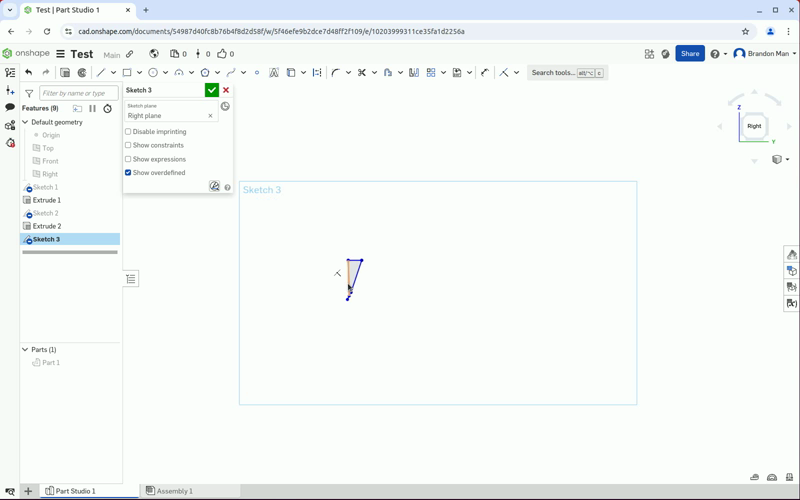
scroll(6)
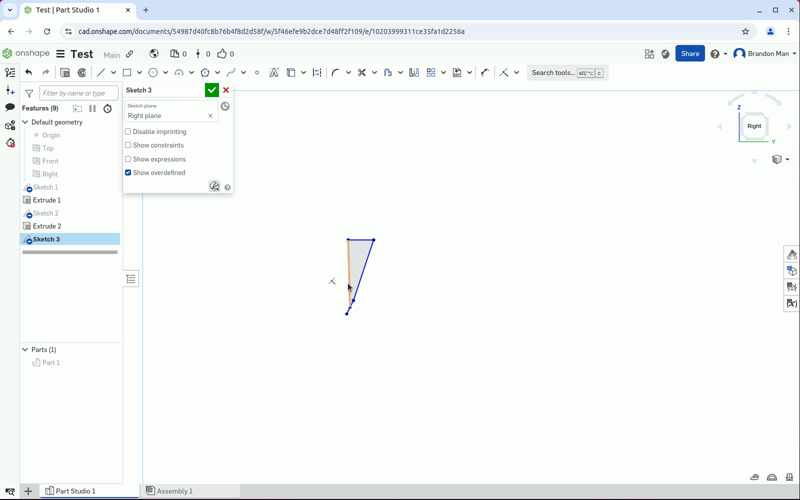
click(348, 283)
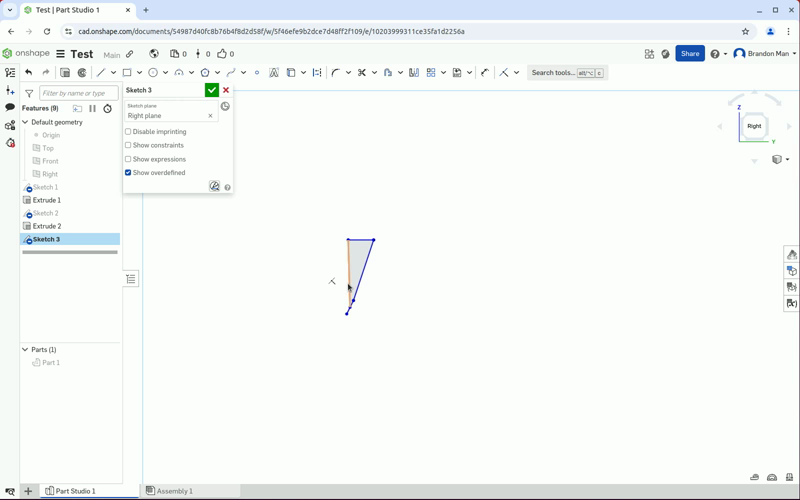
scroll(-6)
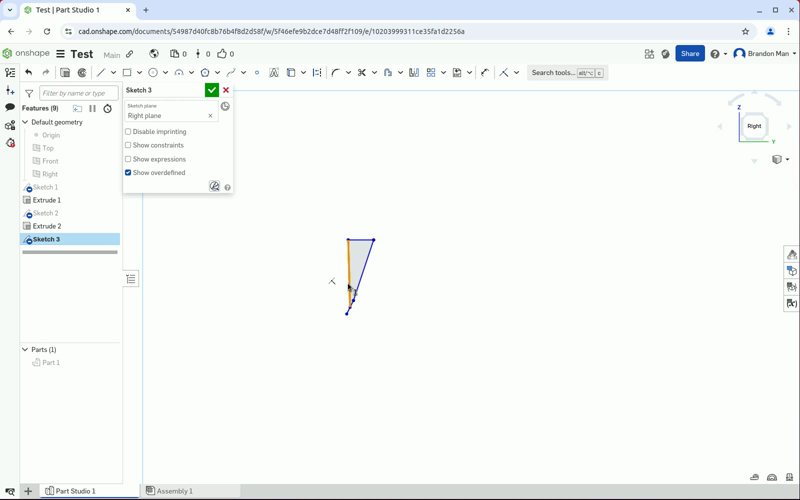
scroll(-6)
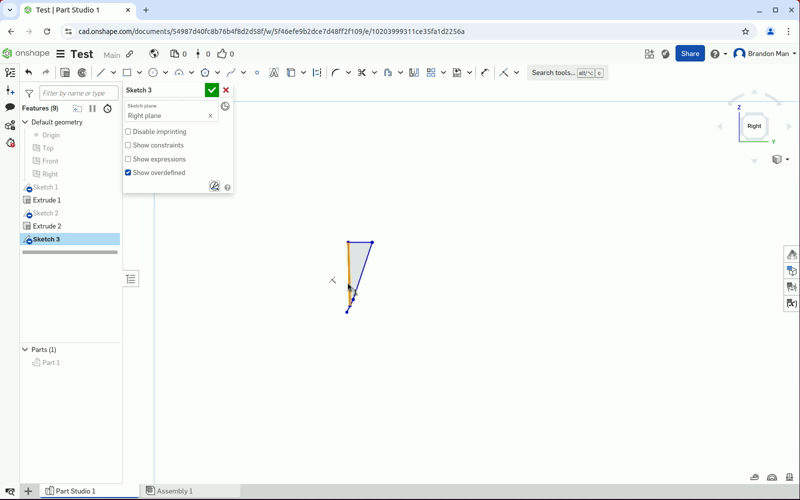
scroll(-6)
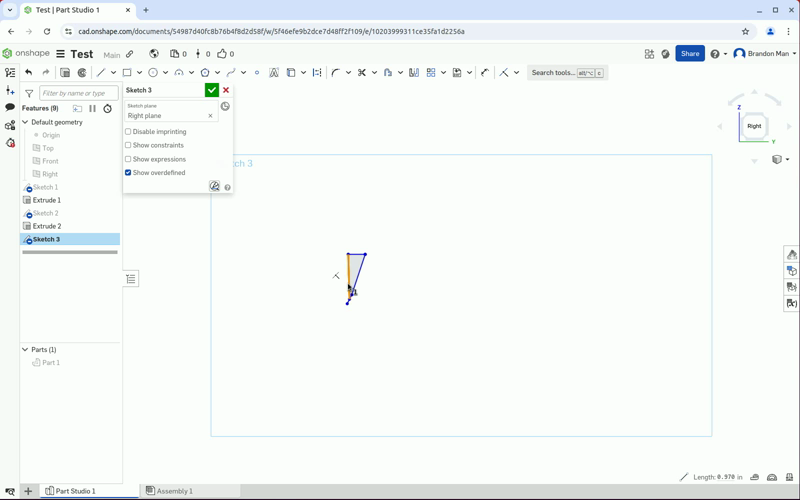
scroll(-6)
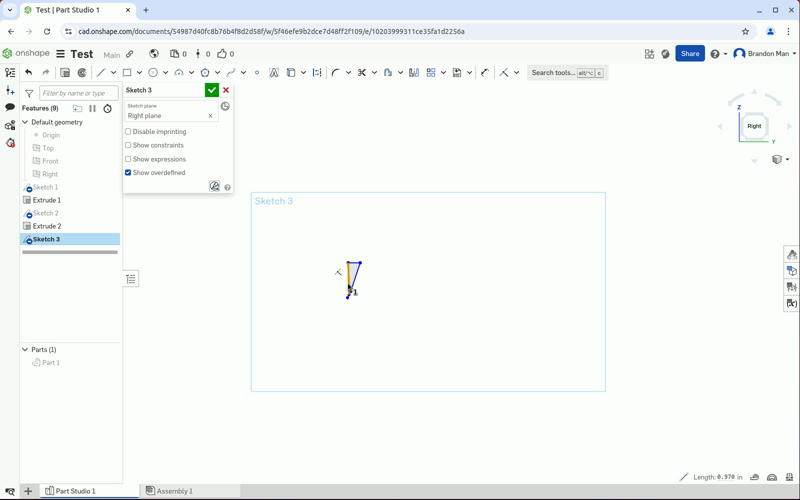
scroll(-6)
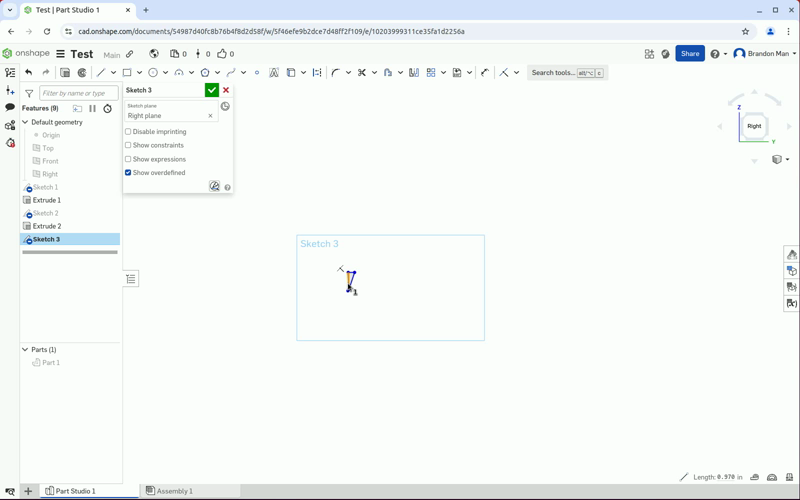
scroll(-6)
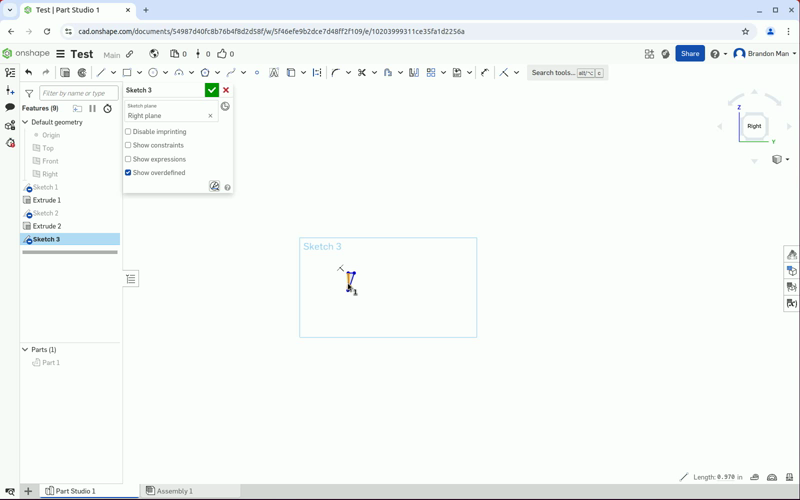
scroll(-6)
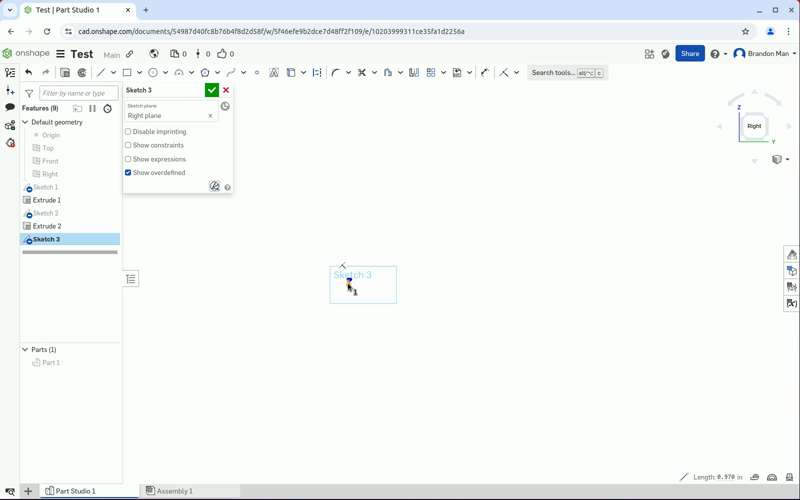
mouse_move(73, 352)
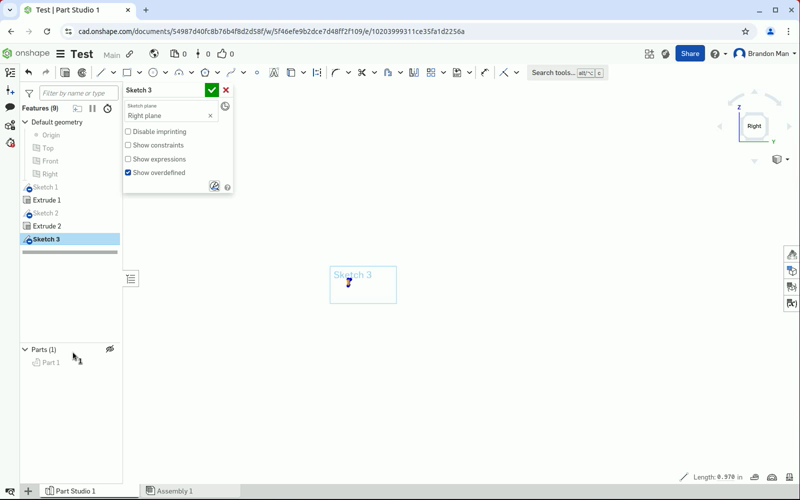
key(shift+y)
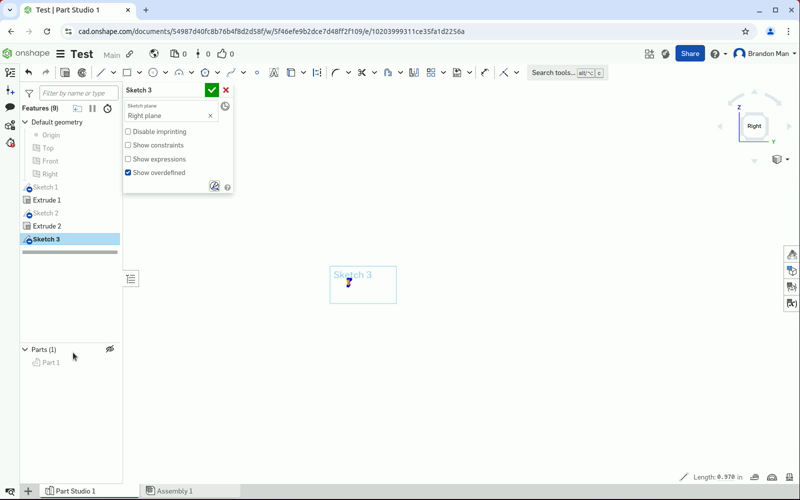
key(shift+e)
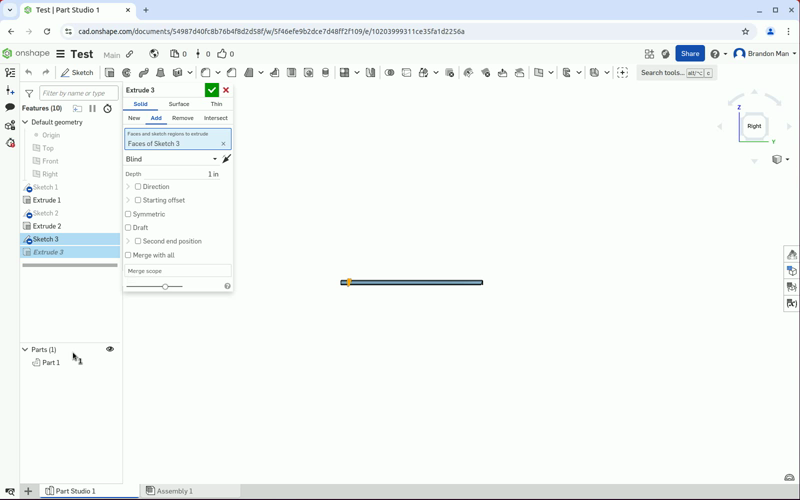
mouse_move(143, 106)
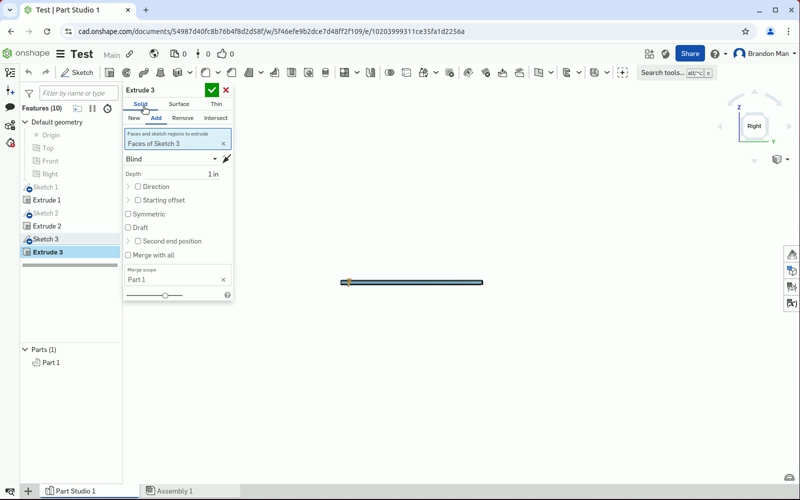
click(143, 106)
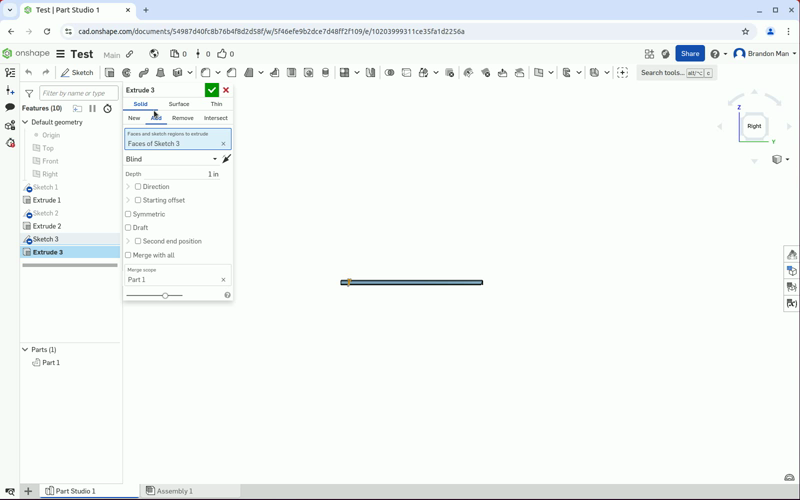
mouse_move(186, 120)
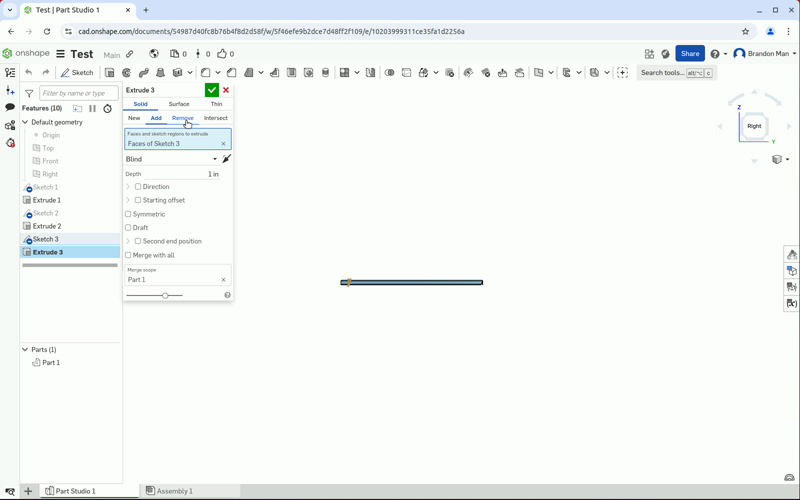
click(186, 120)
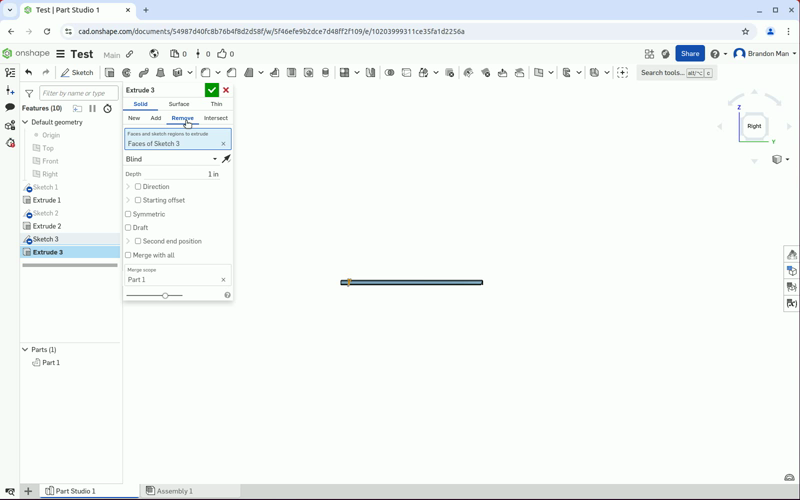
key(tab, 4)
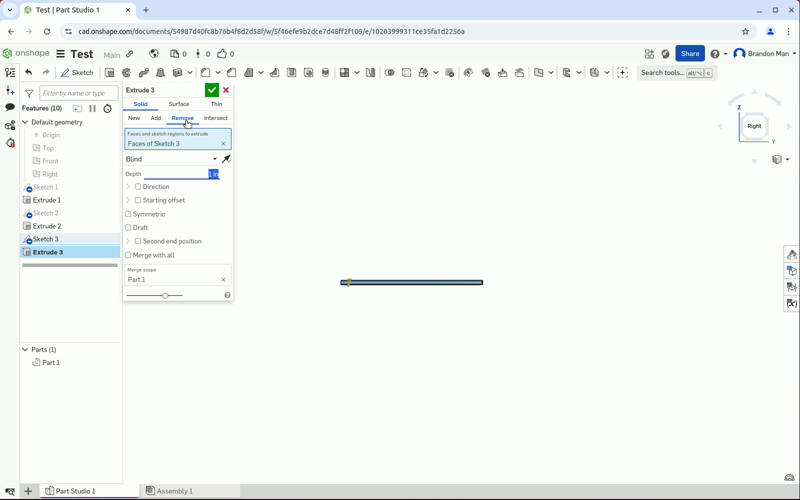
text(1.444)
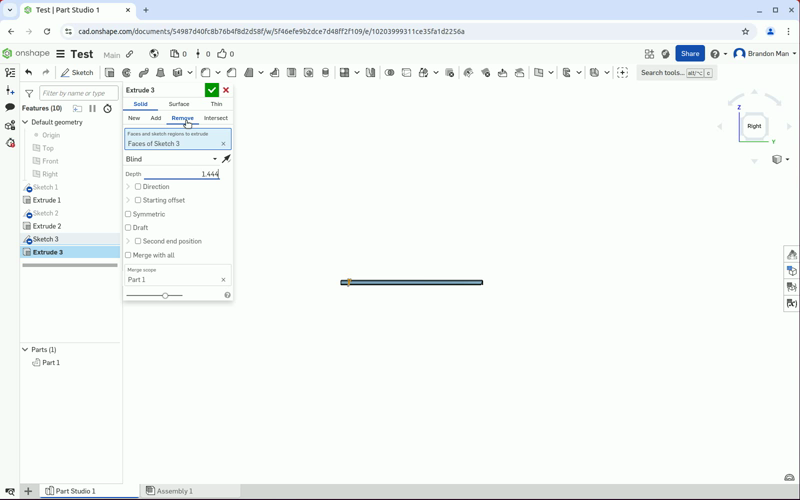
key(tab, 3)
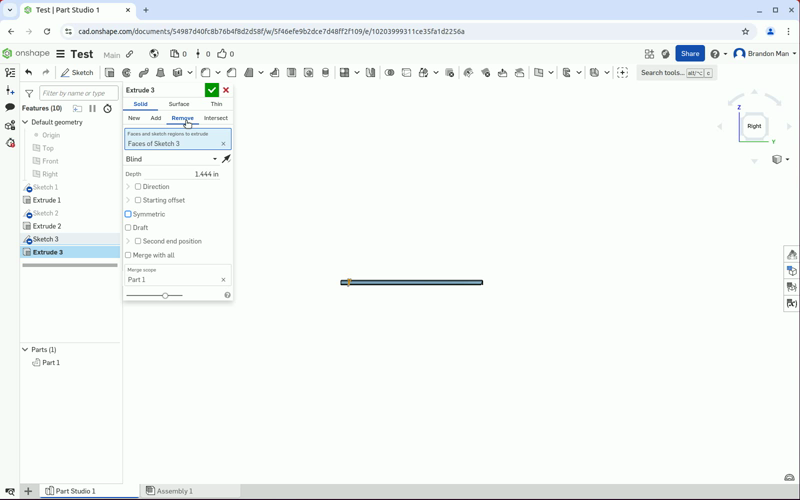
key(space)
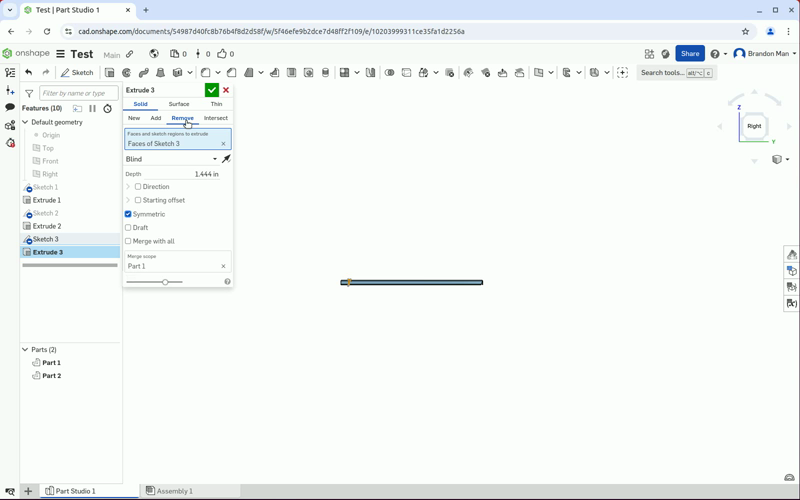
key(tab, 2)
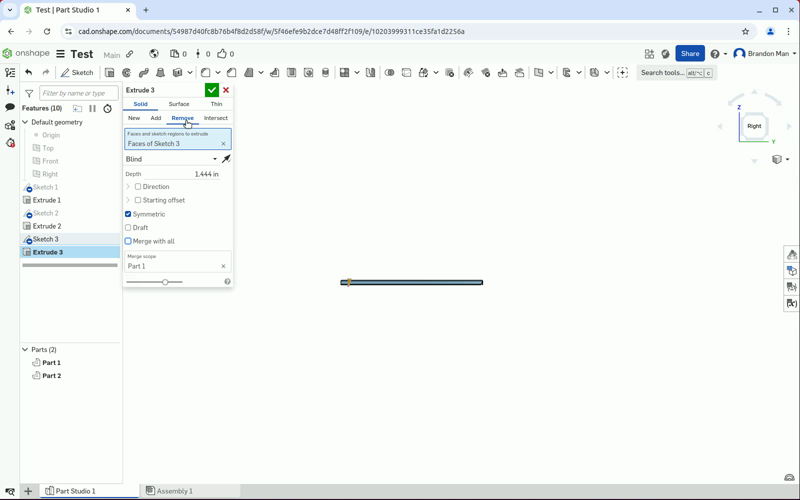
key(space)
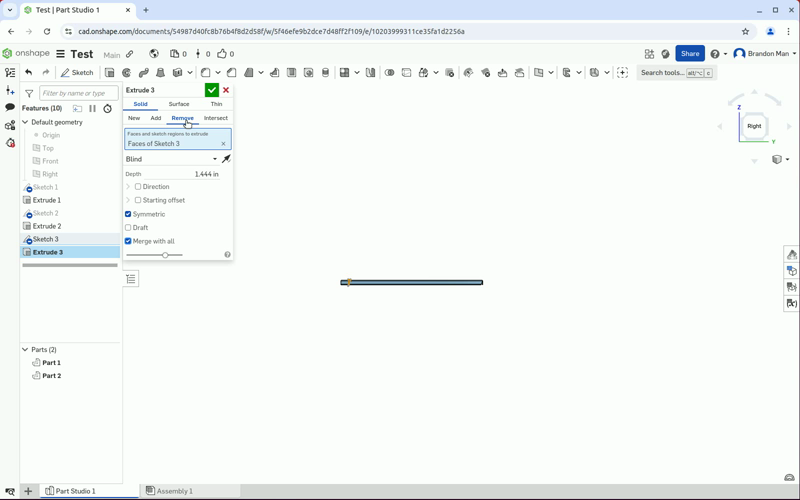
key(enter)
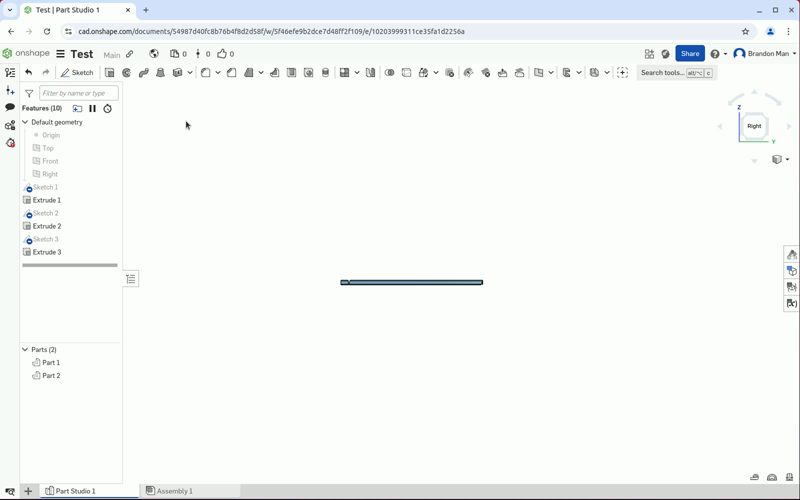
key(shift+h)
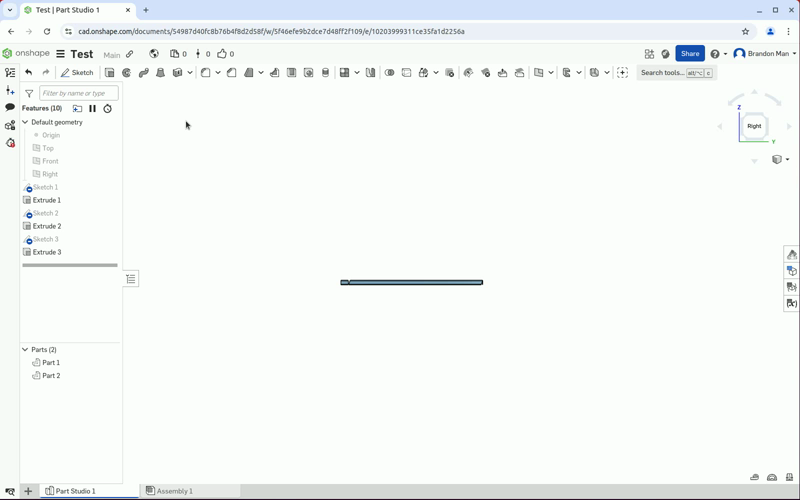
key(shift+h)
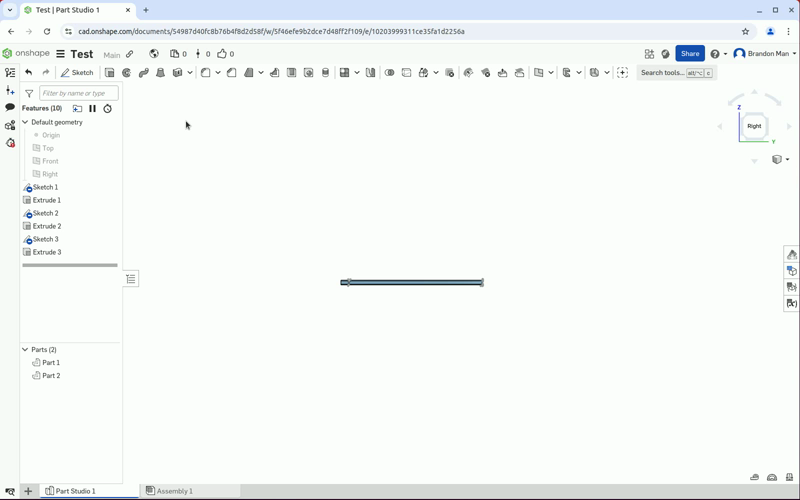
key(shift+7)
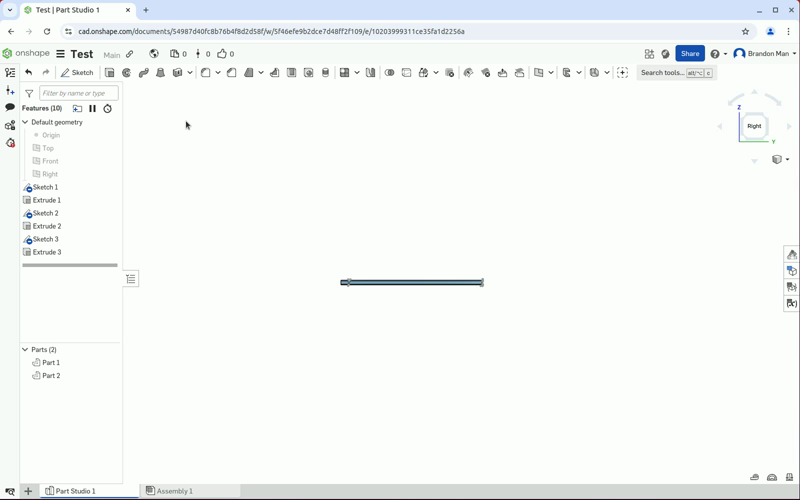
key(right, 2)
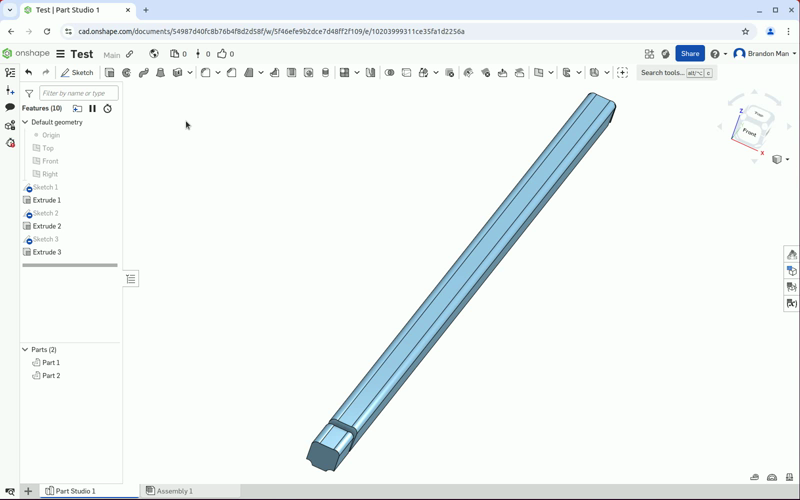
key(down, 2)
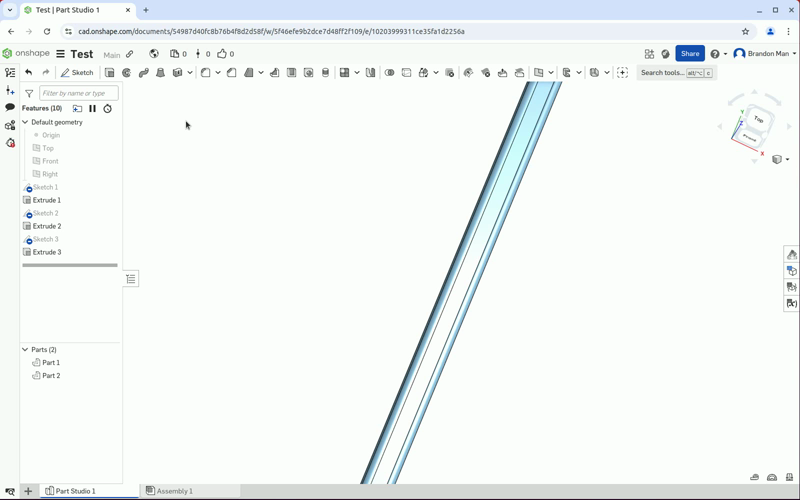
key(up, 2)
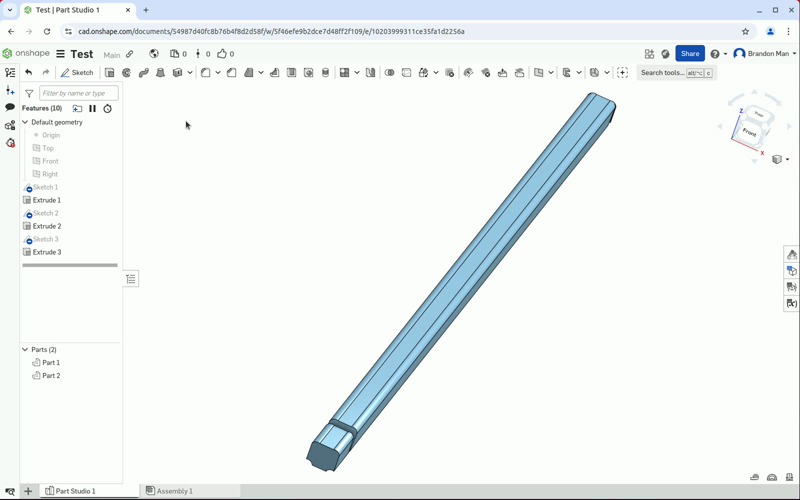
key(left, 2)
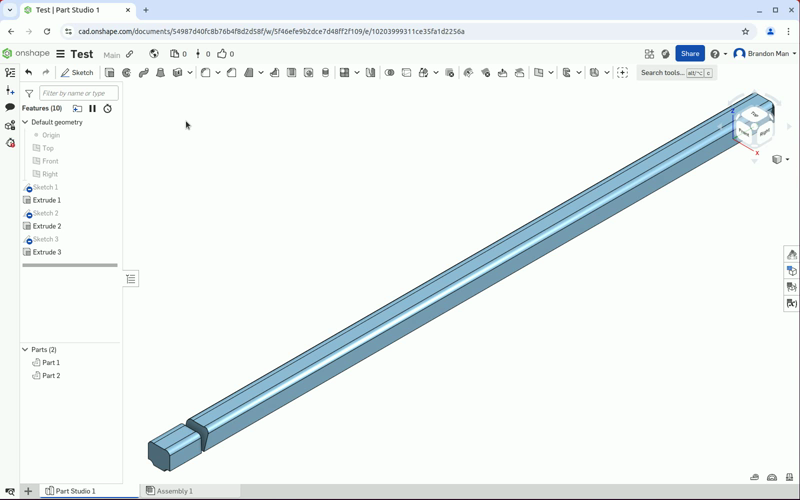
mouse_move(73, 189)
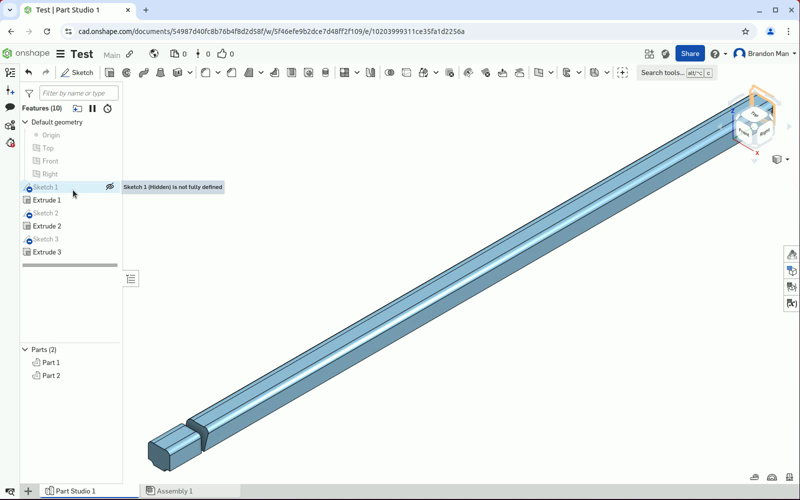
click(73, 189)